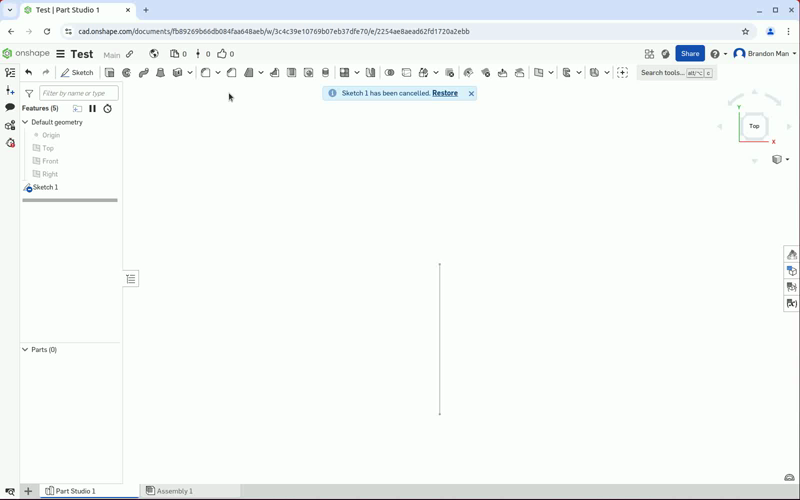
key(shift+h)
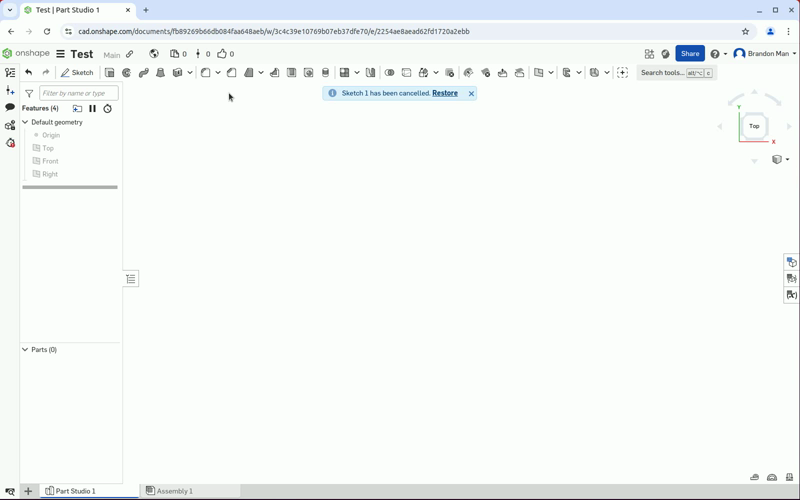
mouse_move(73, 352)
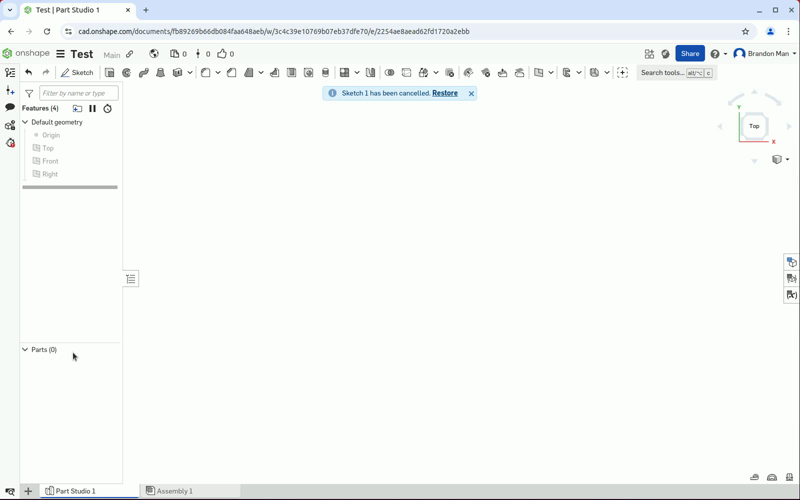
key(y)
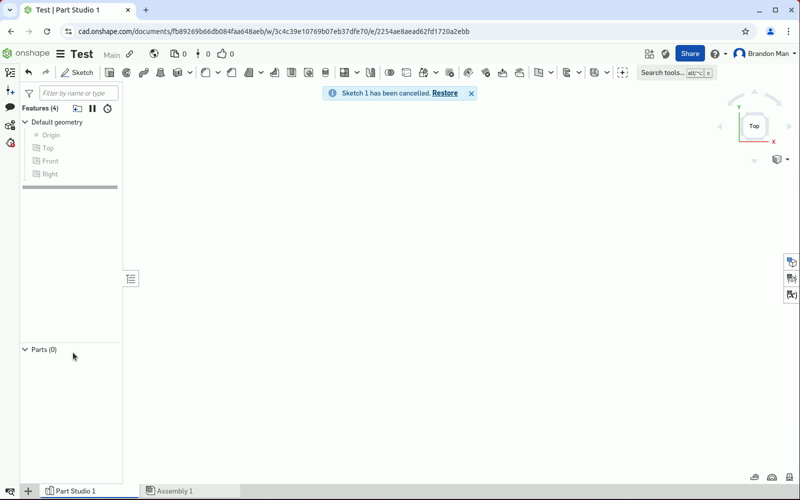
key(shift+p)
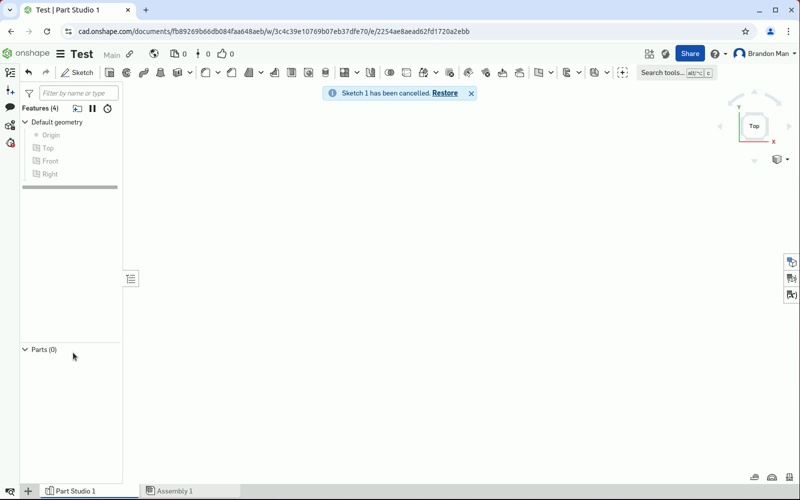
key(space)
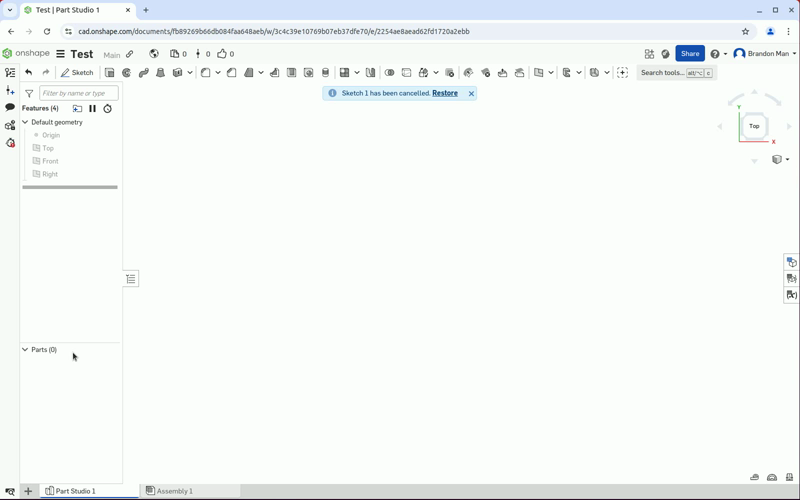
key_down(shift)
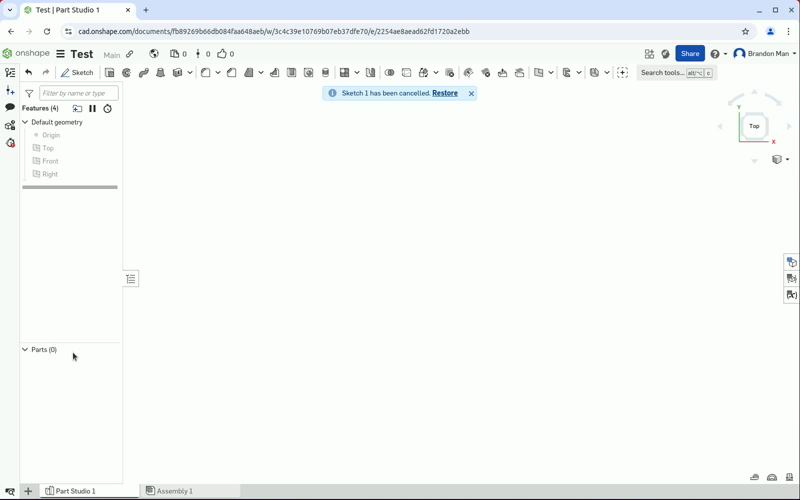
key(up)
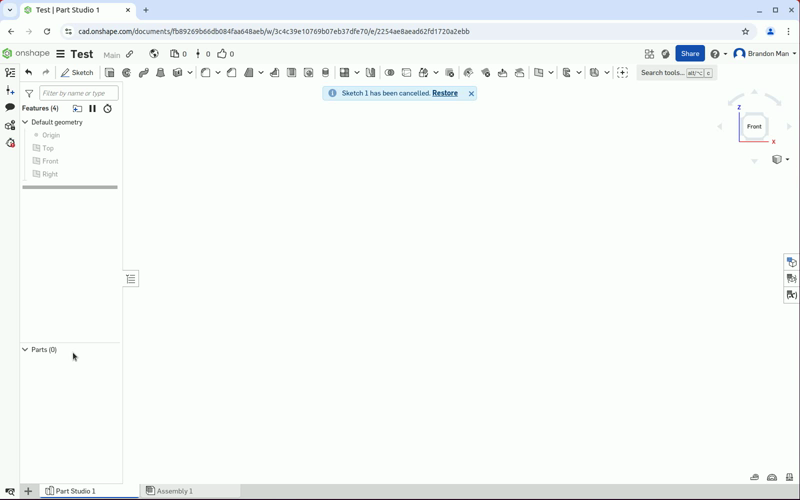
key_up(shift)
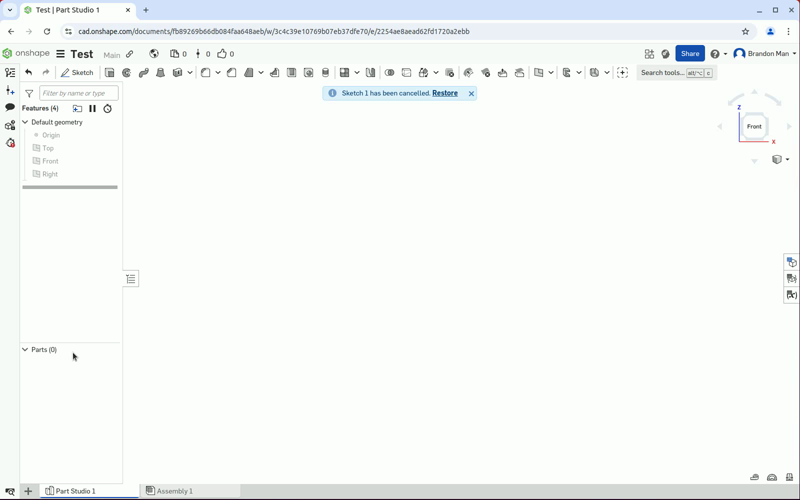
mouse_move(73, 352)
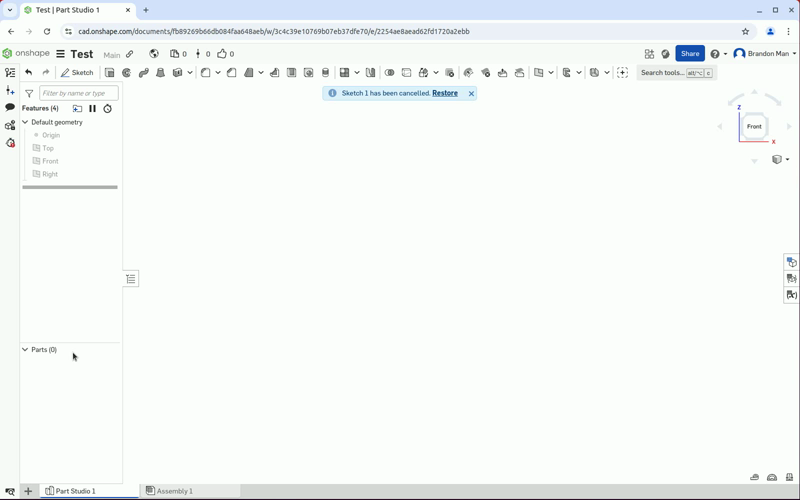
key(shift+y)
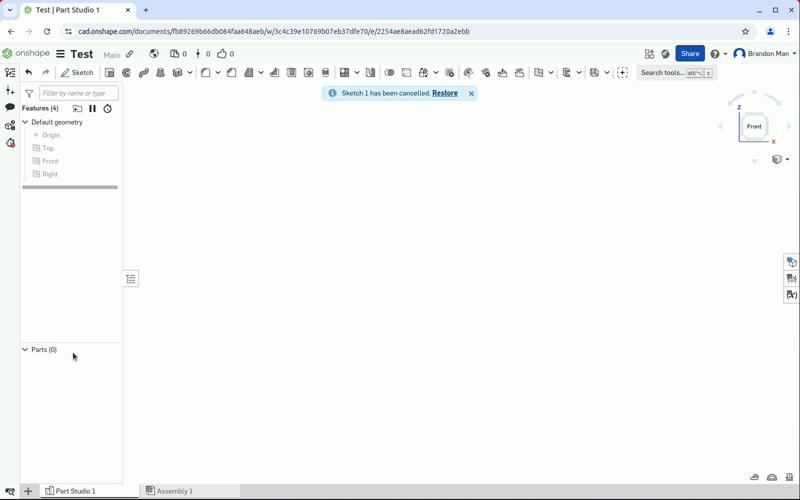
key(shift+s)
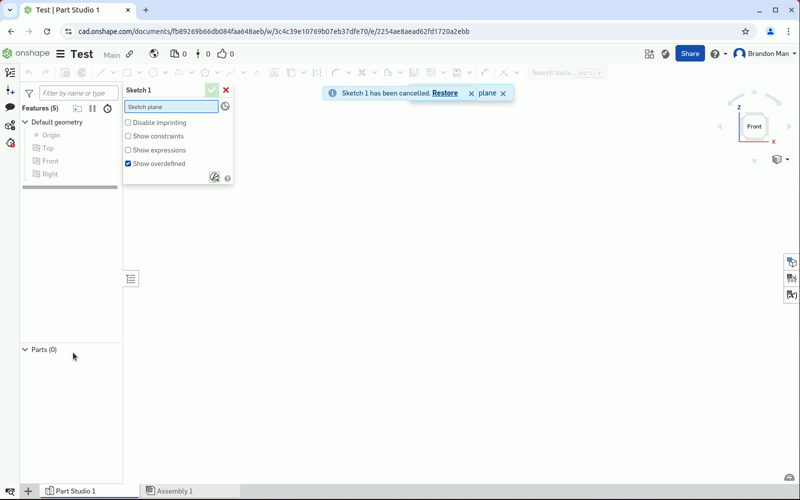
mouse_move(73, 163)
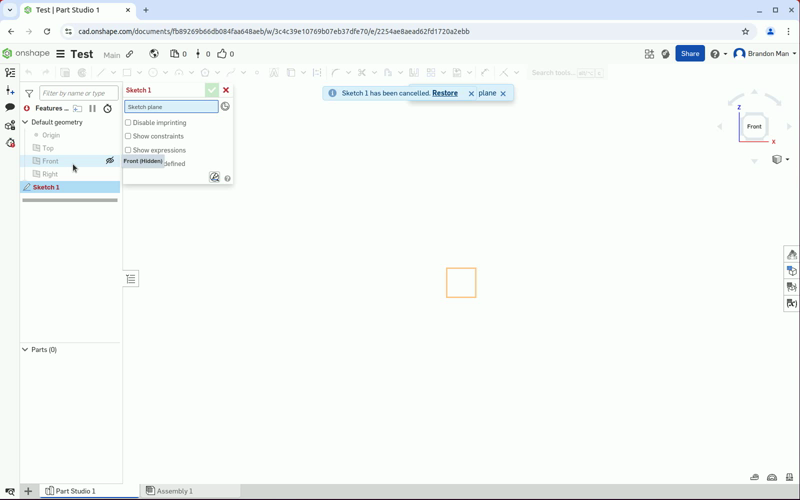
click(73, 163)
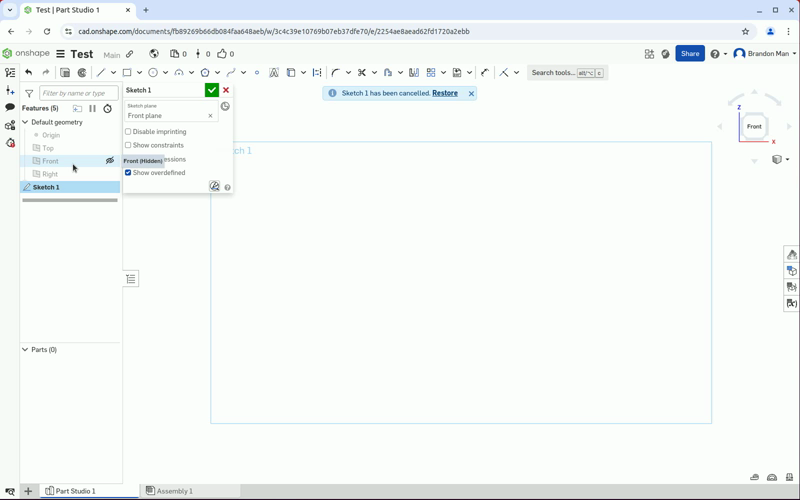
mouse_move(73, 352)
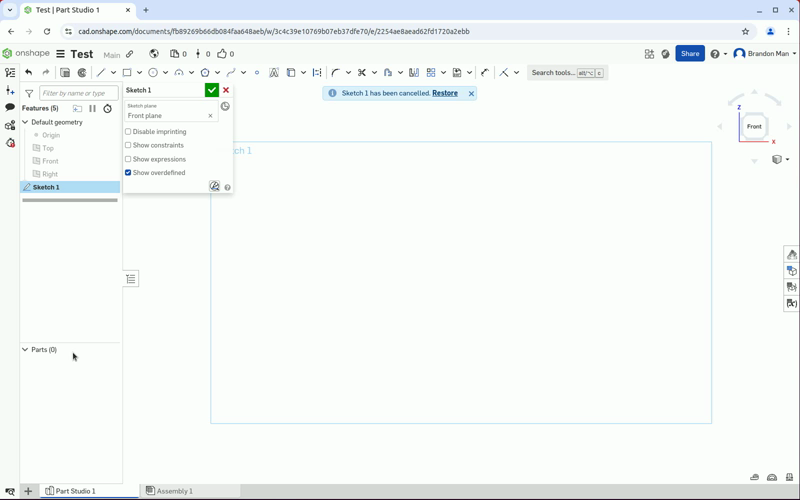
key(y)
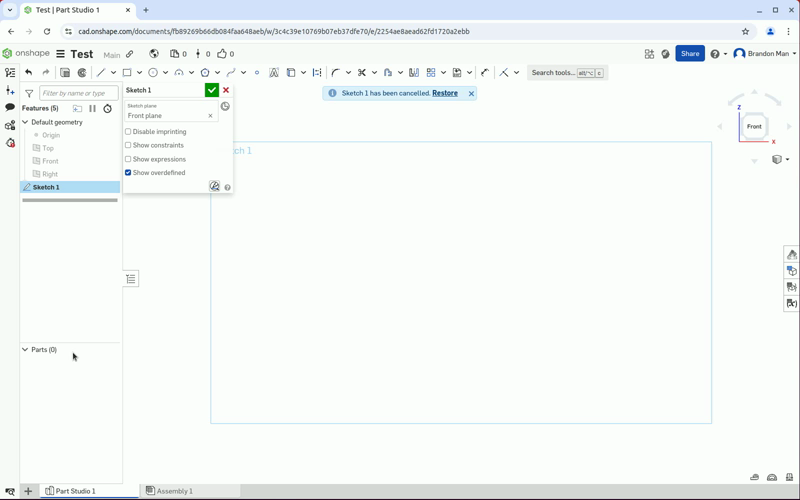
key(l)
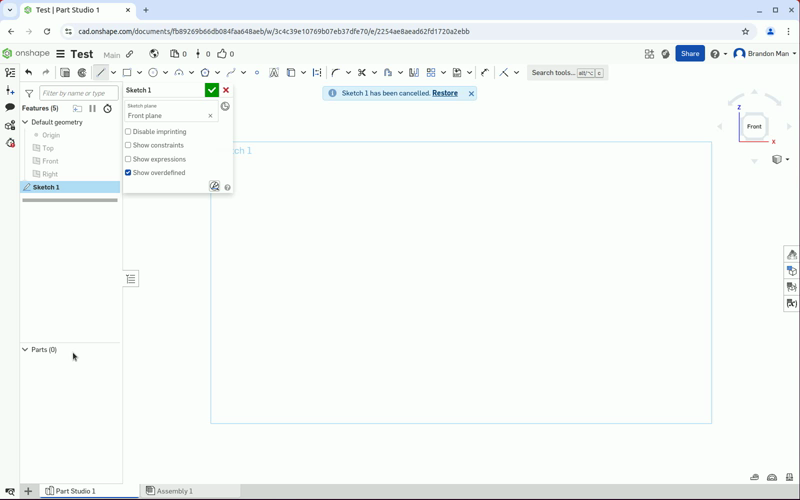
key_down(shift)
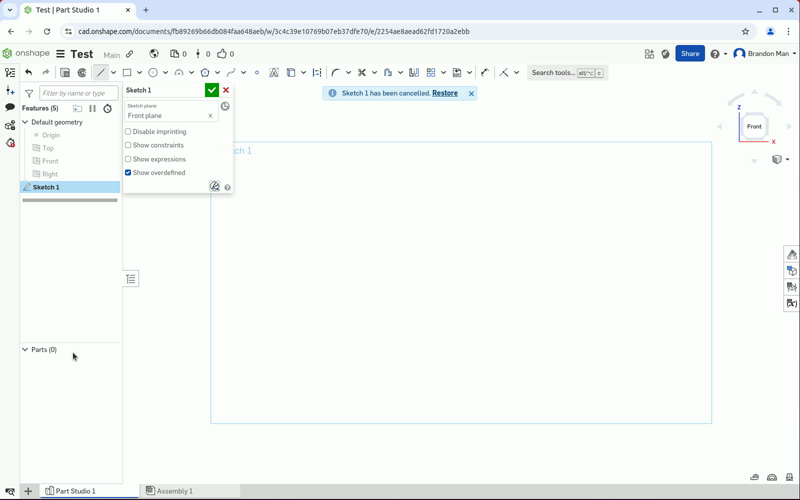
mouse_move(460, 282)
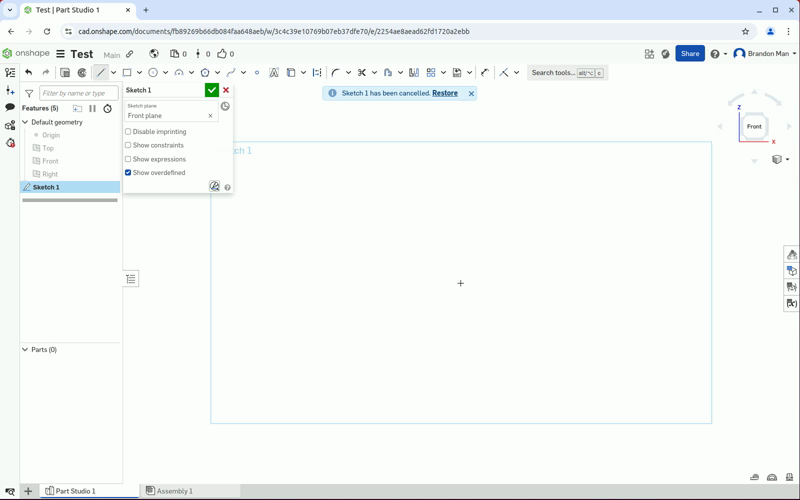
click(460, 282)
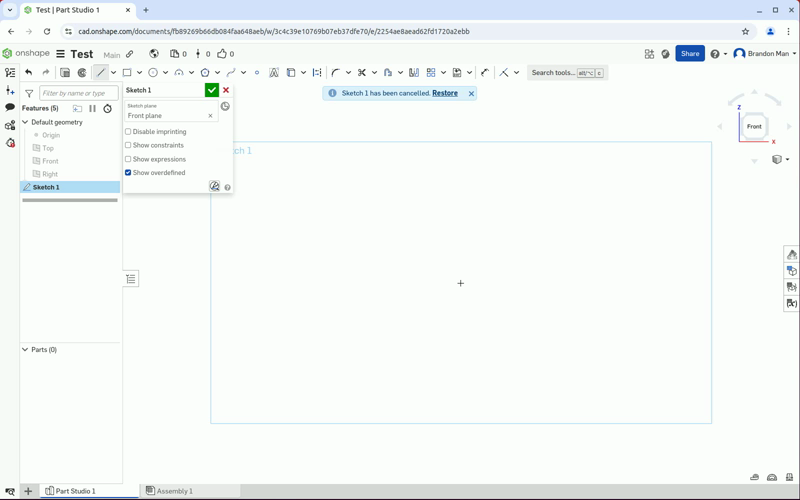
key_up(shift)
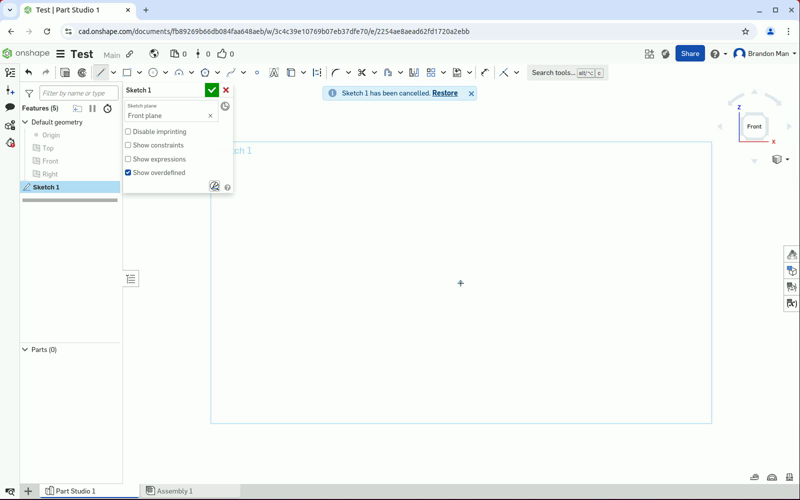
key_down(shift)
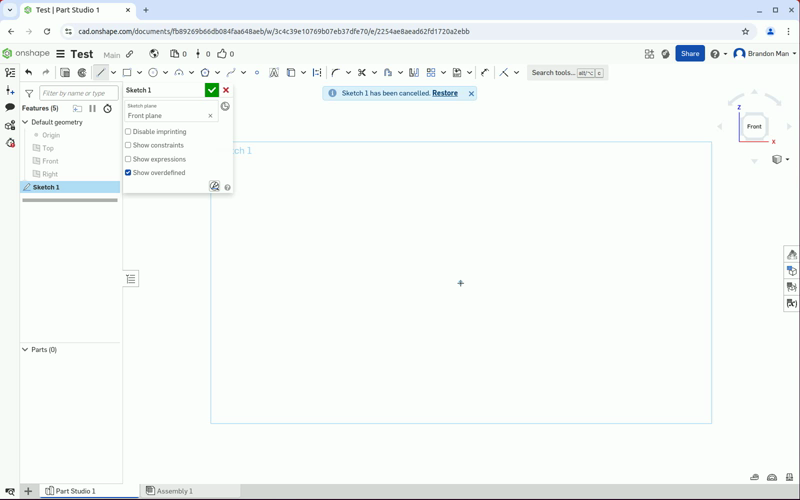
mouse_move(490, 282)
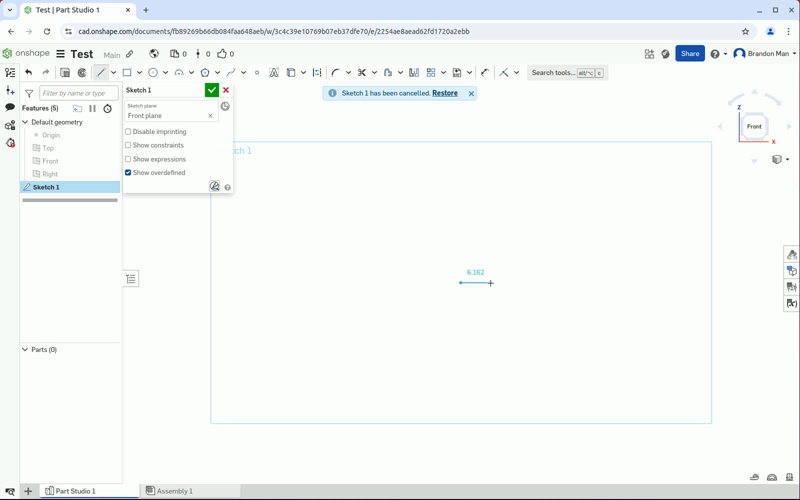
mouse_move(471, 282)
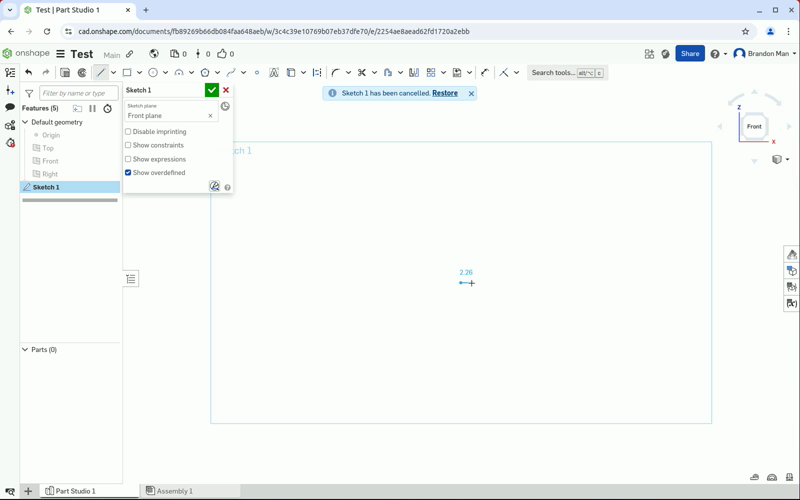
click(471, 282)
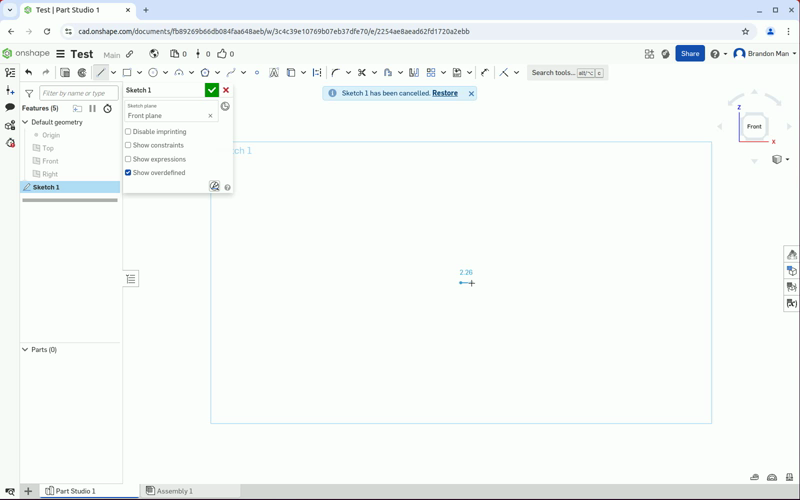
key_up(shift)
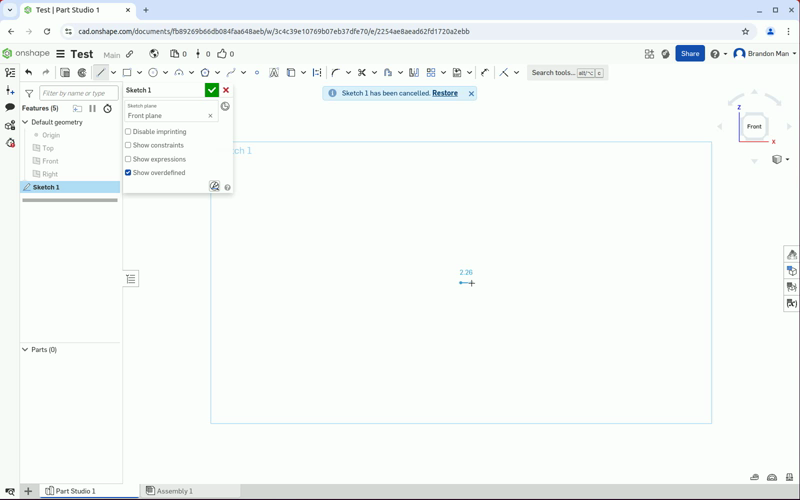
key_down(shift)
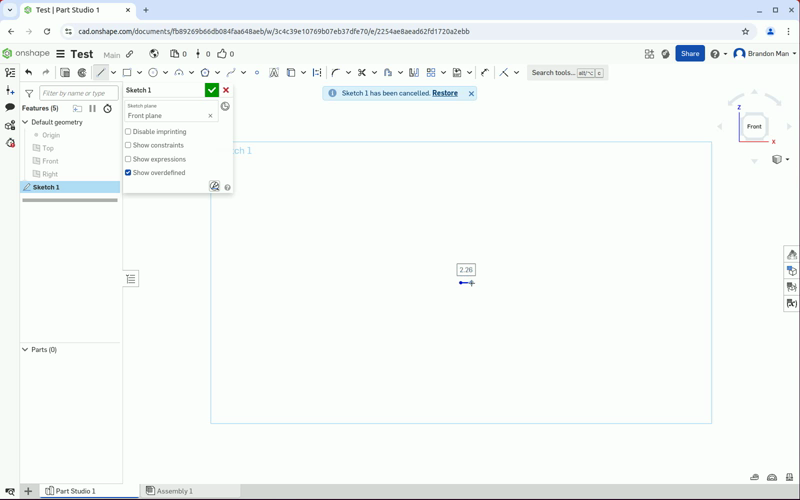
mouse_move(501, 282)
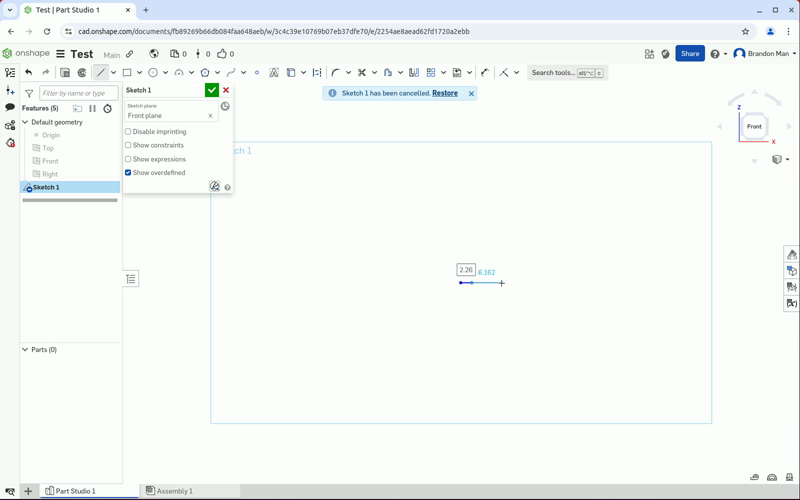
mouse_move(471, 267)
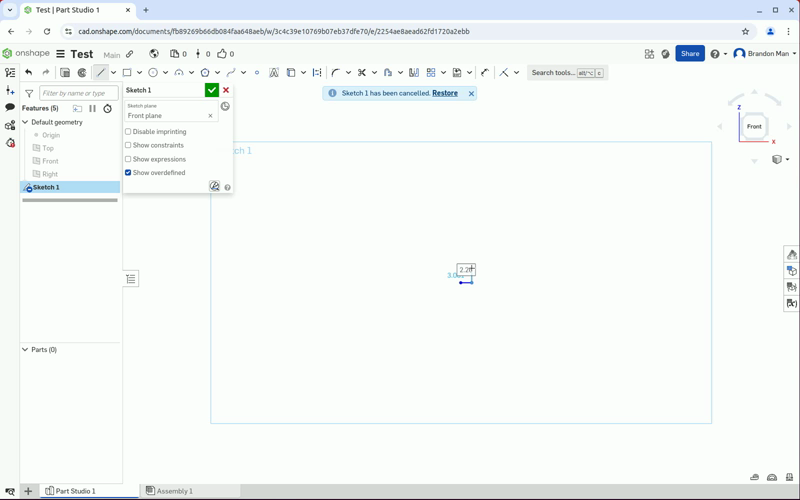
click(471, 267)
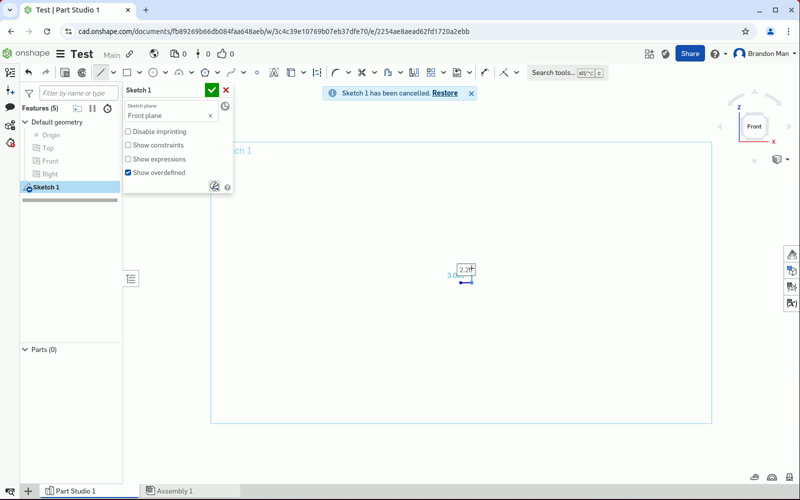
key_up(shift)
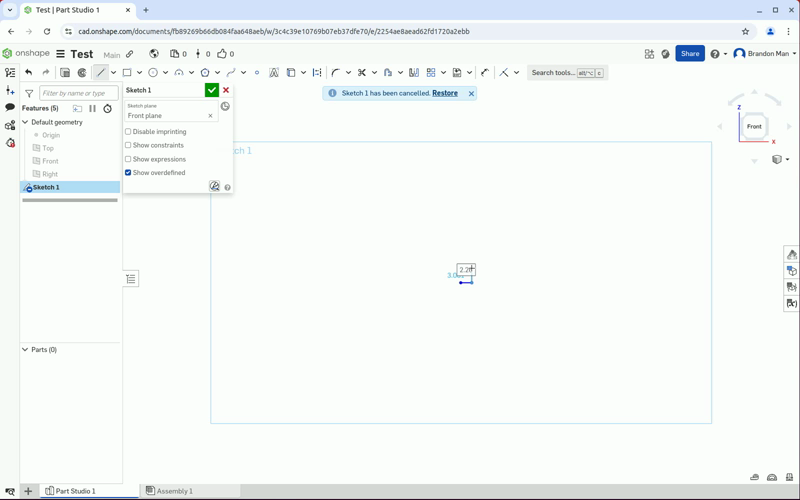
key_down(shift)
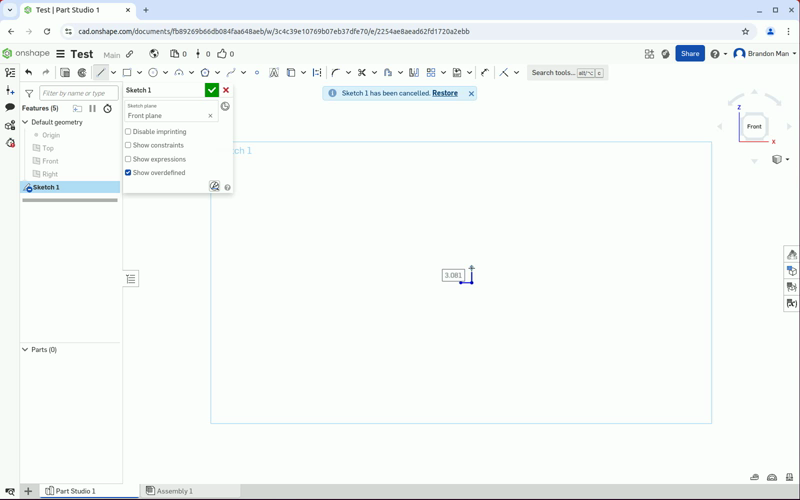
mouse_move(501, 267)
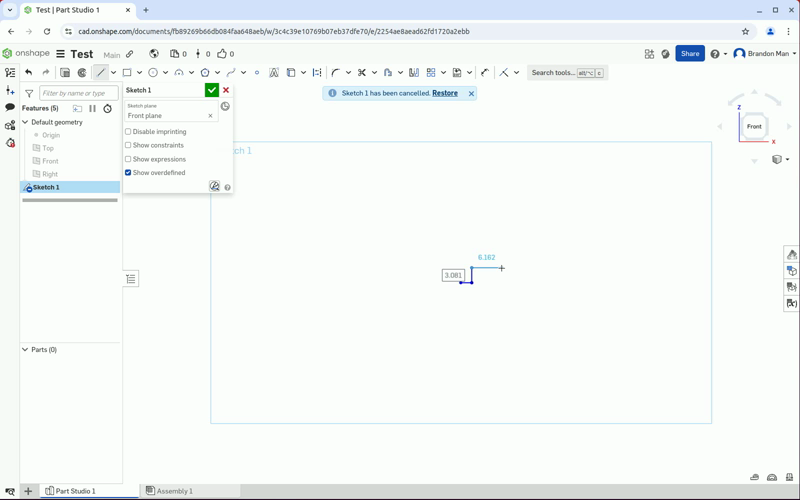
mouse_move(488, 267)
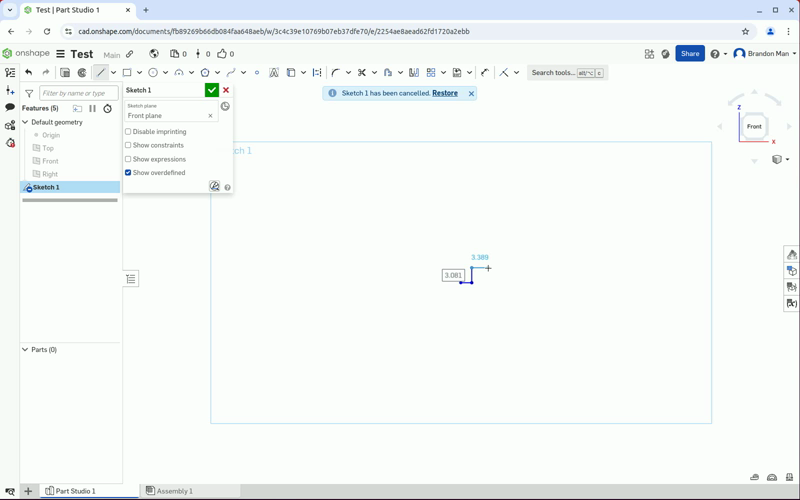
click(488, 267)
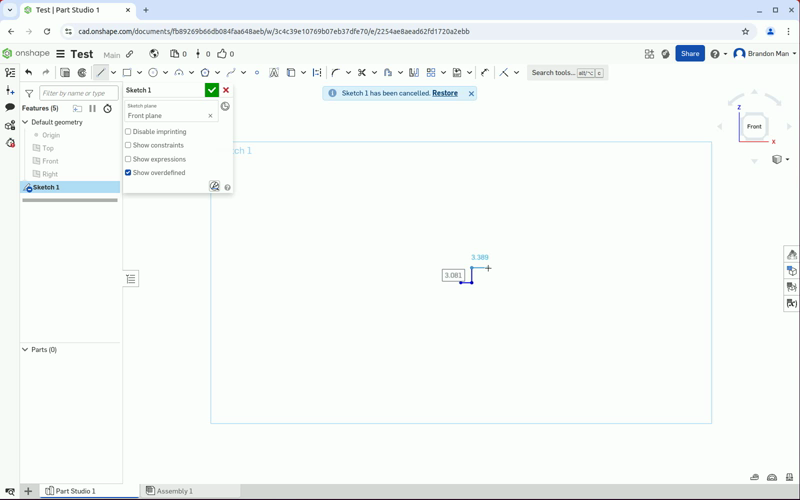
key_up(shift)
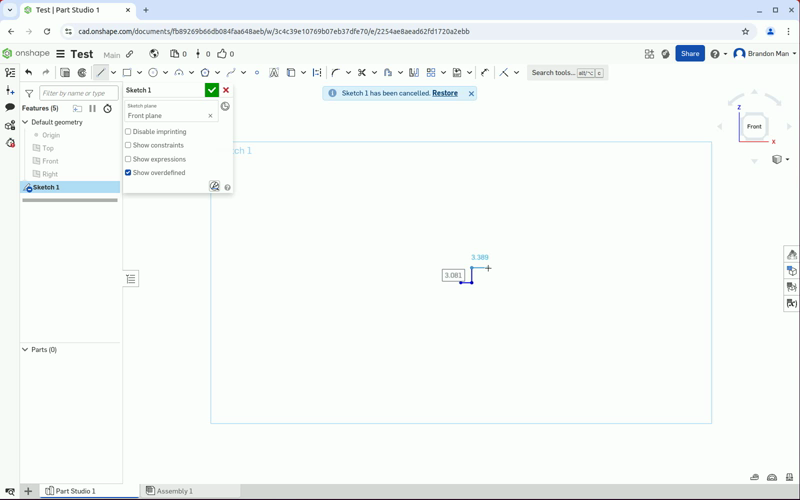
key_down(shift)
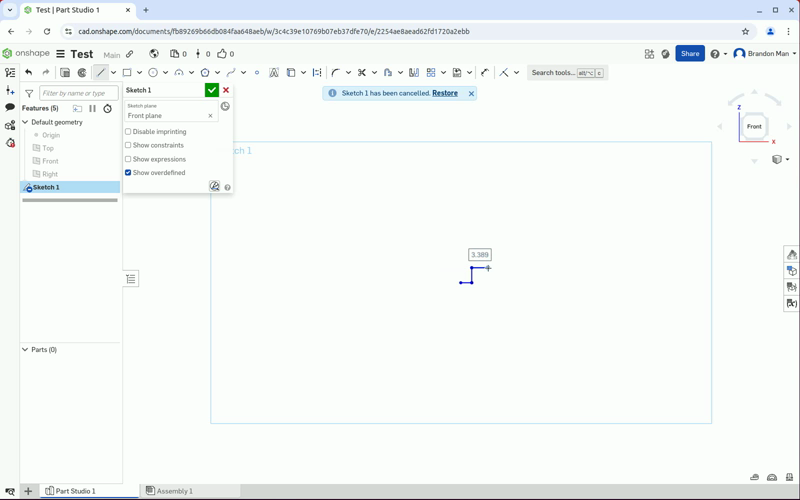
mouse_move(518, 267)
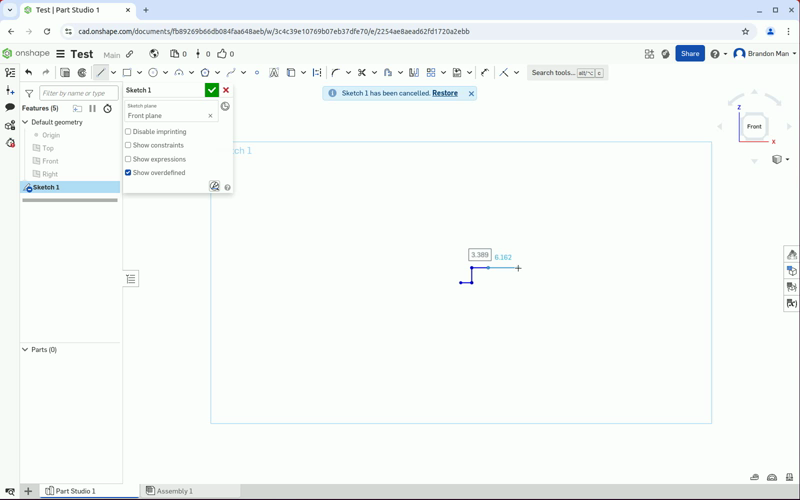
mouse_move(488, 260)
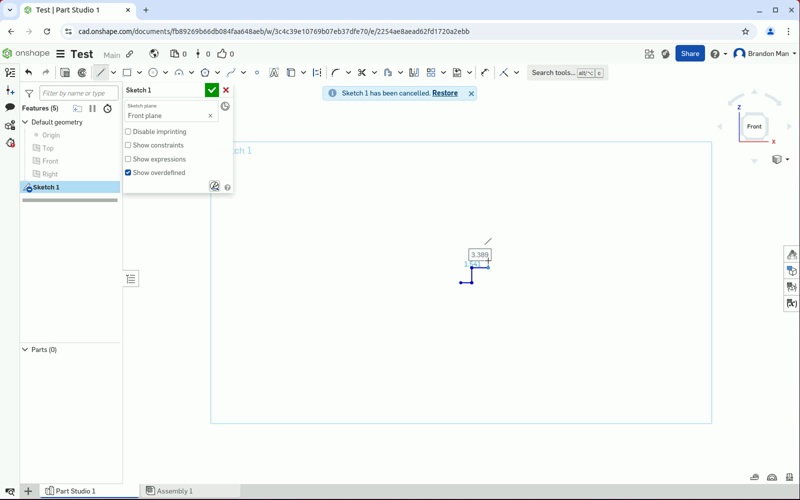
click(488, 260)
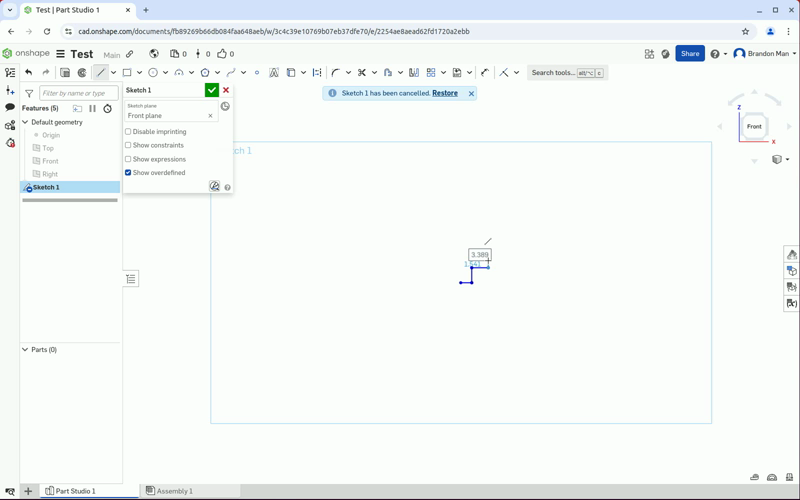
key_up(shift)
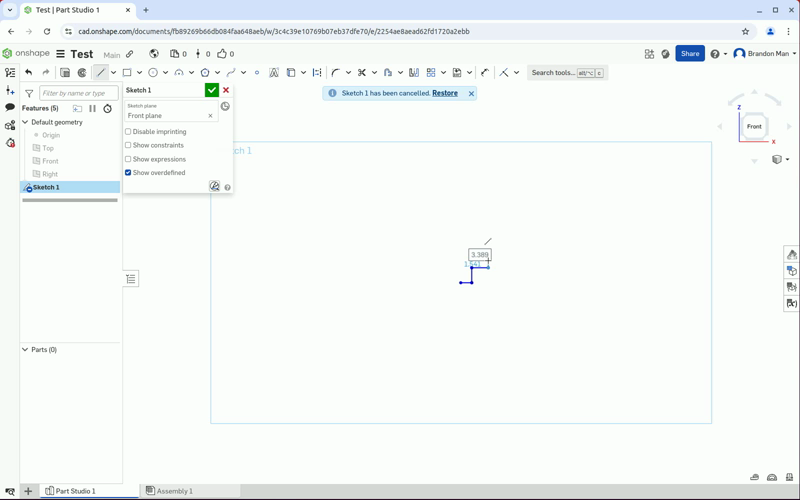
key_down(shift)
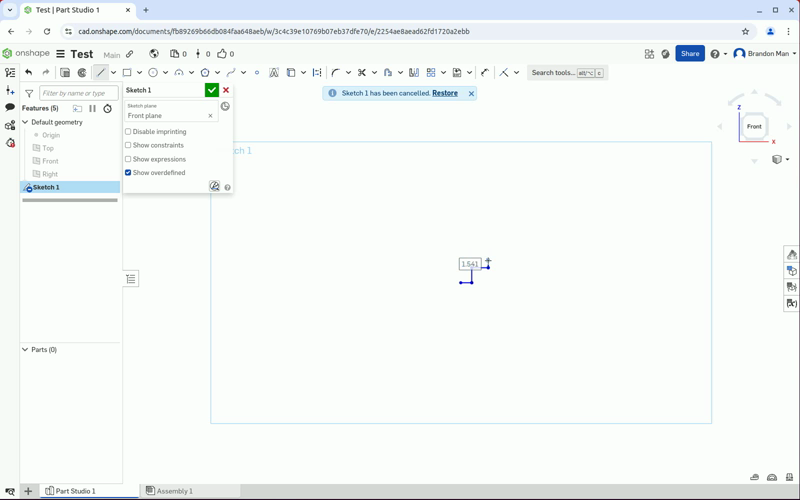
mouse_move(518, 260)
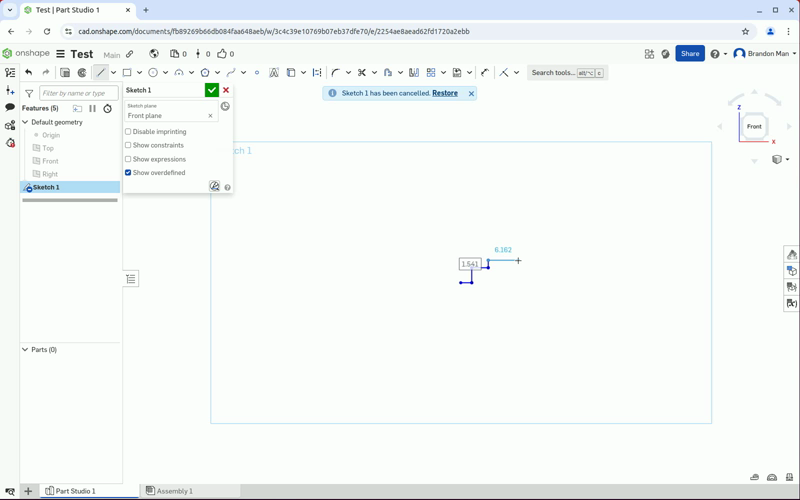
mouse_move(471, 260)
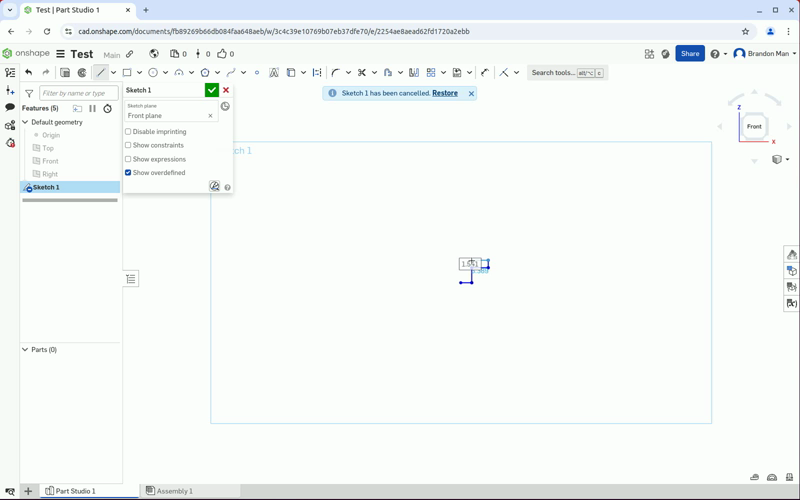
click(471, 260)
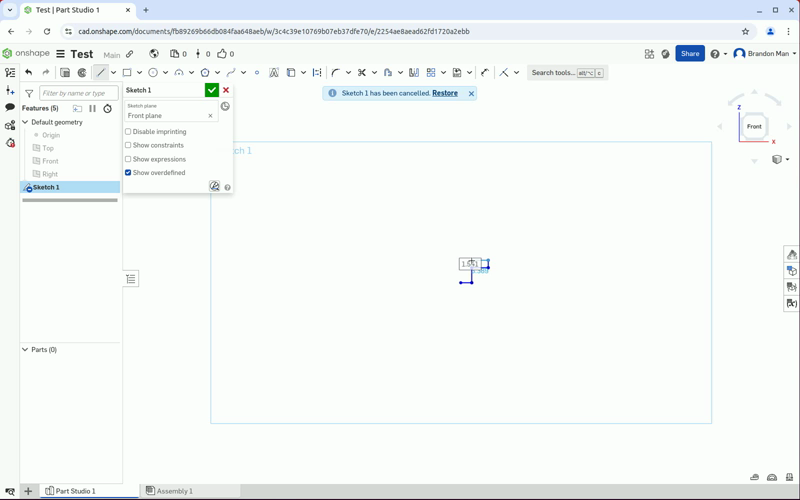
key_up(shift)
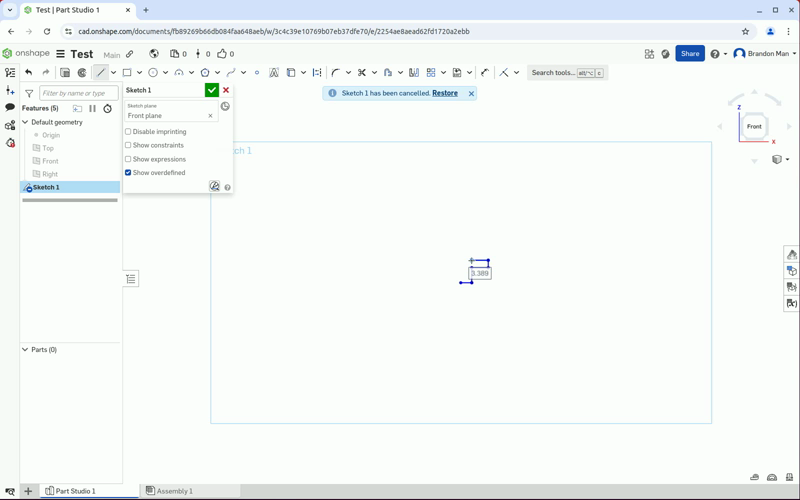
key_down(shift)
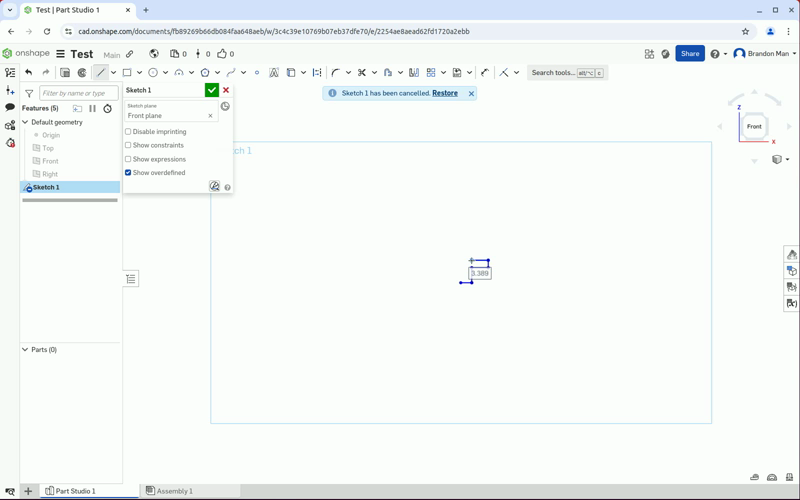
mouse_move(501, 260)
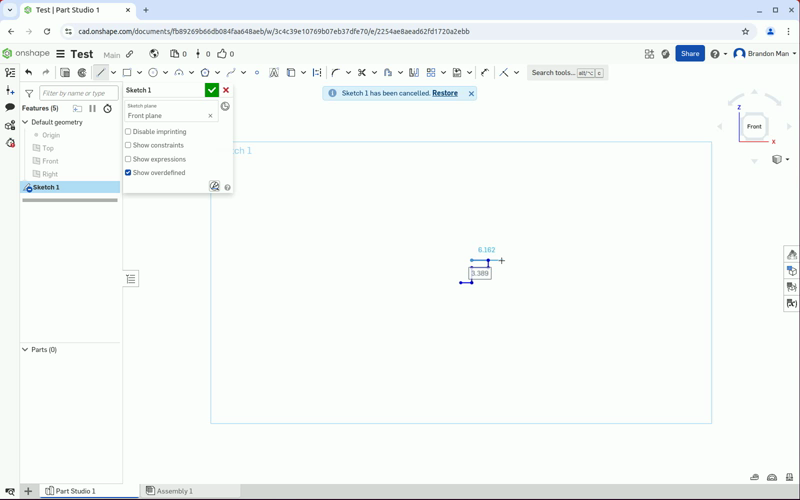
mouse_move(471, 252)
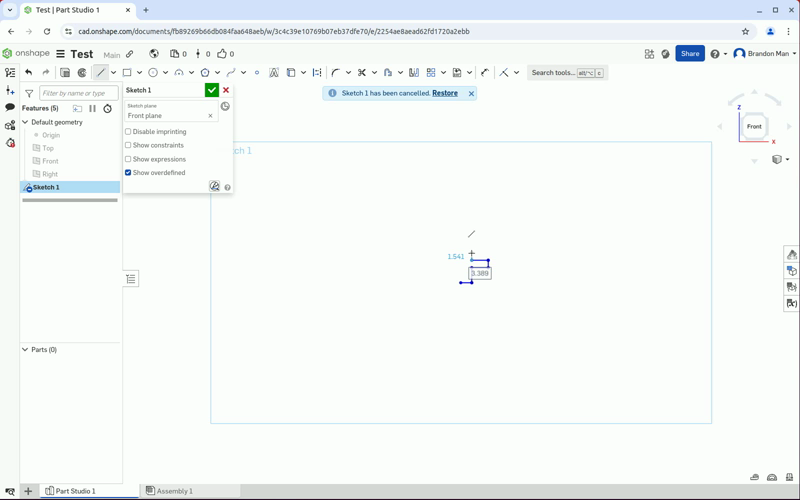
click(471, 252)
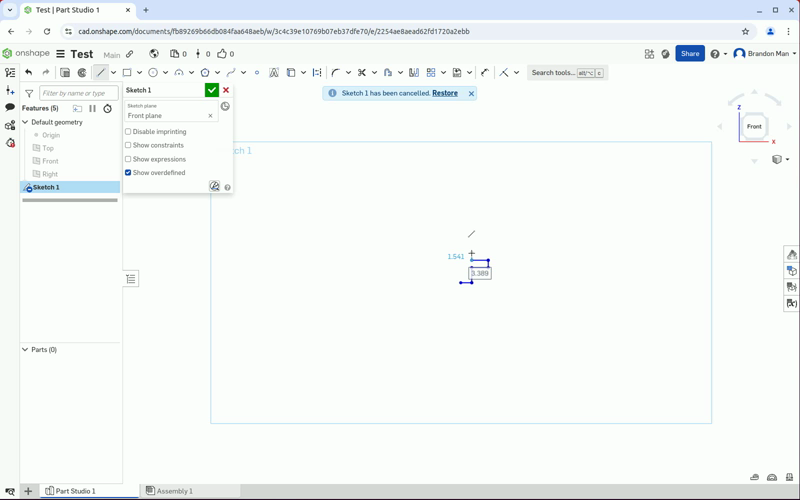
key_up(shift)
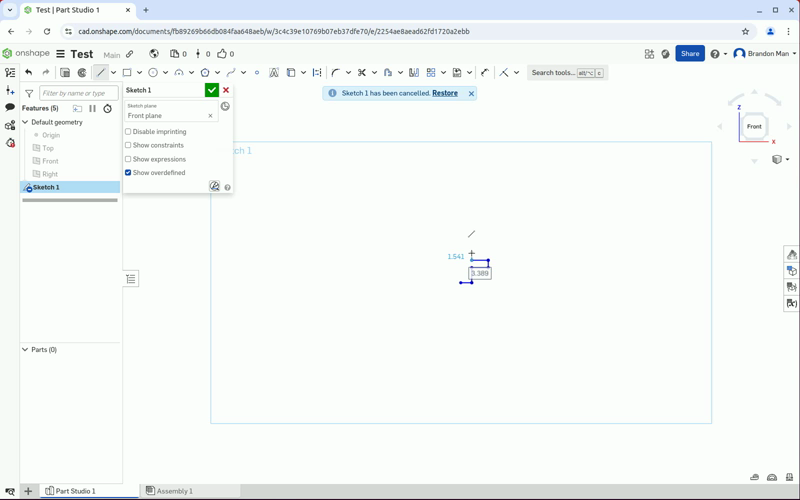
key(esc)
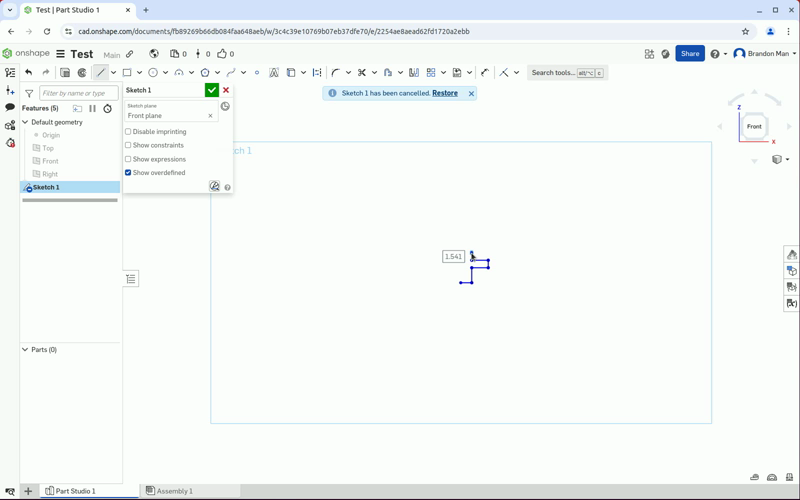
key(a)
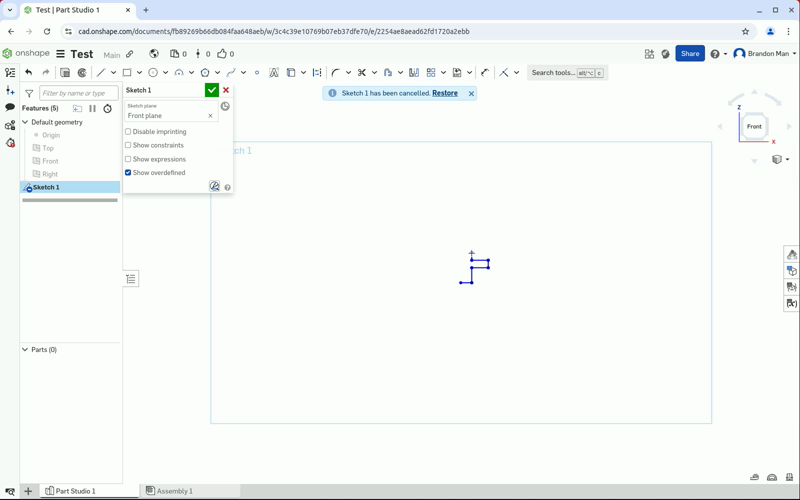
mouse_move(471, 252)
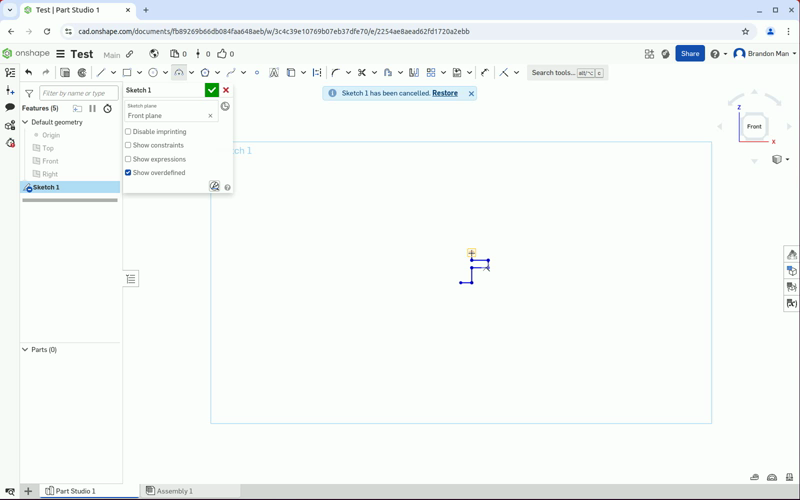
click(471, 252)
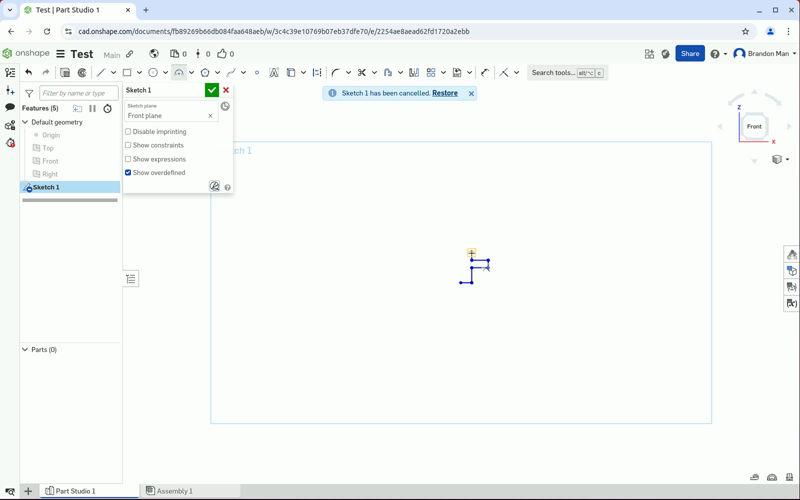
key_down(shift)
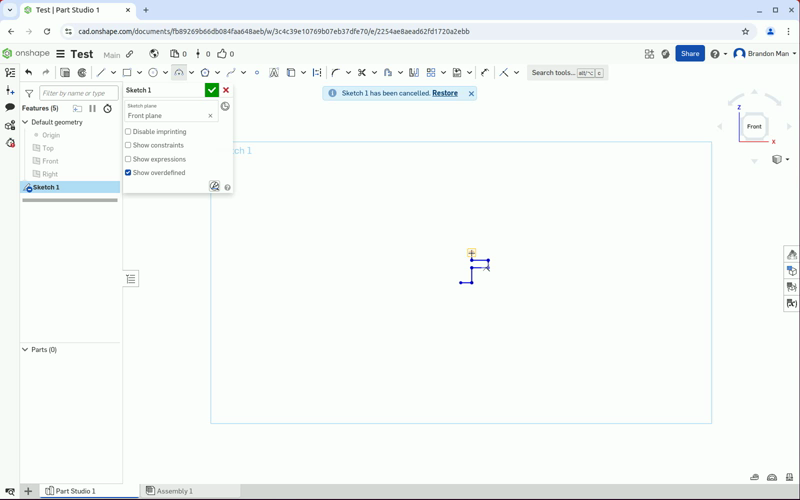
mouse_move(473, 250)
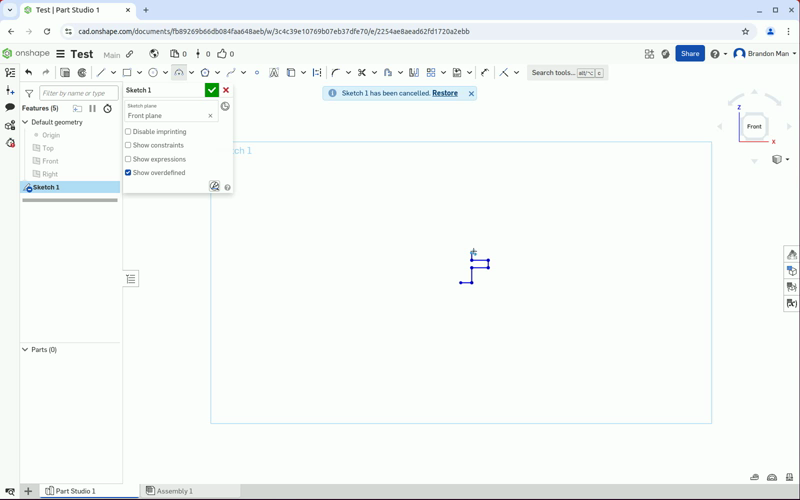
scroll(6)
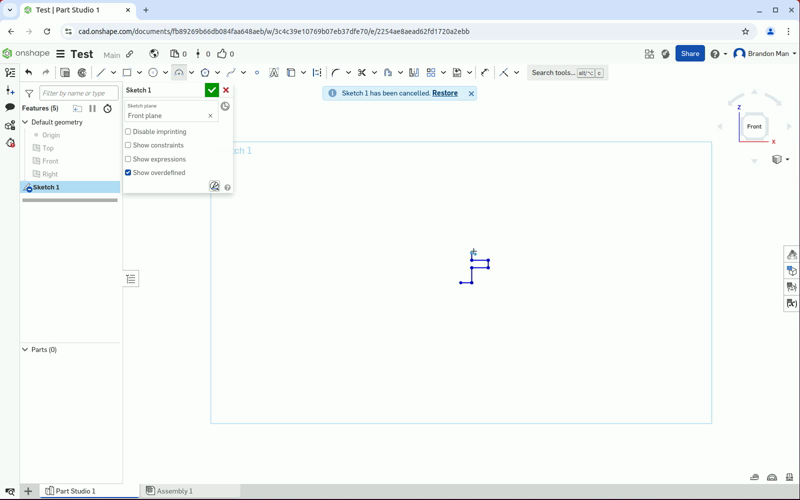
scroll(6)
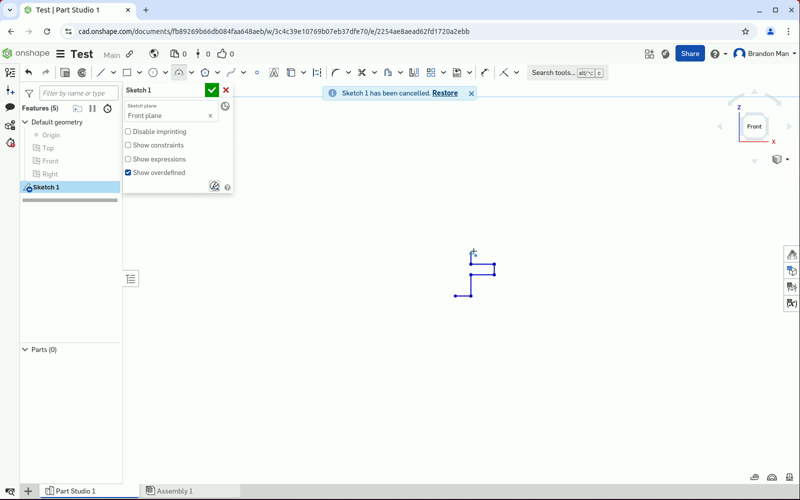
scroll(6)
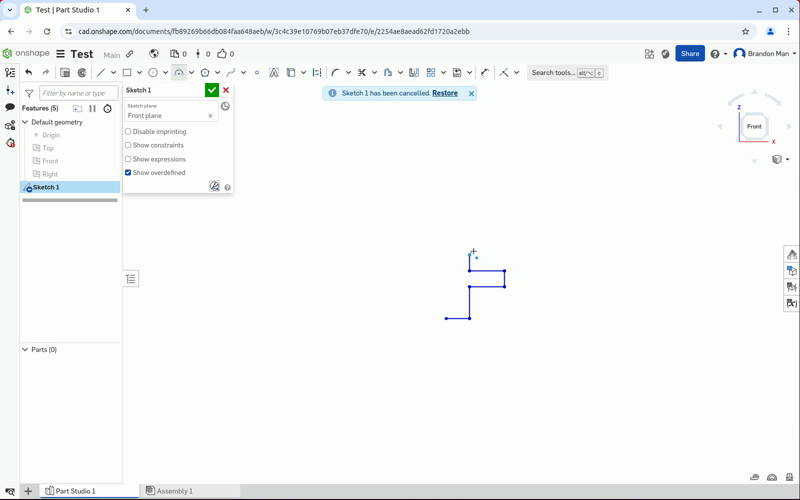
scroll(6)
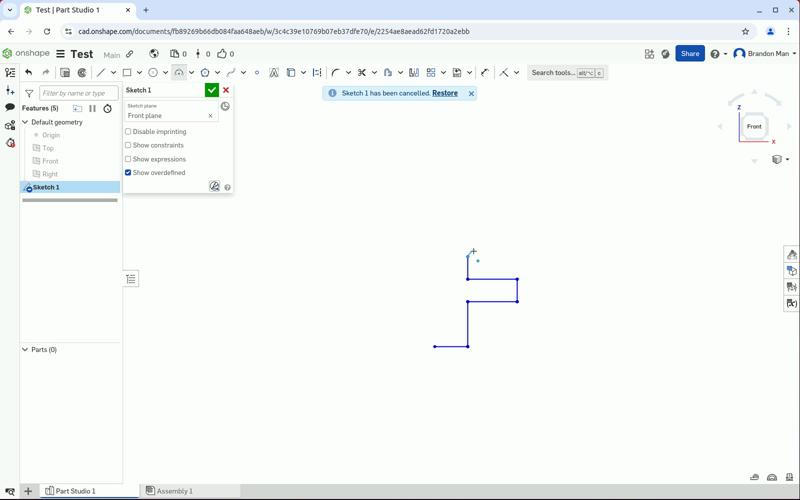
scroll(6)
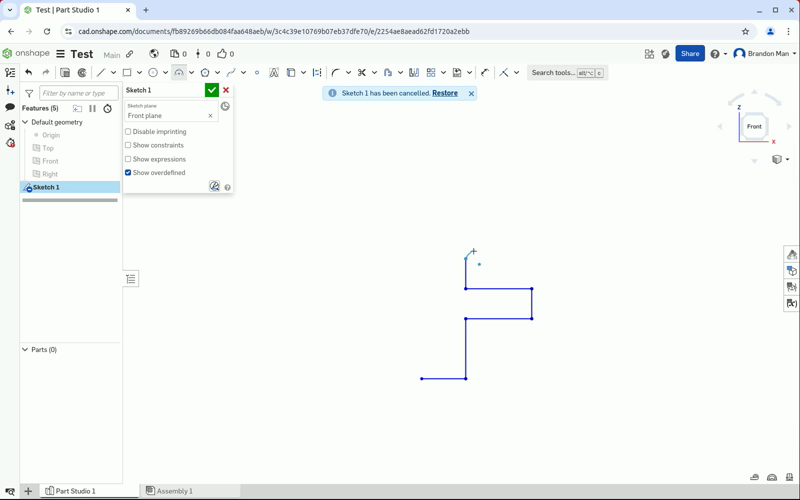
scroll(6)
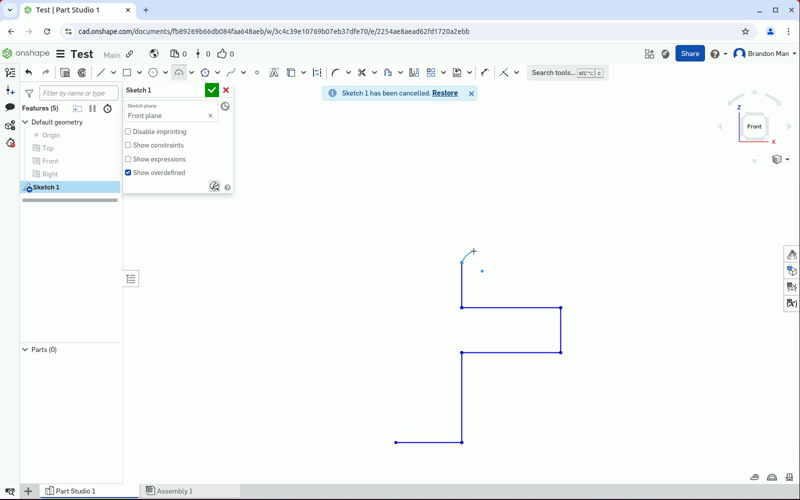
scroll(6)
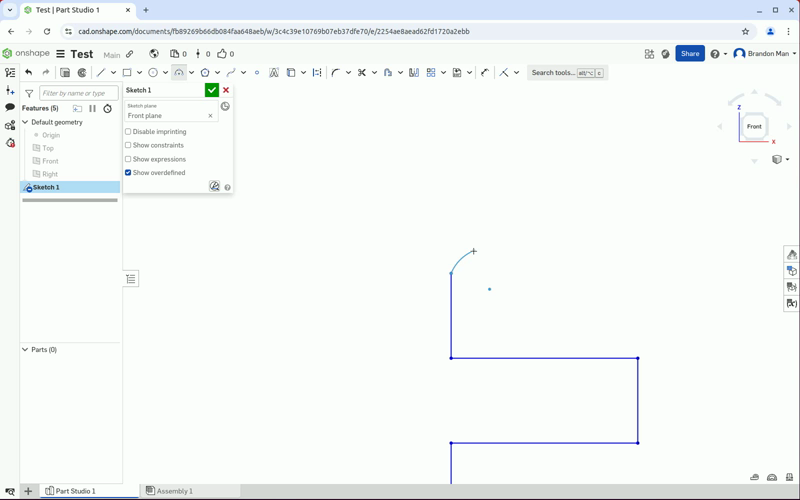
click(473, 250)
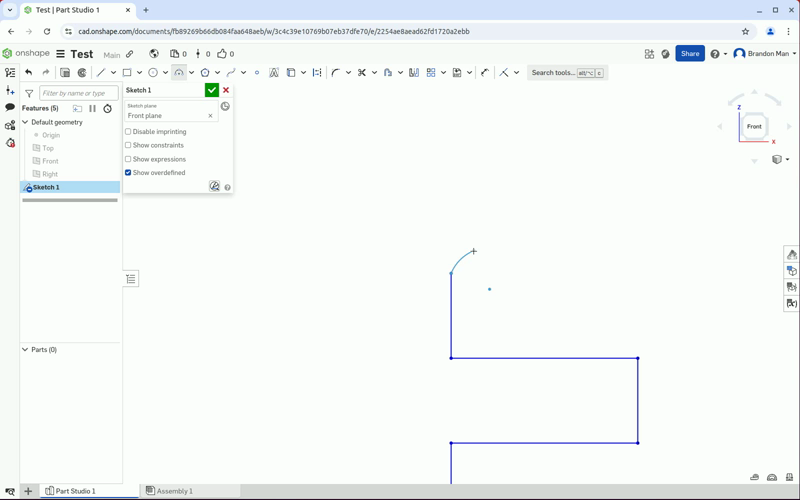
scroll(-6)
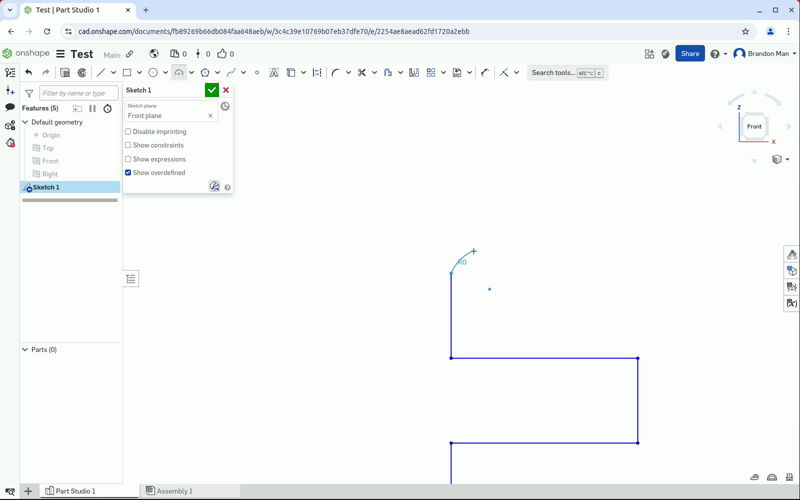
scroll(-6)
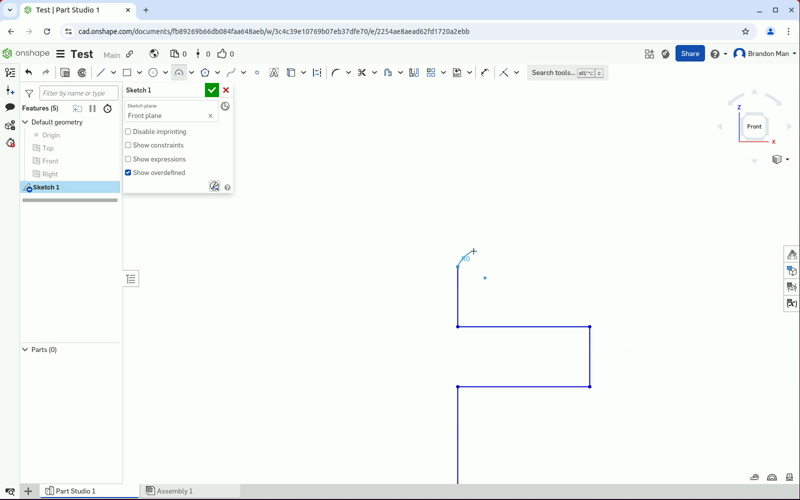
scroll(-6)
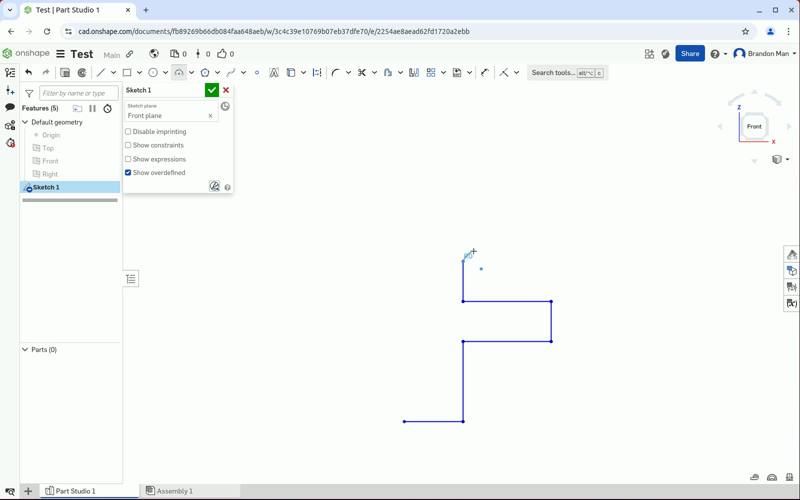
scroll(-6)
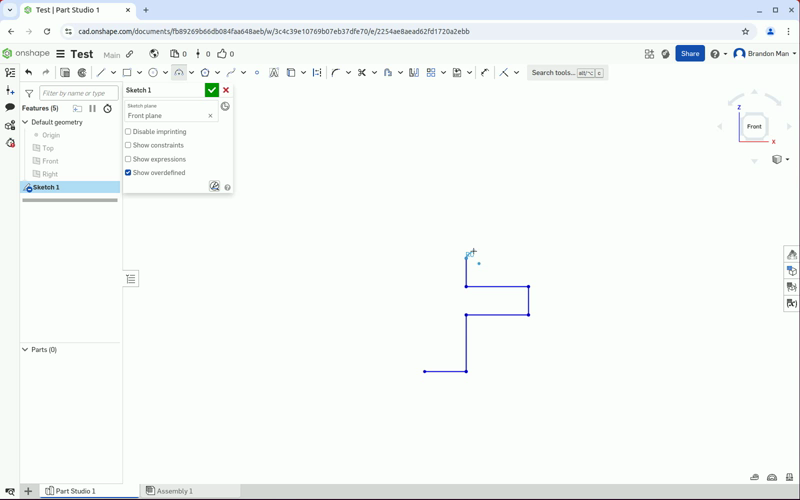
scroll(-6)
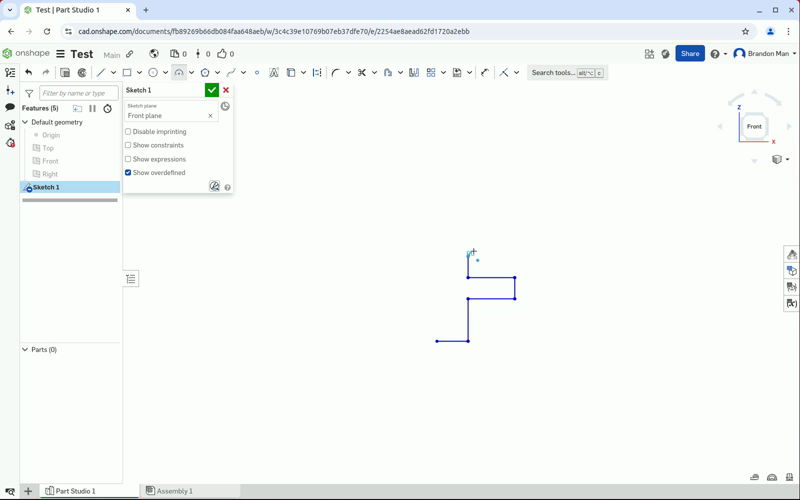
scroll(-6)
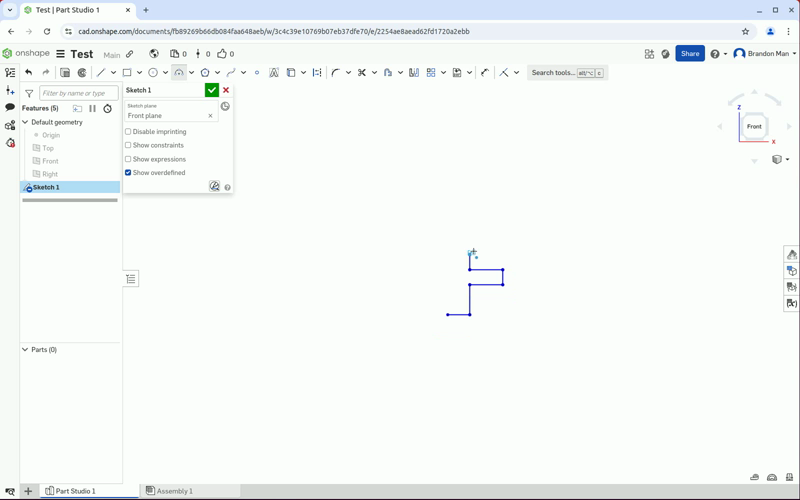
scroll(-6)
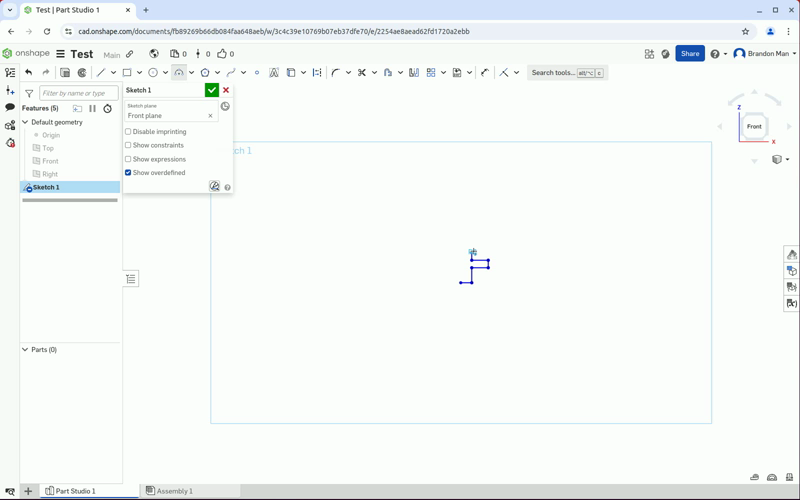
mouse_move(472, 251)
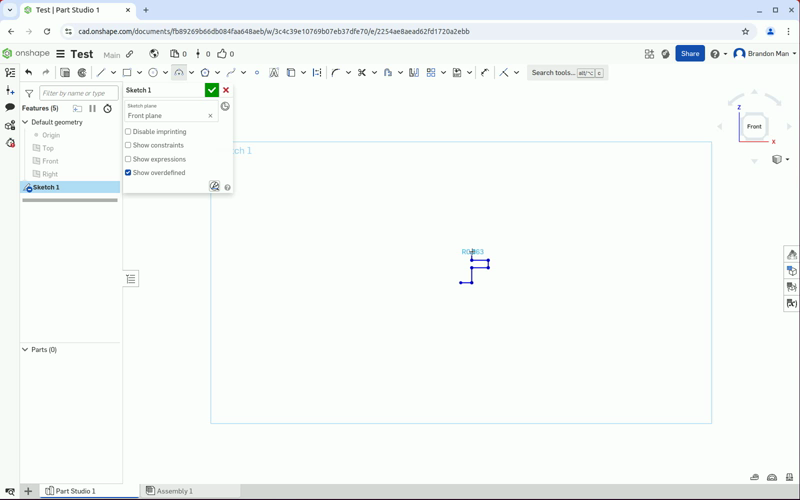
scroll(6)
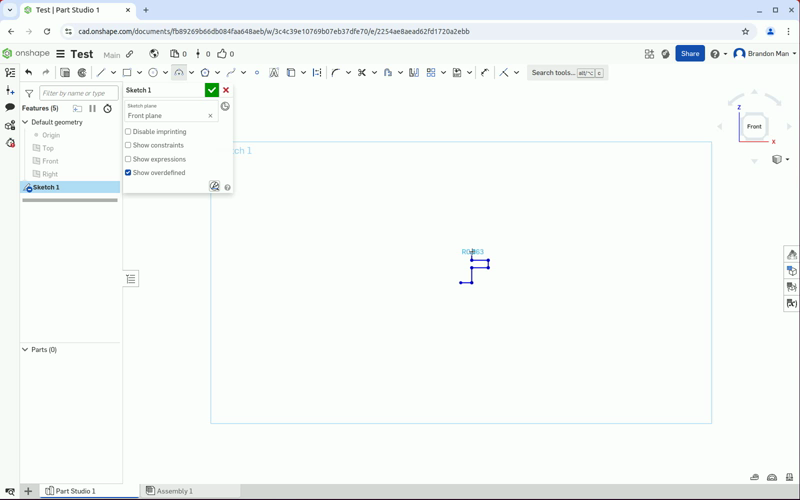
scroll(6)
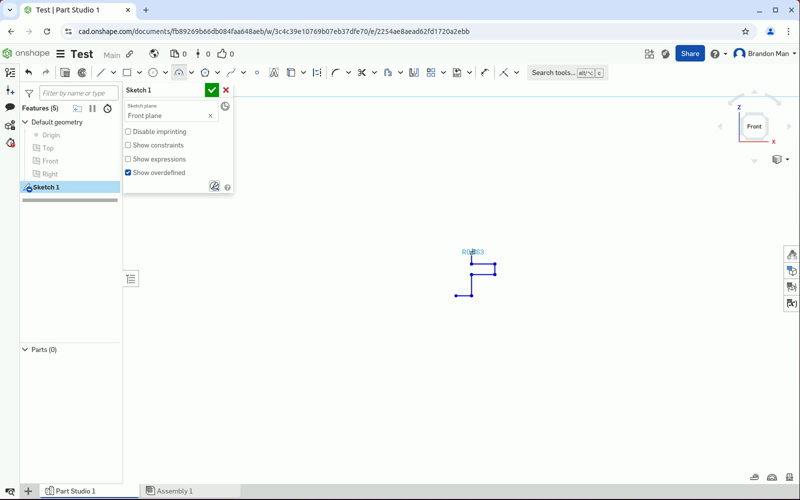
scroll(6)
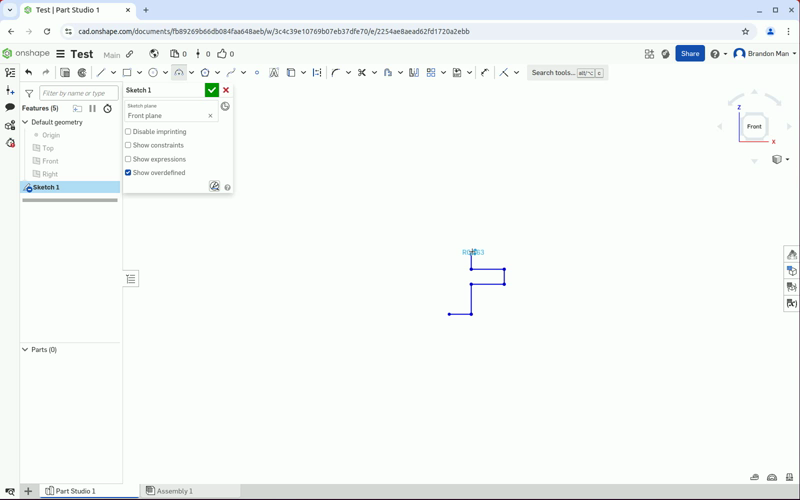
scroll(6)
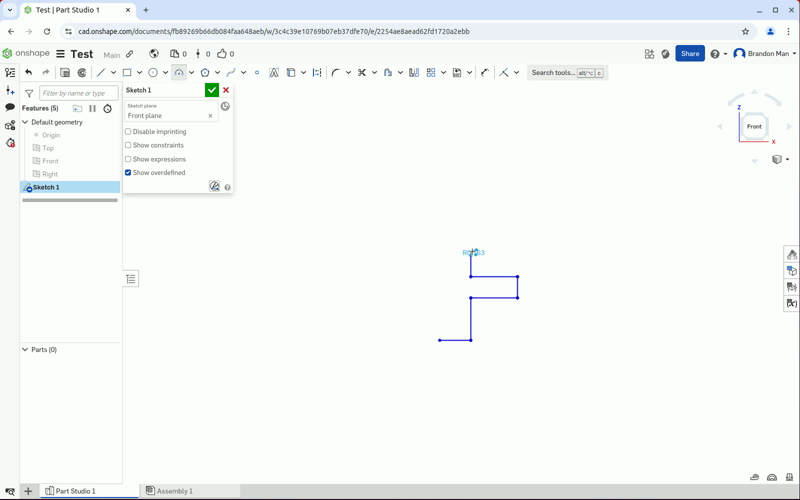
scroll(6)
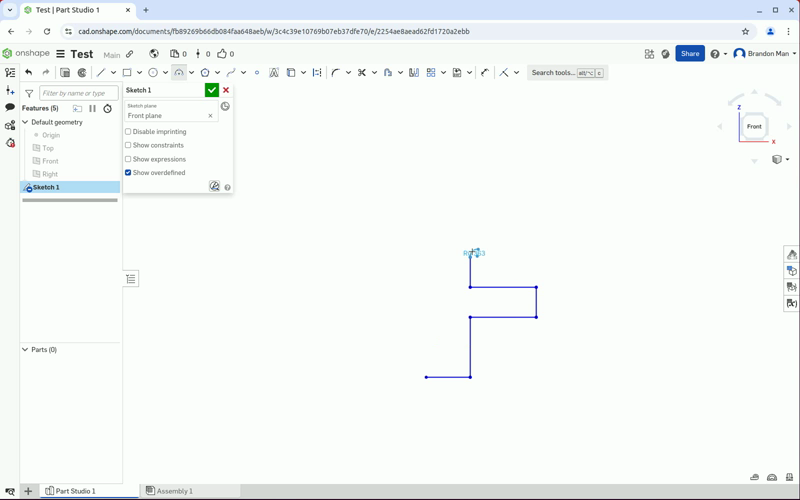
scroll(6)
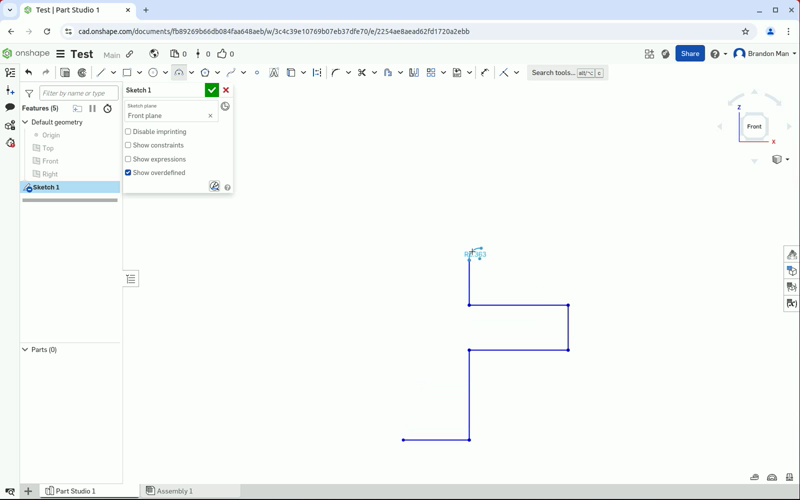
scroll(6)
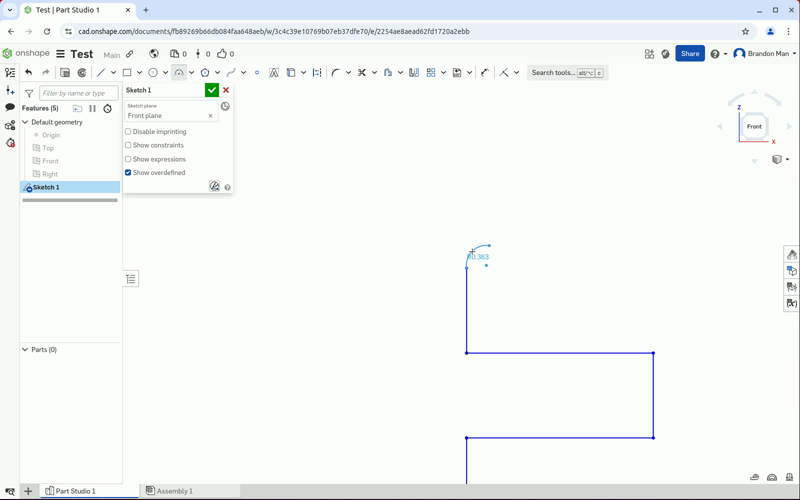
click(472, 251)
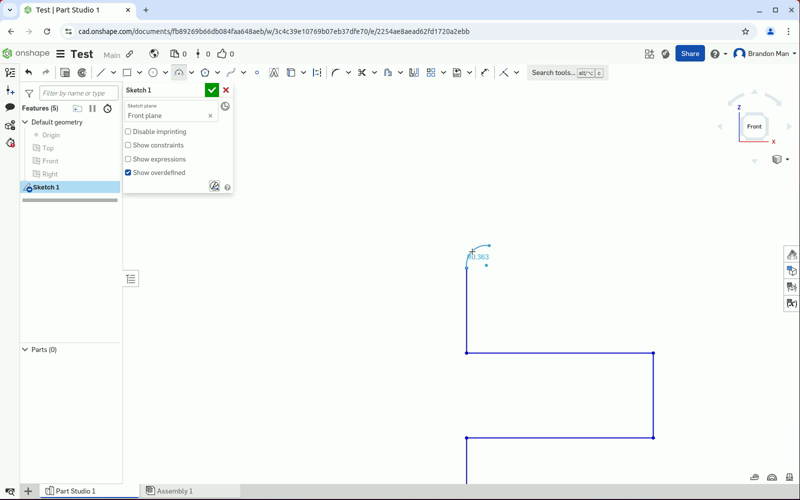
scroll(-6)
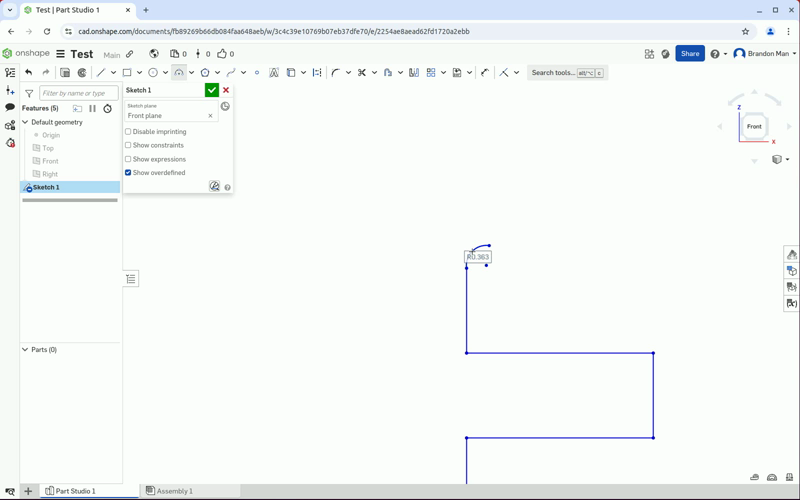
scroll(-6)
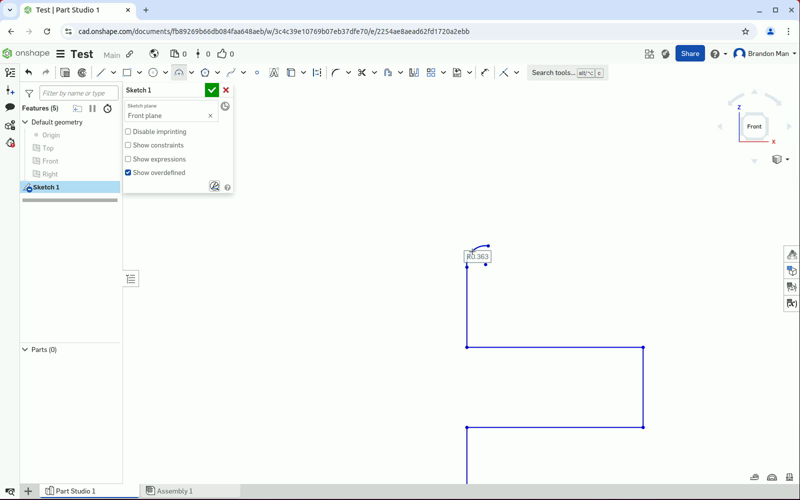
scroll(-6)
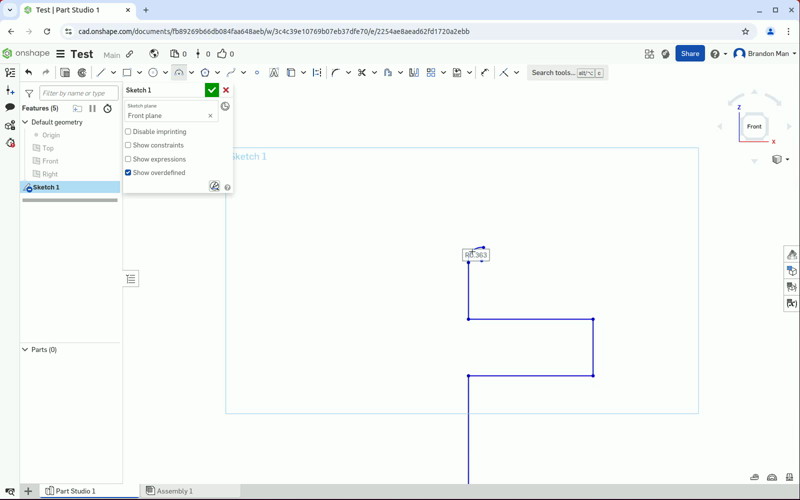
scroll(-6)
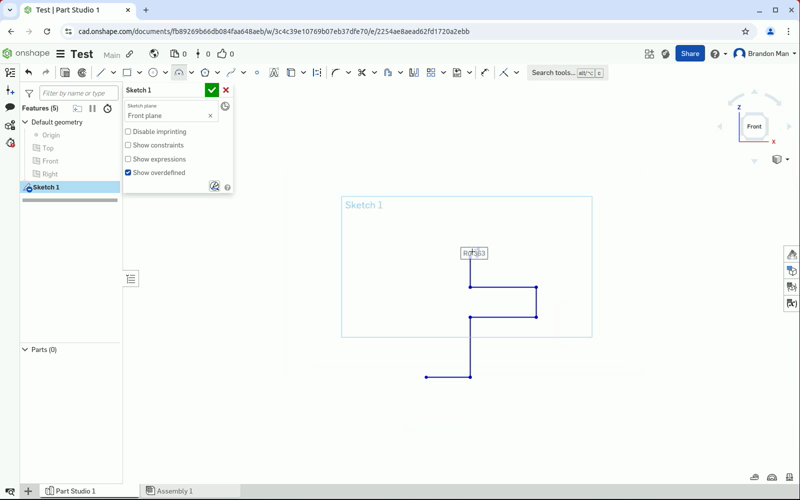
scroll(-6)
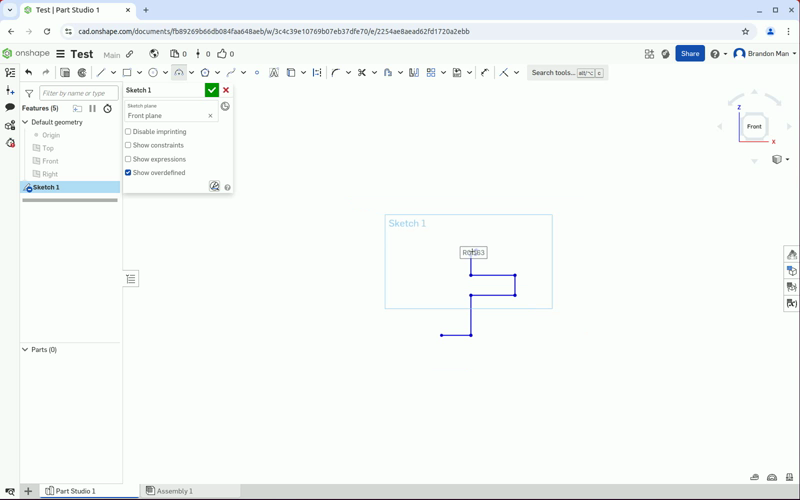
scroll(-6)
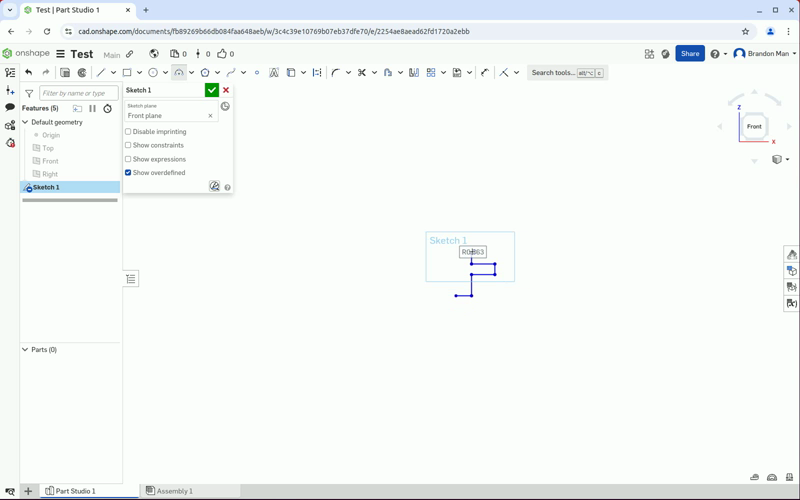
scroll(-6)
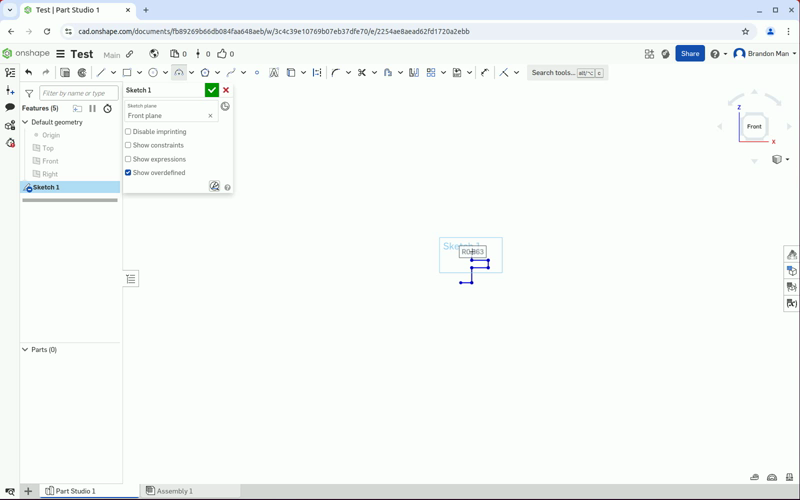
key_up(shift)
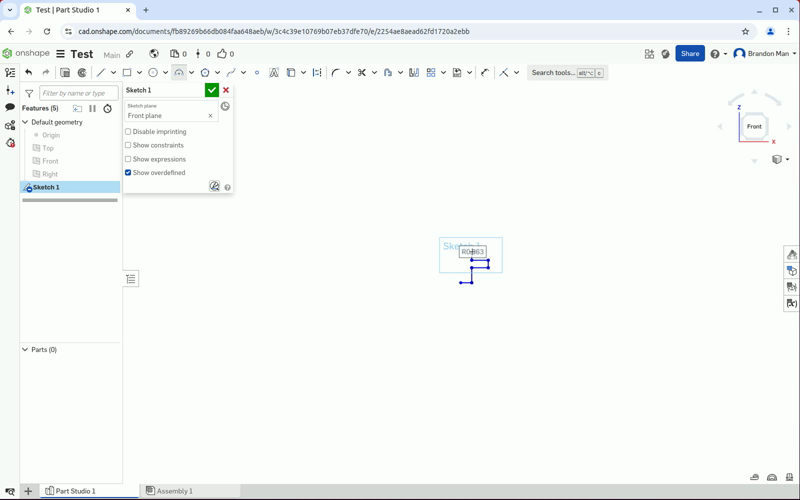
key(esc)
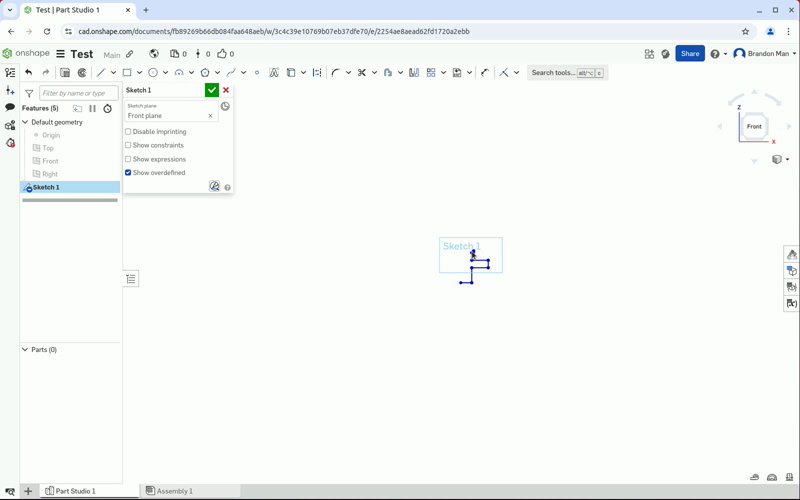
key(l)
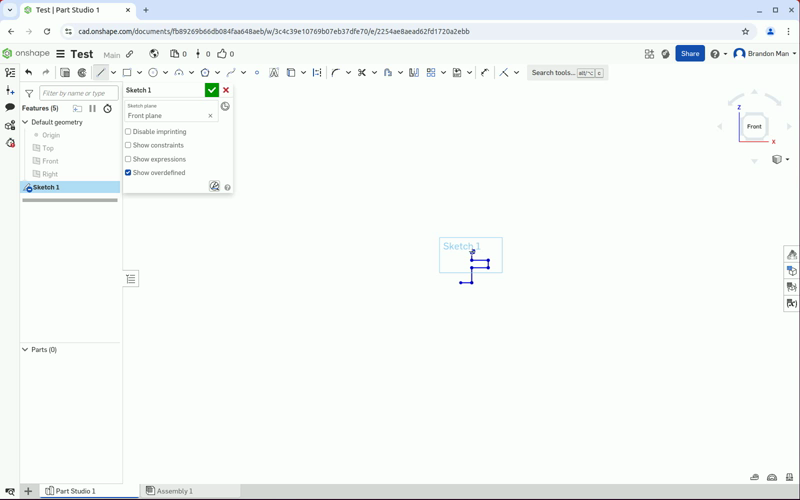
mouse_move(473, 250)
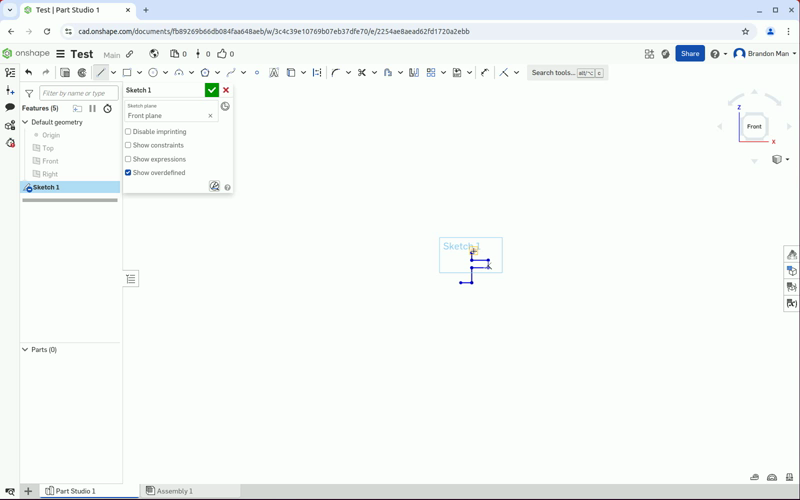
scroll(6)
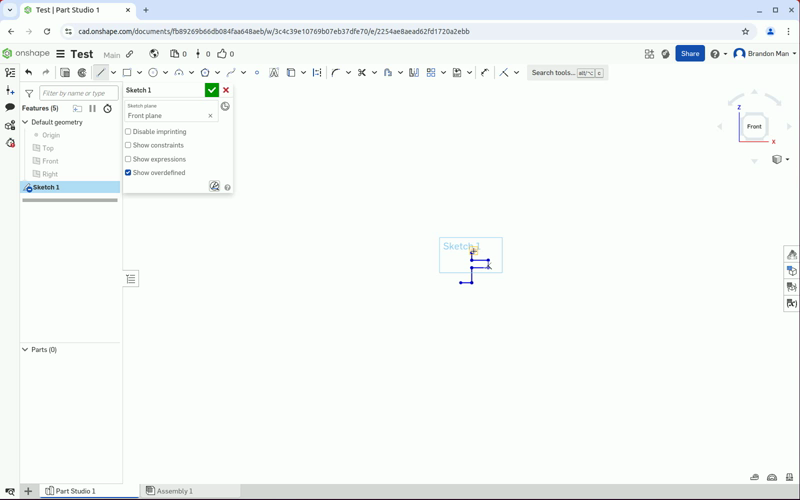
scroll(6)
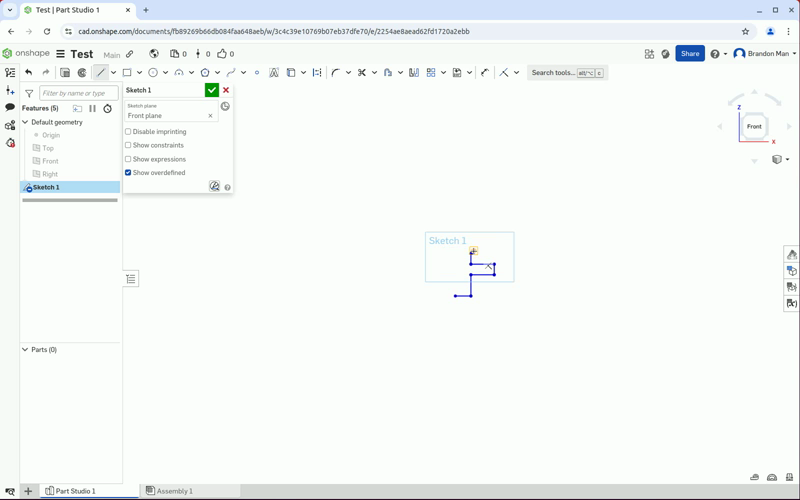
scroll(6)
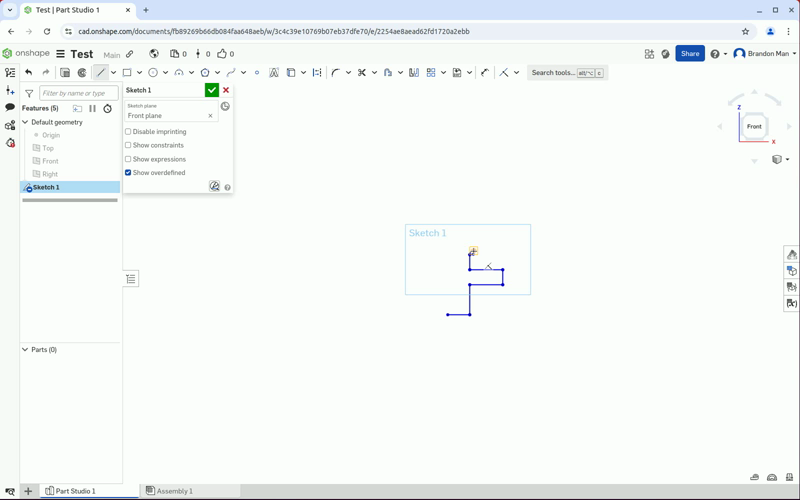
scroll(6)
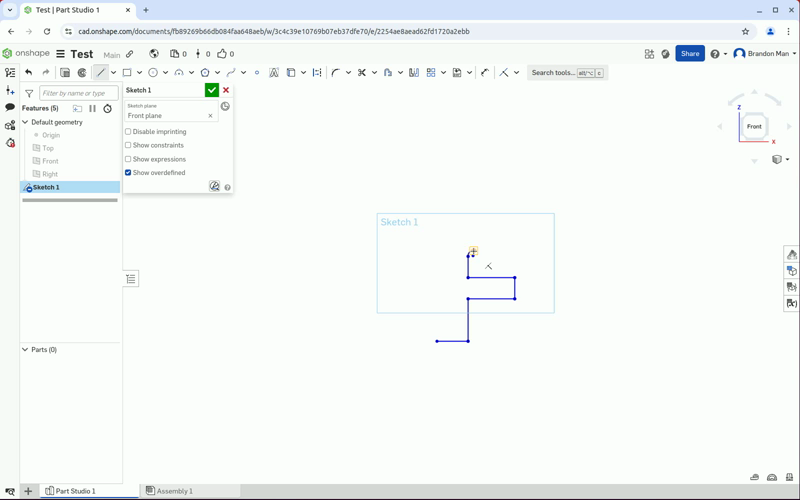
scroll(6)
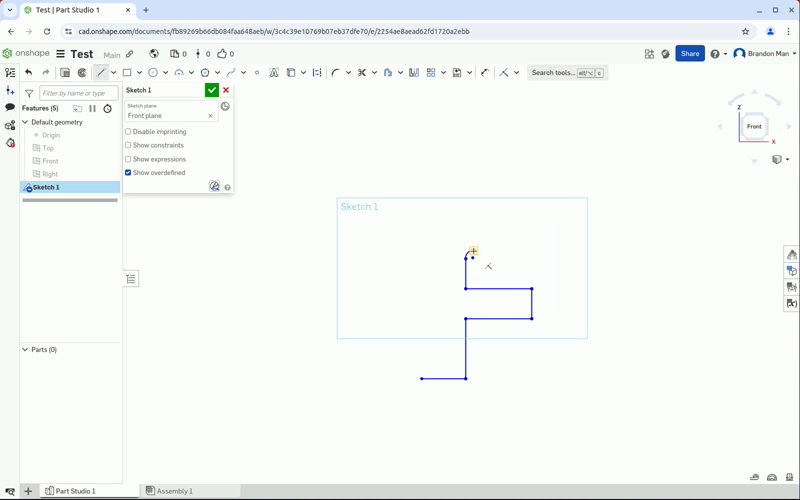
scroll(6)
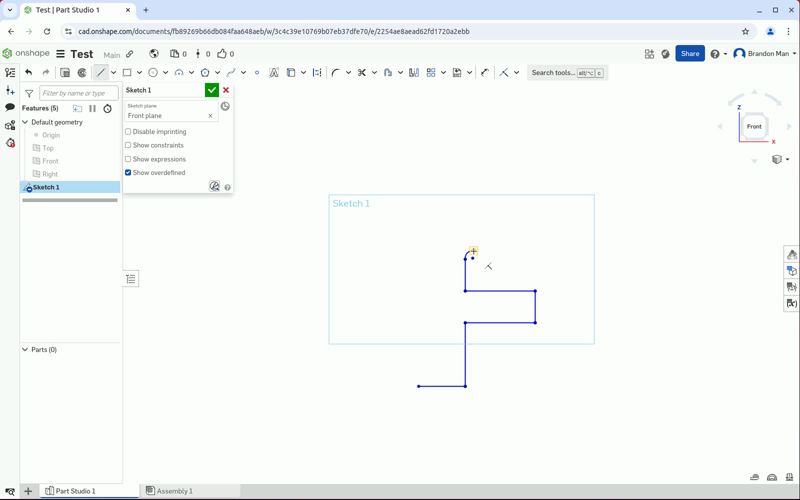
scroll(6)
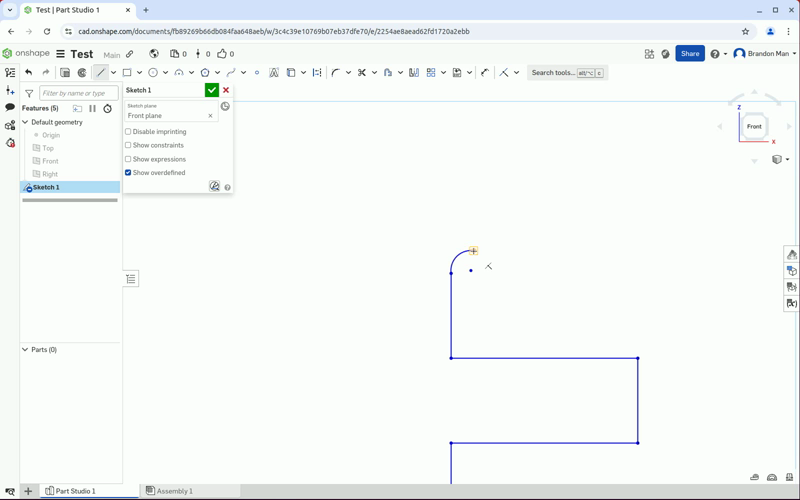
click(473, 250)
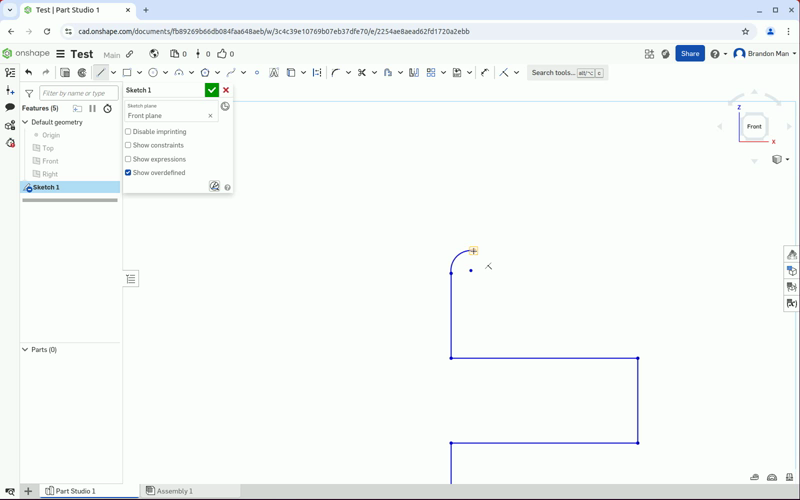
scroll(-6)
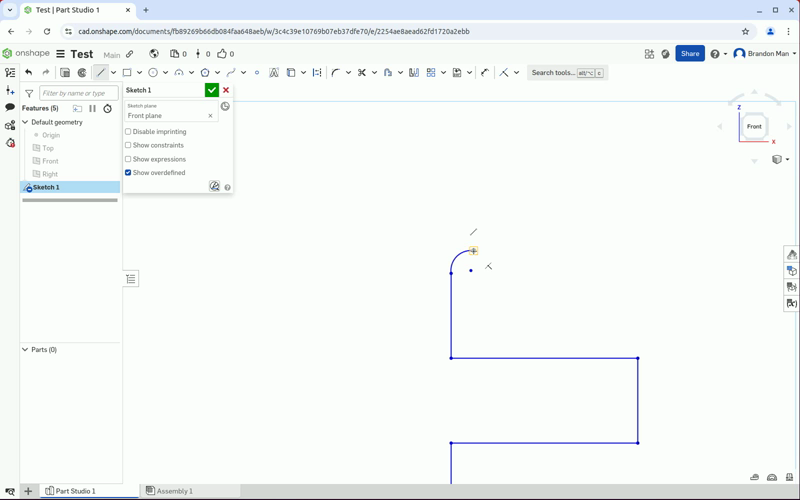
scroll(-6)
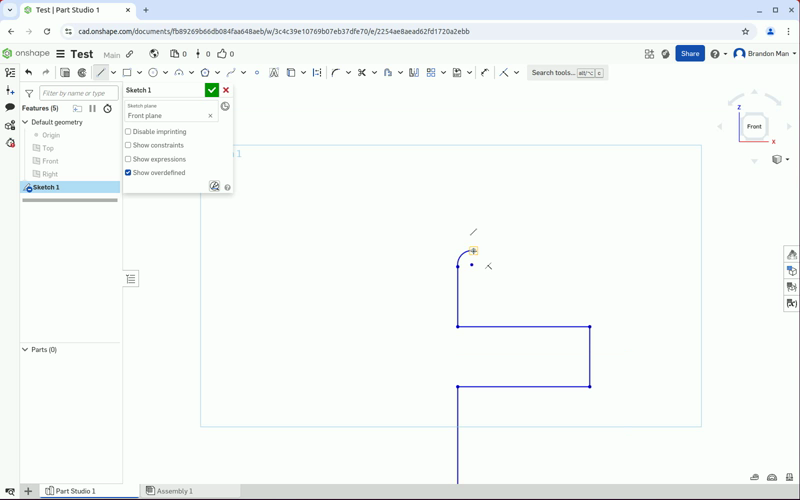
scroll(-6)
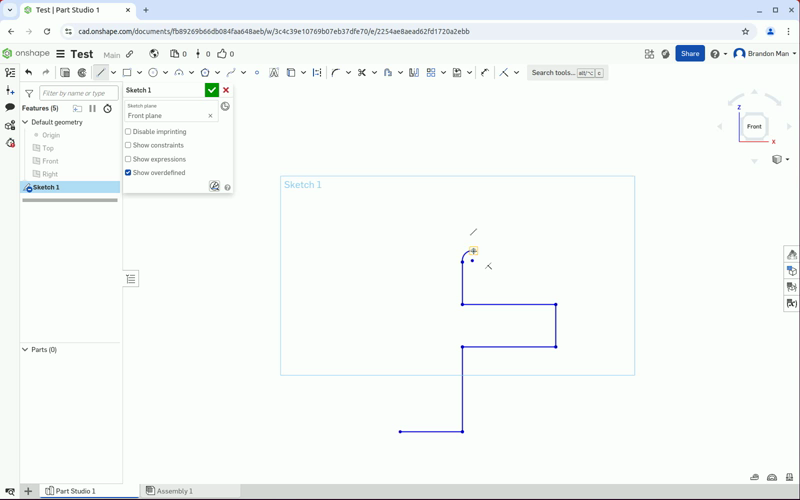
scroll(-6)
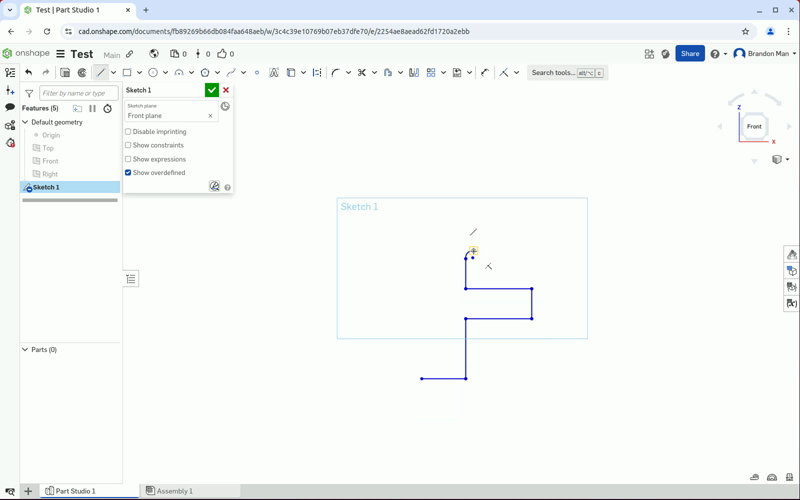
scroll(-6)
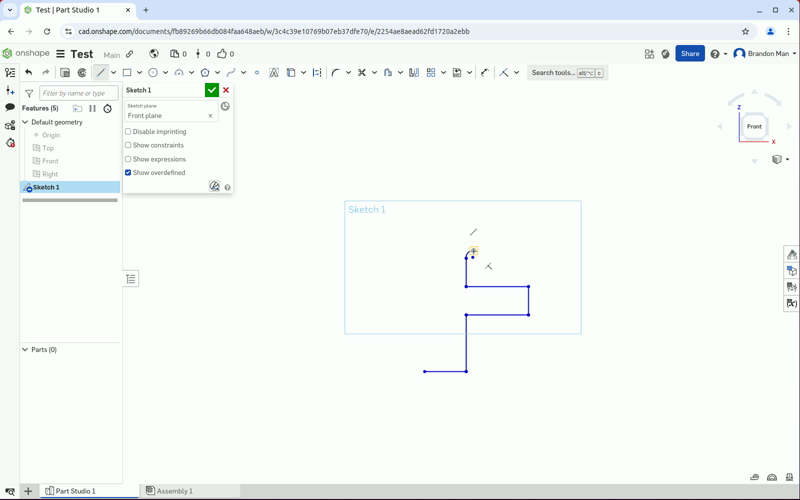
scroll(-6)
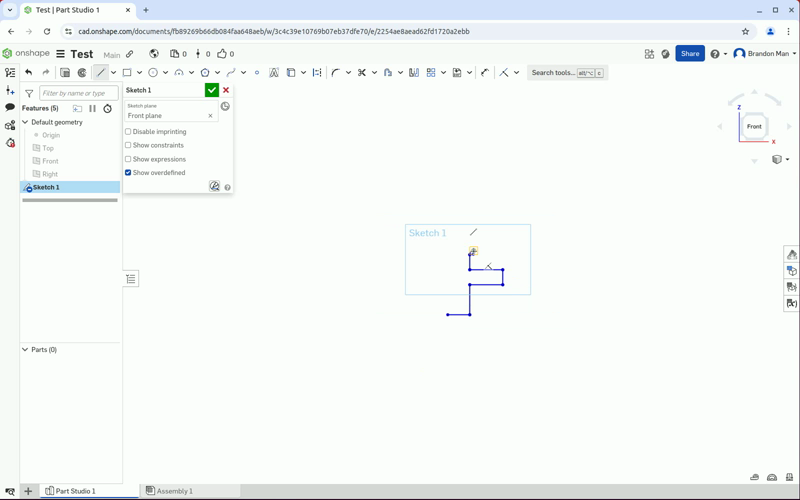
scroll(-6)
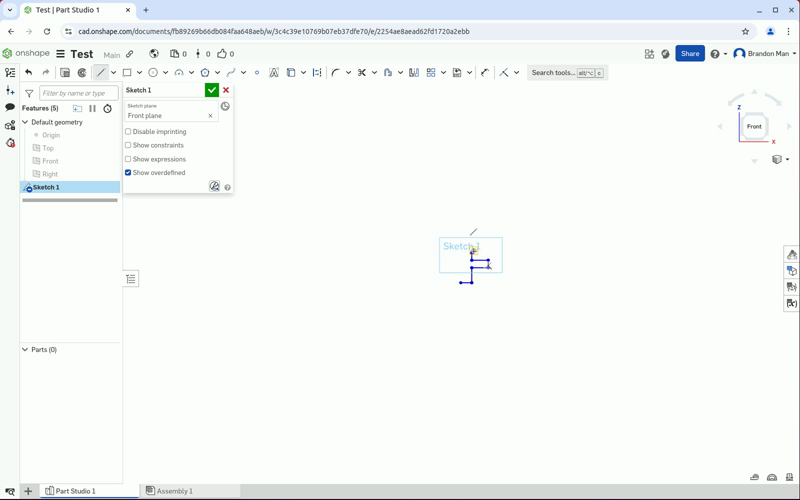
key_down(shift)
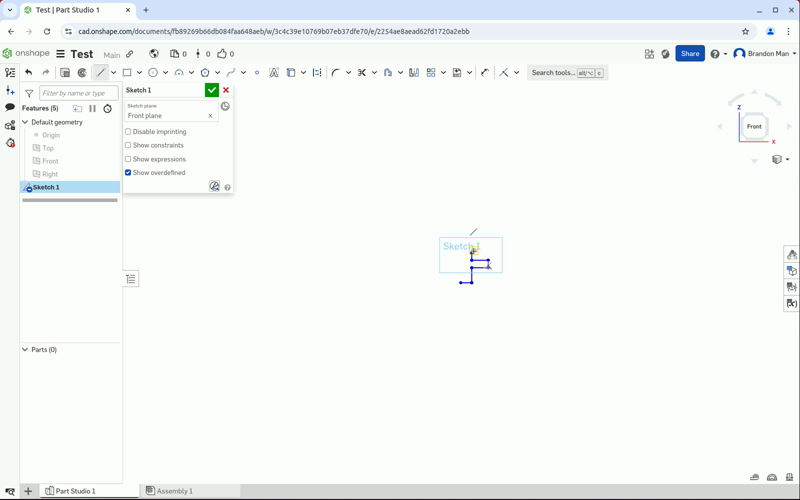
mouse_move(503, 250)
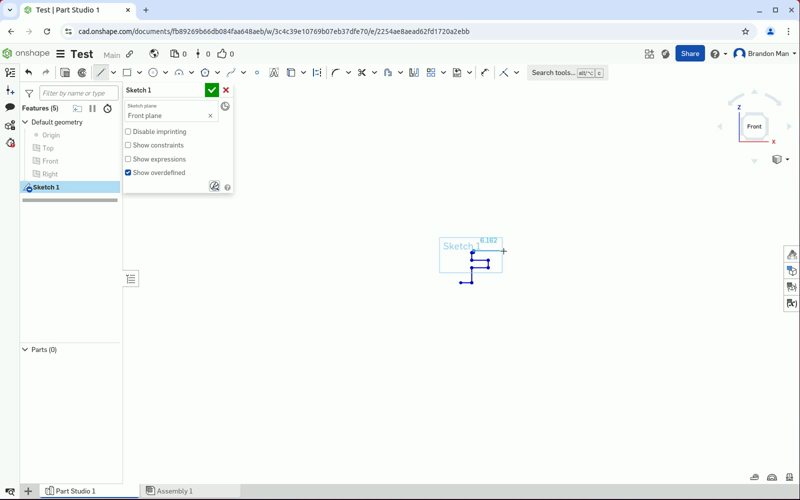
mouse_move(489, 250)
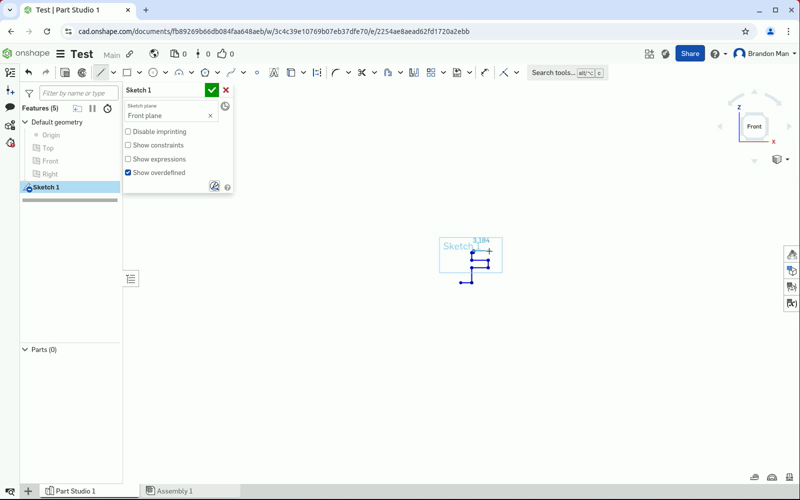
click(489, 250)
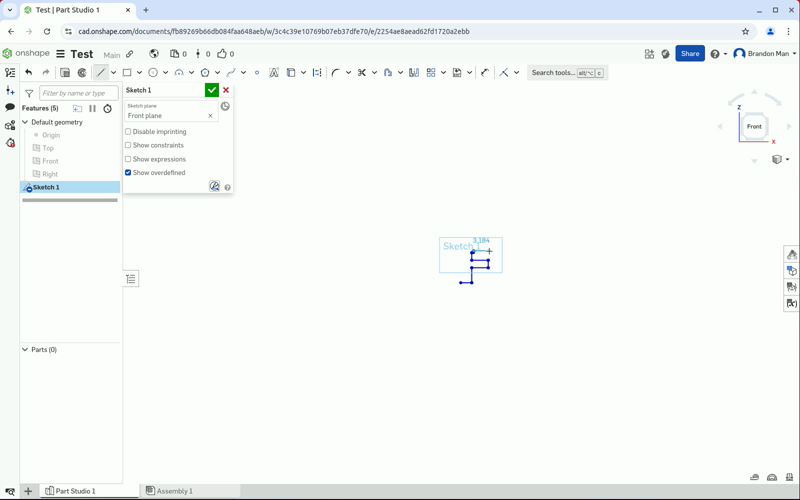
key_up(shift)
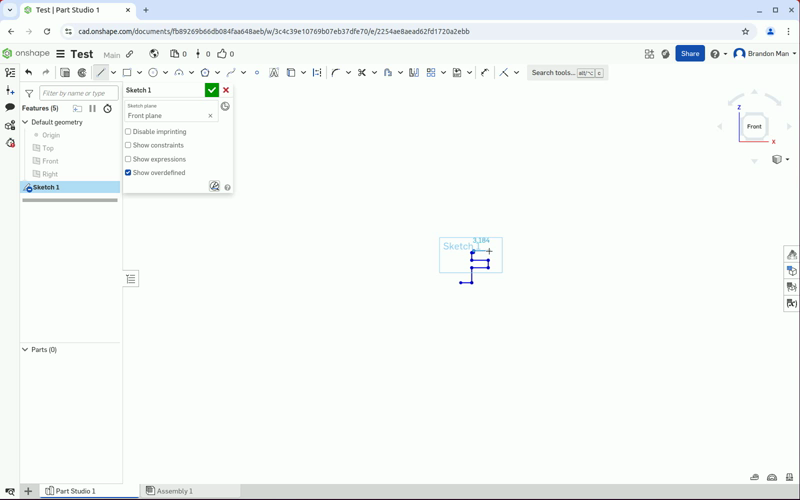
key_down(shift)
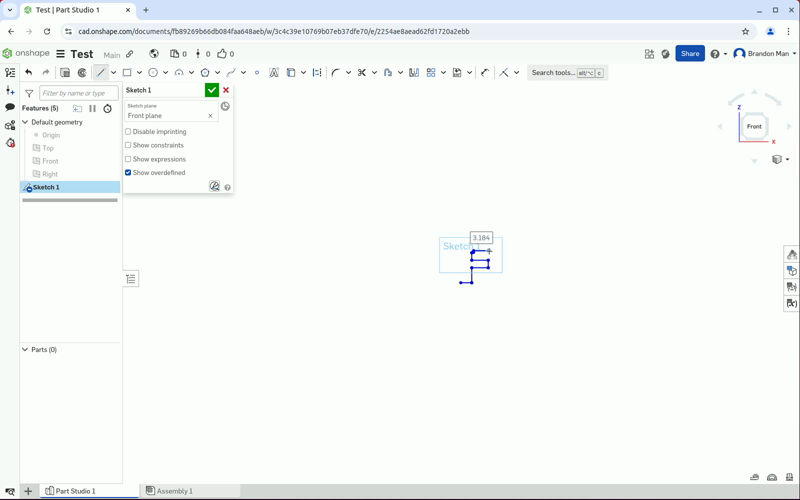
mouse_move(519, 250)
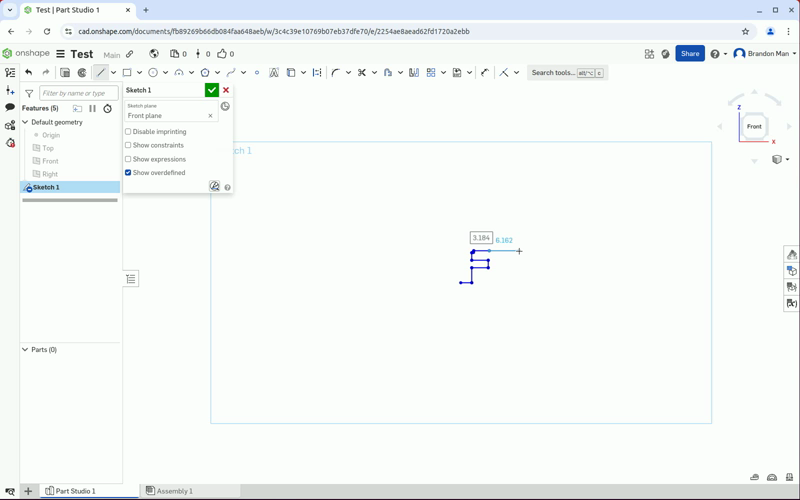
mouse_move(490, 242)
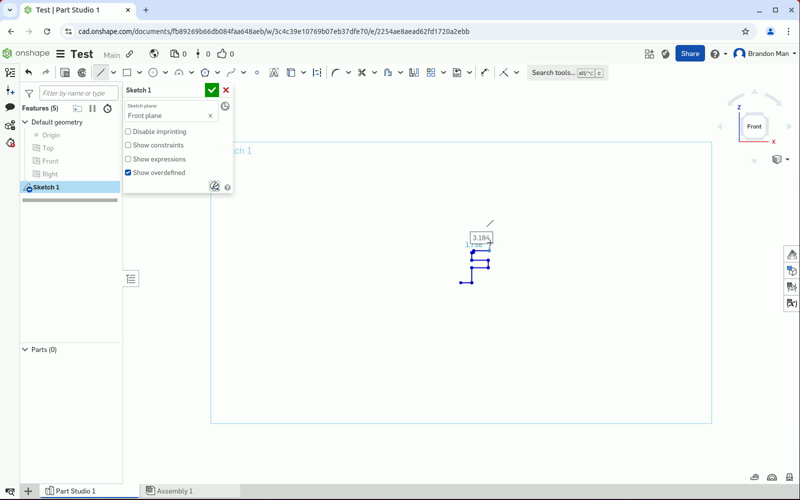
click(490, 242)
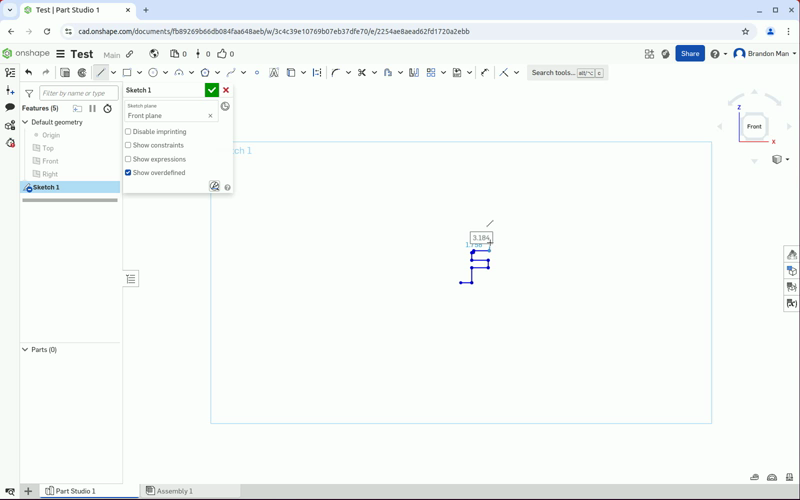
key_up(shift)
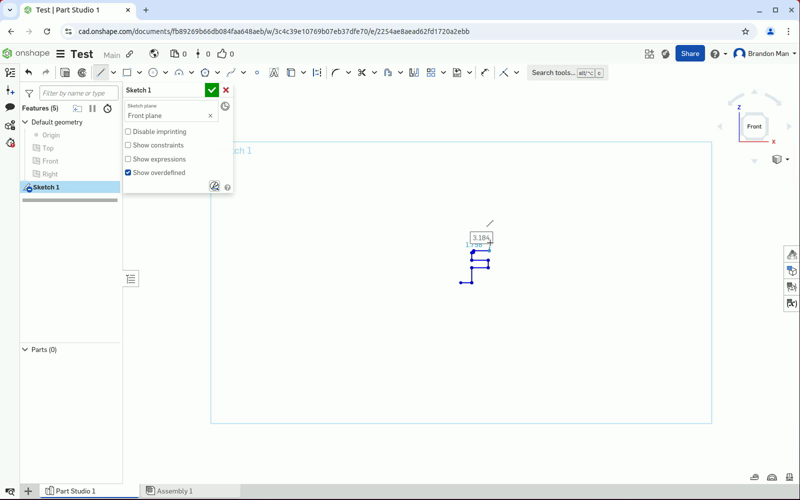
key_down(shift)
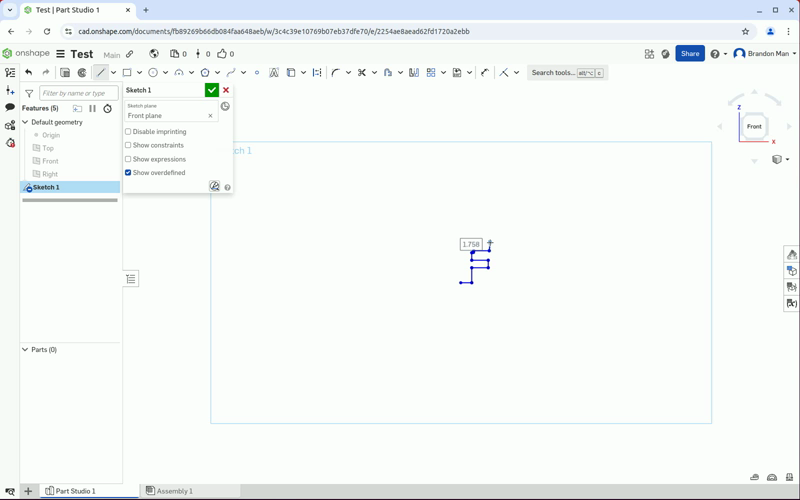
mouse_move(520, 242)
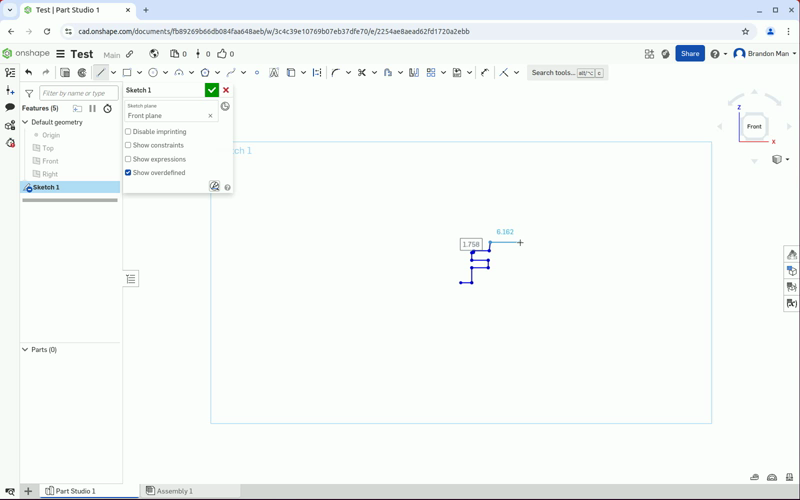
mouse_move(471, 242)
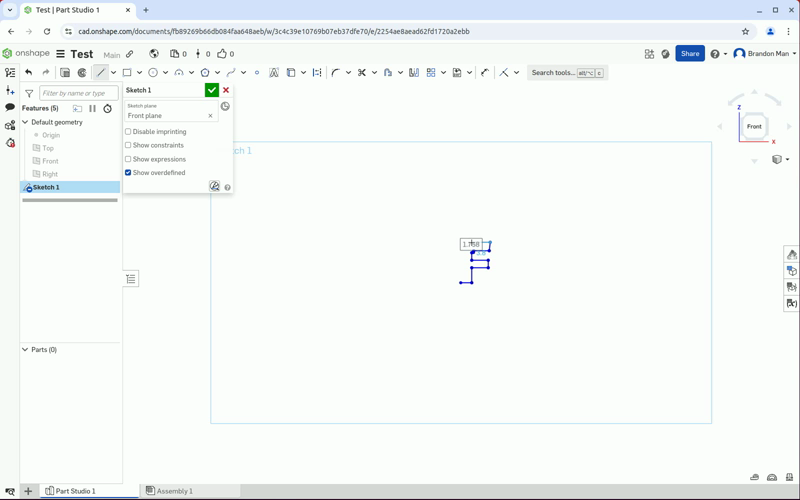
click(471, 242)
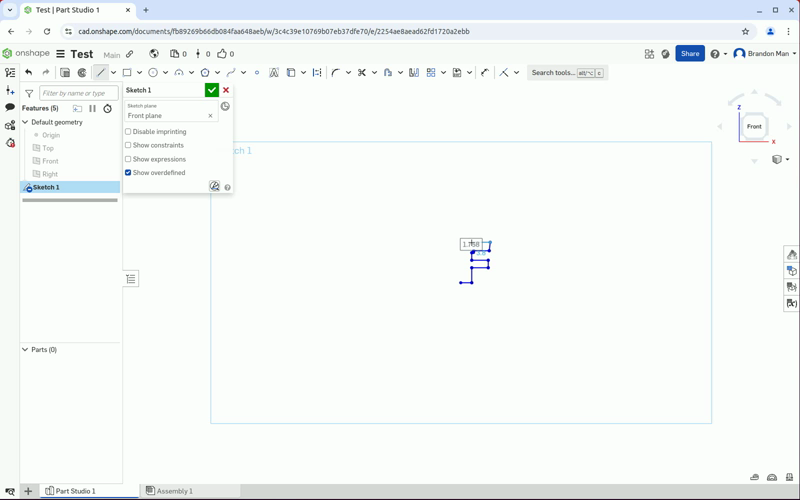
key_up(shift)
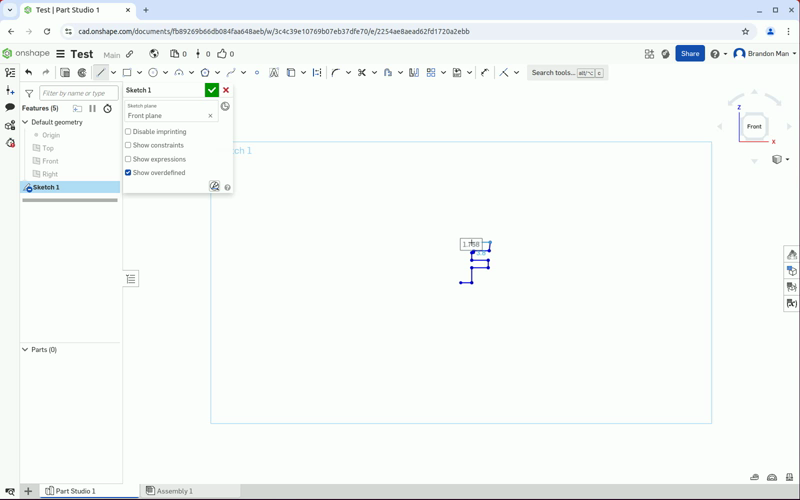
key(esc)
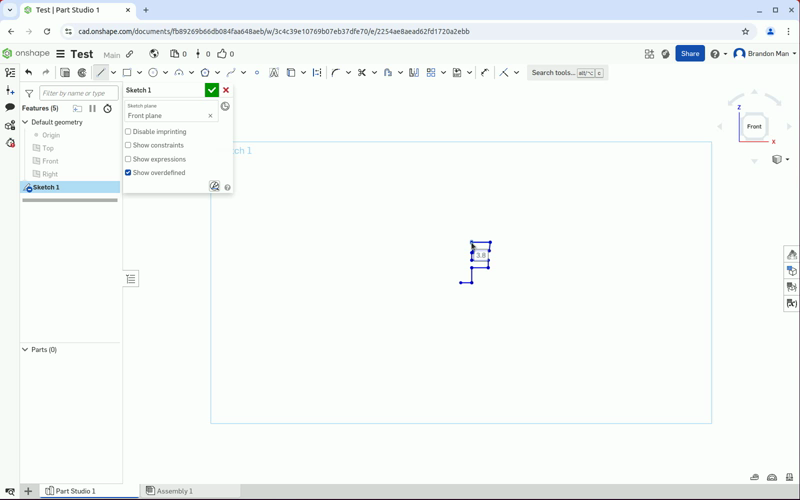
key(a)
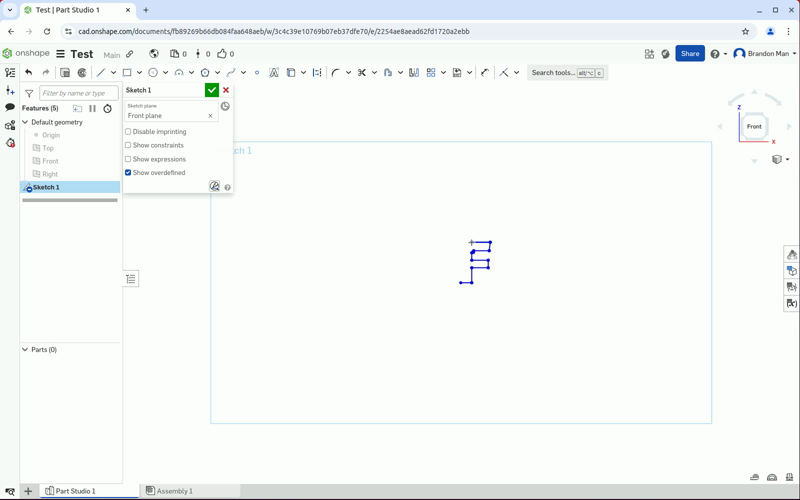
mouse_move(471, 242)
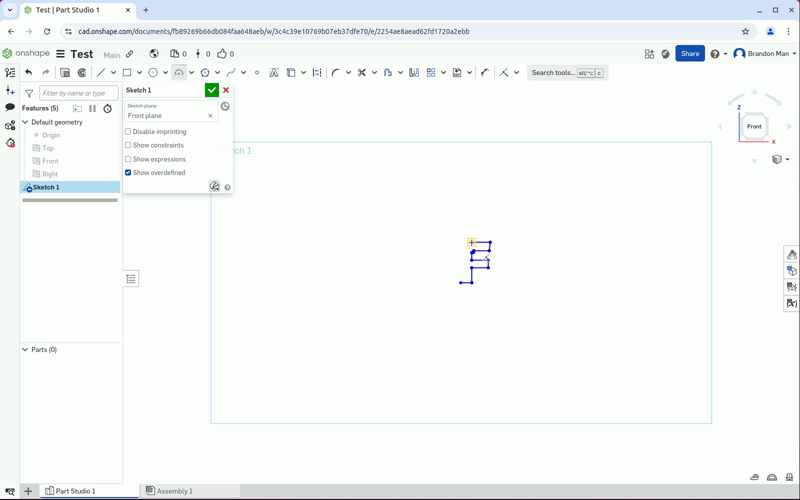
click(471, 242)
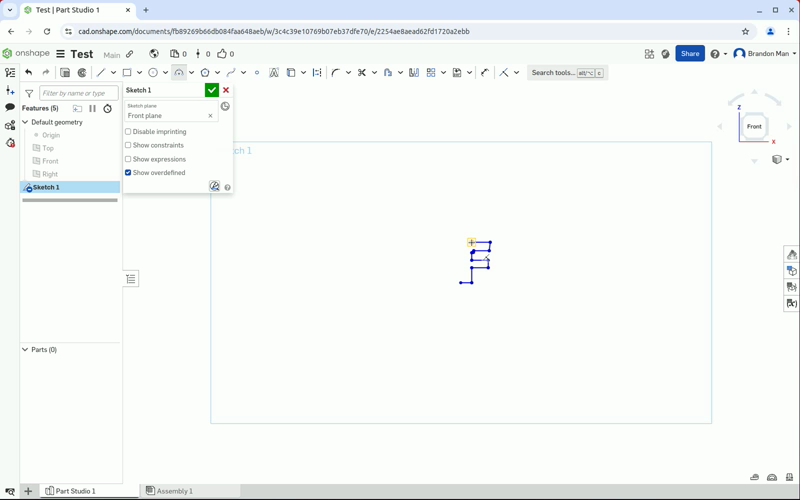
key_down(shift)
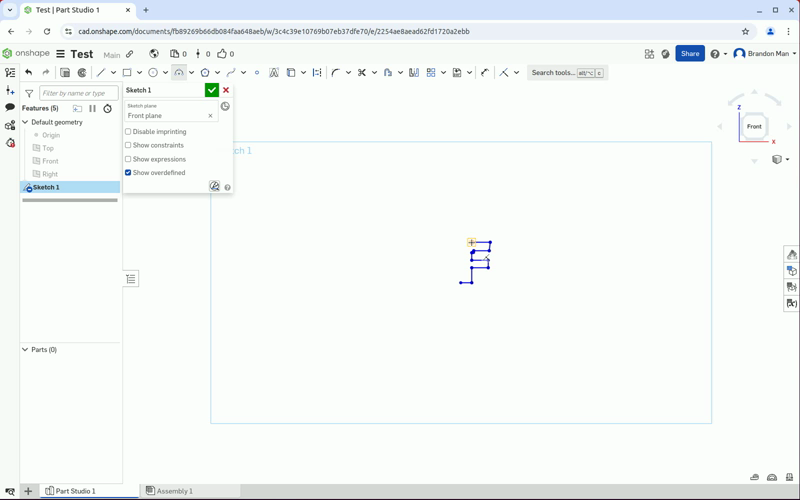
mouse_move(460, 252)
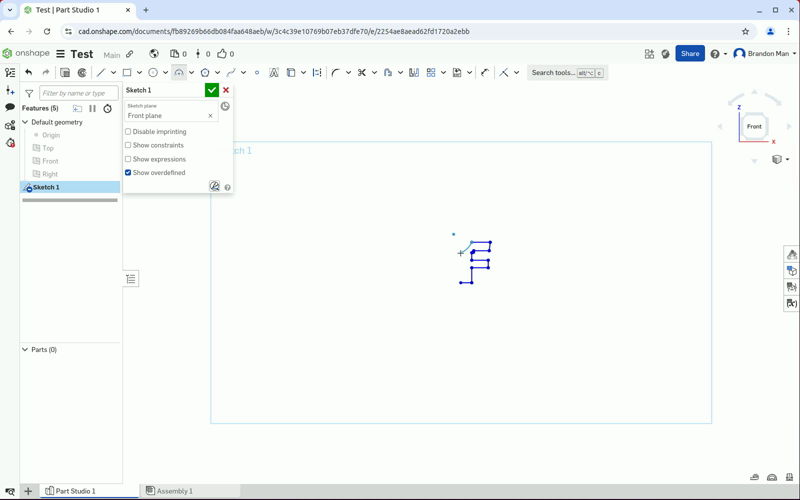
click(460, 252)
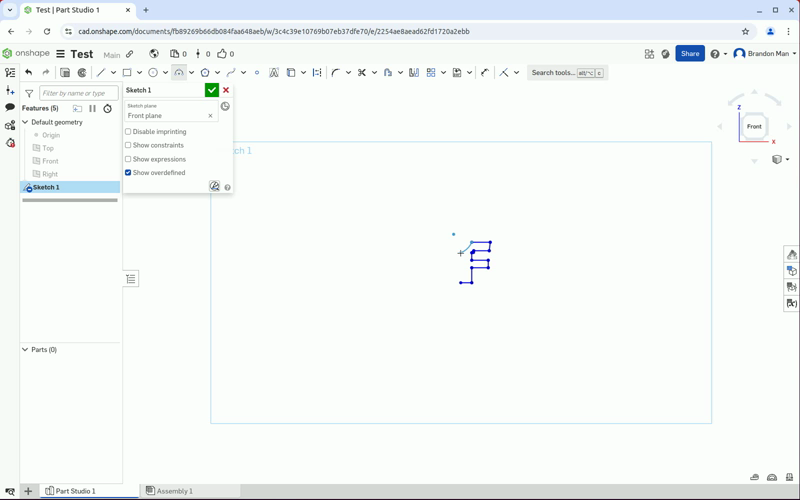
mouse_move(463, 245)
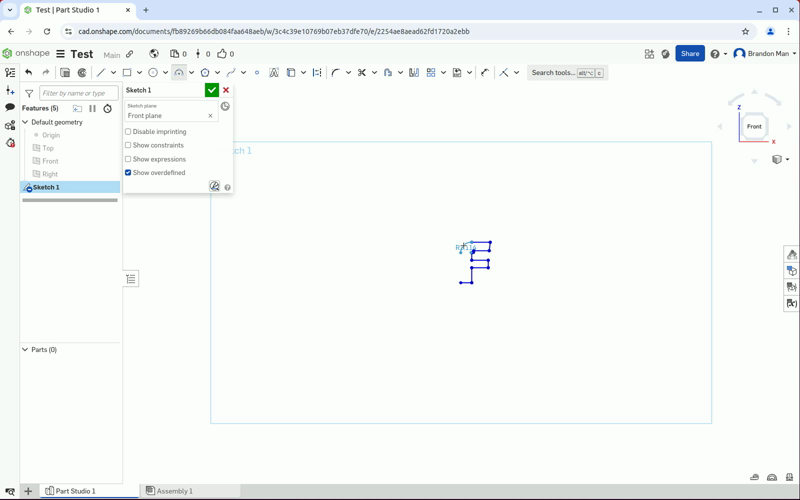
click(463, 245)
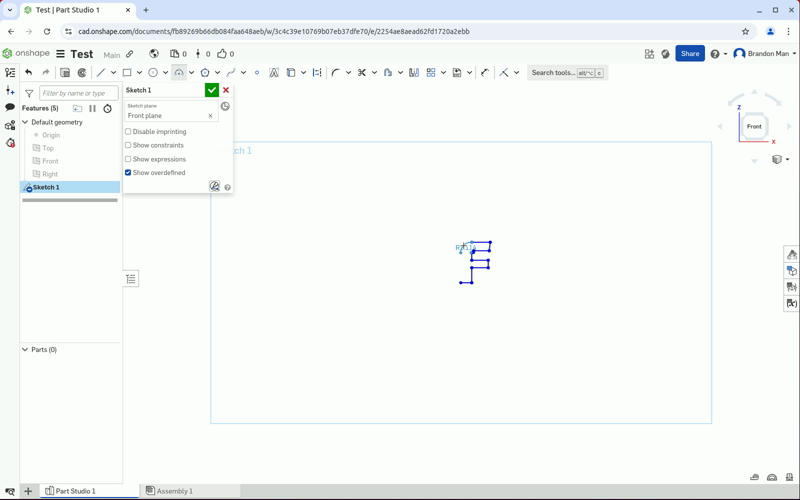
key_up(shift)
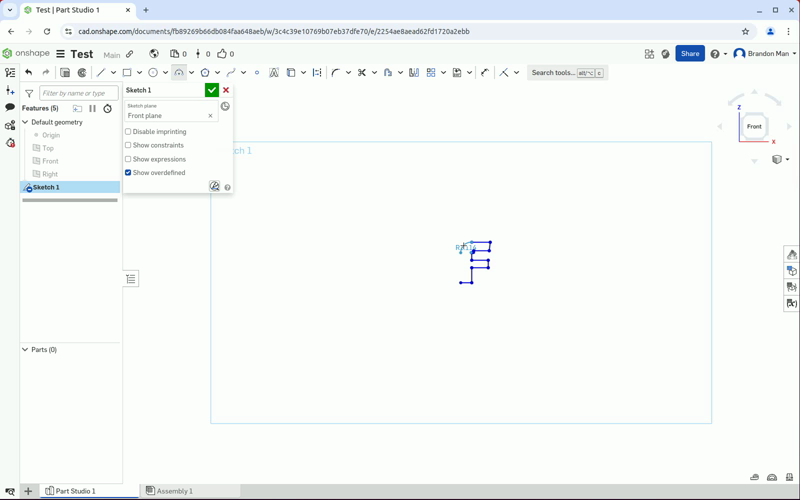
key(esc)
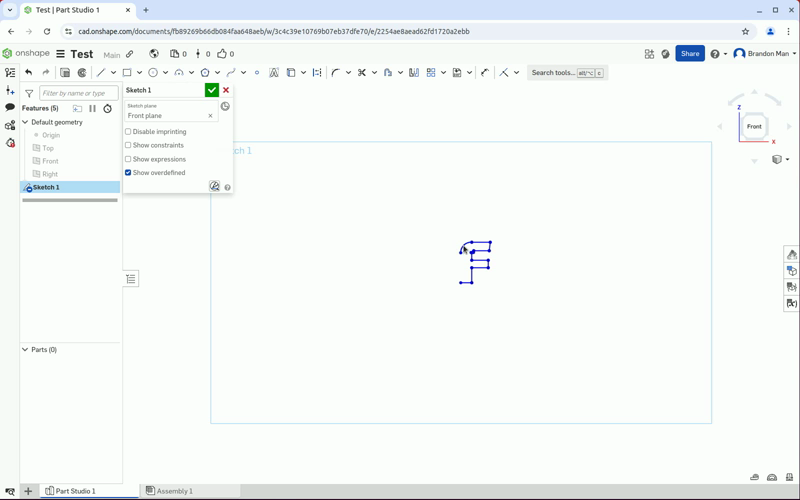
key(l)
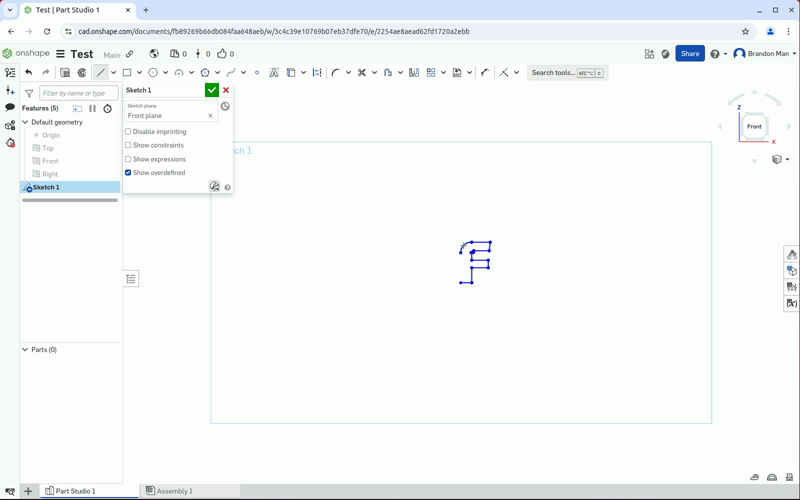
mouse_move(460, 252)
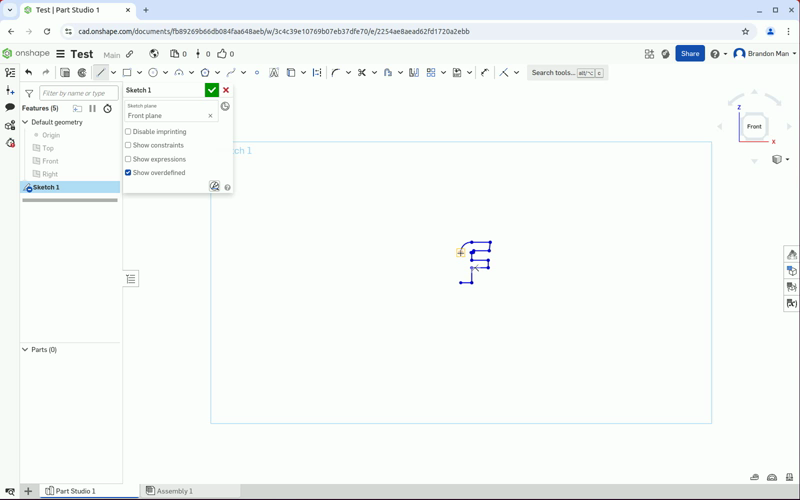
click(460, 252)
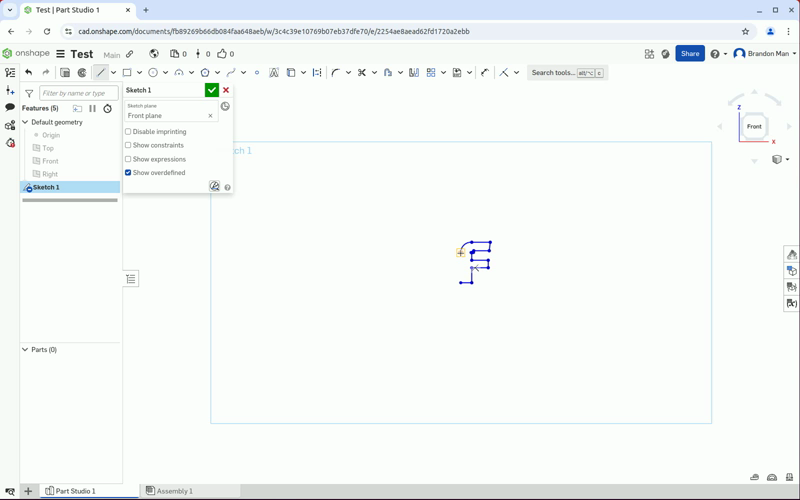
mouse_move(490, 252)
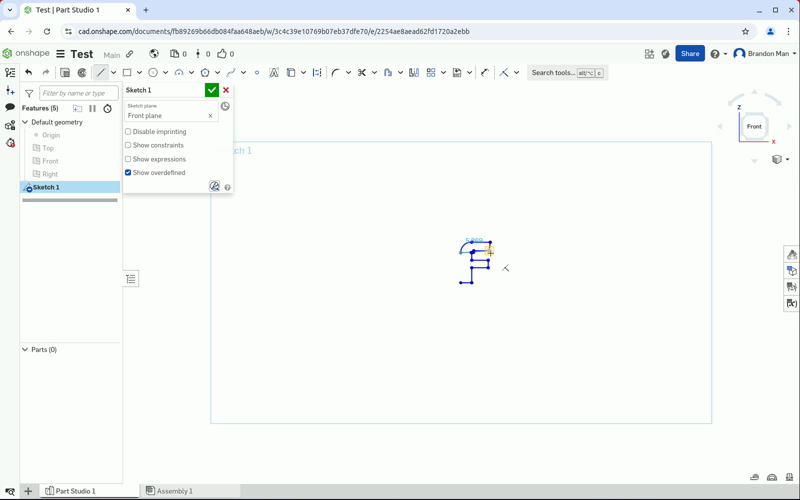
key_down(shift)
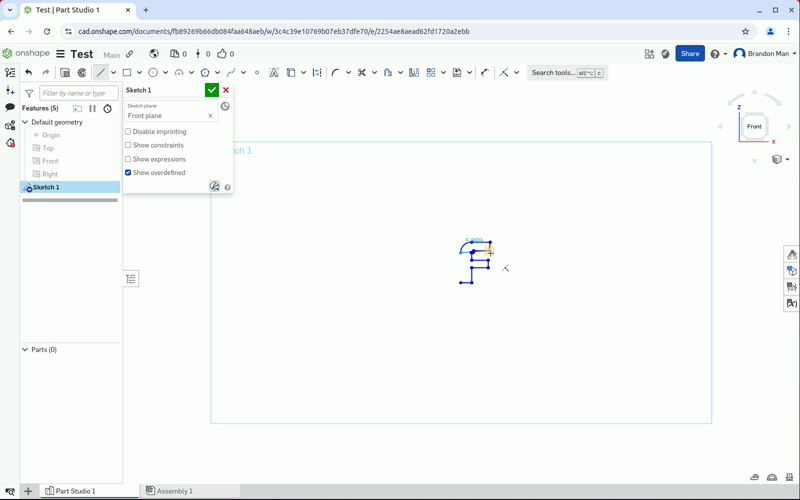
mouse_move(460, 282)
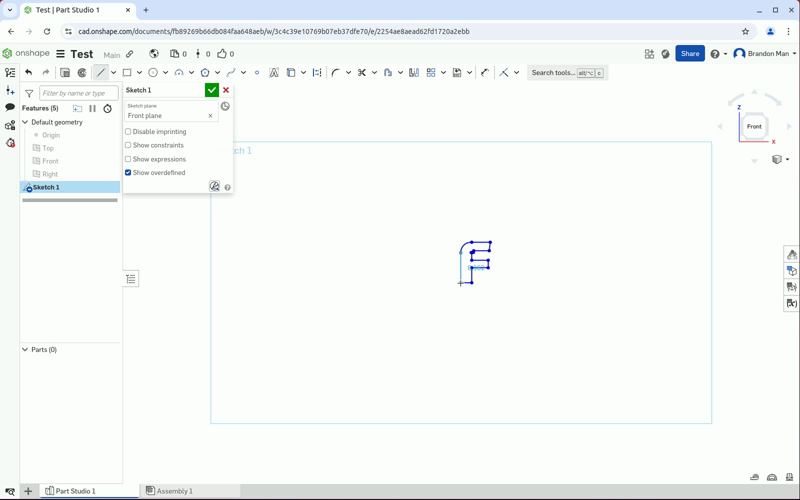
key_up(shift)
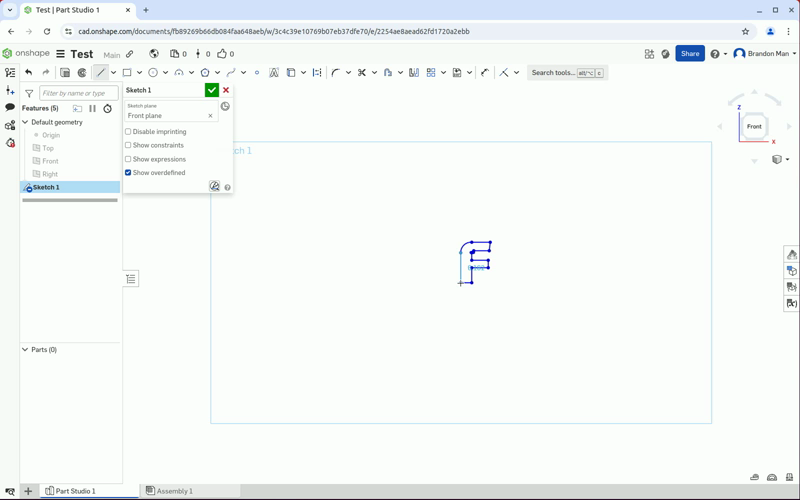
click(460, 282)
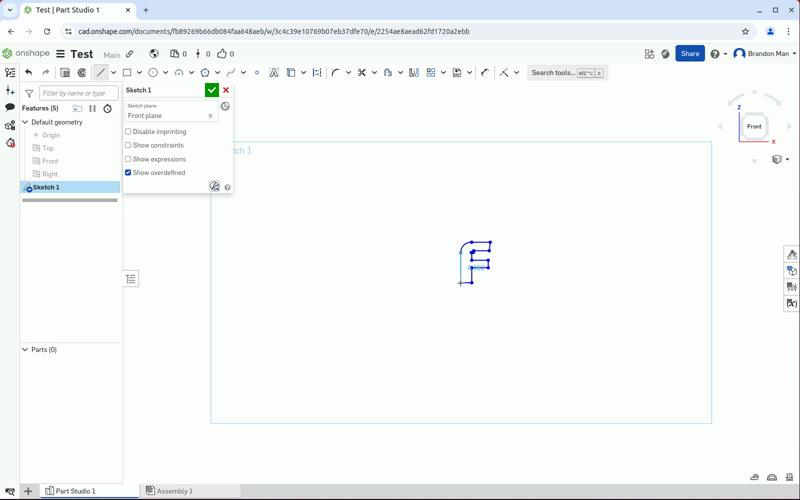
key(esc)
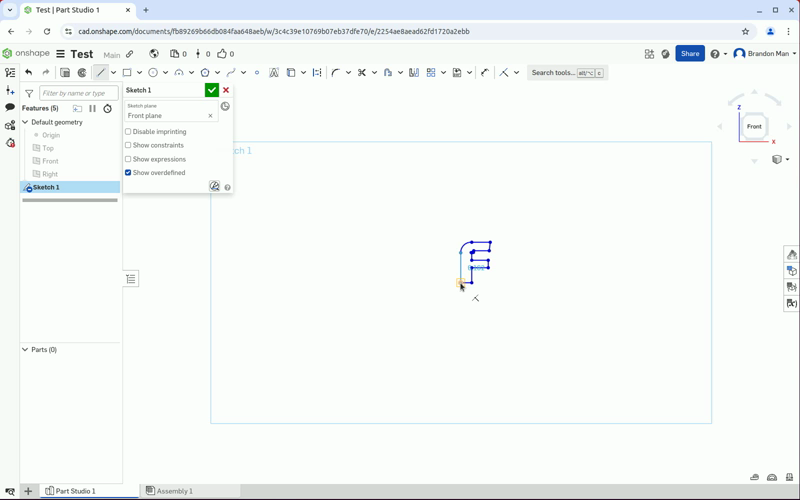
mouse_move(470, 250)
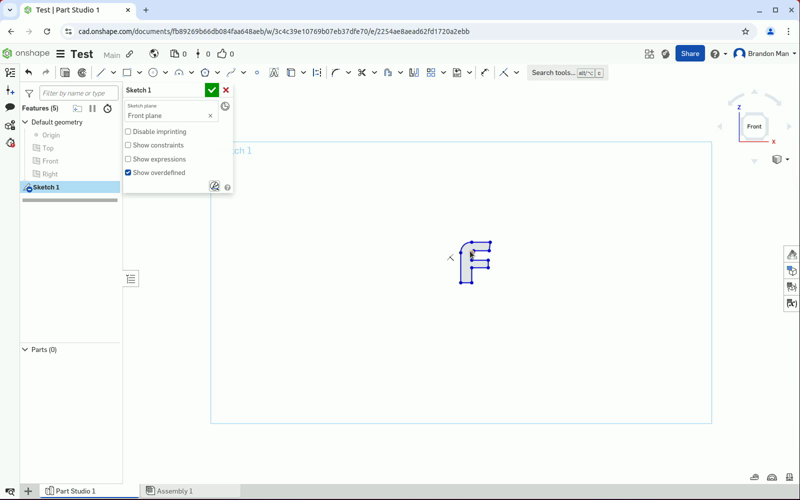
scroll(6)
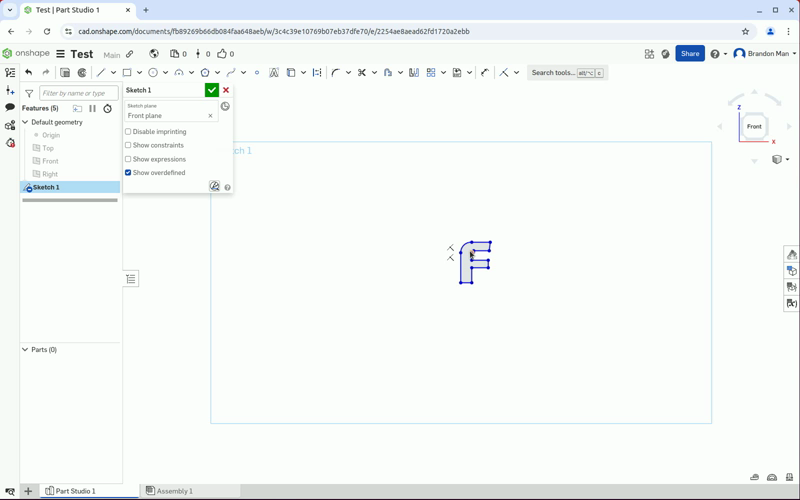
scroll(6)
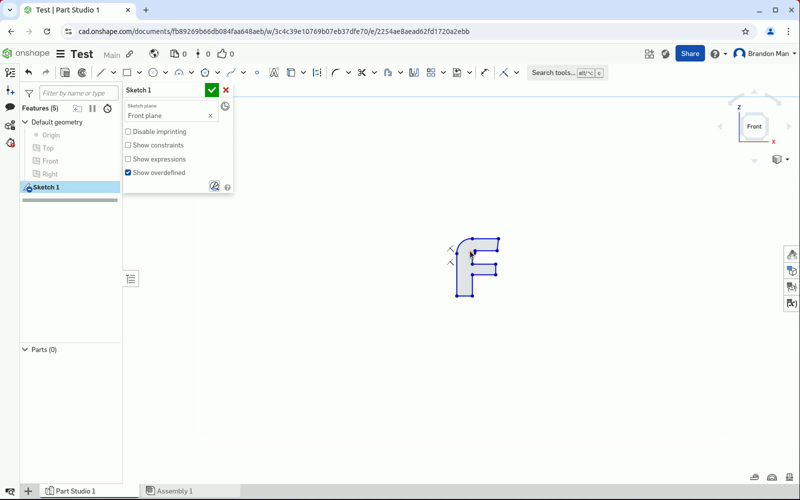
scroll(6)
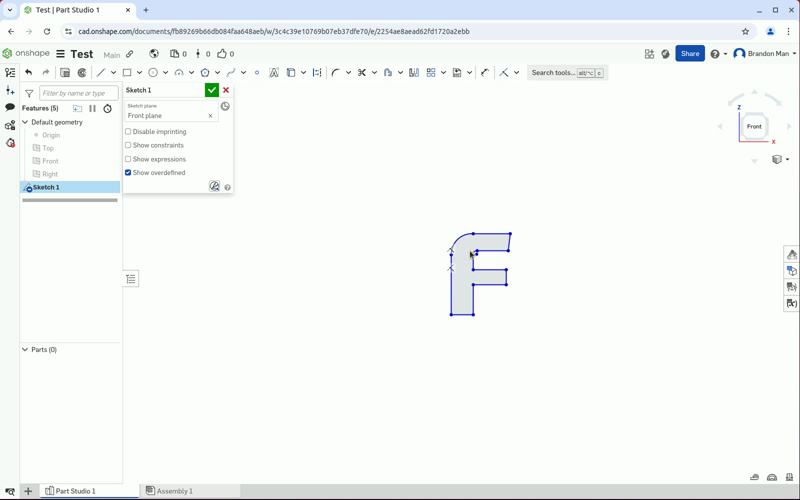
scroll(6)
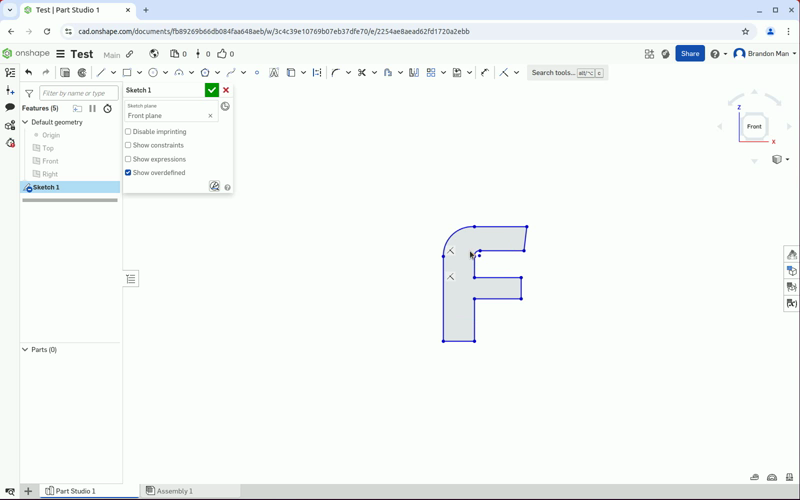
scroll(6)
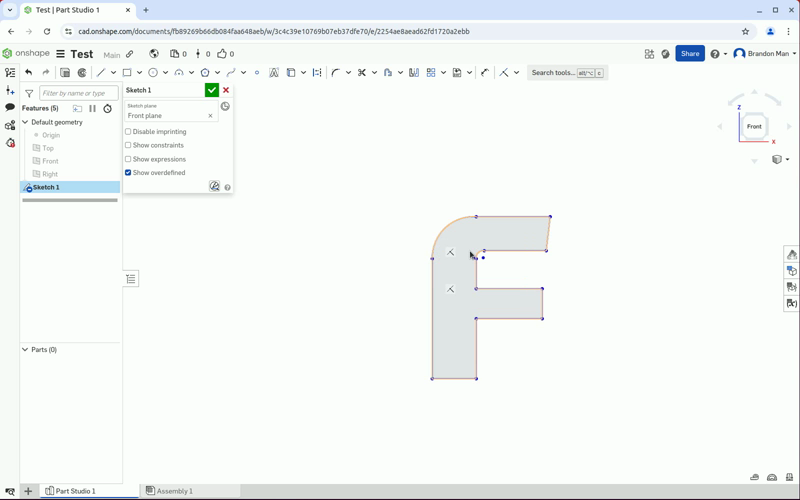
scroll(6)
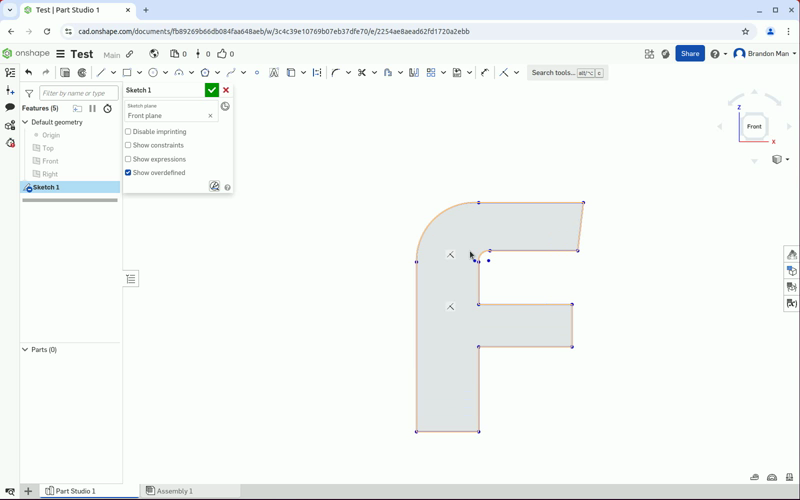
scroll(6)
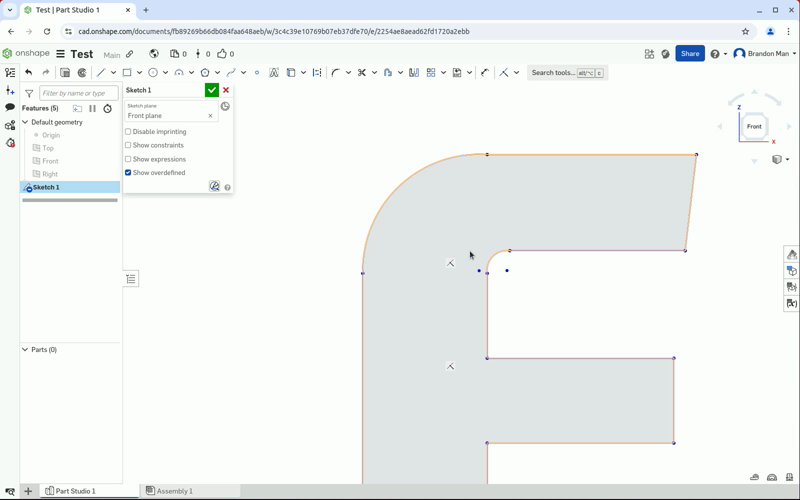
click(470, 250)
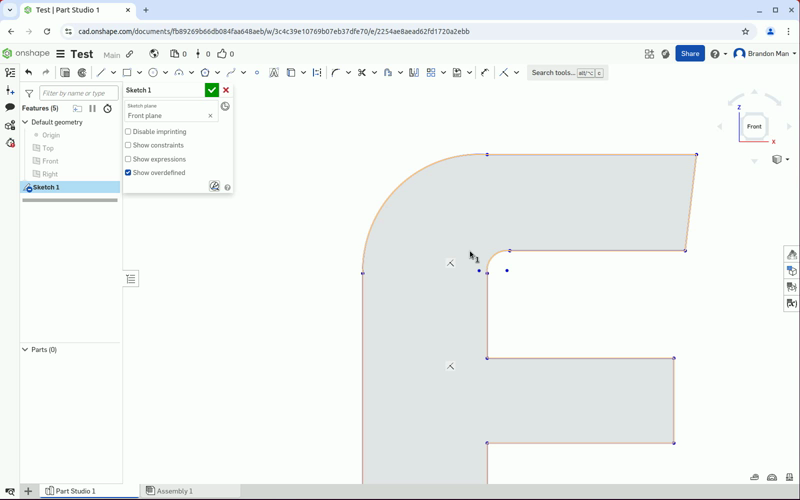
scroll(-6)
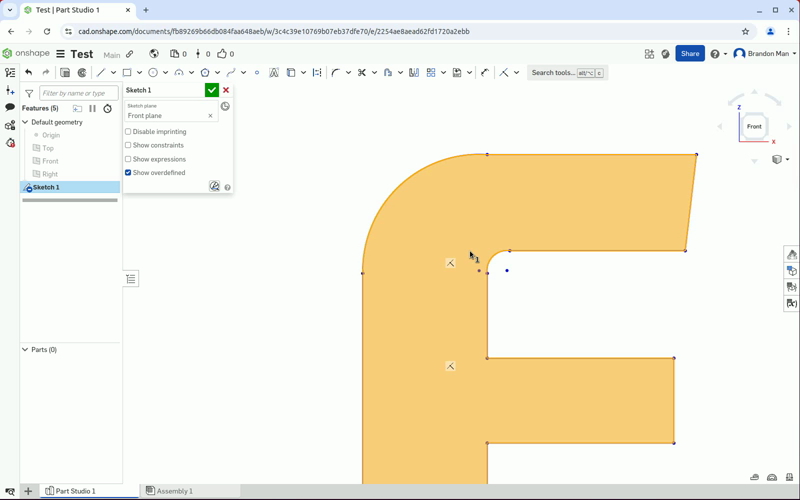
scroll(-6)
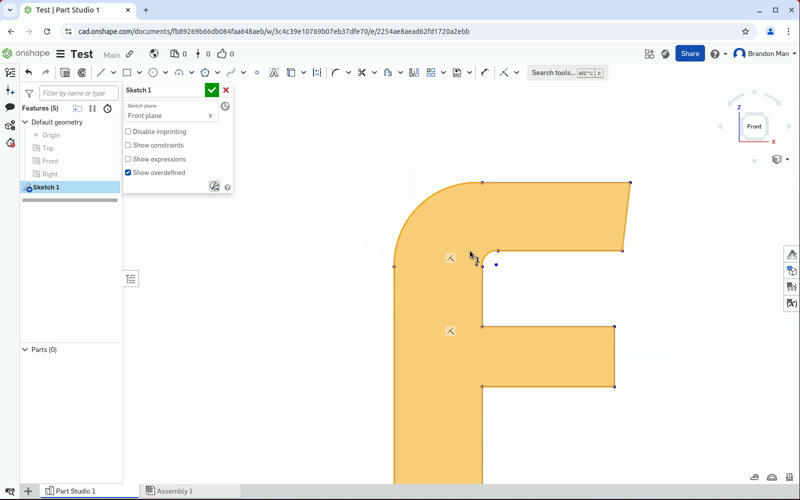
scroll(-6)
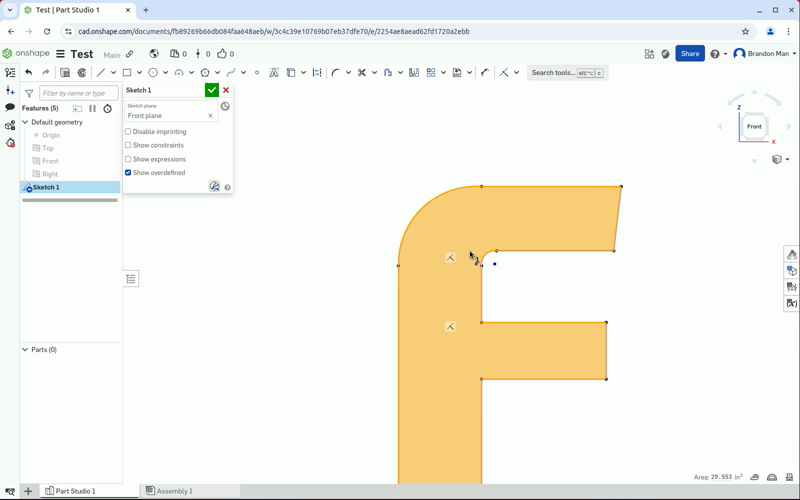
scroll(-6)
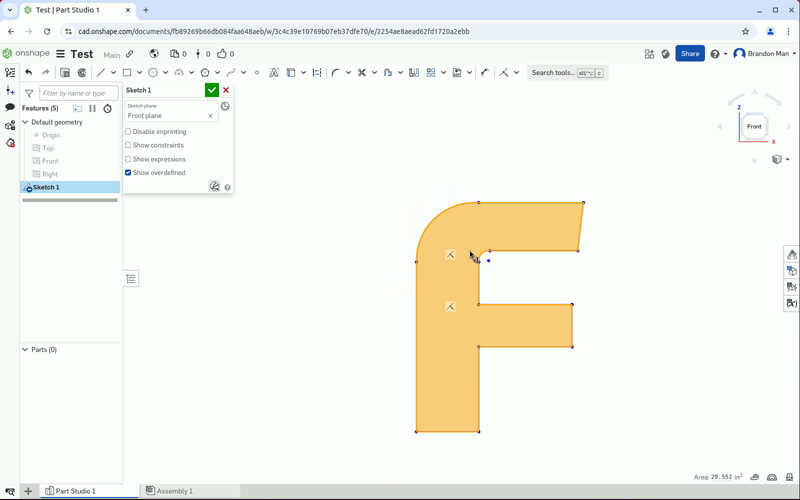
scroll(-6)
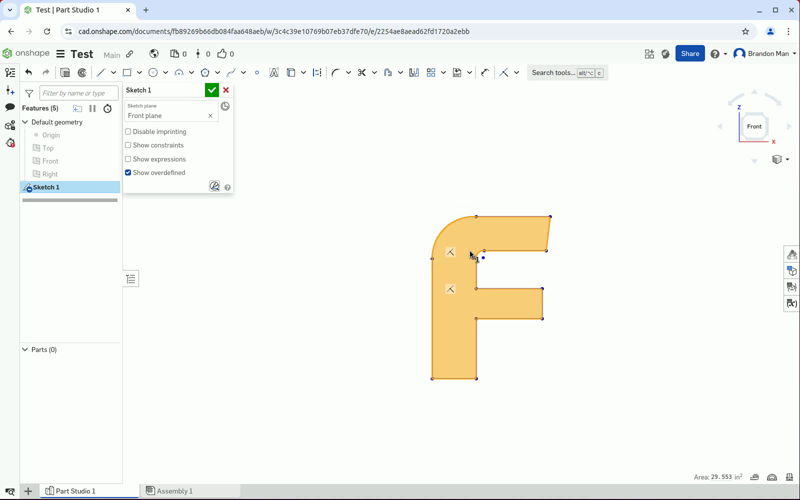
scroll(-6)
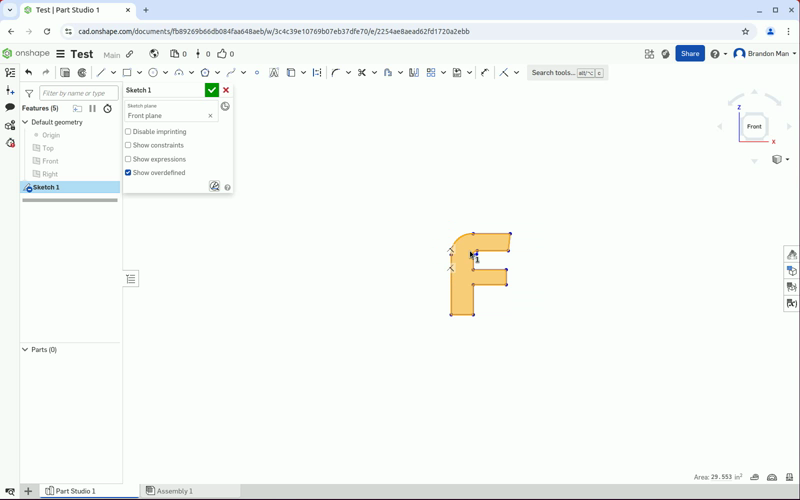
scroll(-6)
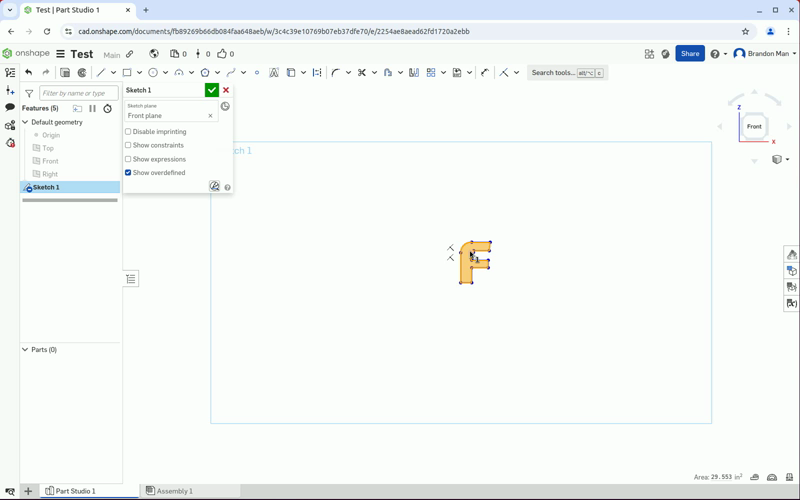
mouse_move(73, 352)
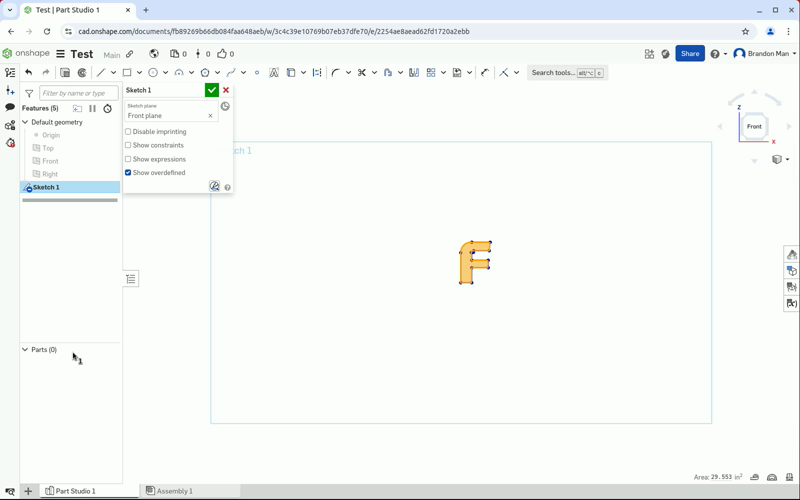
key(shift+y)
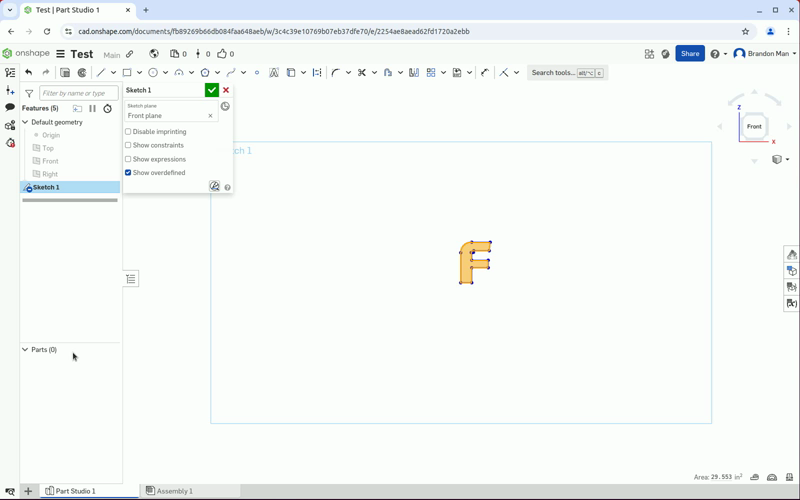
key(shift+e)
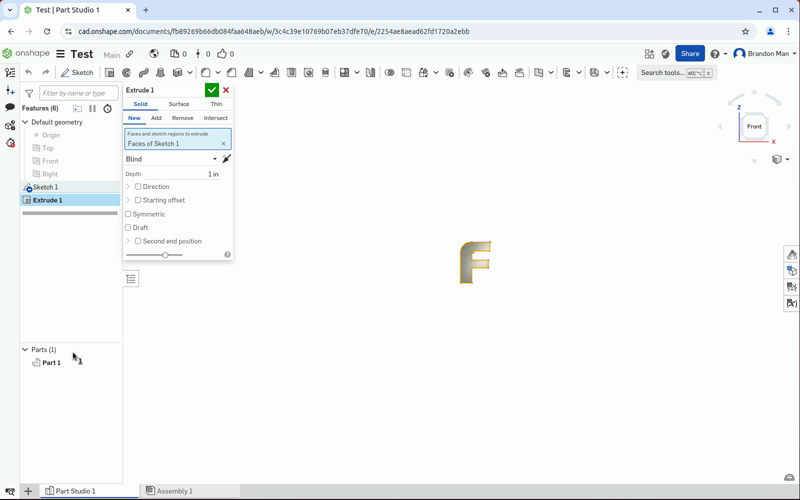
mouse_move(143, 106)
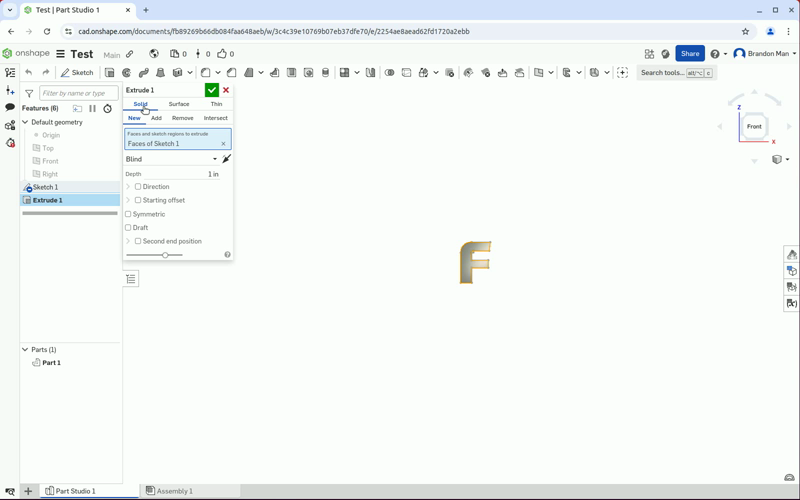
click(143, 106)
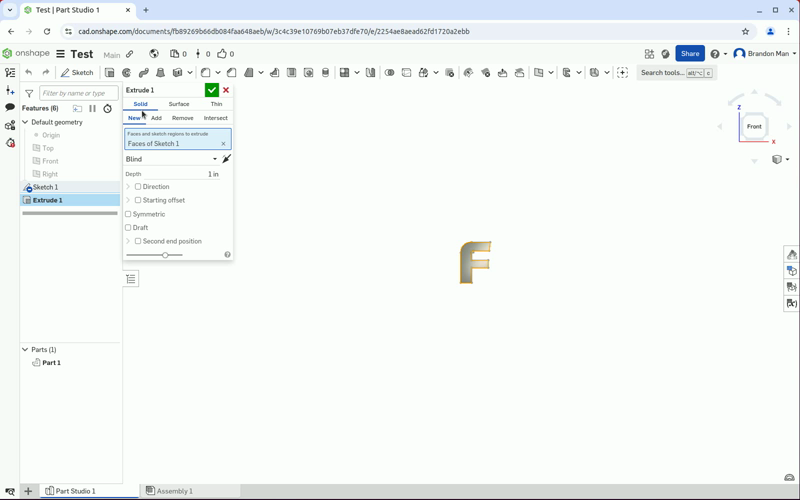
mouse_move(137, 120)
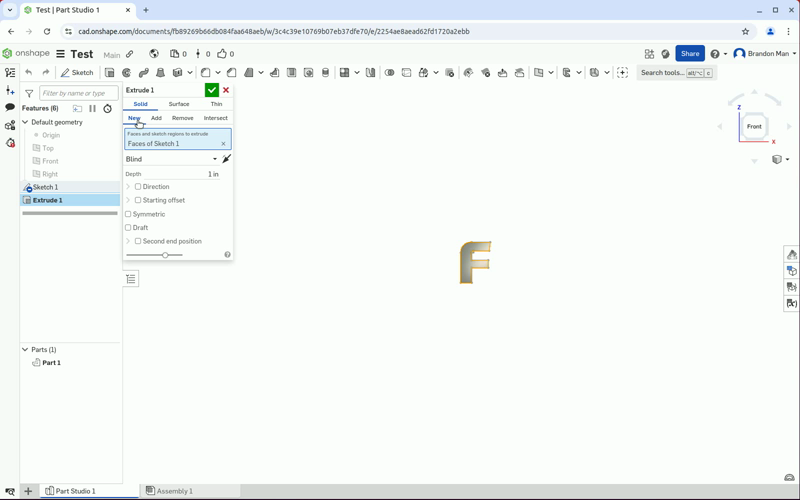
click(137, 120)
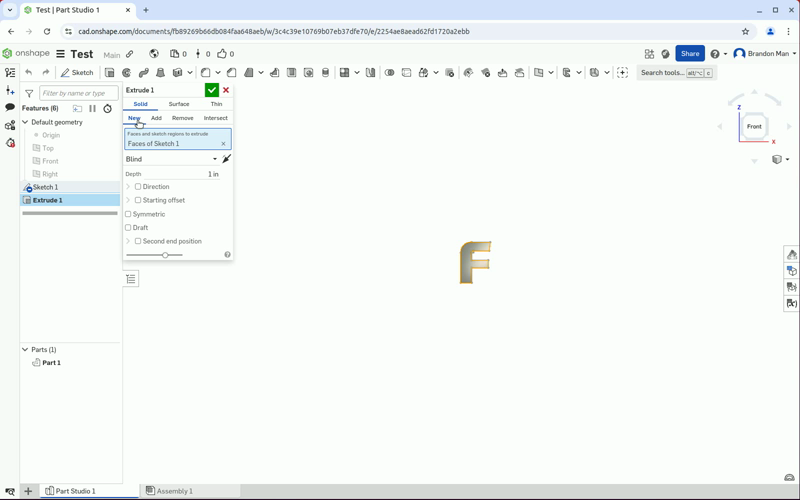
key(tab, 4)
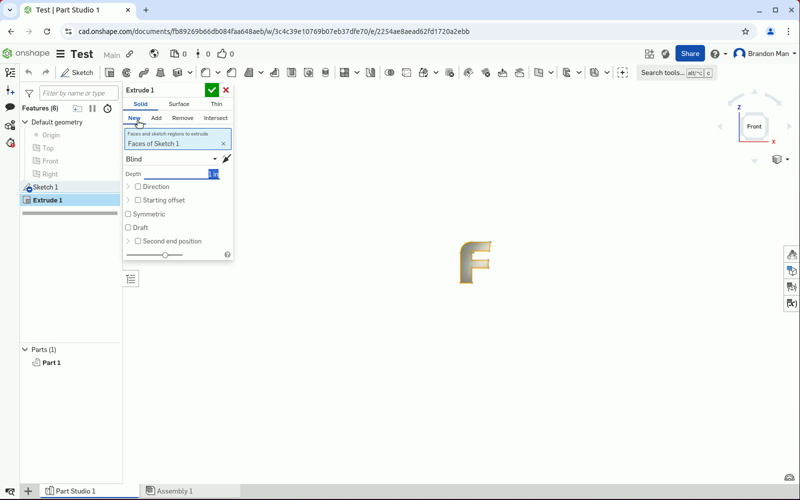
text(2.166)
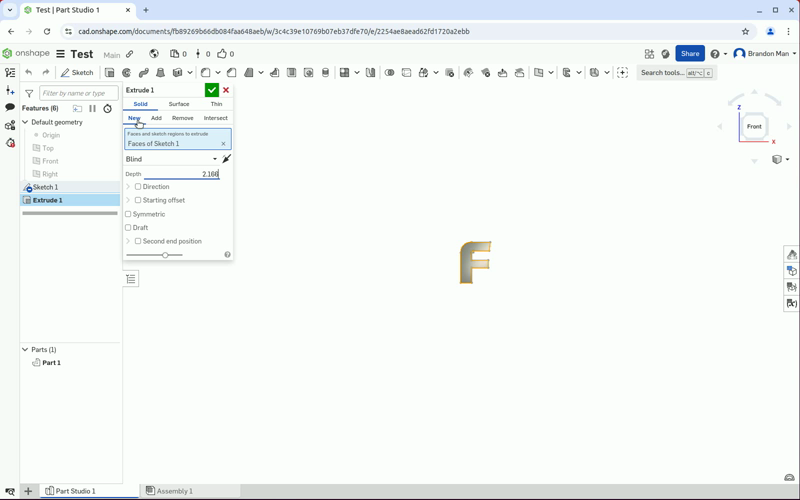
key(enter)
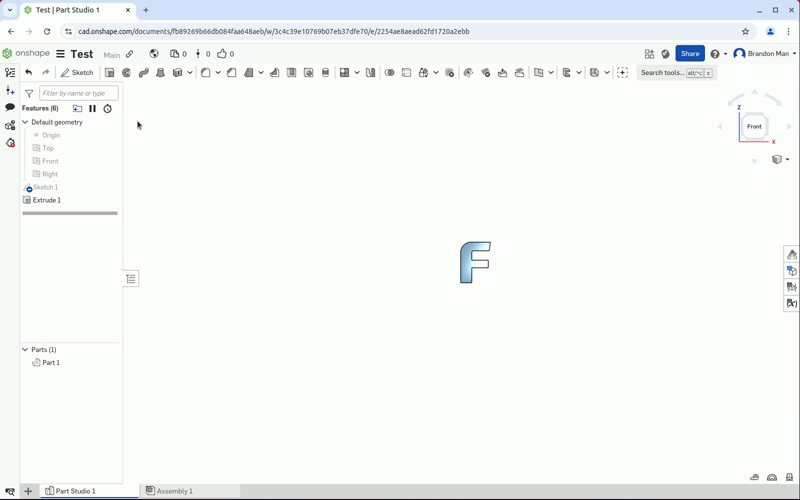
key(shift+h)
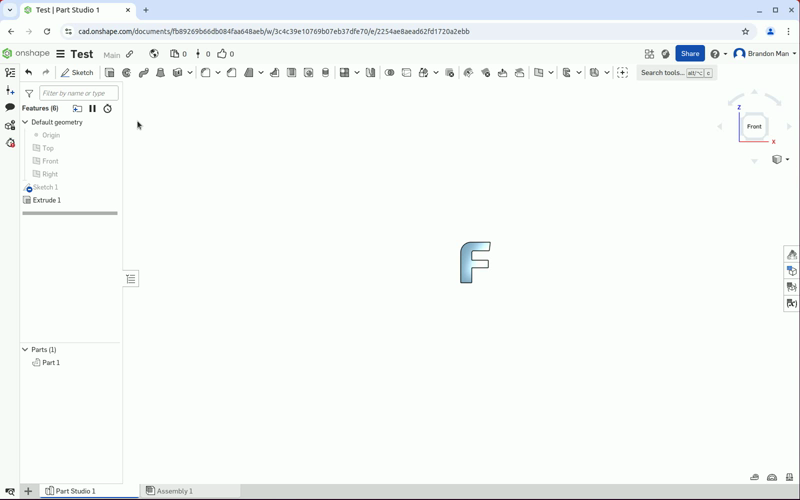
key(shift+h)
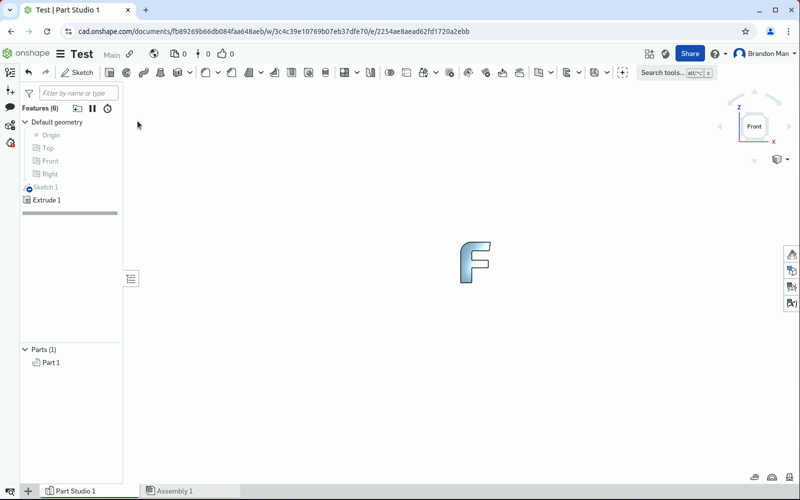
mouse_move(73, 189)
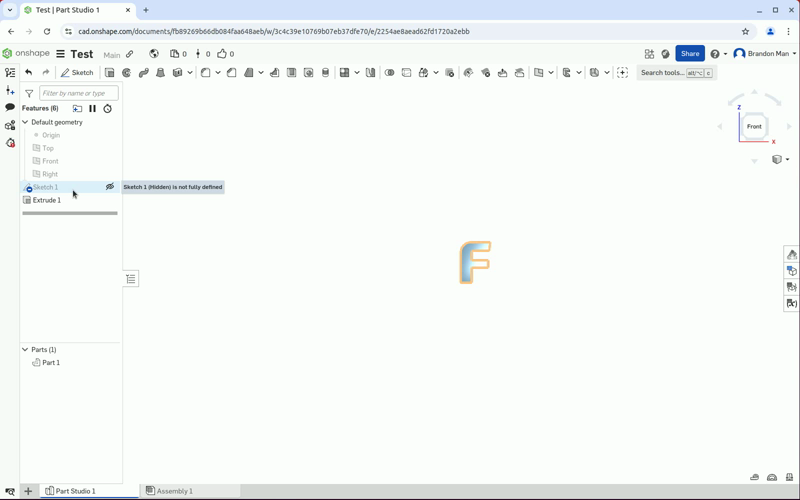
click(73, 189)
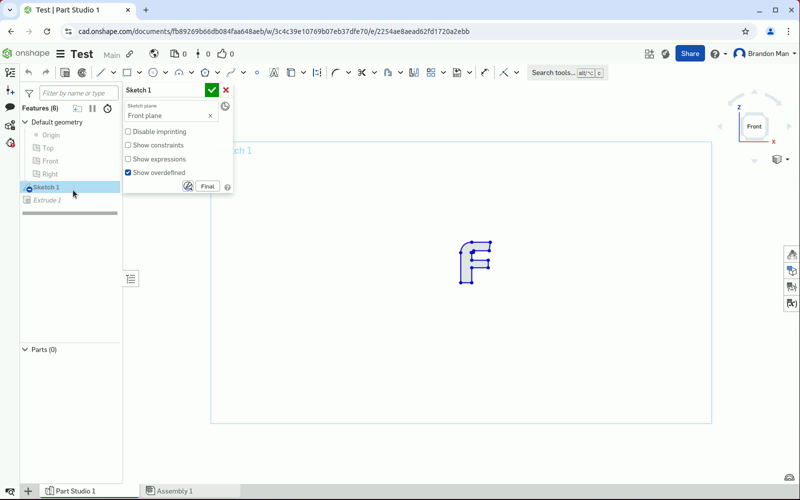
mouse_move(229, 92)
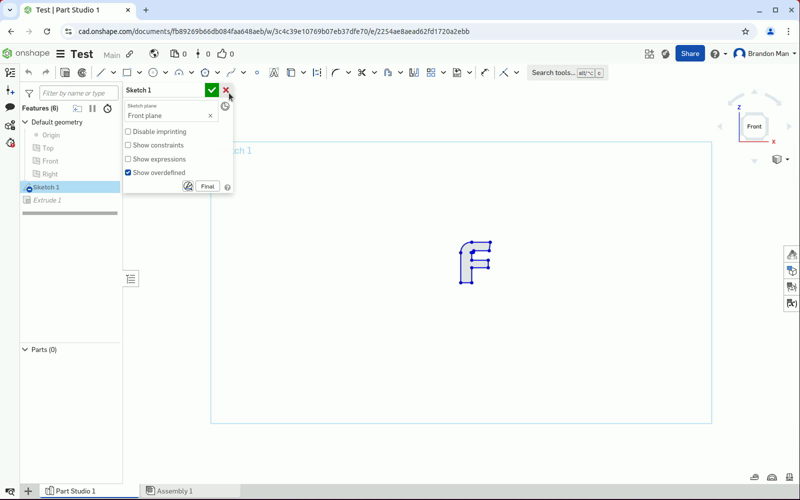
click(229, 92)
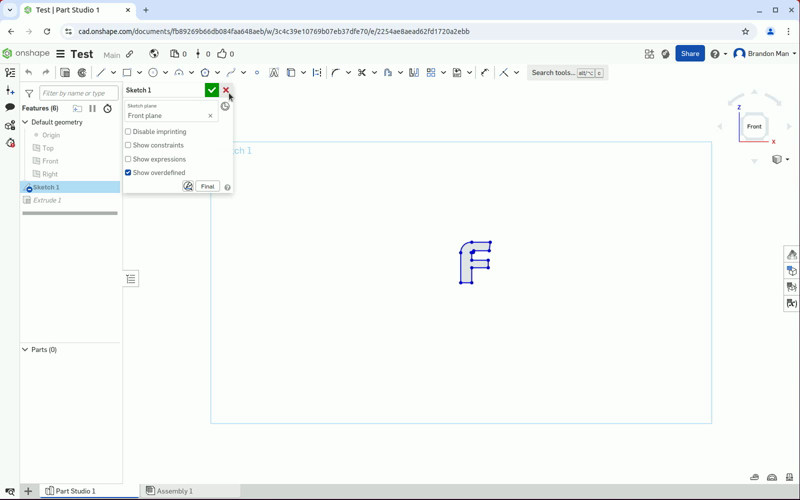
key(shift+s)
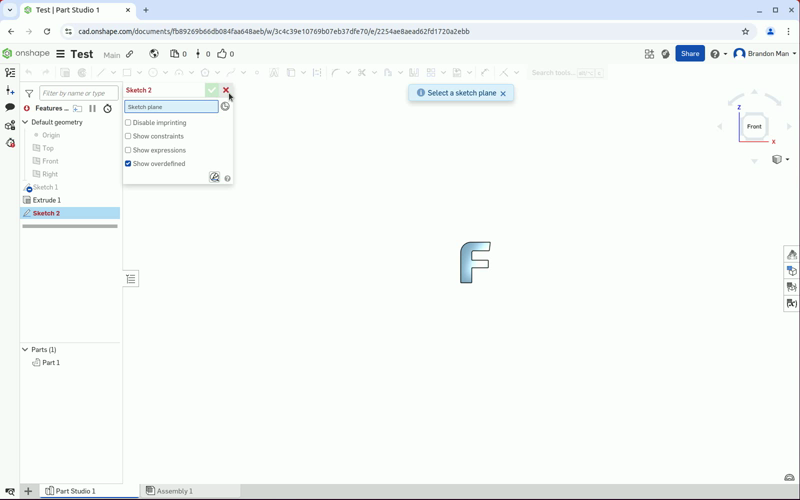
mouse_move(73, 163)
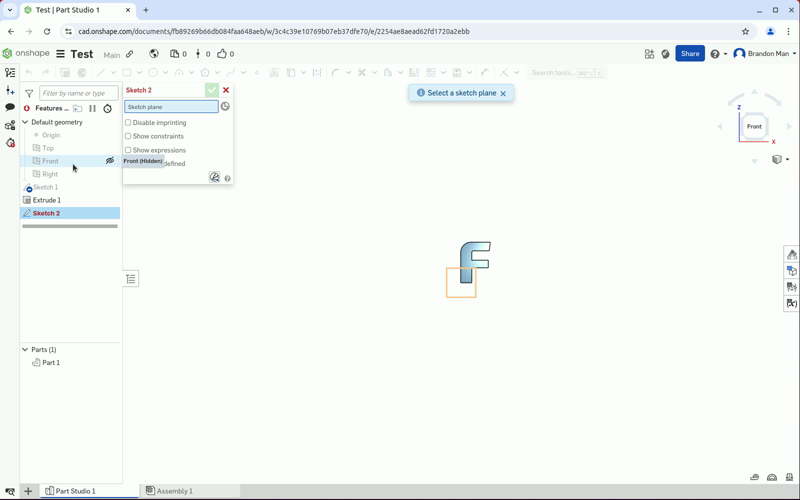
click(73, 163)
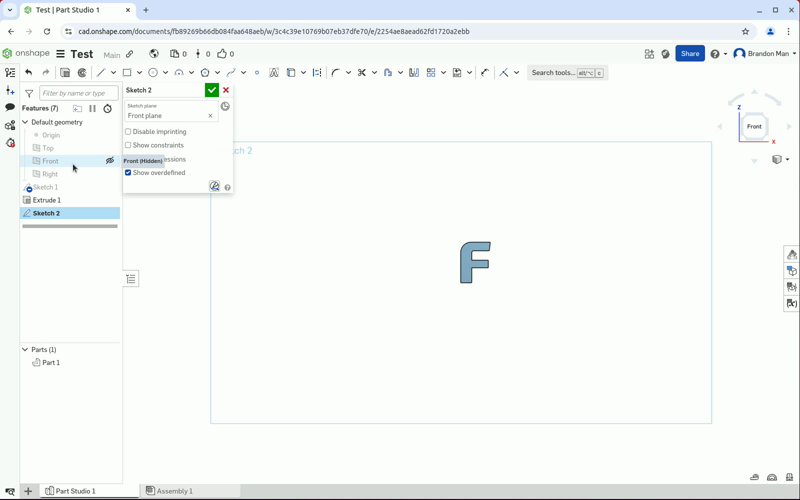
mouse_move(73, 352)
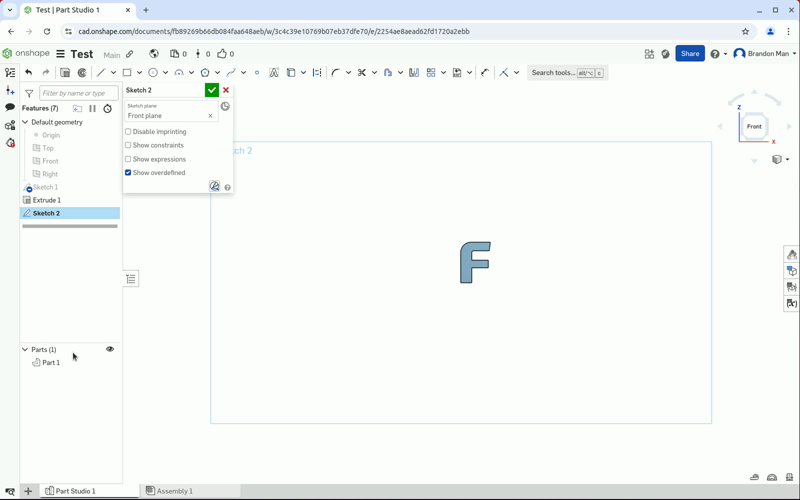
key(y)
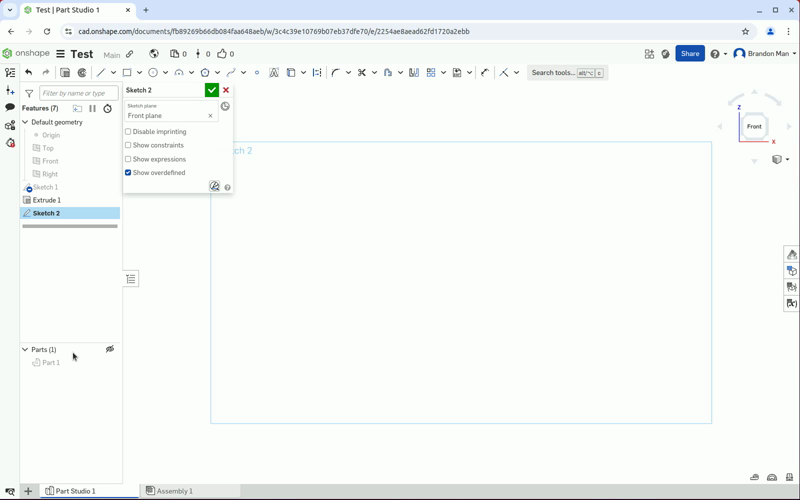
key(a)
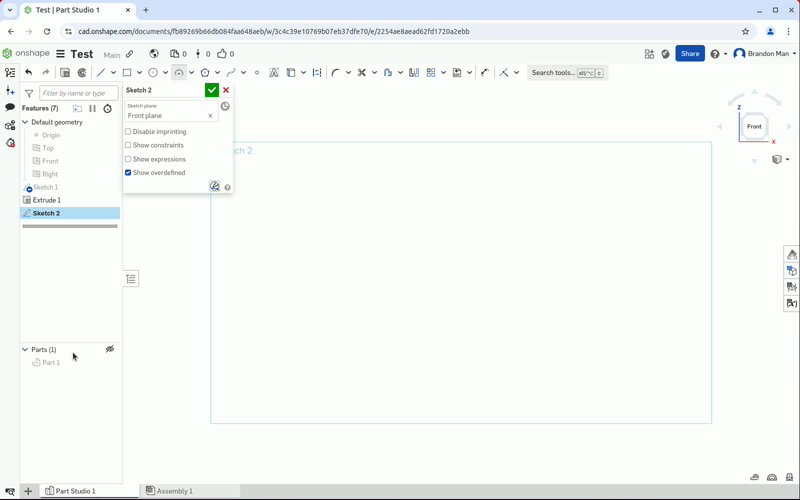
key_down(shift)
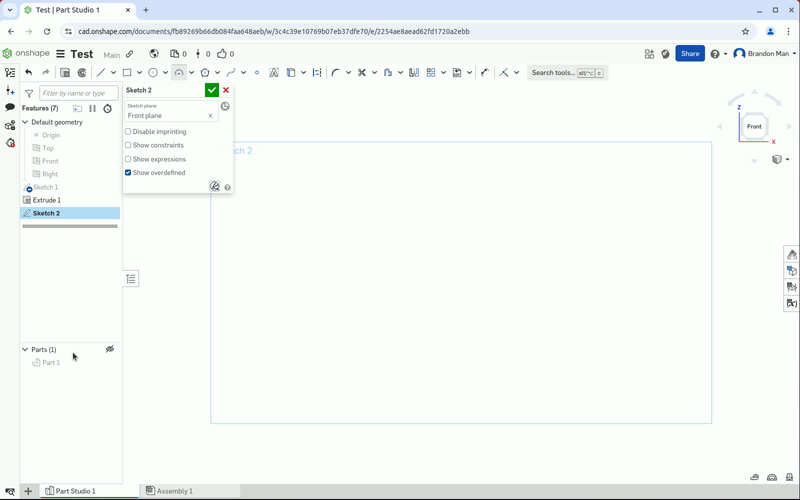
mouse_move(494, 268)
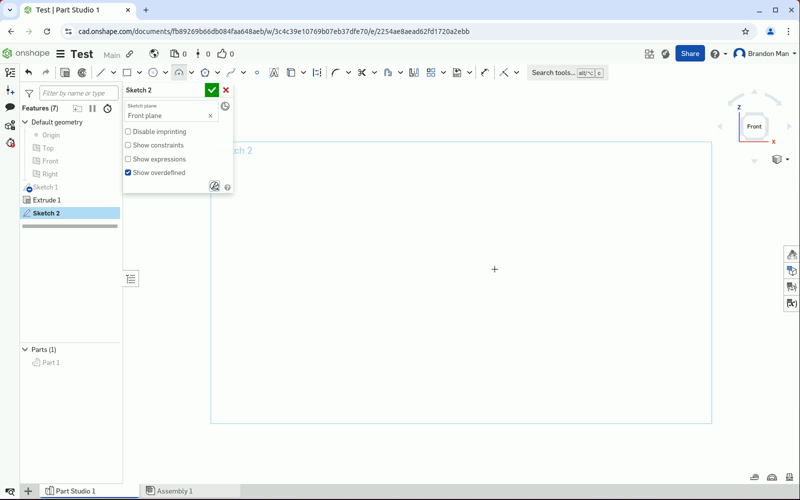
click(494, 268)
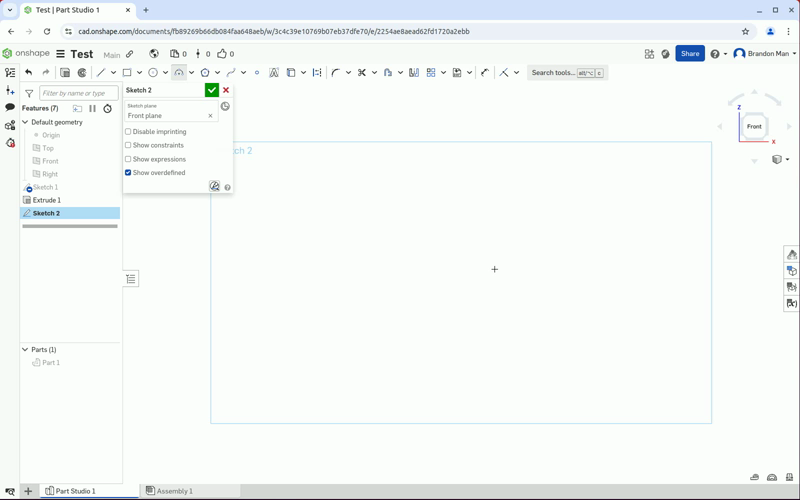
key_up(shift)
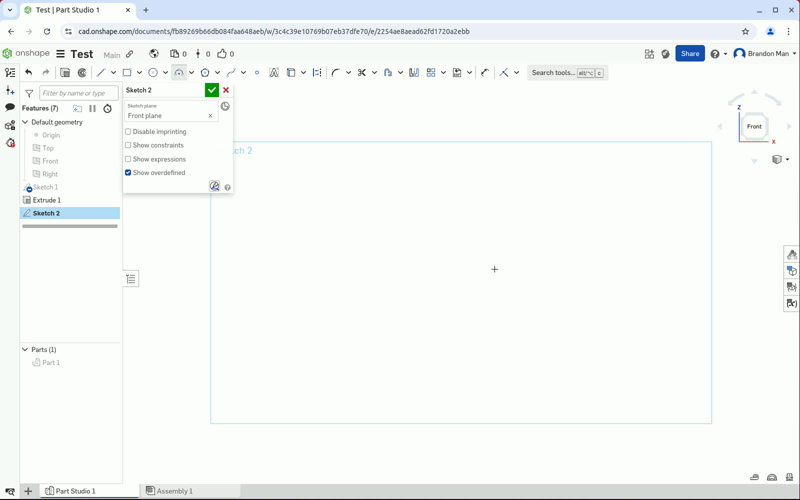
key_down(shift)
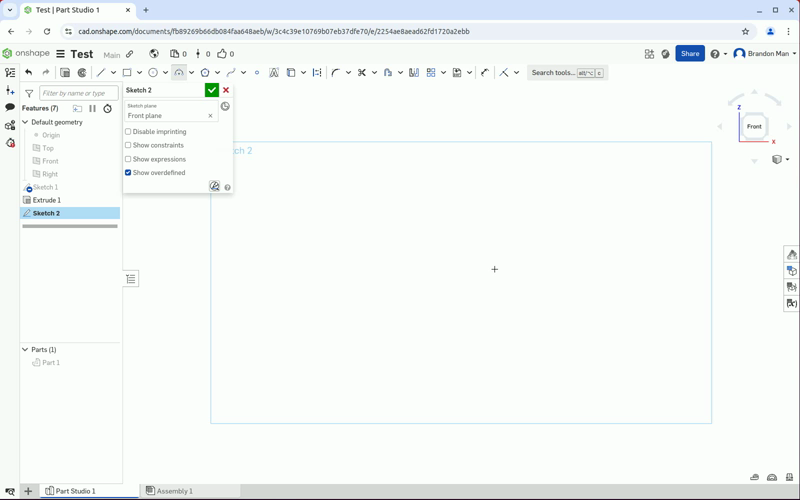
mouse_move(508, 282)
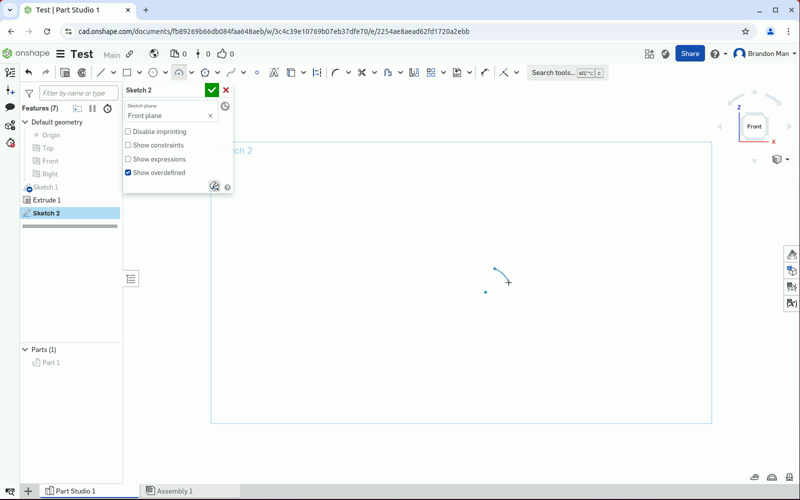
click(508, 282)
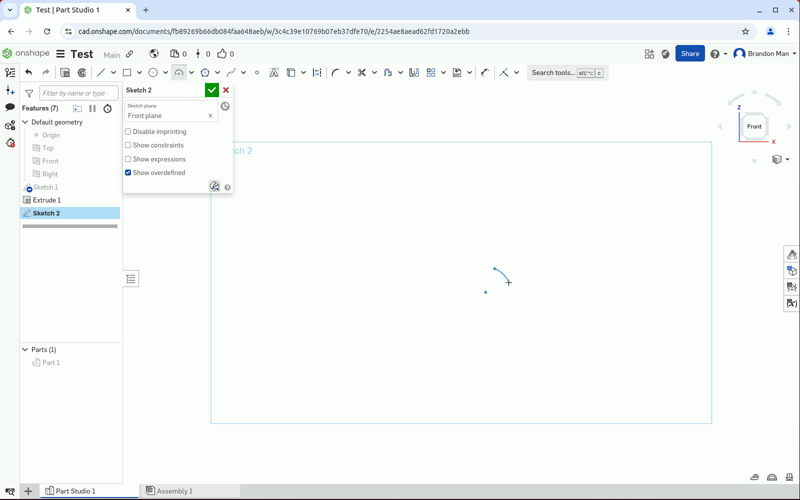
mouse_move(498, 278)
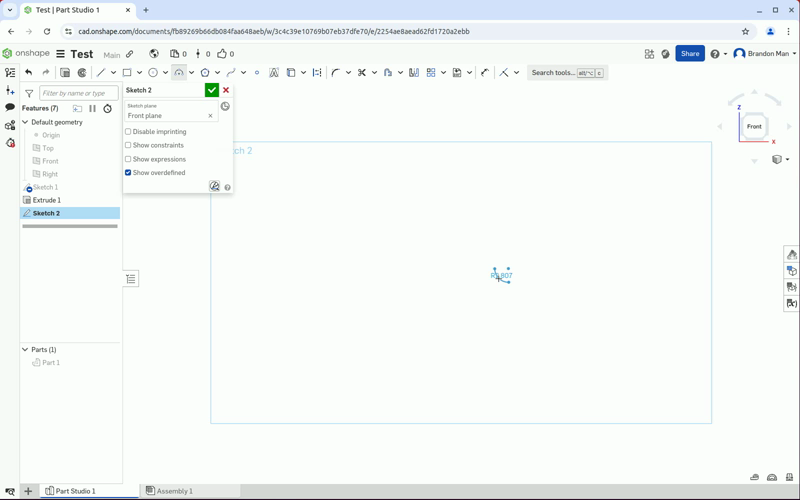
click(498, 278)
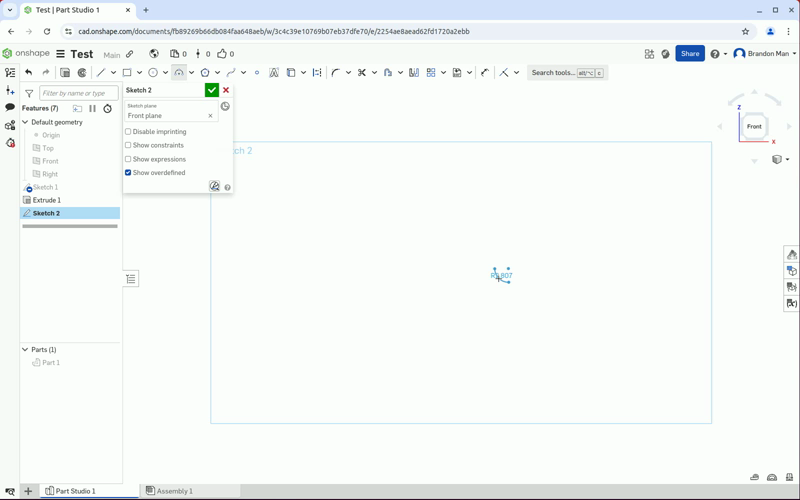
key_up(shift)
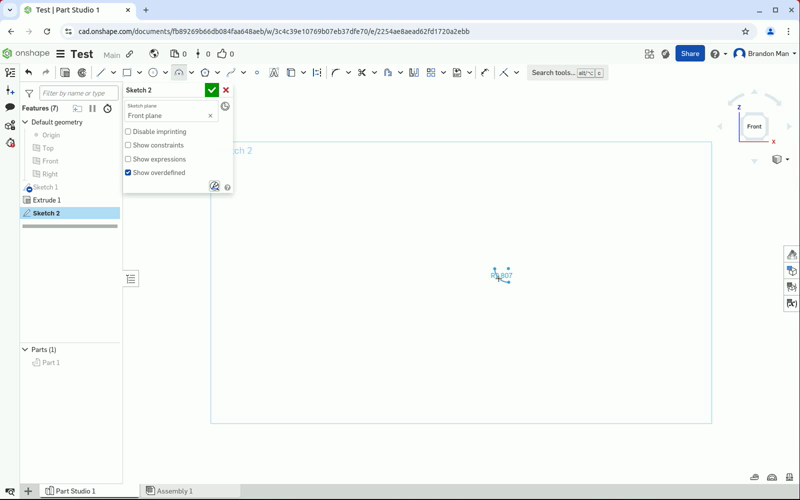
key(esc)
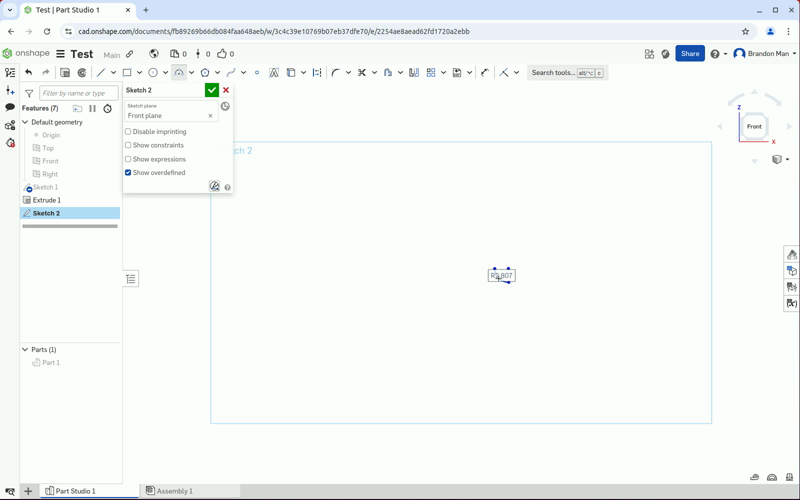
key(l)
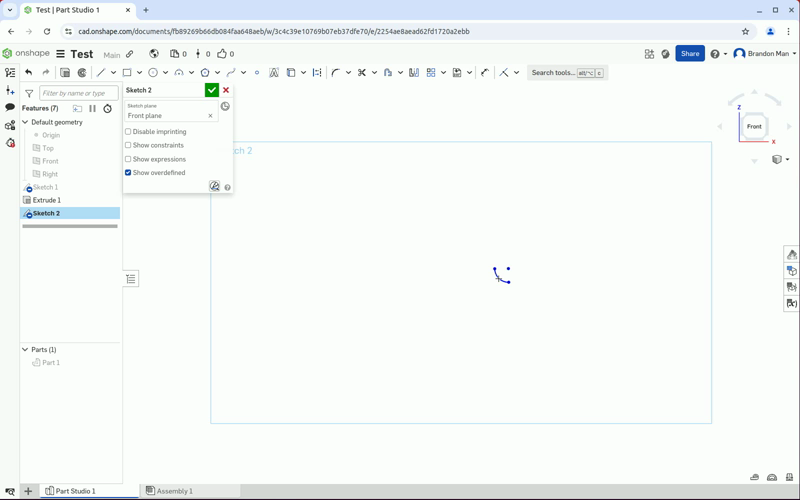
mouse_move(508, 282)
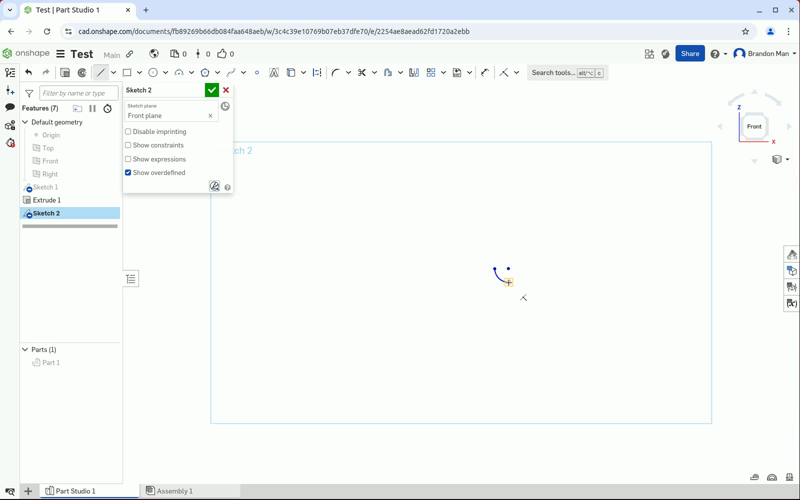
click(508, 282)
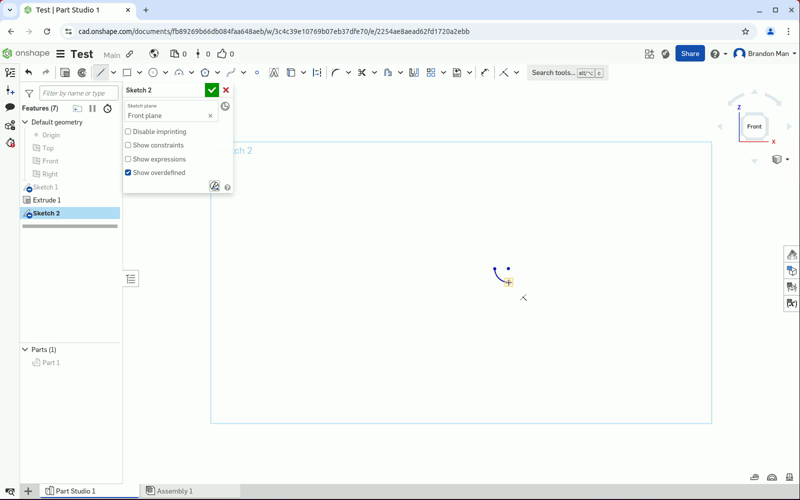
key_down(shift)
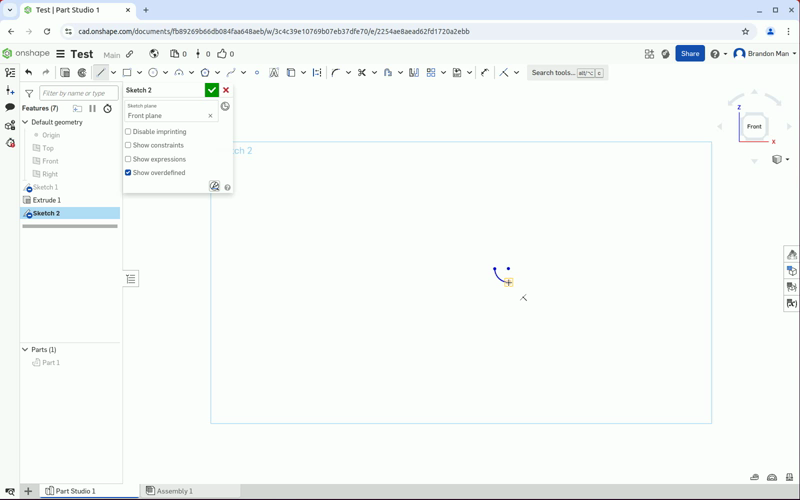
mouse_move(538, 282)
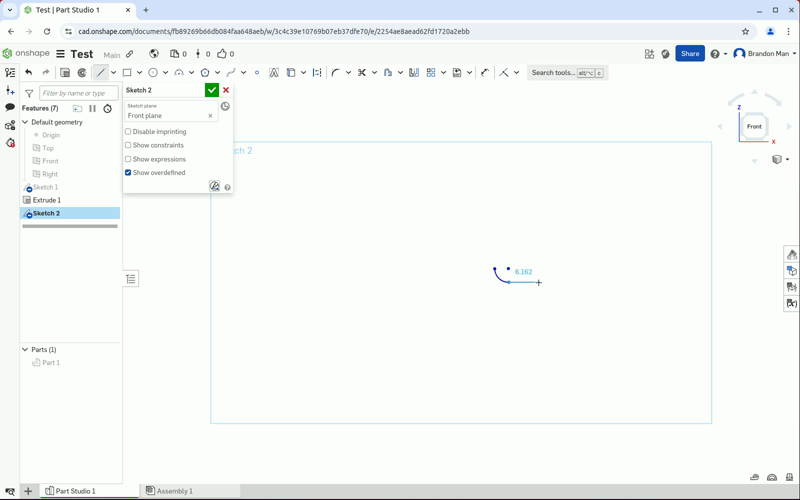
mouse_move(517, 282)
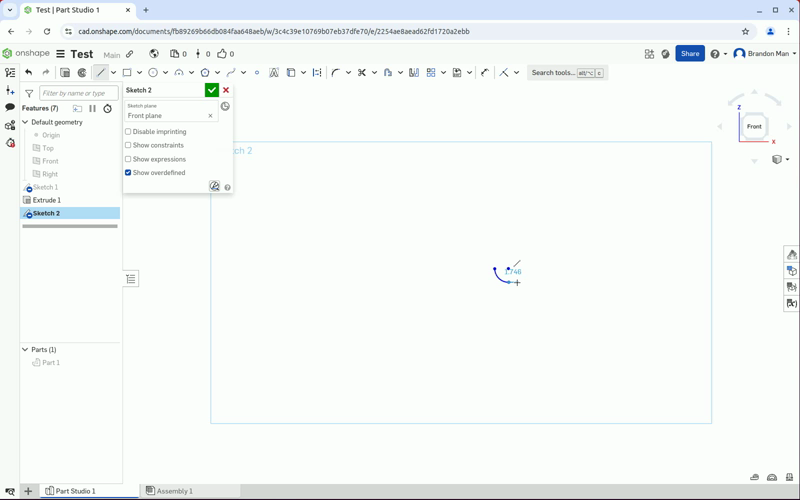
click(517, 282)
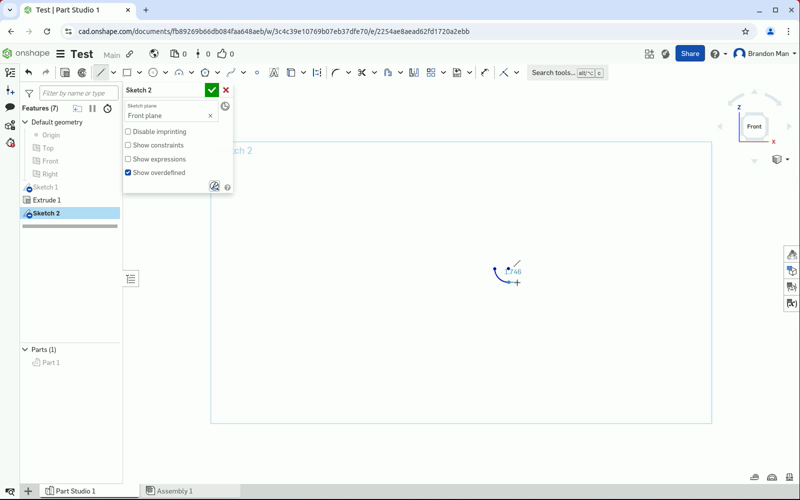
key_up(shift)
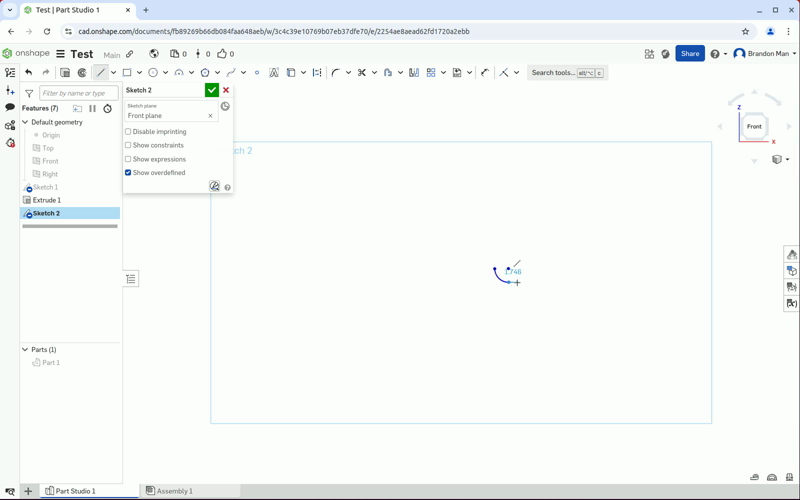
key(esc)
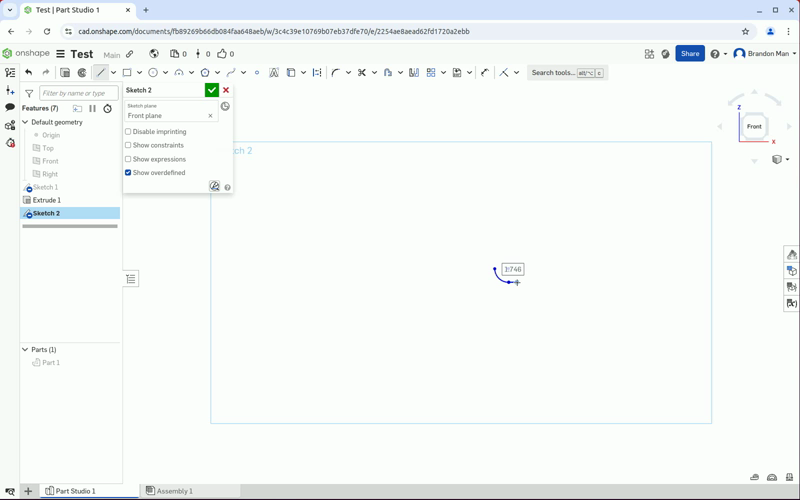
key(a)
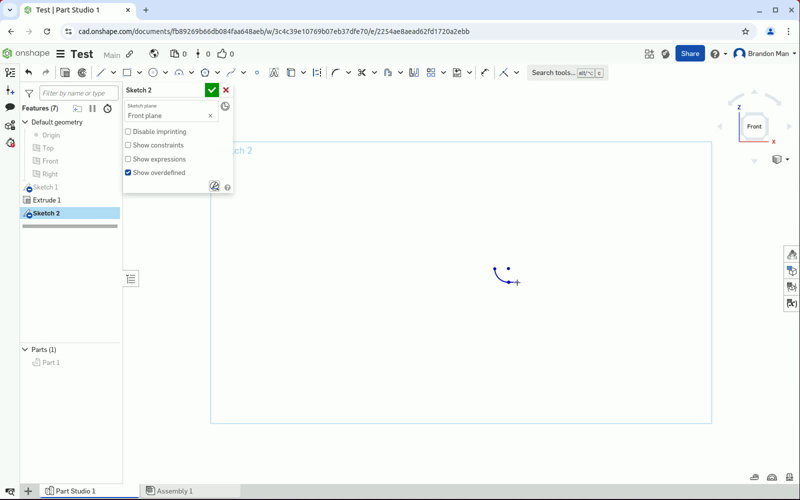
mouse_move(517, 282)
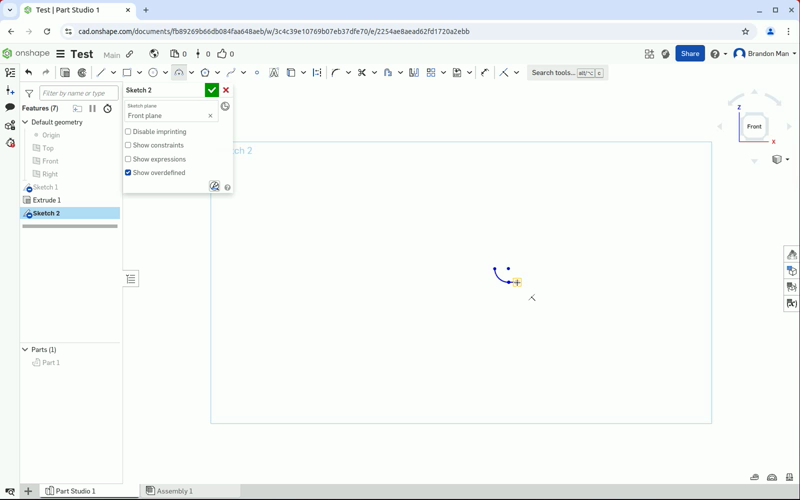
click(517, 282)
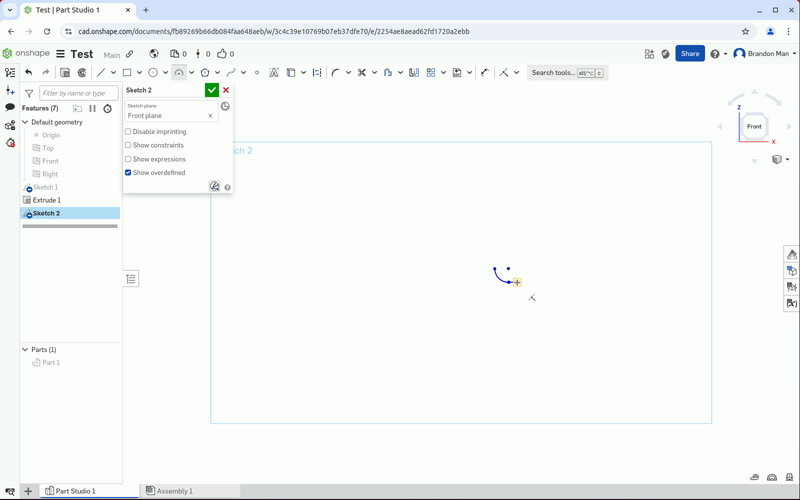
key_down(shift)
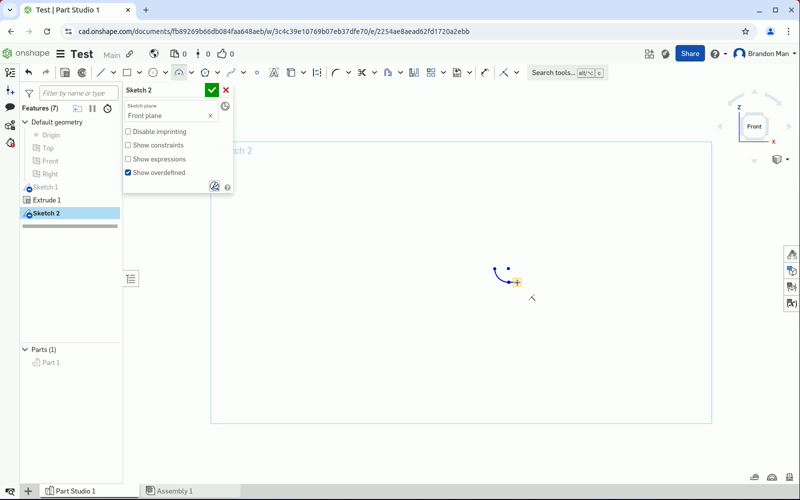
mouse_move(530, 268)
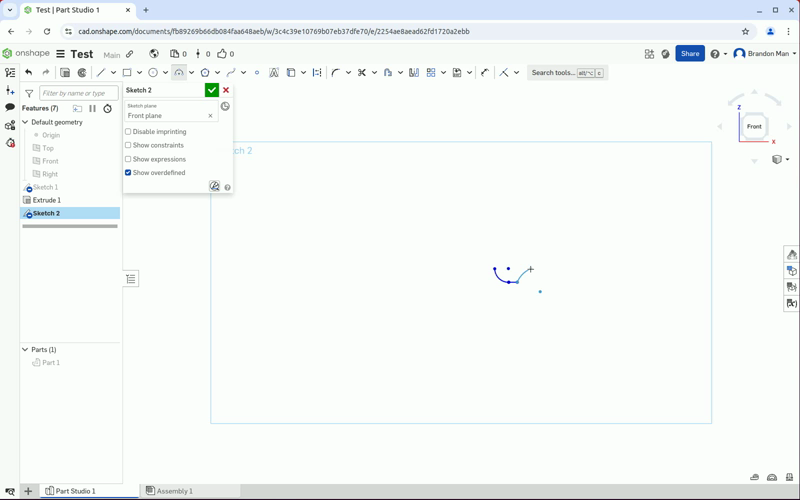
click(530, 268)
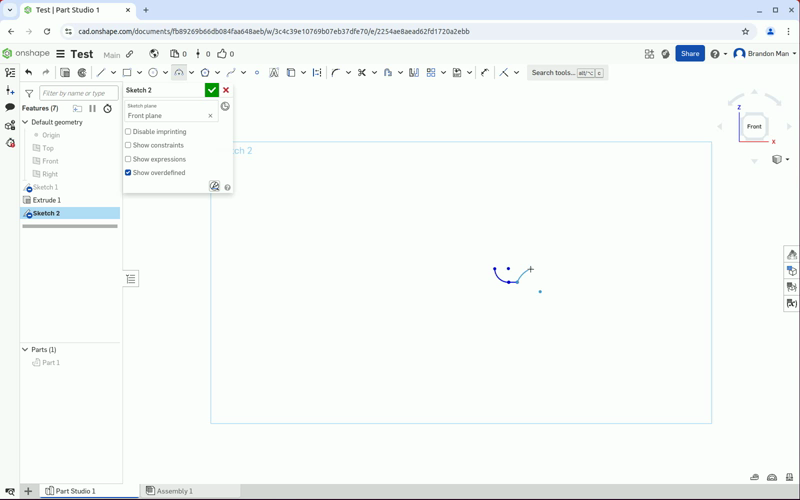
mouse_move(526, 278)
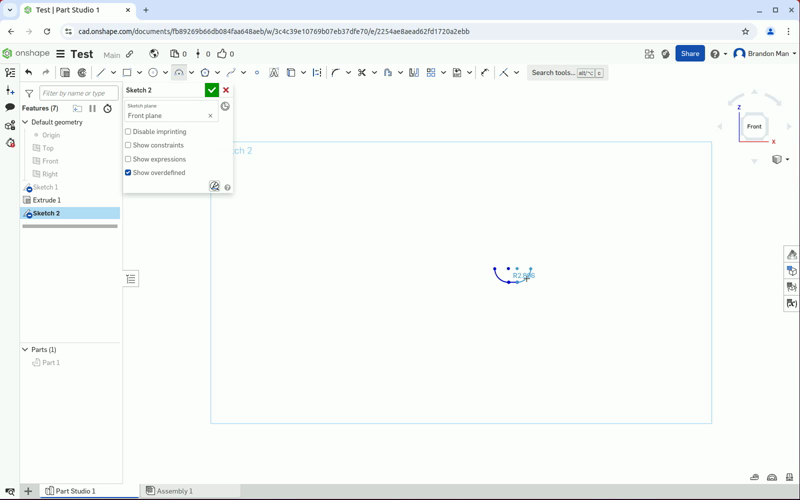
click(526, 278)
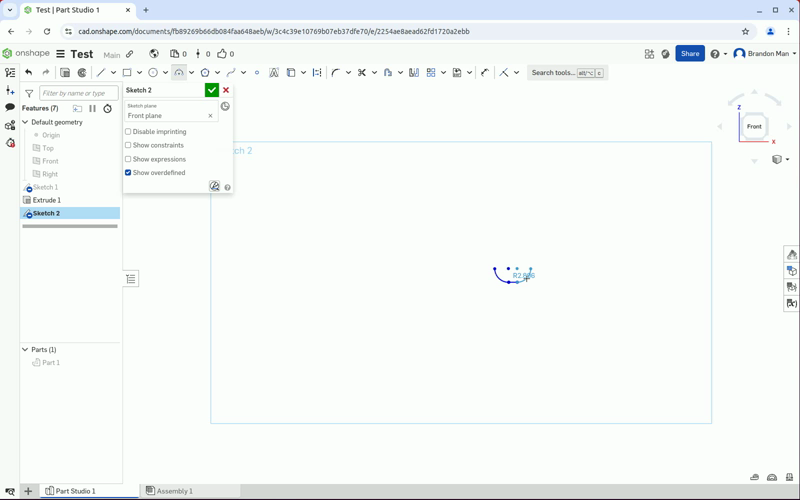
key_up(shift)
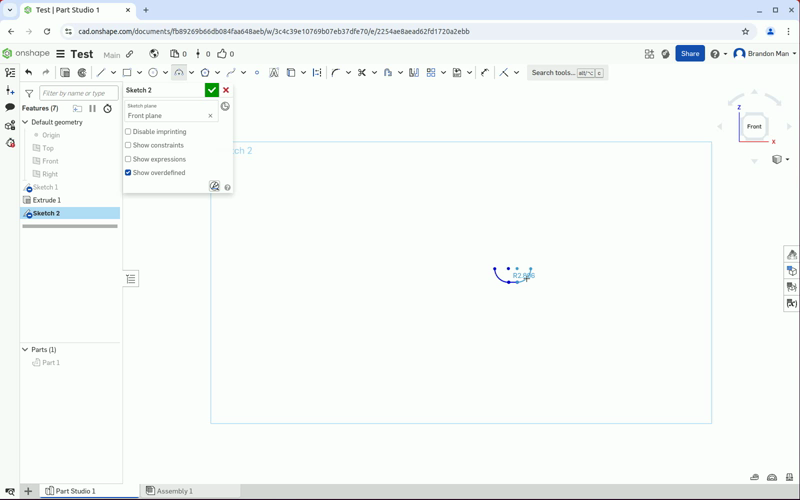
key(esc)
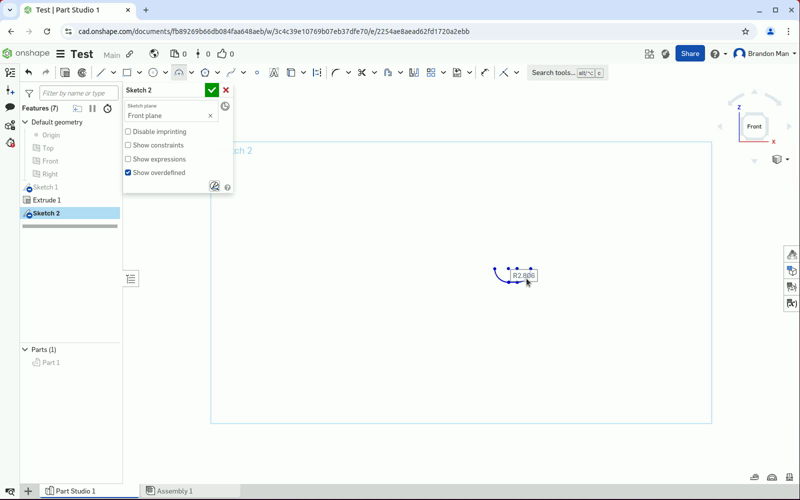
key(l)
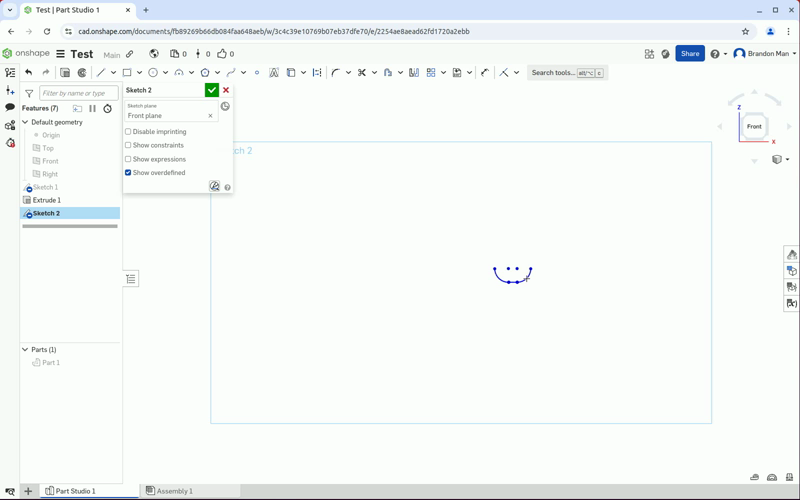
mouse_move(530, 268)
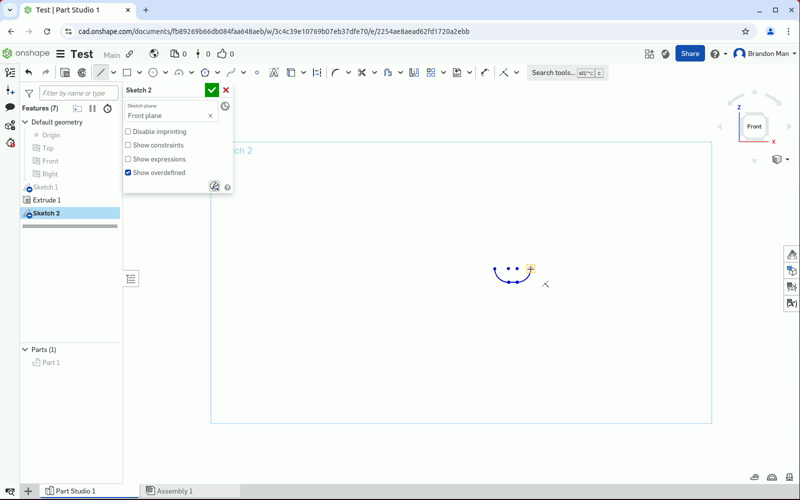
click(530, 268)
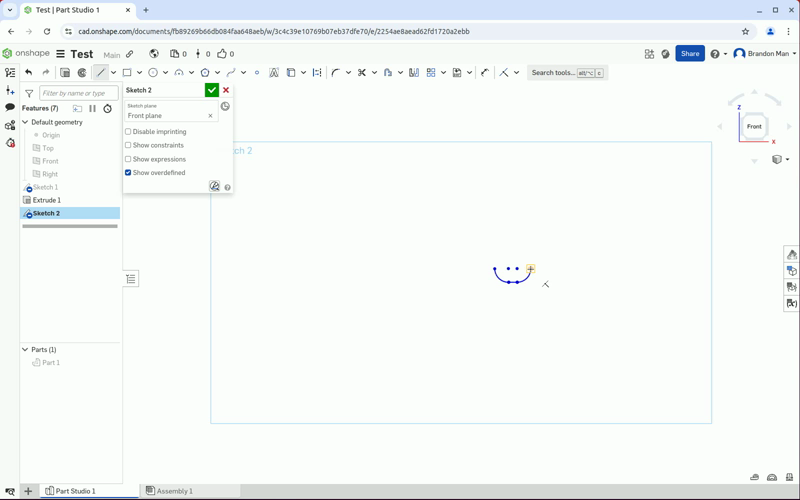
key_down(shift)
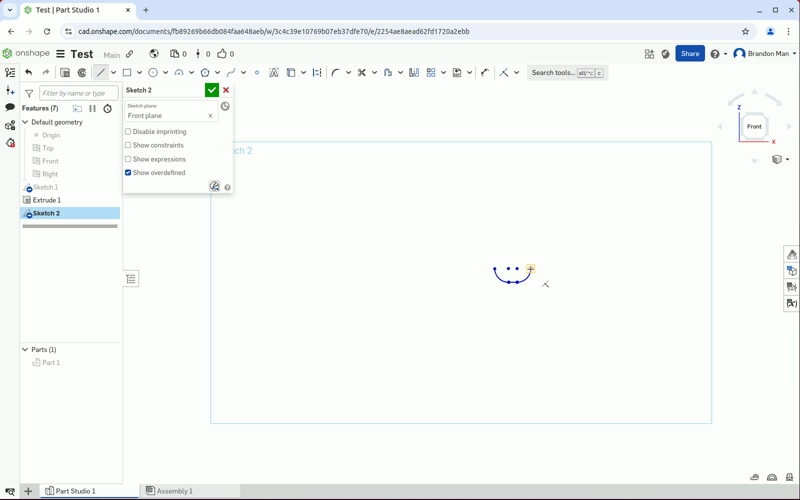
mouse_move(560, 268)
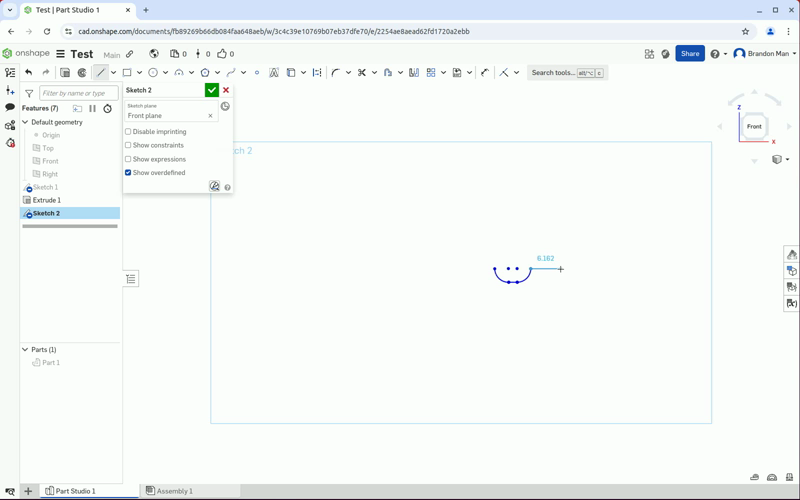
mouse_move(530, 241)
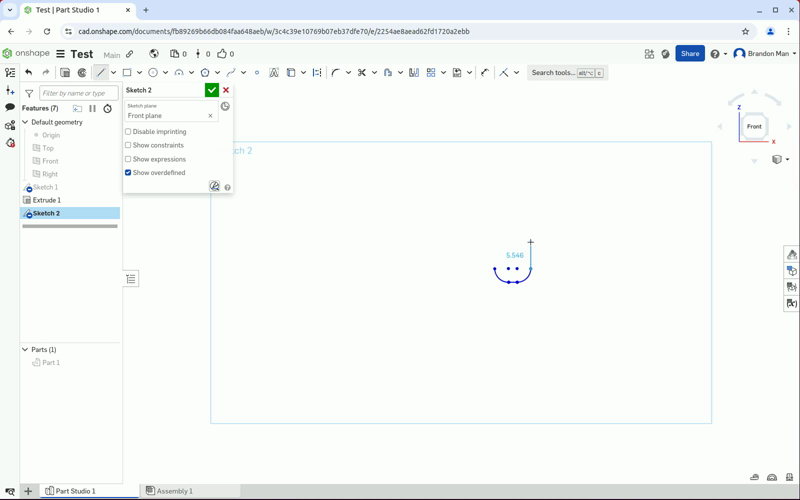
click(530, 241)
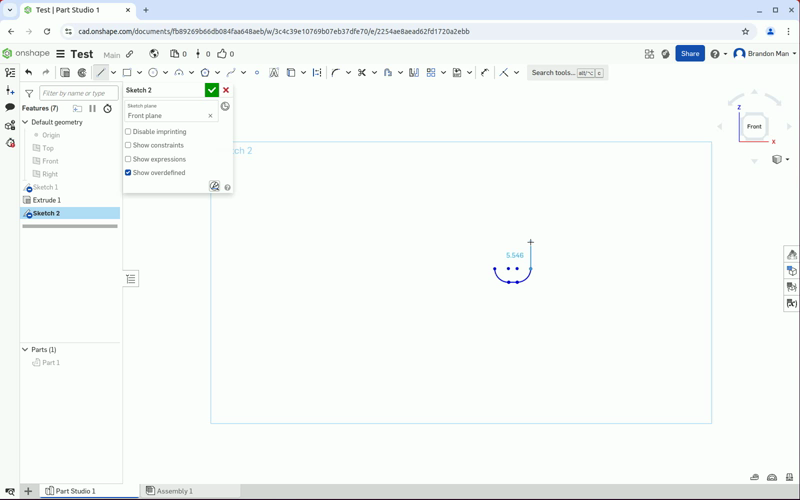
key_up(shift)
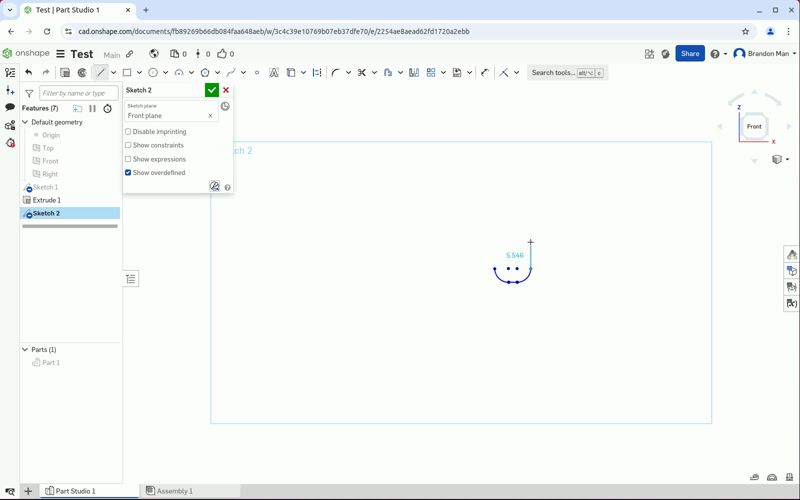
key_down(shift)
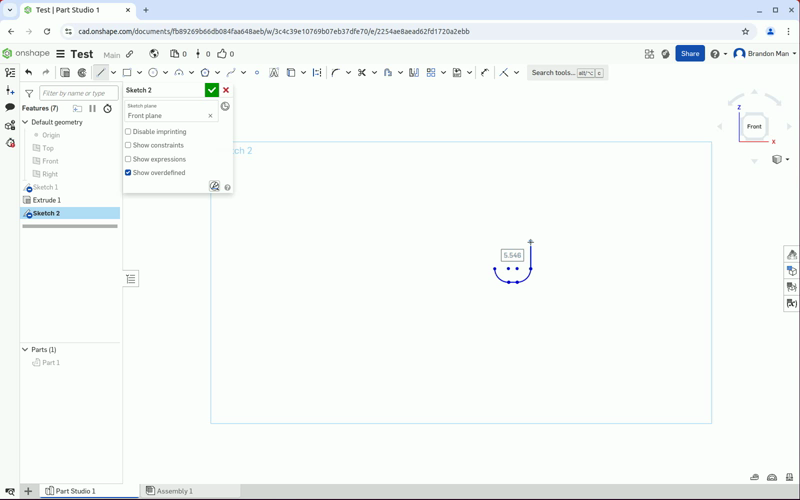
mouse_move(560, 241)
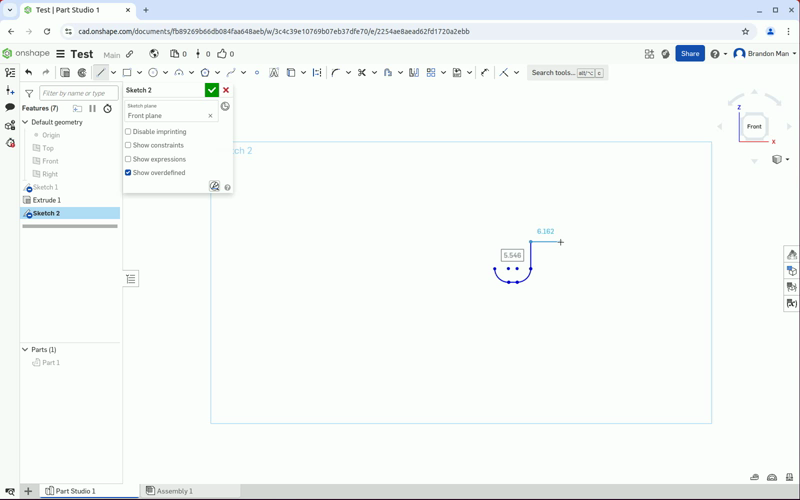
mouse_move(520, 241)
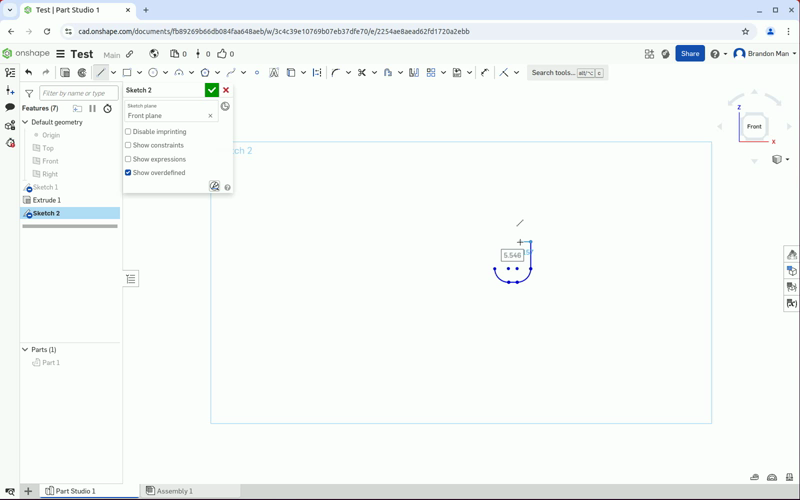
click(520, 241)
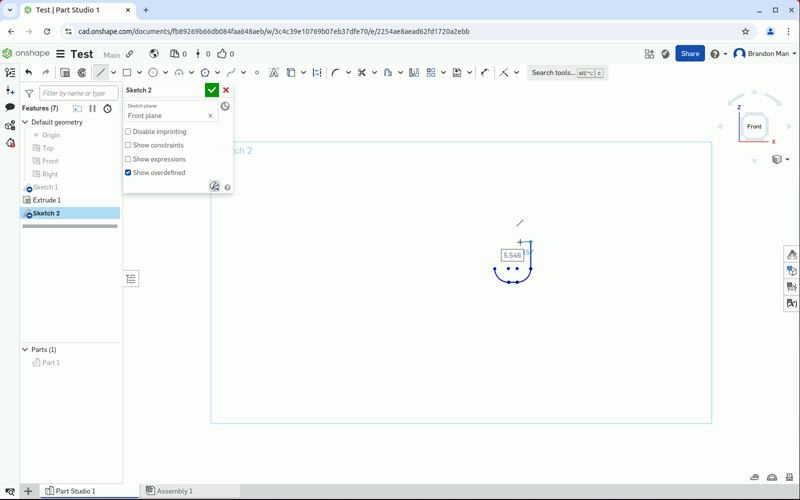
key_up(shift)
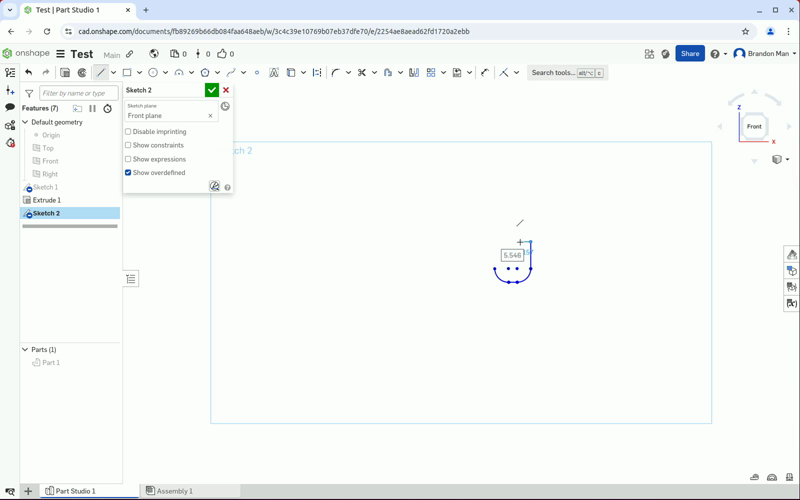
key_down(shift)
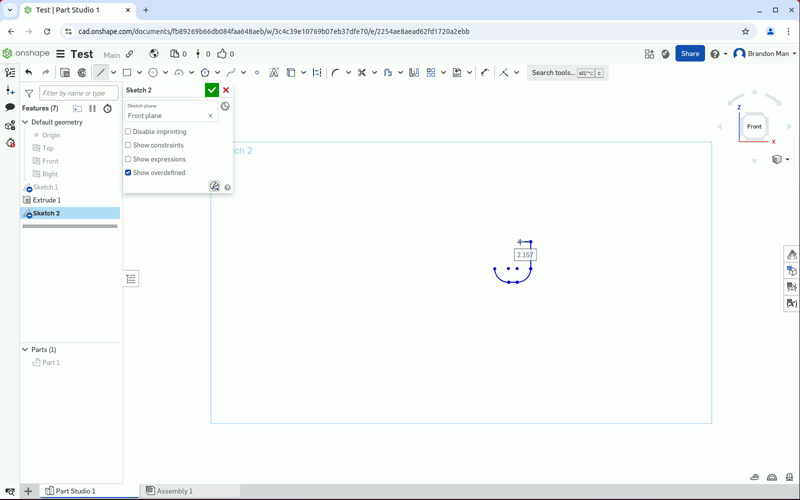
mouse_move(550, 241)
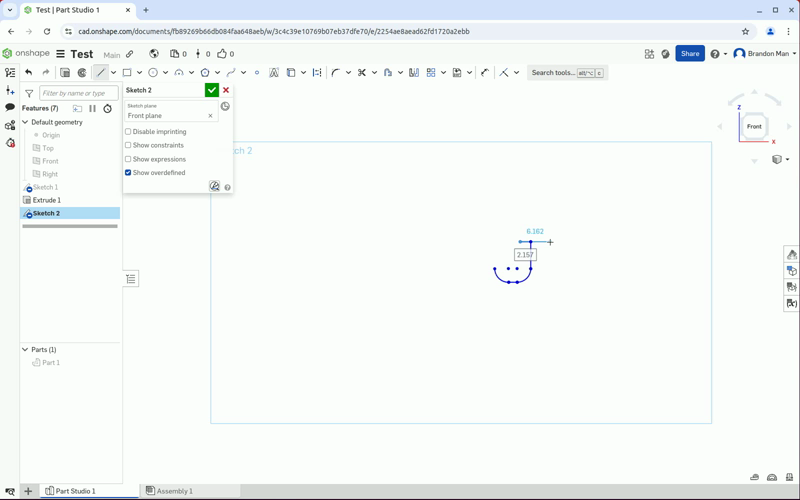
mouse_move(520, 269)
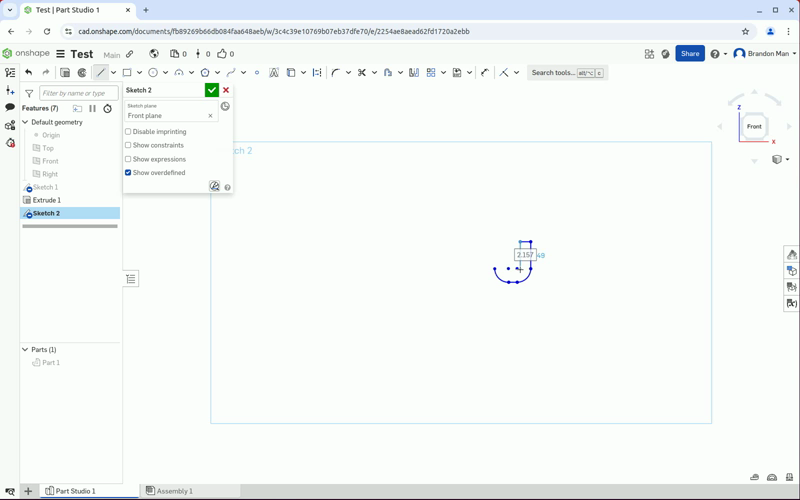
scroll(6)
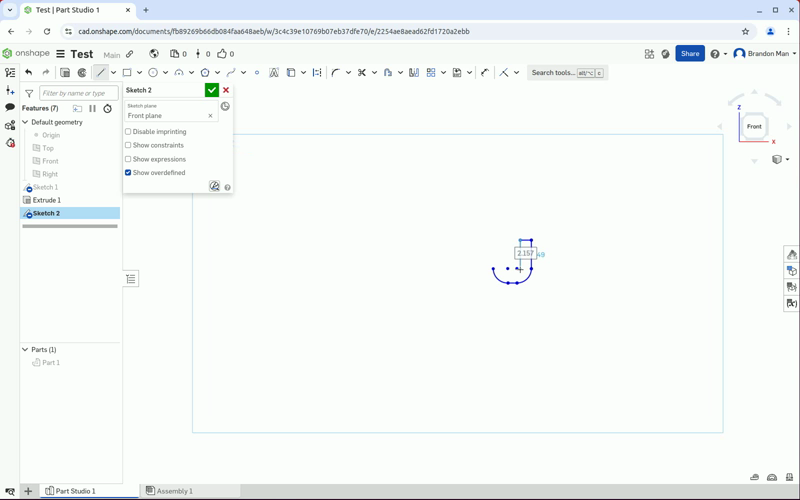
scroll(6)
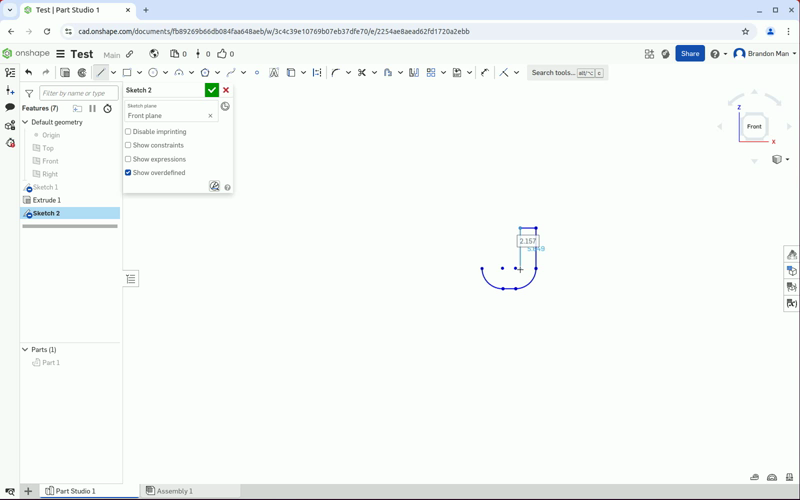
scroll(6)
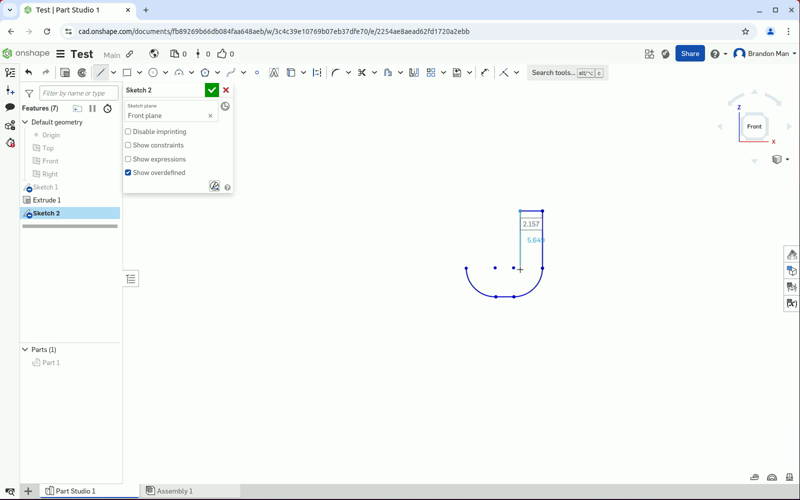
scroll(6)
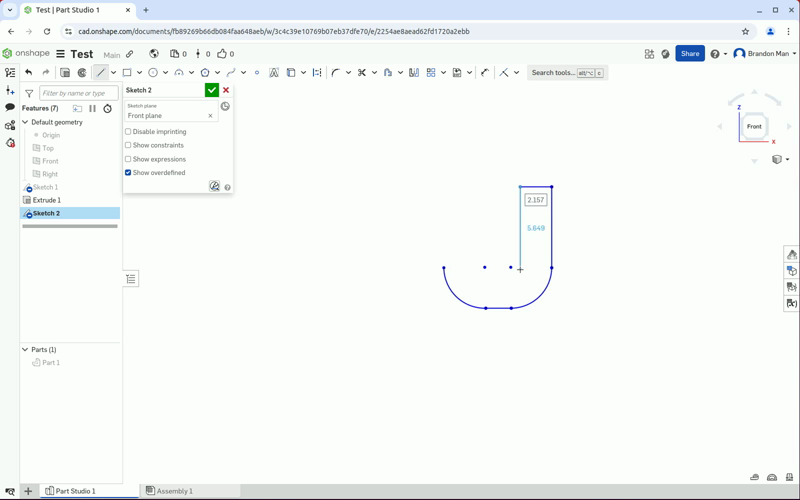
scroll(6)
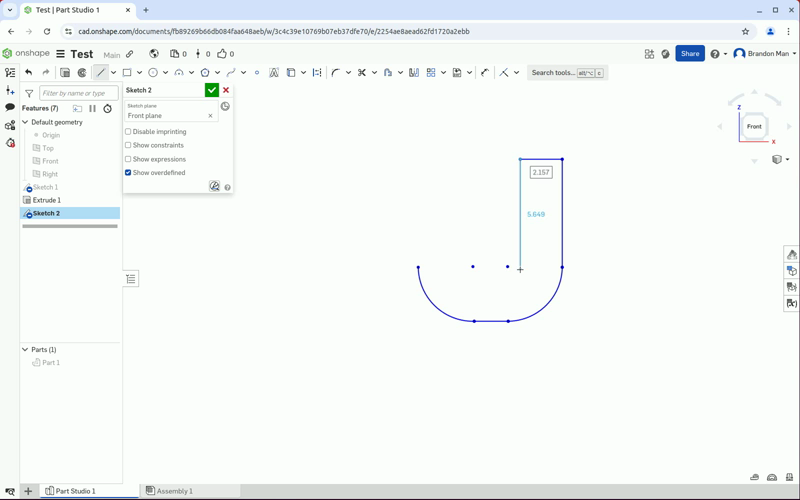
scroll(6)
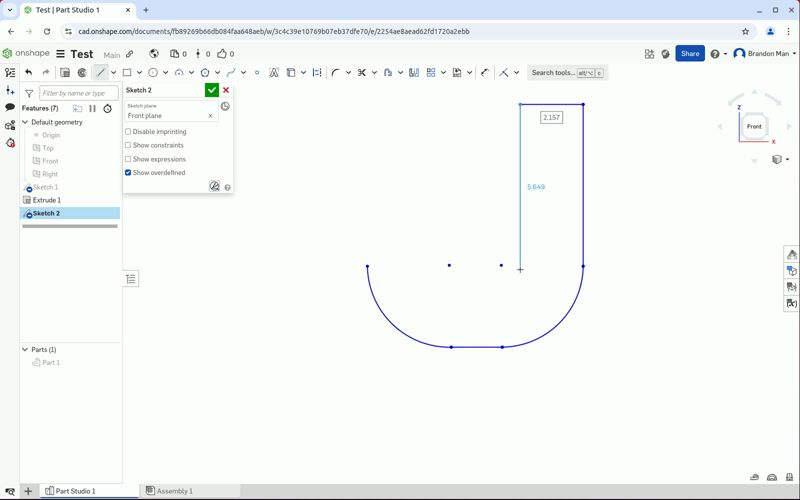
scroll(6)
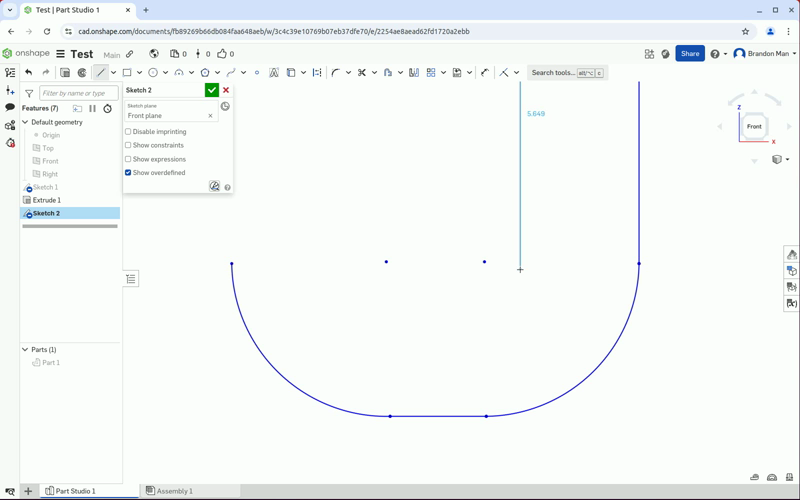
click(520, 269)
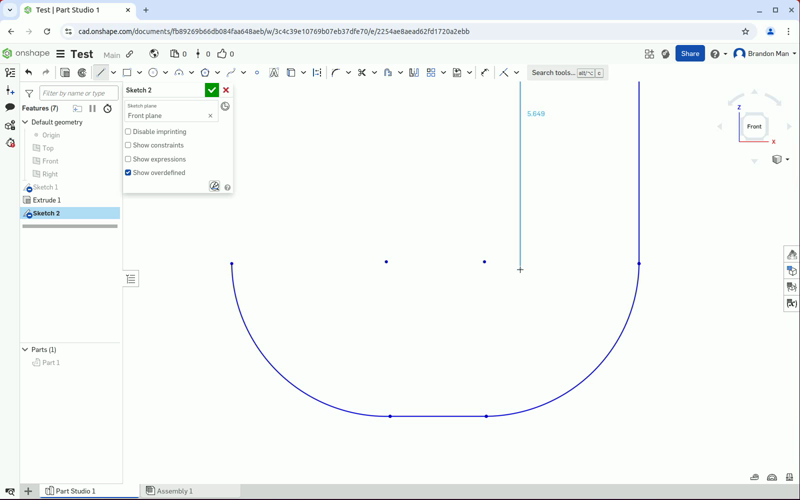
scroll(-6)
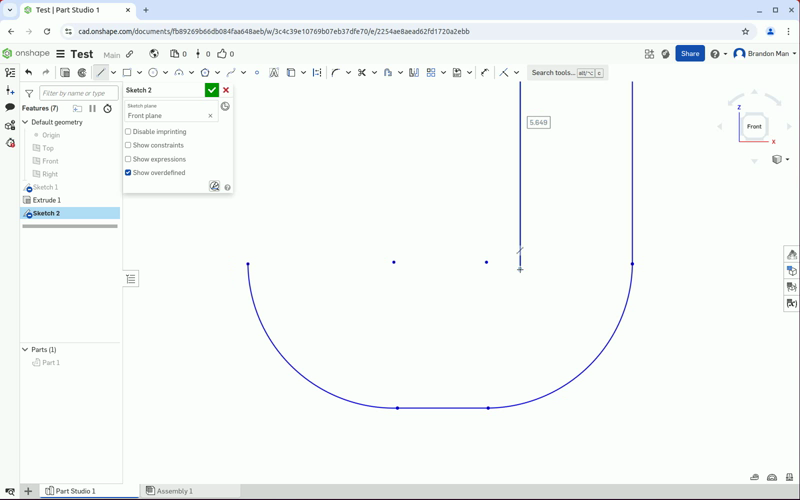
scroll(-6)
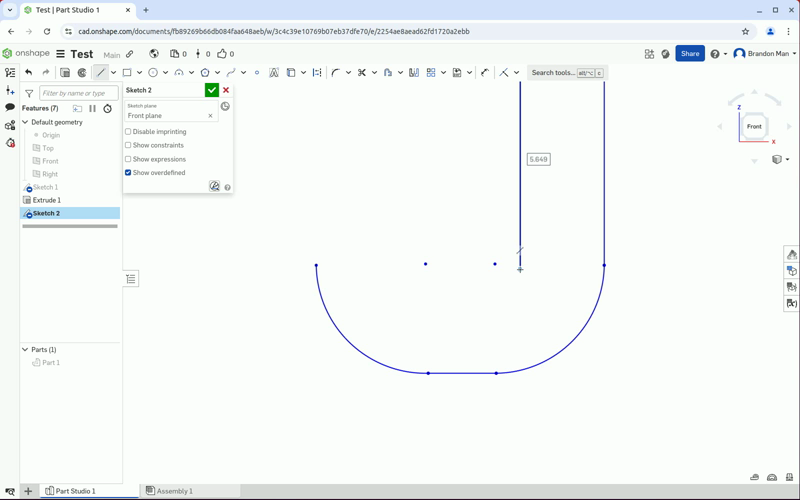
scroll(-6)
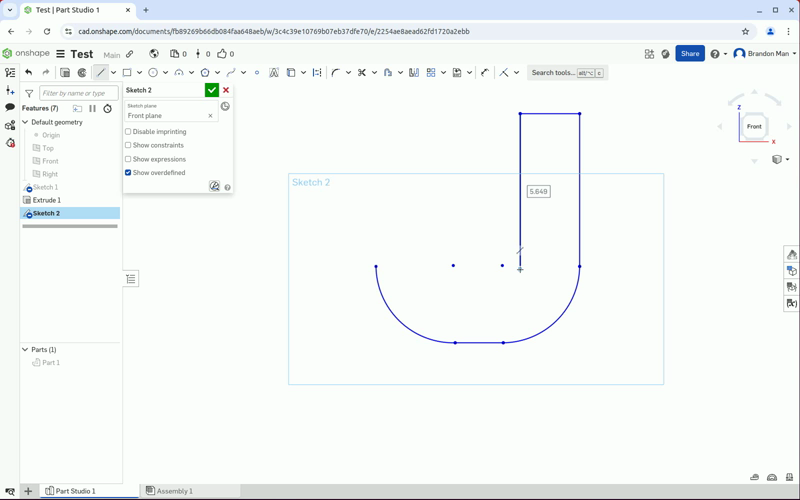
scroll(-6)
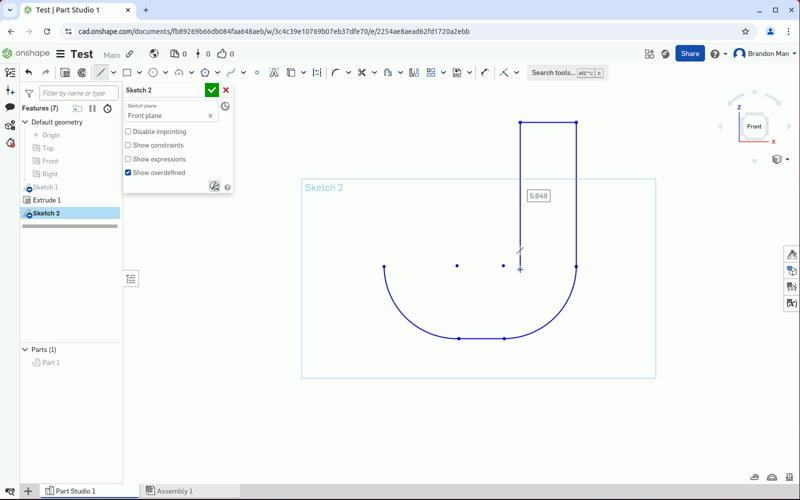
scroll(-6)
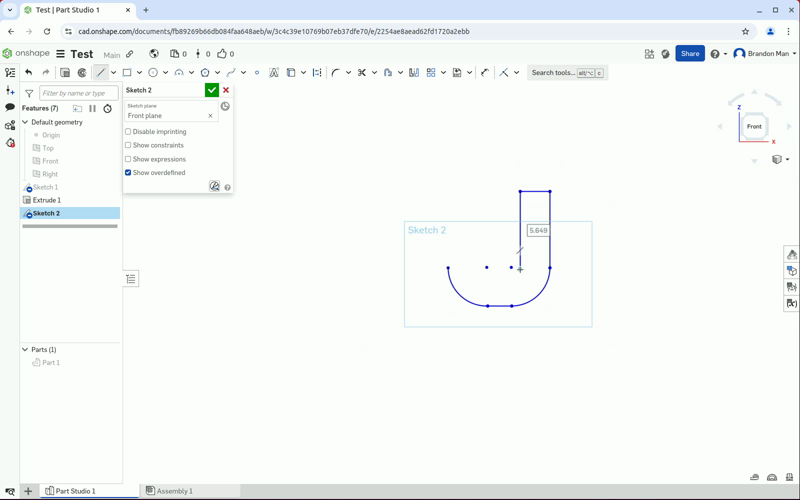
scroll(-6)
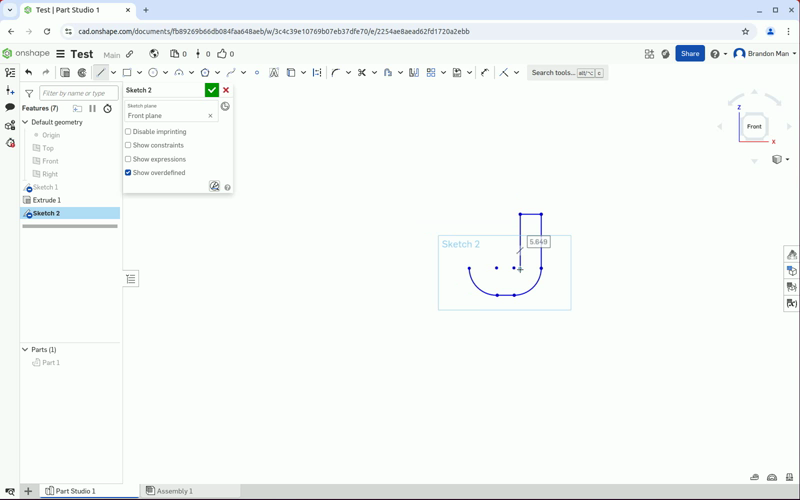
scroll(-6)
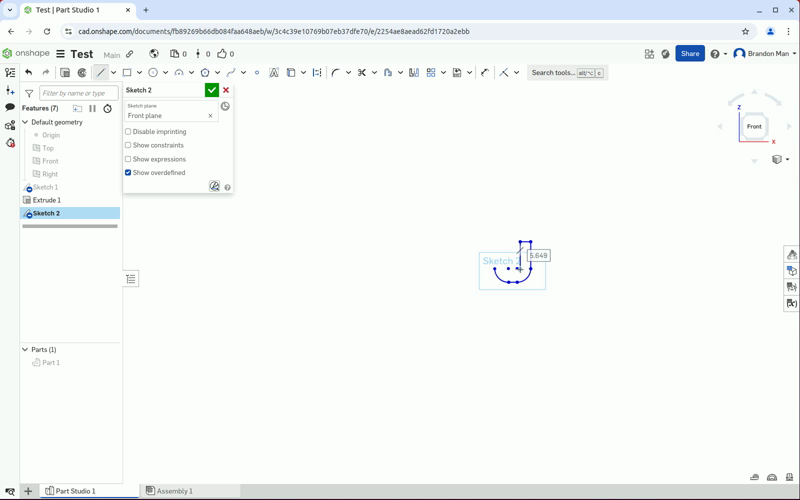
key_up(shift)
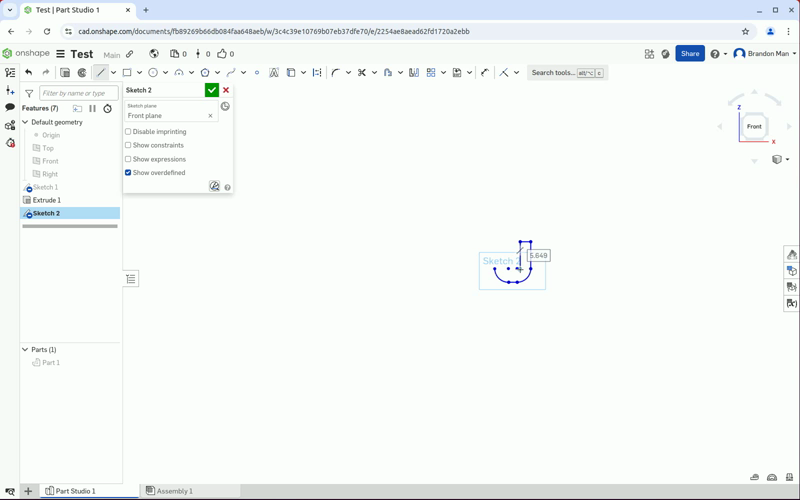
key(esc)
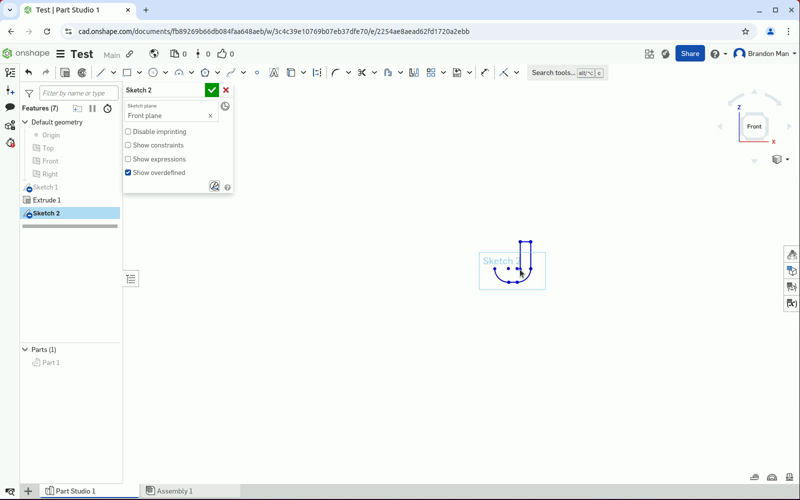
key(a)
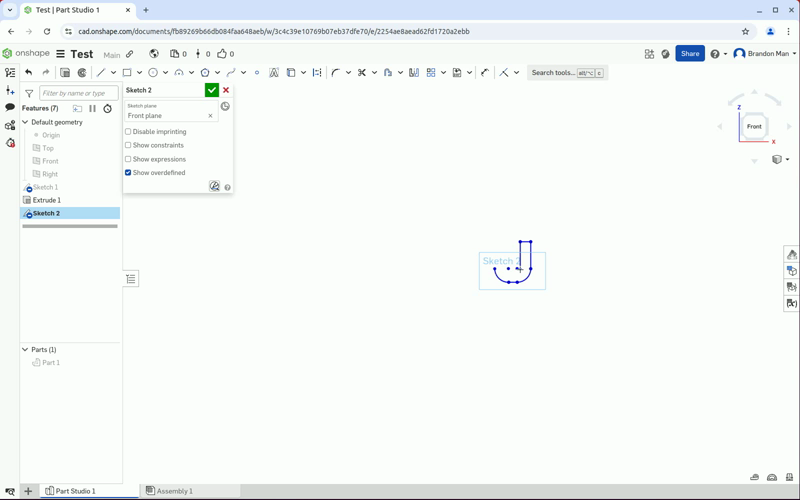
mouse_move(520, 269)
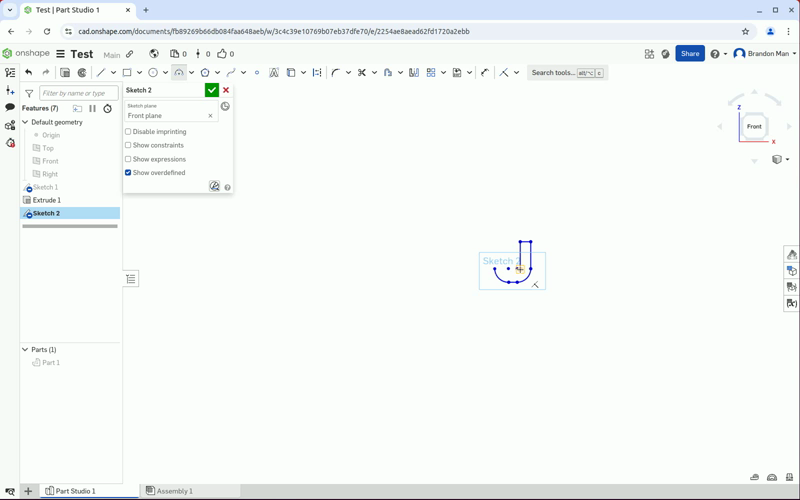
scroll(6)
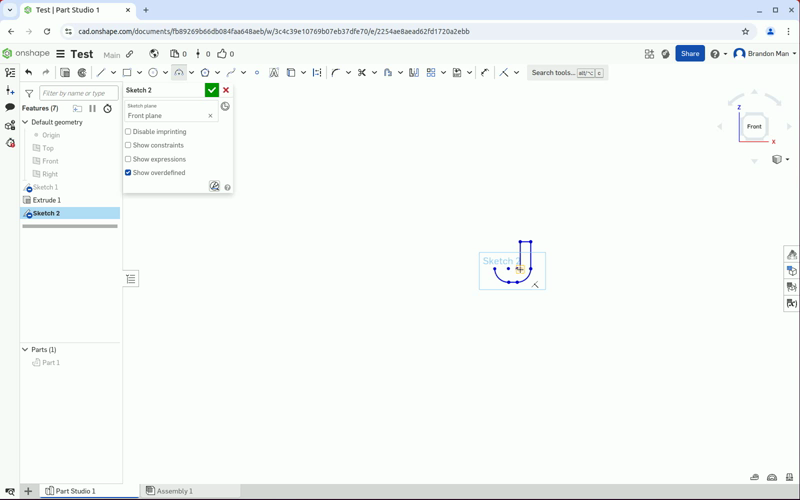
scroll(6)
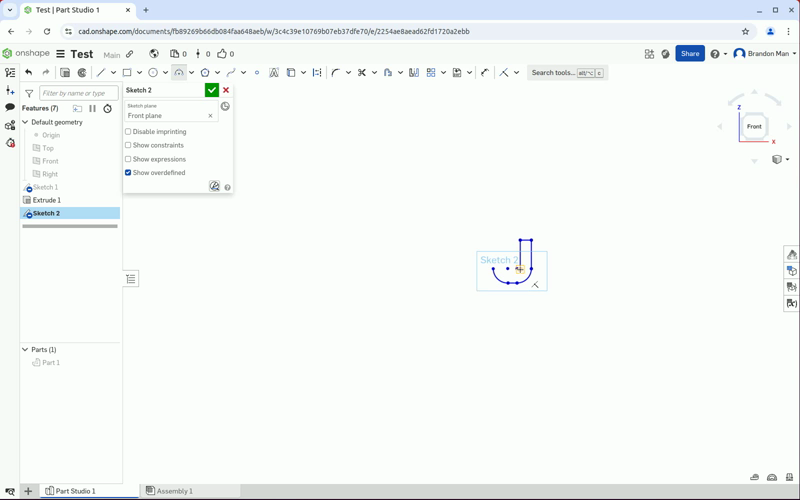
scroll(6)
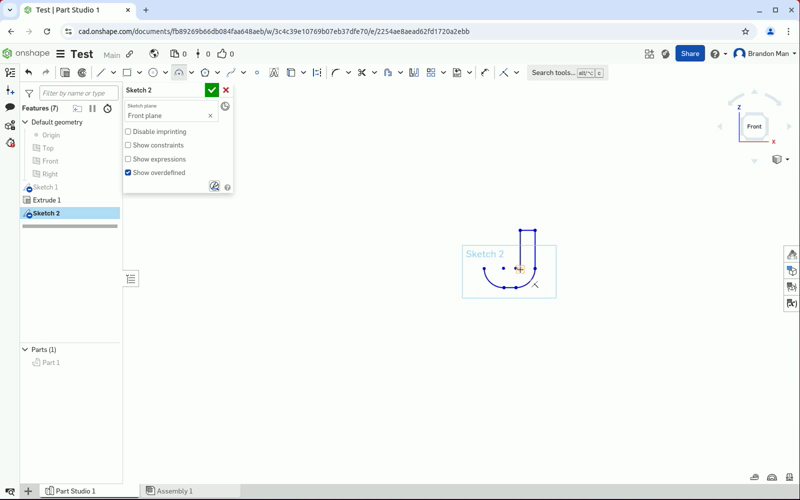
scroll(6)
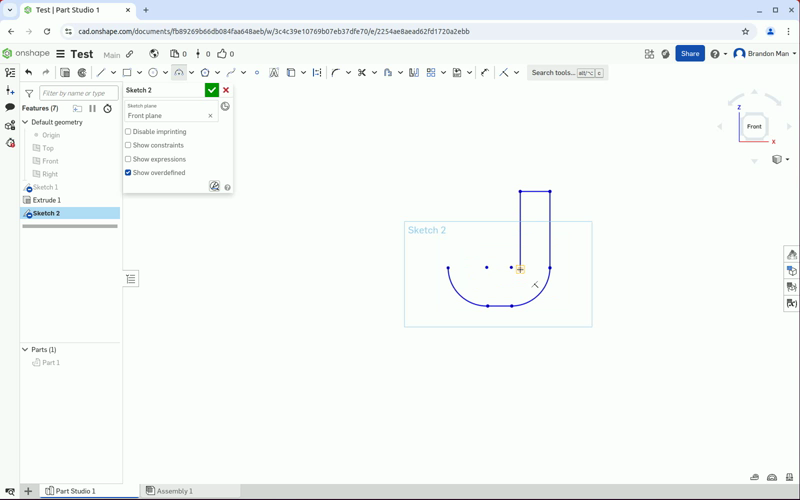
scroll(6)
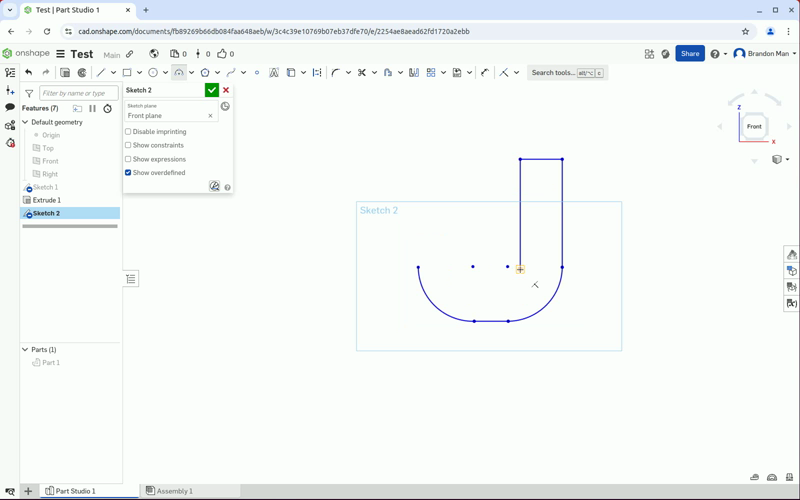
scroll(6)
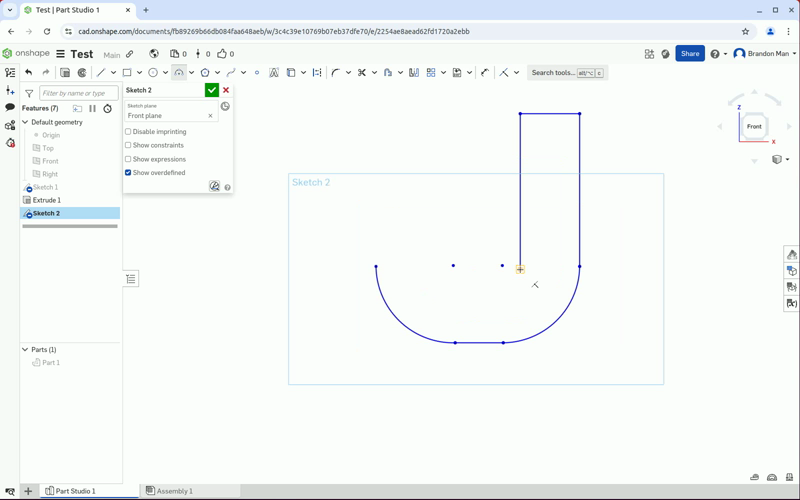
scroll(6)
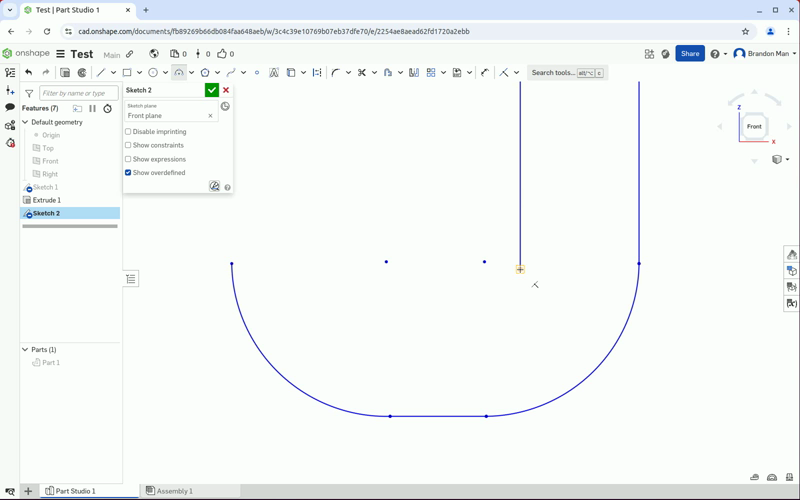
click(520, 269)
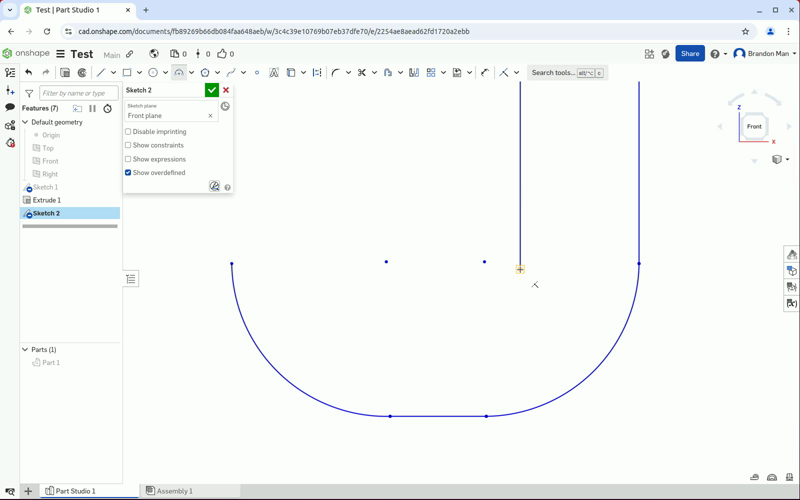
scroll(-6)
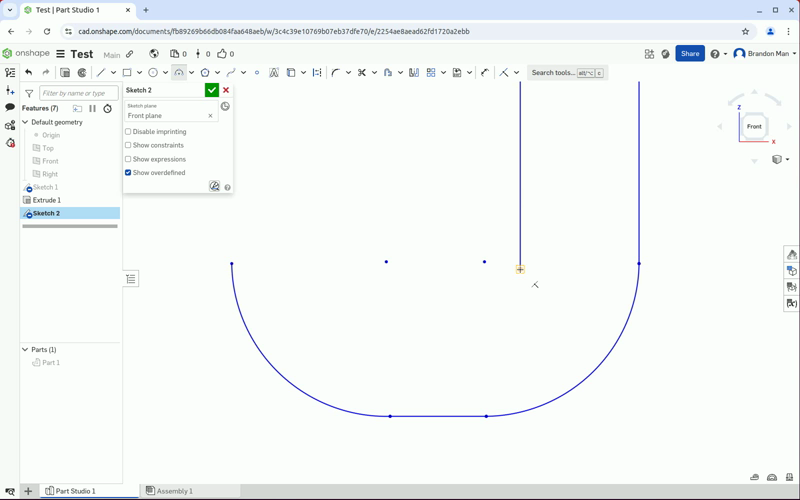
scroll(-6)
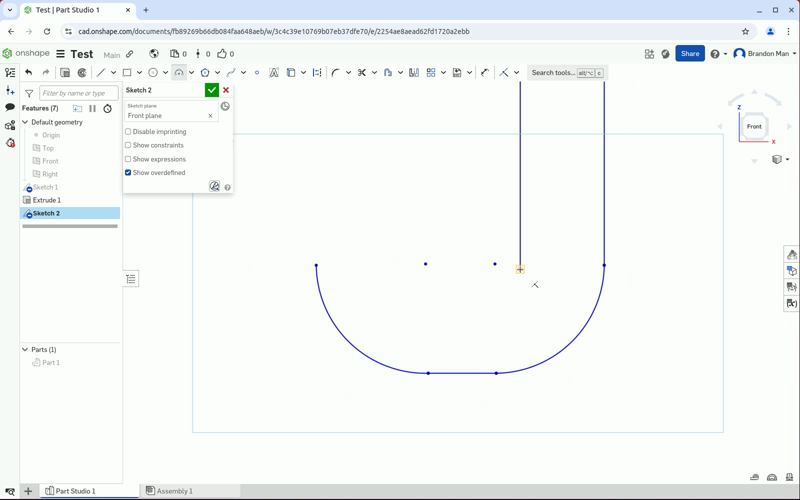
scroll(-6)
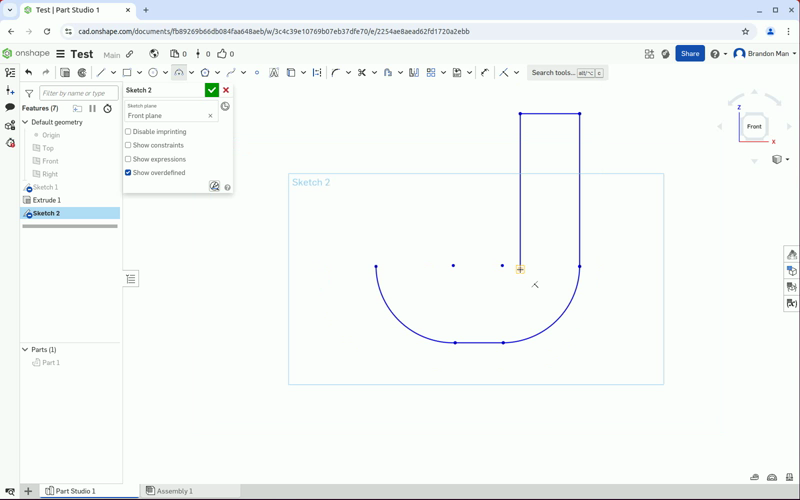
scroll(-6)
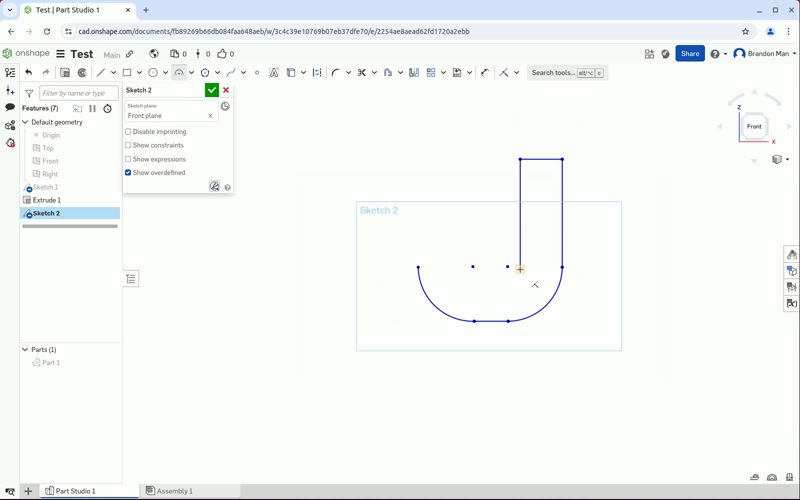
scroll(-6)
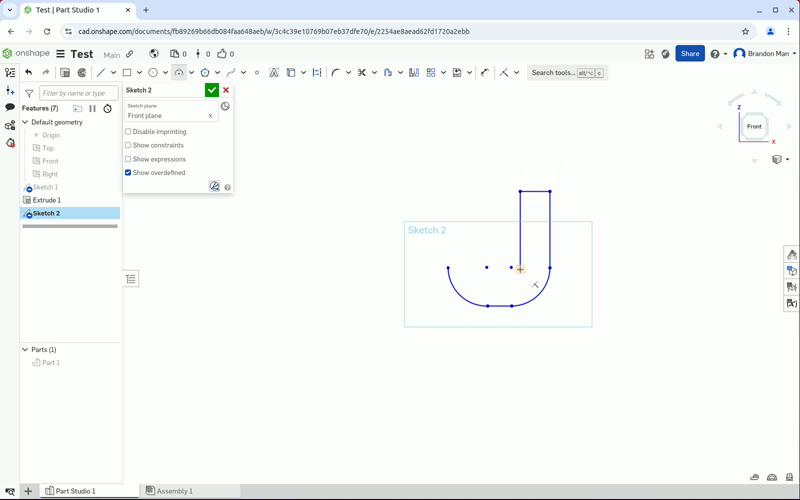
scroll(-6)
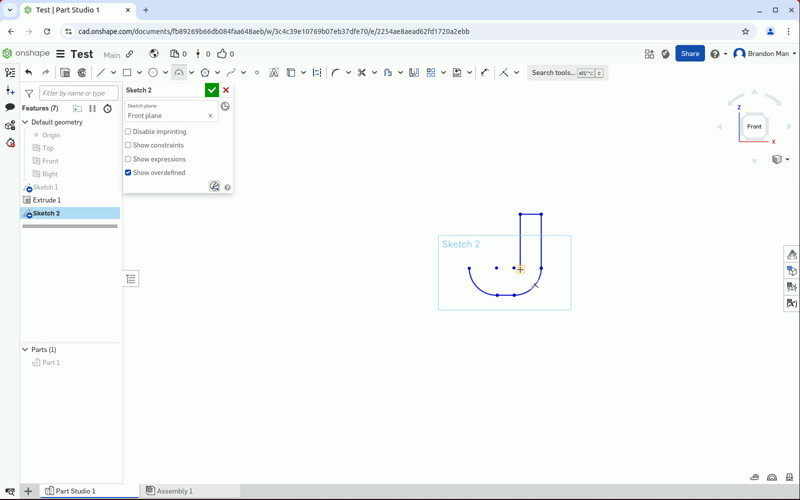
scroll(-6)
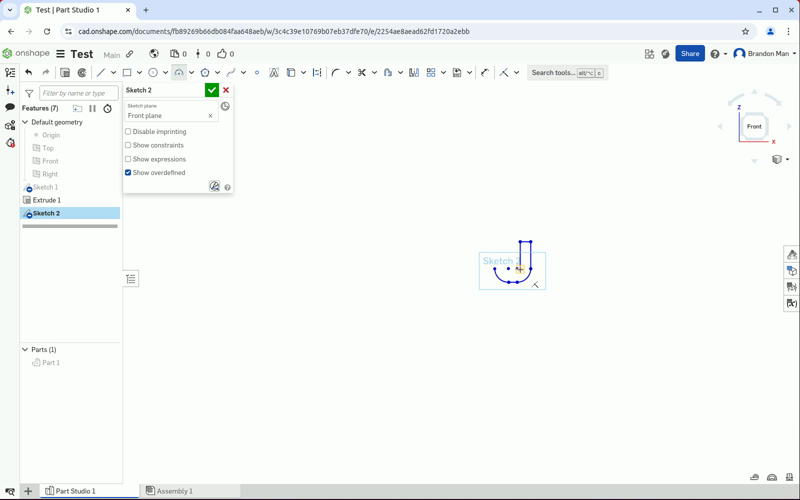
key_down(shift)
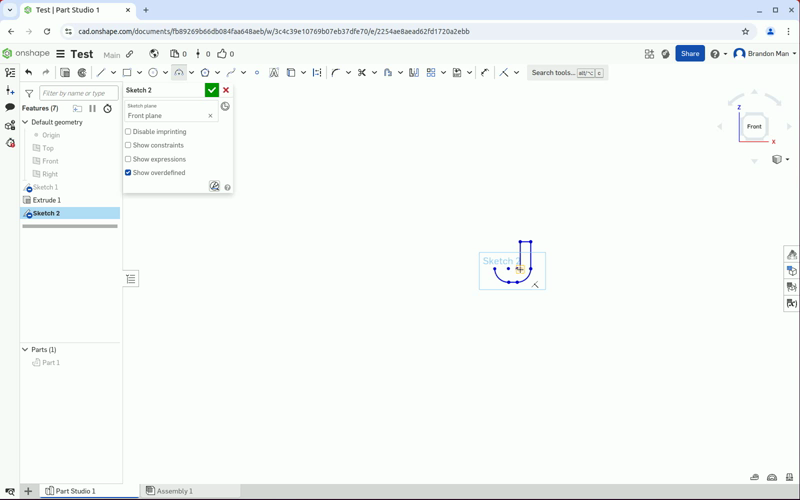
mouse_move(514, 274)
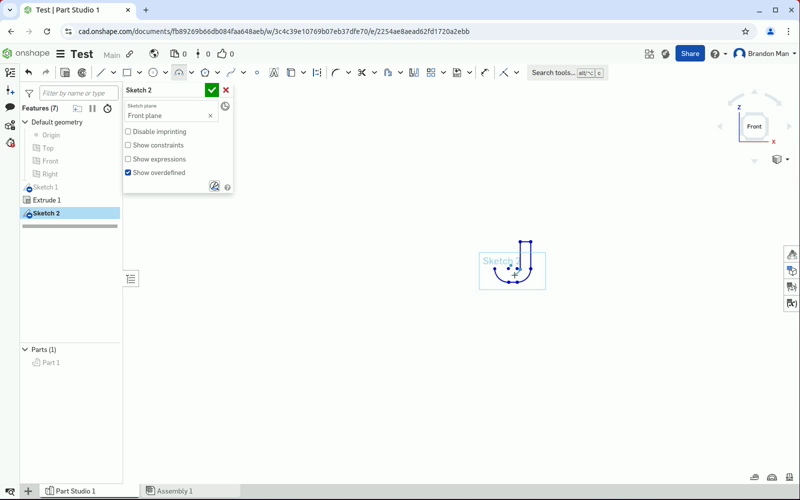
click(514, 274)
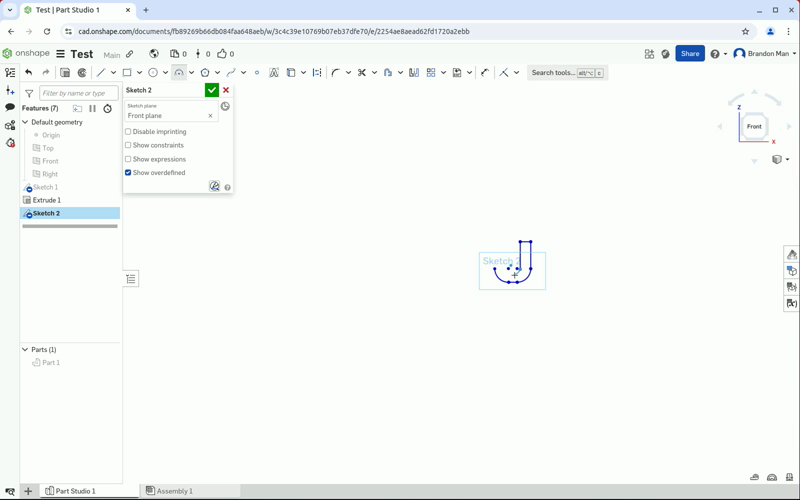
mouse_move(518, 273)
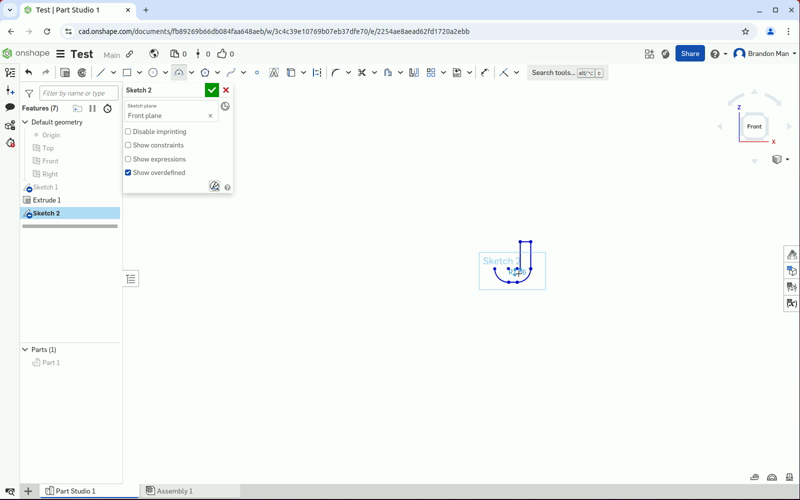
scroll(6)
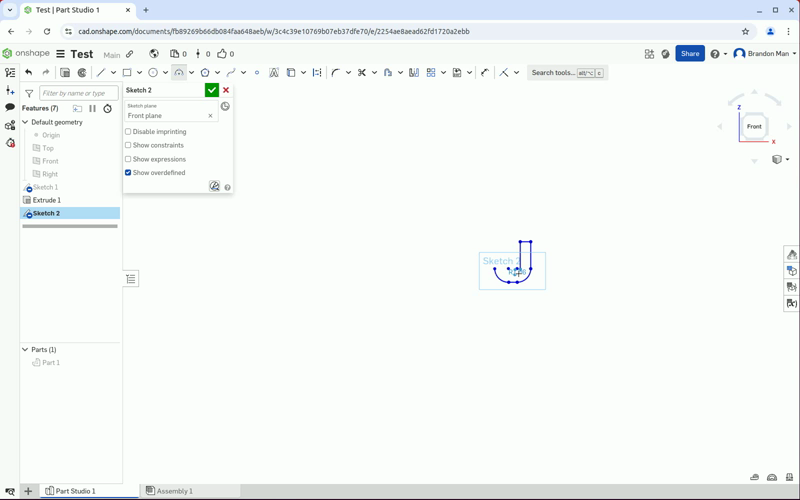
scroll(6)
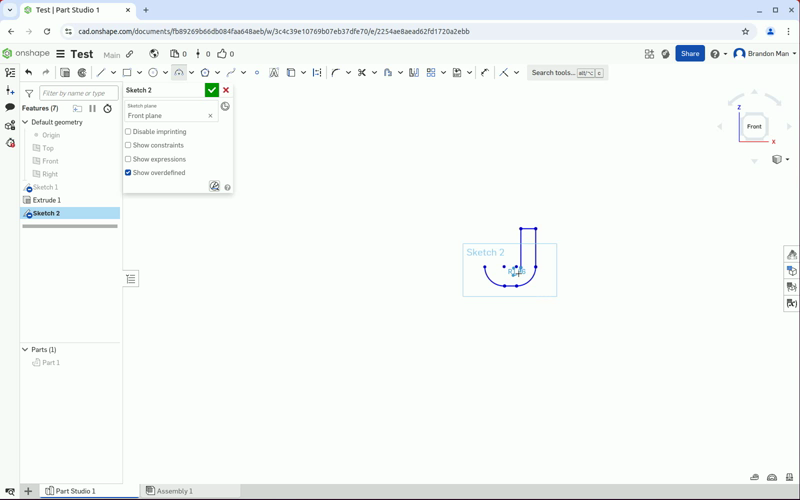
scroll(6)
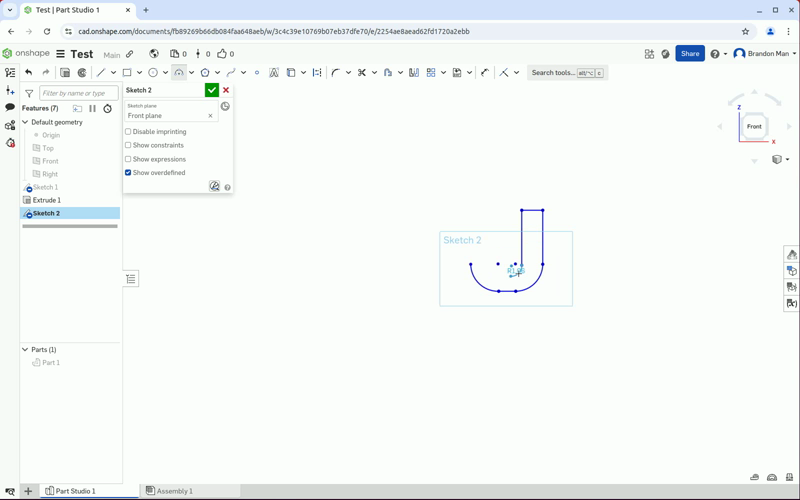
scroll(6)
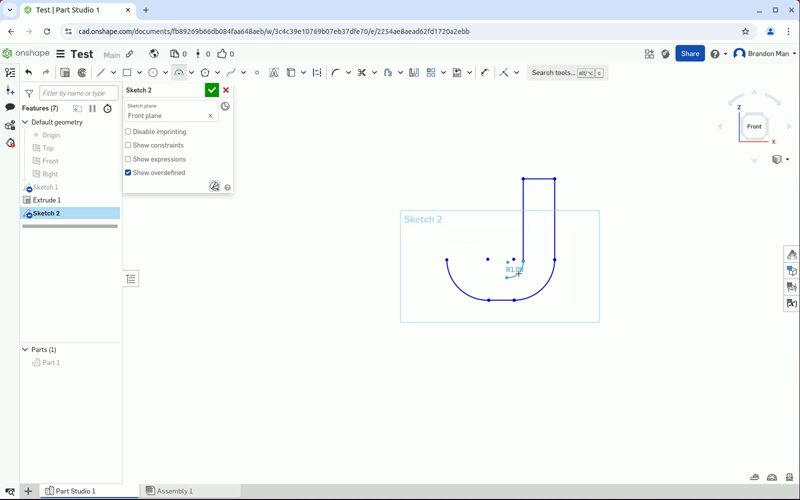
scroll(6)
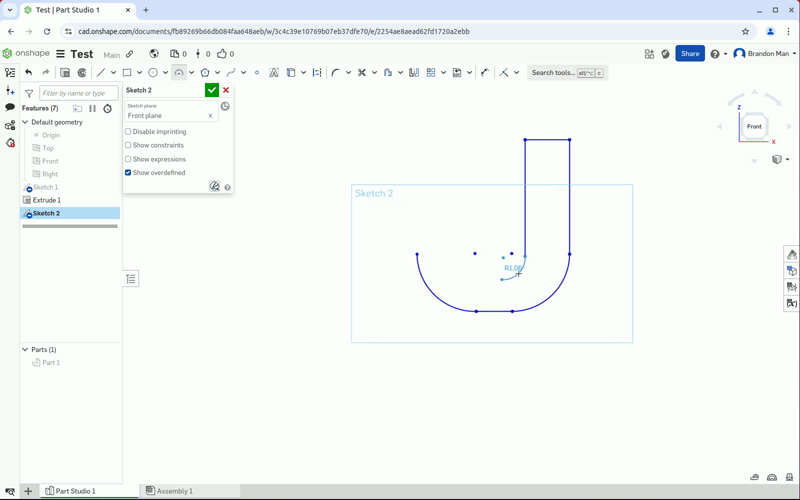
scroll(6)
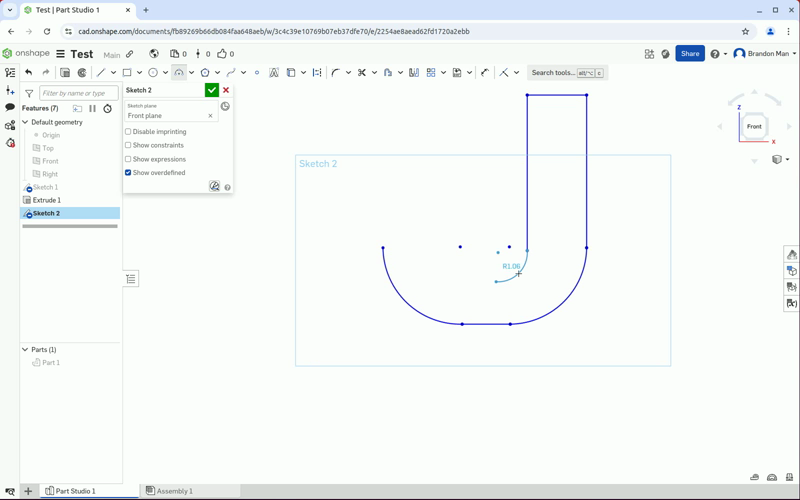
scroll(6)
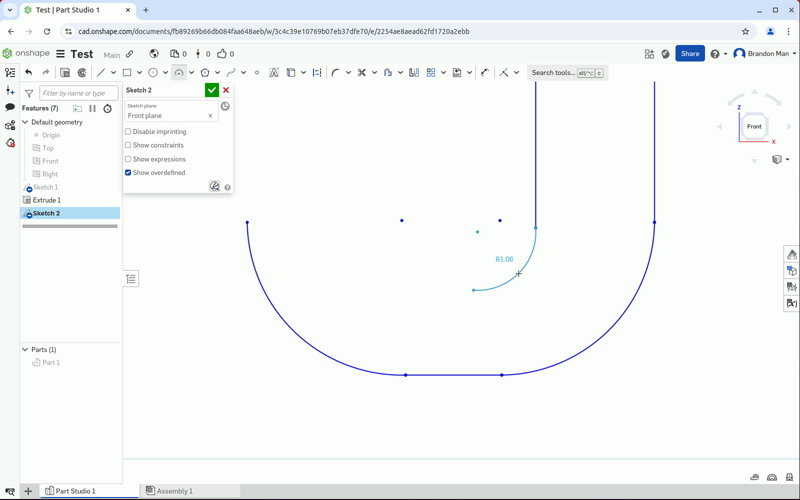
click(518, 273)
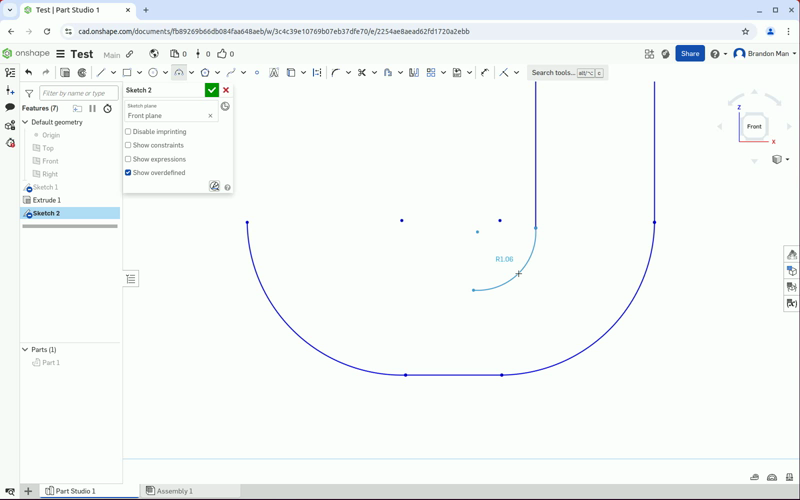
scroll(-6)
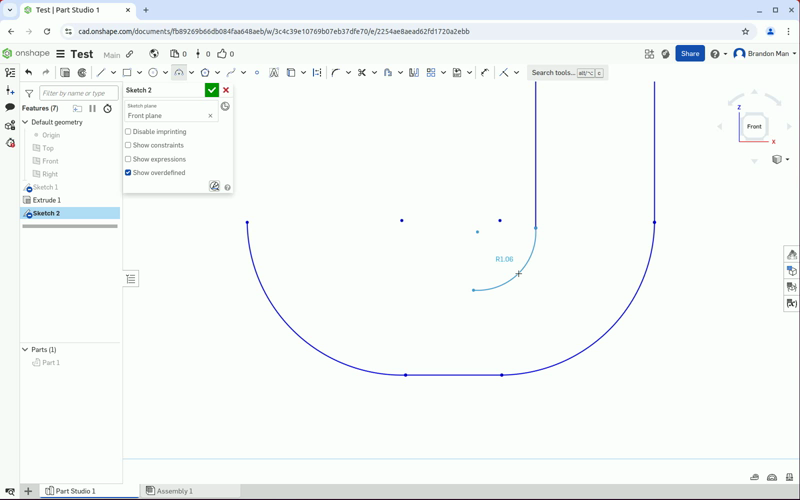
scroll(-6)
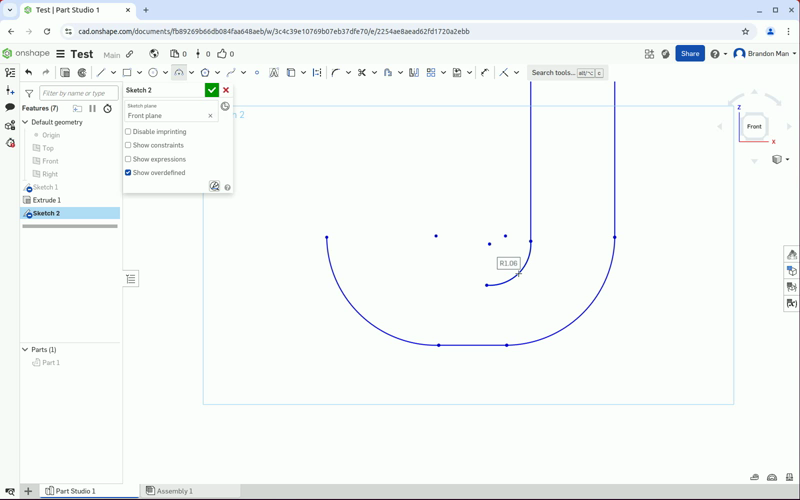
scroll(-6)
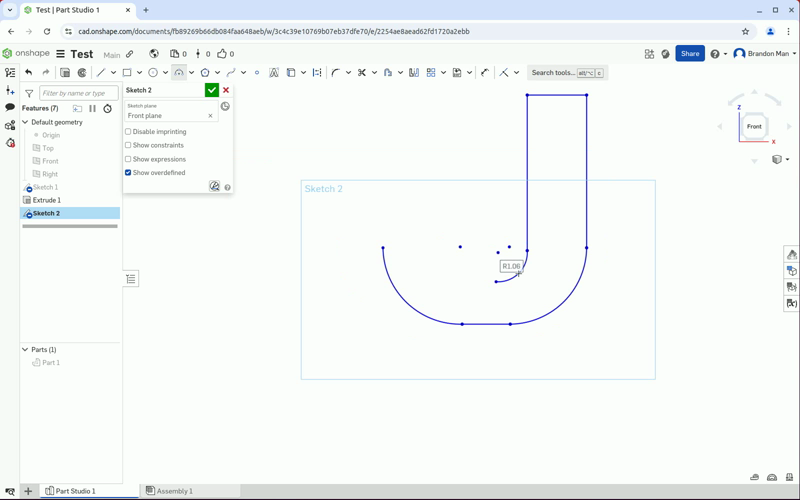
scroll(-6)
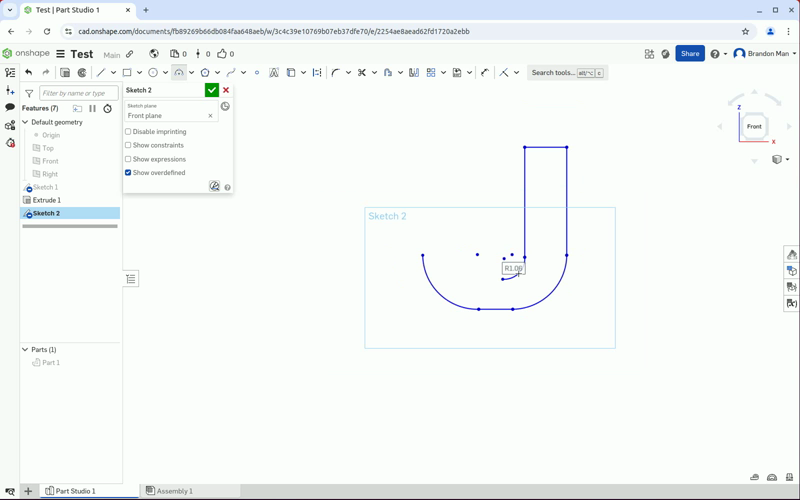
scroll(-6)
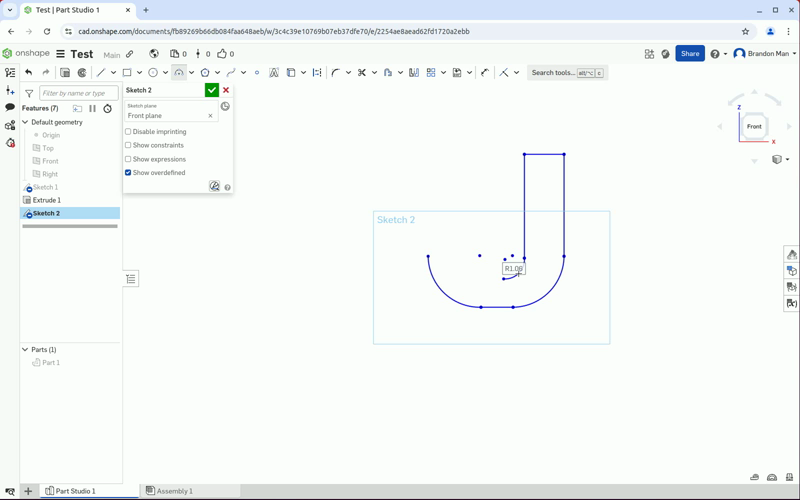
scroll(-6)
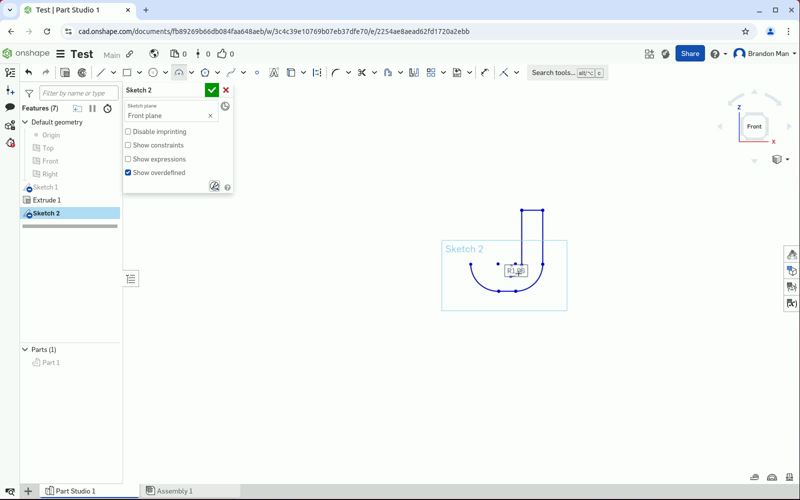
scroll(-6)
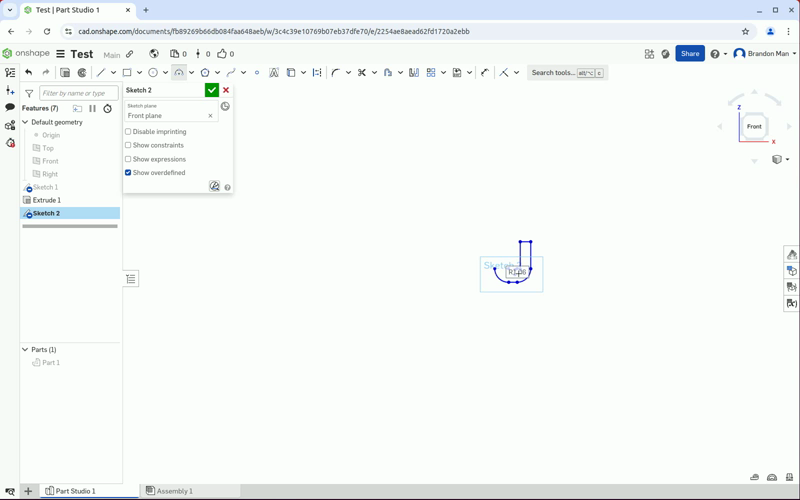
key_up(shift)
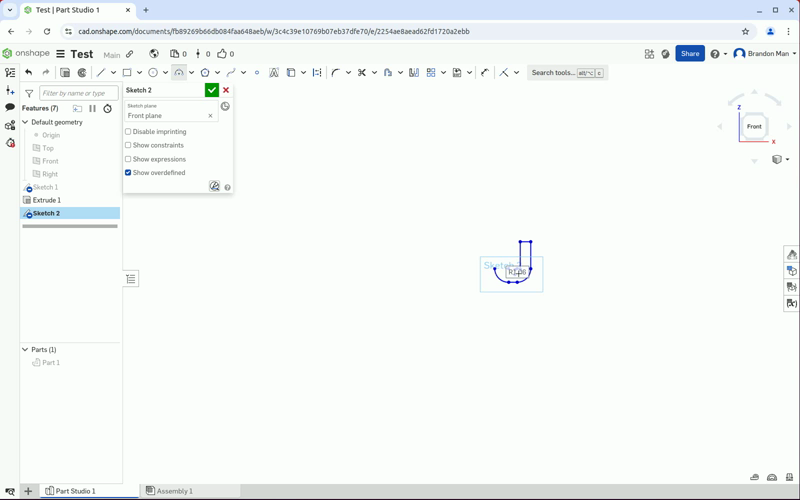
key(esc)
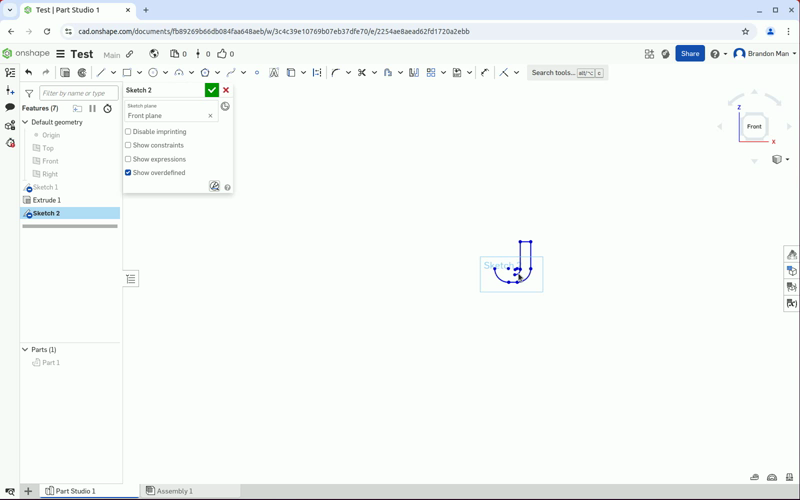
key(l)
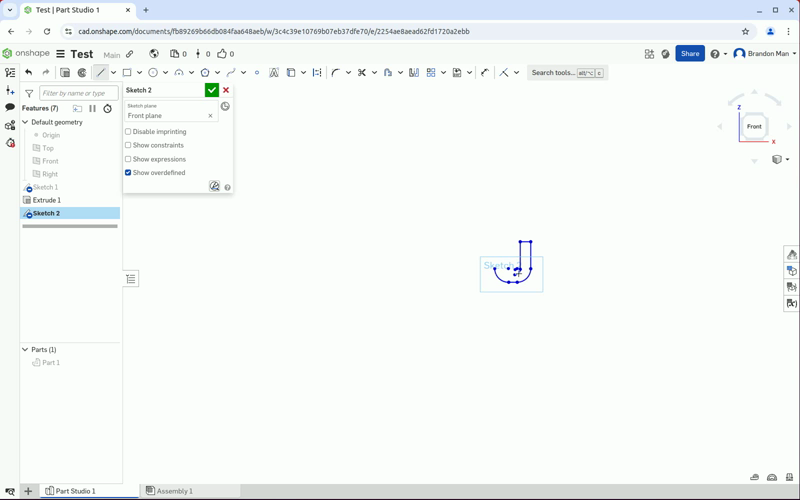
mouse_move(514, 274)
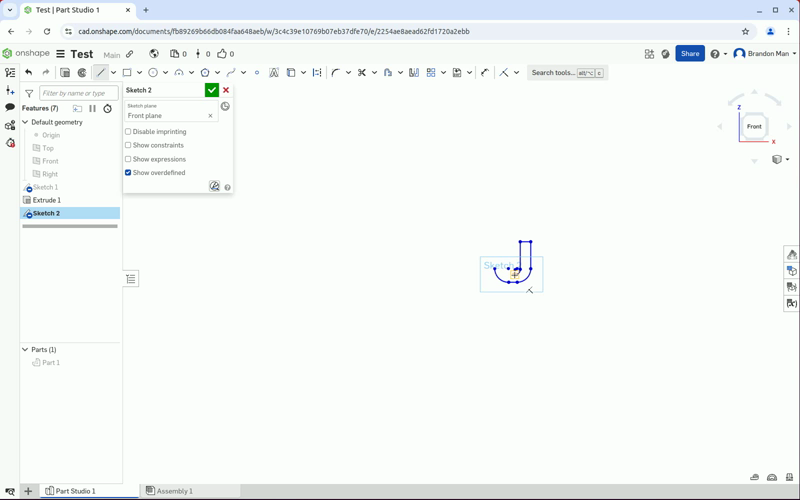
scroll(6)
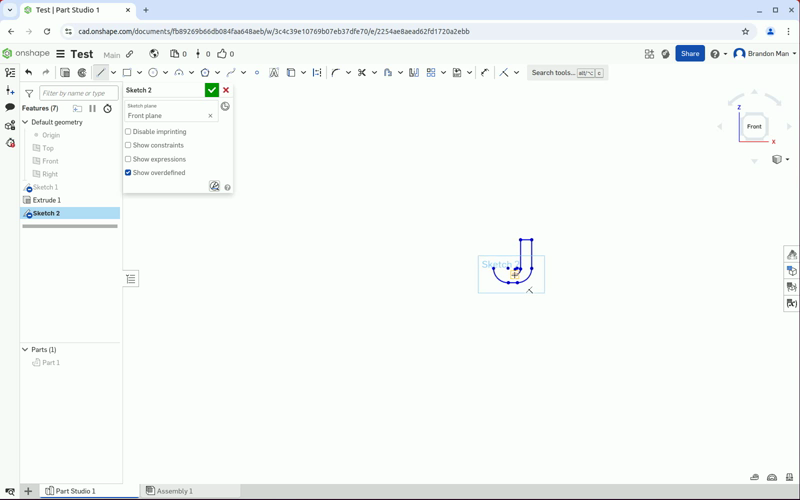
scroll(6)
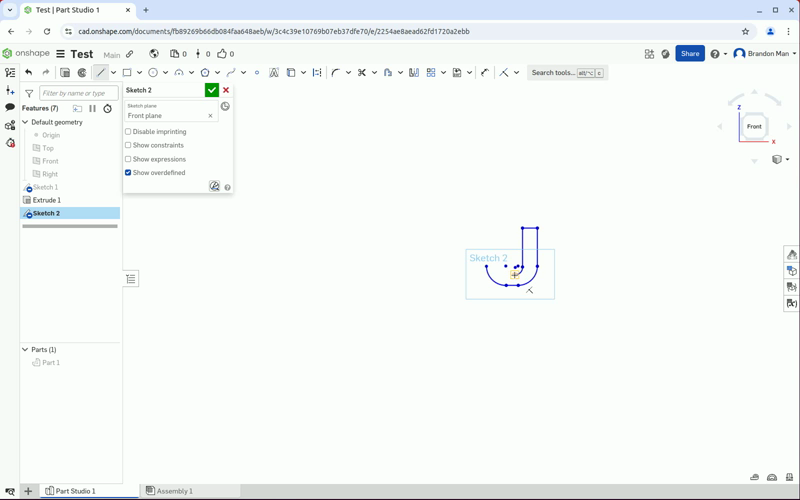
scroll(6)
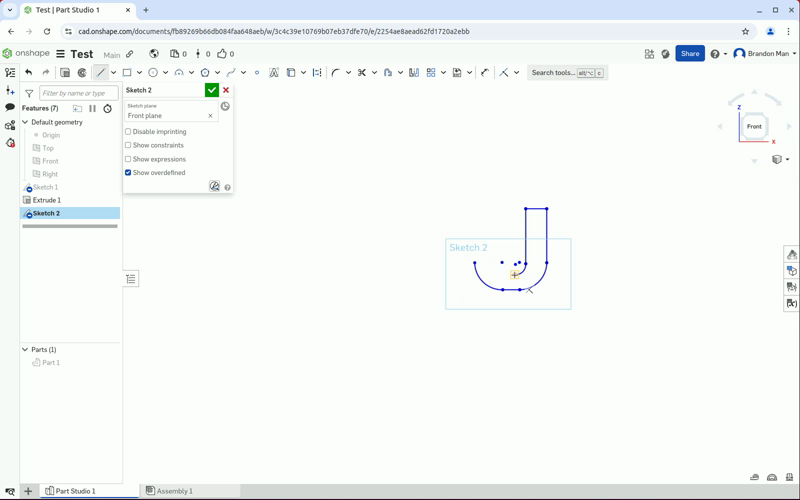
scroll(6)
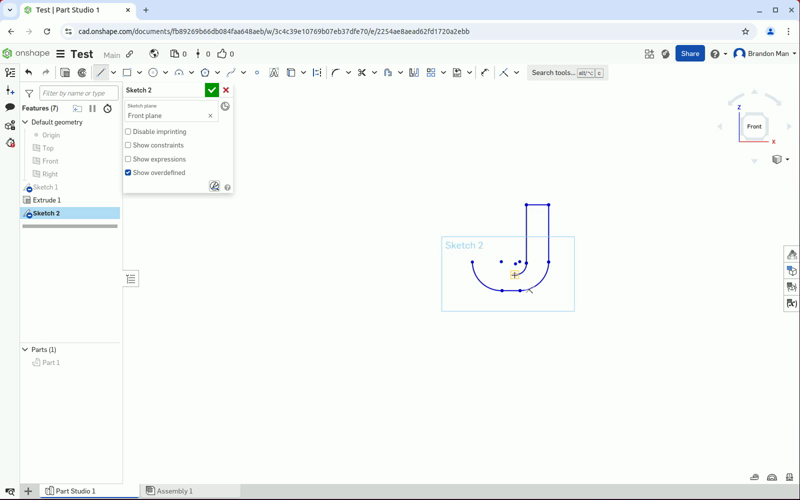
scroll(6)
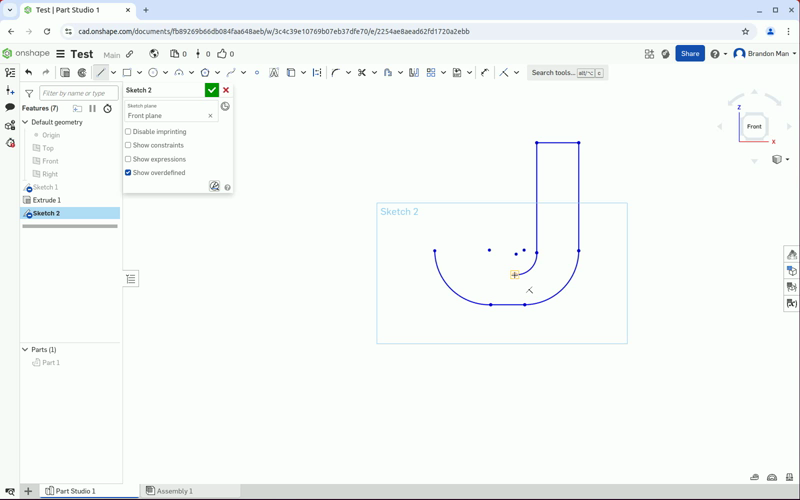
scroll(6)
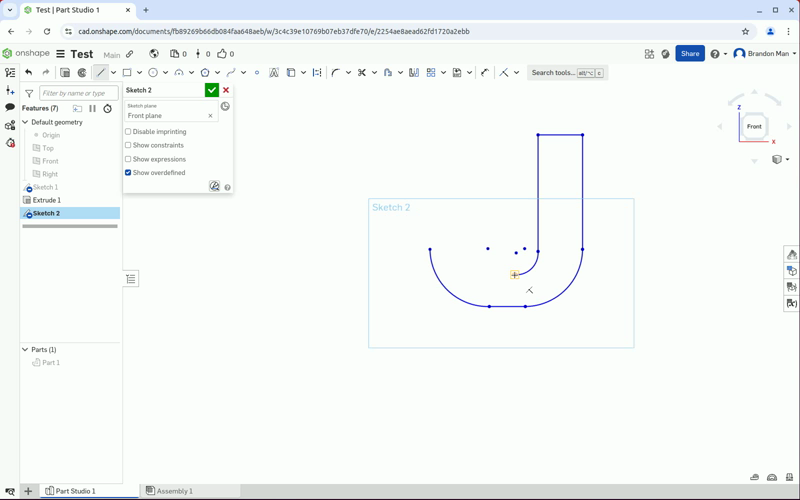
scroll(6)
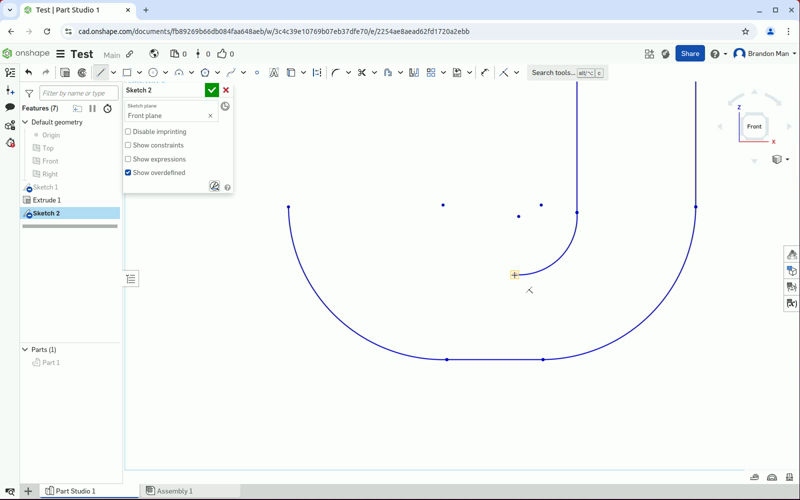
click(514, 274)
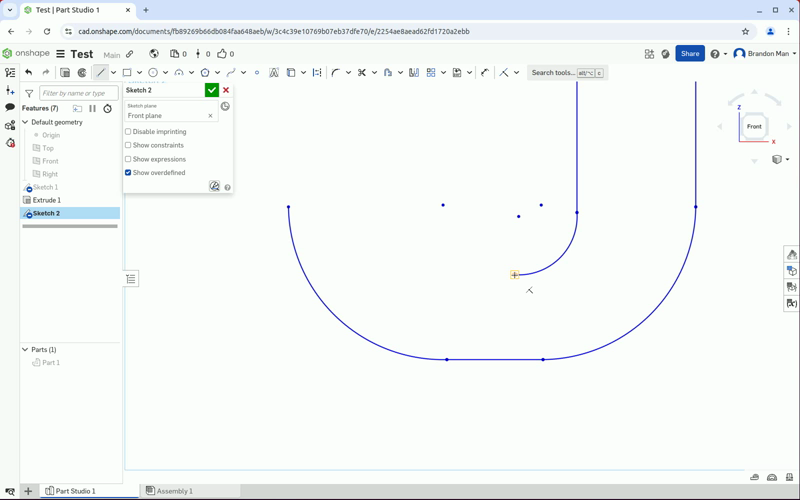
scroll(-6)
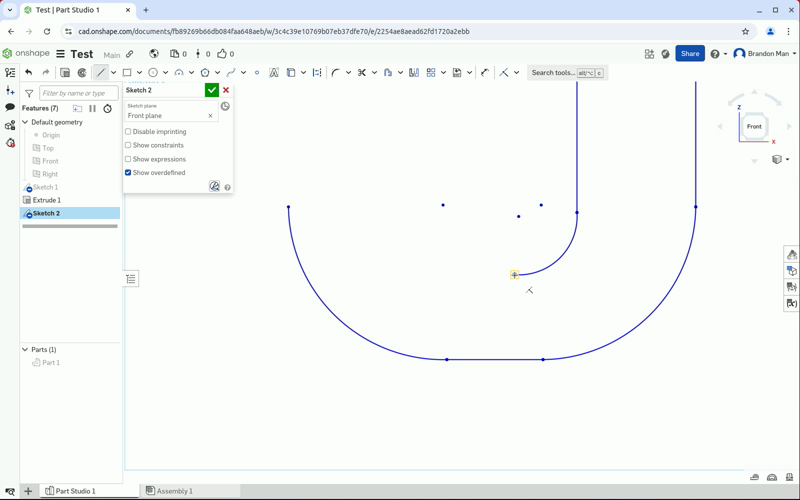
scroll(-6)
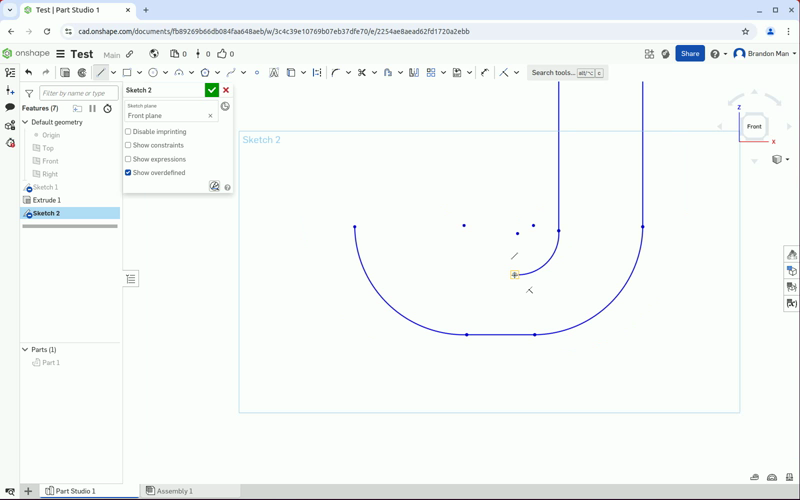
scroll(-6)
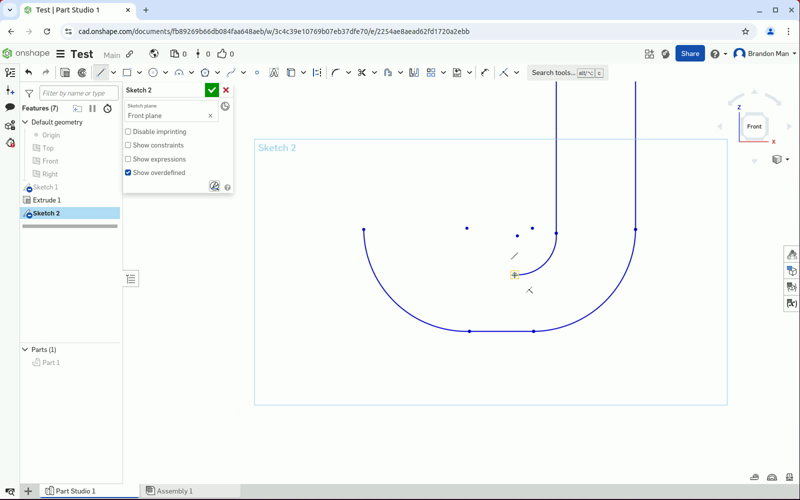
scroll(-6)
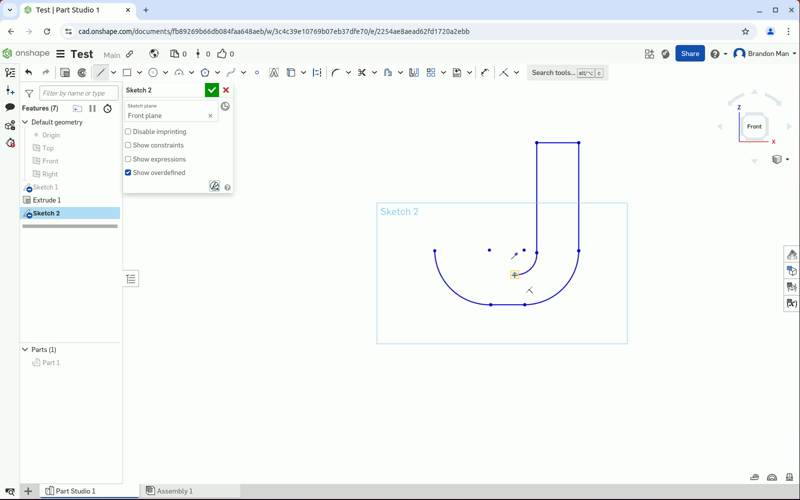
scroll(-6)
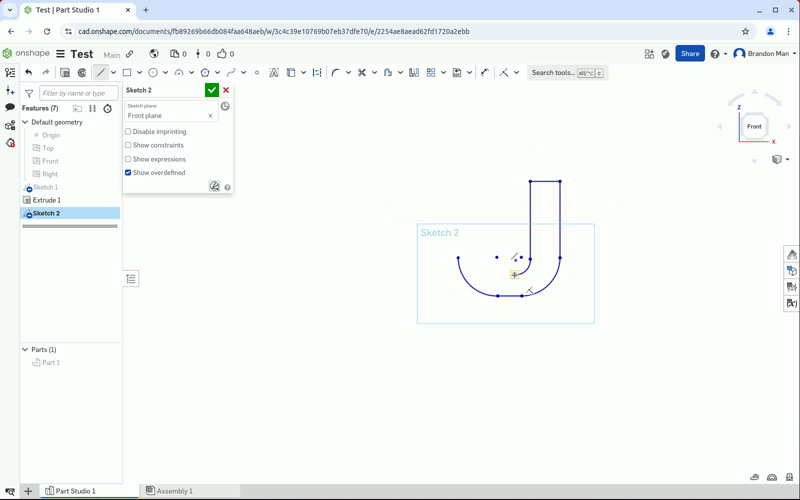
scroll(-6)
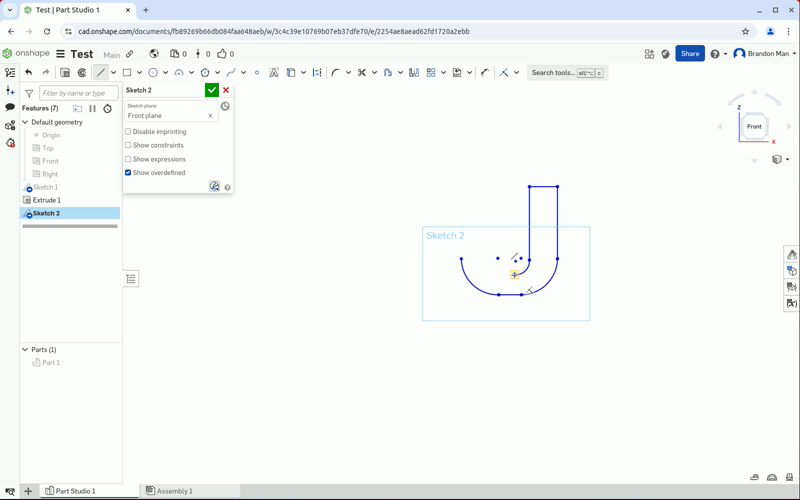
scroll(-6)
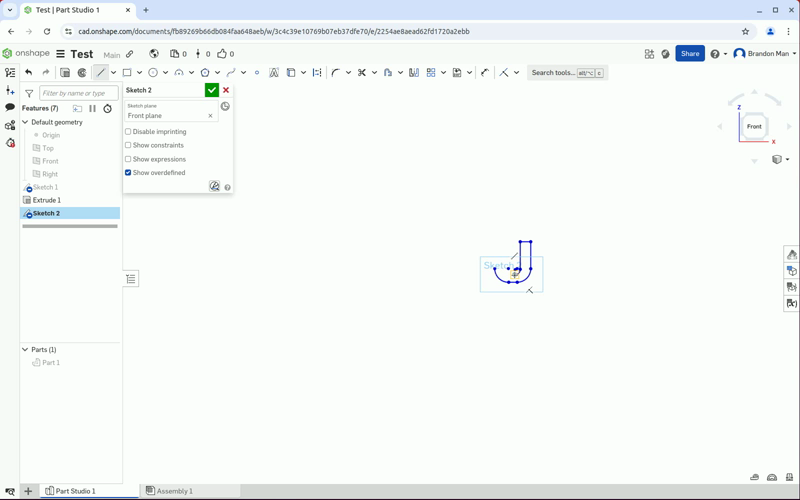
key_down(shift)
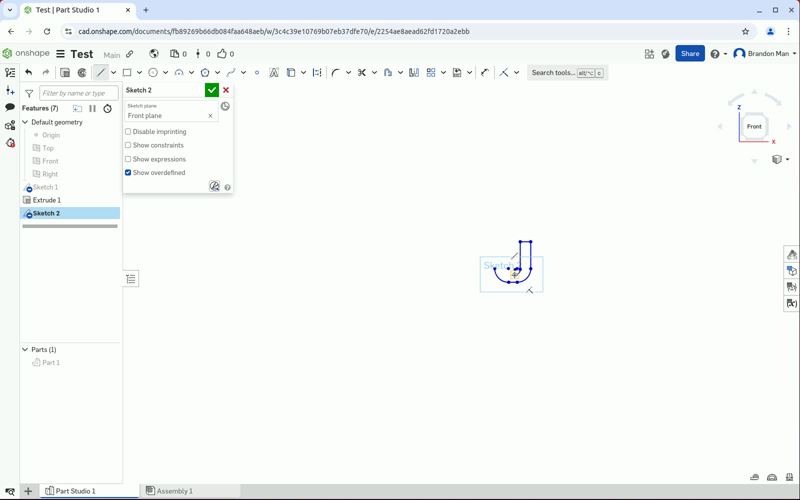
mouse_move(544, 274)
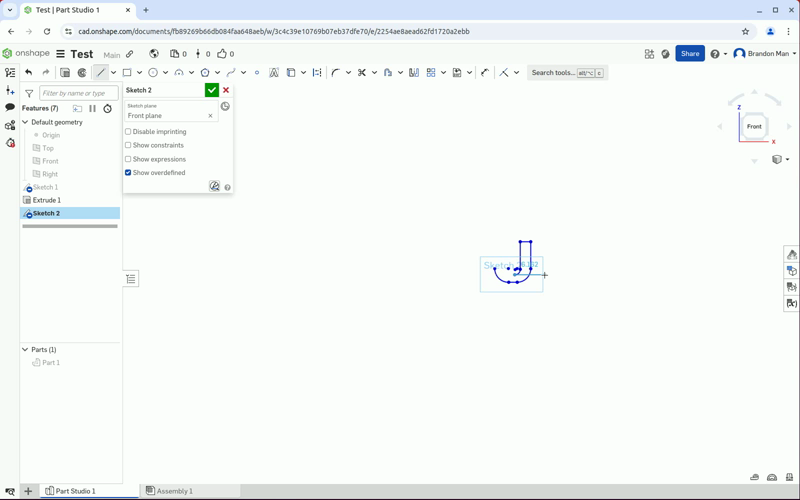
mouse_move(510, 274)
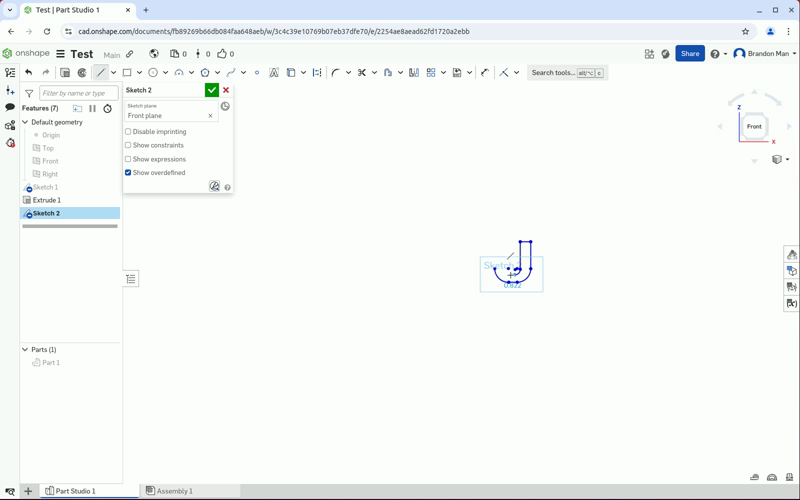
scroll(6)
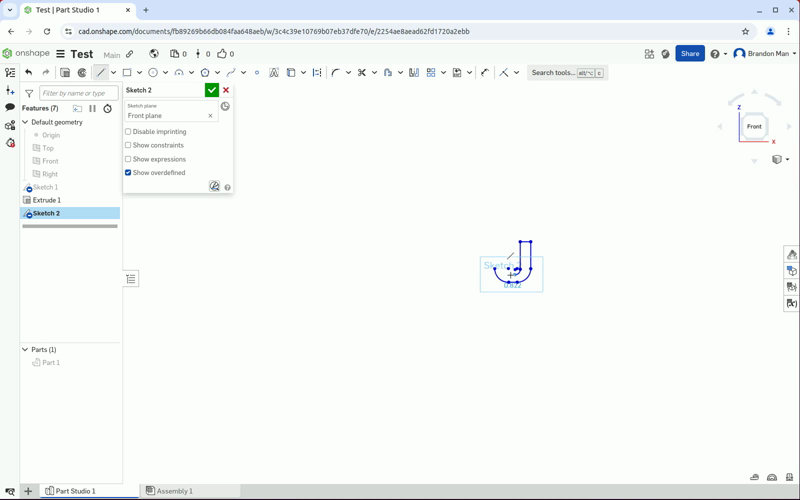
scroll(6)
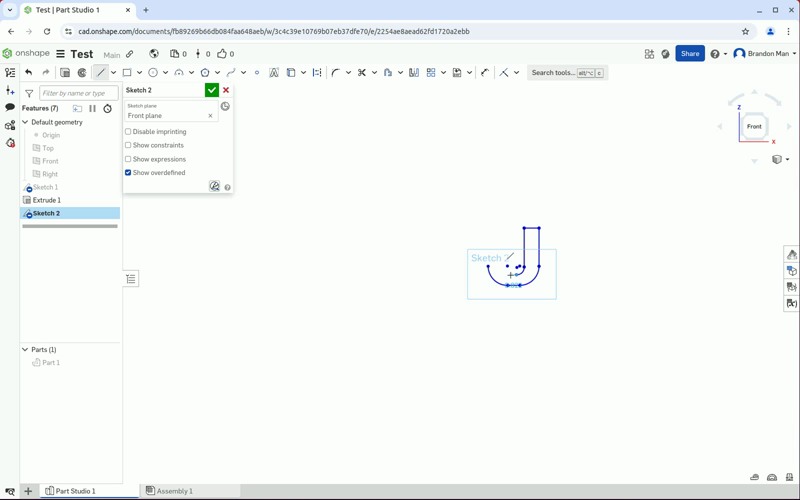
scroll(6)
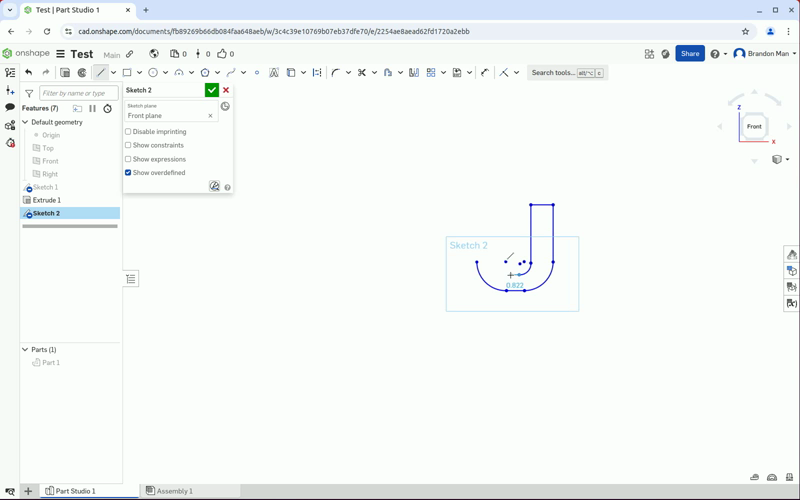
scroll(6)
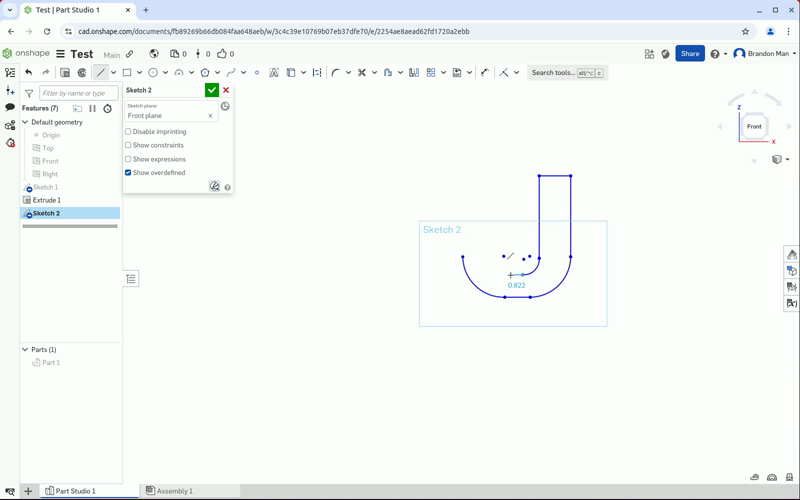
scroll(6)
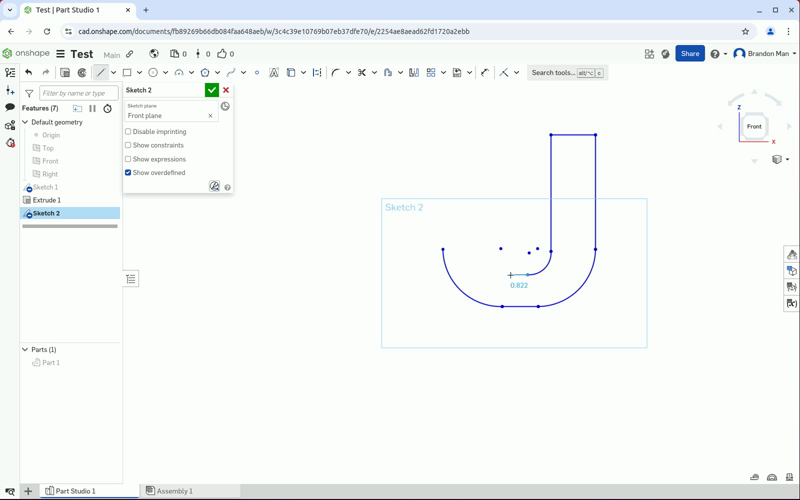
scroll(6)
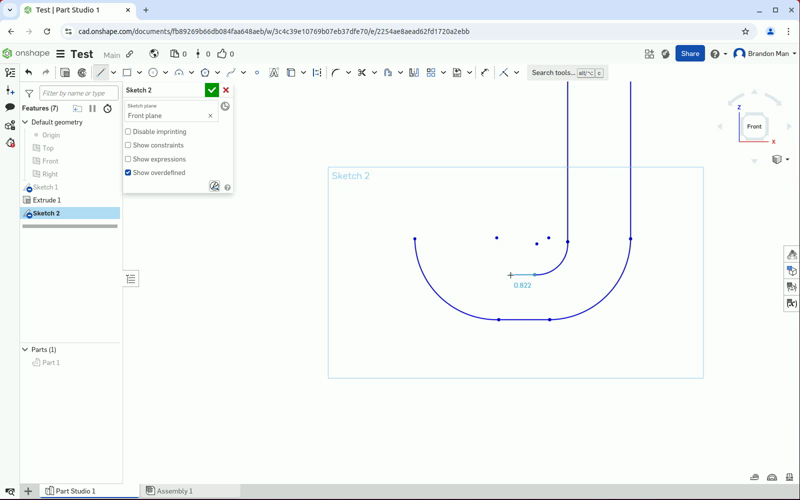
scroll(6)
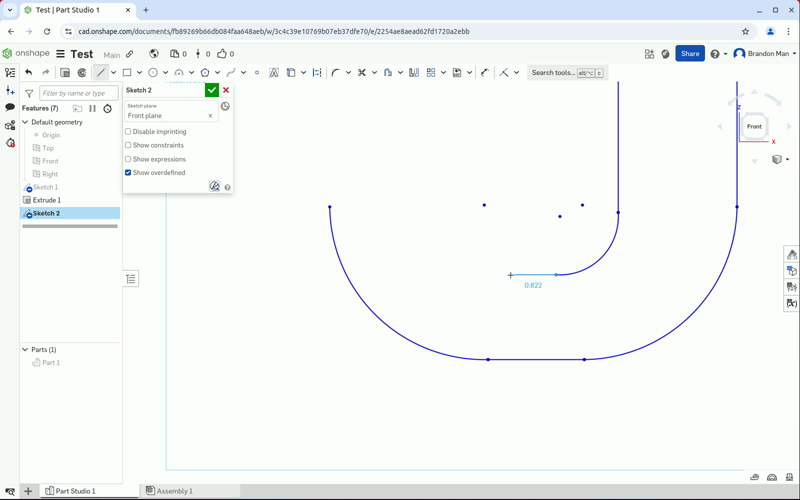
click(510, 274)
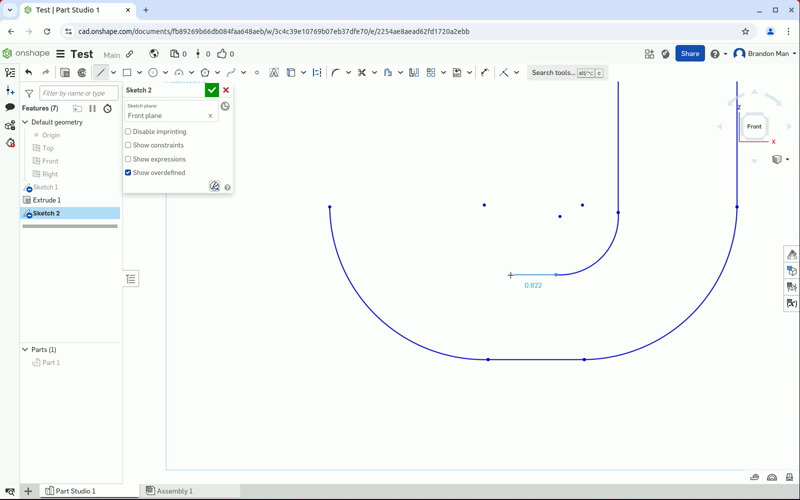
scroll(-6)
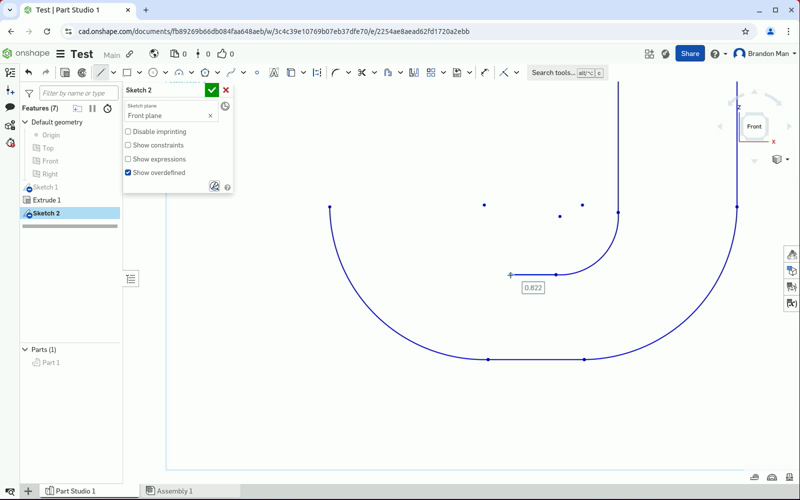
scroll(-6)
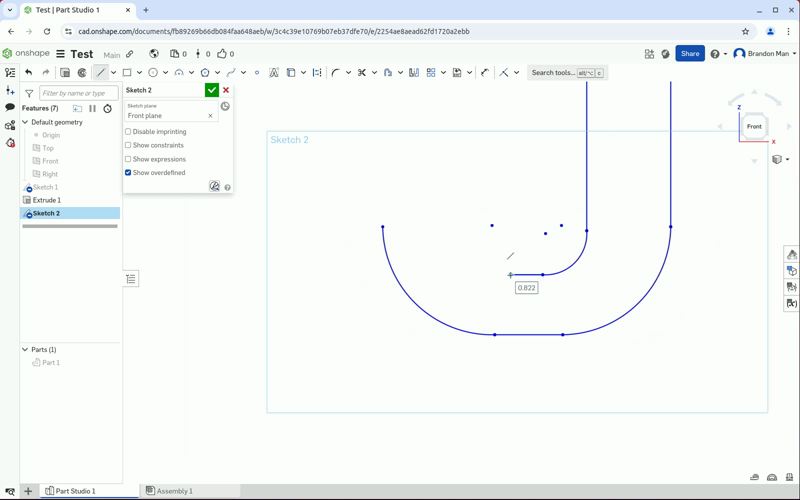
scroll(-6)
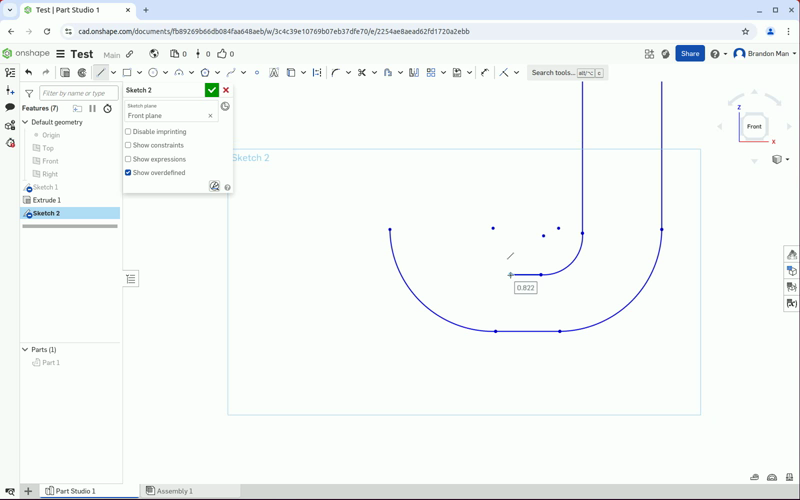
scroll(-6)
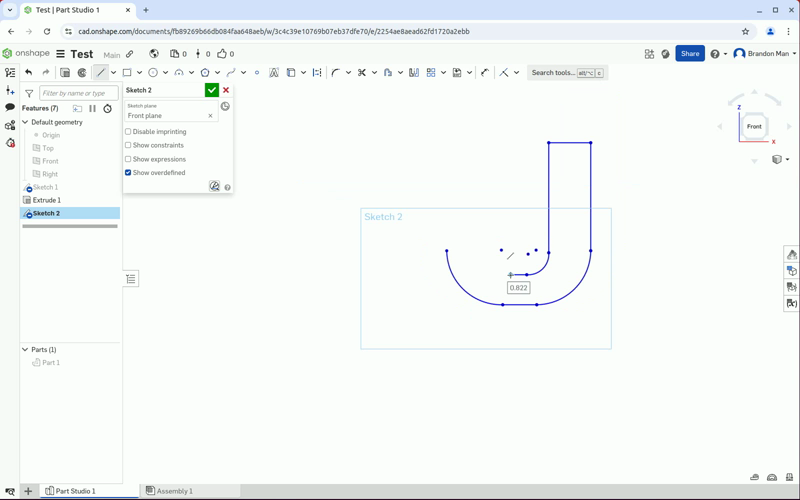
scroll(-6)
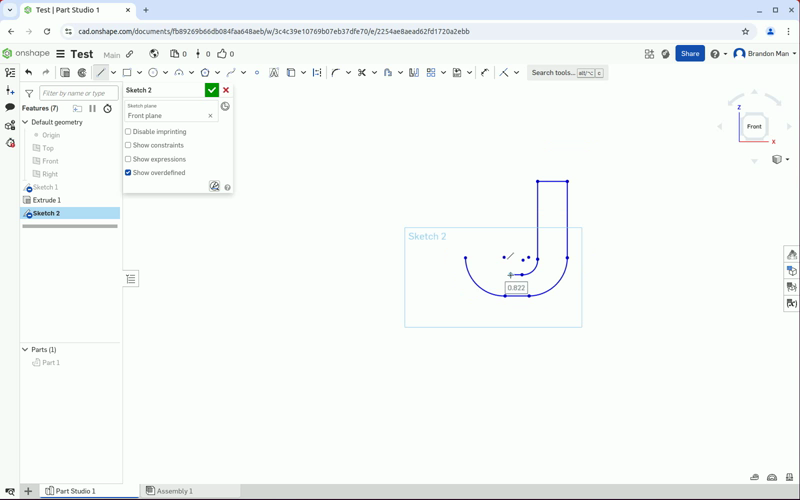
scroll(-6)
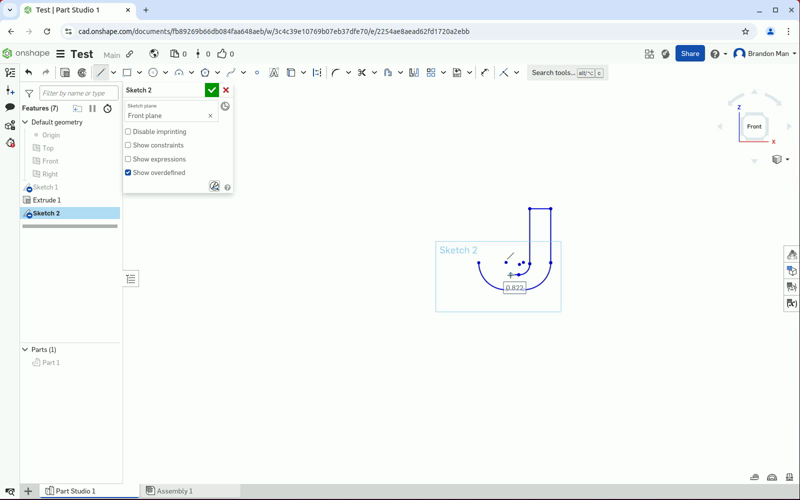
scroll(-6)
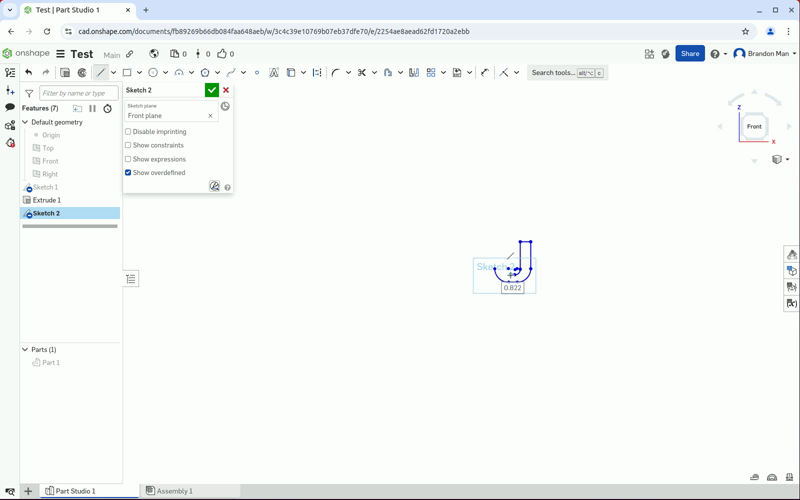
key_up(shift)
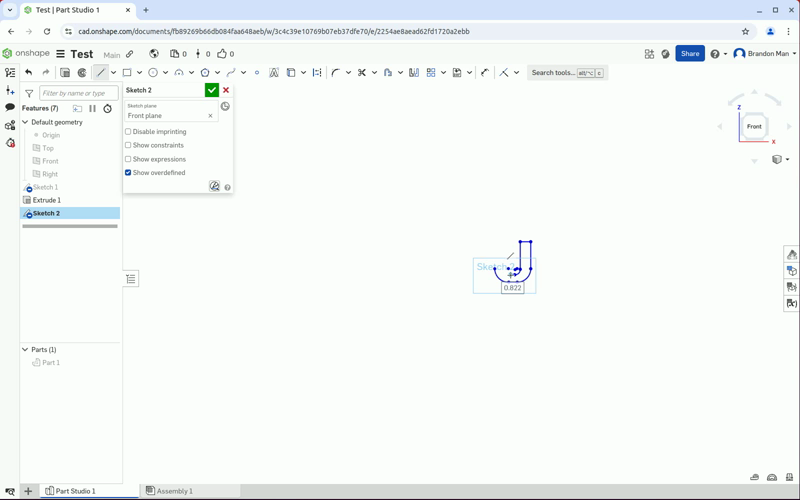
key(esc)
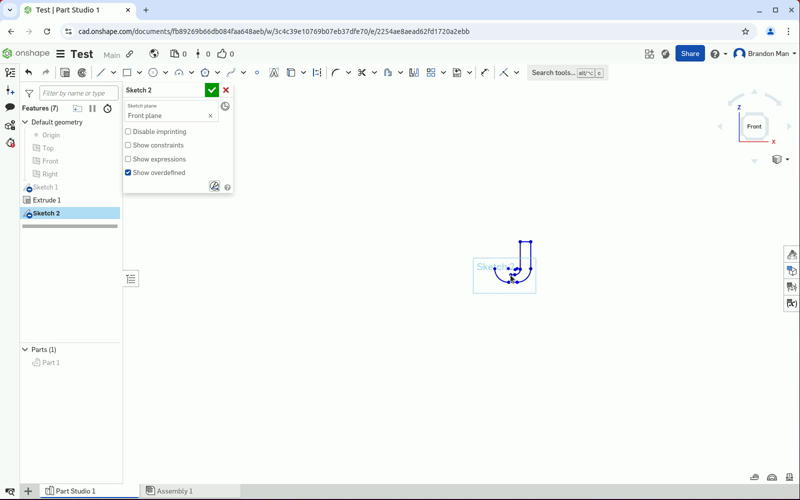
key(a)
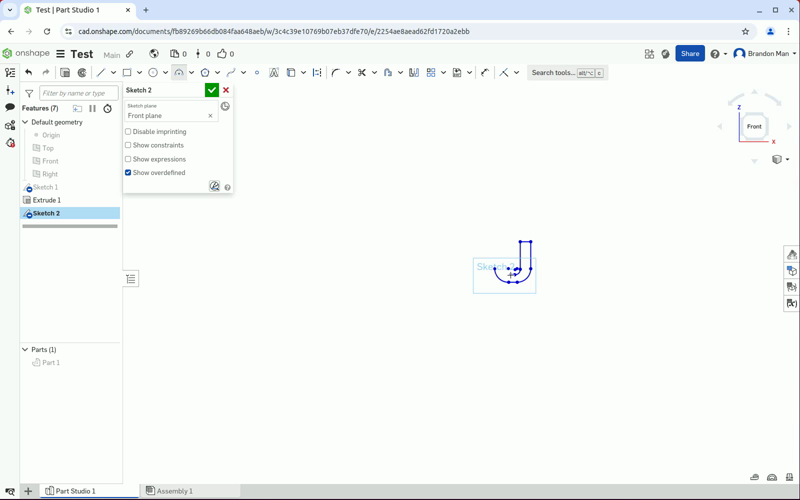
mouse_move(510, 274)
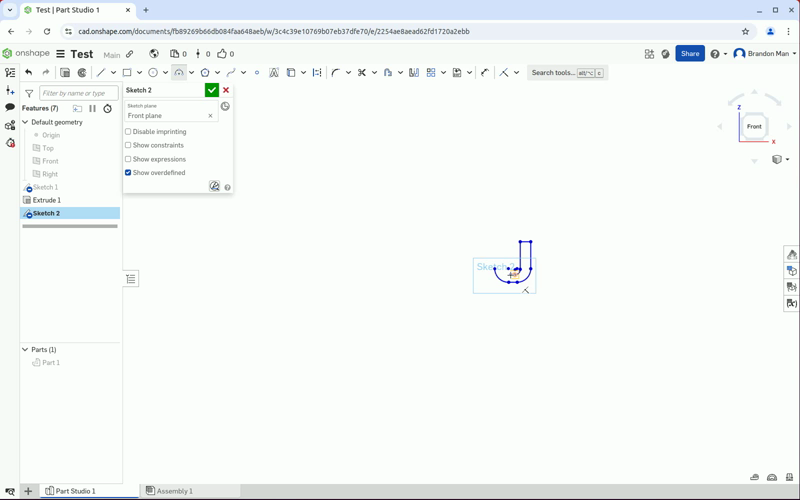
scroll(6)
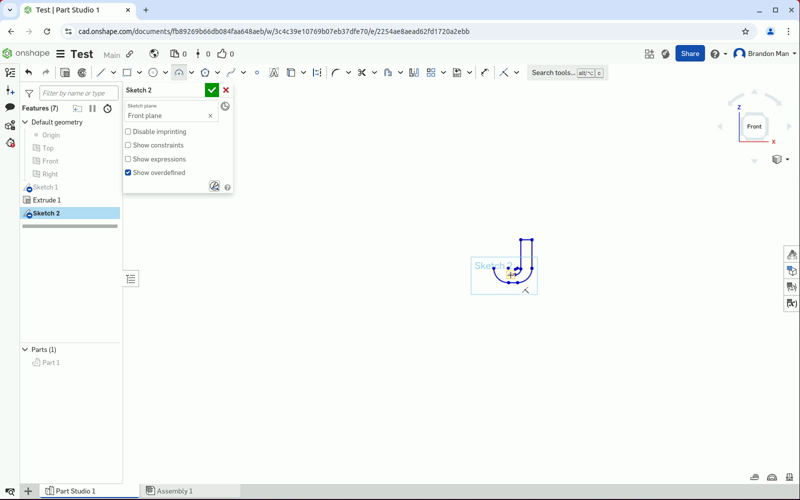
scroll(6)
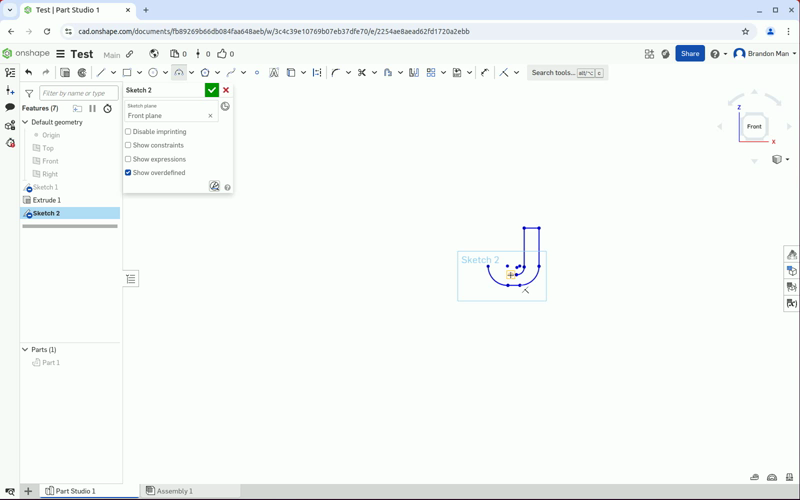
scroll(6)
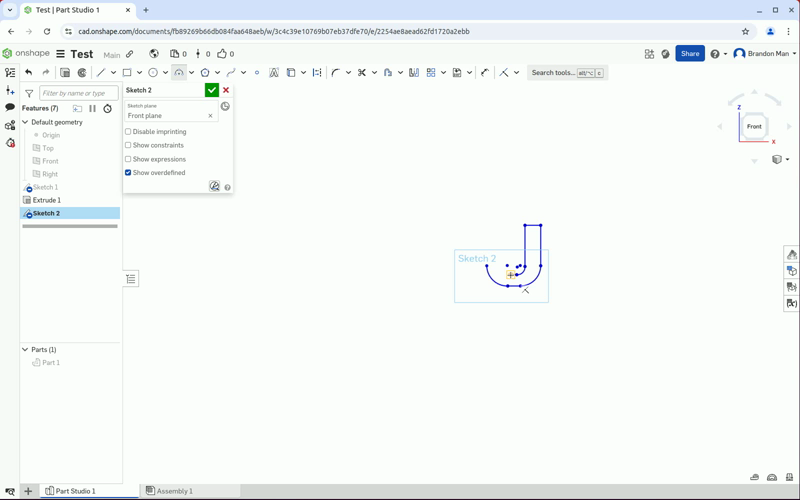
scroll(6)
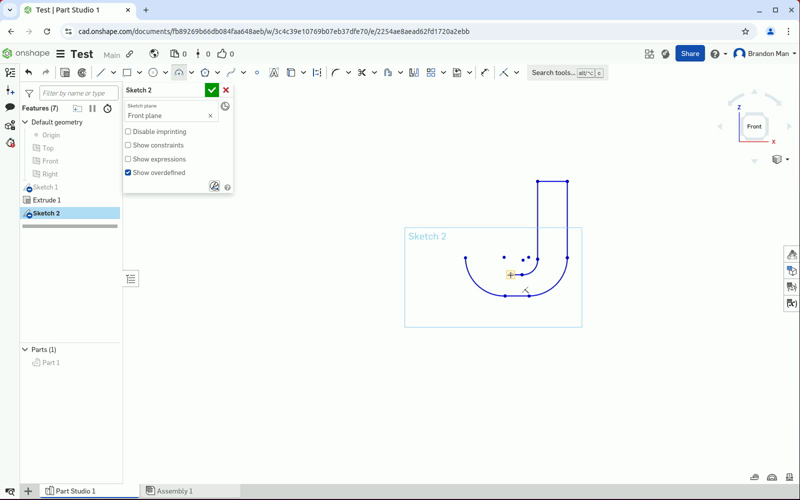
scroll(6)
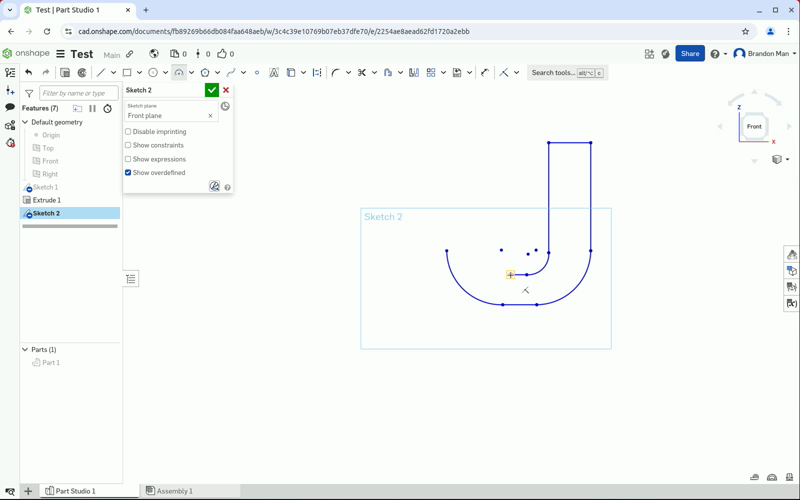
scroll(6)
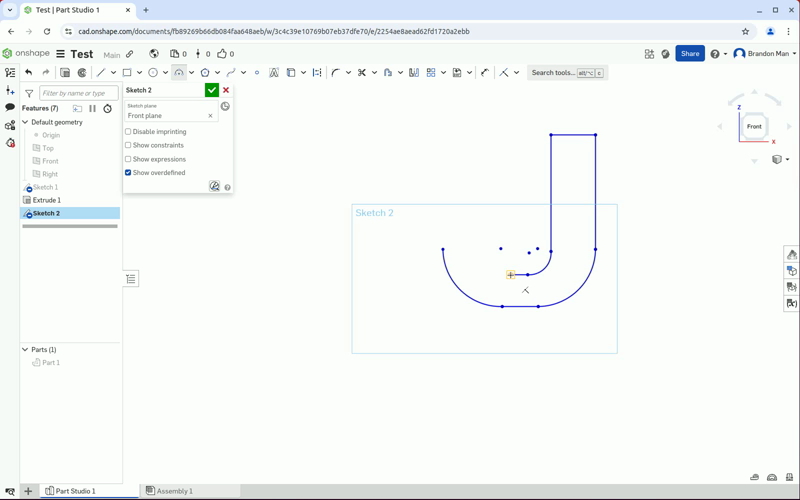
scroll(6)
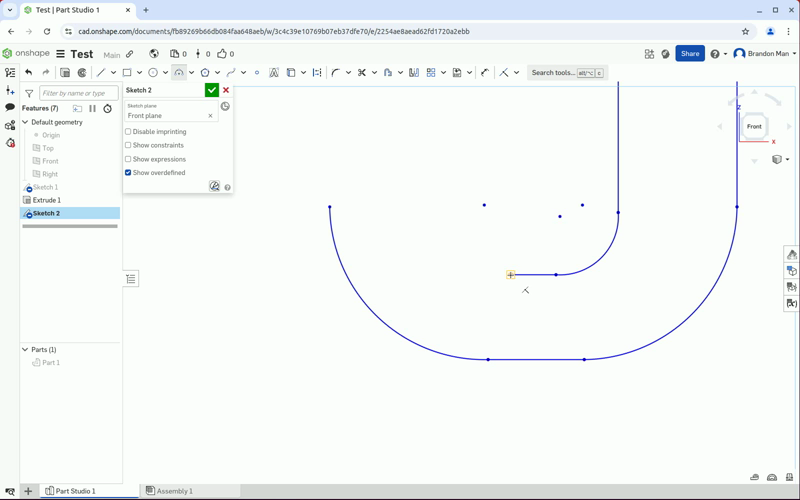
click(510, 274)
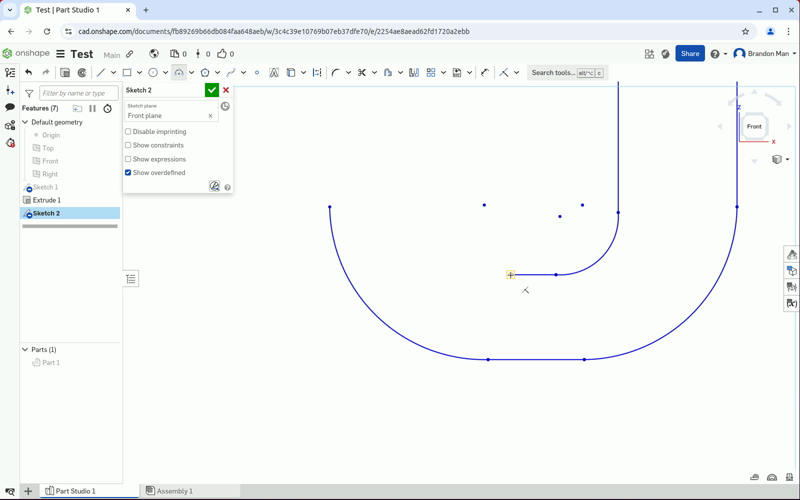
scroll(-6)
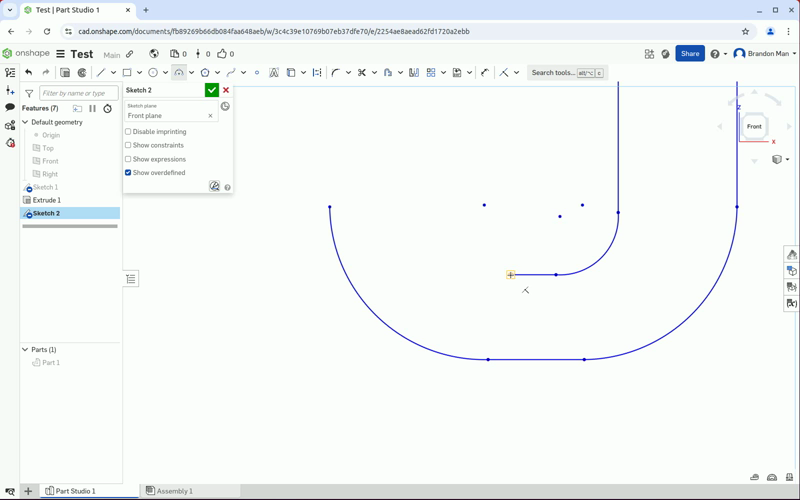
scroll(-6)
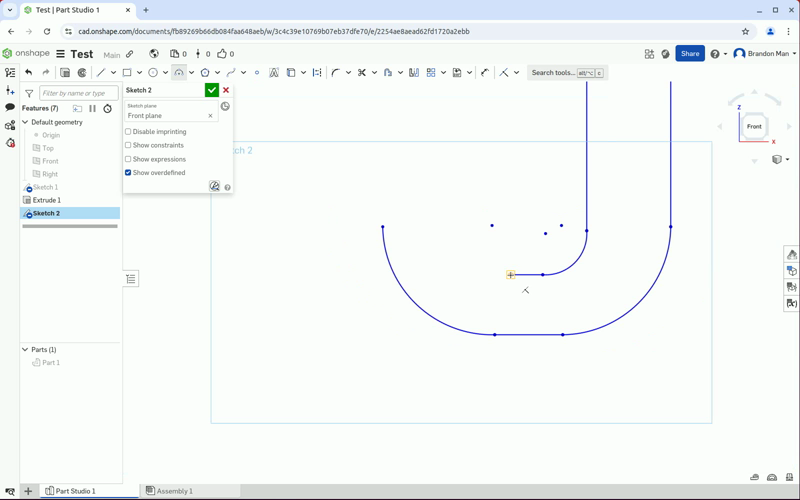
scroll(-6)
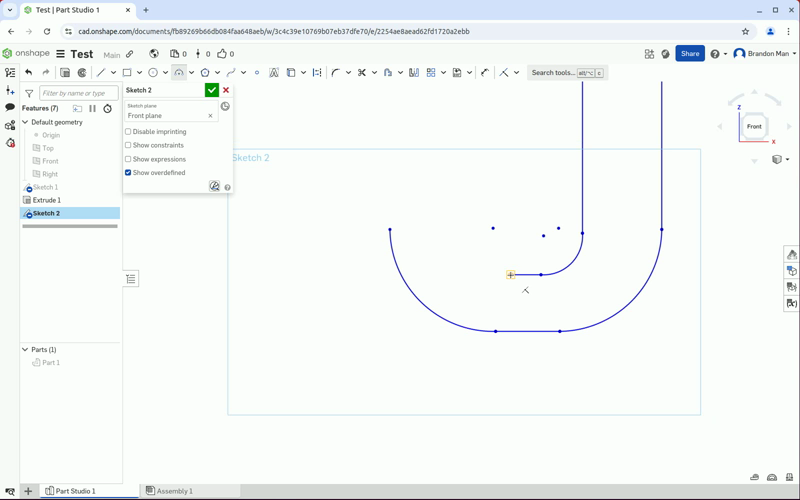
scroll(-6)
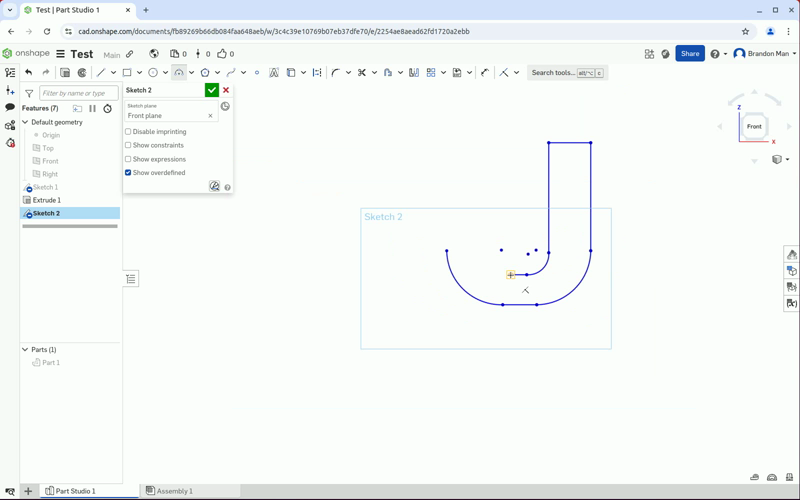
scroll(-6)
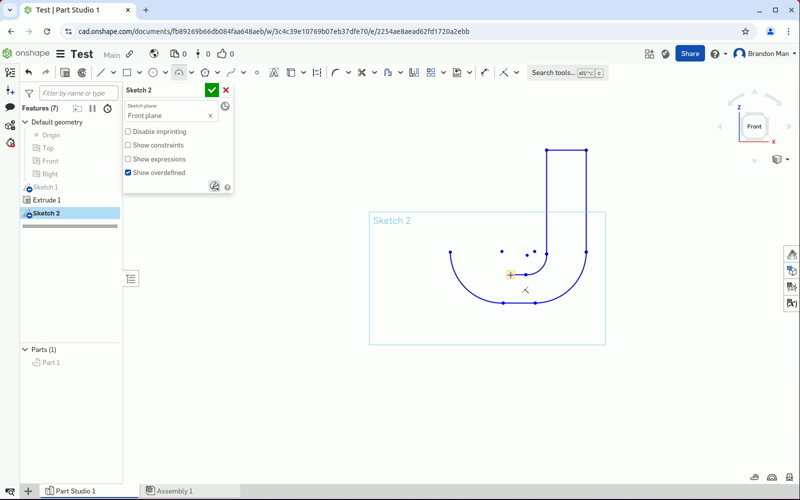
scroll(-6)
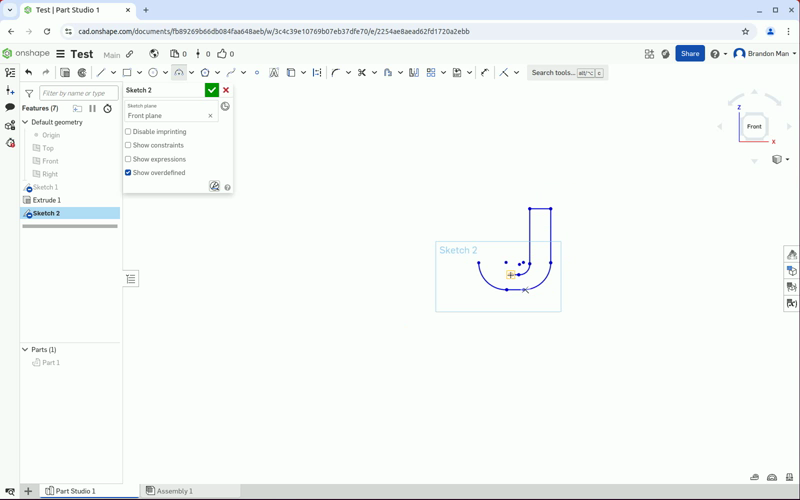
scroll(-6)
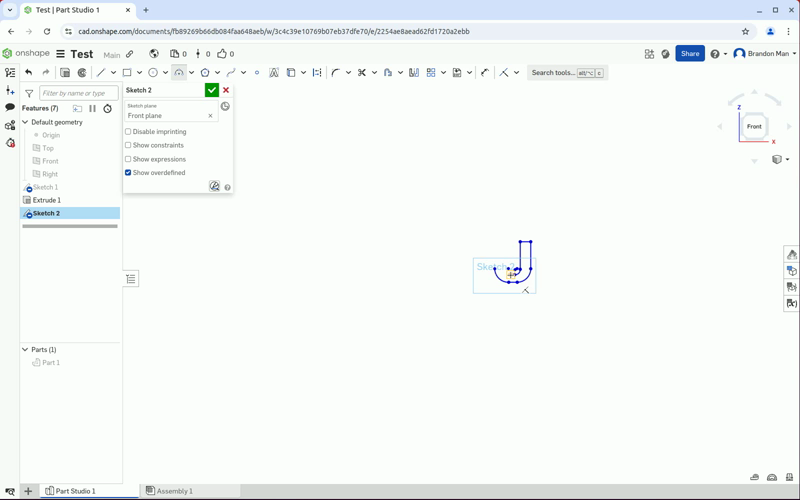
key_down(shift)
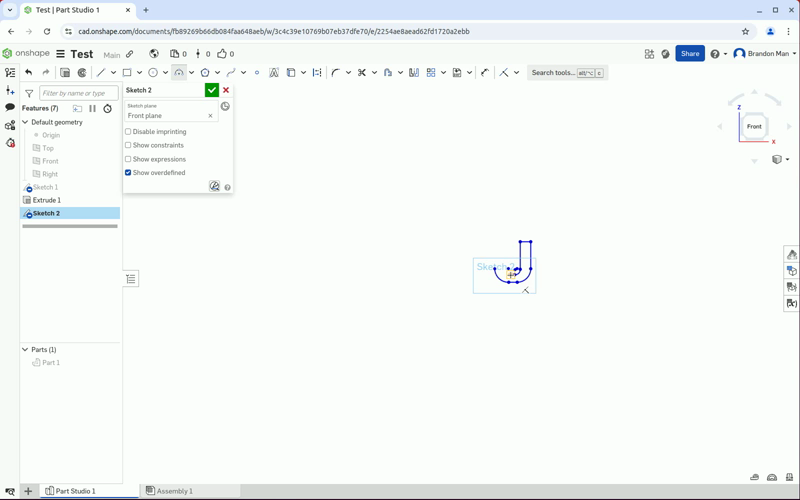
mouse_move(505, 269)
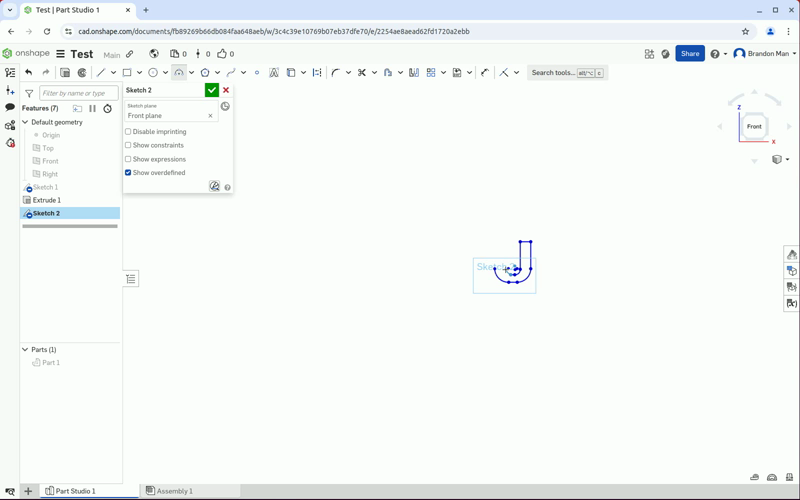
scroll(6)
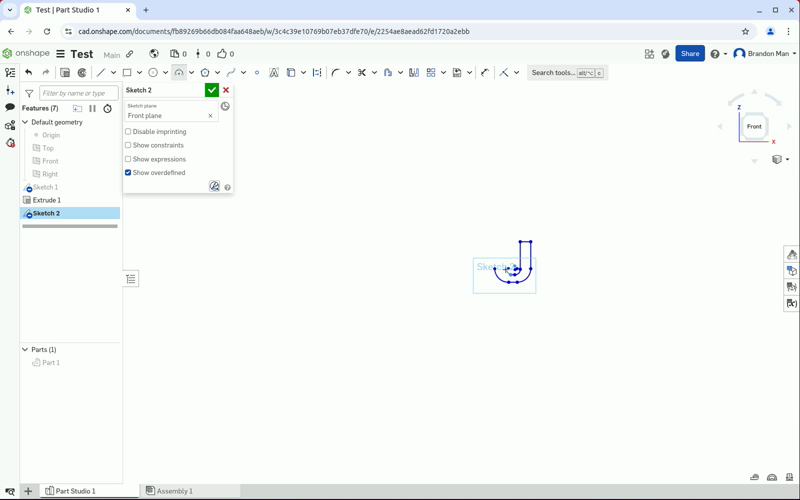
scroll(6)
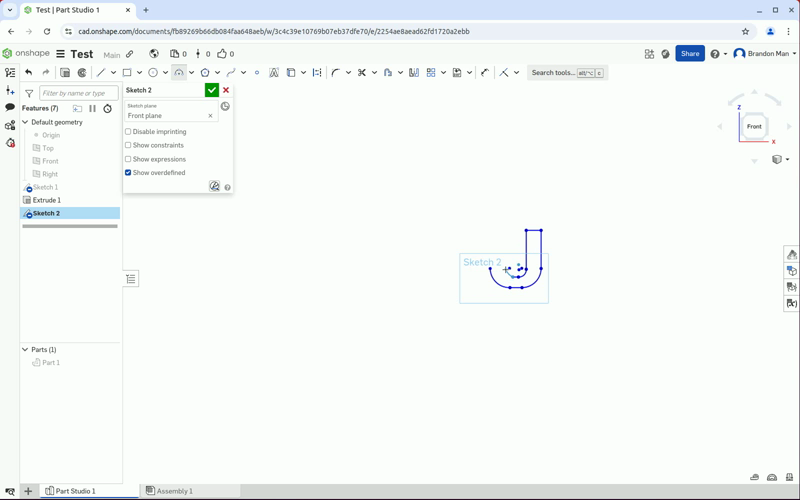
scroll(6)
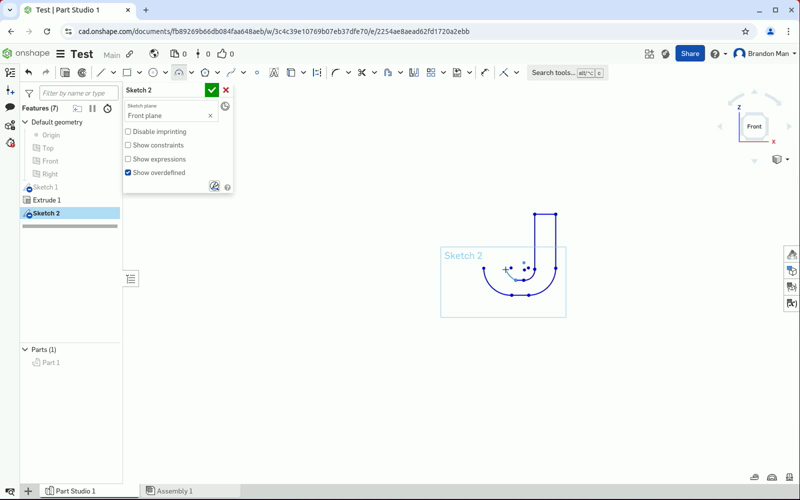
scroll(6)
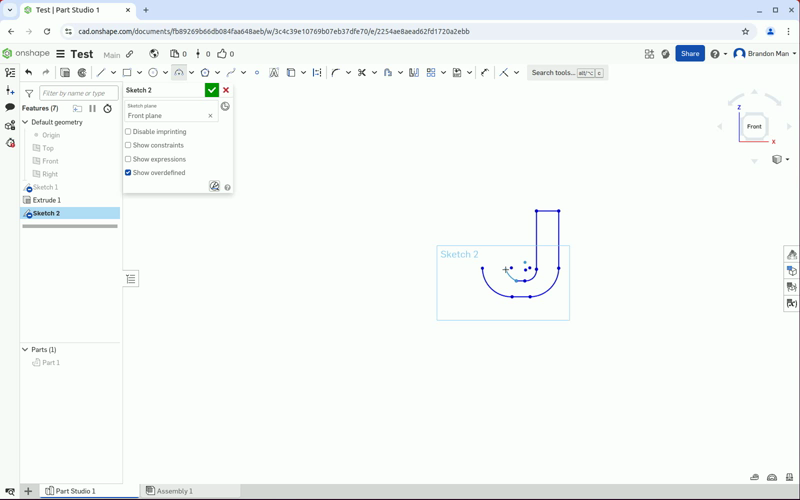
scroll(6)
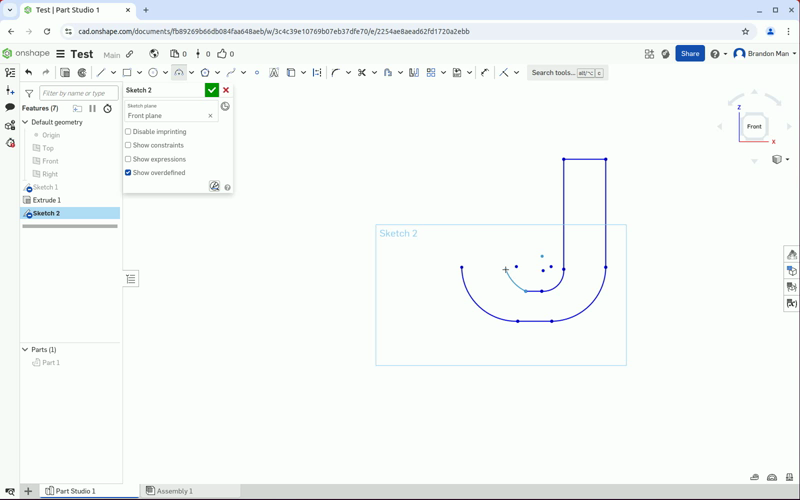
scroll(6)
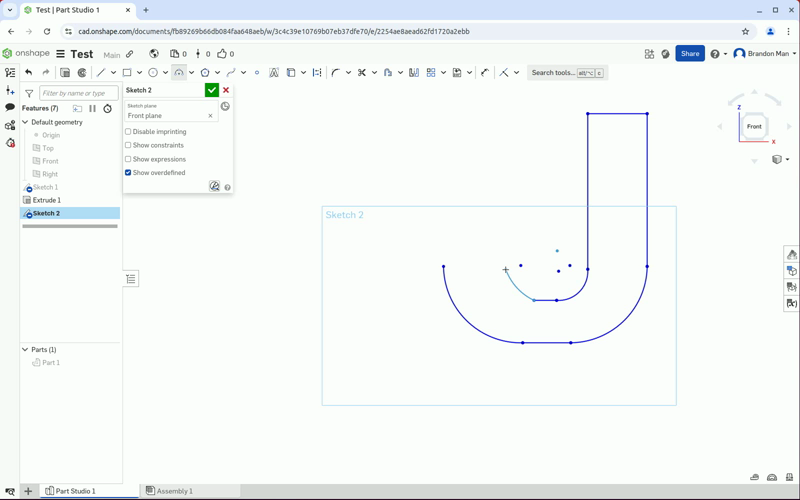
scroll(6)
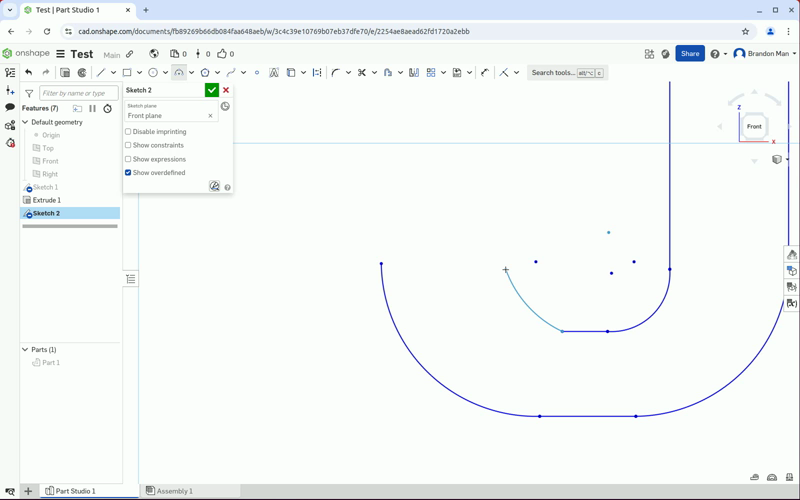
click(505, 269)
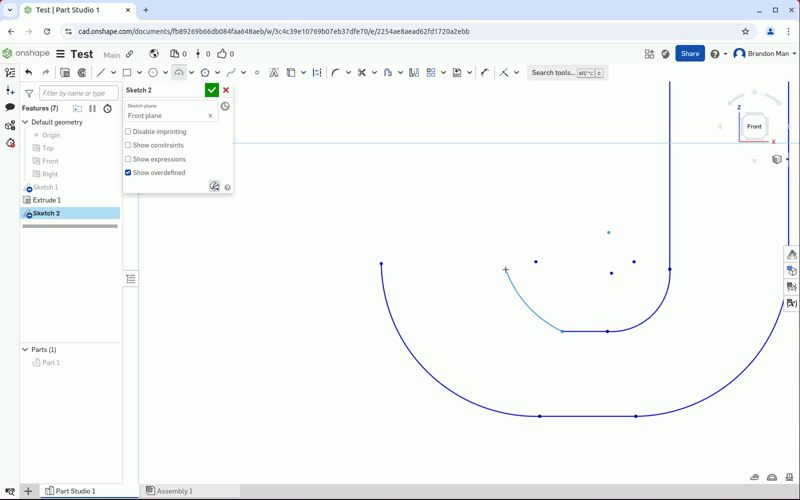
scroll(-6)
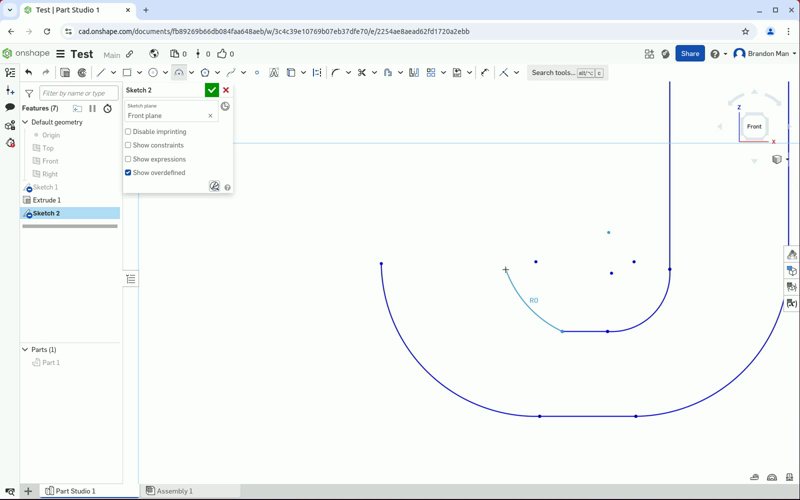
scroll(-6)
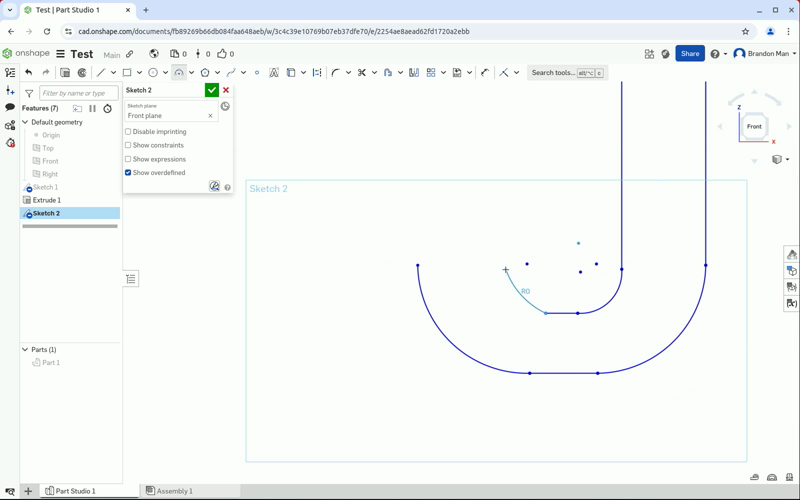
scroll(-6)
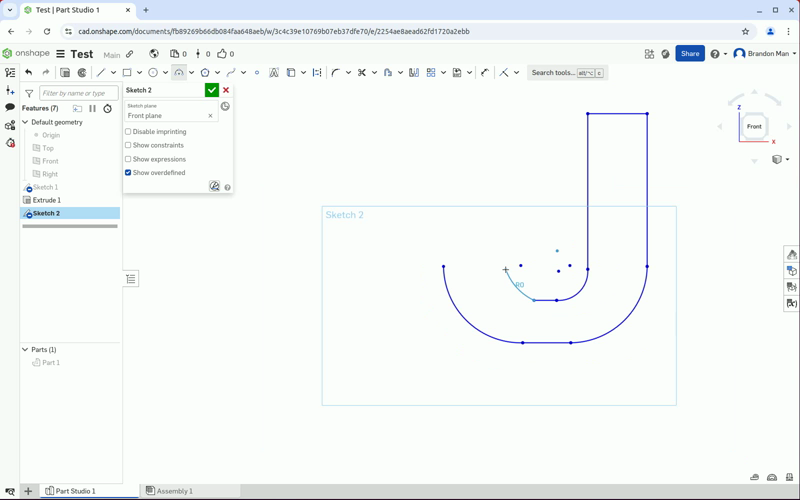
scroll(-6)
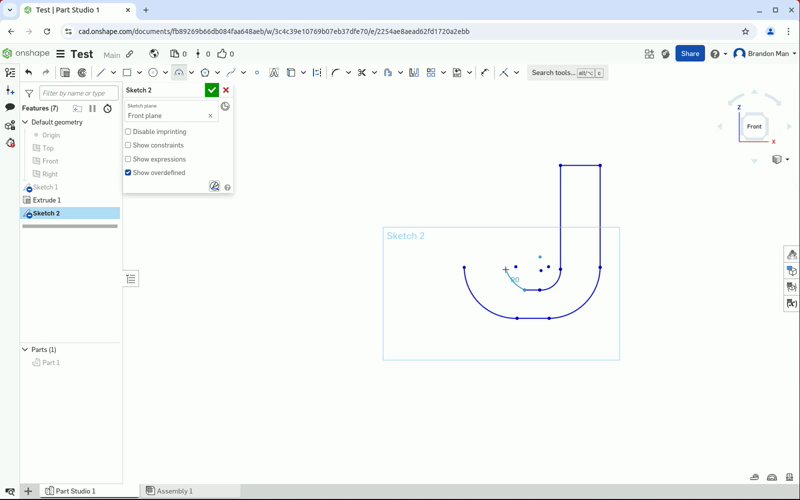
scroll(-6)
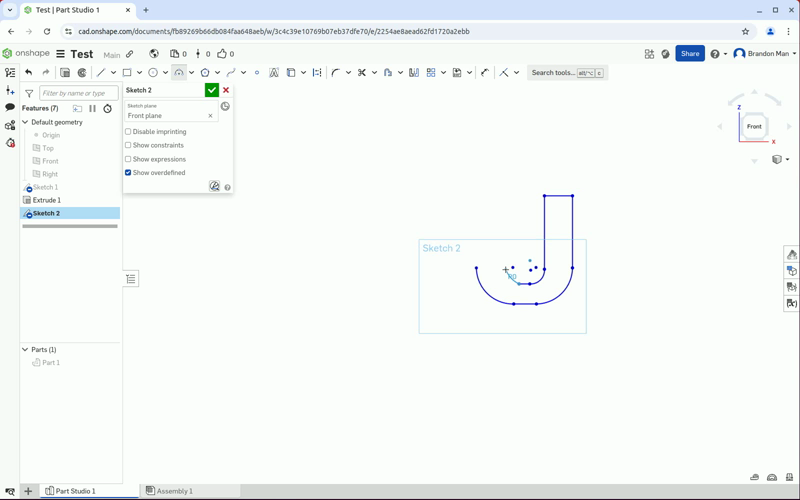
scroll(-6)
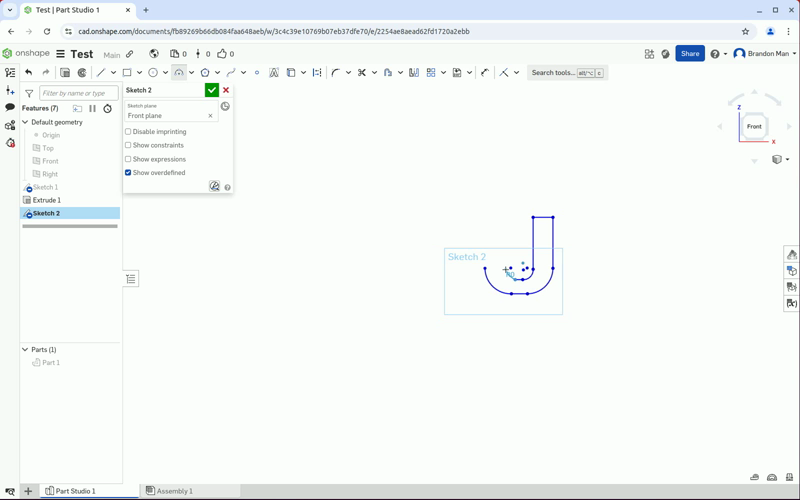
scroll(-6)
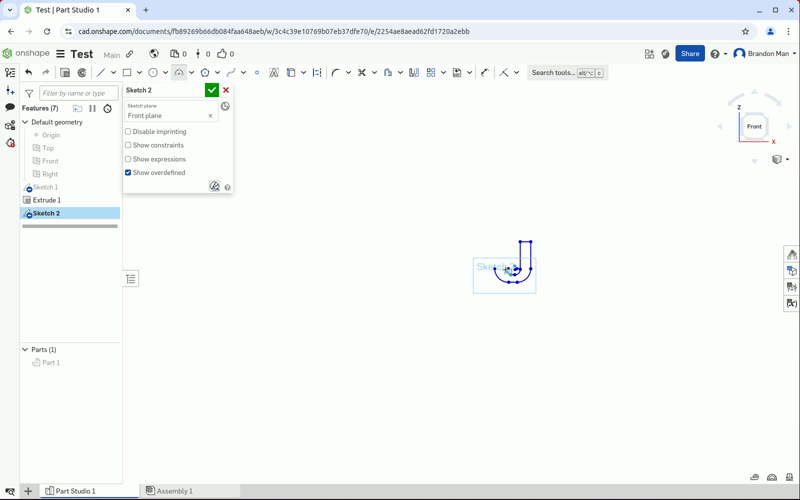
mouse_move(507, 273)
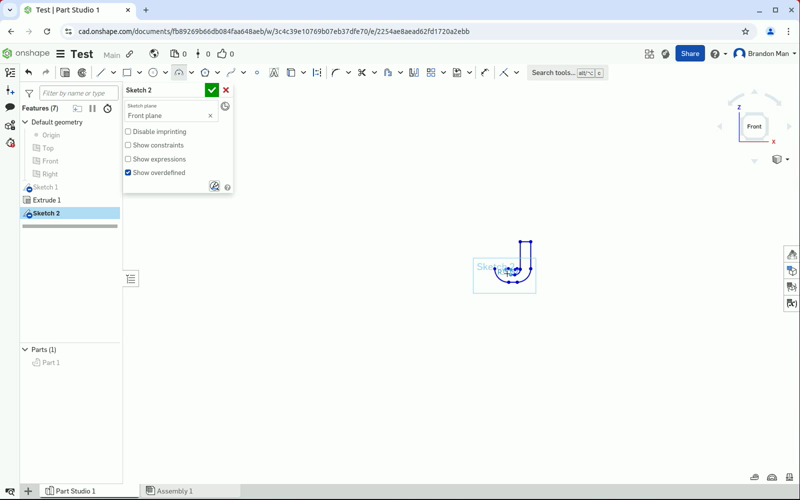
scroll(6)
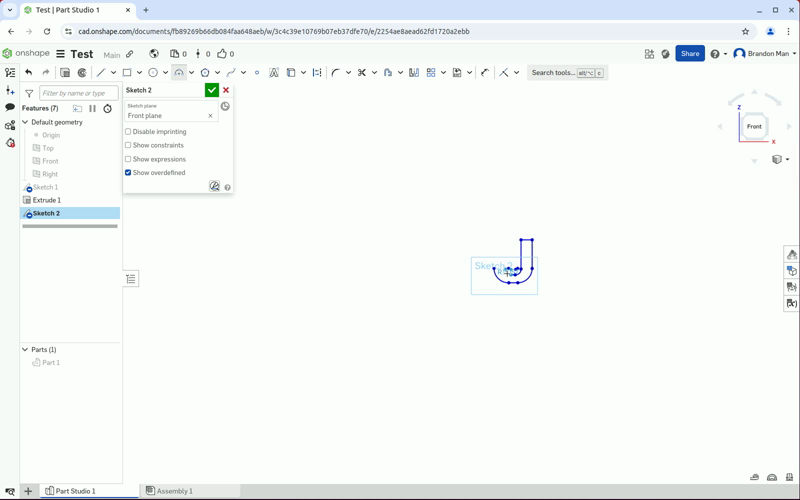
scroll(6)
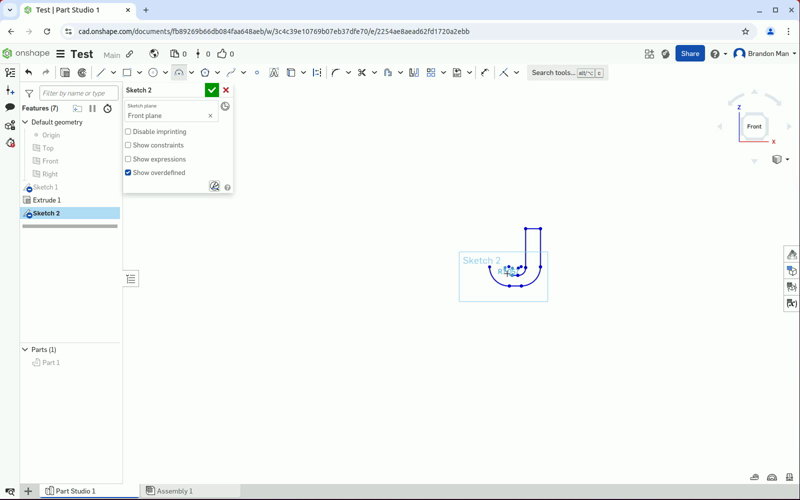
scroll(6)
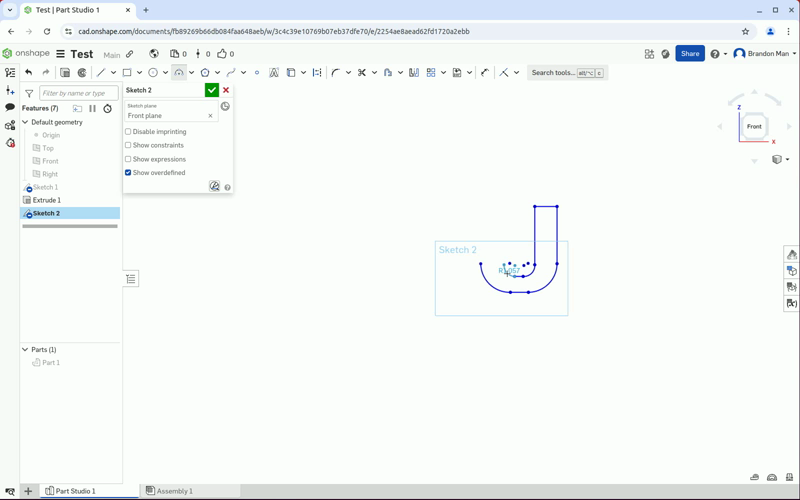
scroll(6)
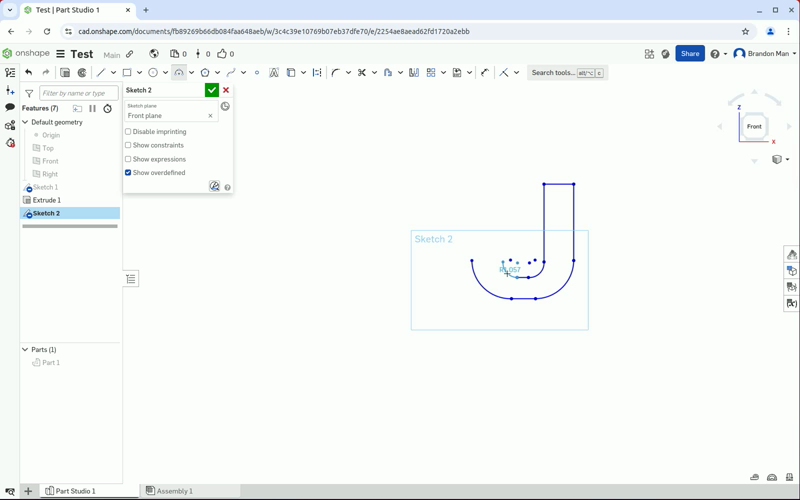
scroll(6)
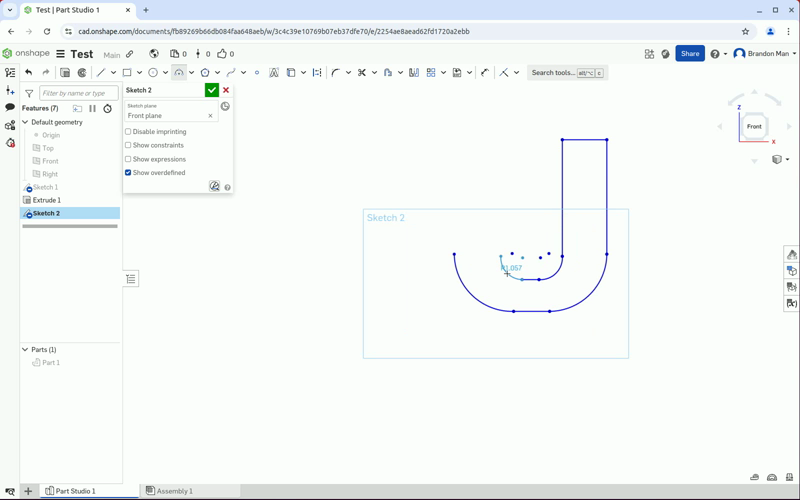
scroll(6)
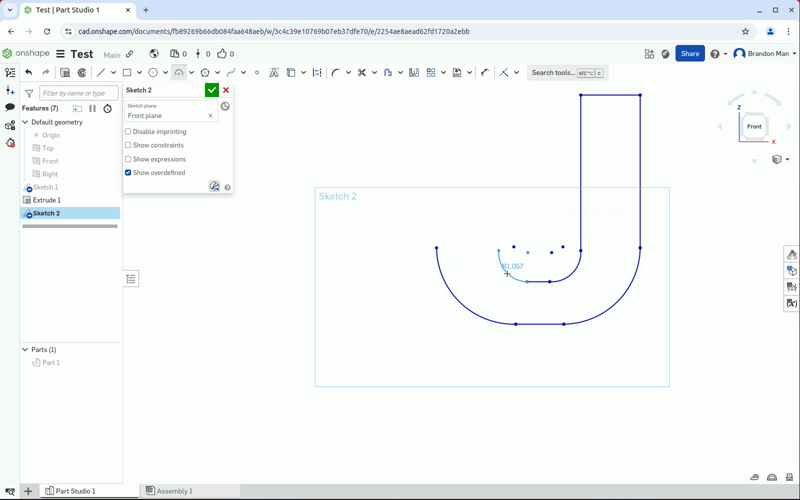
scroll(6)
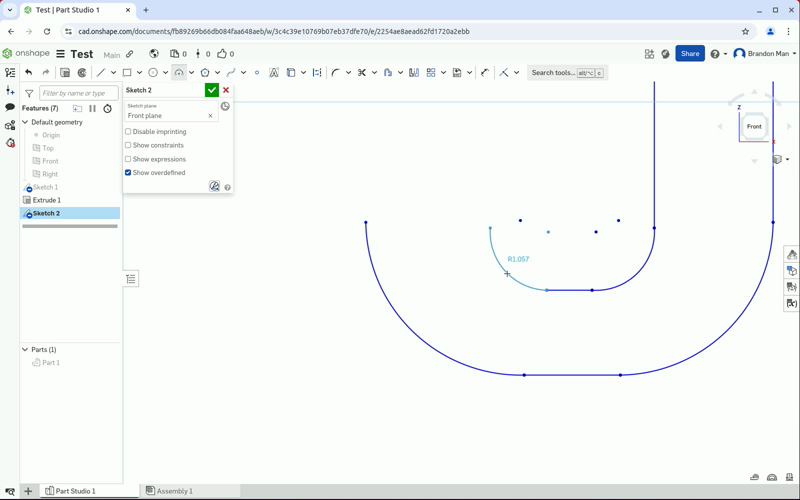
click(507, 273)
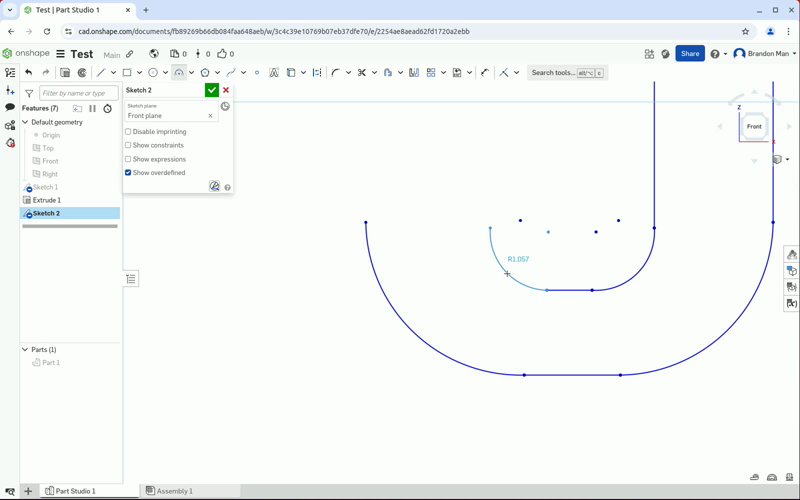
scroll(-6)
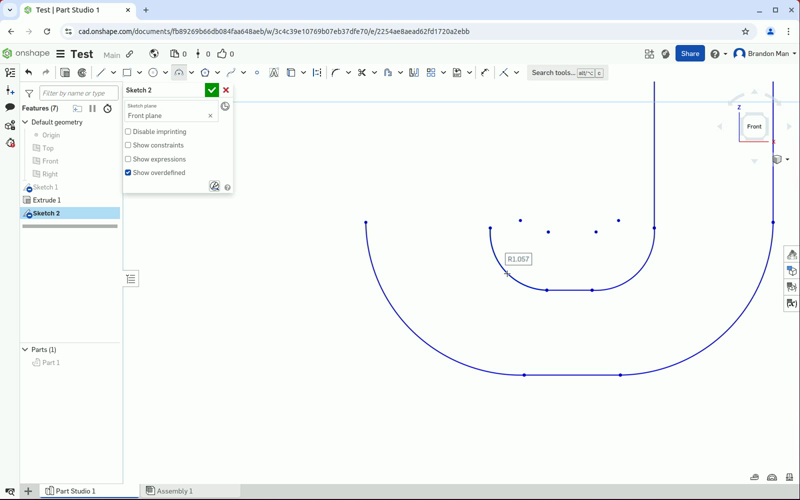
scroll(-6)
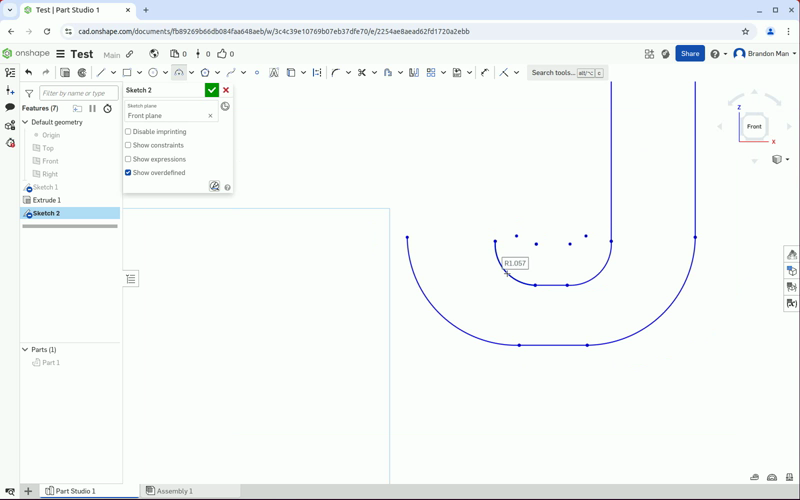
scroll(-6)
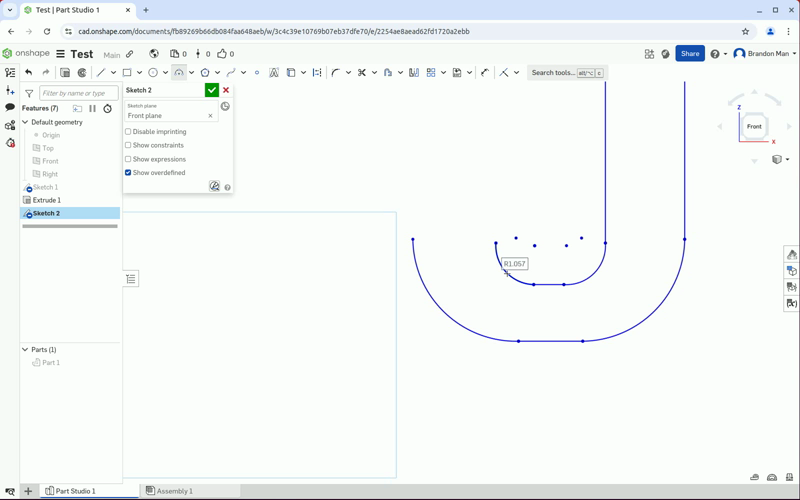
scroll(-6)
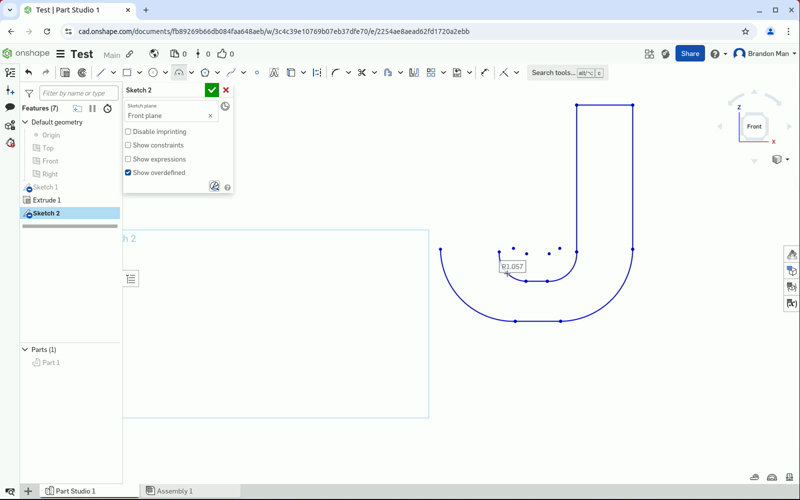
scroll(-6)
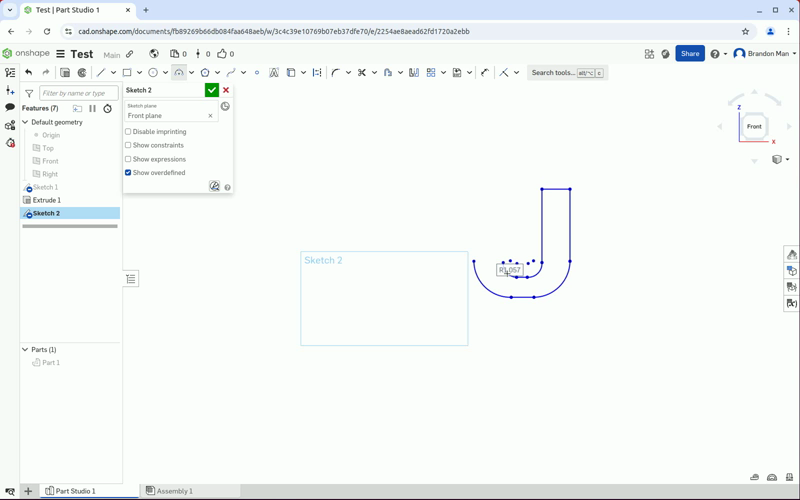
scroll(-6)
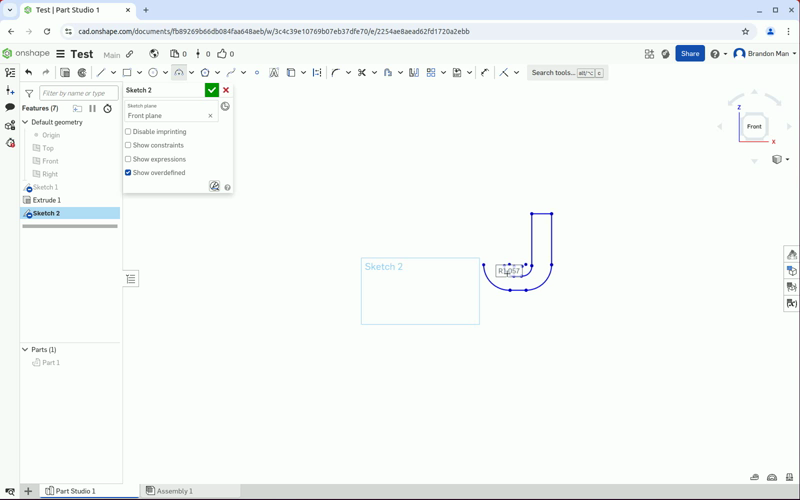
scroll(-6)
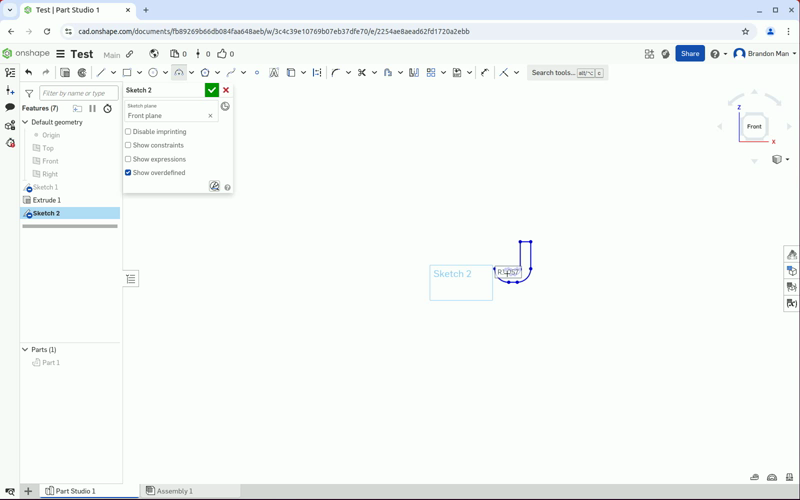
key_up(shift)
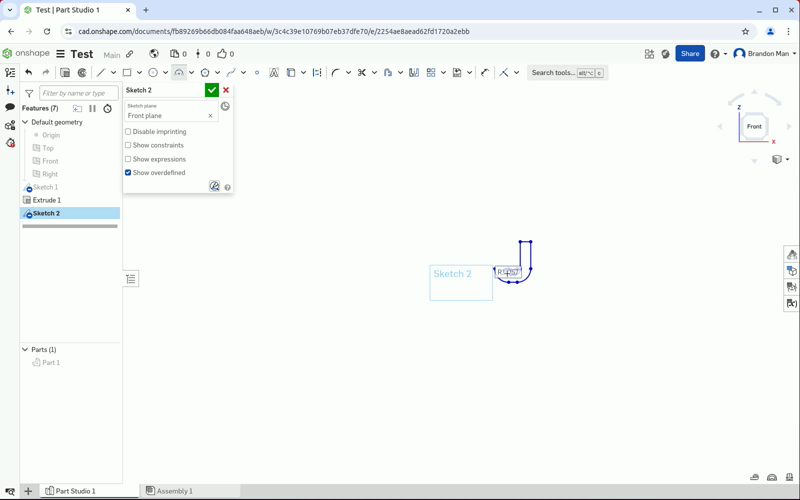
key(esc)
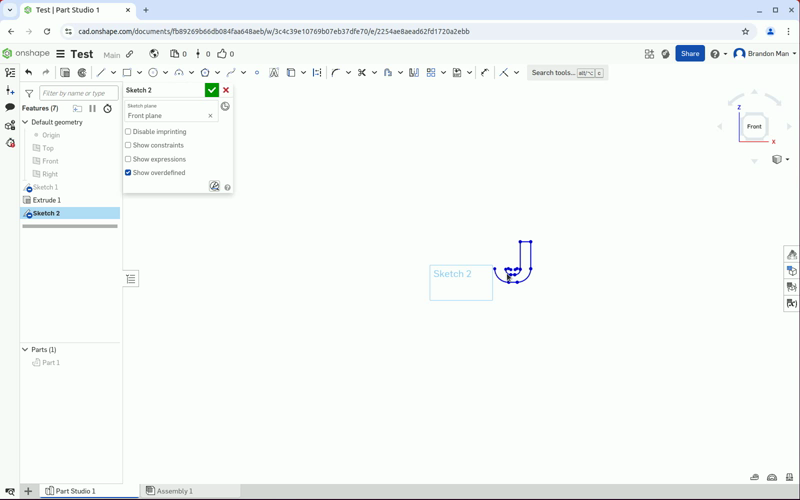
key(l)
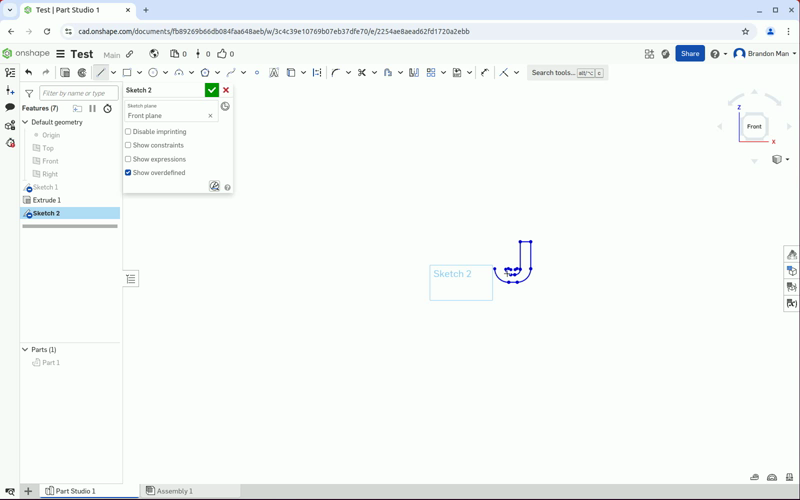
mouse_move(505, 269)
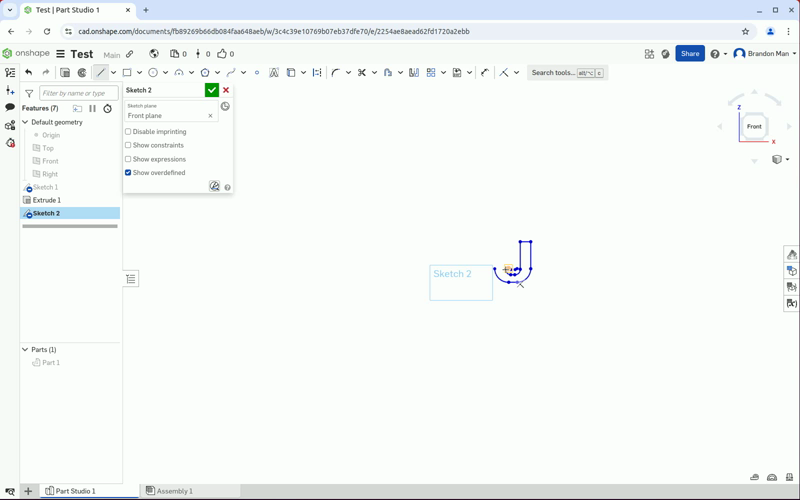
scroll(6)
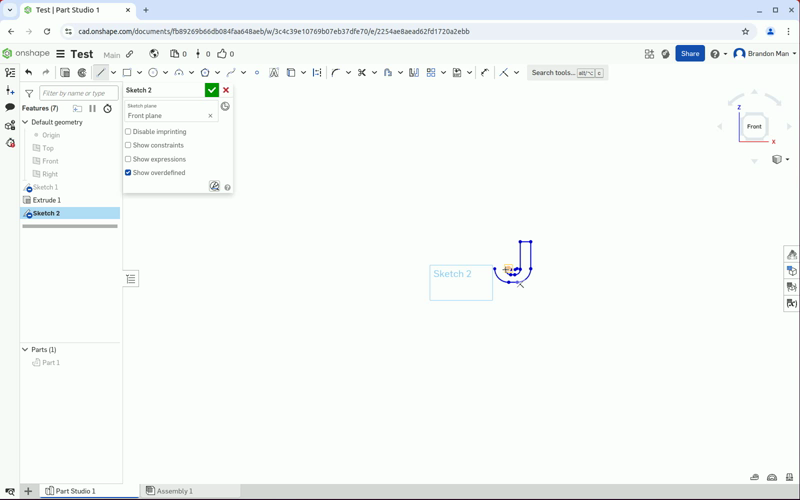
scroll(6)
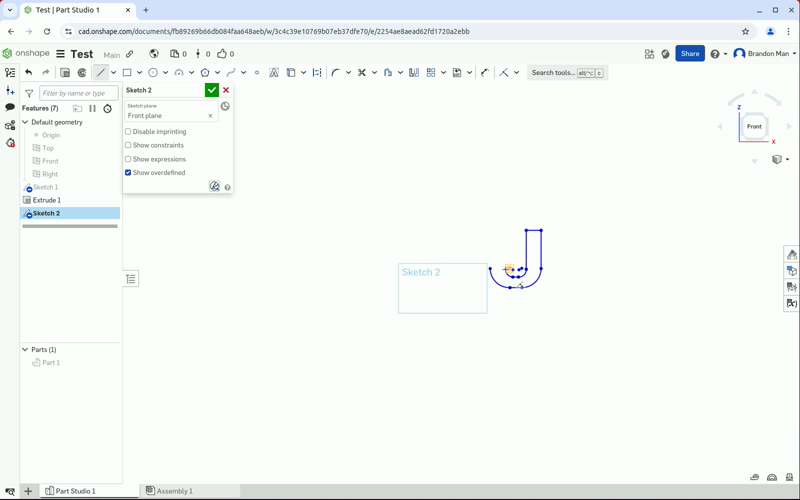
scroll(6)
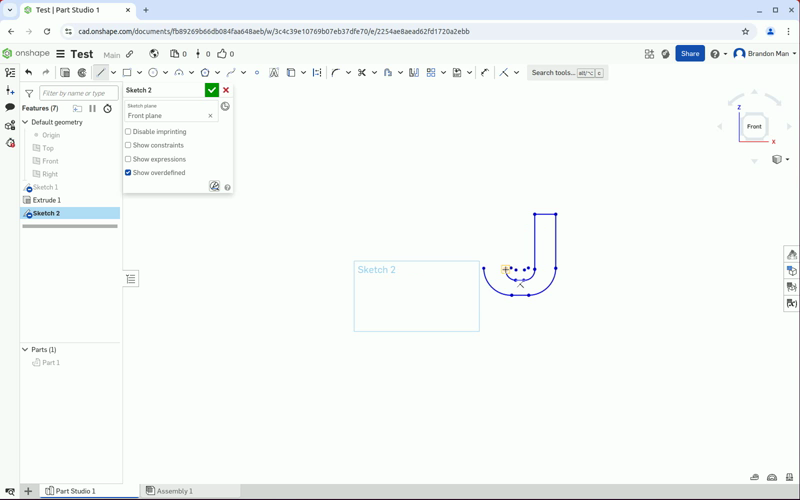
scroll(6)
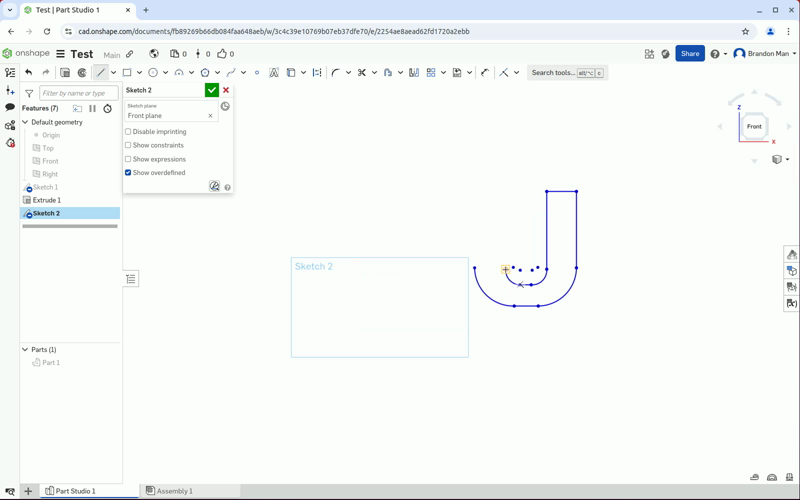
scroll(6)
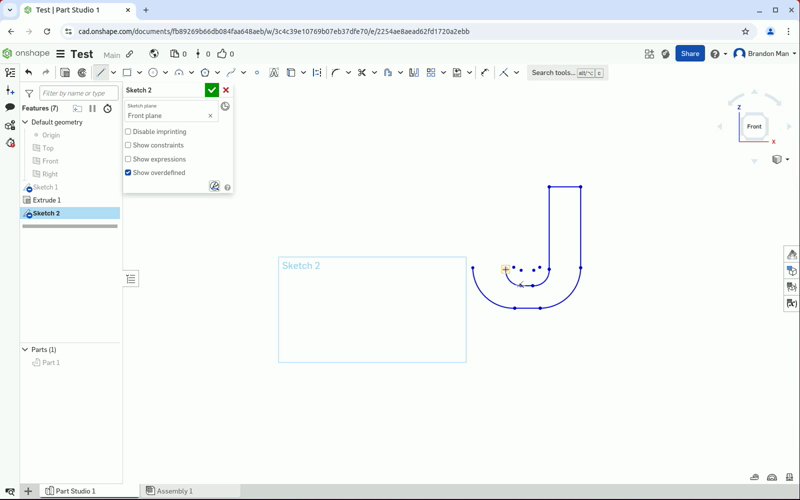
scroll(6)
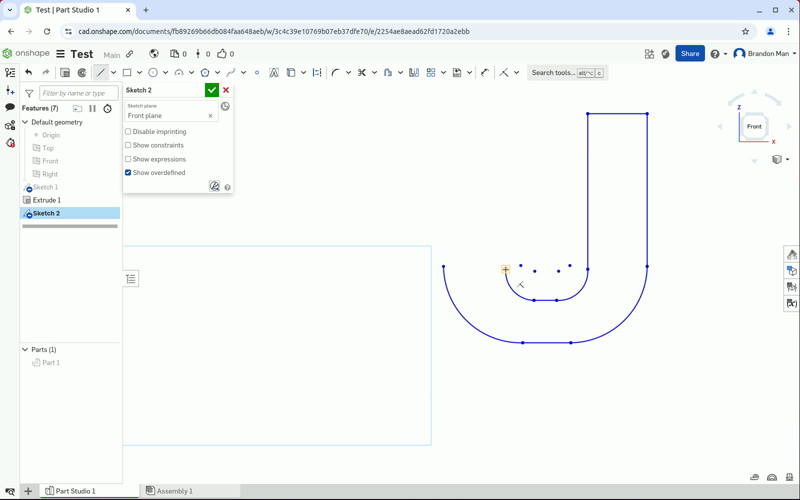
scroll(6)
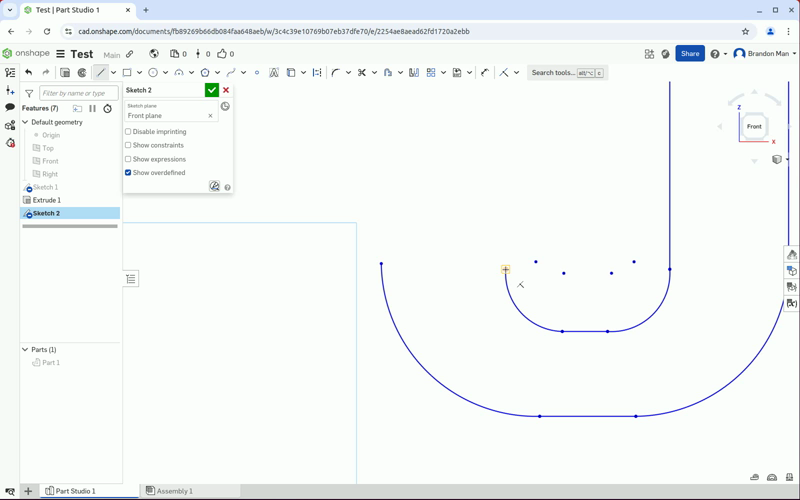
click(505, 269)
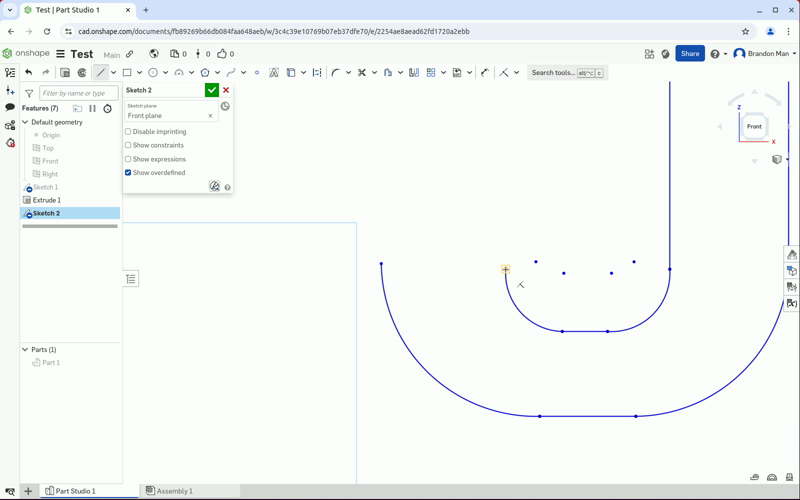
scroll(-6)
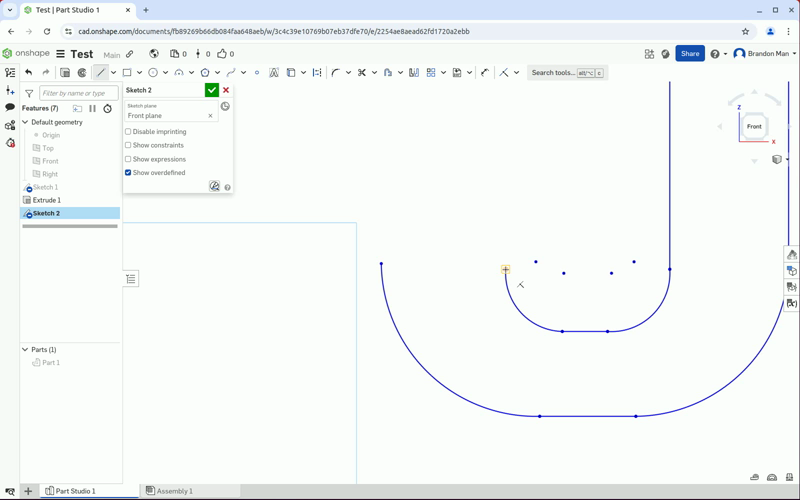
scroll(-6)
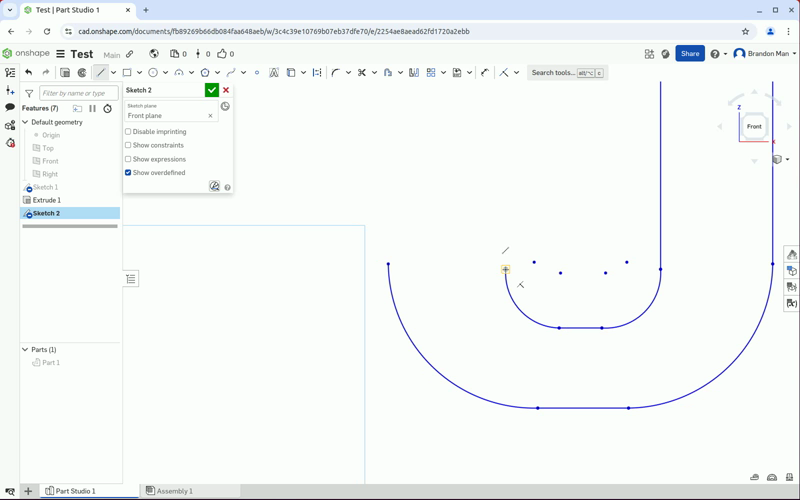
scroll(-6)
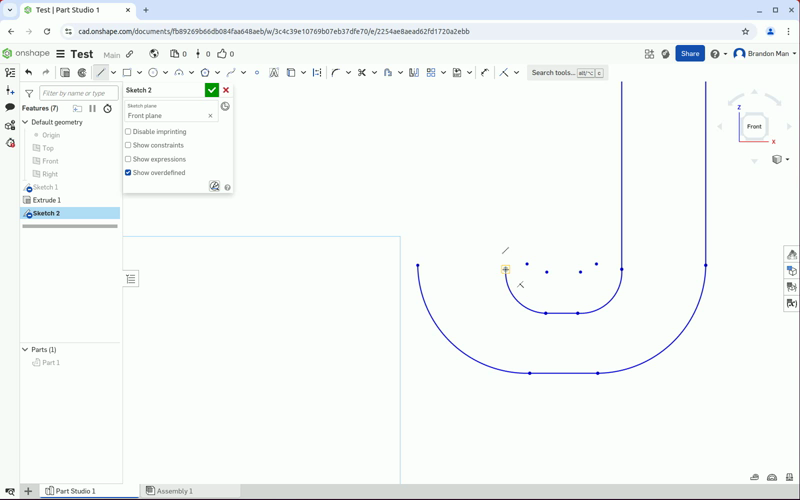
scroll(-6)
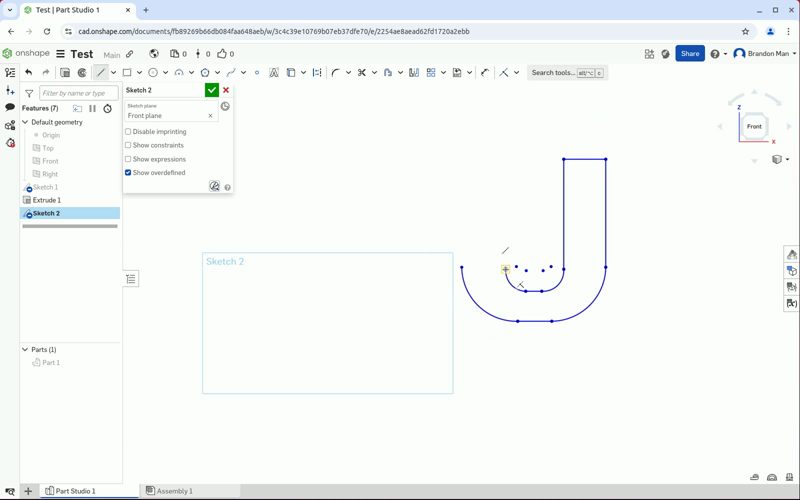
scroll(-6)
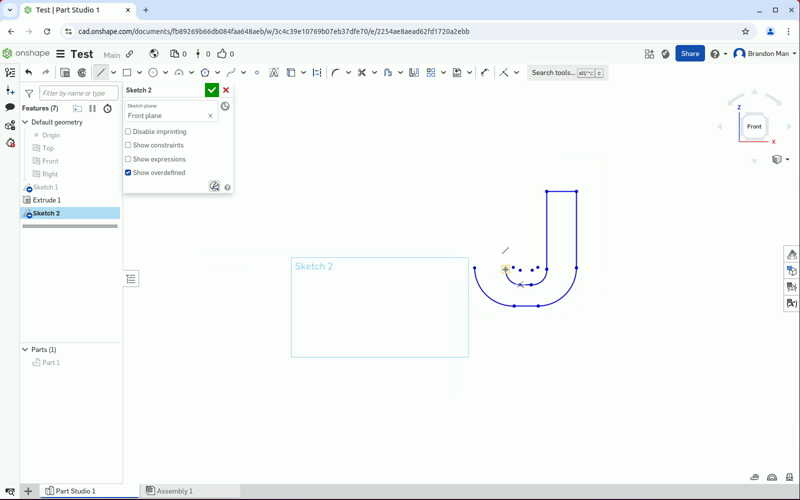
scroll(-6)
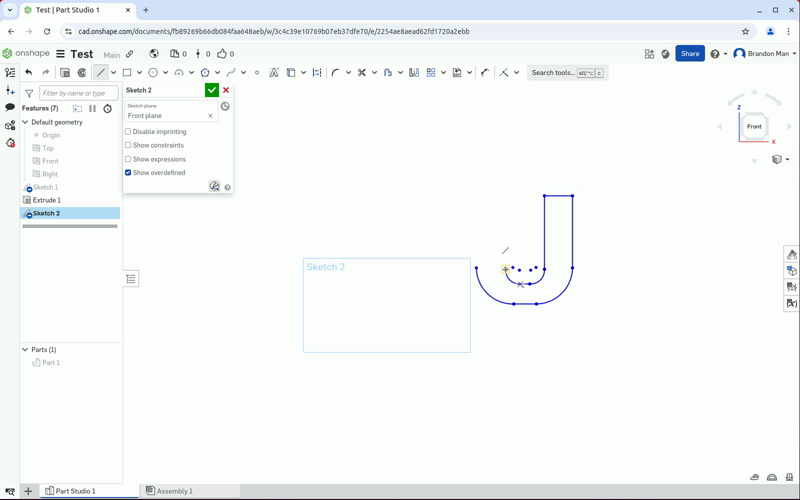
scroll(-6)
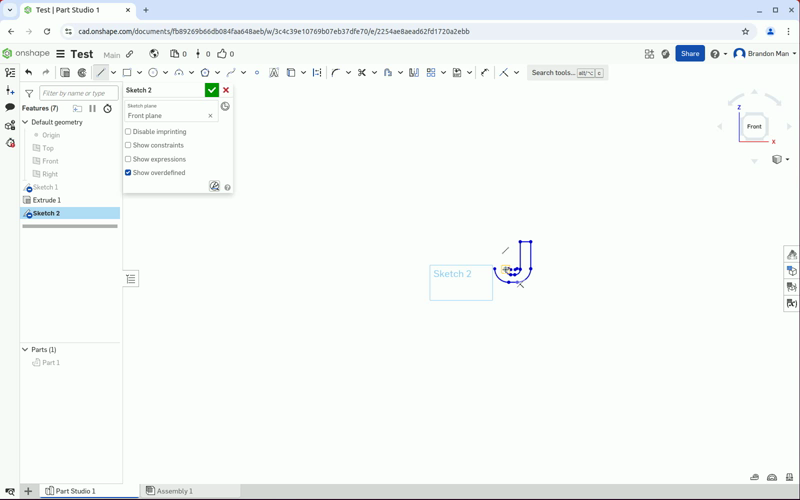
key_down(shift)
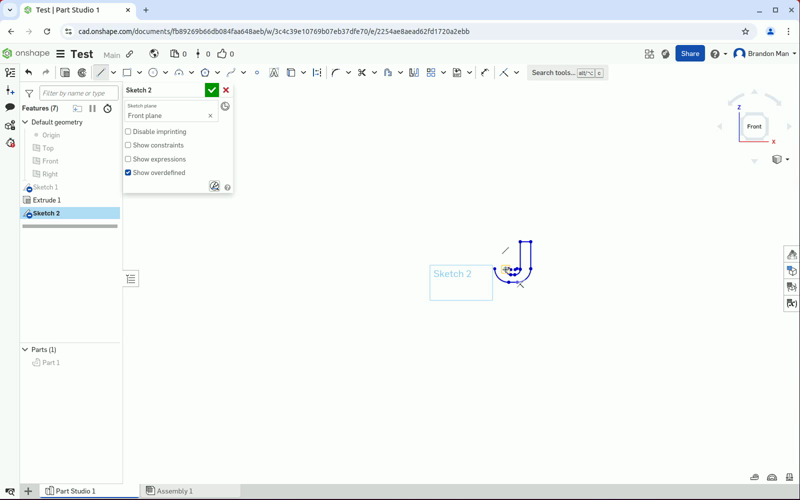
mouse_move(535, 269)
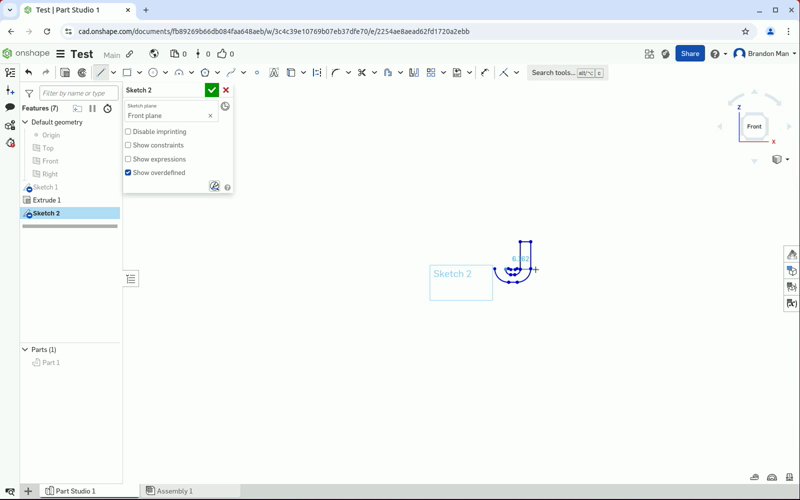
mouse_move(505, 241)
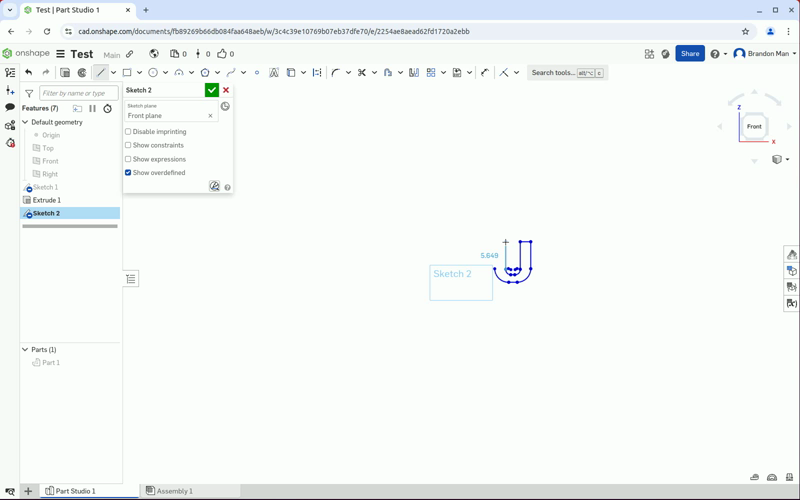
click(505, 241)
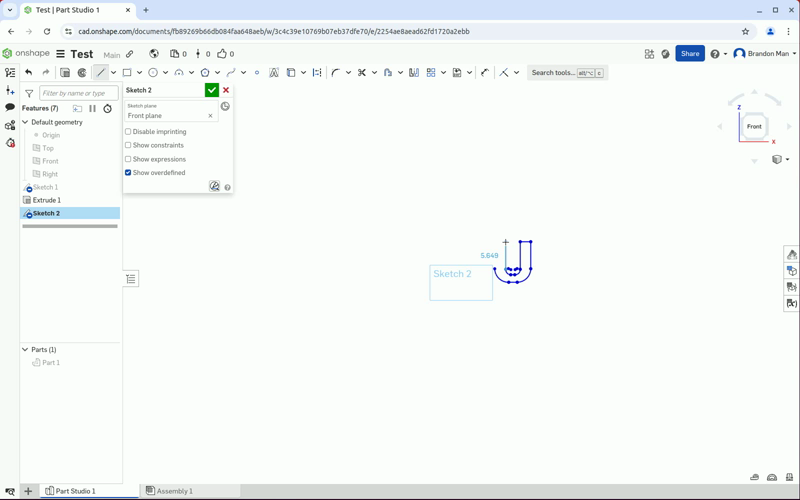
key_up(shift)
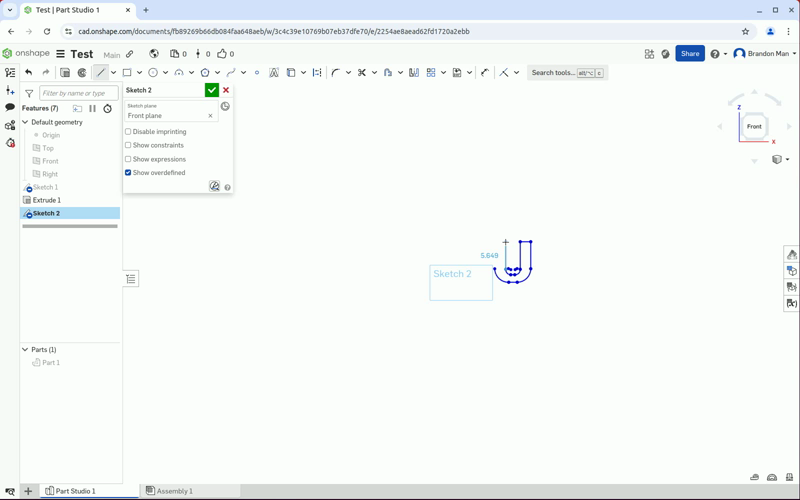
key_down(shift)
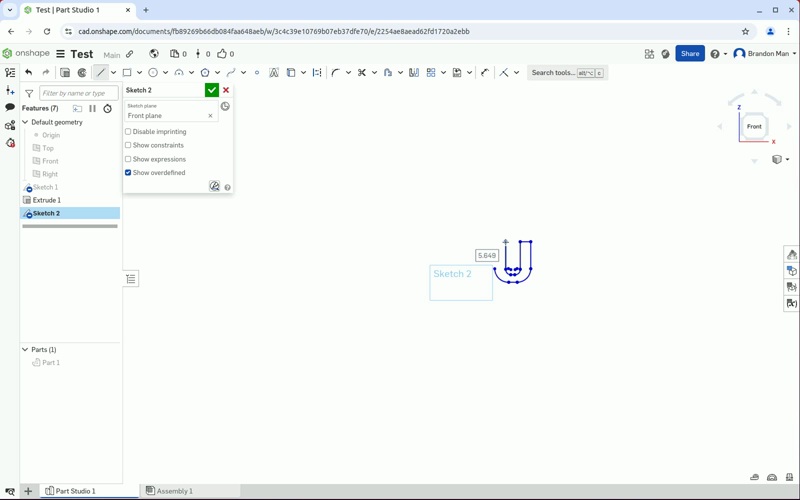
mouse_move(535, 241)
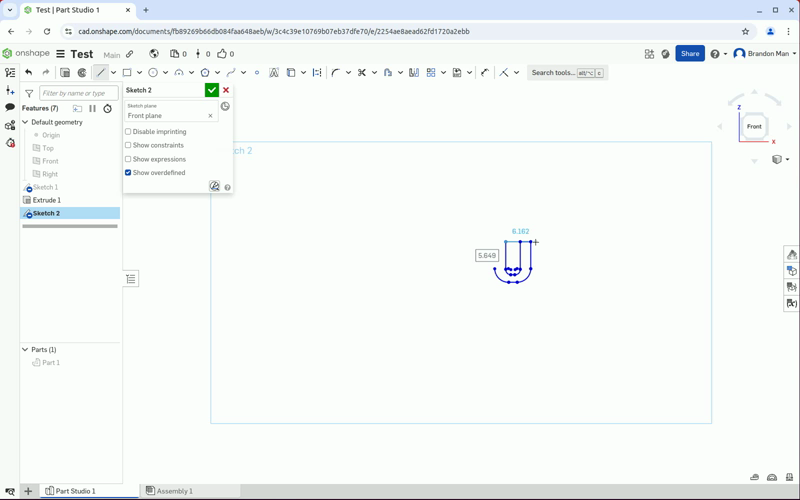
mouse_move(494, 241)
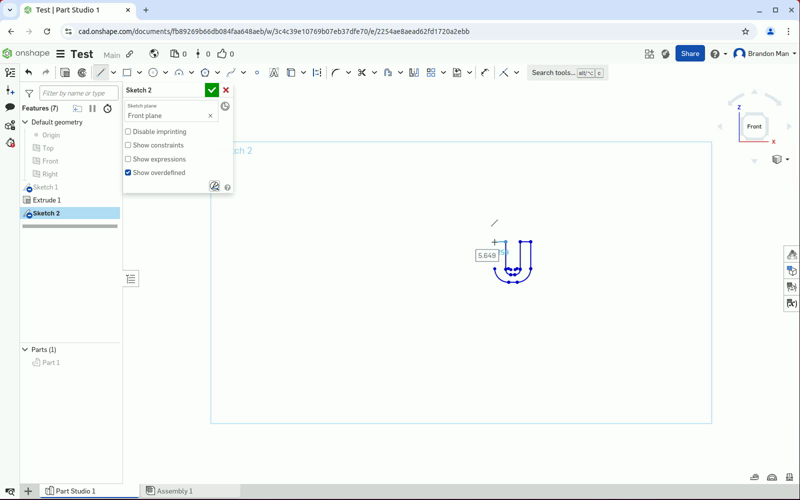
click(494, 241)
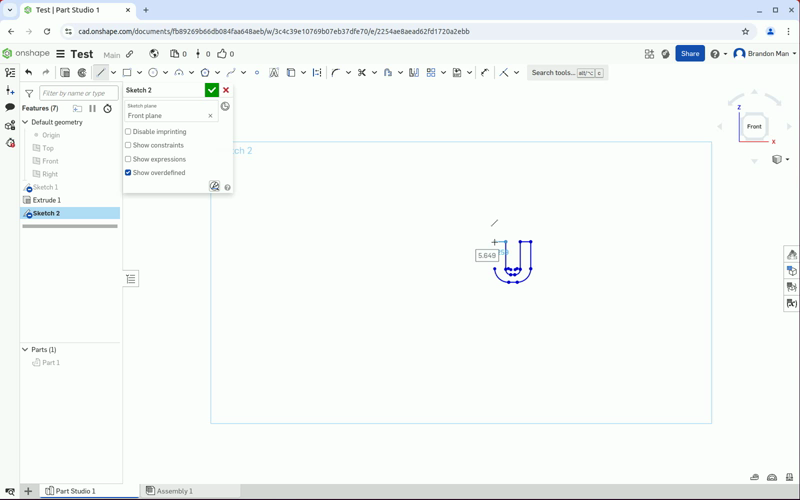
key_up(shift)
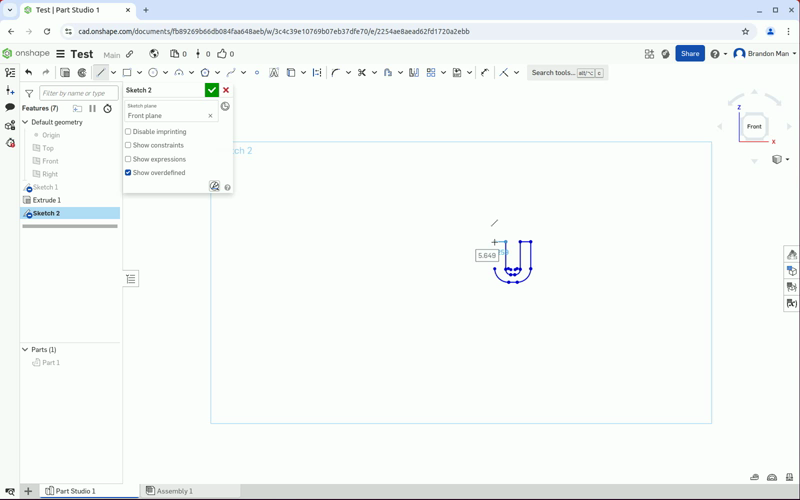
mouse_move(524, 241)
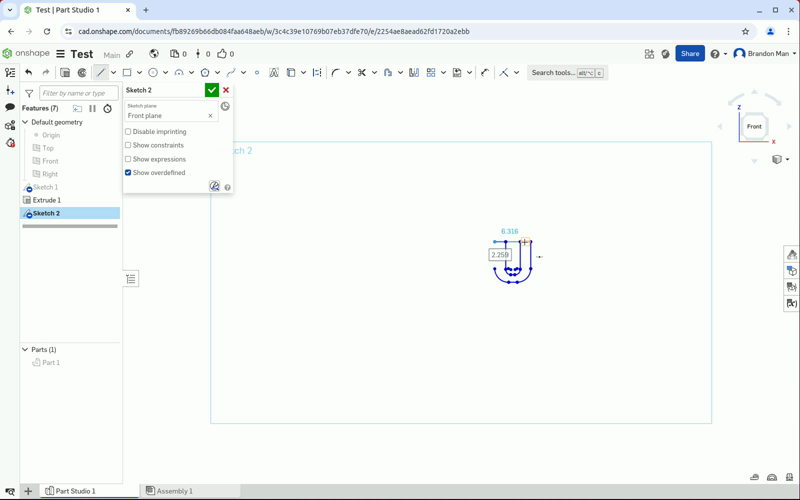
key_down(shift)
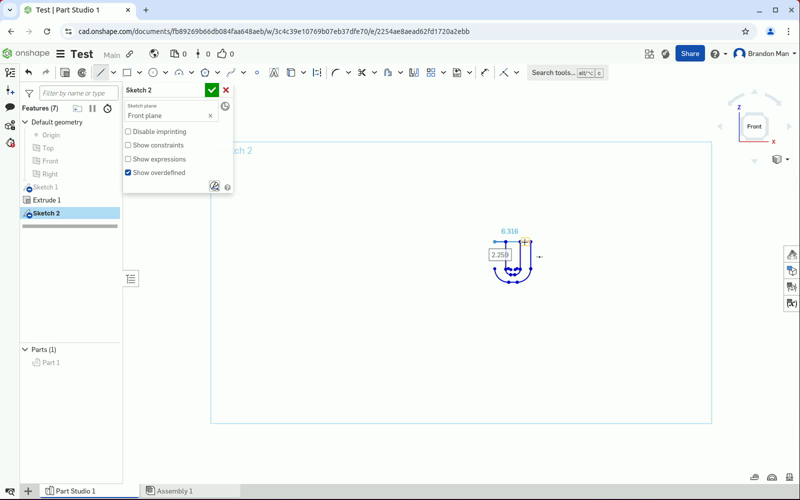
mouse_move(494, 268)
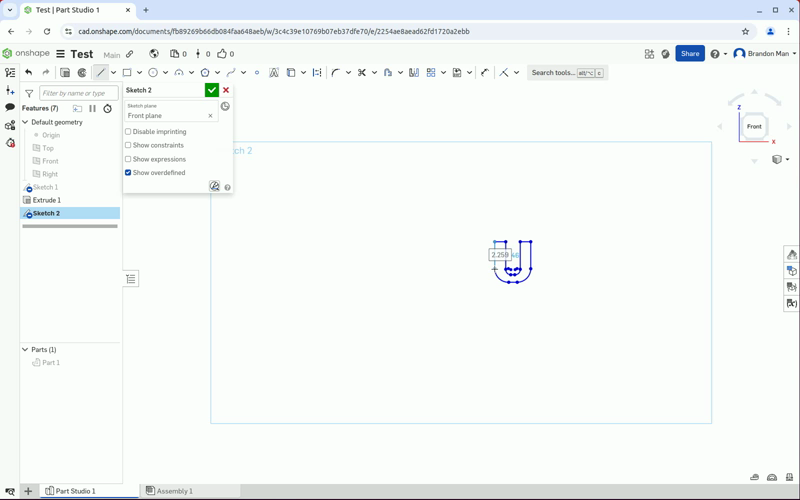
key_up(shift)
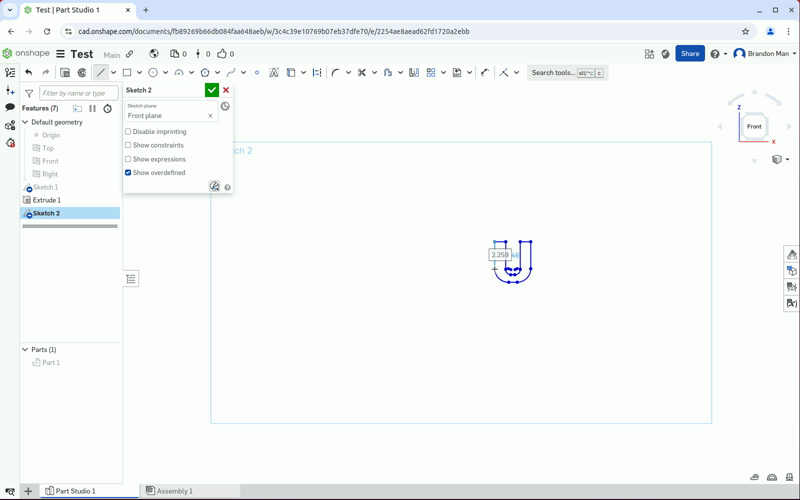
click(494, 268)
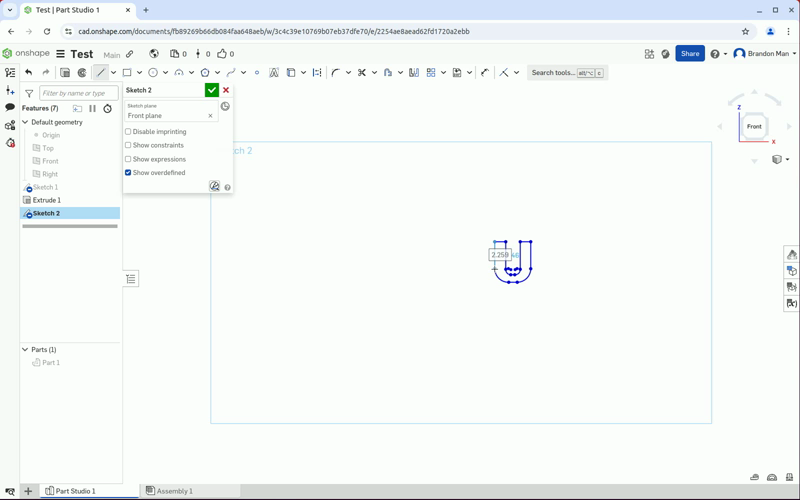
key(esc)
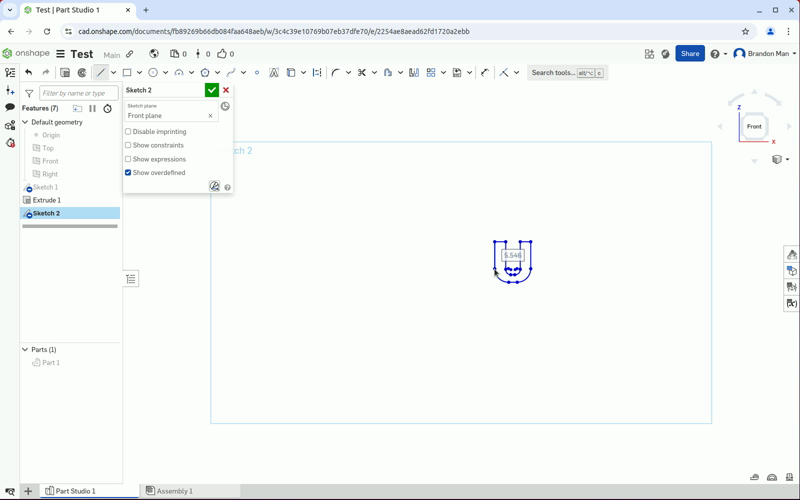
mouse_move(502, 279)
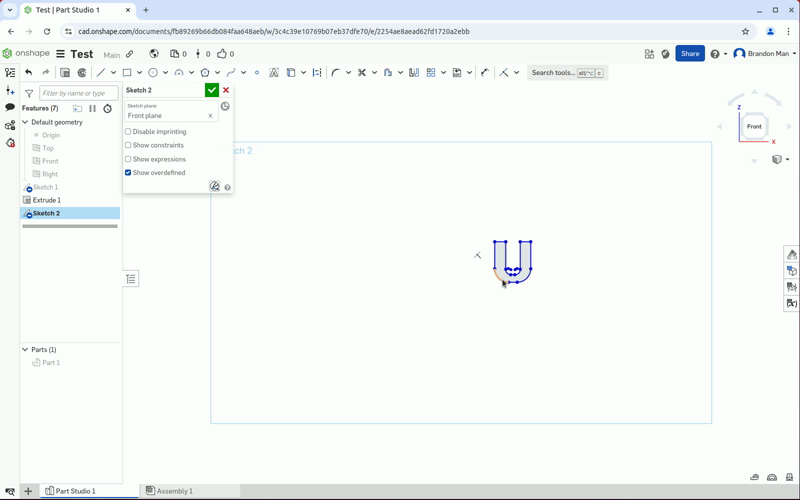
scroll(6)
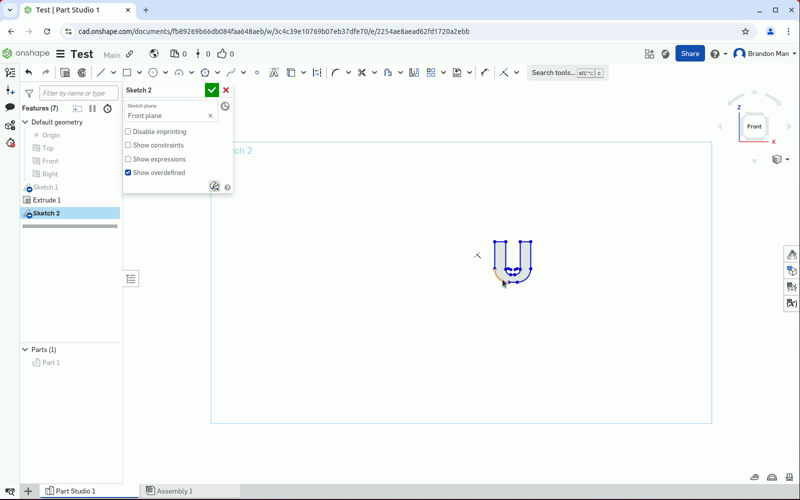
scroll(6)
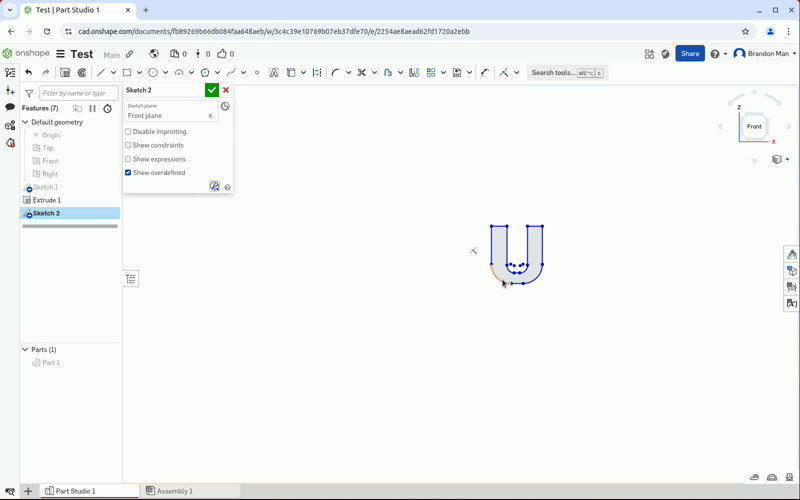
scroll(6)
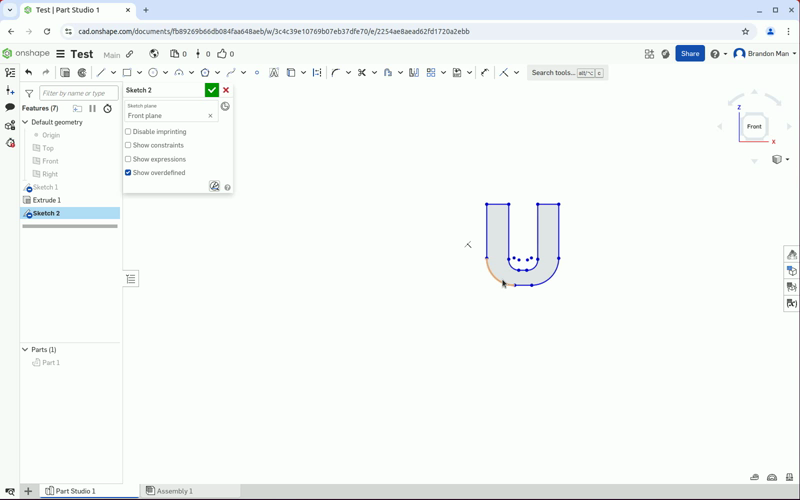
scroll(6)
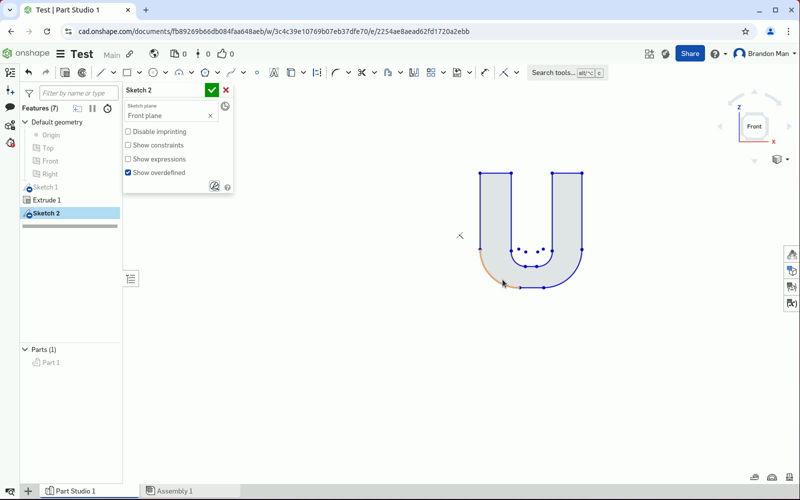
scroll(6)
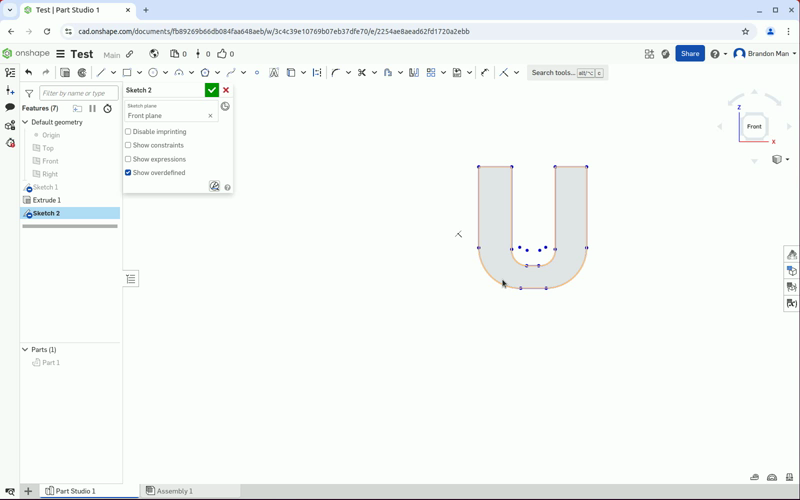
scroll(6)
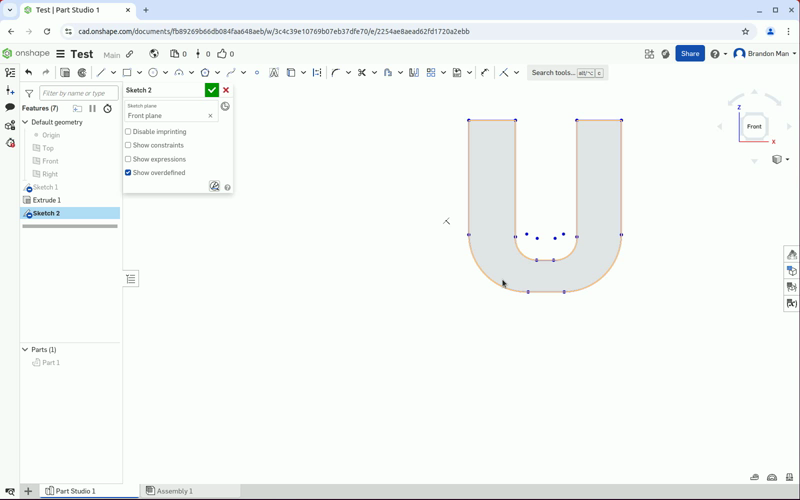
scroll(6)
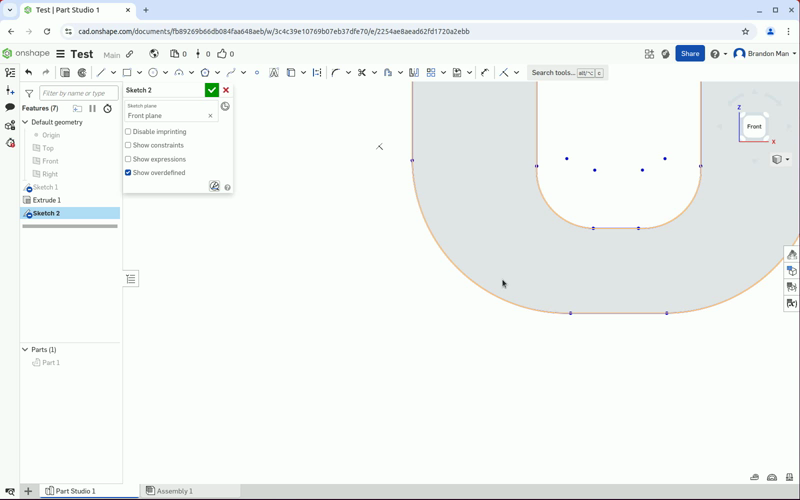
click(502, 279)
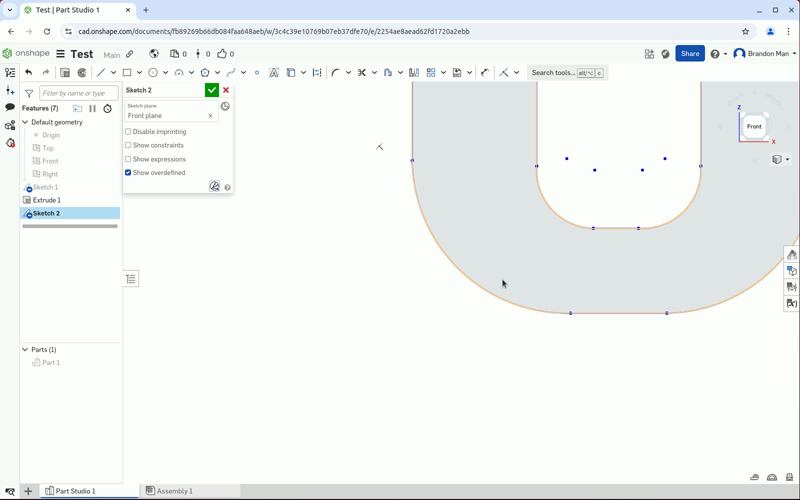
scroll(-6)
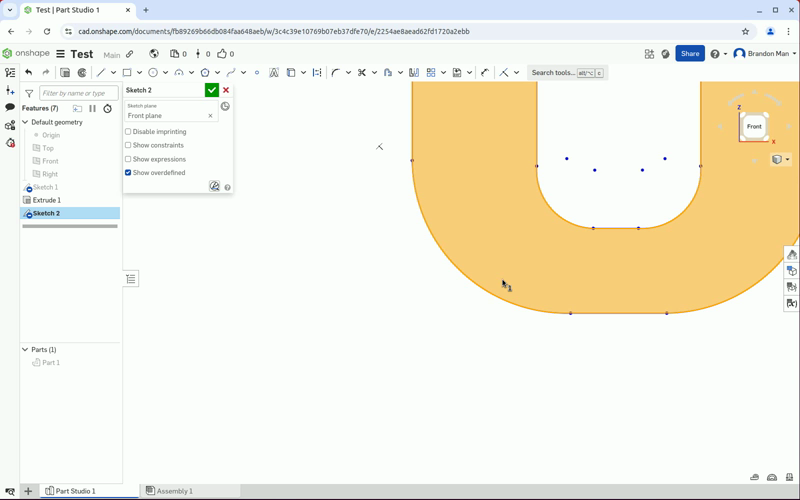
scroll(-6)
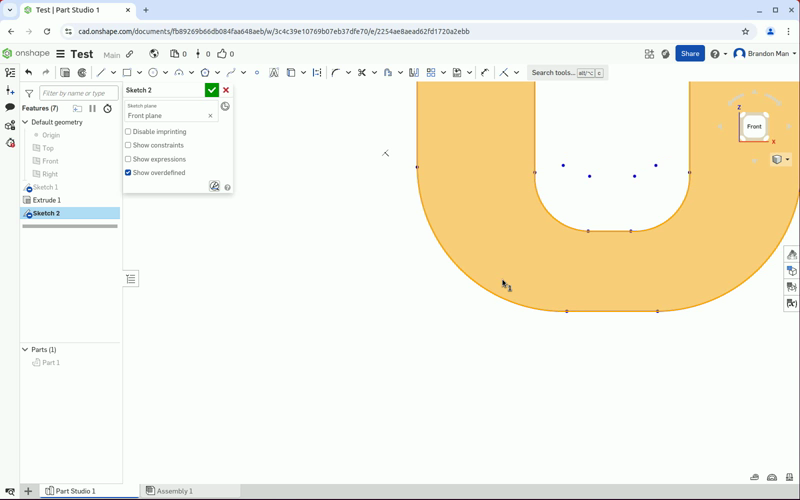
scroll(-6)
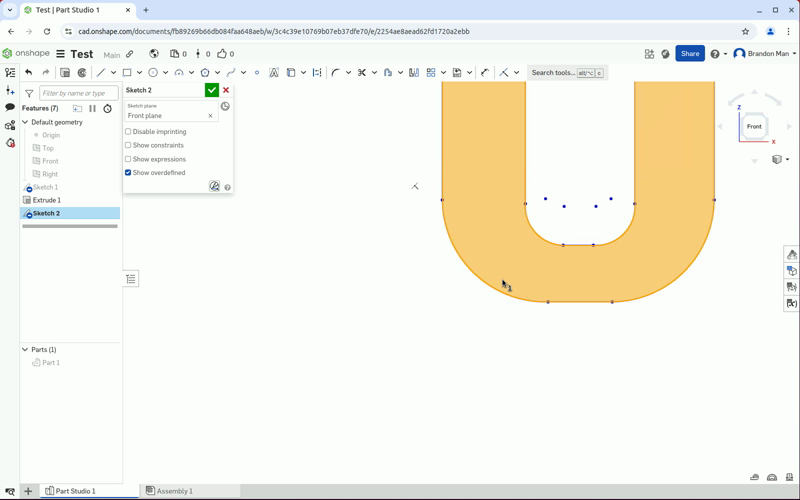
scroll(-6)
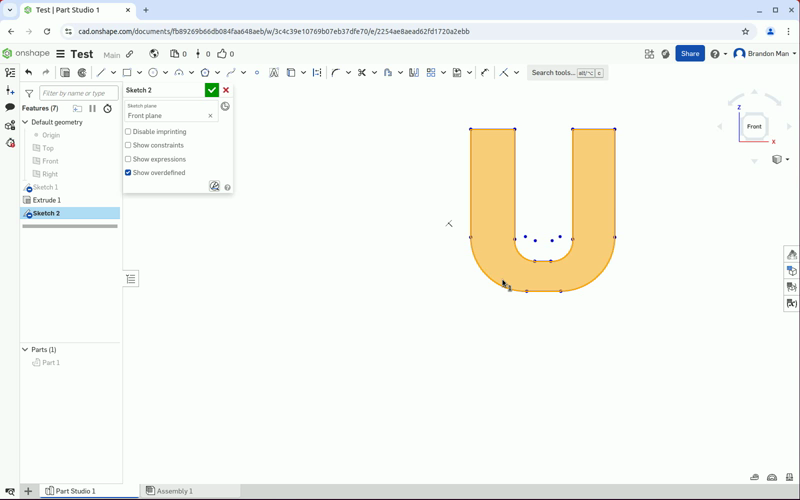
scroll(-6)
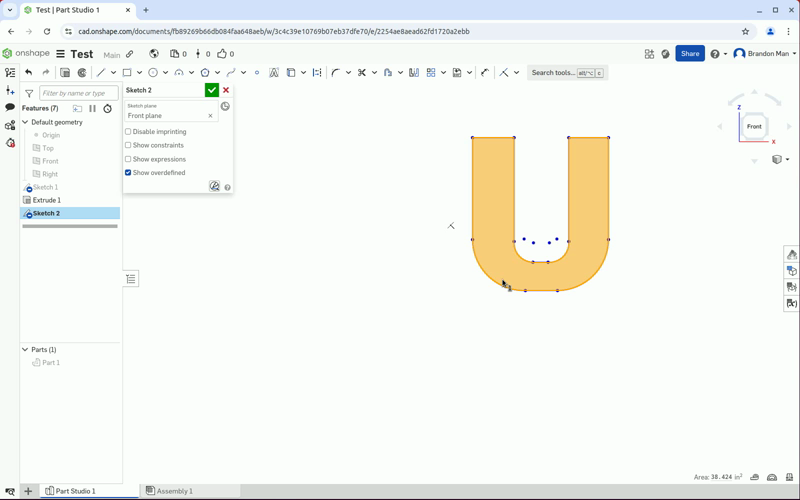
scroll(-6)
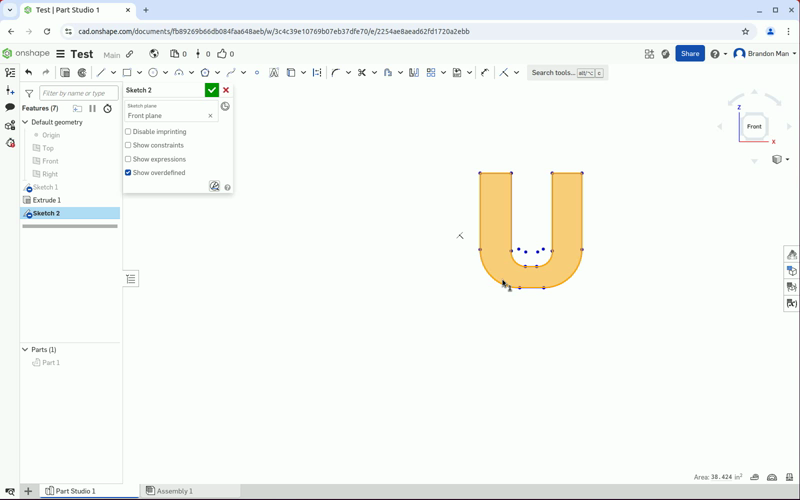
scroll(-6)
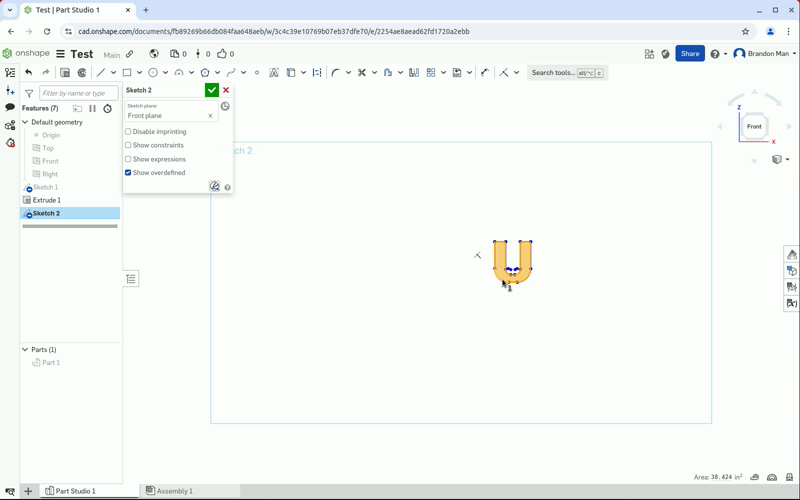
mouse_move(73, 352)
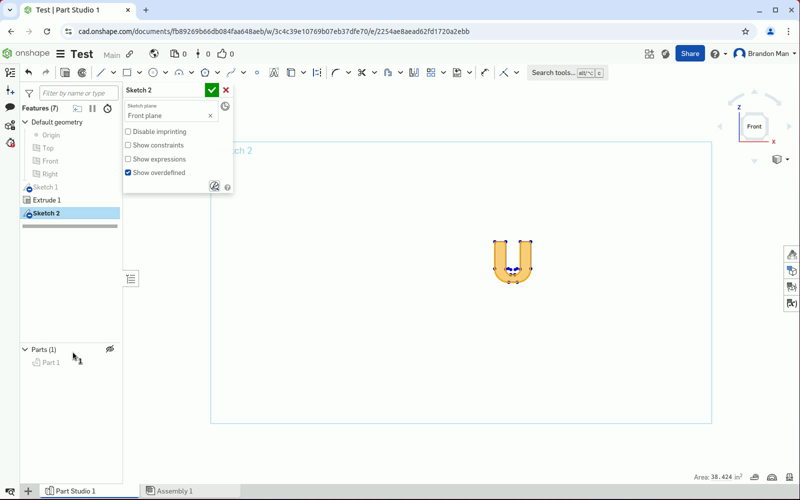
key(shift+y)
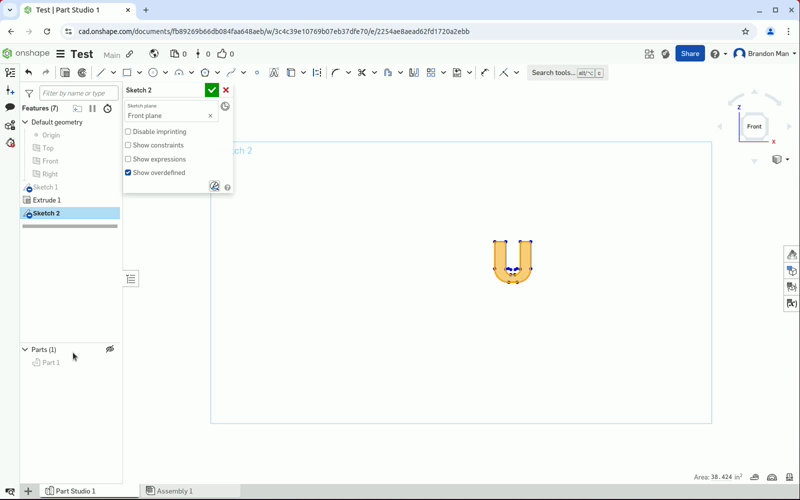
key(shift+e)
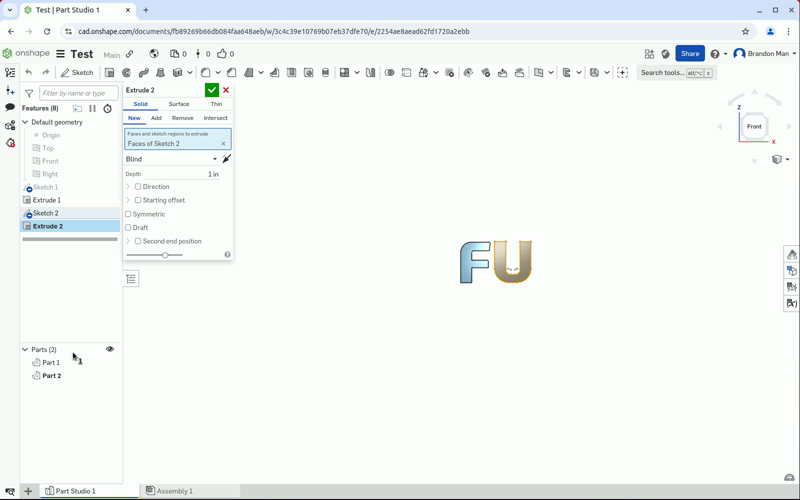
mouse_move(143, 106)
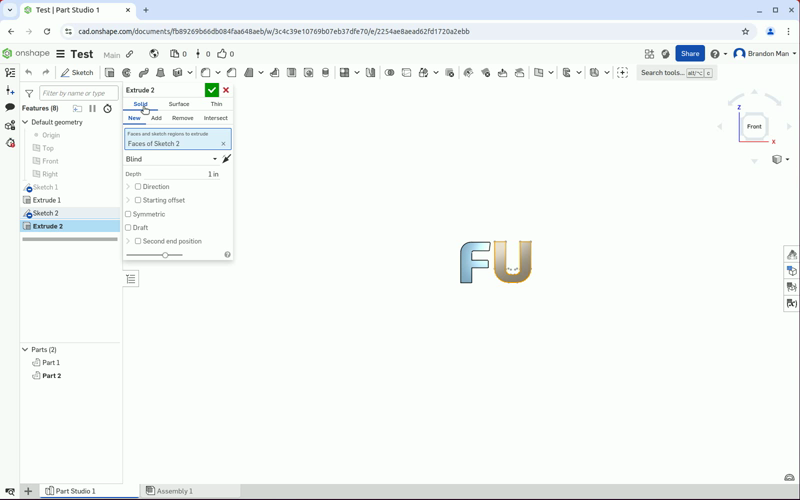
click(143, 106)
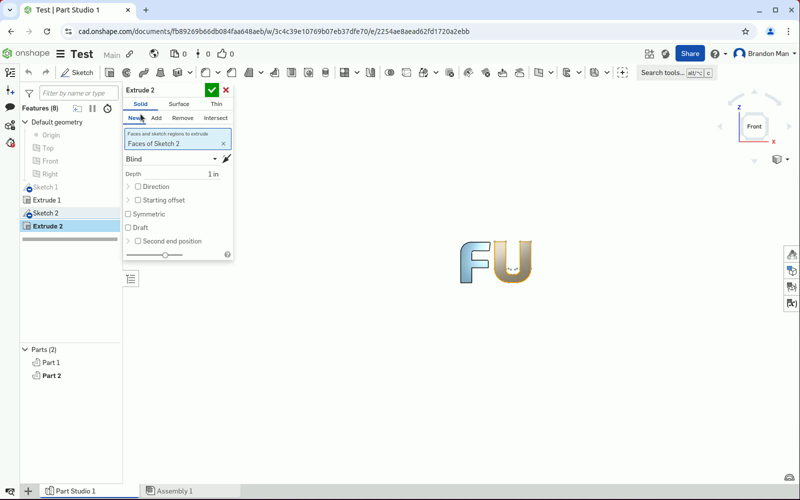
mouse_move(137, 120)
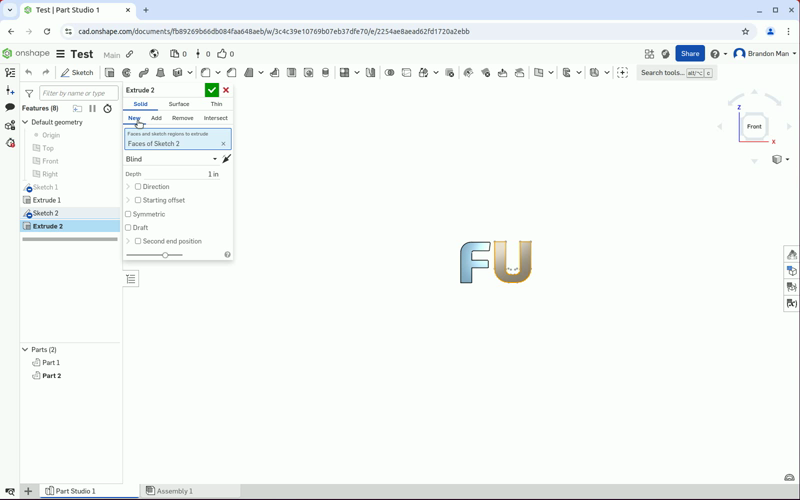
click(137, 120)
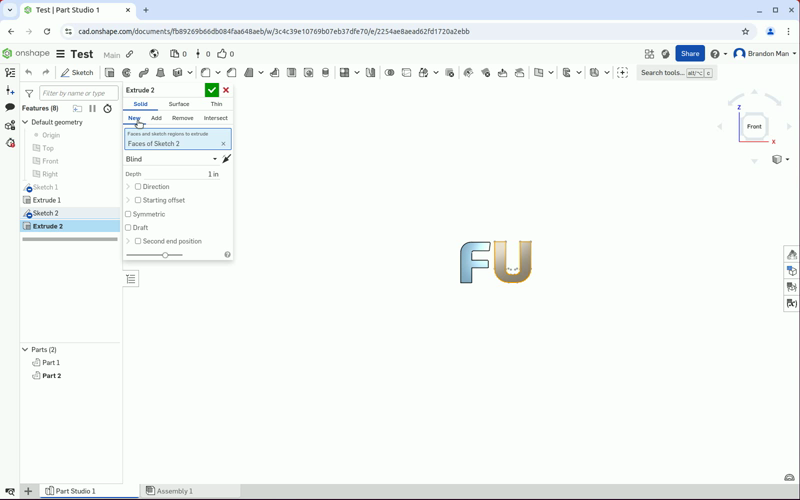
key(tab, 4)
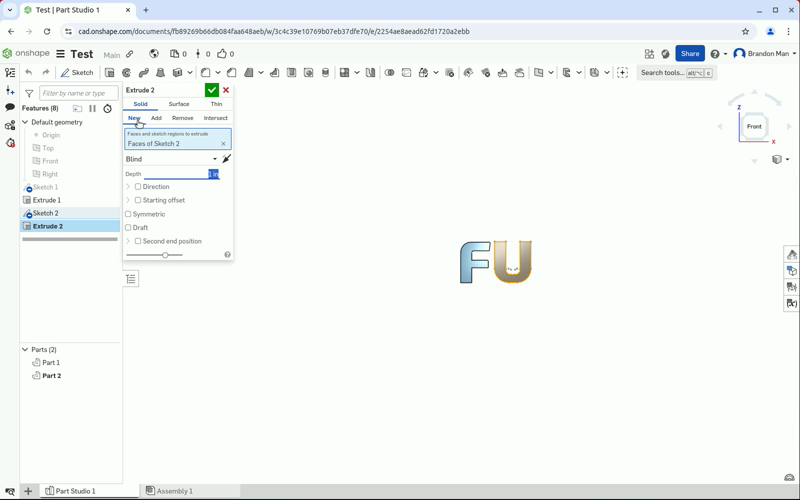
text(2.166)
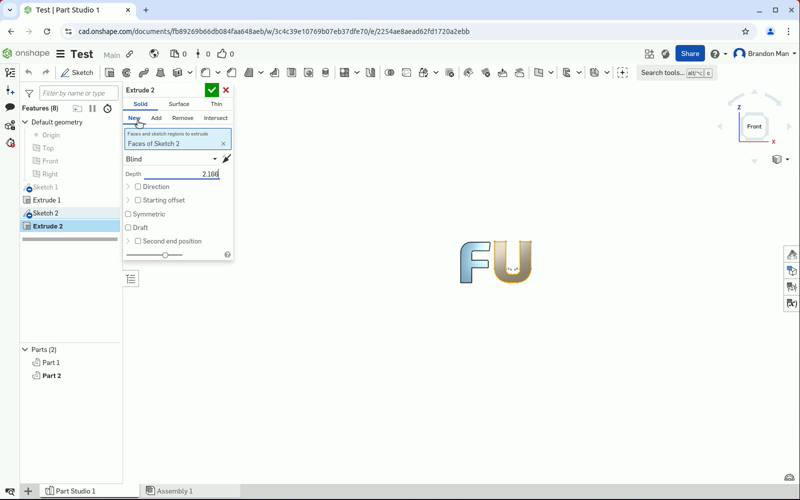
key(enter)
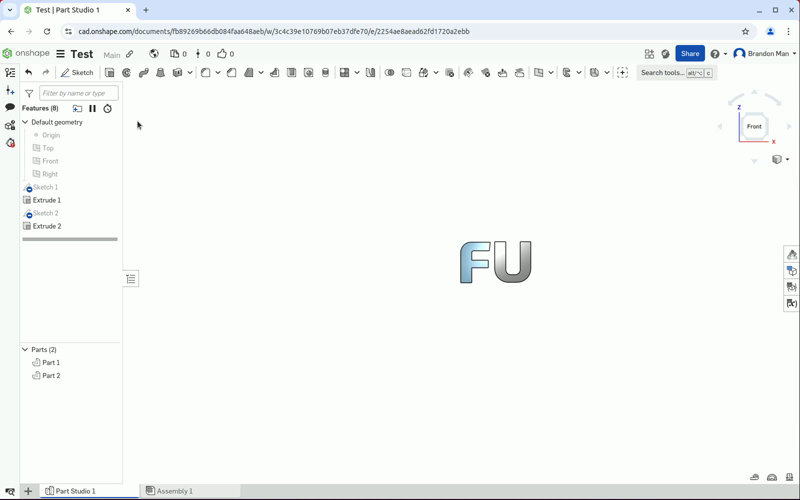
key(shift+h)
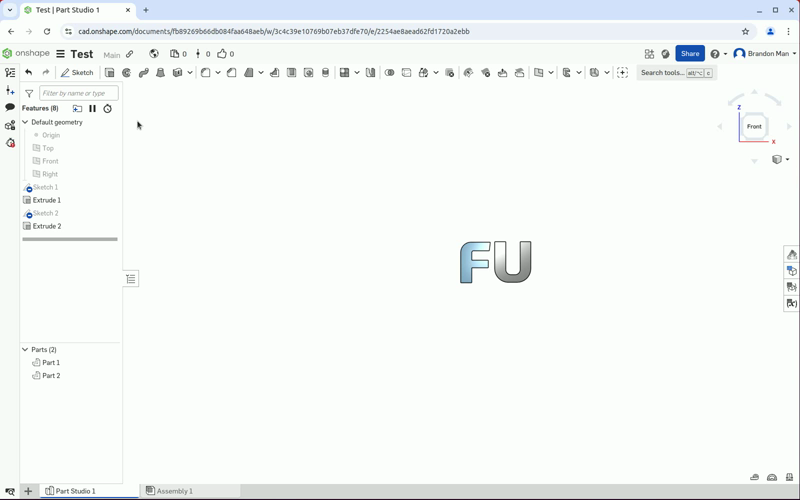
key(shift+h)
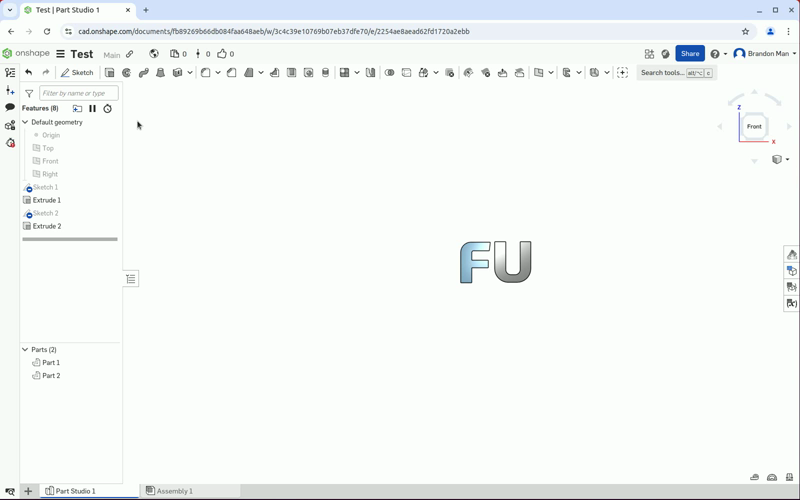
mouse_move(73, 189)
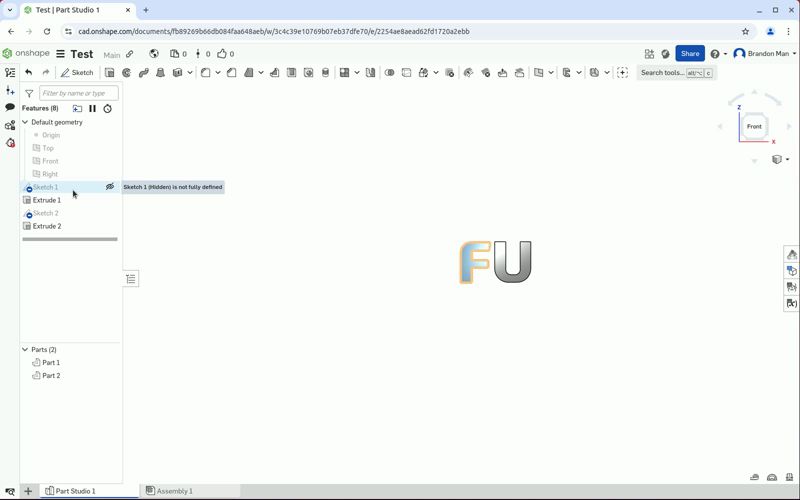
click(73, 189)
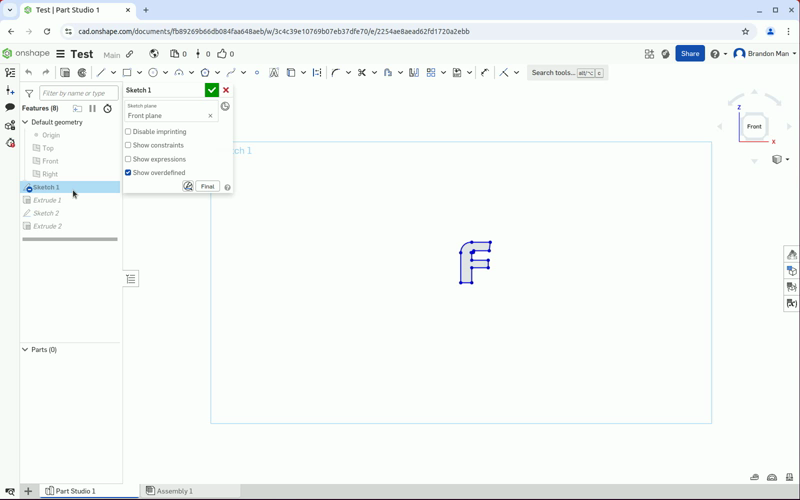
mouse_move(229, 92)
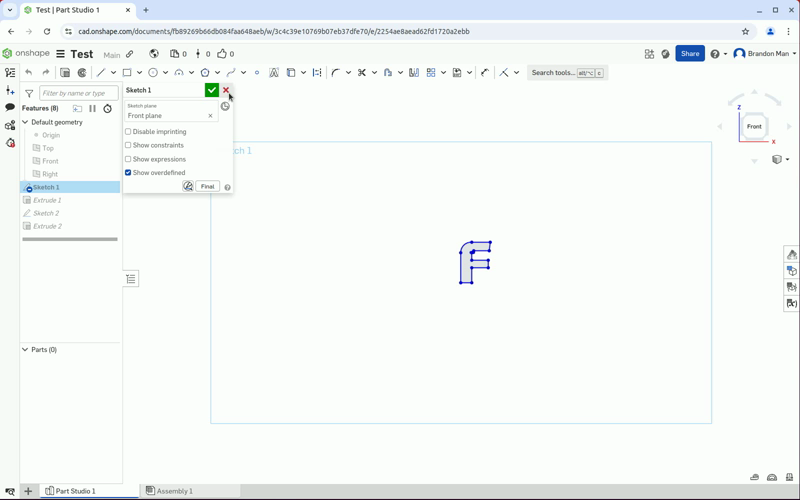
click(229, 92)
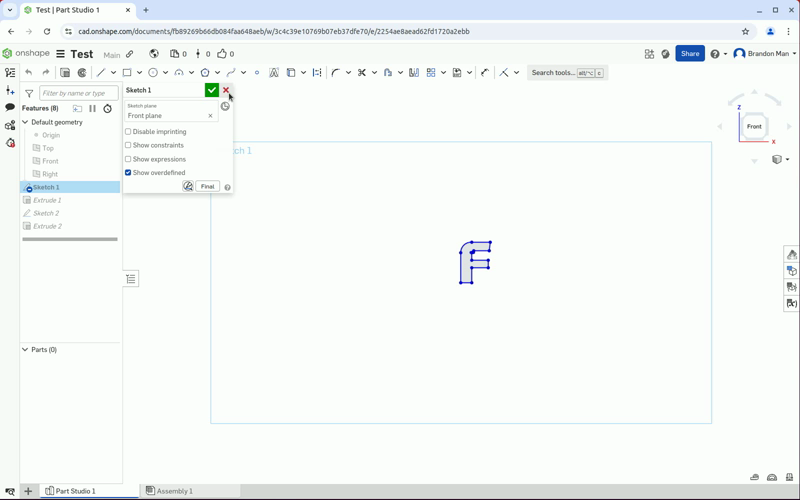
key(shift+s)
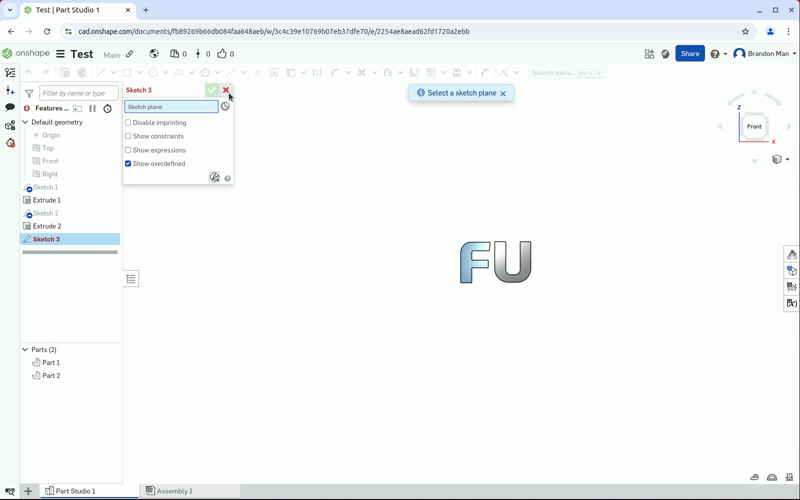
mouse_move(73, 163)
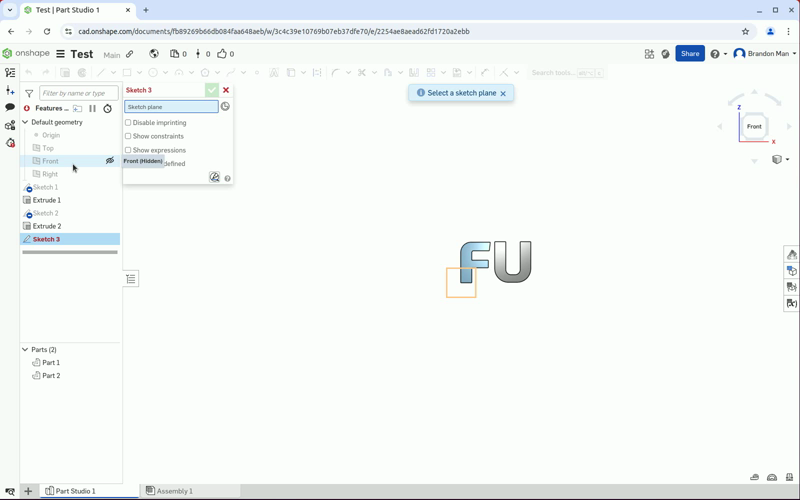
click(73, 163)
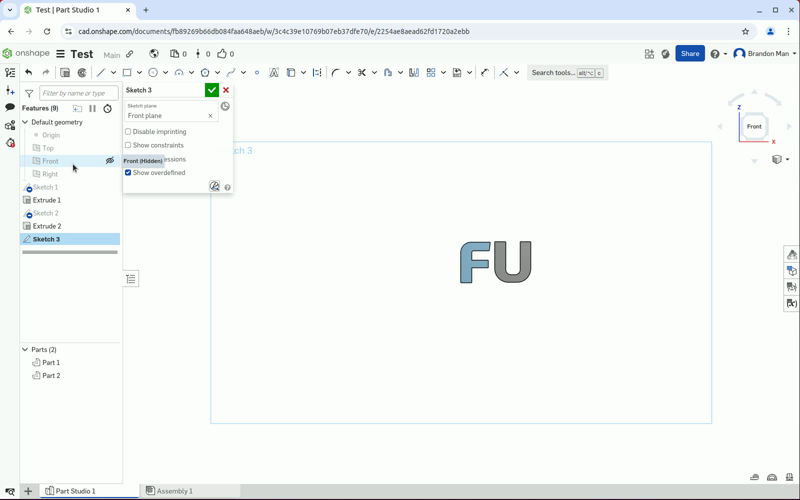
mouse_move(73, 352)
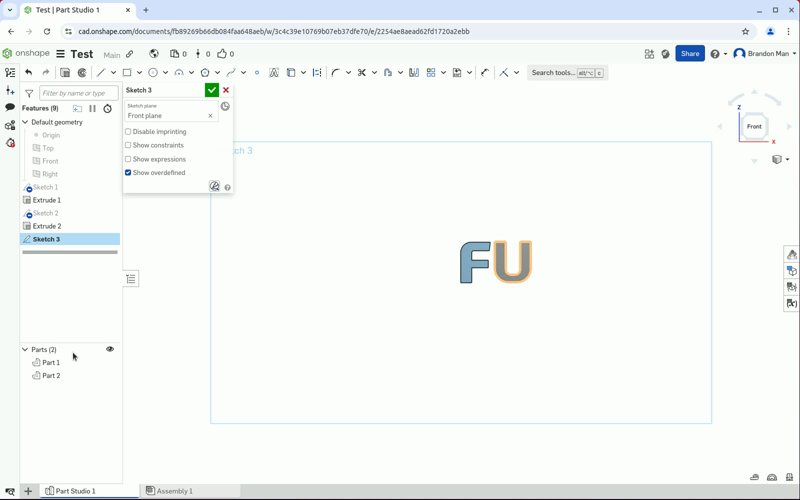
key(y)
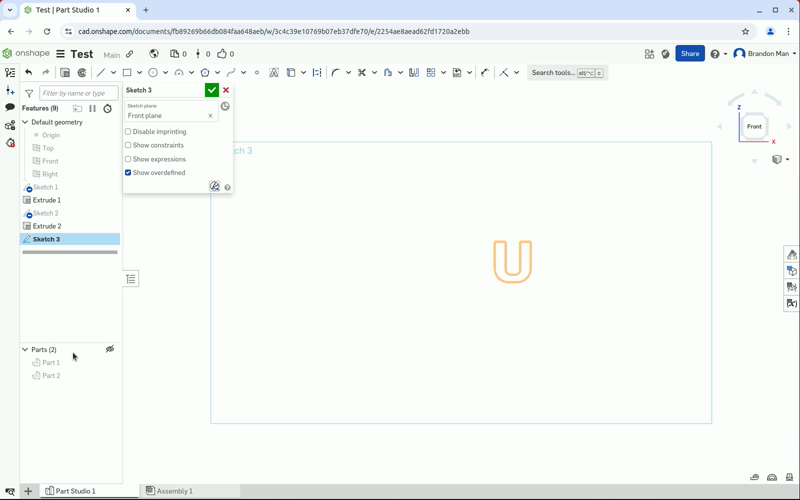
key(a)
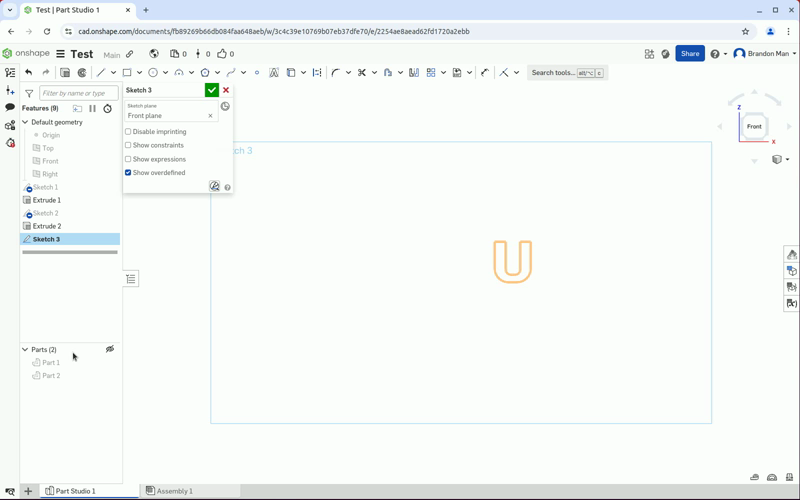
key_down(shift)
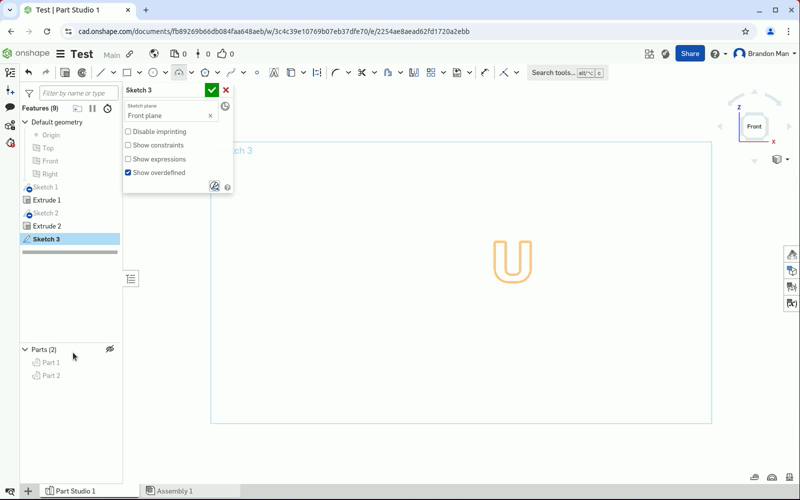
mouse_move(532, 280)
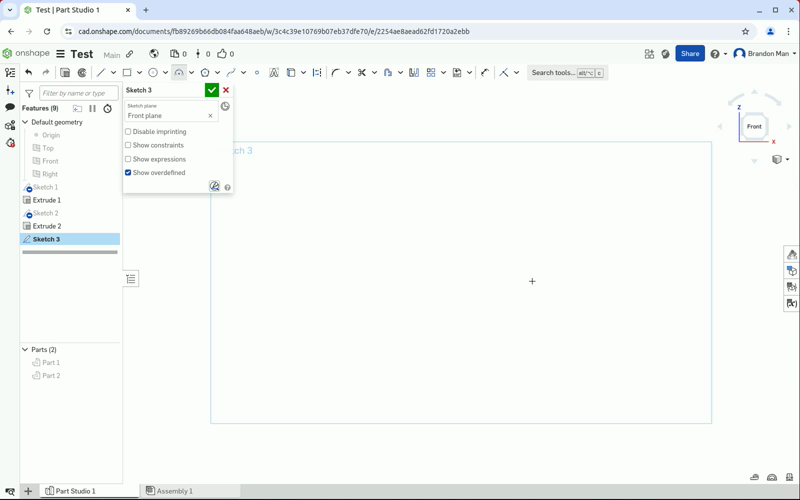
click(532, 280)
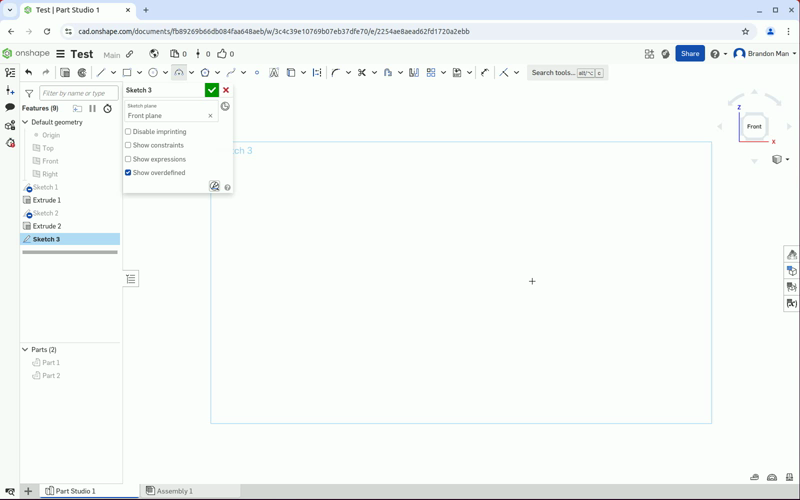
key_up(shift)
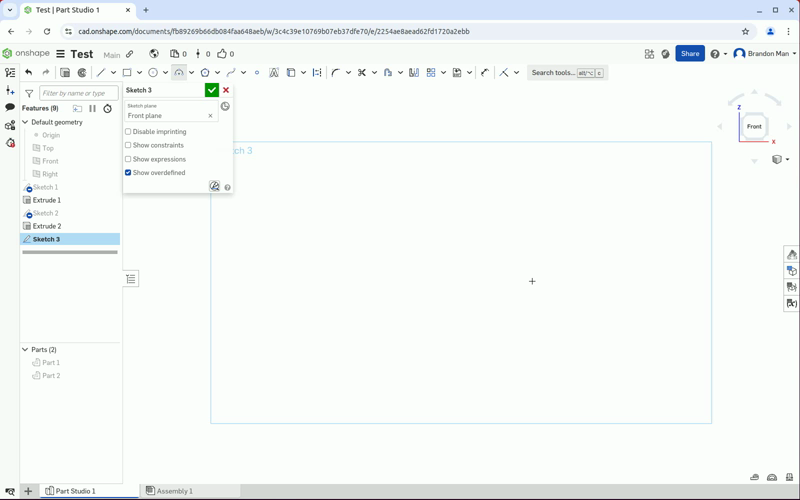
key_down(shift)
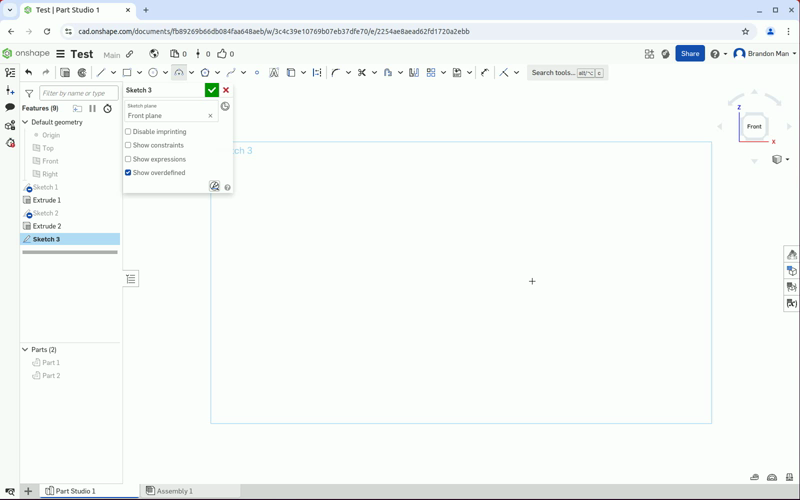
mouse_move(541, 282)
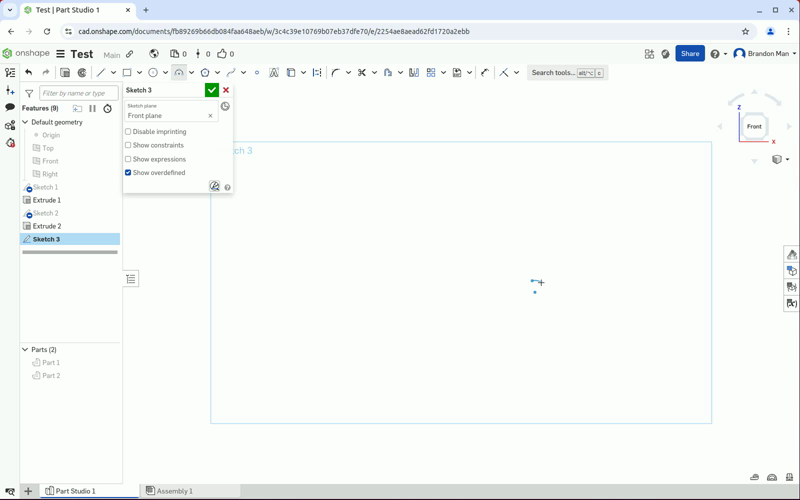
click(541, 282)
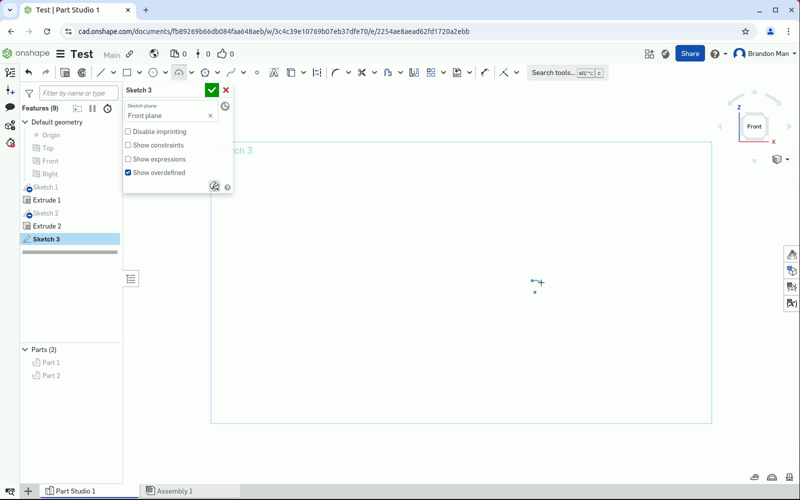
mouse_move(536, 281)
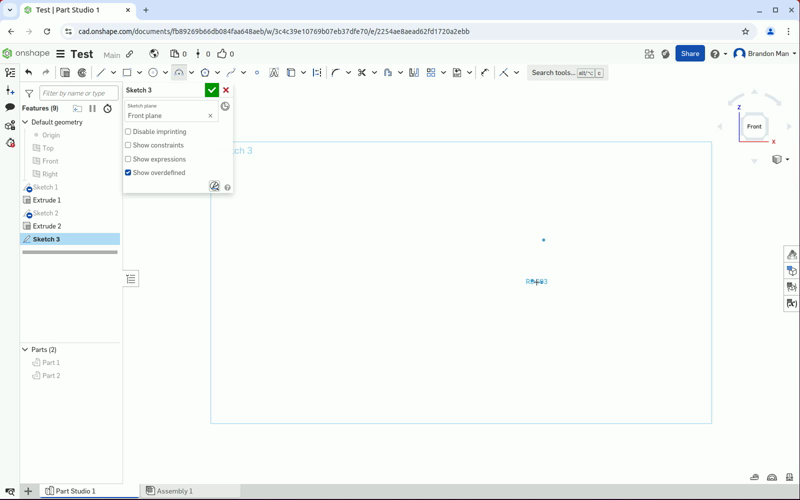
click(536, 281)
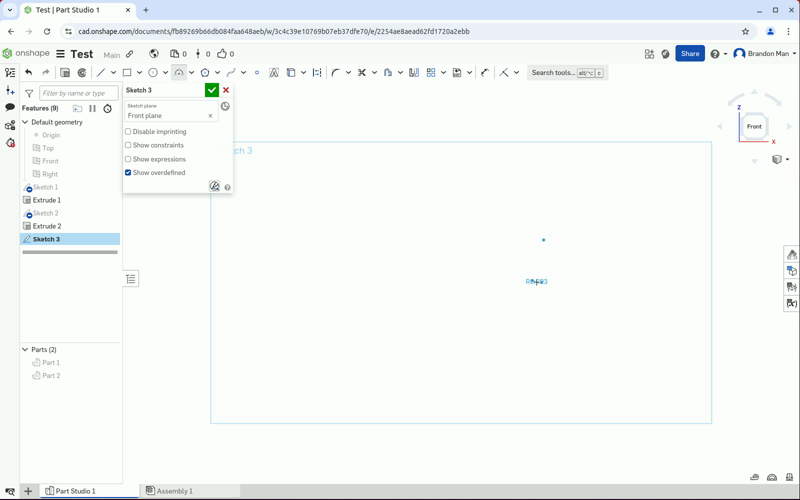
key_up(shift)
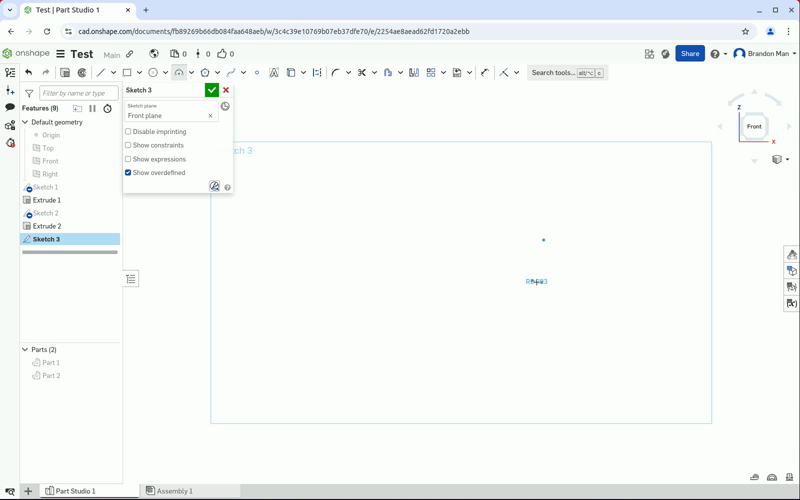
key(esc)
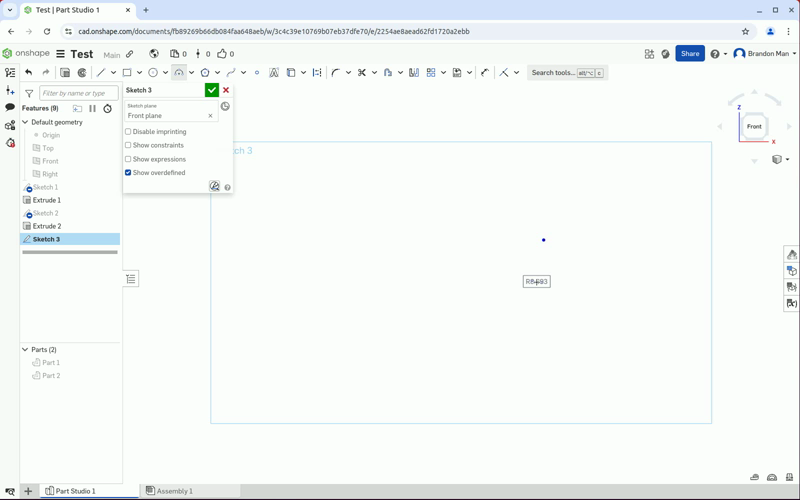
key(l)
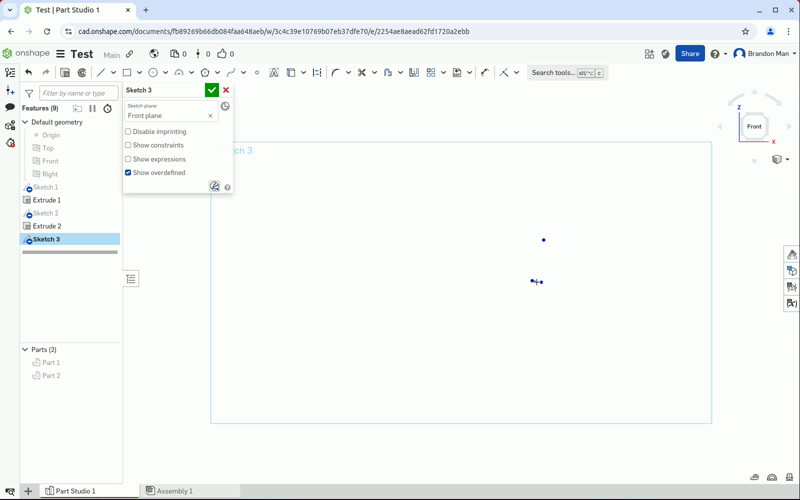
mouse_move(541, 282)
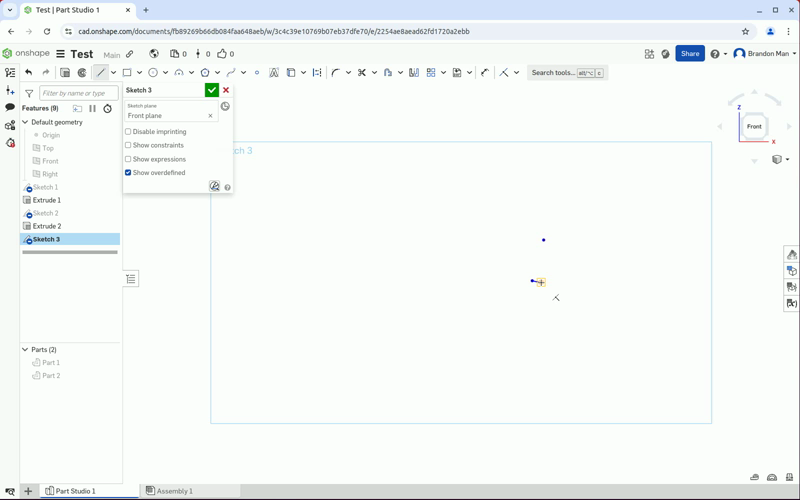
click(541, 282)
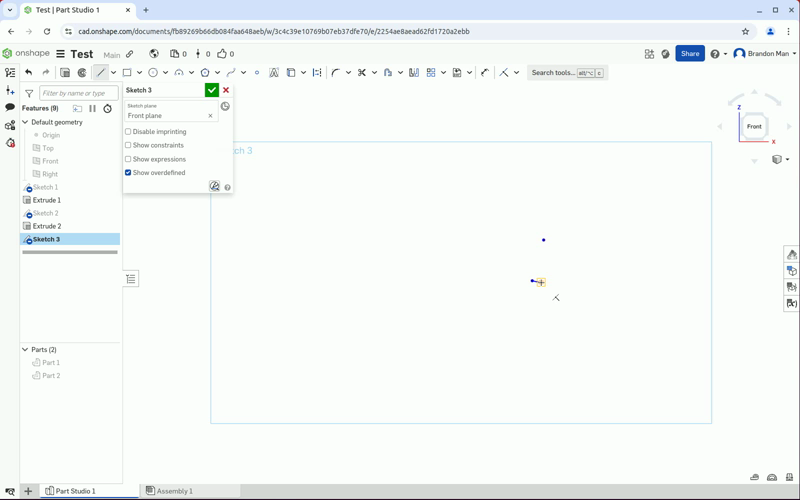
key_down(shift)
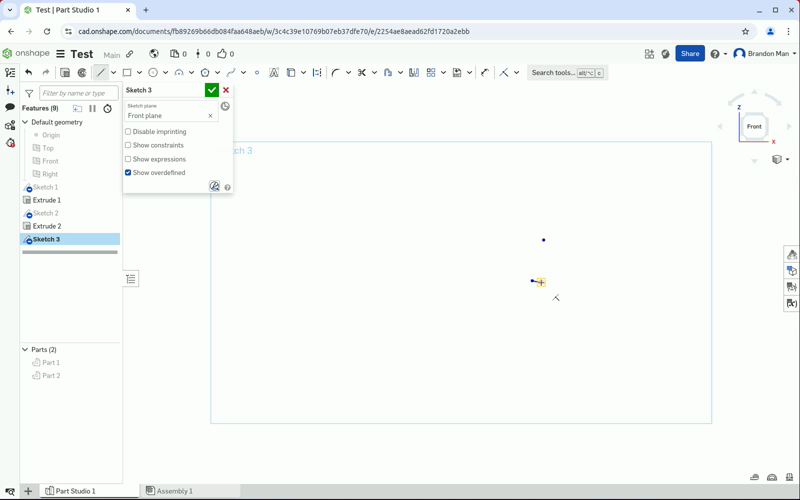
mouse_move(571, 282)
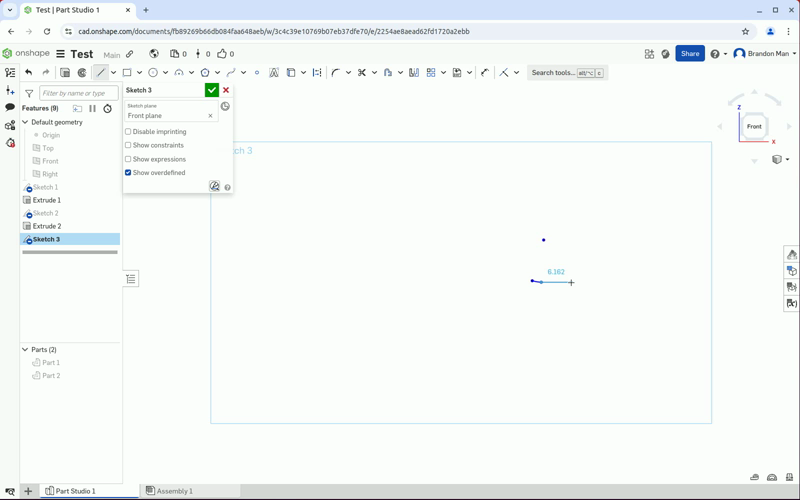
mouse_move(545, 282)
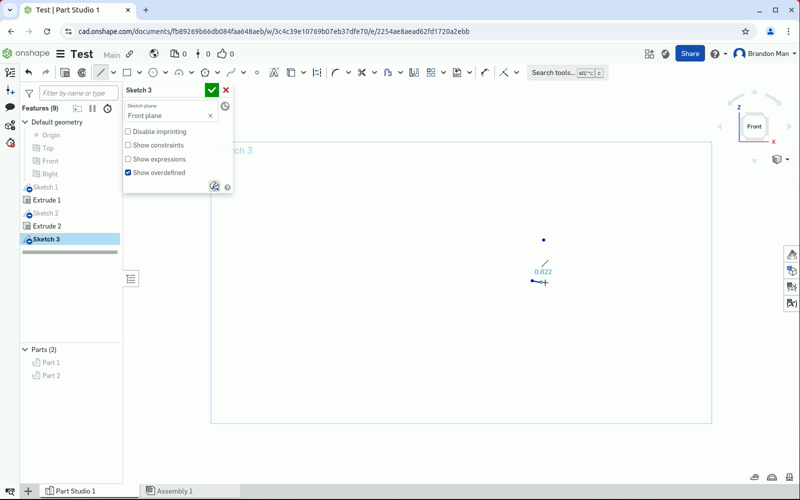
scroll(6)
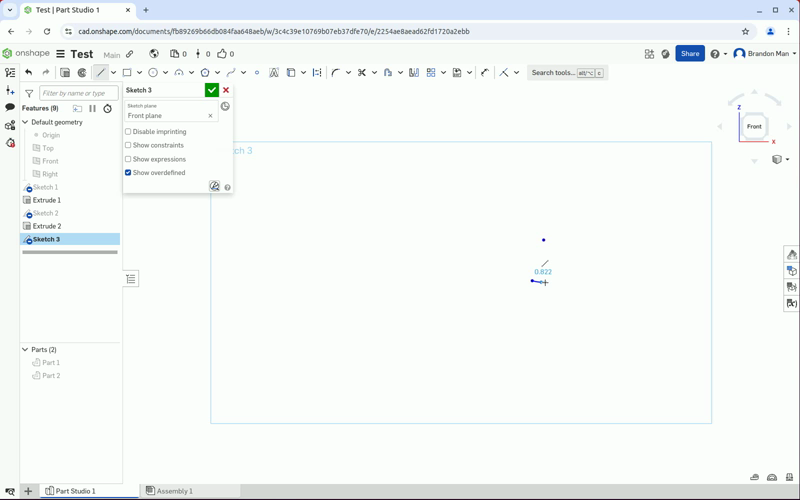
scroll(6)
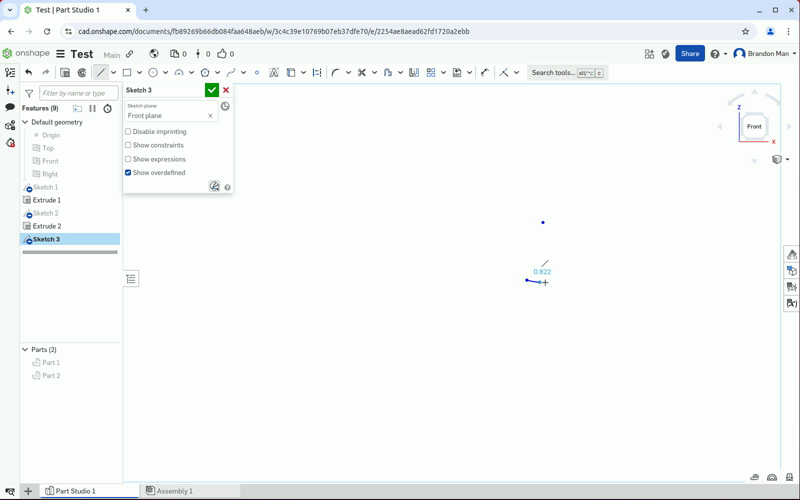
scroll(6)
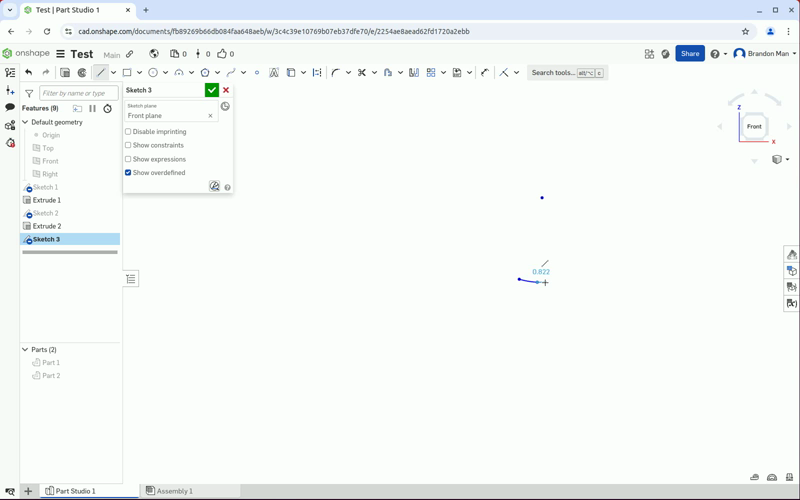
scroll(6)
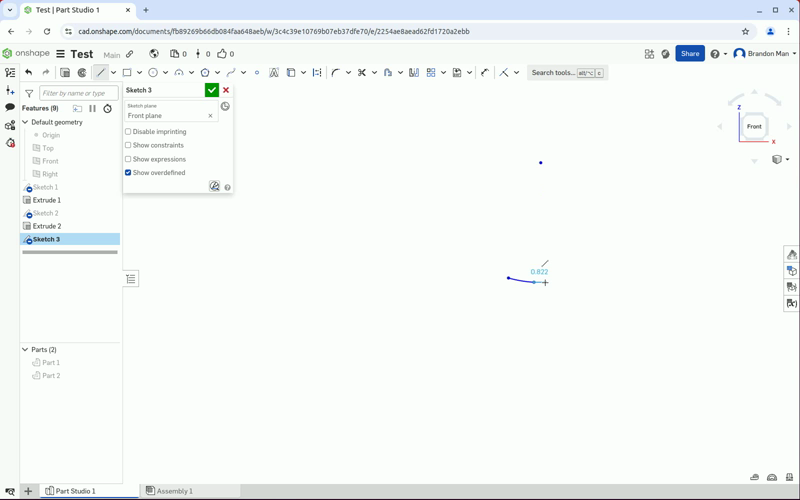
scroll(6)
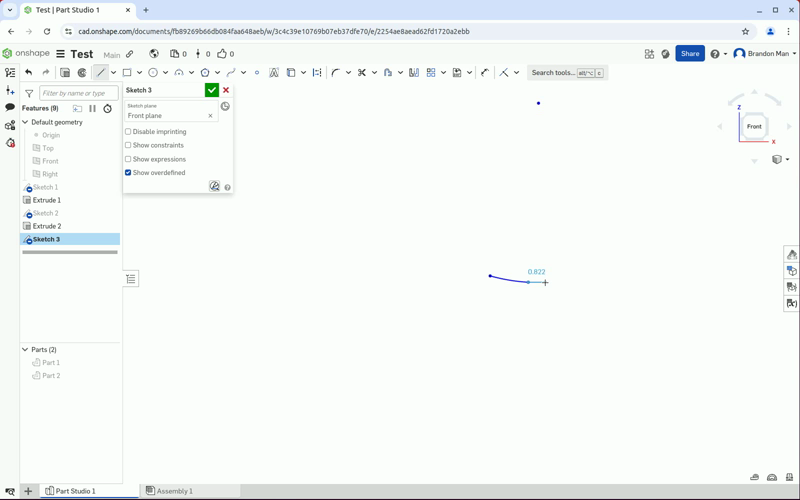
scroll(6)
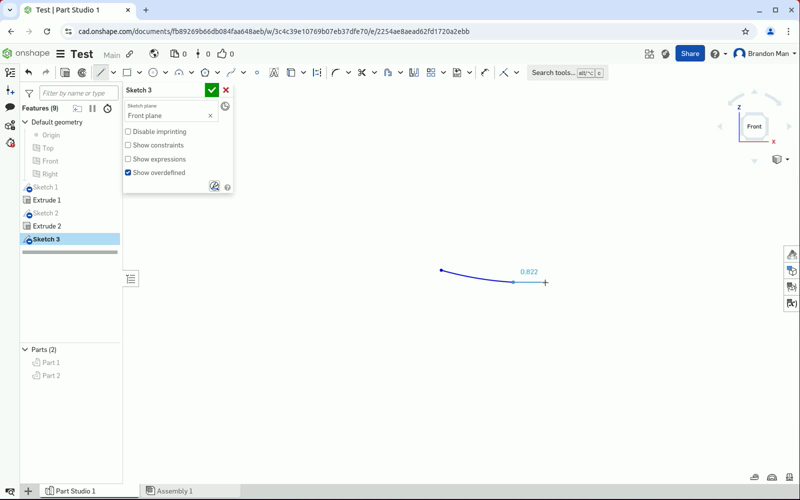
scroll(6)
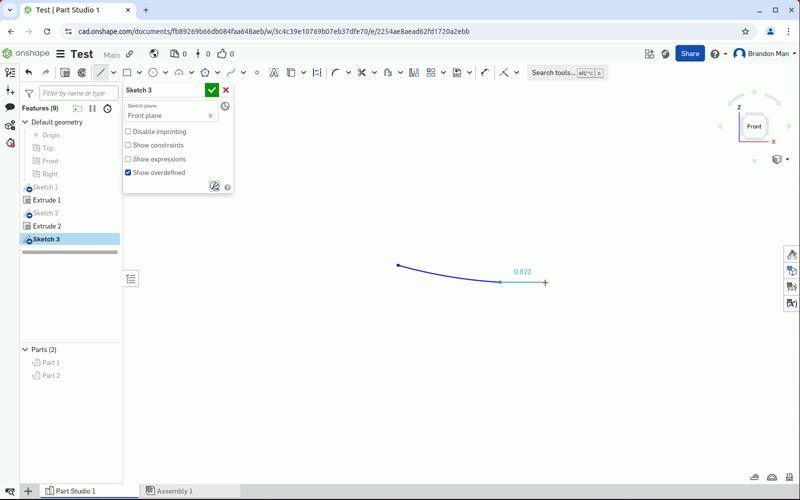
click(545, 282)
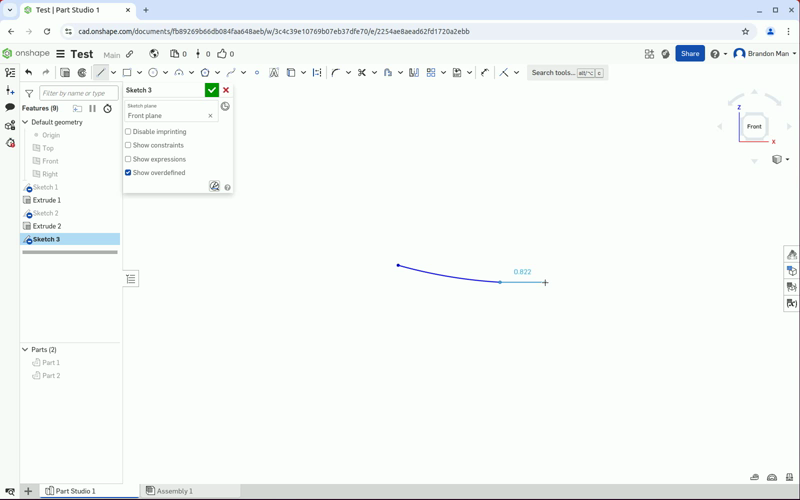
scroll(-6)
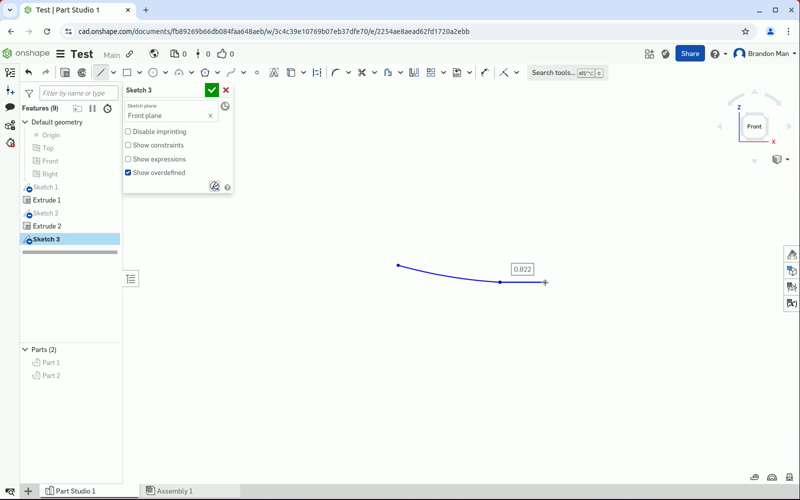
scroll(-6)
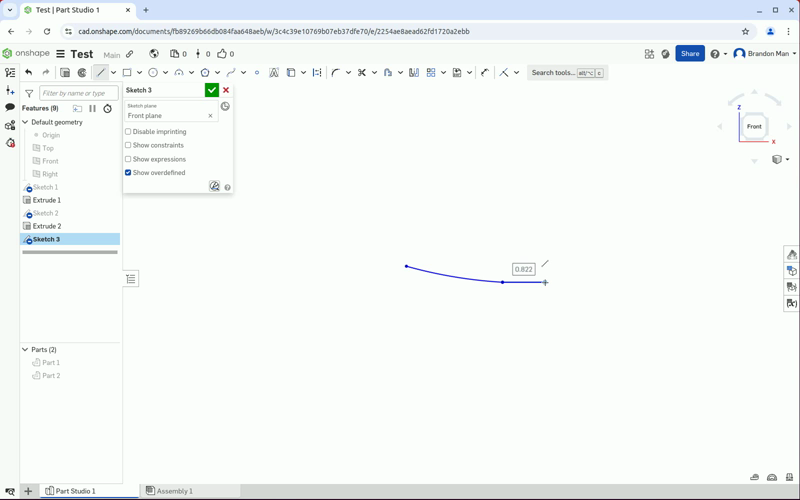
scroll(-6)
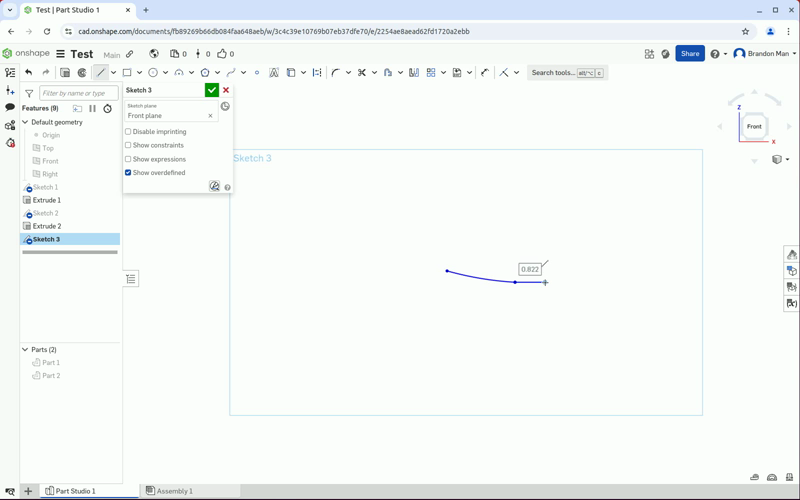
scroll(-6)
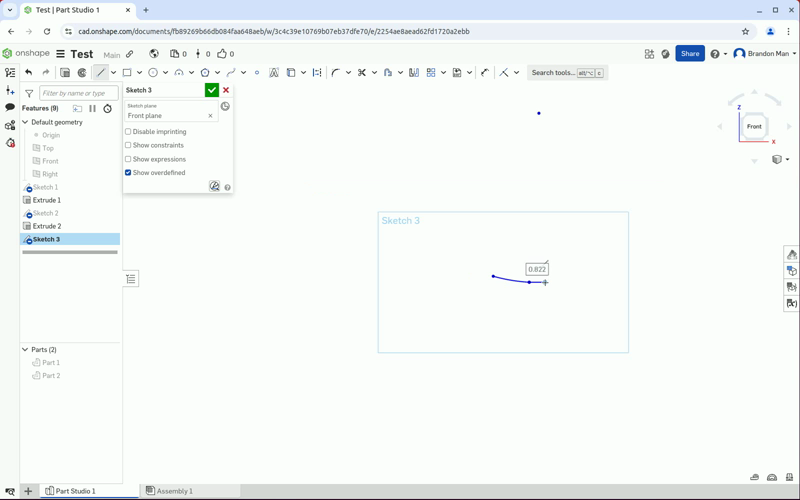
scroll(-6)
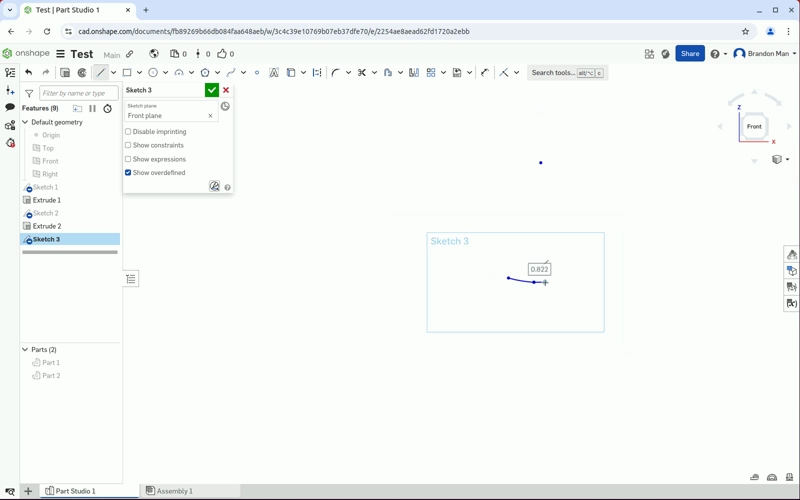
scroll(-6)
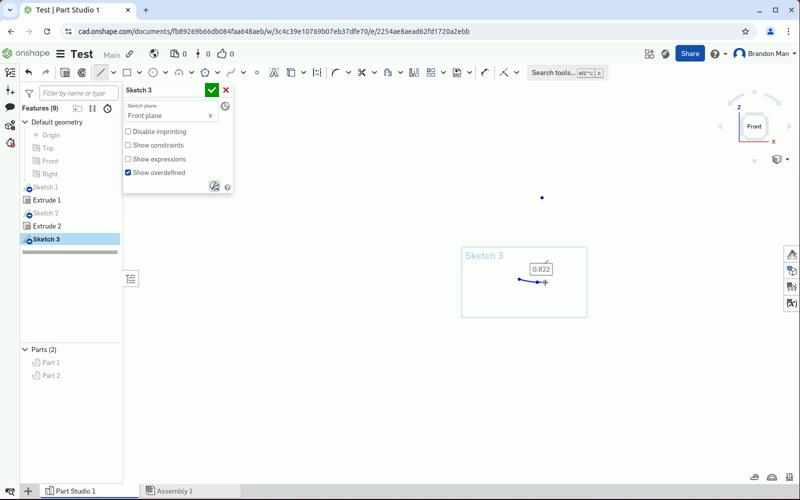
scroll(-6)
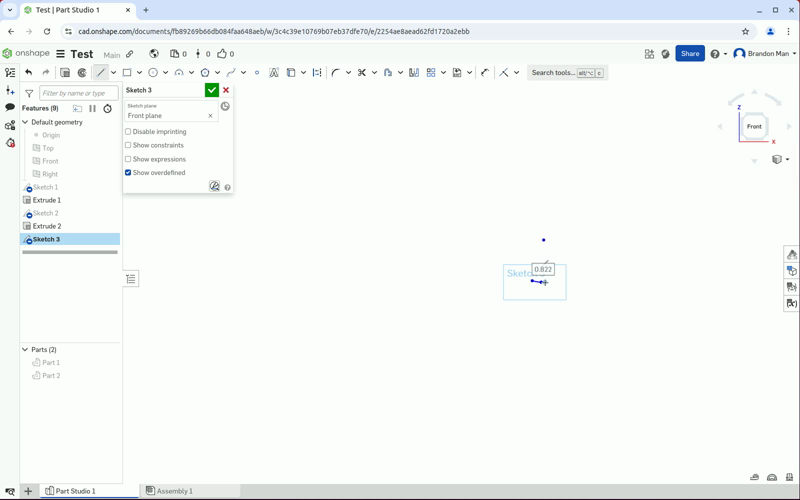
key_up(shift)
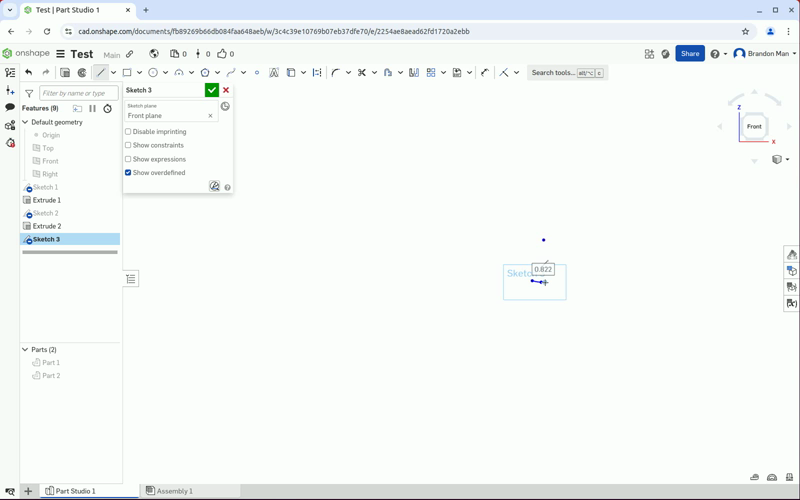
key(esc)
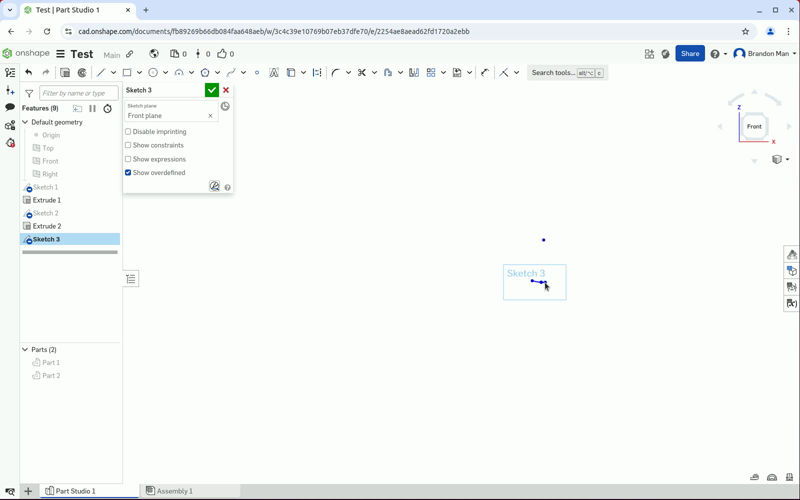
key(a)
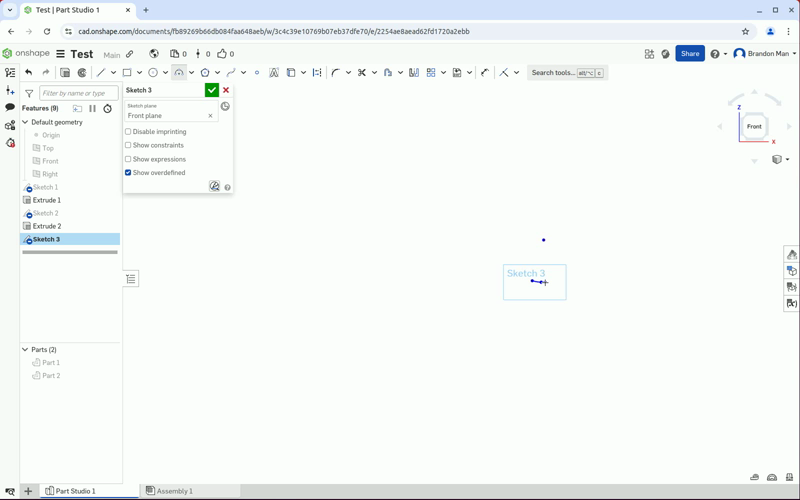
mouse_move(545, 282)
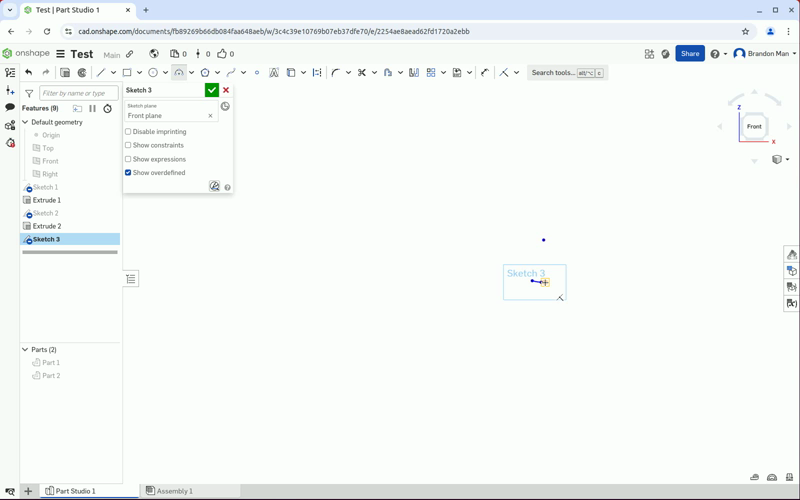
scroll(6)
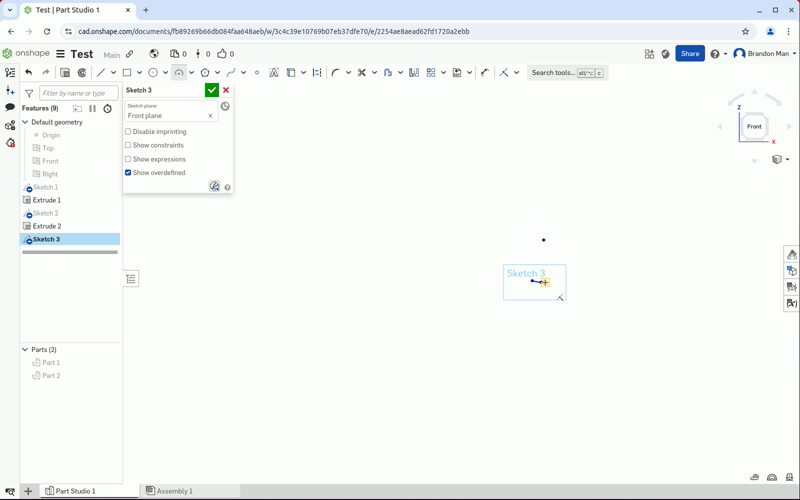
scroll(6)
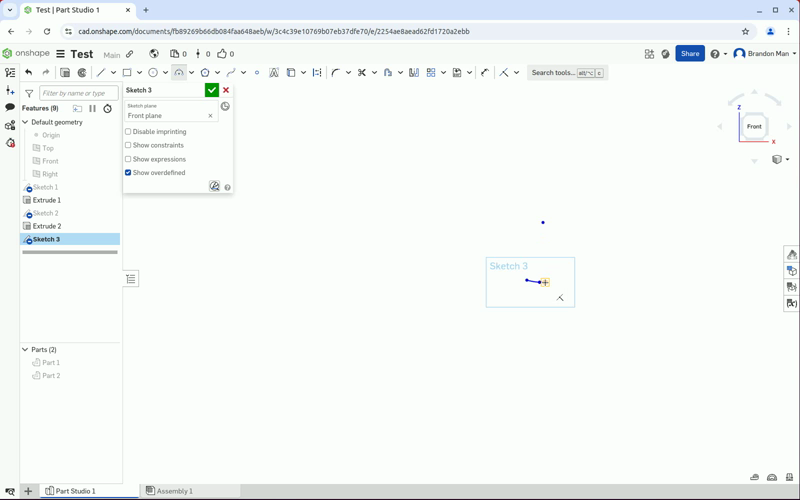
scroll(6)
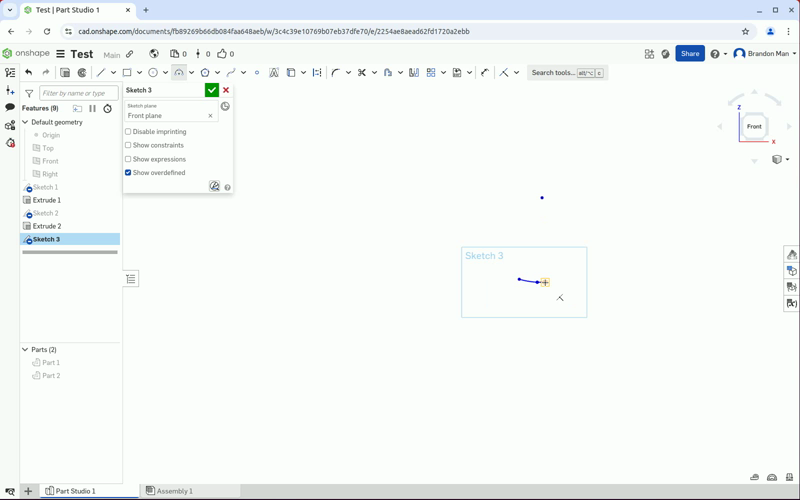
scroll(6)
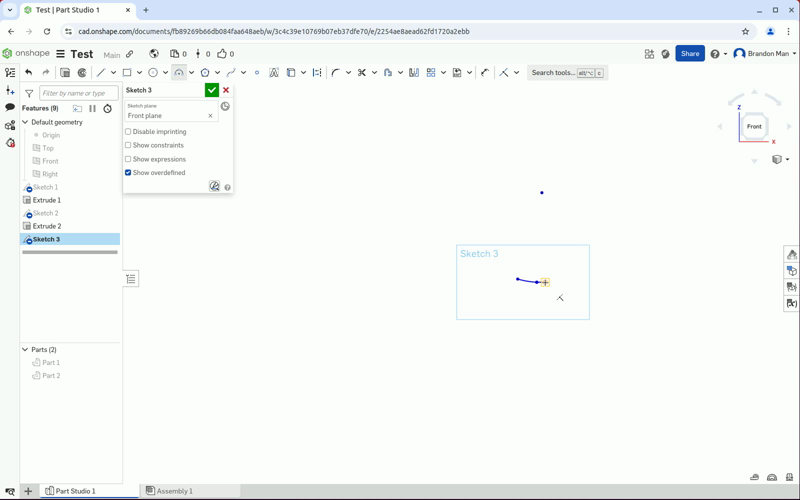
scroll(6)
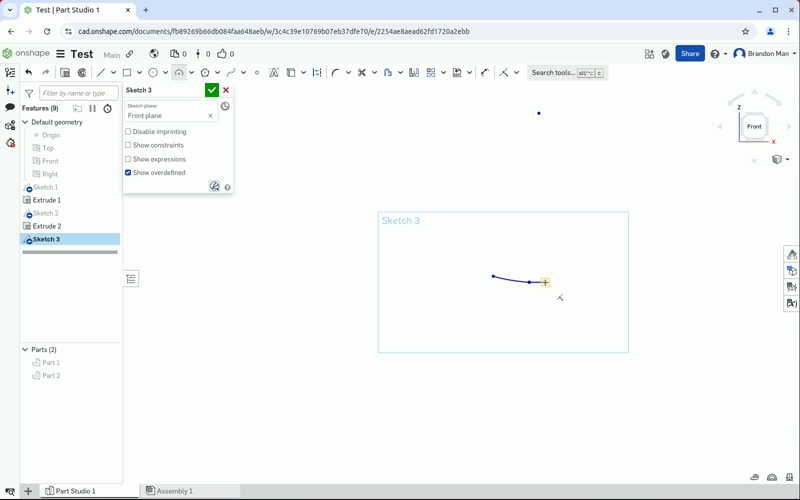
scroll(6)
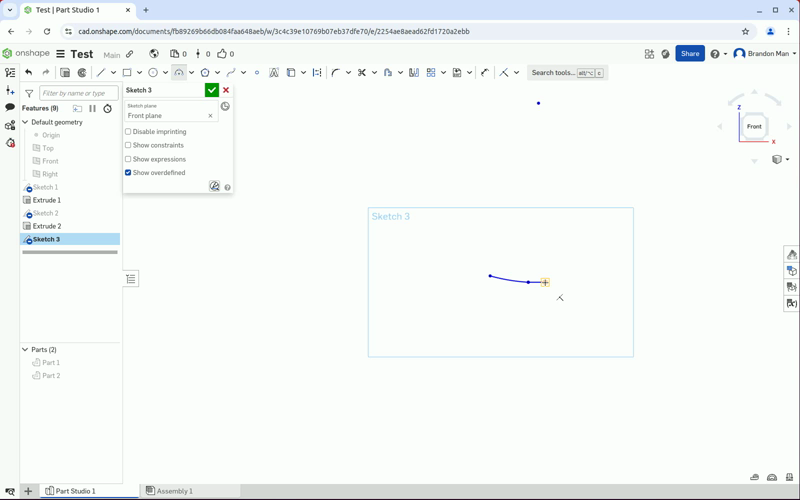
scroll(6)
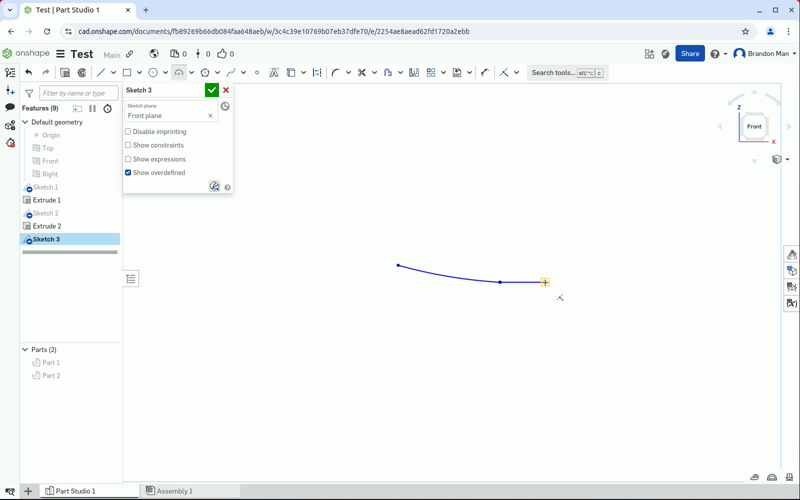
click(545, 282)
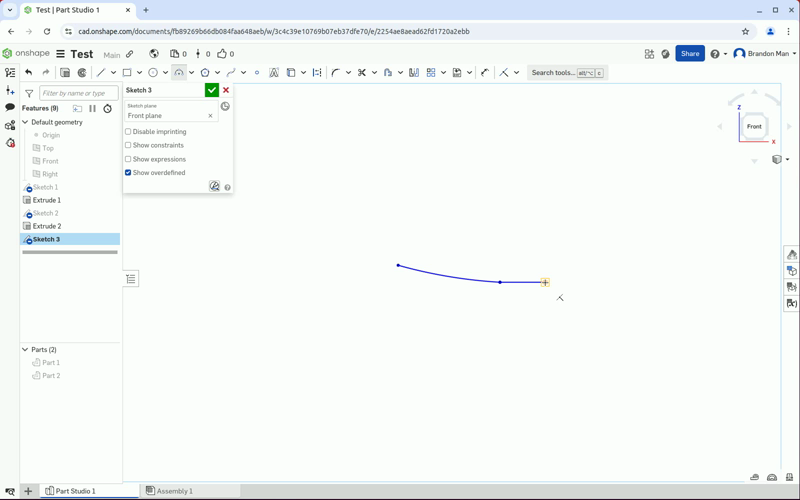
scroll(-6)
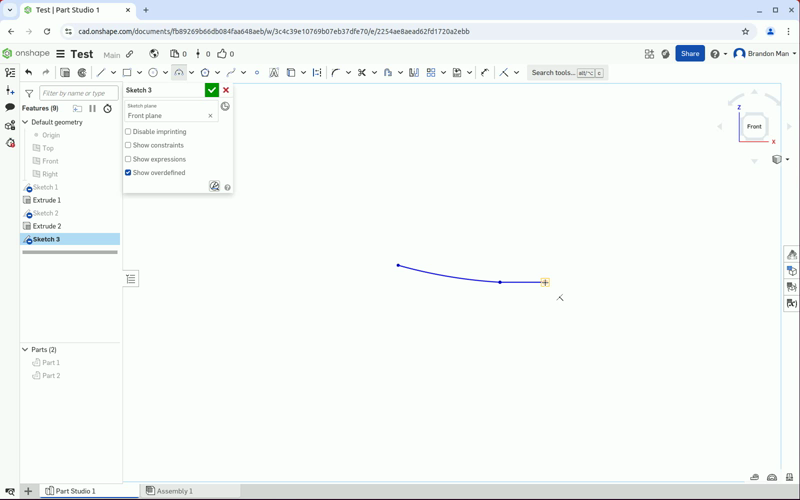
scroll(-6)
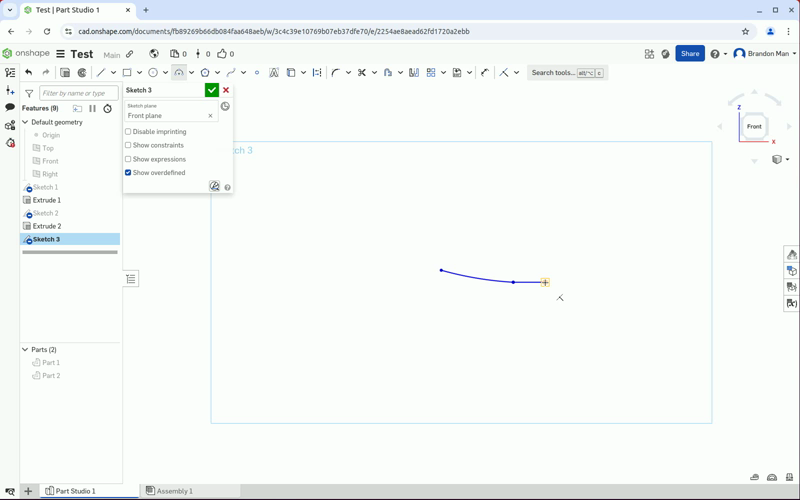
scroll(-6)
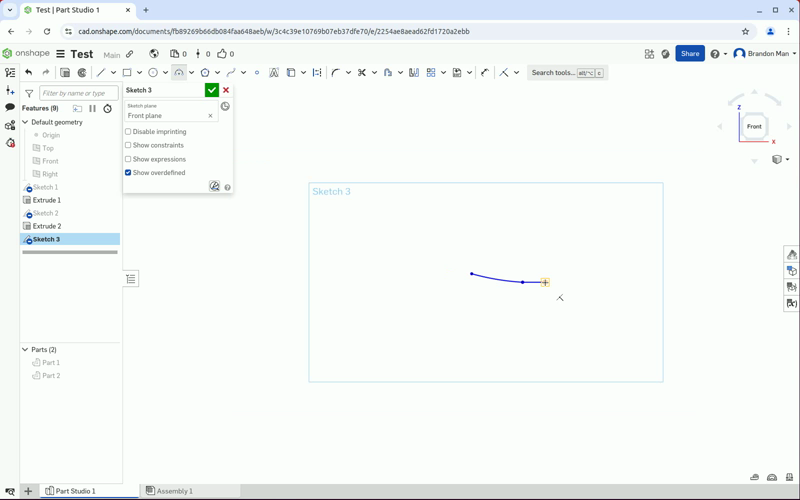
scroll(-6)
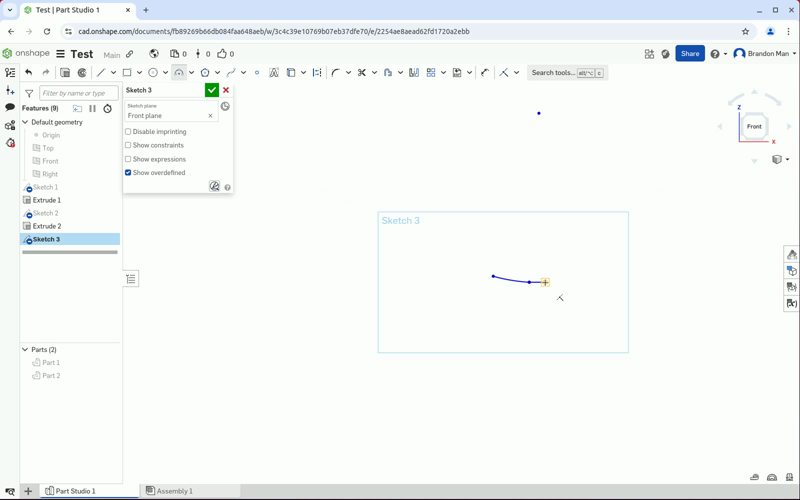
scroll(-6)
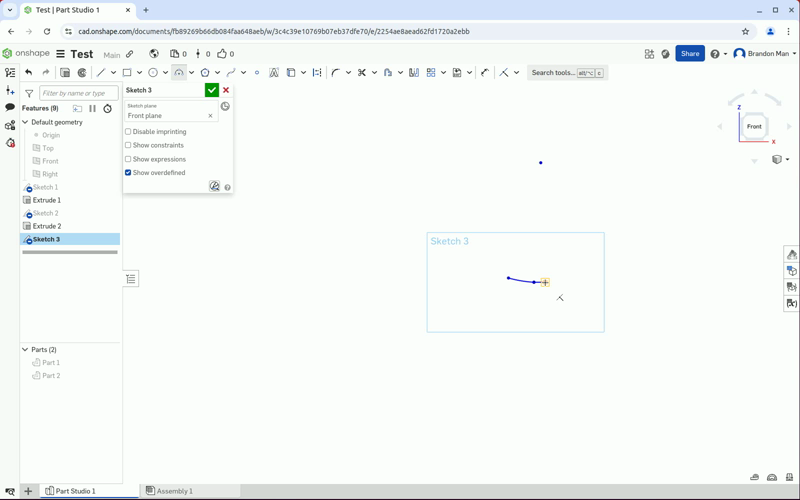
scroll(-6)
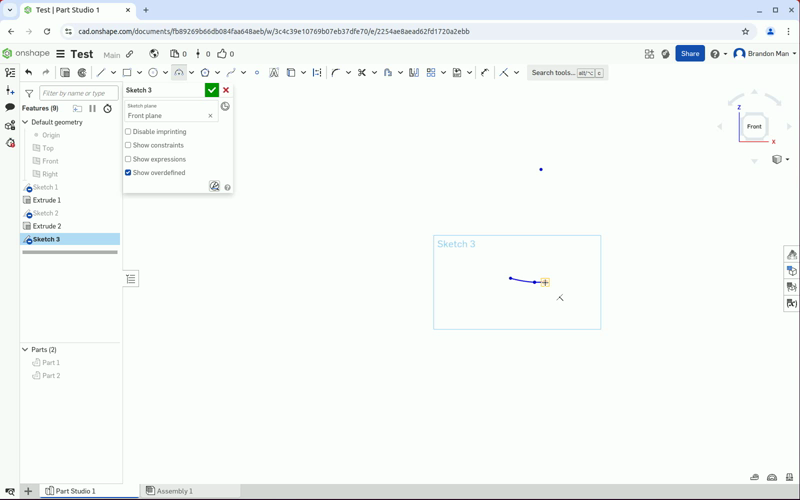
scroll(-6)
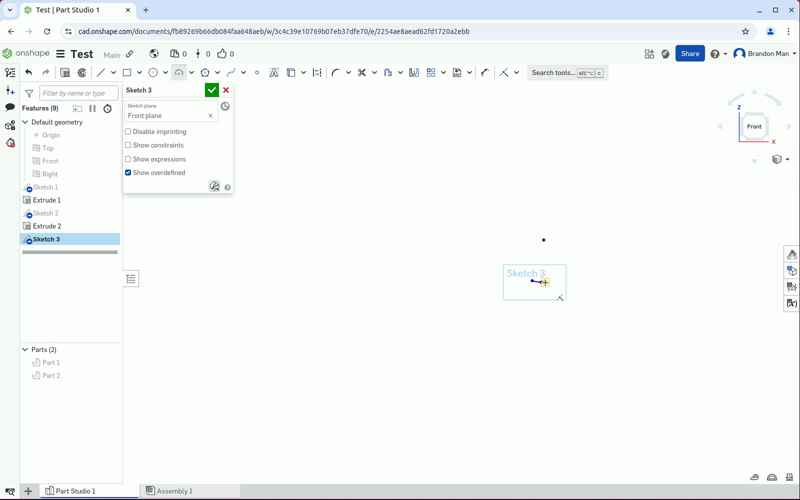
key_down(shift)
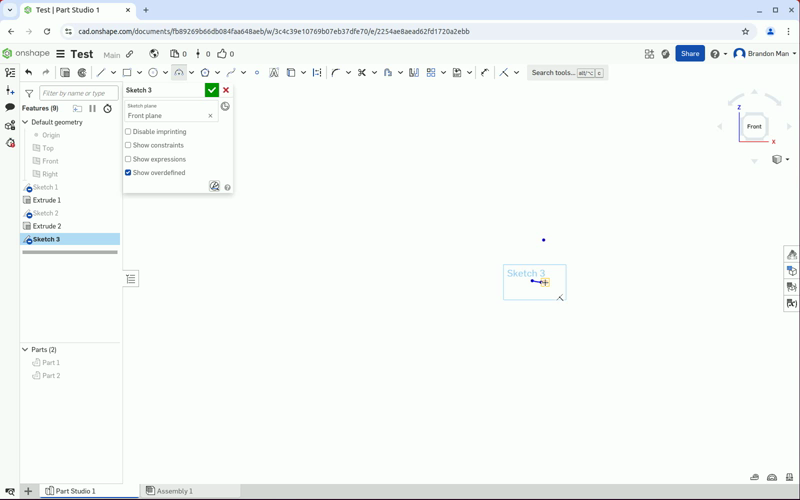
mouse_move(554, 272)
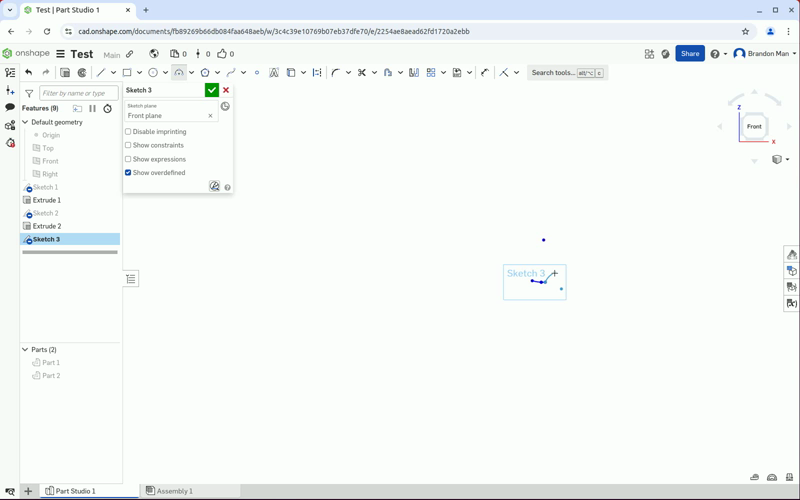
click(554, 272)
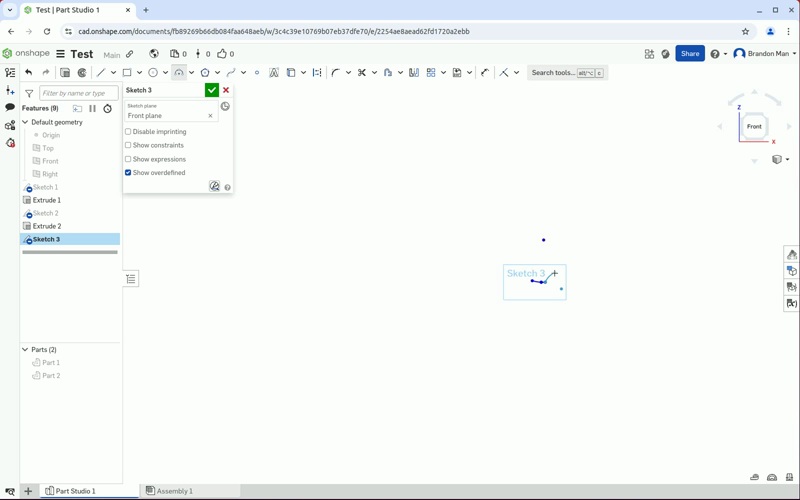
mouse_move(552, 279)
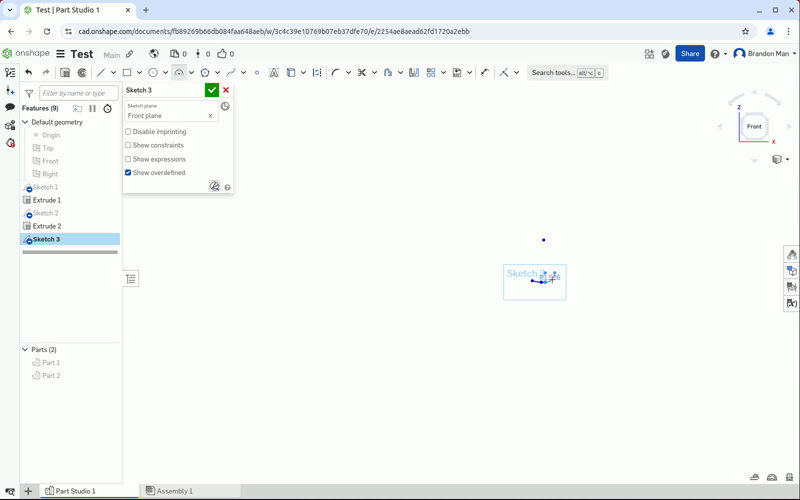
click(552, 279)
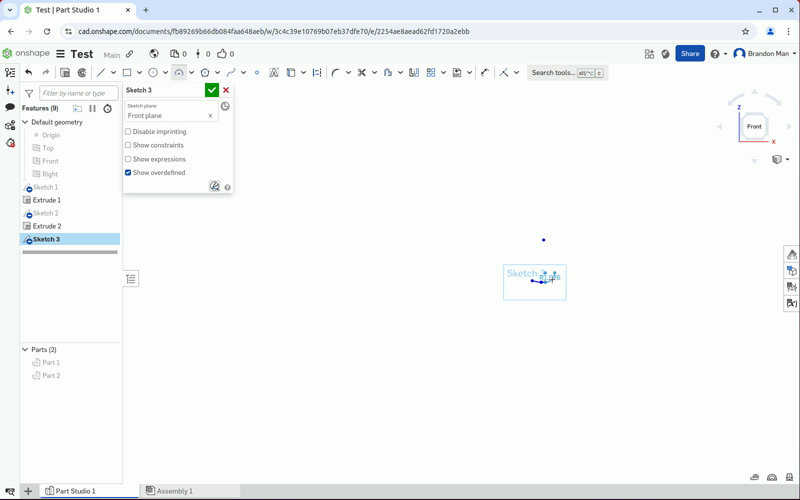
key_up(shift)
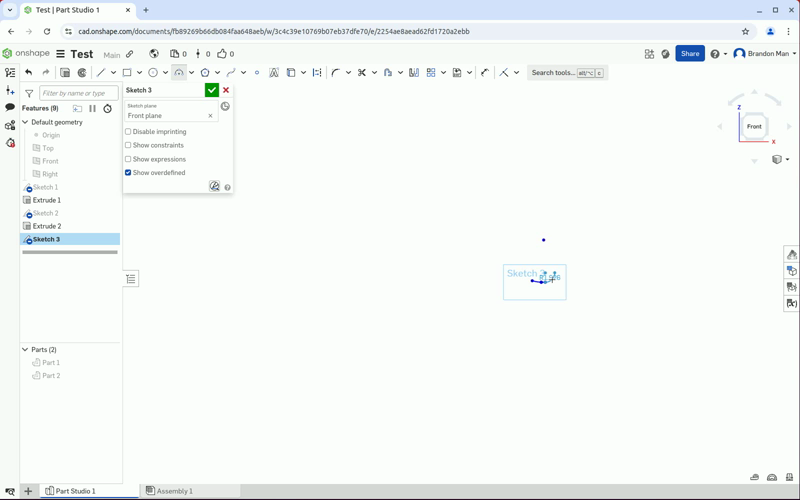
key(esc)
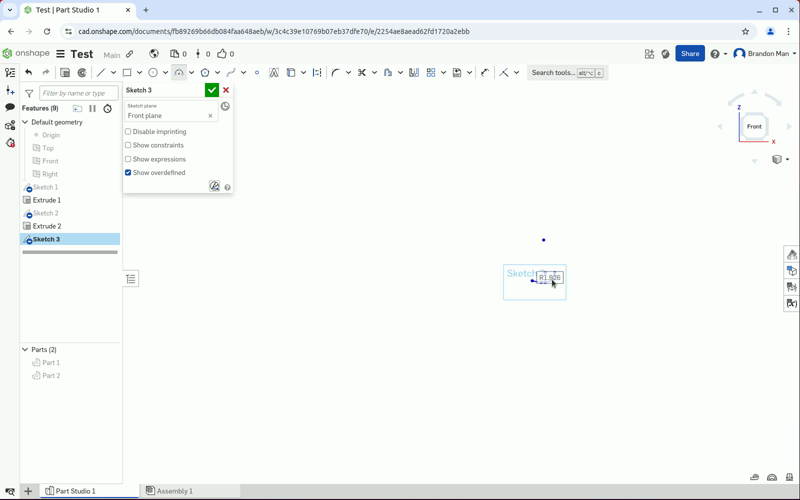
key(l)
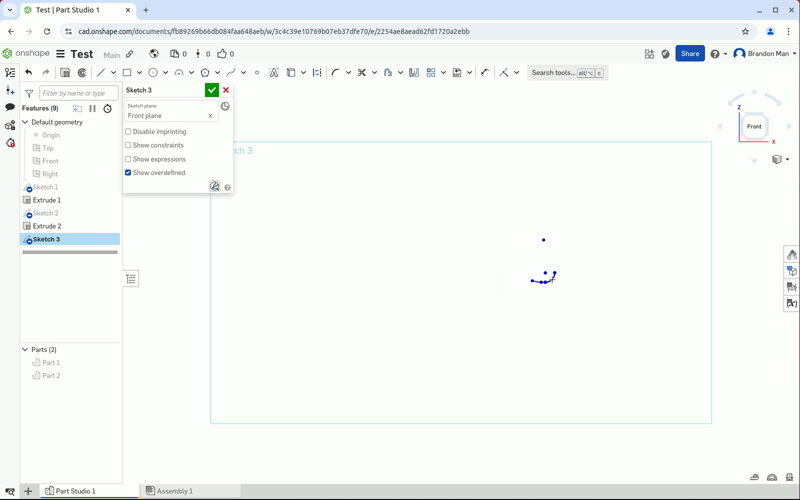
mouse_move(554, 272)
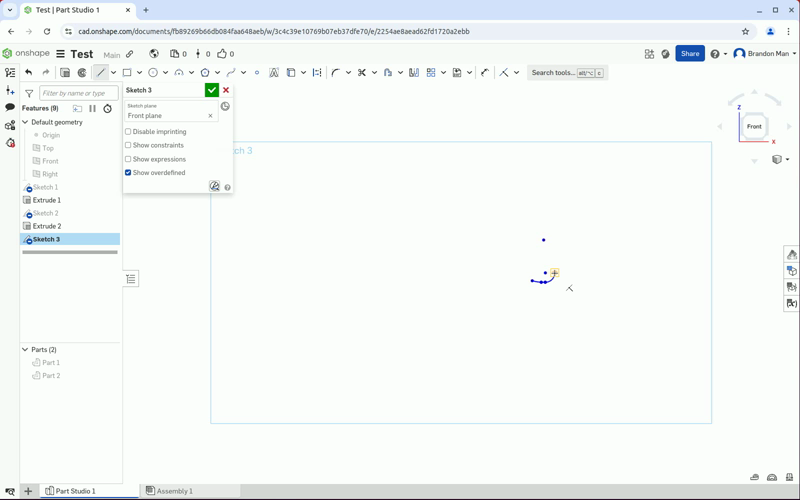
click(554, 272)
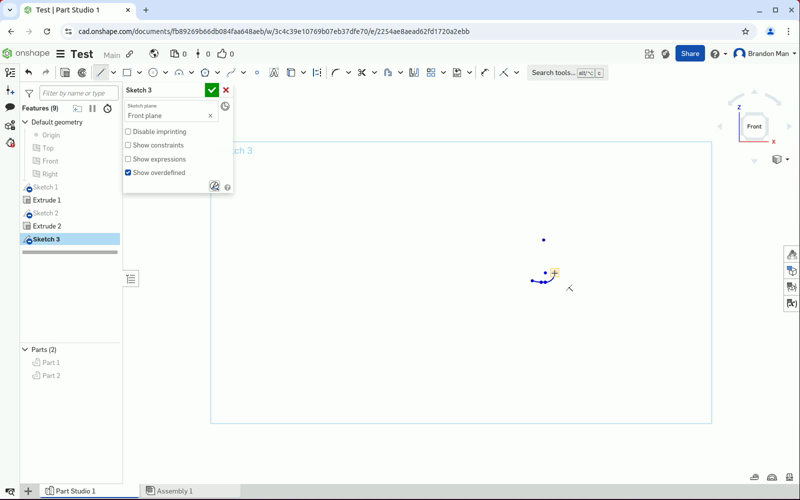
key_down(shift)
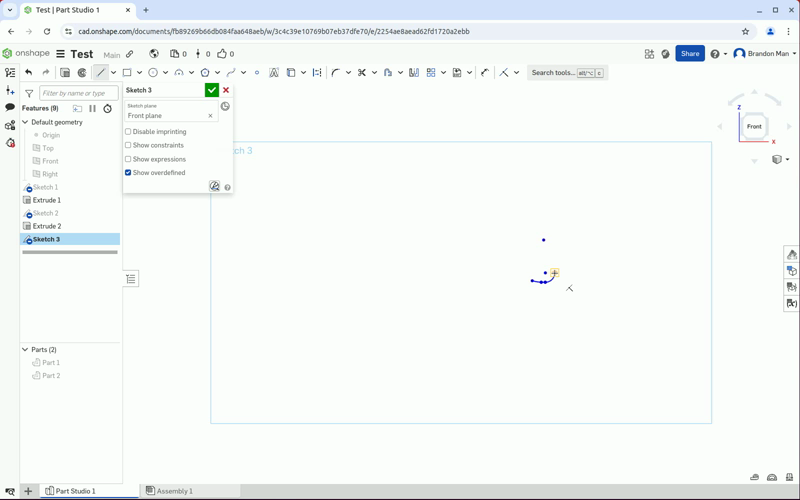
mouse_move(584, 272)
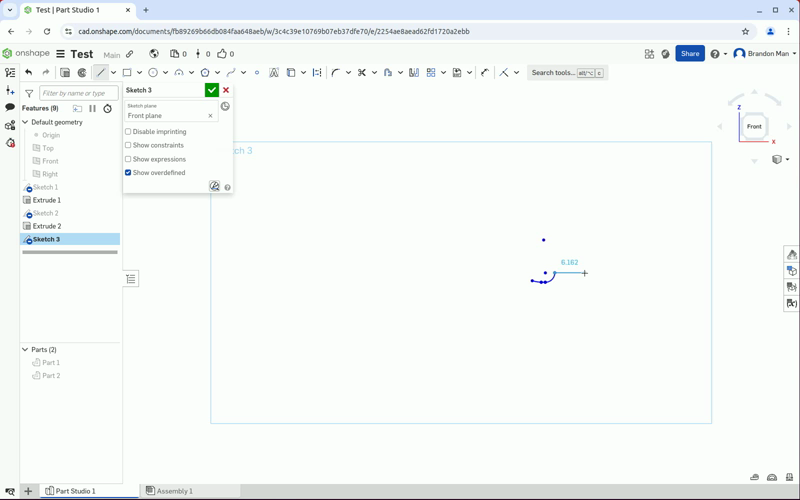
mouse_move(554, 241)
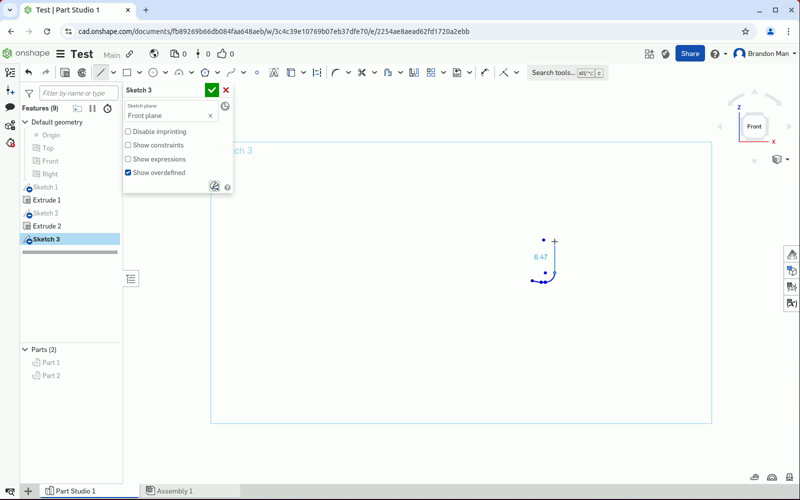
click(554, 241)
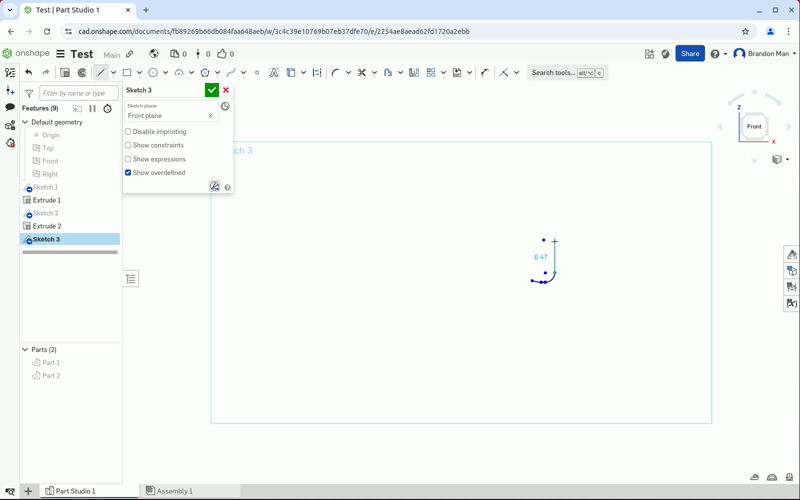
key_up(shift)
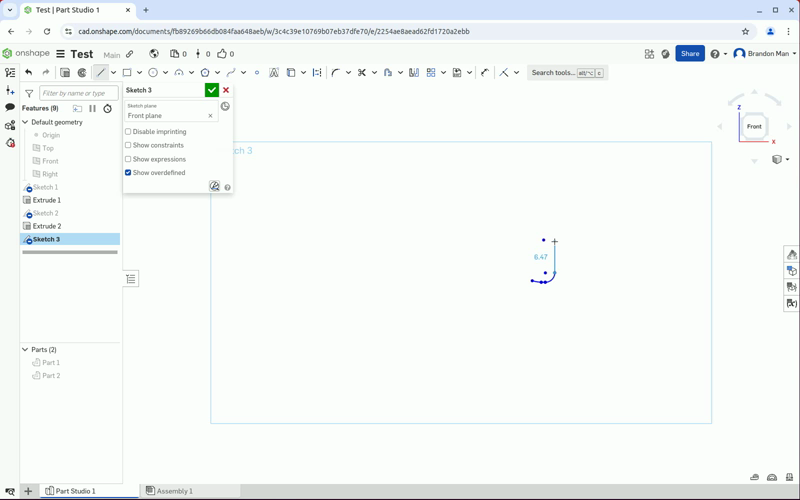
key_down(shift)
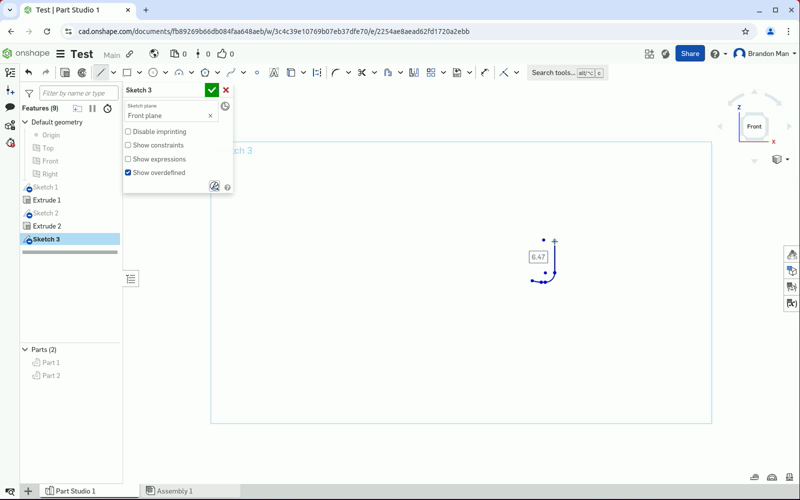
mouse_move(584, 241)
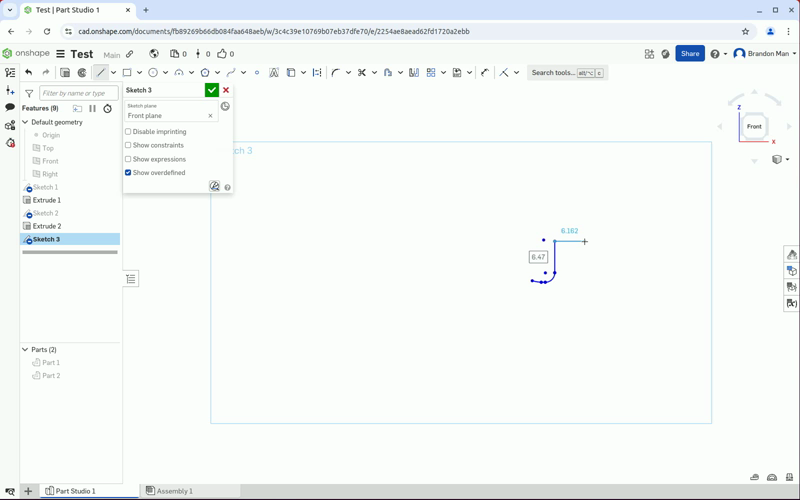
mouse_move(543, 241)
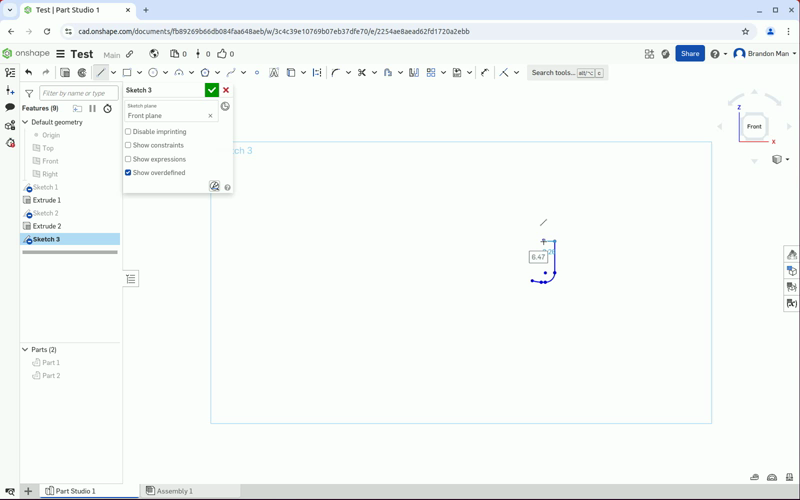
click(543, 241)
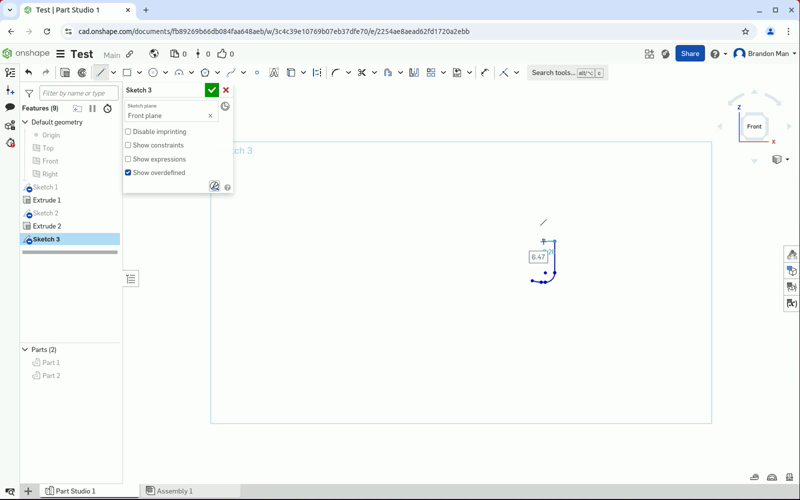
key_up(shift)
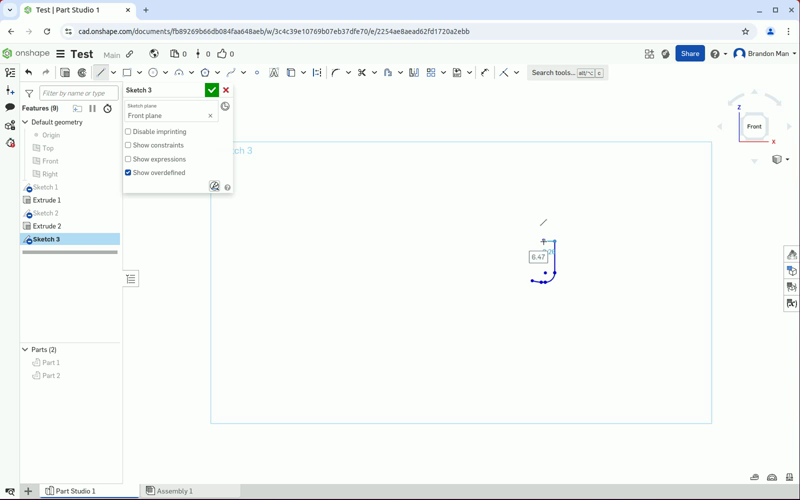
key_down(shift)
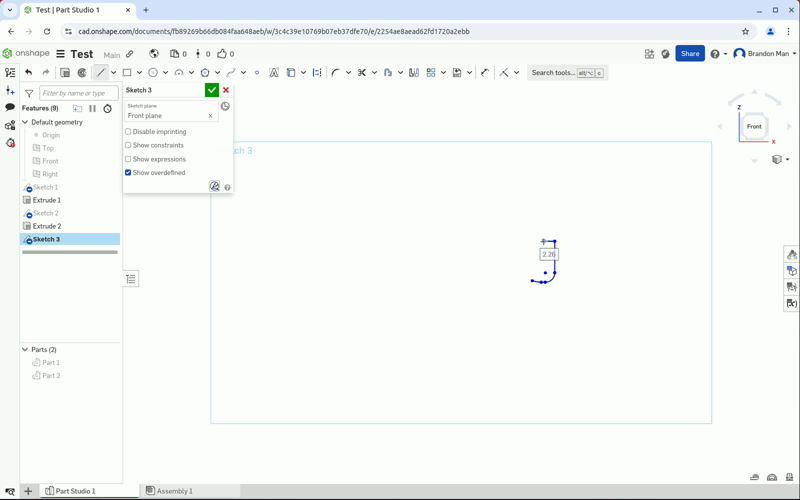
mouse_move(573, 241)
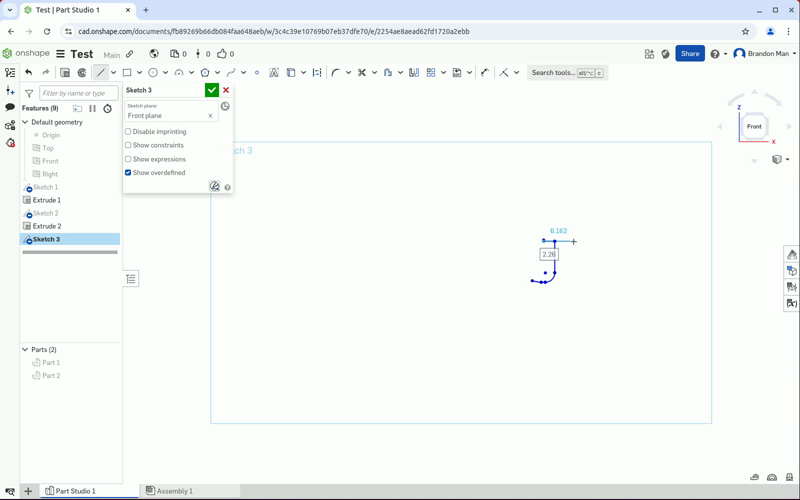
mouse_move(543, 270)
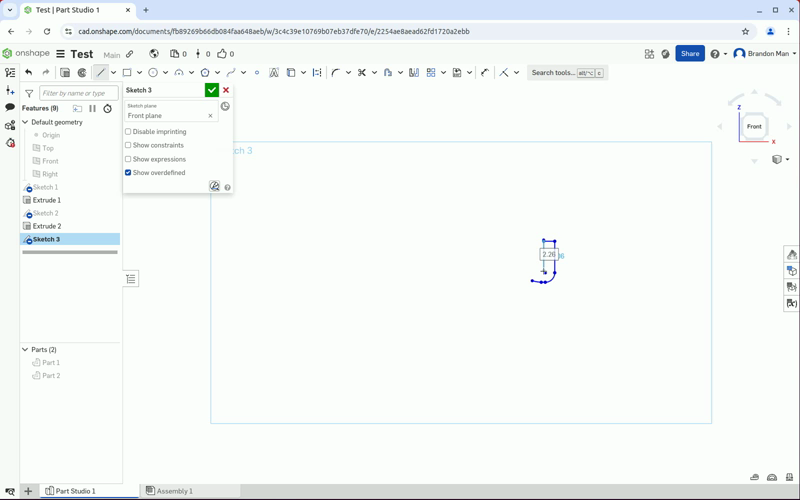
scroll(6)
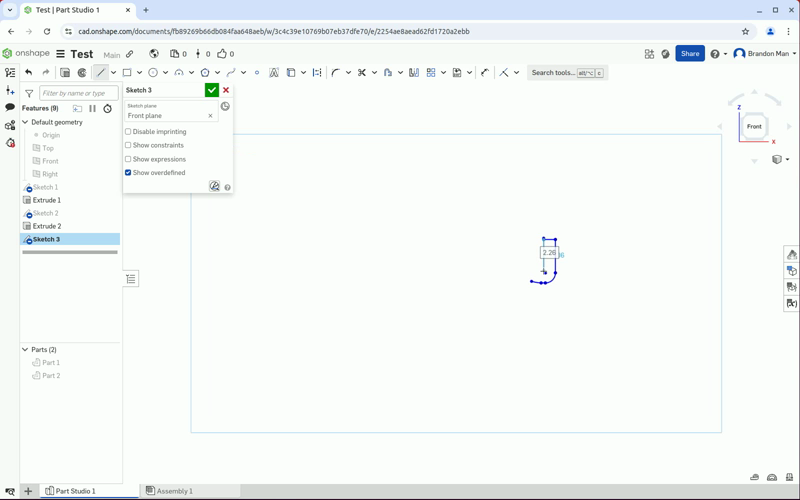
scroll(6)
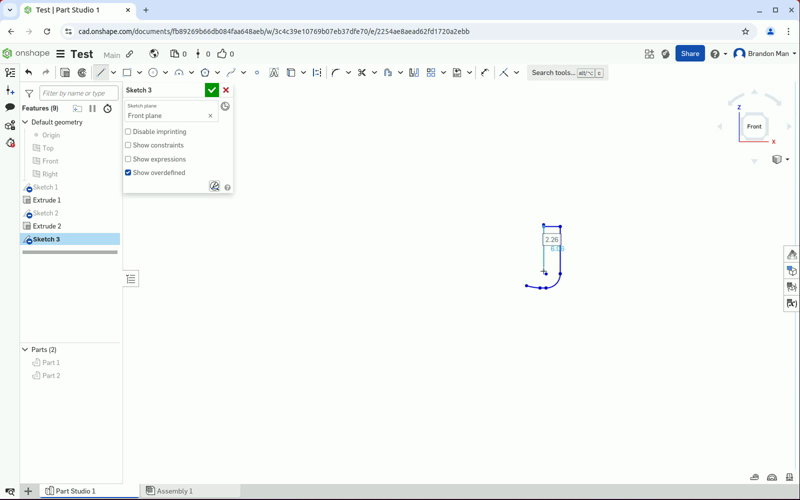
scroll(6)
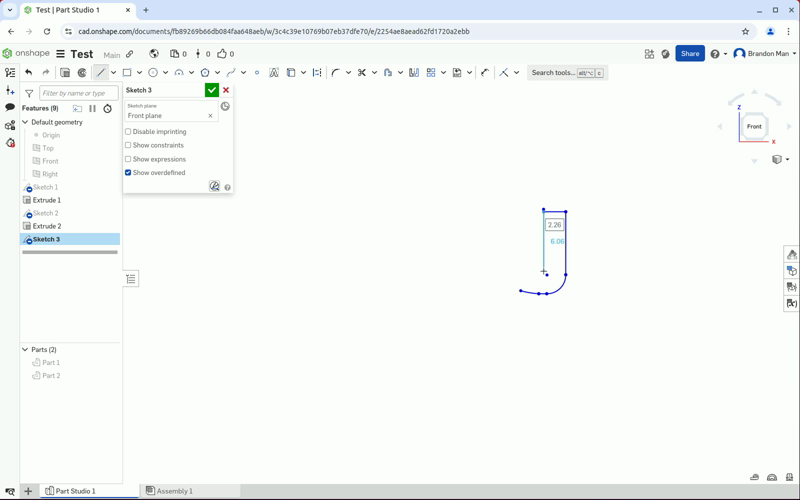
scroll(6)
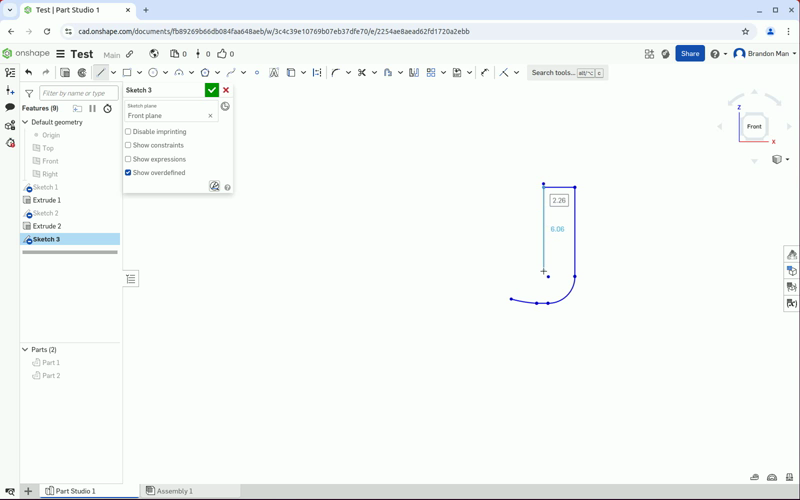
scroll(6)
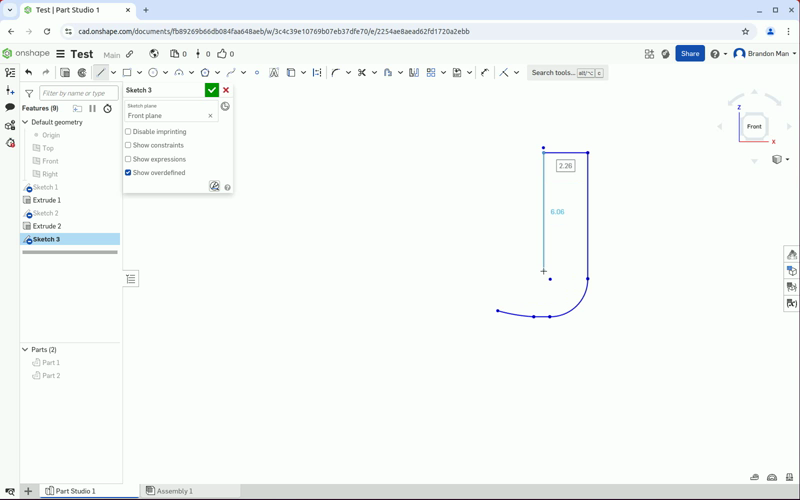
scroll(6)
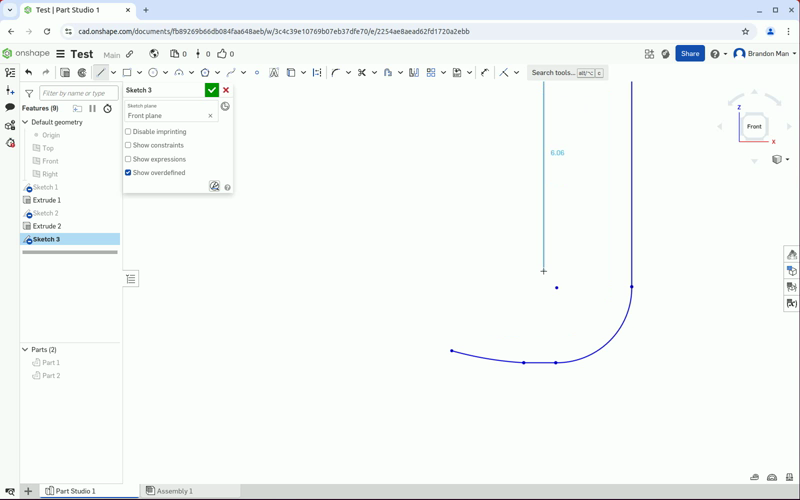
scroll(6)
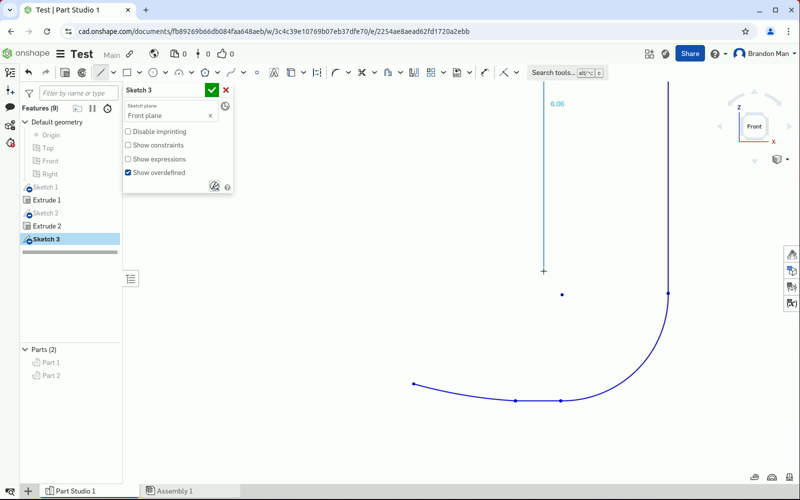
click(543, 270)
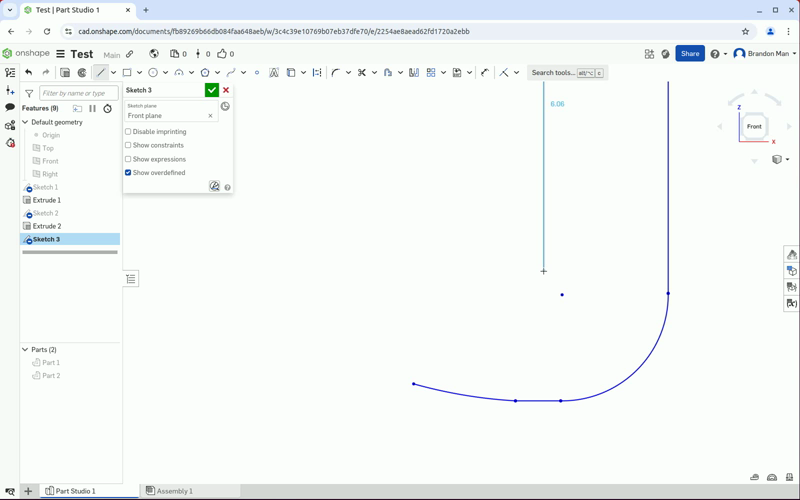
scroll(-6)
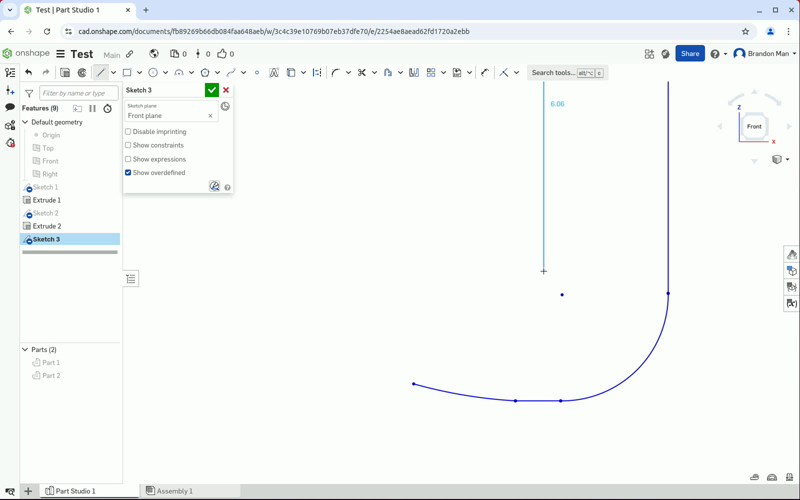
scroll(-6)
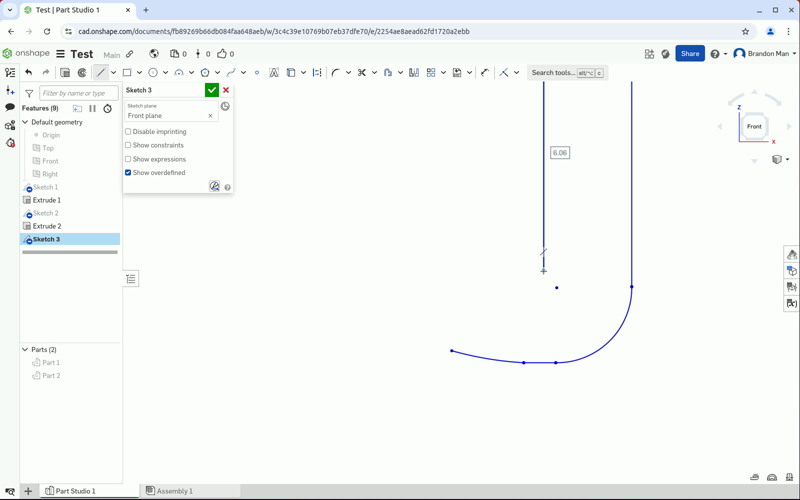
scroll(-6)
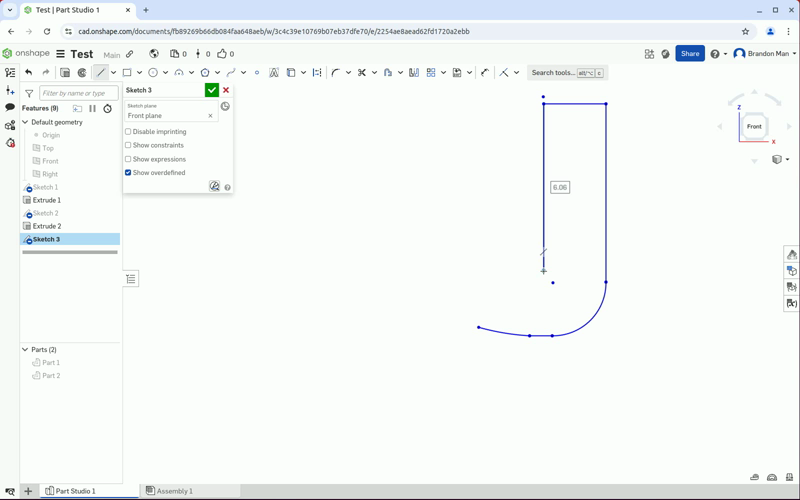
scroll(-6)
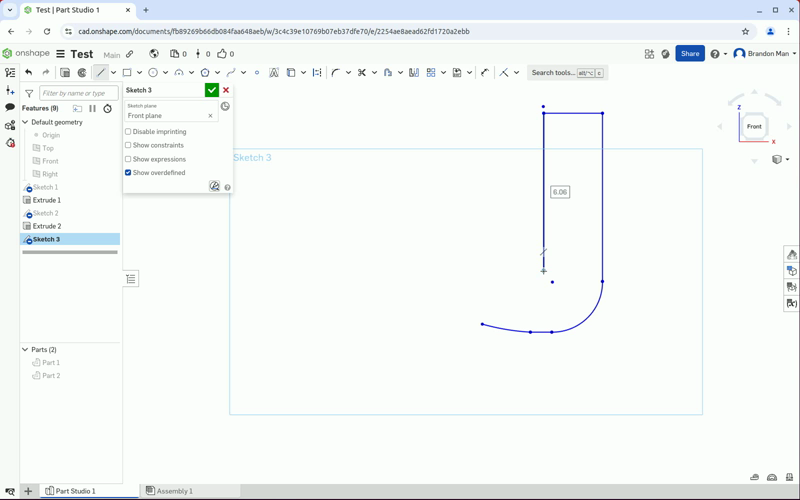
scroll(-6)
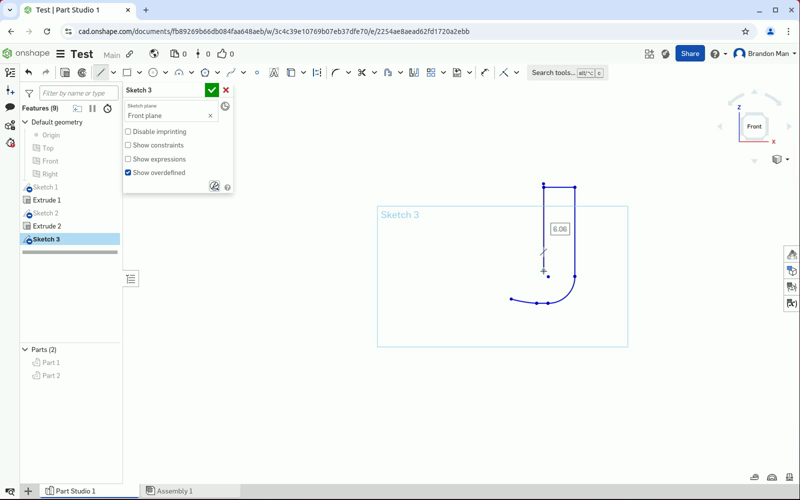
scroll(-6)
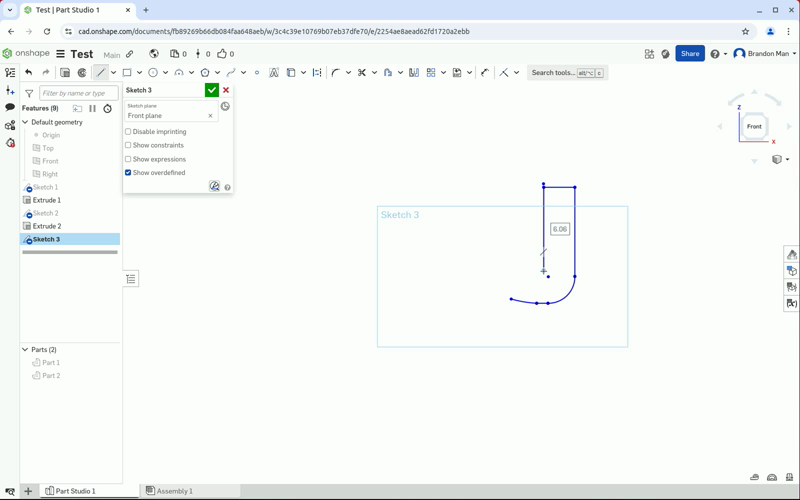
scroll(-6)
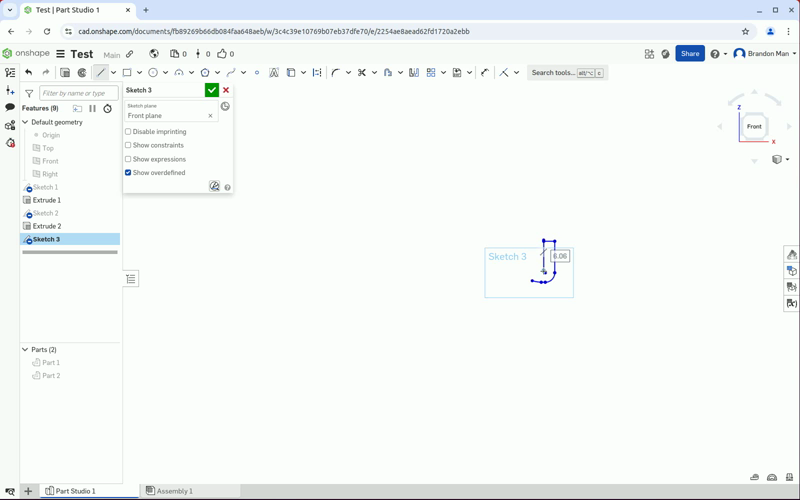
key_up(shift)
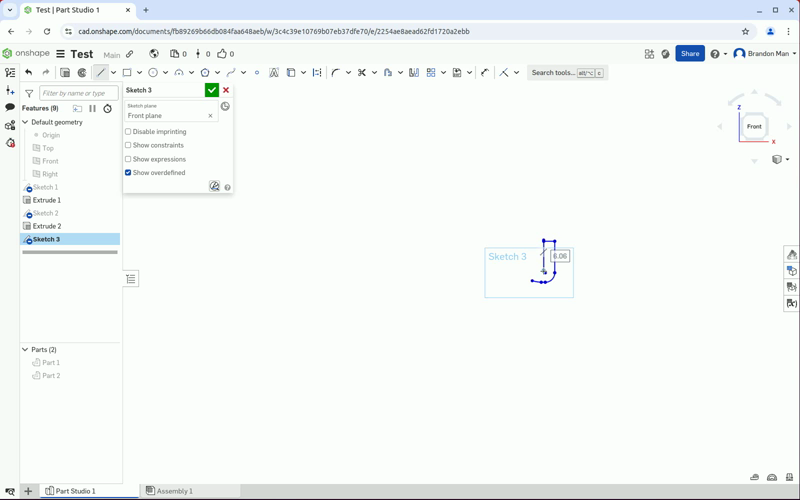
key(esc)
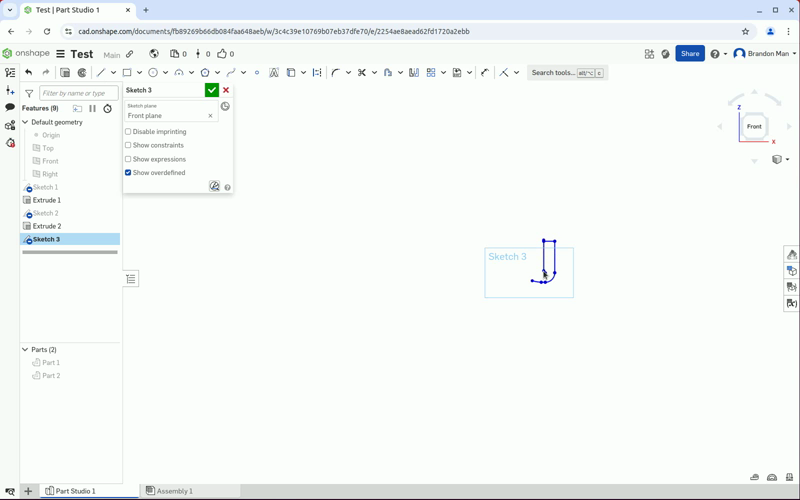
key(a)
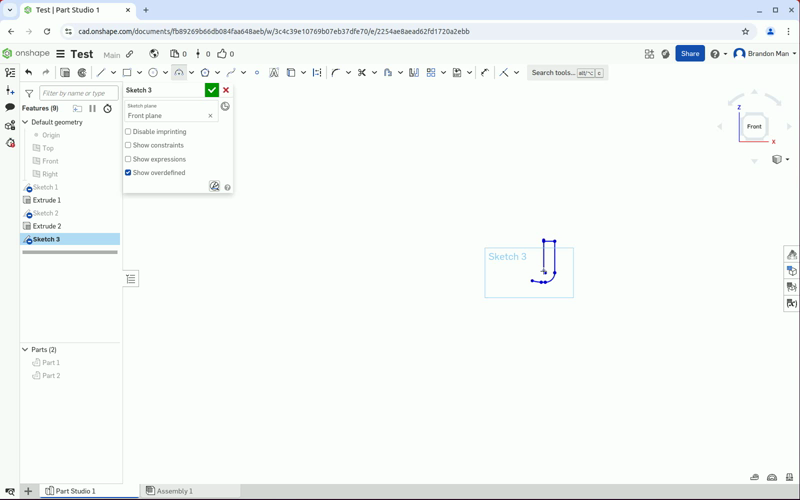
mouse_move(543, 270)
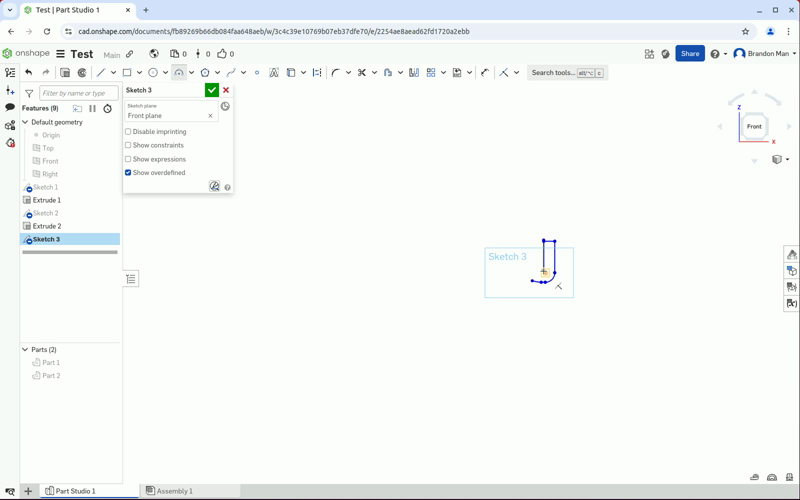
scroll(6)
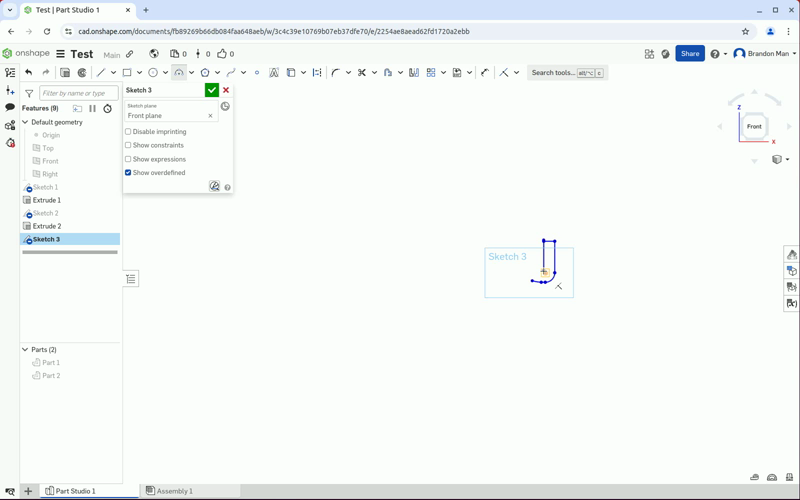
scroll(6)
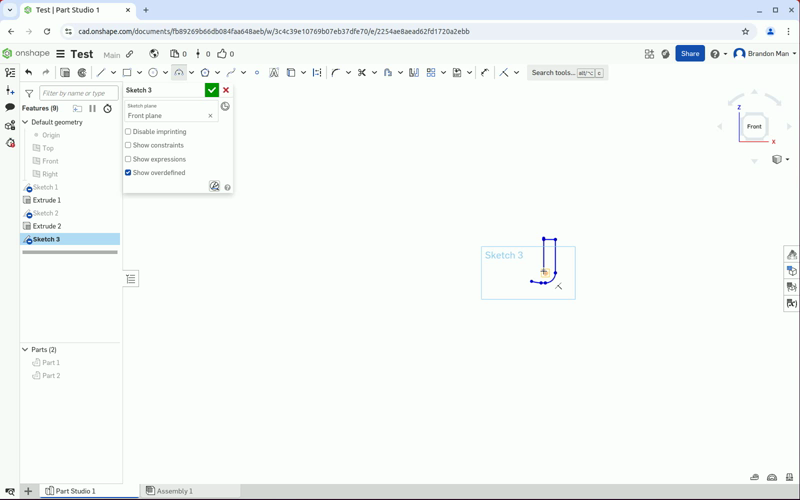
scroll(6)
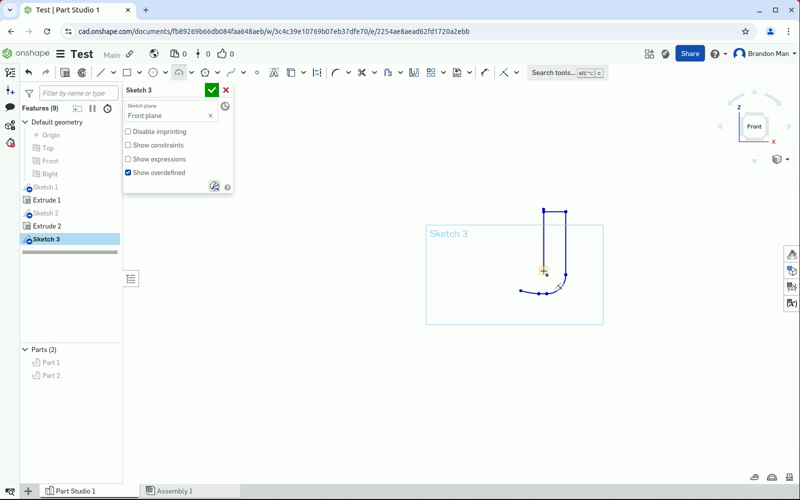
scroll(6)
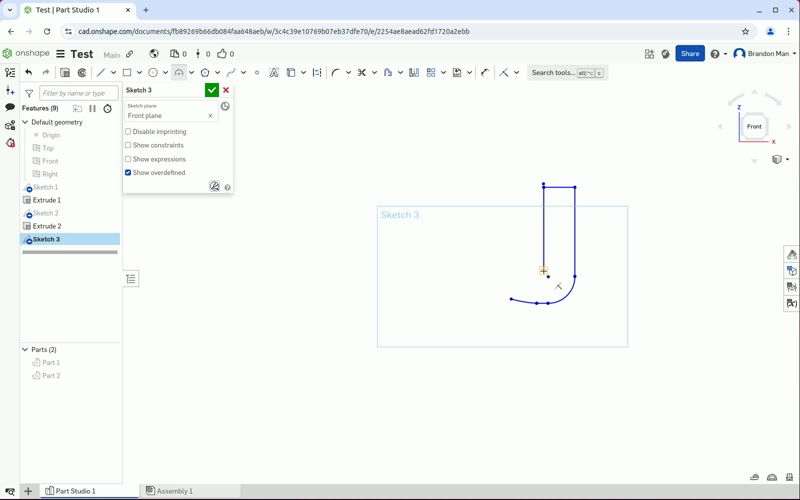
scroll(6)
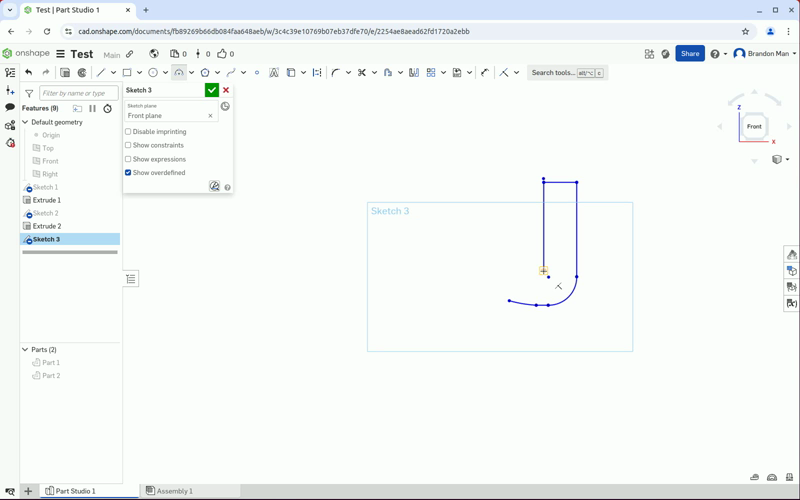
scroll(6)
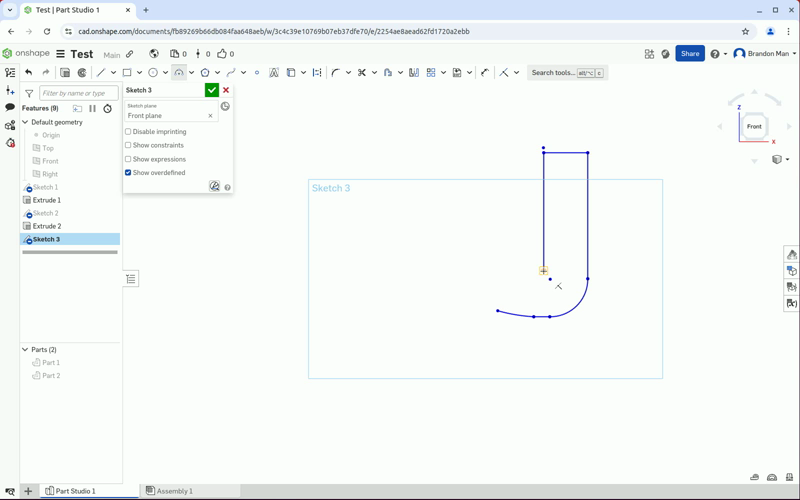
scroll(6)
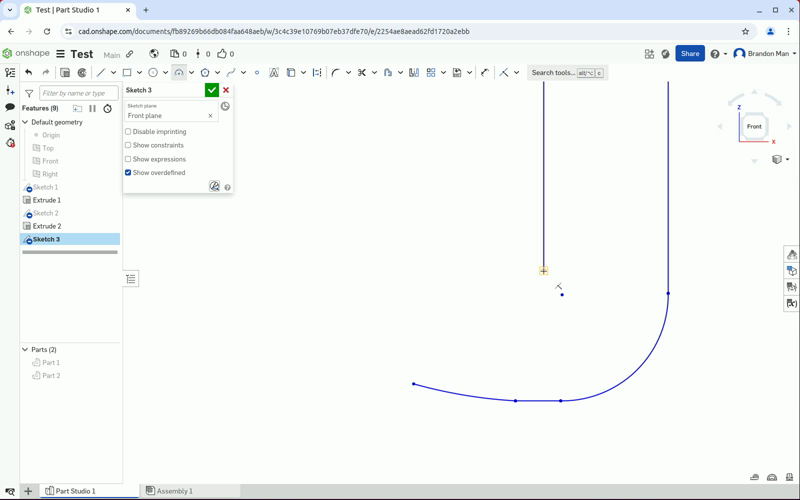
click(543, 270)
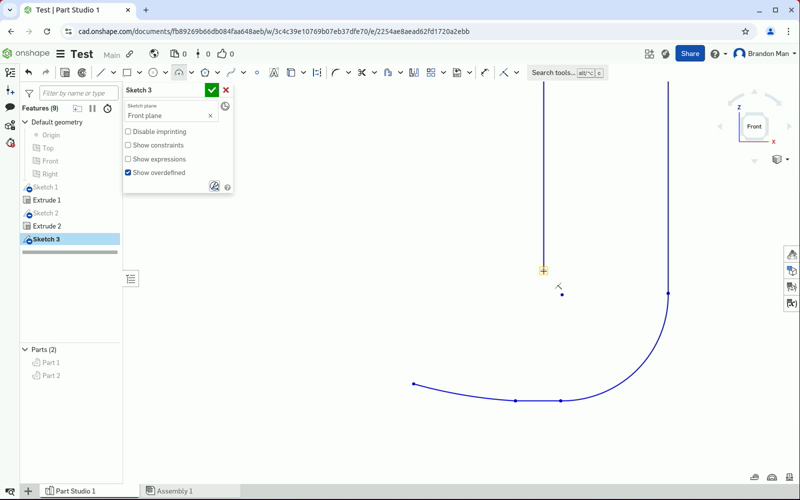
scroll(-6)
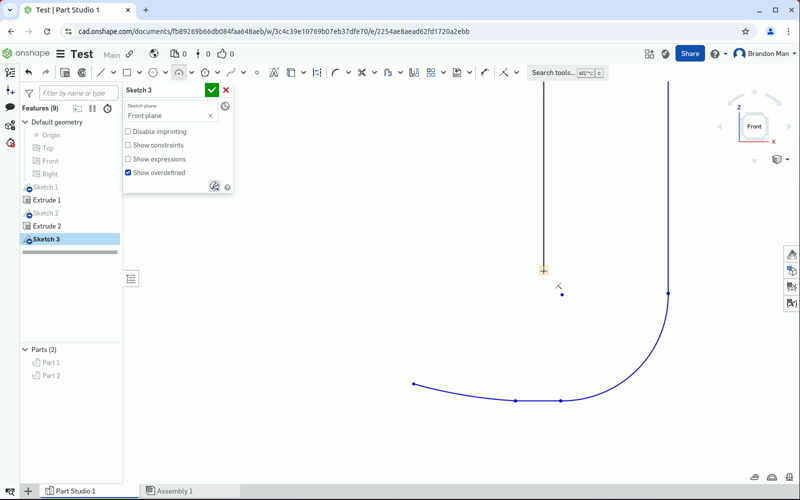
scroll(-6)
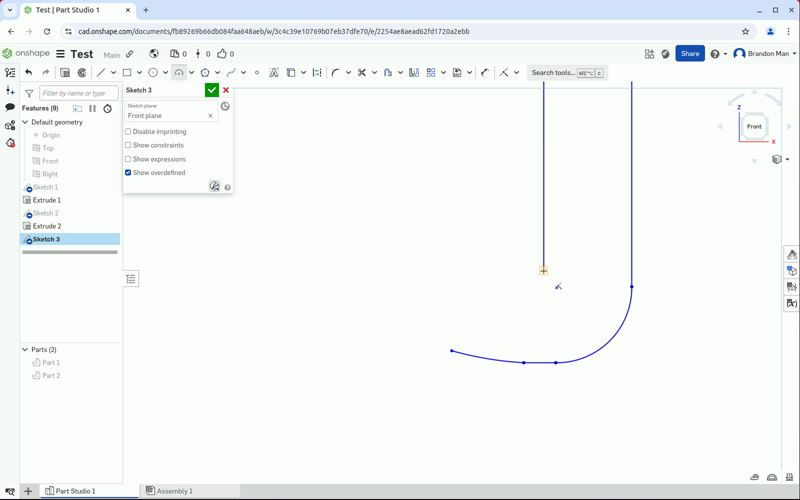
scroll(-6)
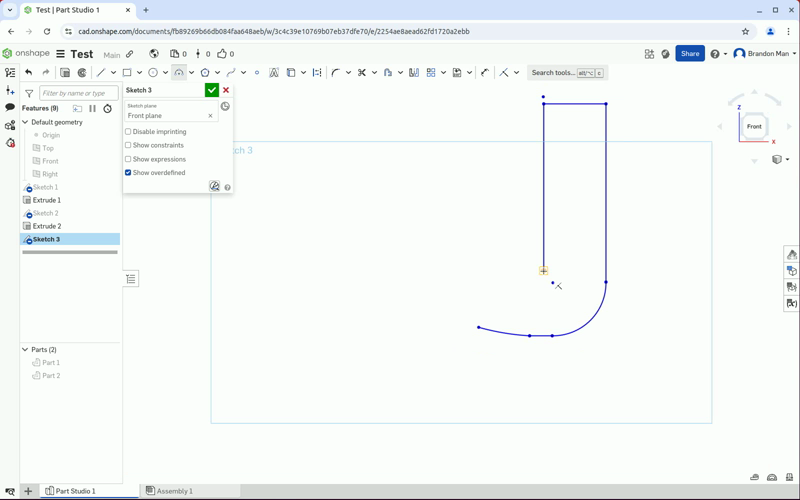
scroll(-6)
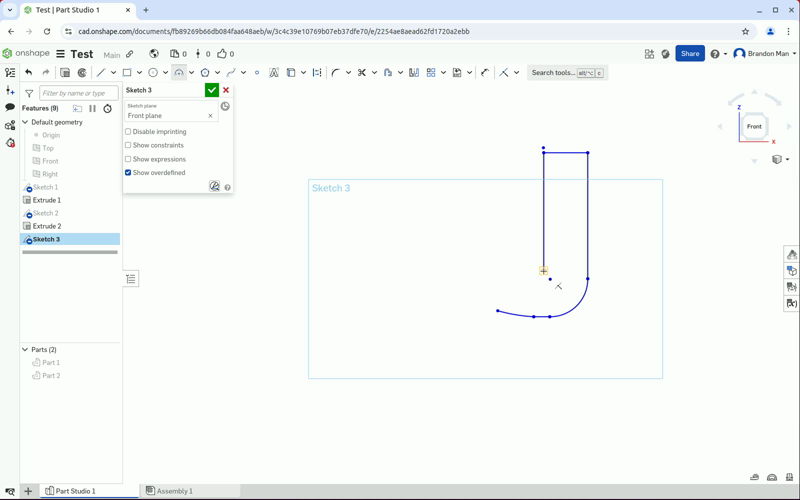
scroll(-6)
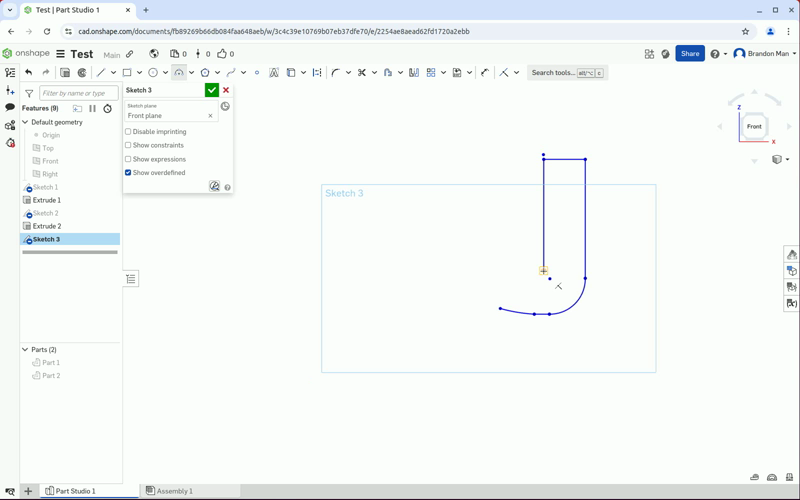
scroll(-6)
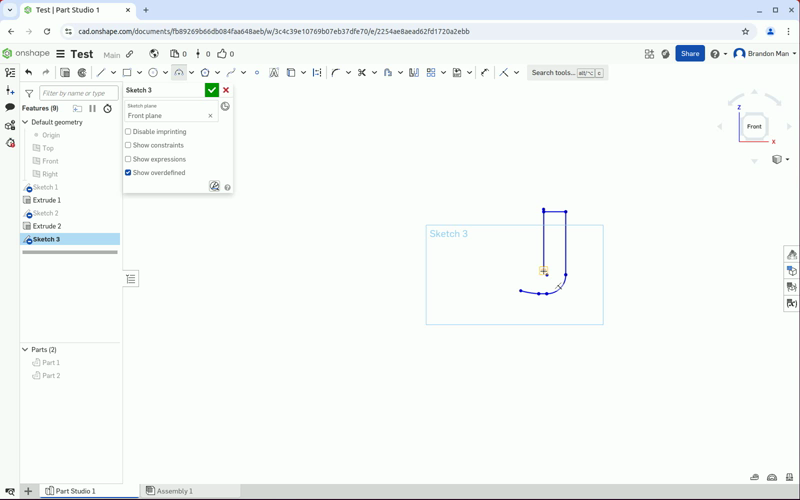
scroll(-6)
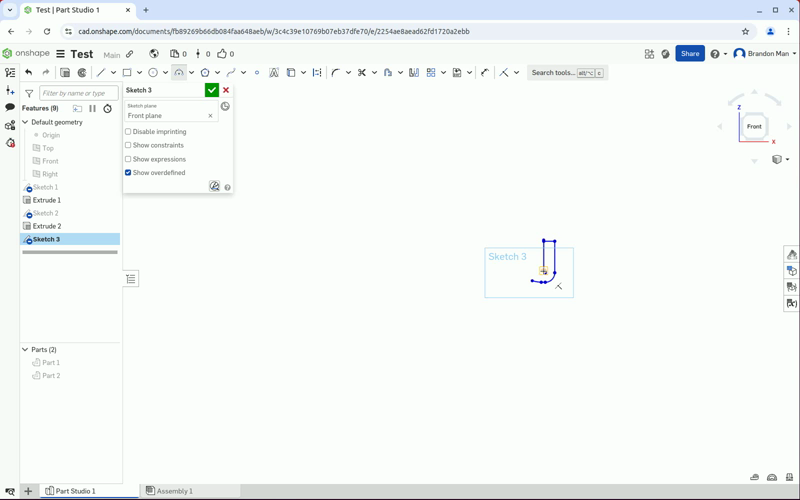
key_down(shift)
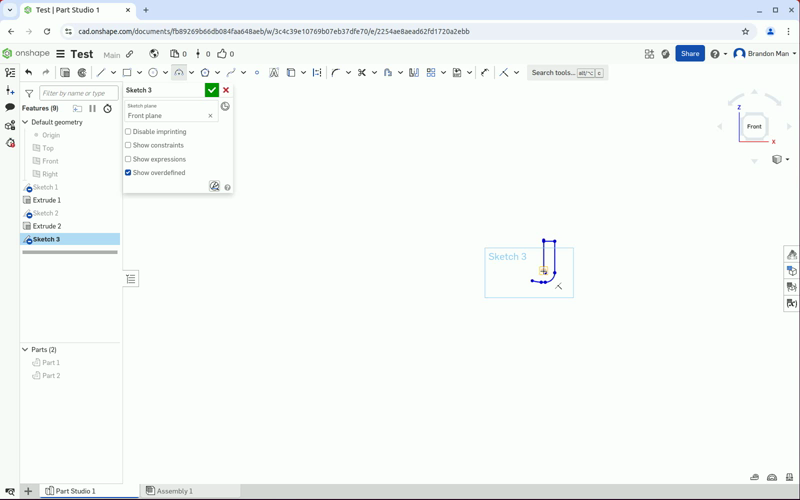
mouse_move(540, 274)
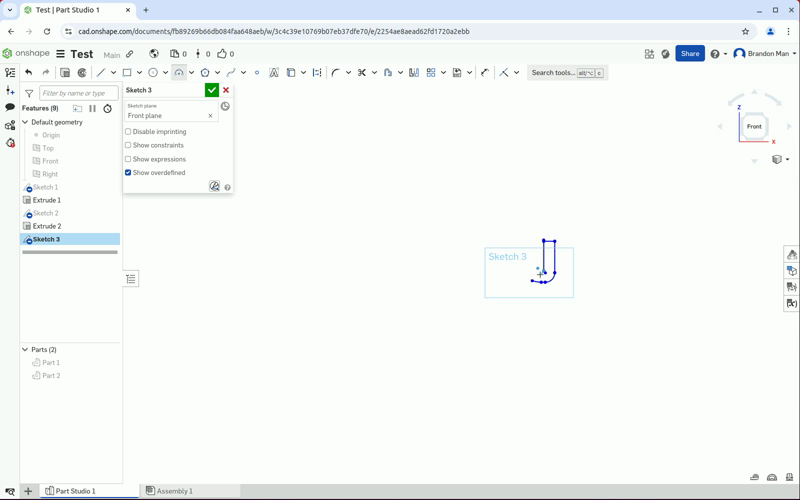
scroll(6)
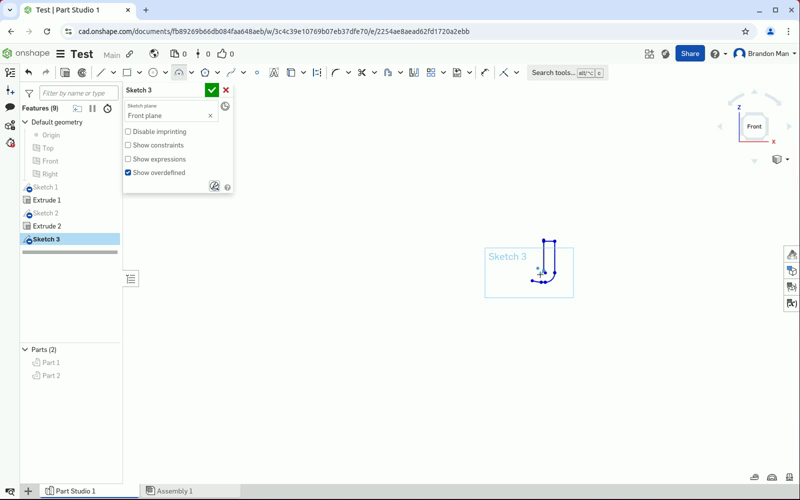
scroll(6)
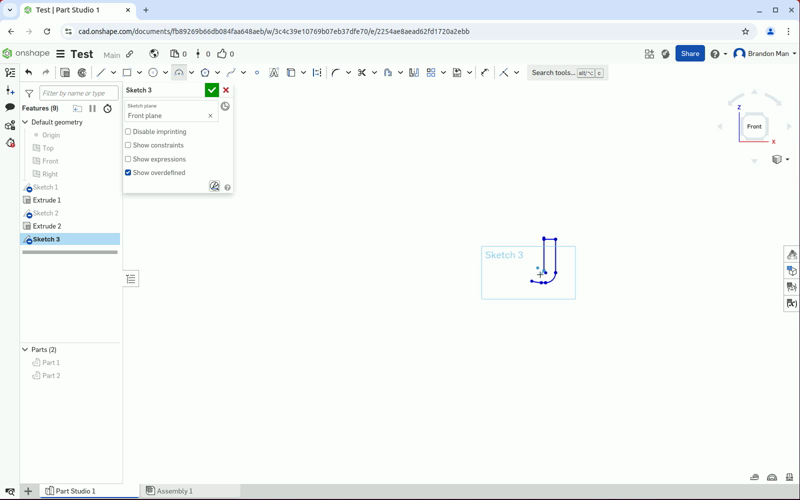
scroll(6)
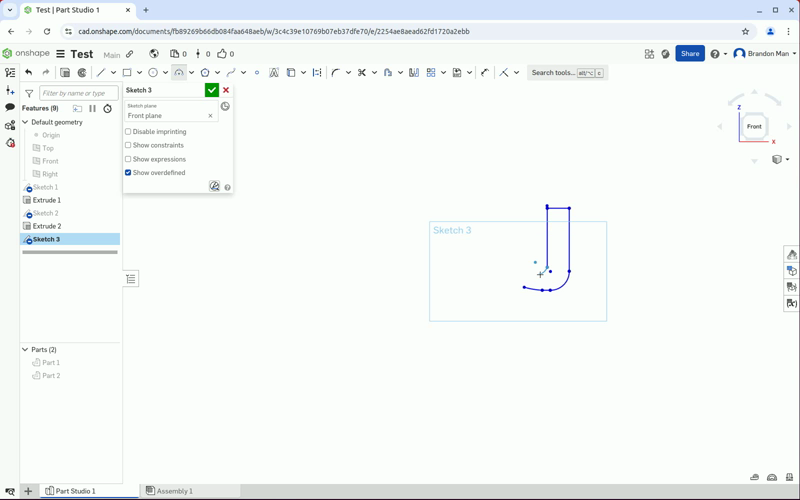
scroll(6)
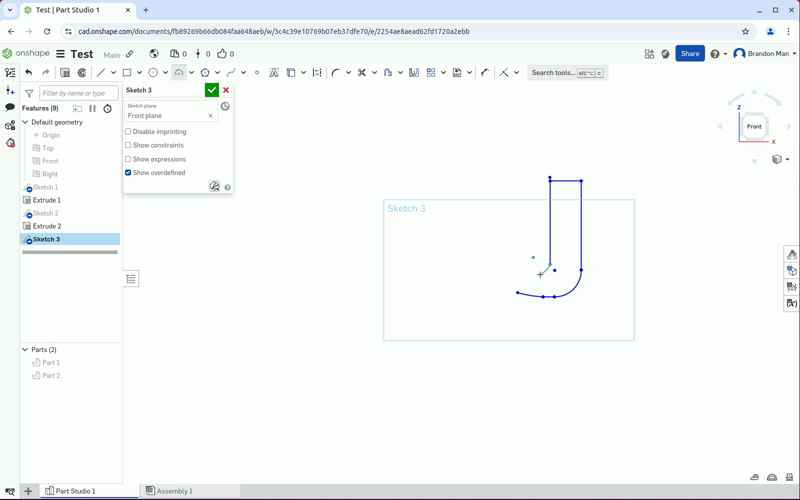
scroll(6)
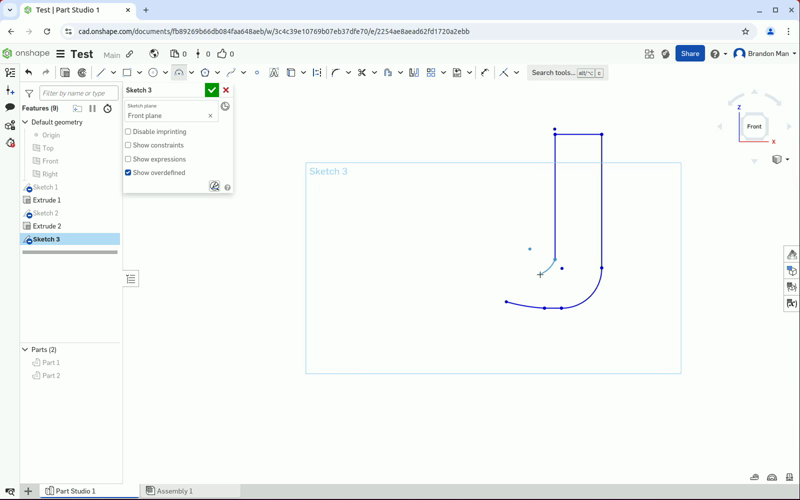
scroll(6)
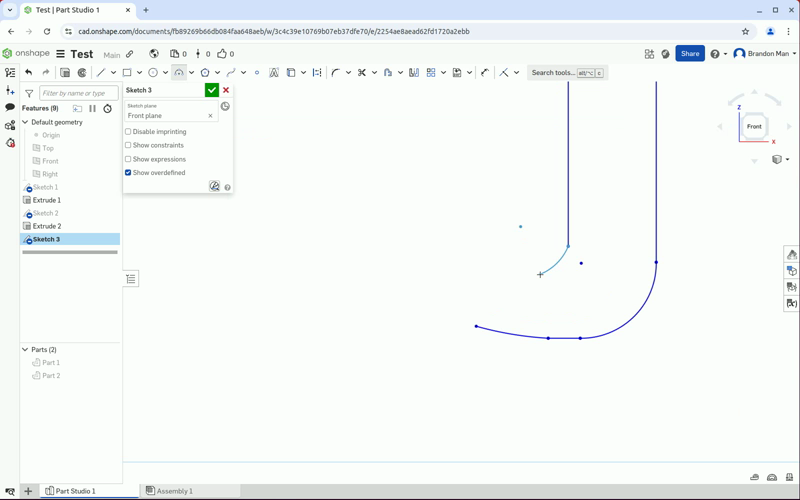
scroll(6)
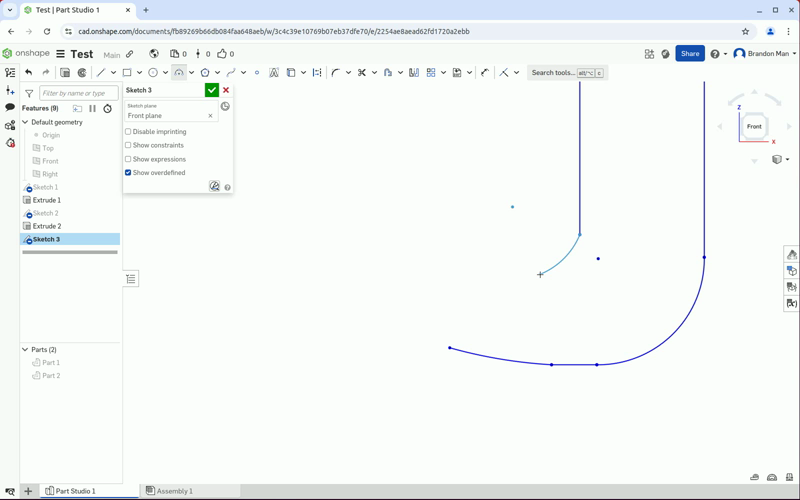
click(540, 274)
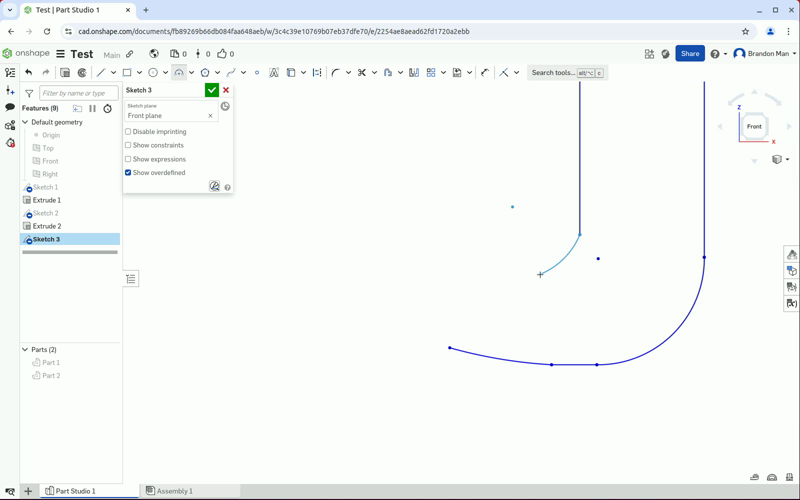
scroll(-6)
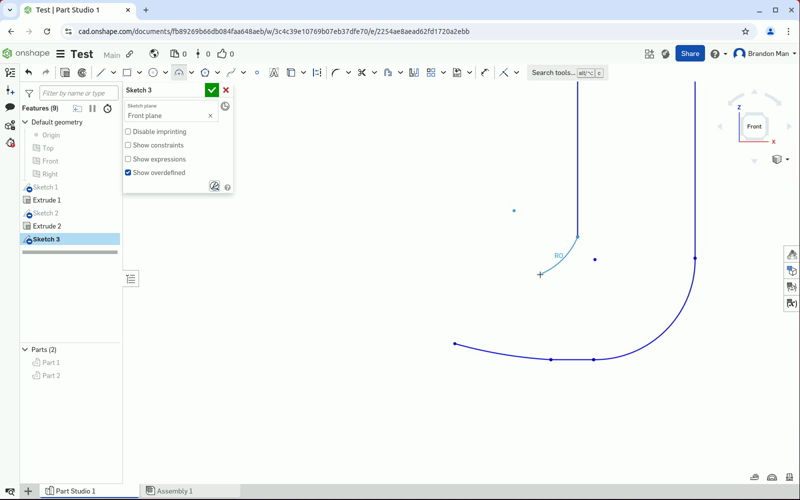
scroll(-6)
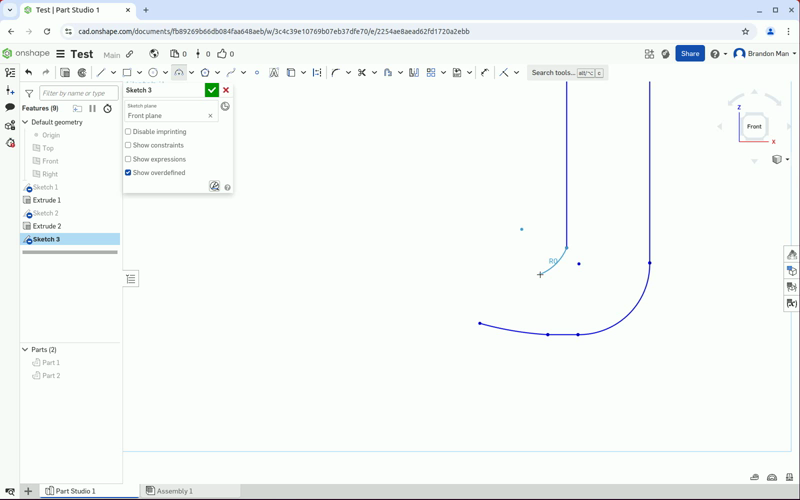
scroll(-6)
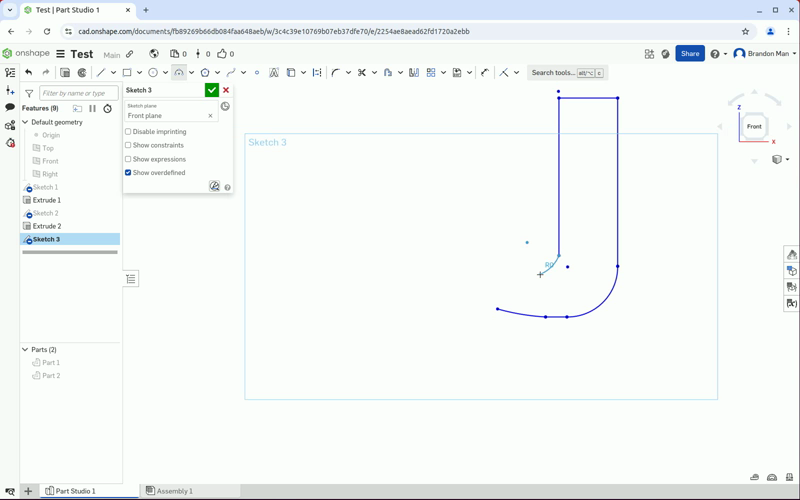
scroll(-6)
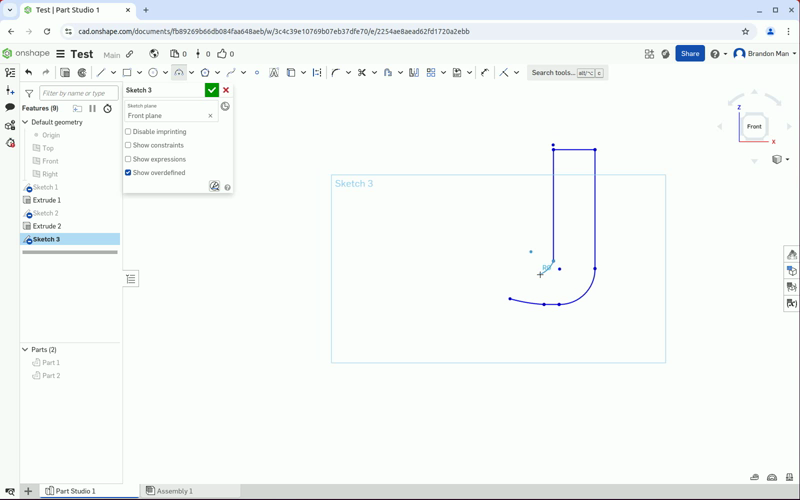
scroll(-6)
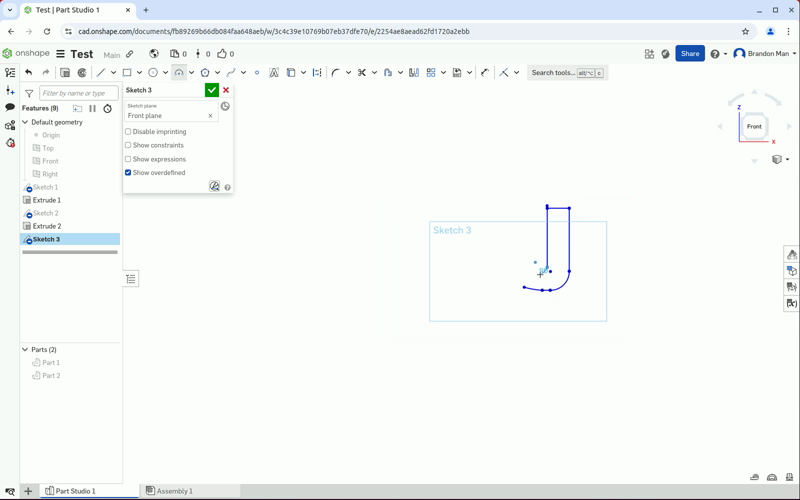
scroll(-6)
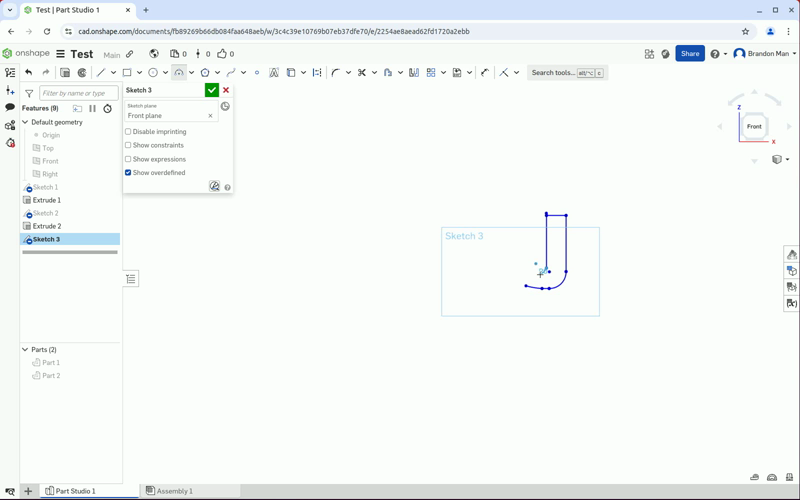
scroll(-6)
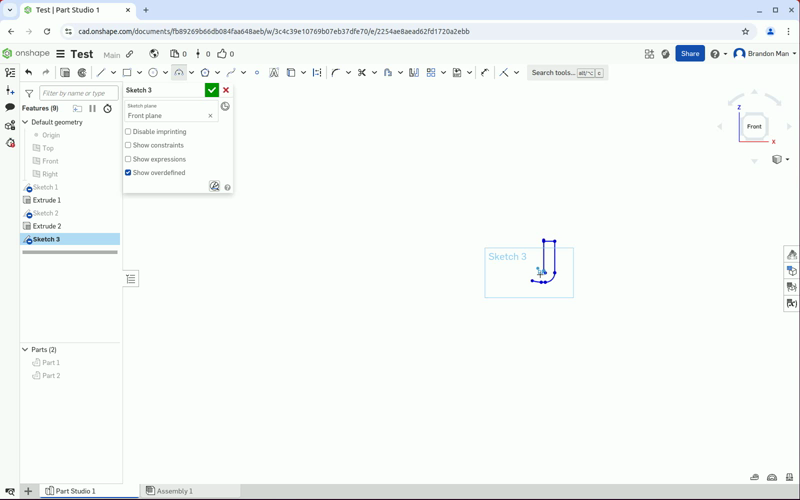
mouse_move(543, 273)
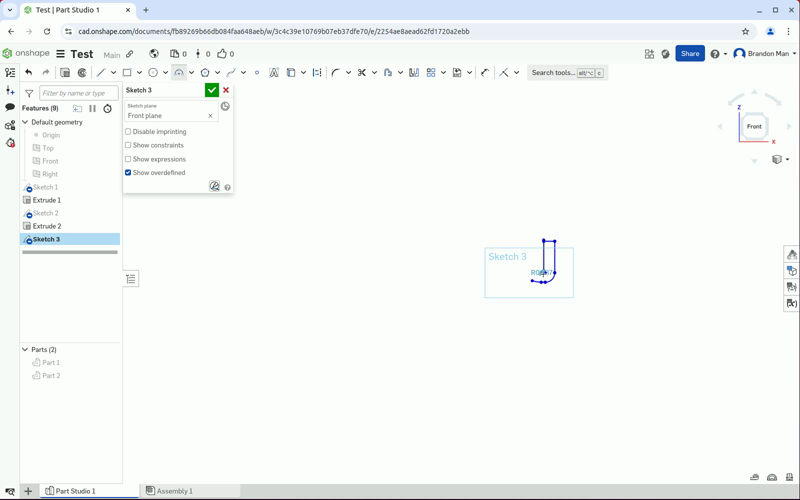
scroll(6)
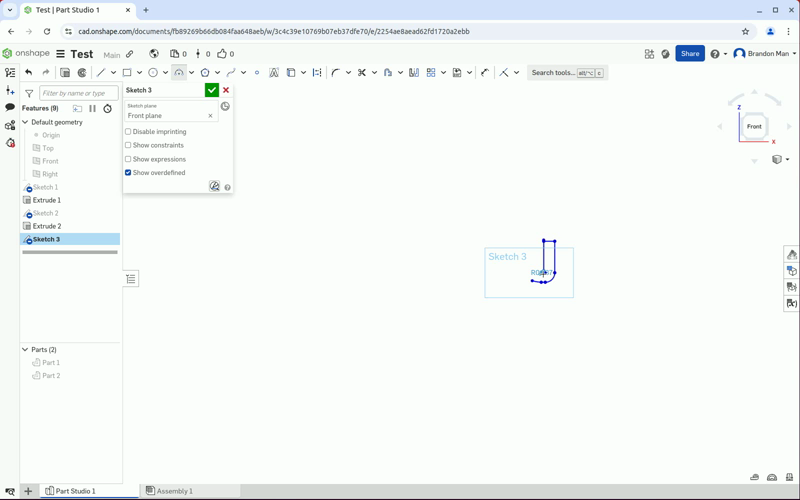
scroll(6)
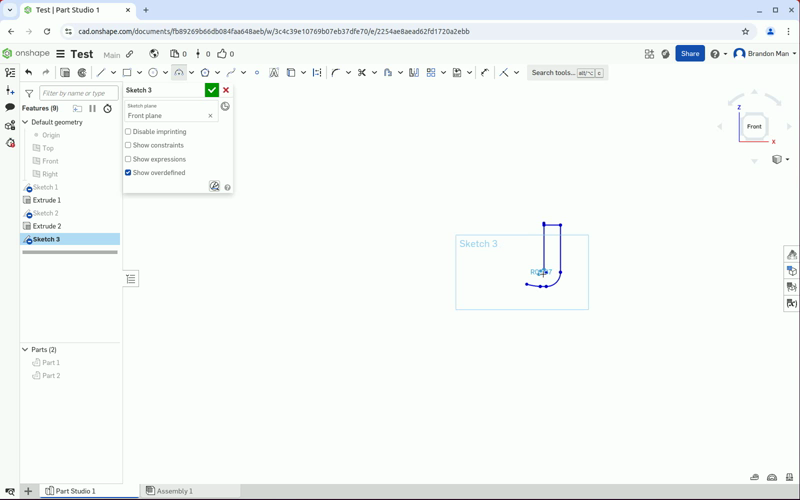
scroll(6)
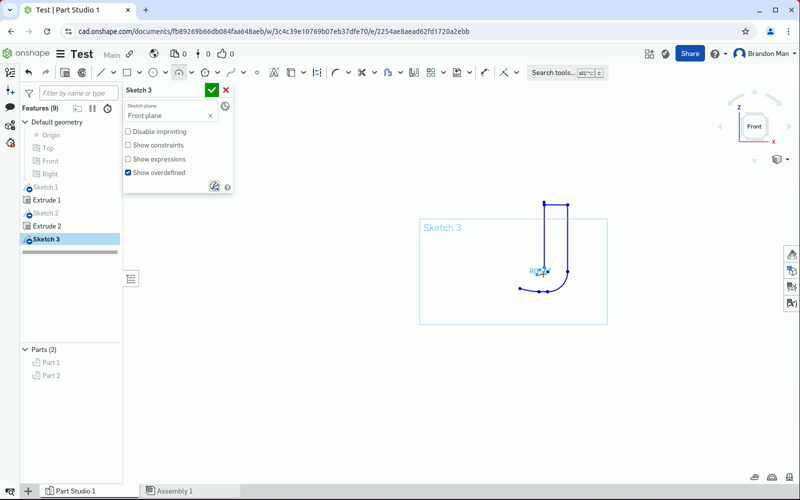
scroll(6)
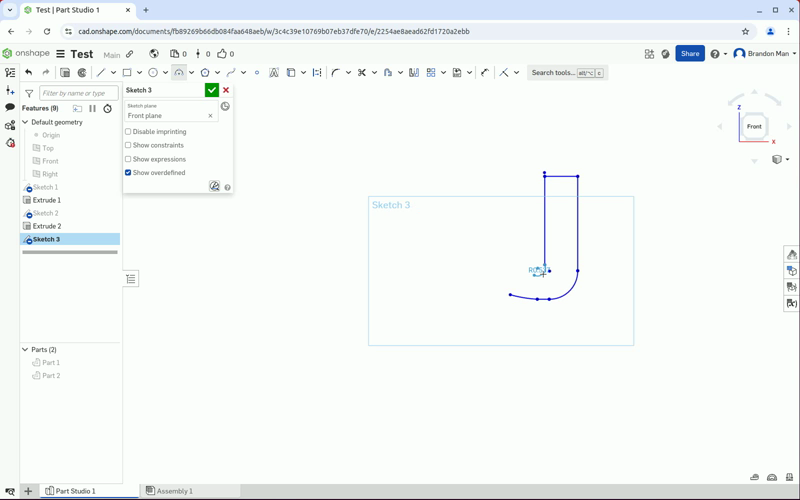
scroll(6)
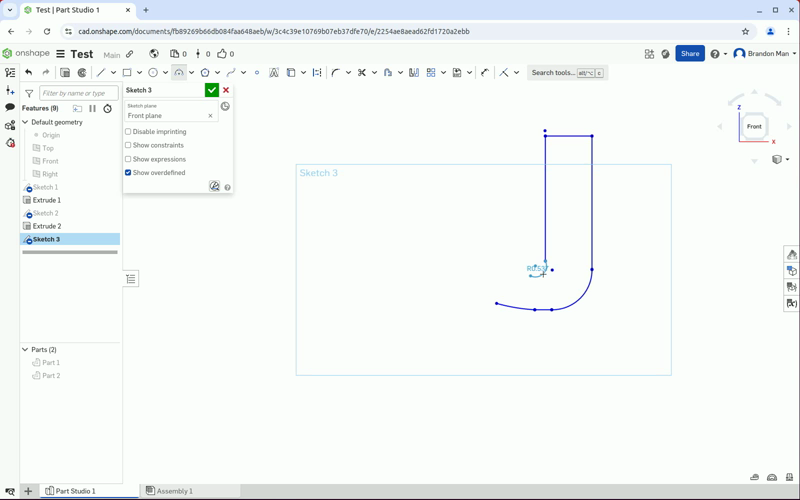
scroll(6)
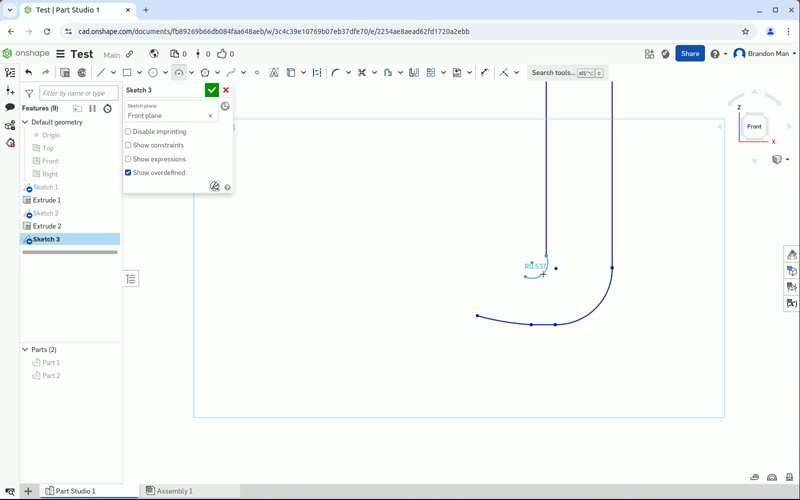
scroll(6)
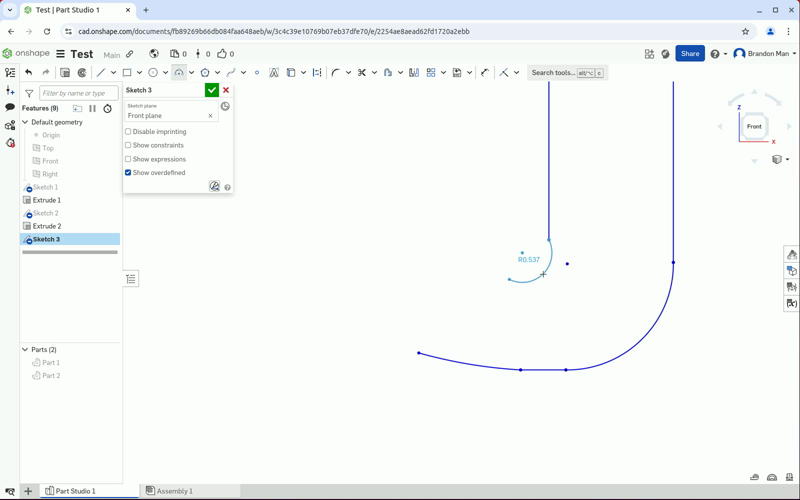
click(543, 273)
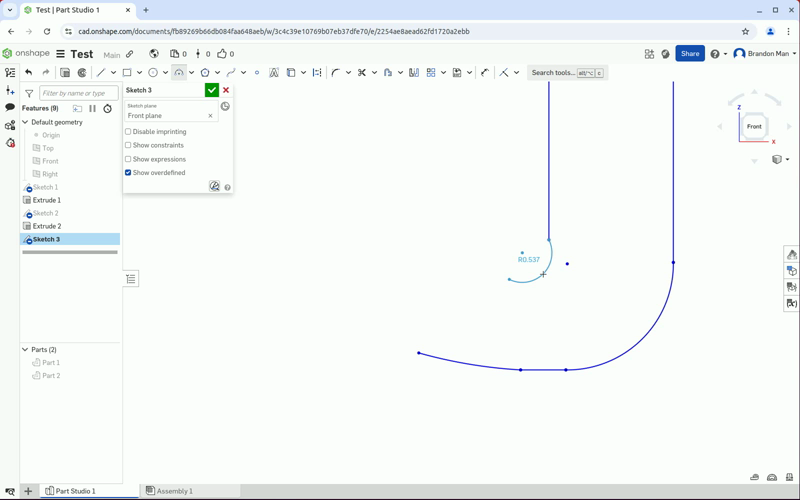
scroll(-6)
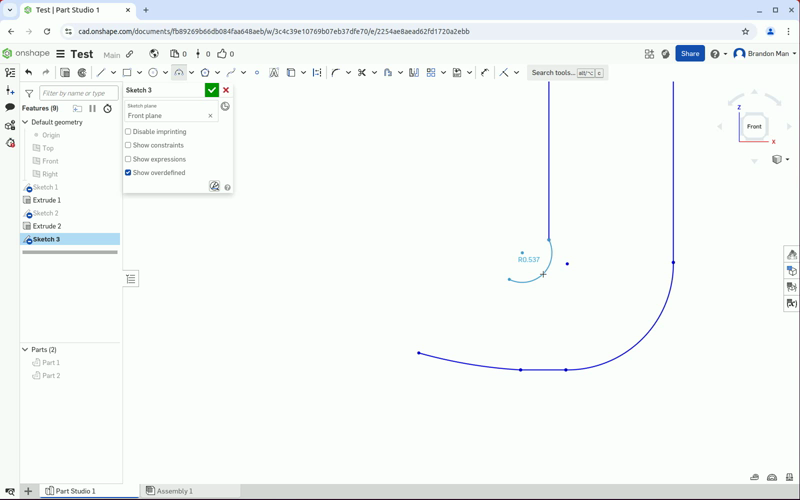
scroll(-6)
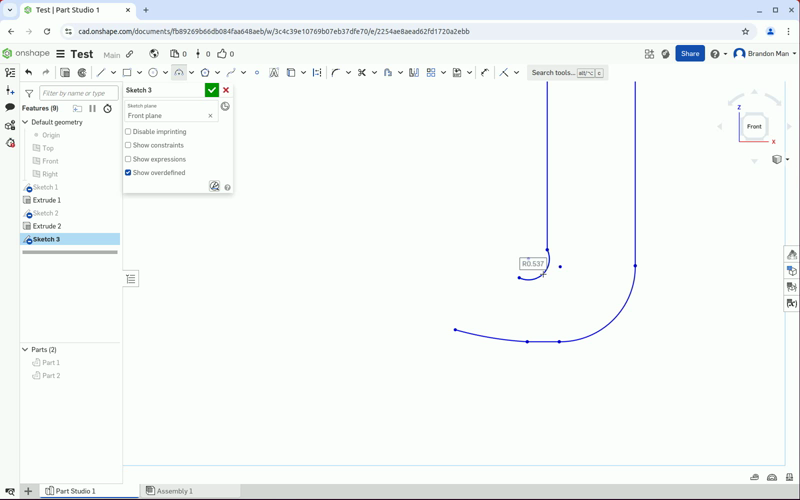
scroll(-6)
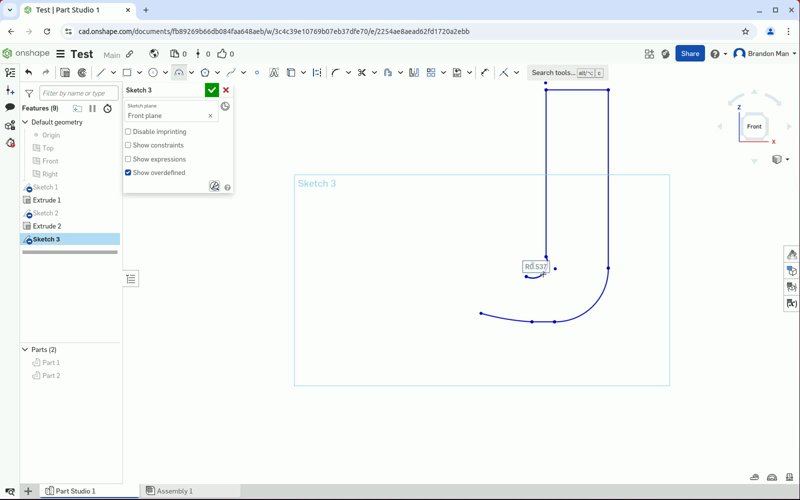
scroll(-6)
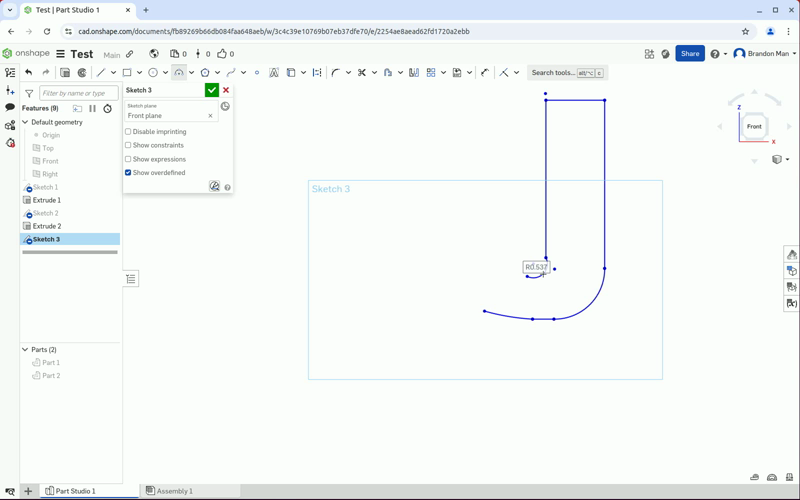
scroll(-6)
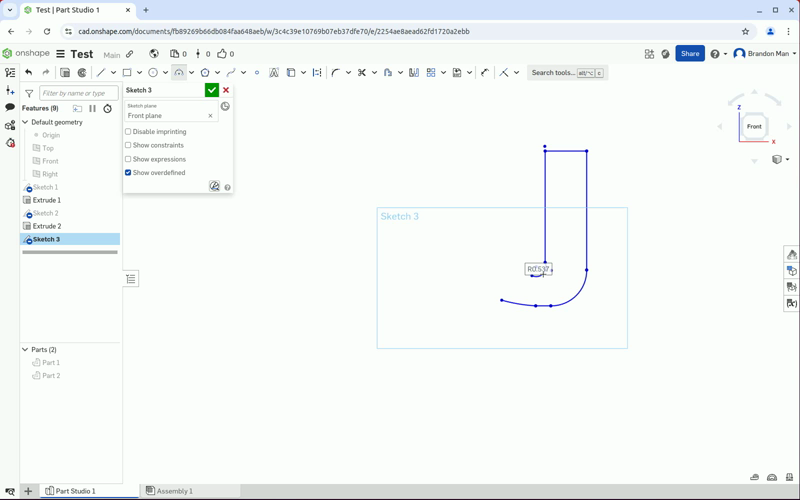
scroll(-6)
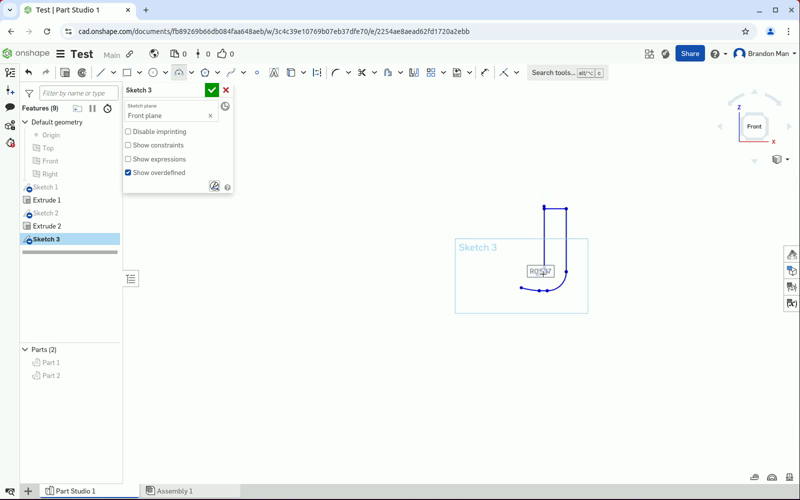
scroll(-6)
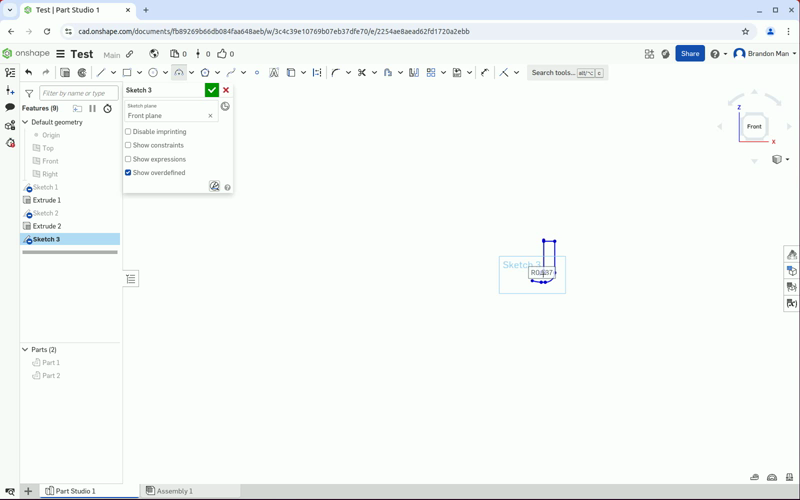
key_up(shift)
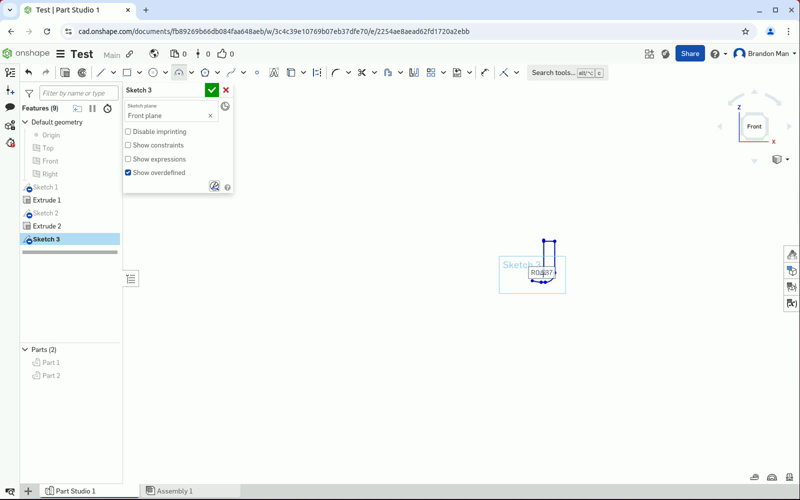
key(esc)
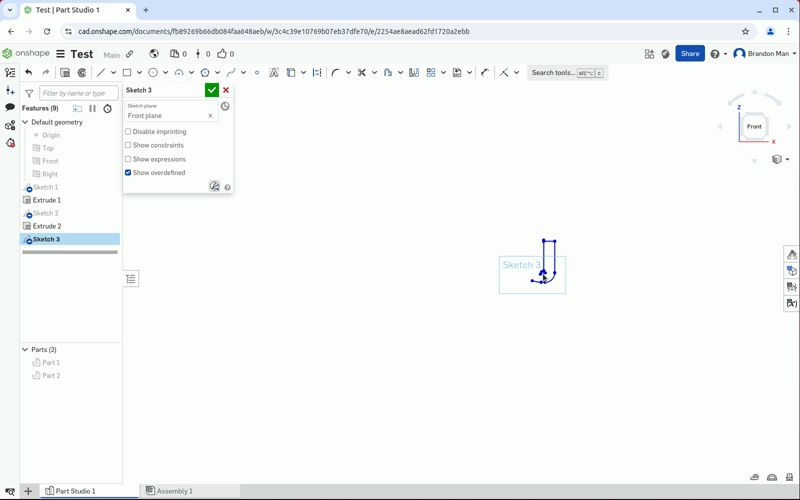
key(l)
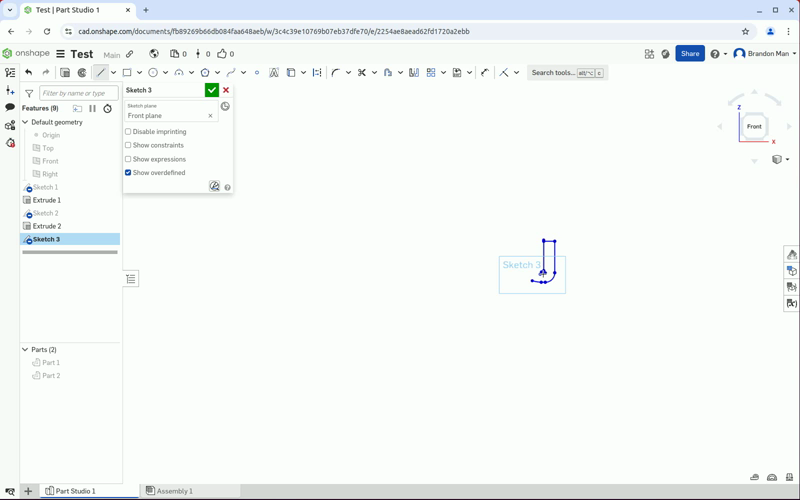
mouse_move(540, 274)
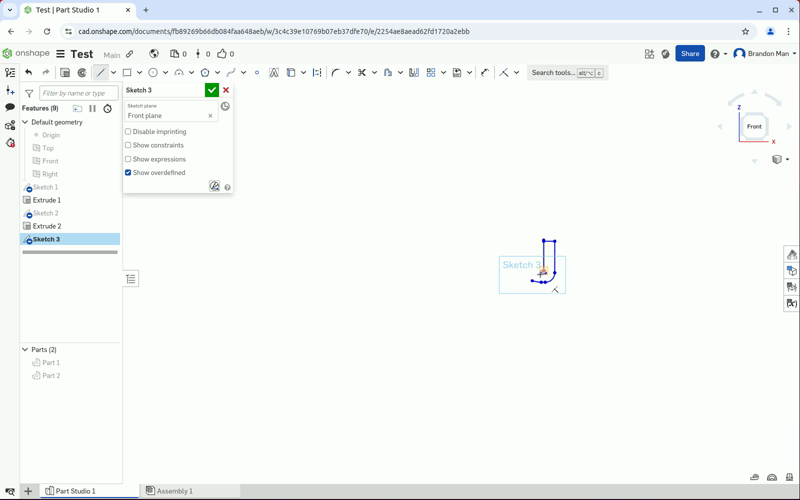
scroll(6)
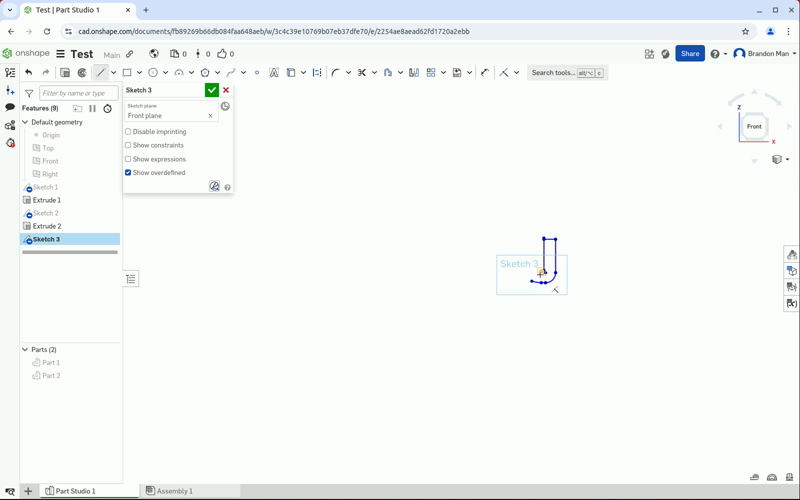
scroll(6)
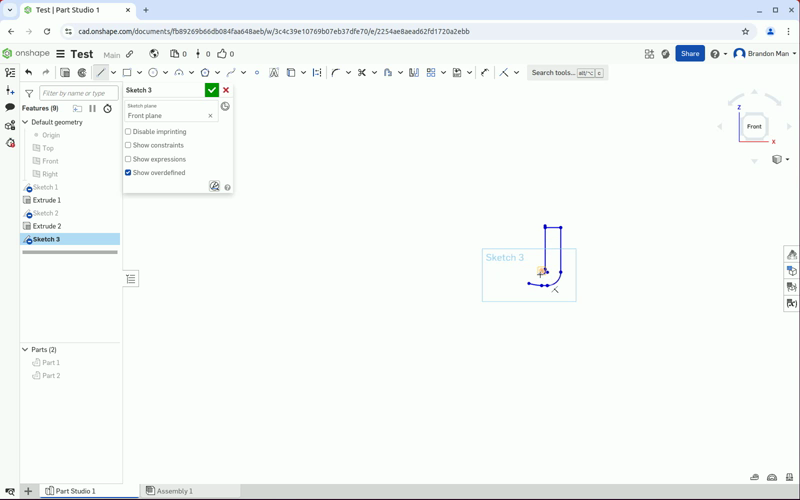
scroll(6)
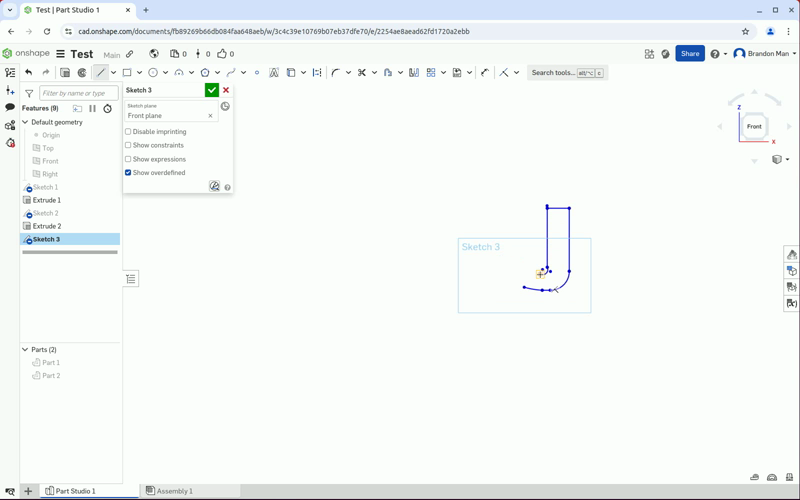
scroll(6)
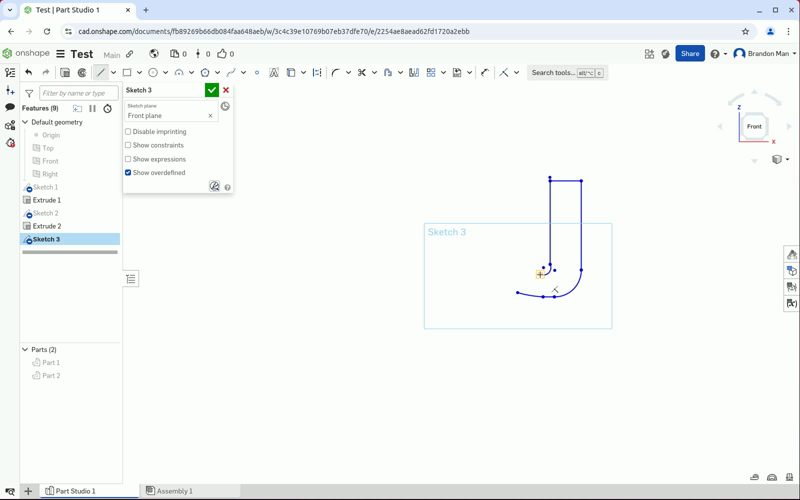
scroll(6)
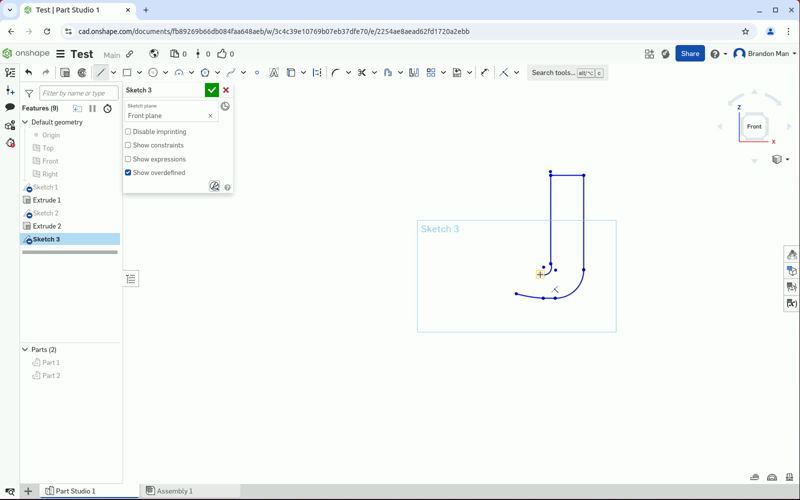
scroll(6)
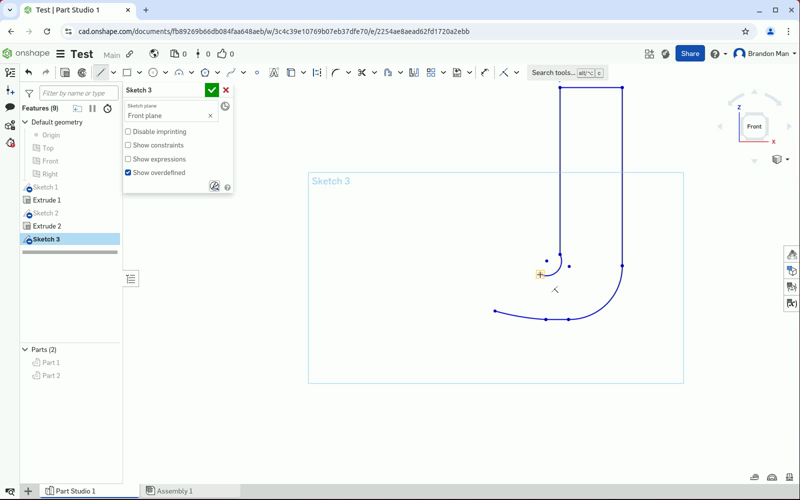
scroll(6)
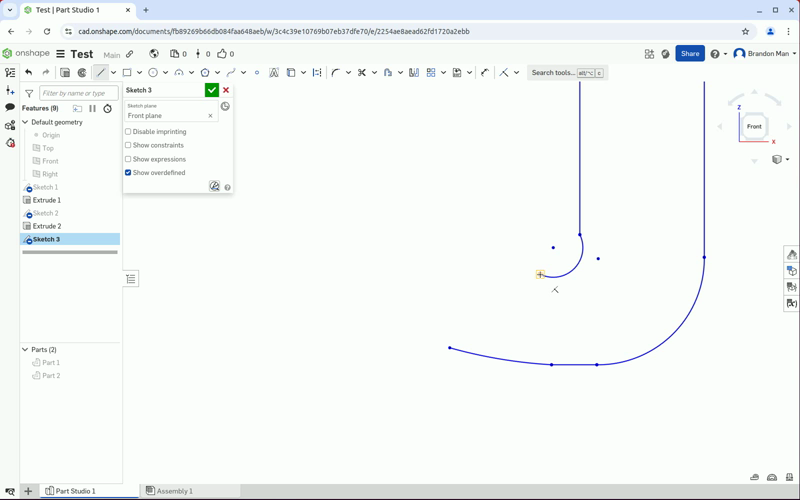
click(540, 274)
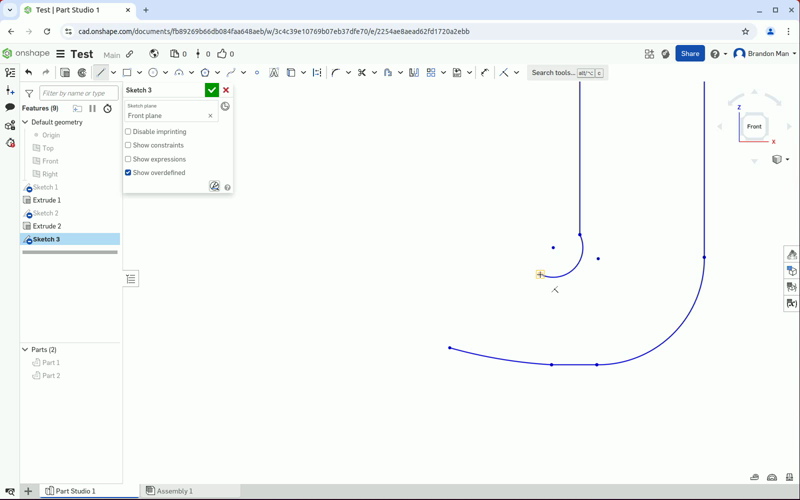
scroll(-6)
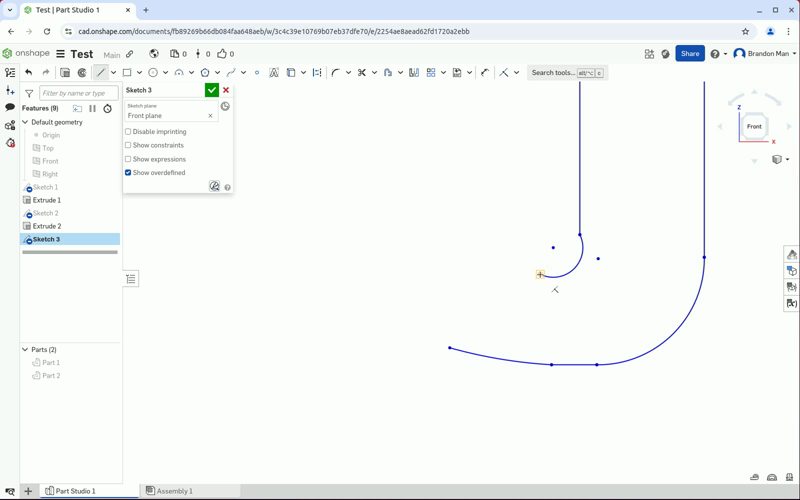
scroll(-6)
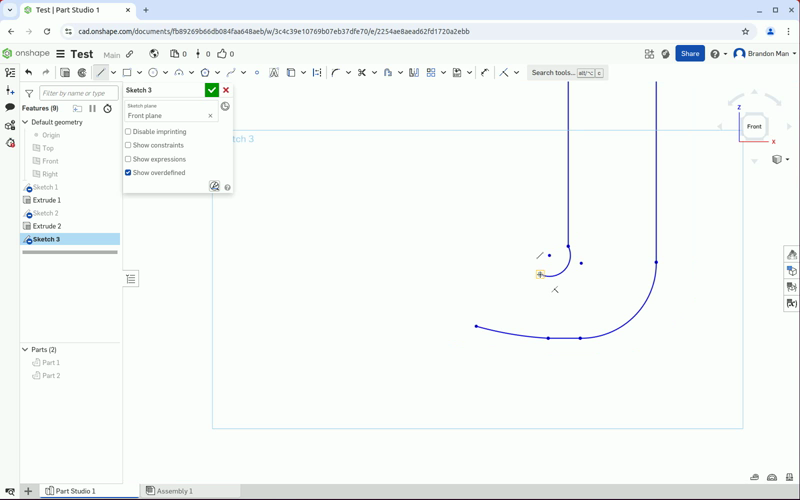
scroll(-6)
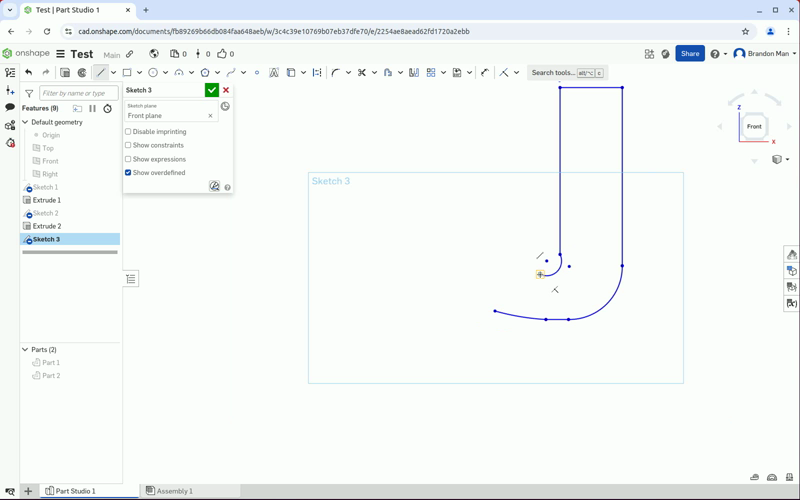
scroll(-6)
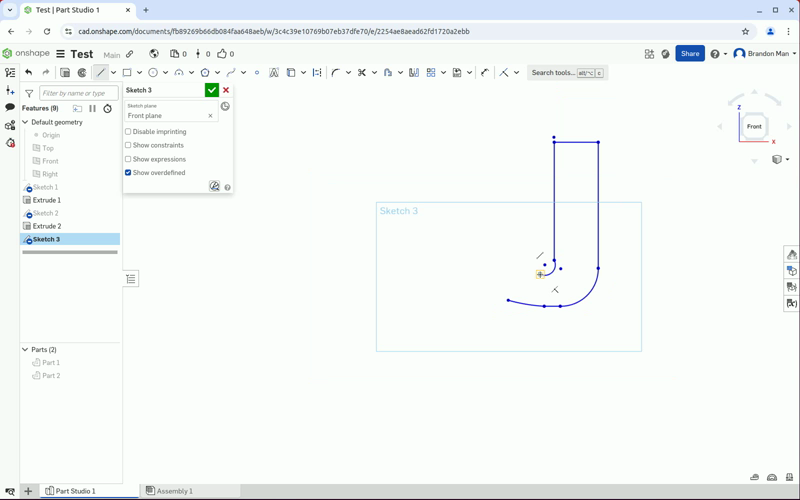
scroll(-6)
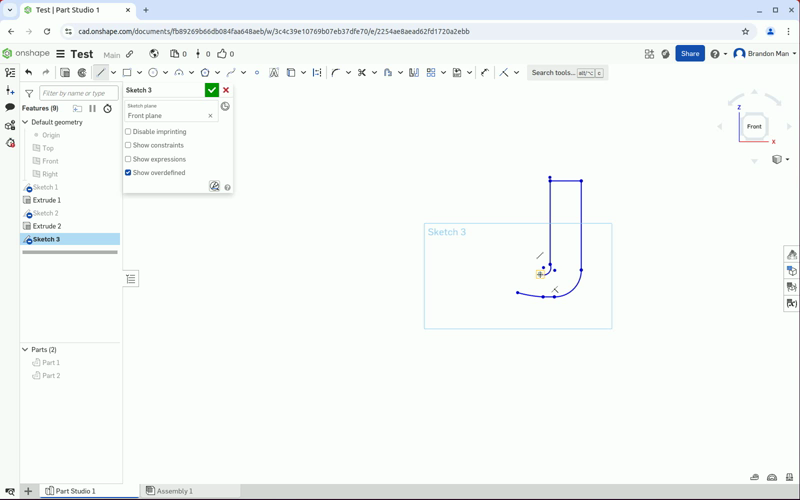
scroll(-6)
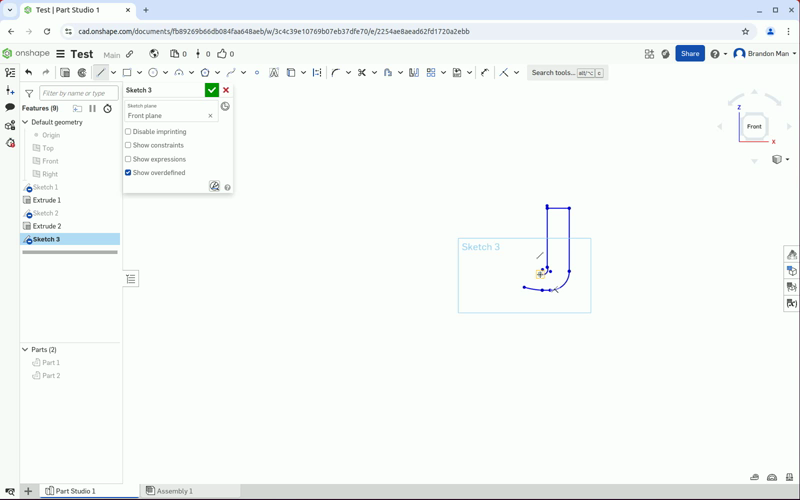
scroll(-6)
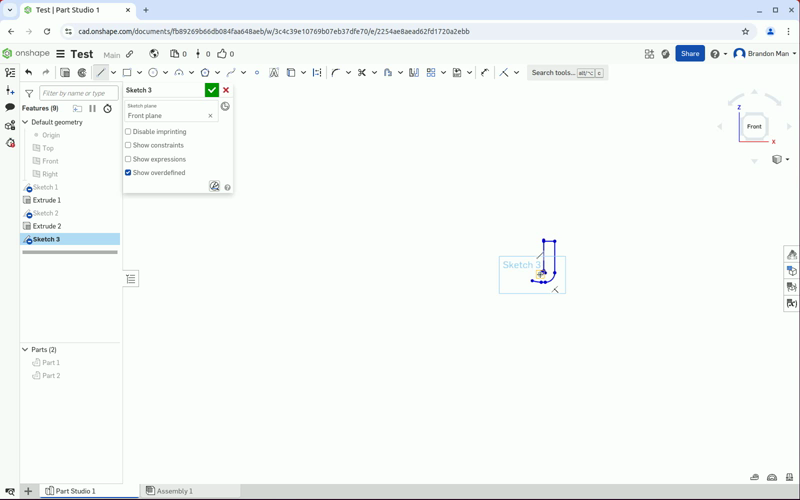
key_down(shift)
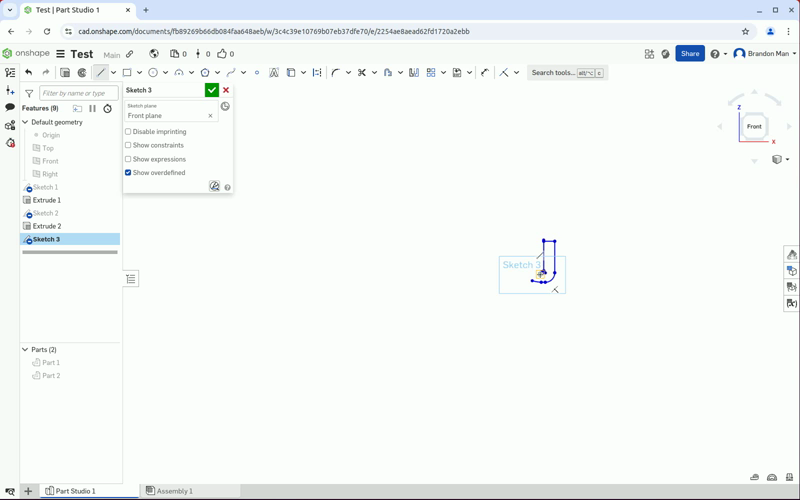
mouse_move(570, 274)
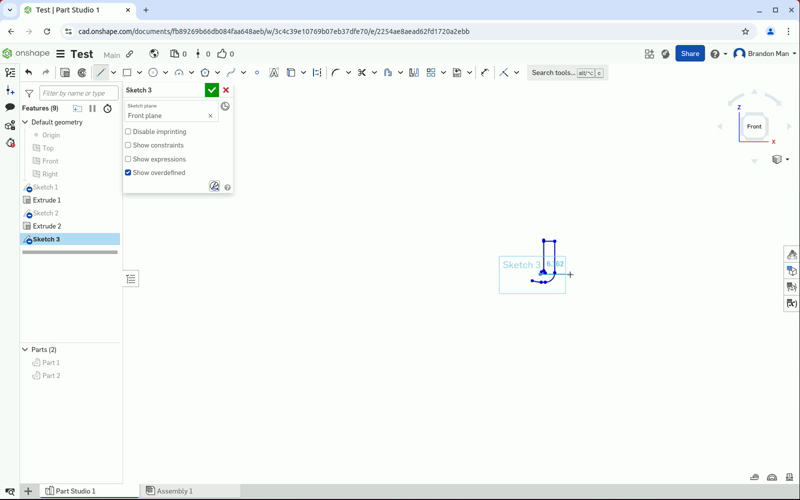
mouse_move(534, 273)
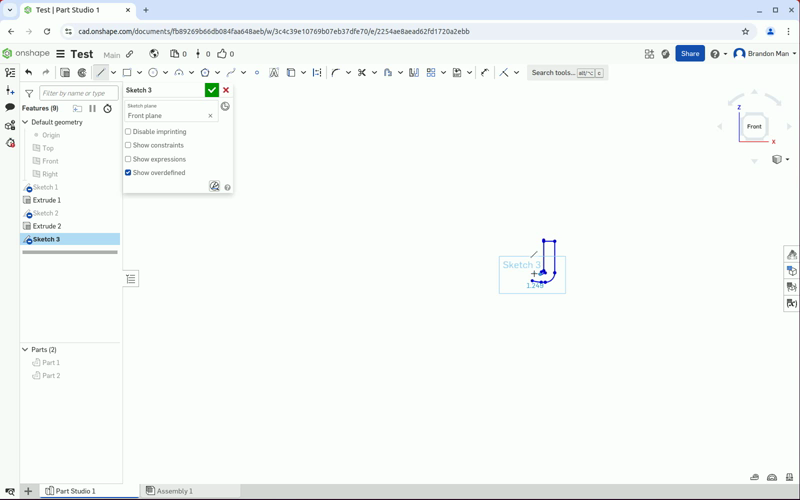
scroll(6)
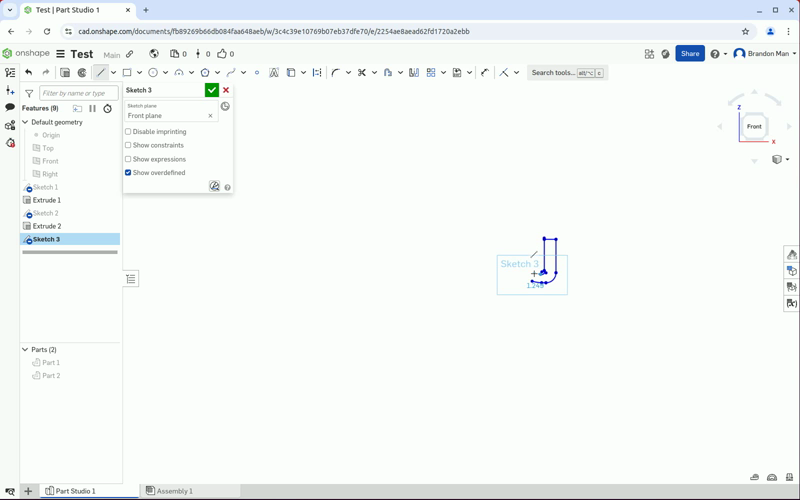
scroll(6)
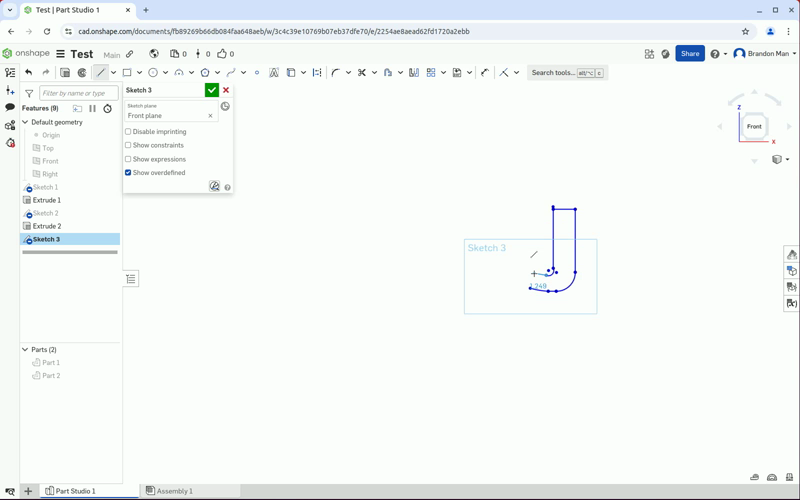
scroll(6)
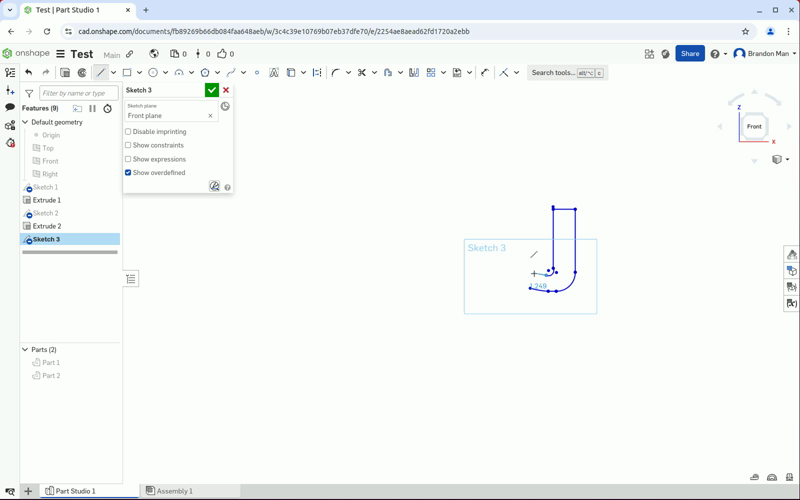
scroll(6)
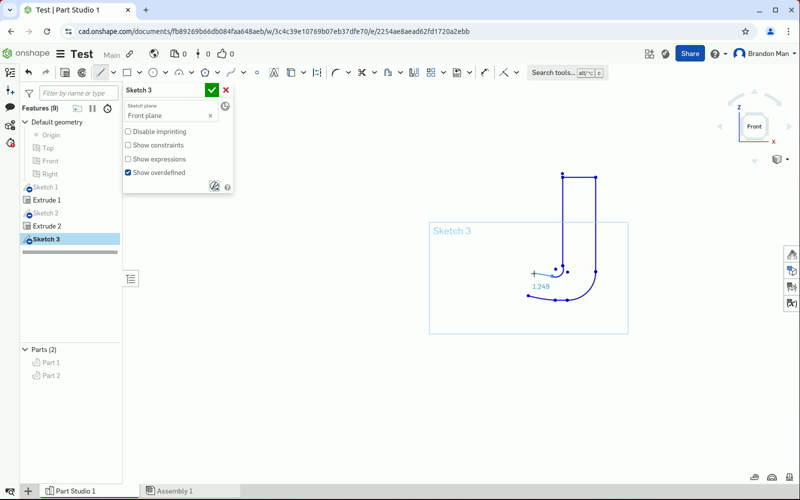
scroll(6)
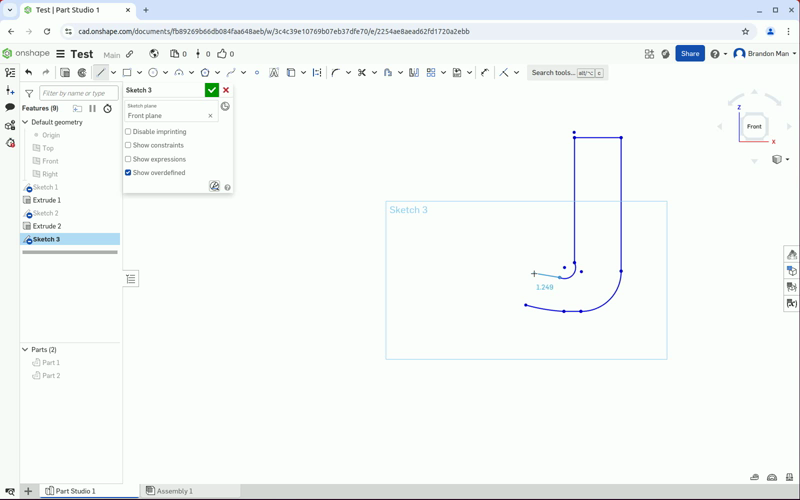
scroll(6)
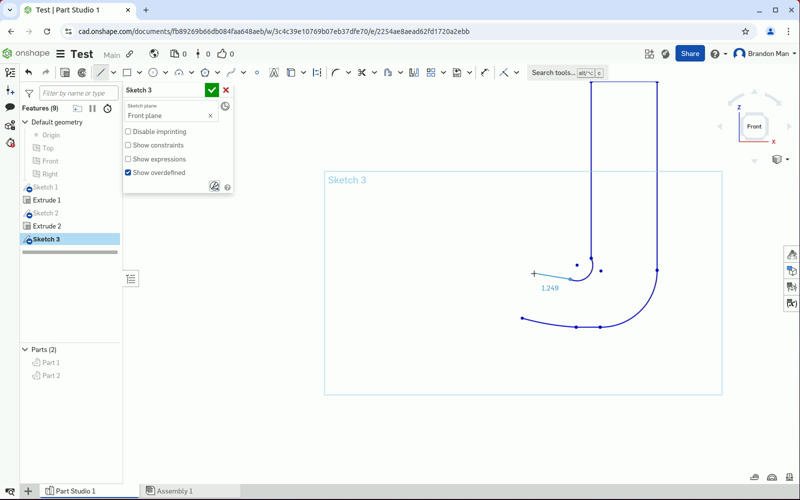
scroll(6)
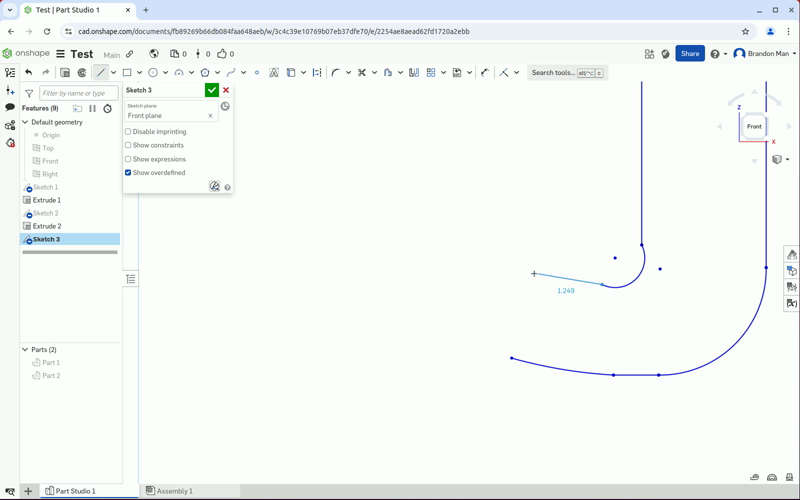
click(534, 273)
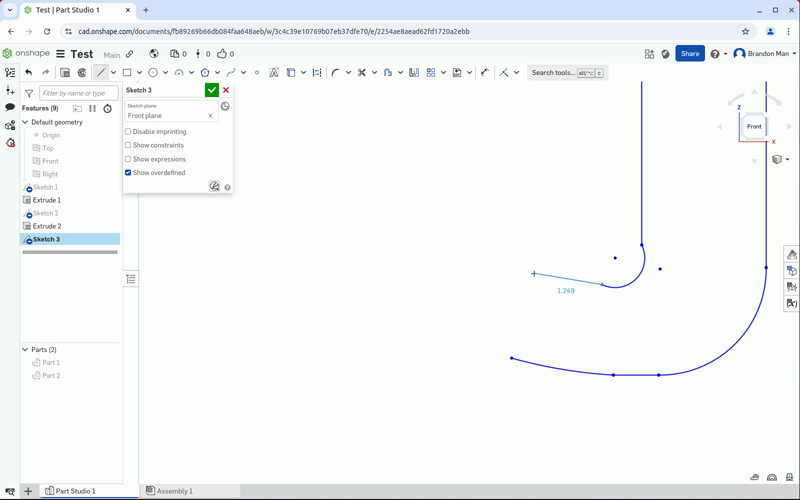
scroll(-6)
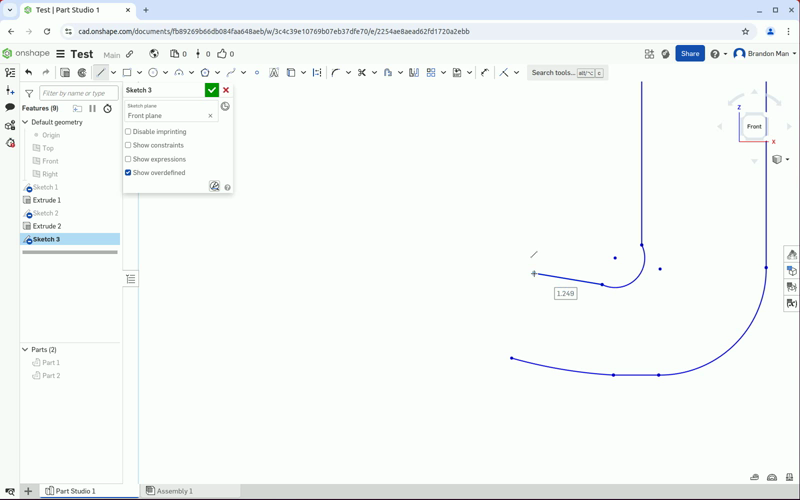
scroll(-6)
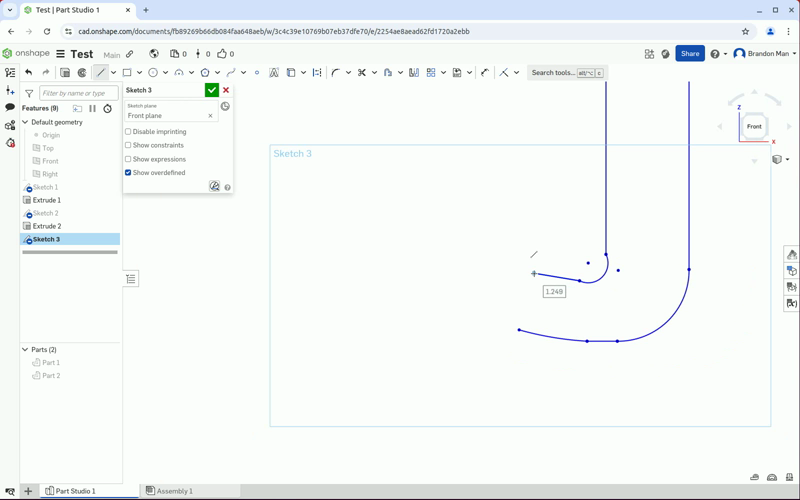
scroll(-6)
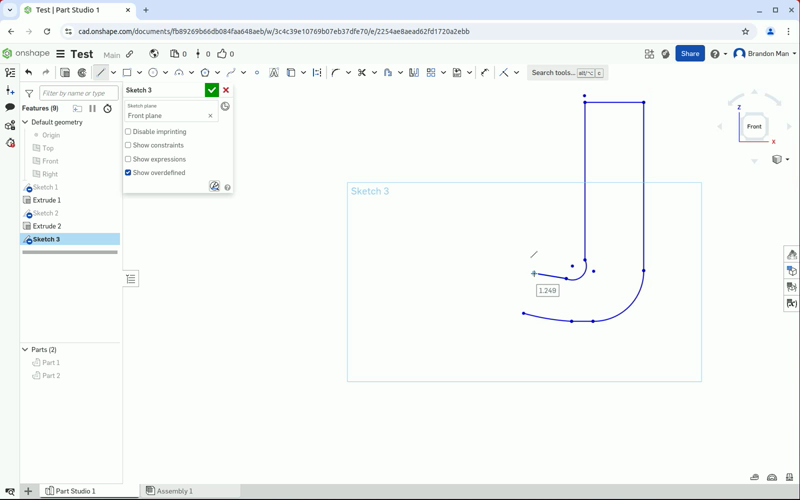
scroll(-6)
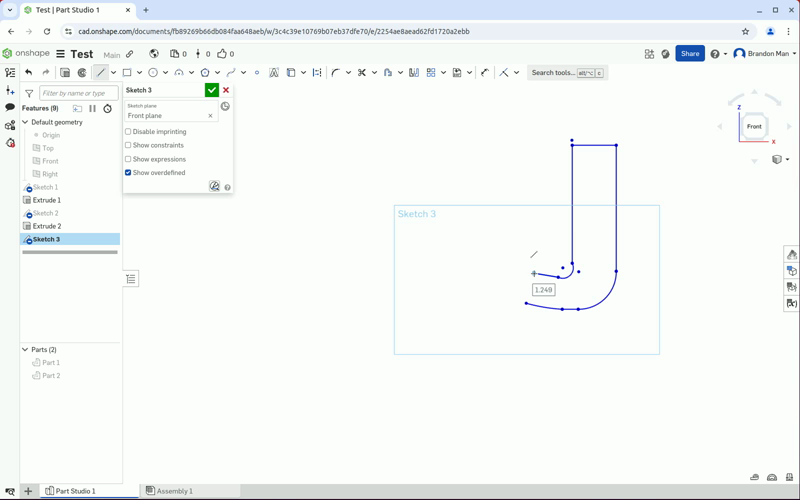
scroll(-6)
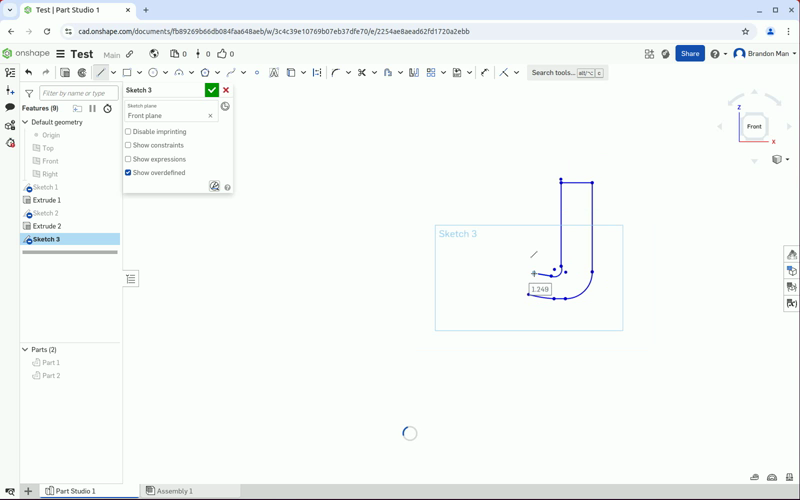
scroll(-6)
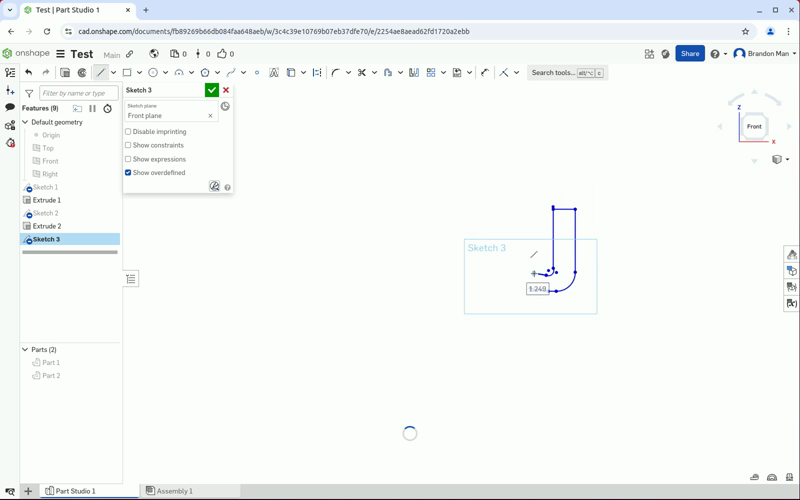
scroll(-6)
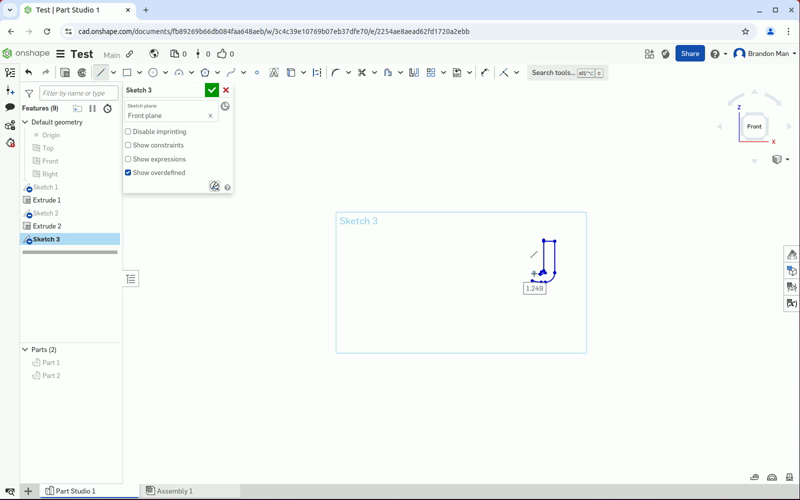
key_up(shift)
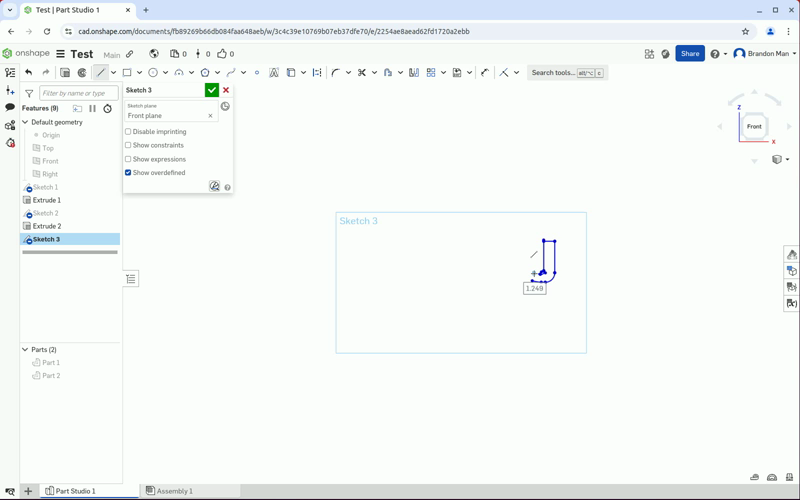
mouse_move(564, 273)
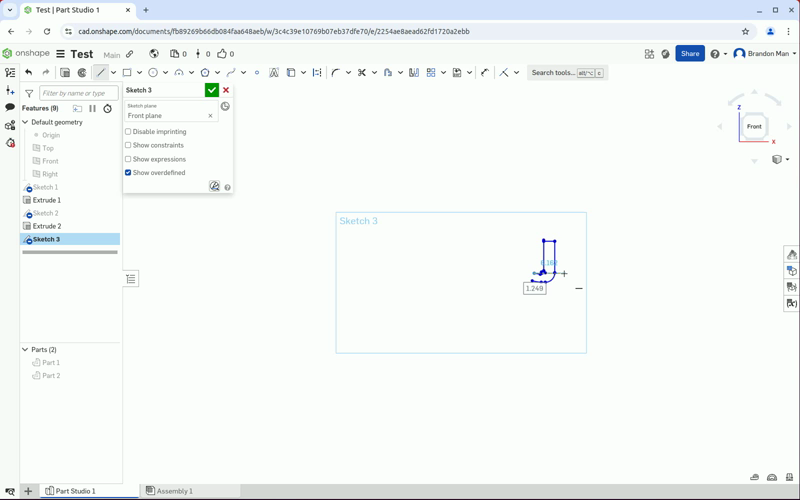
key_down(shift)
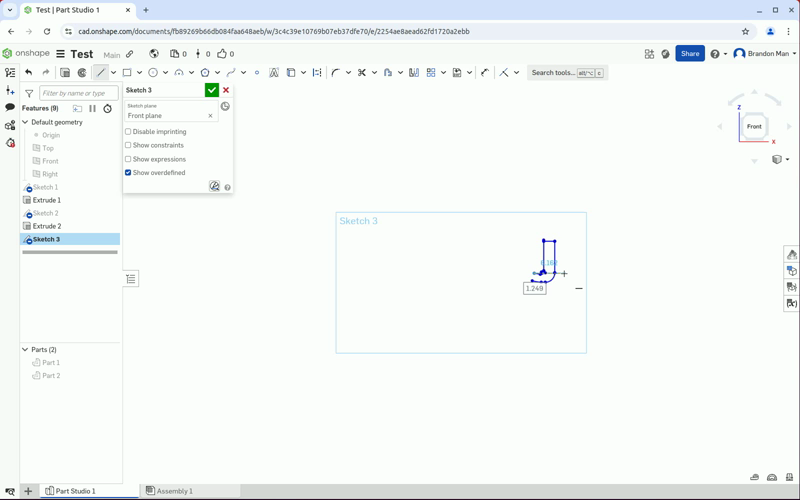
mouse_move(532, 280)
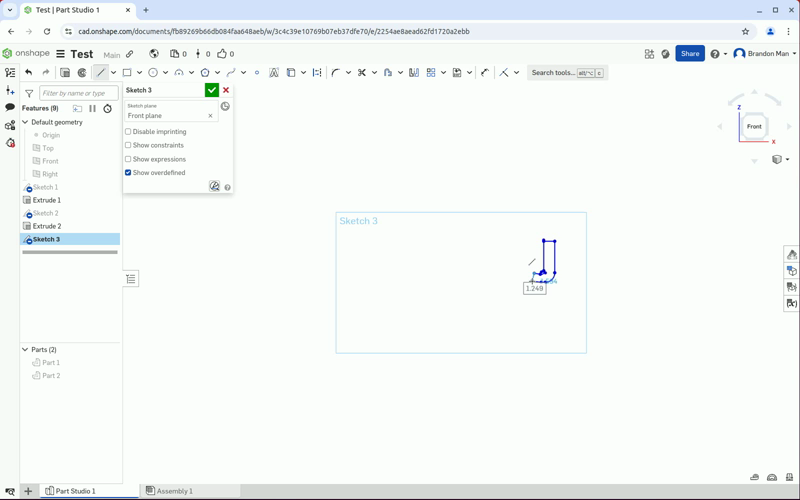
key_up(shift)
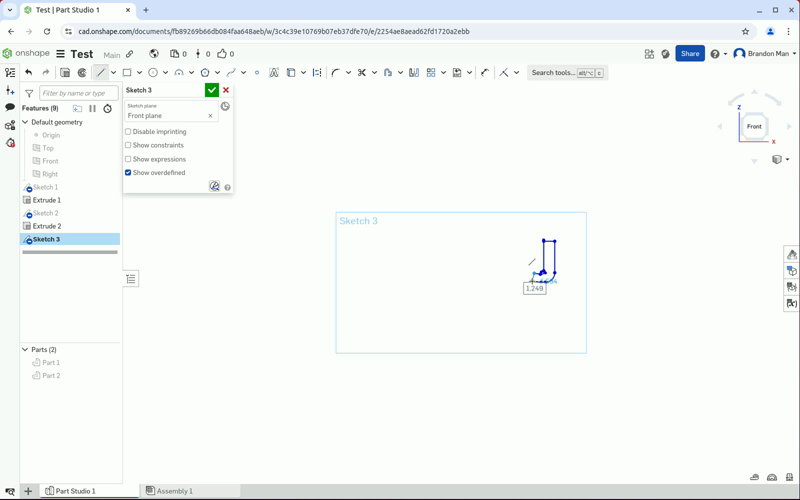
click(532, 280)
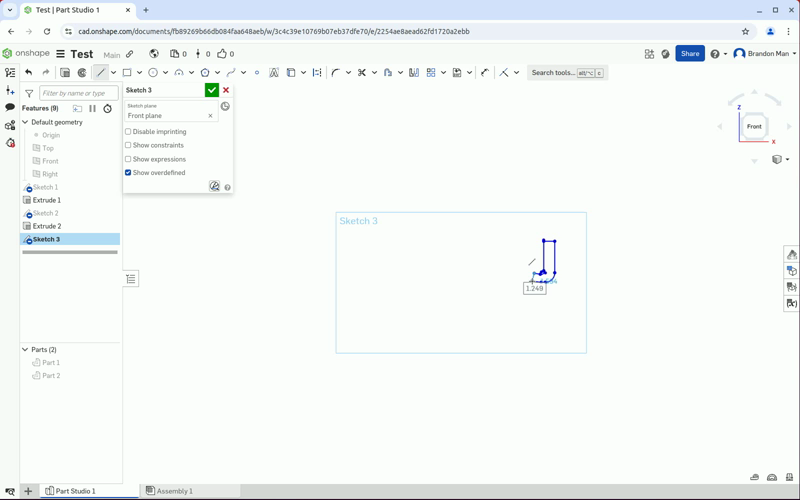
key(esc)
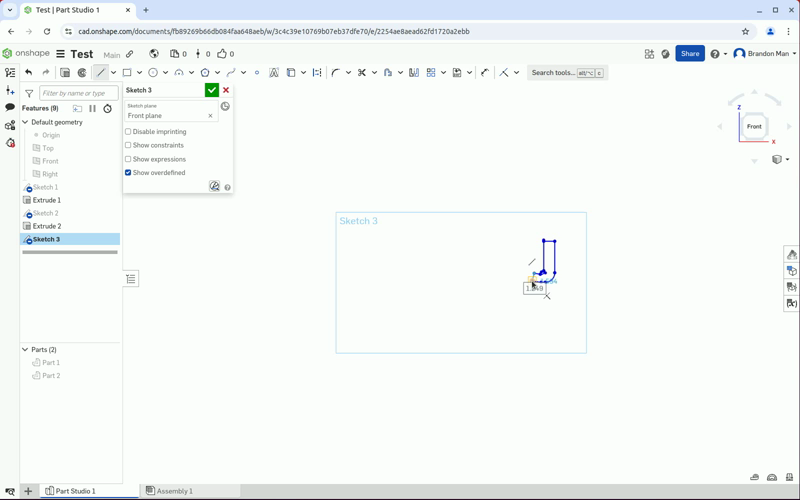
mouse_move(538, 275)
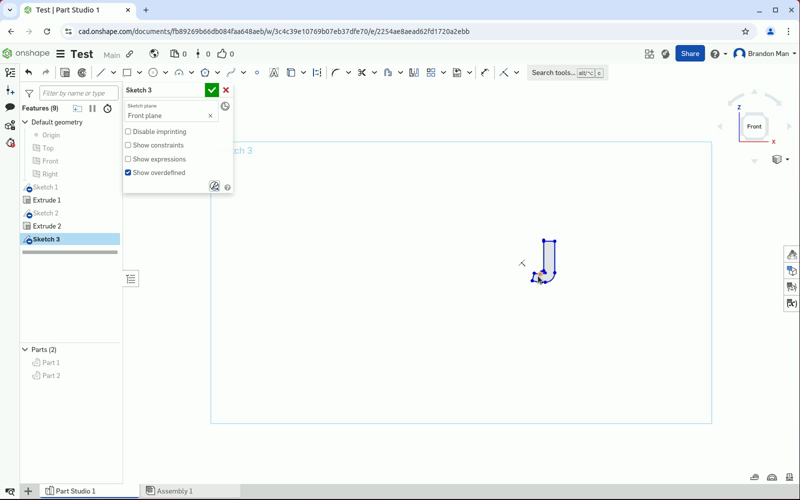
scroll(6)
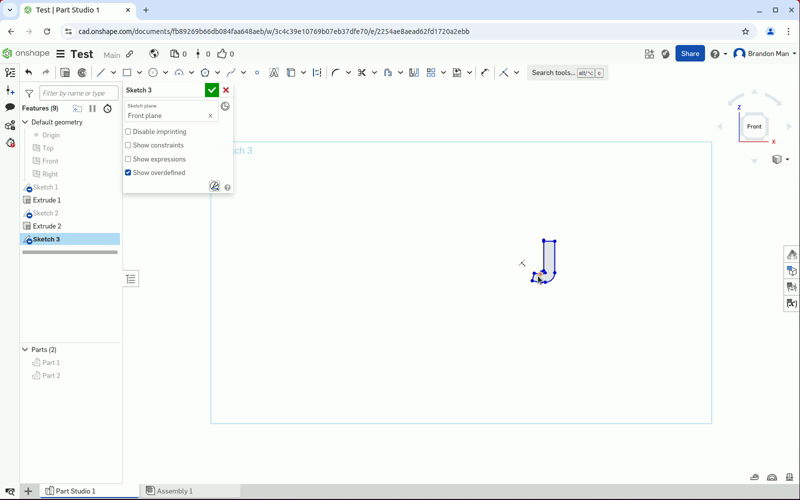
scroll(6)
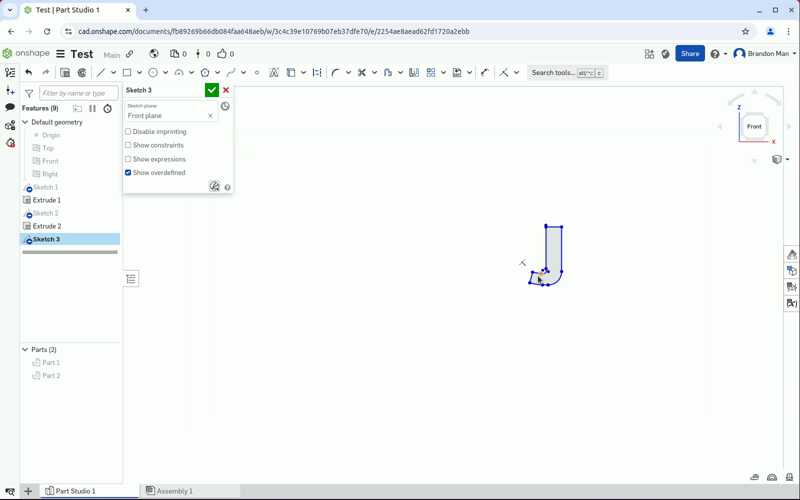
scroll(6)
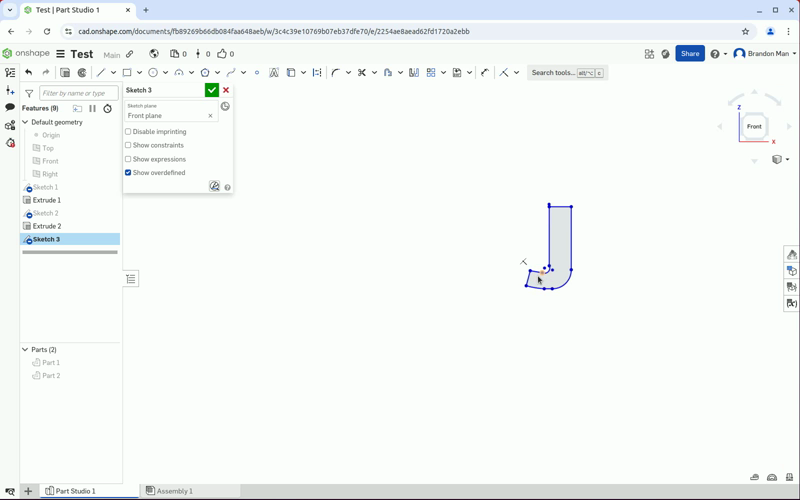
scroll(6)
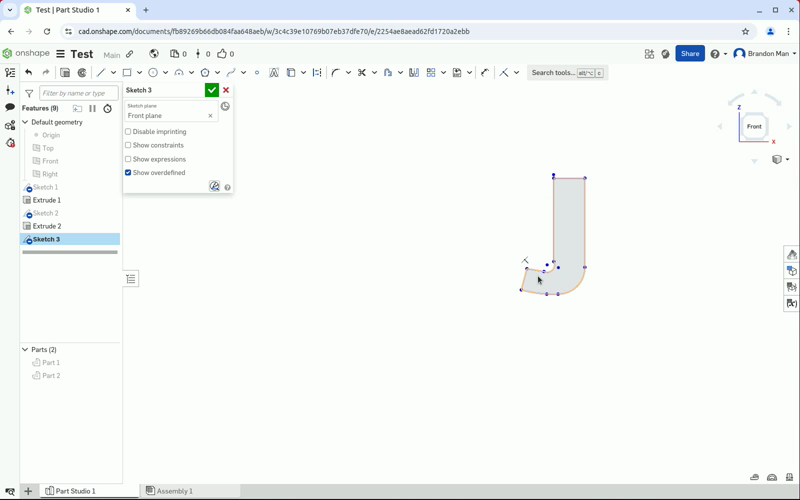
scroll(6)
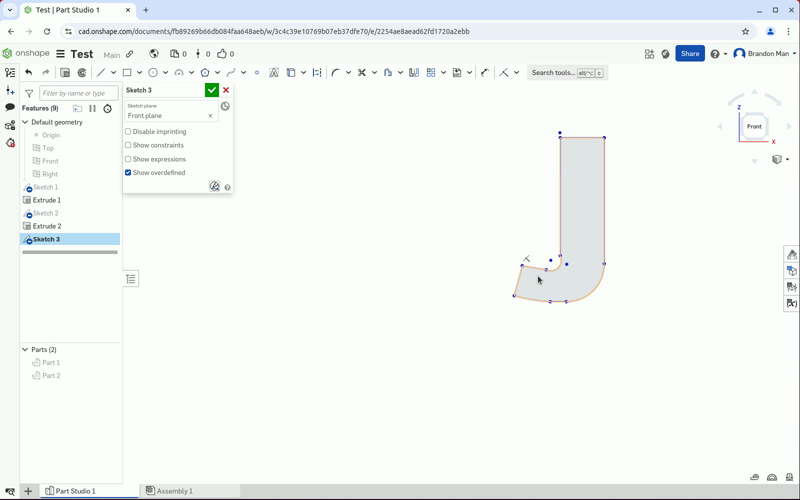
scroll(6)
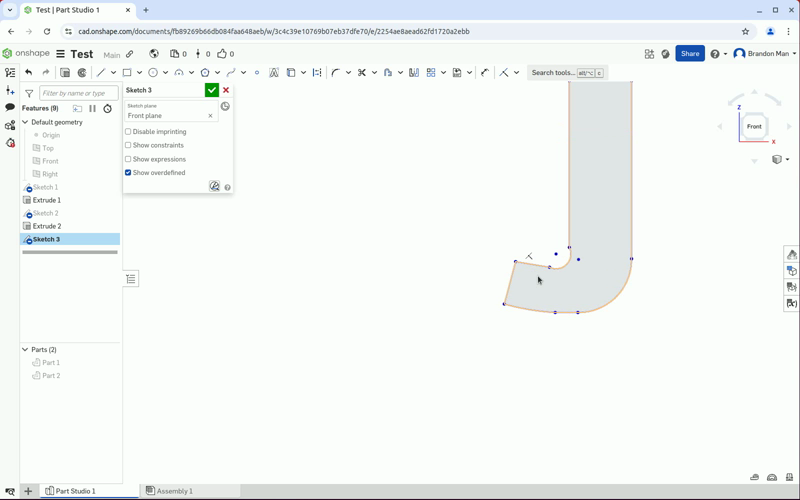
scroll(6)
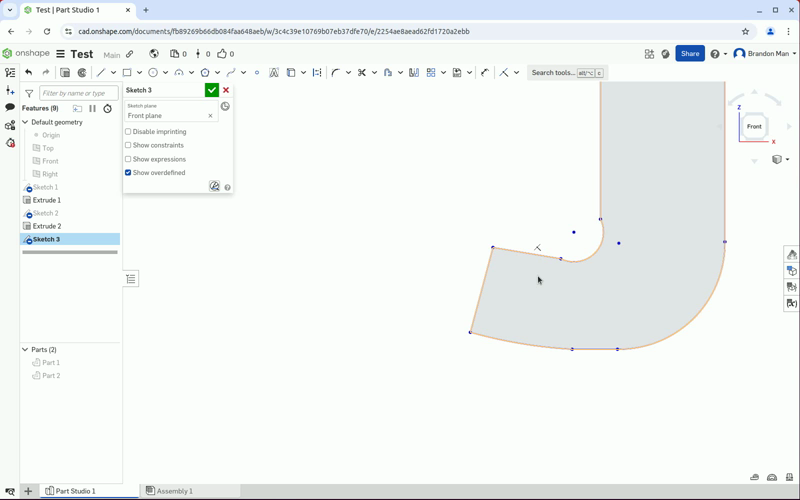
click(538, 275)
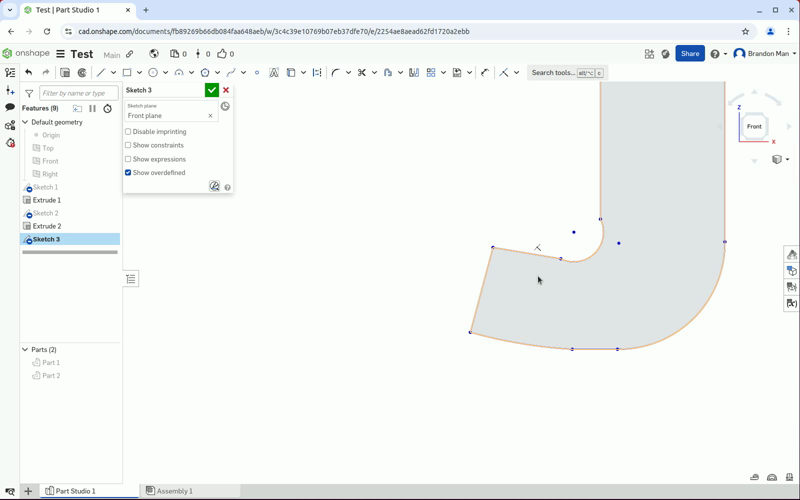
scroll(-6)
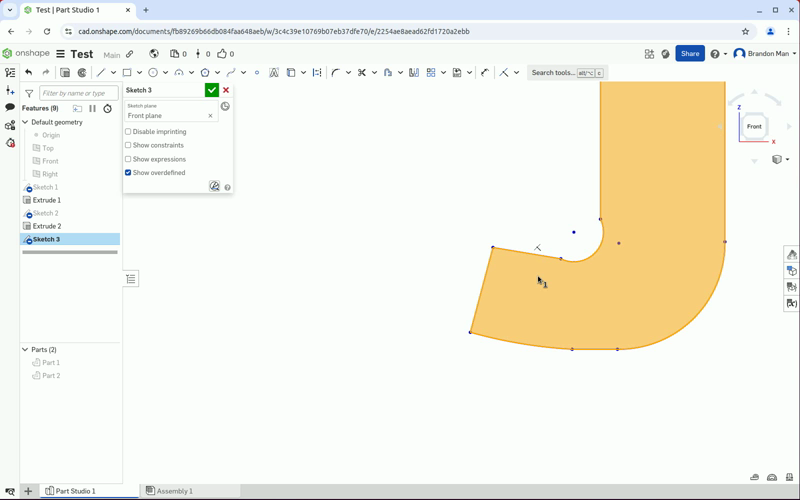
scroll(-6)
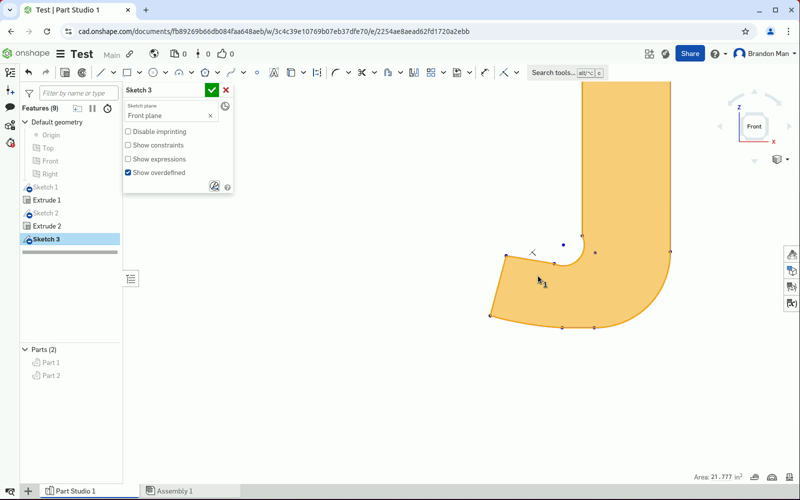
scroll(-6)
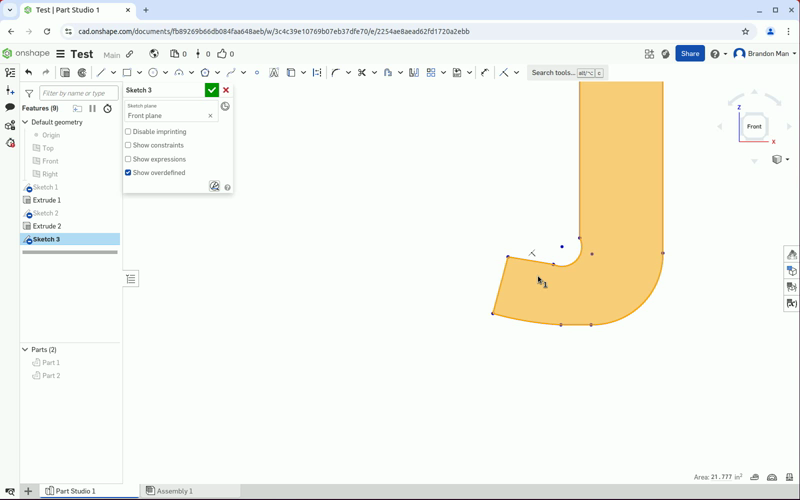
scroll(-6)
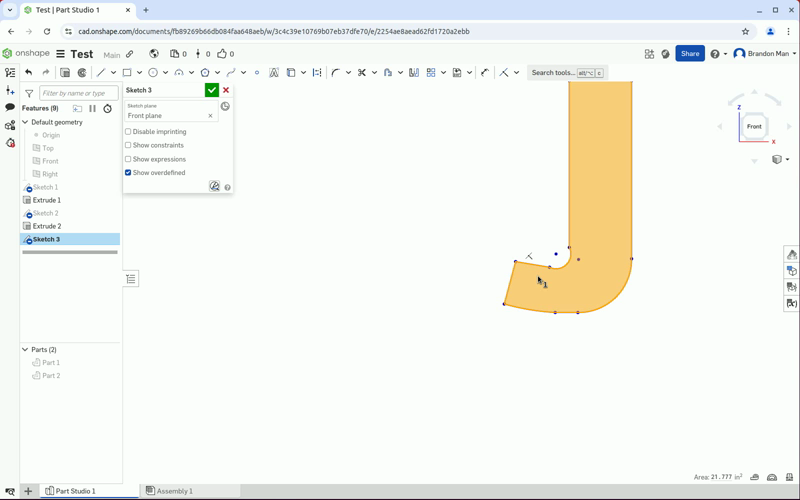
scroll(-6)
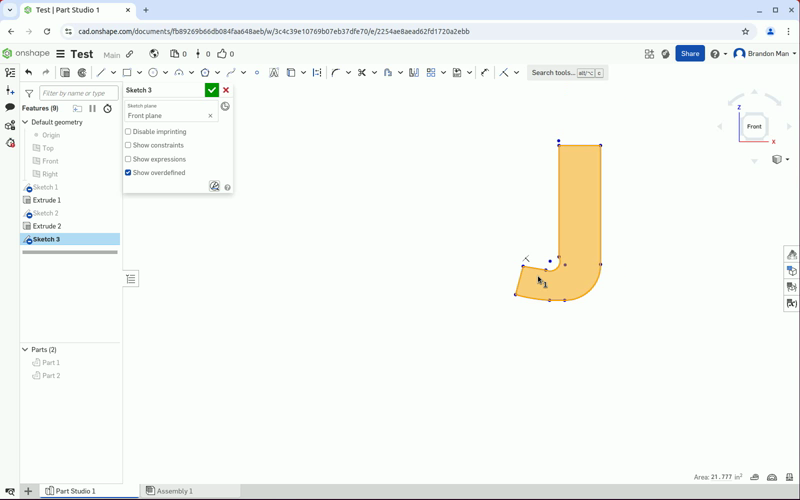
scroll(-6)
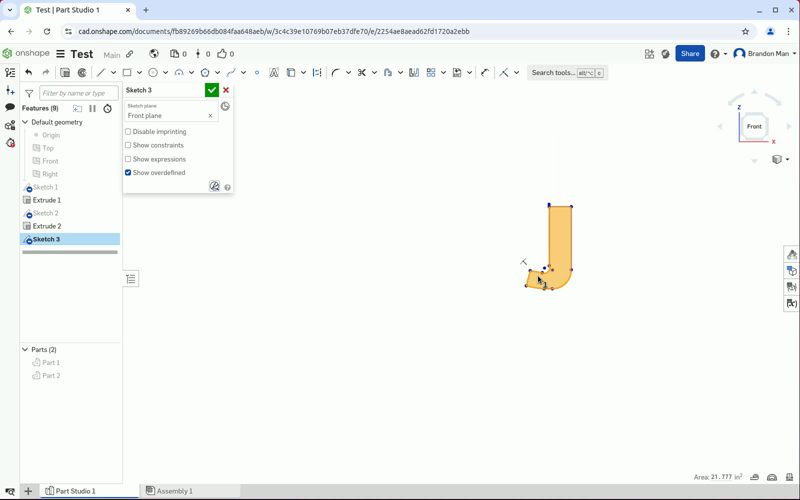
scroll(-6)
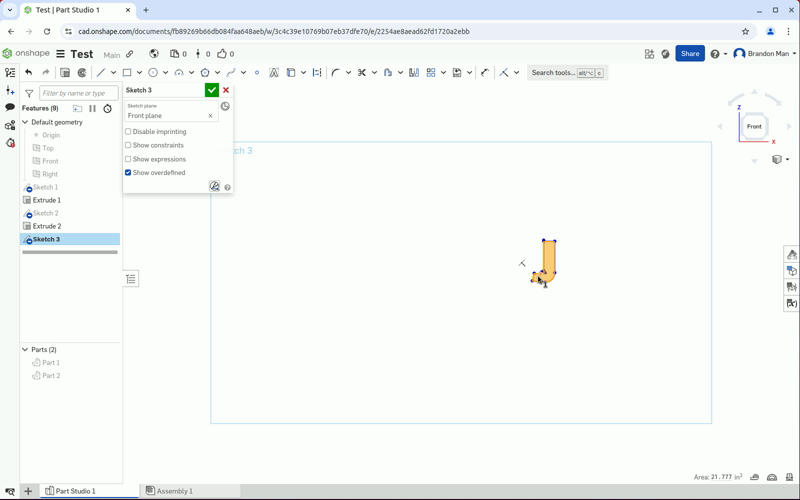
mouse_move(73, 352)
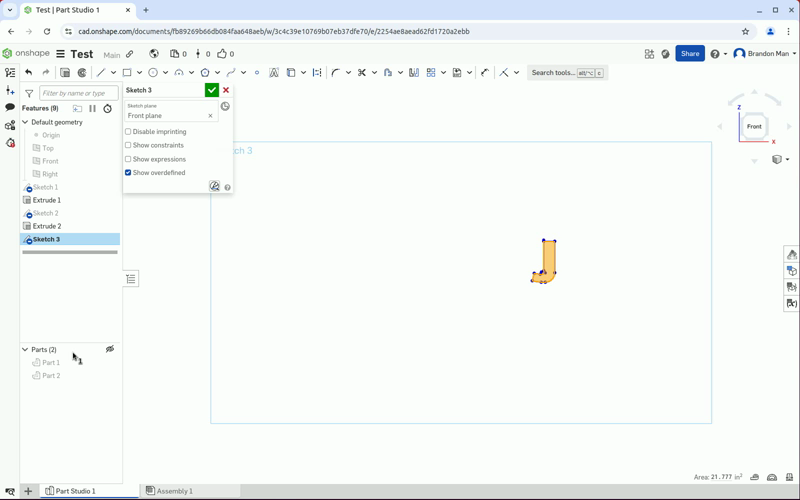
key(shift+y)
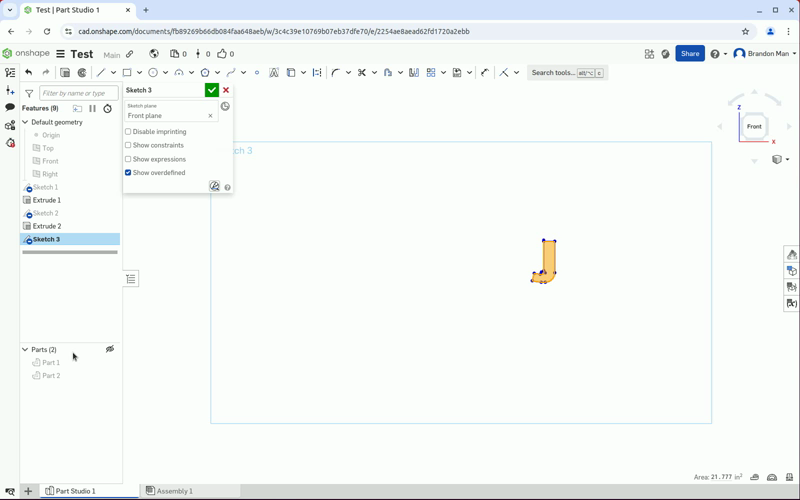
key(shift+e)
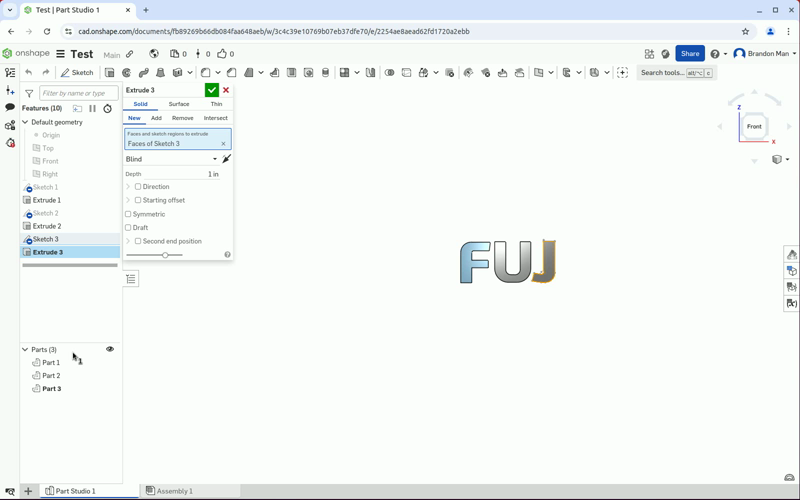
mouse_move(143, 106)
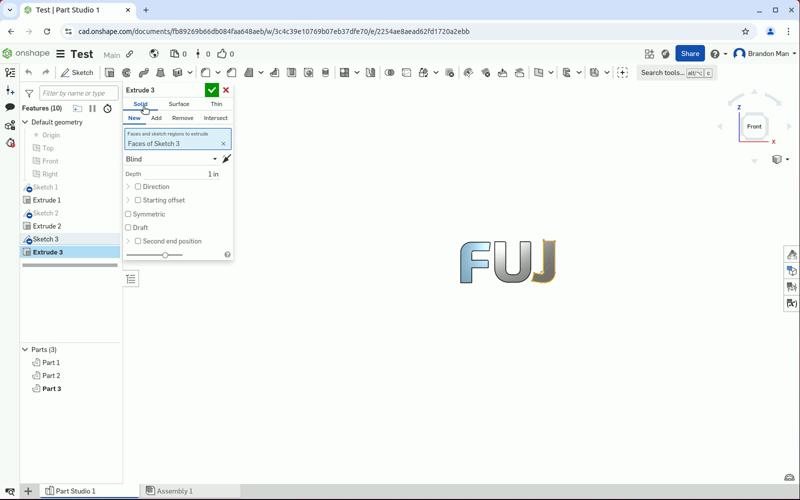
click(143, 106)
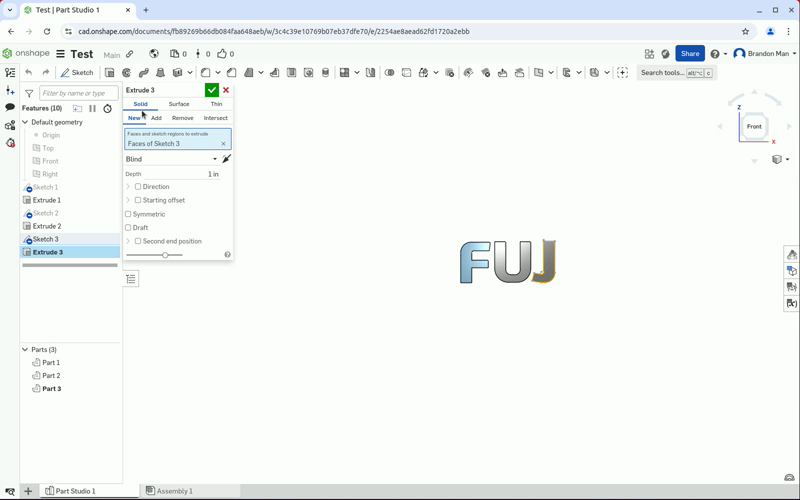
mouse_move(137, 120)
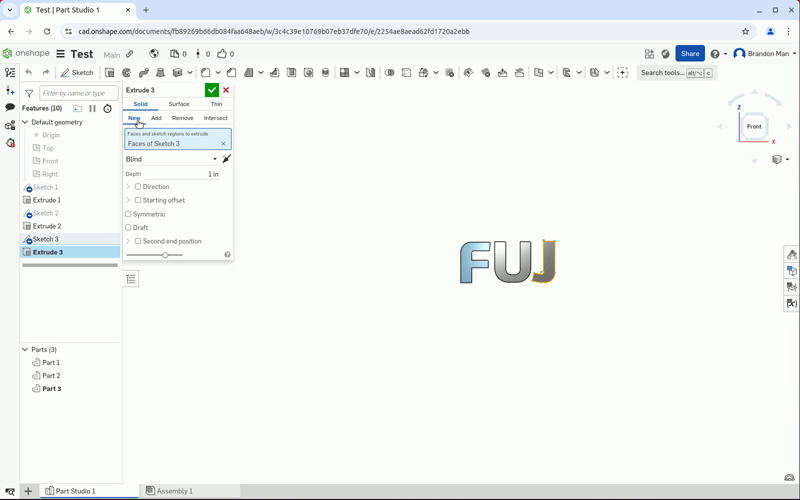
click(137, 120)
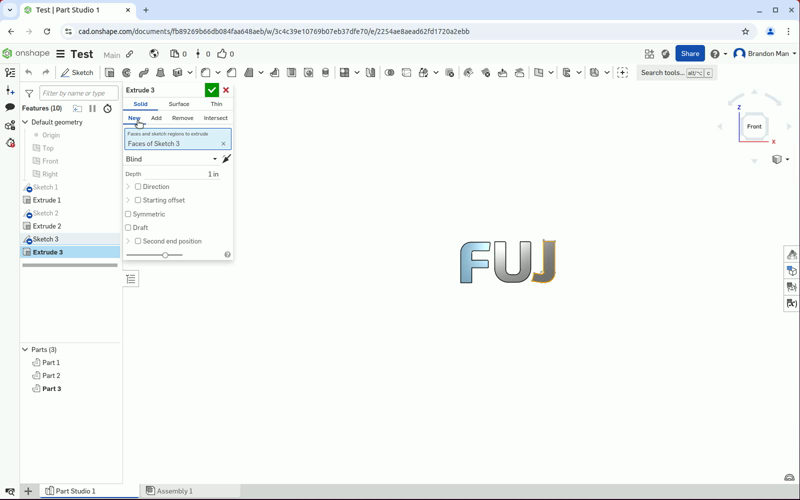
key(tab, 4)
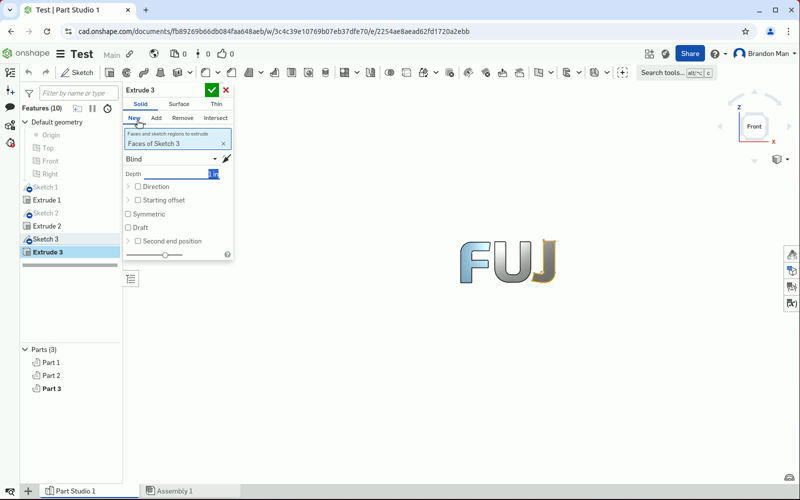
text(2.166)
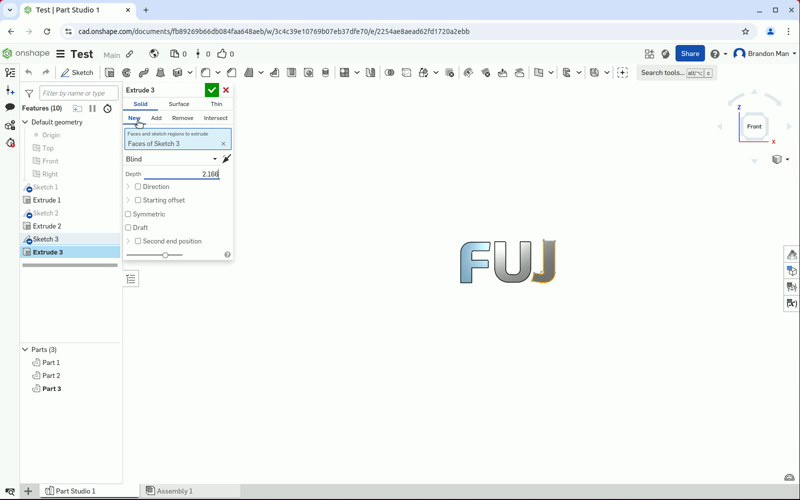
key(enter)
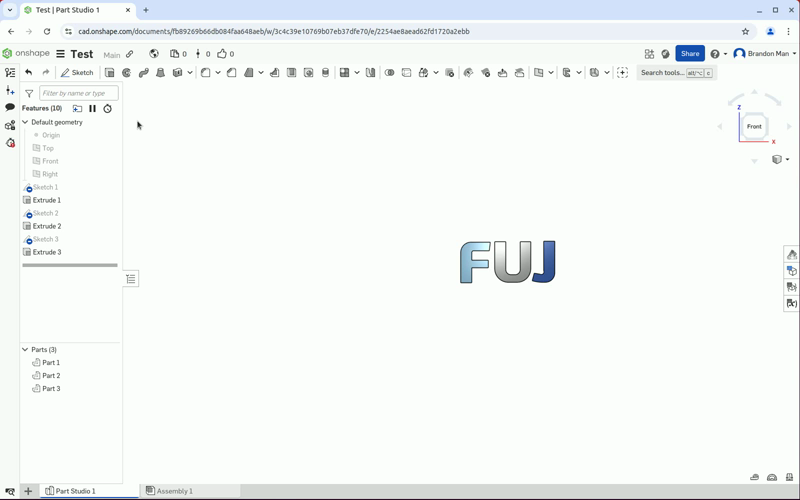
key(shift+h)
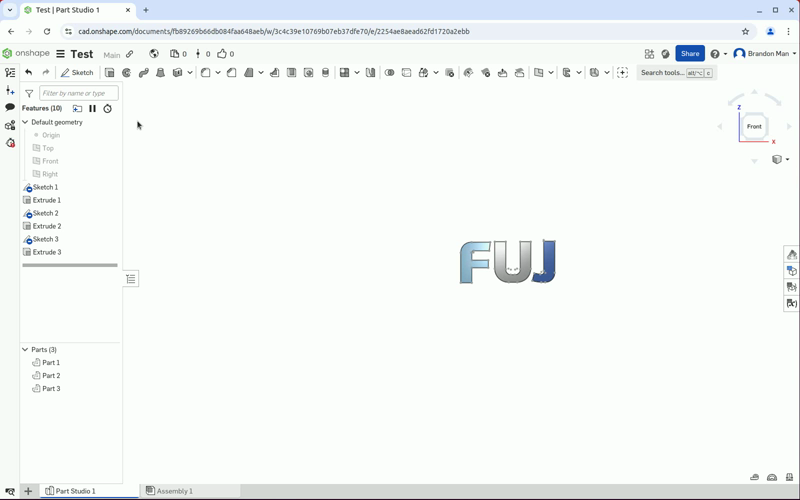
key(shift+h)
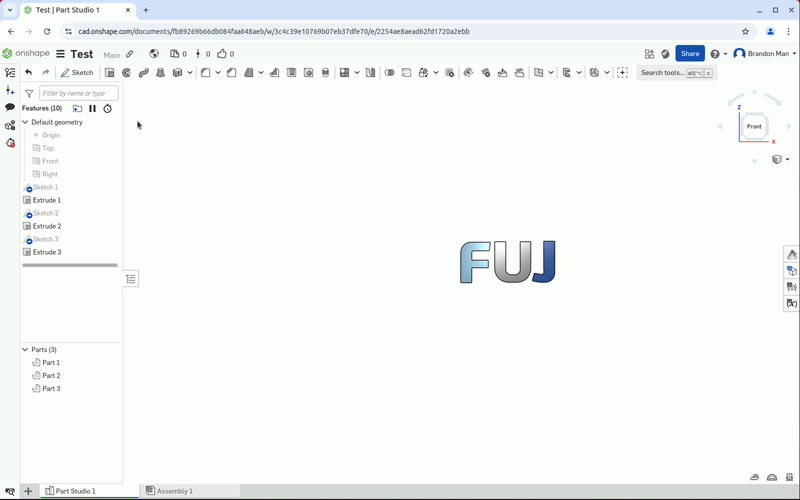
mouse_move(73, 189)
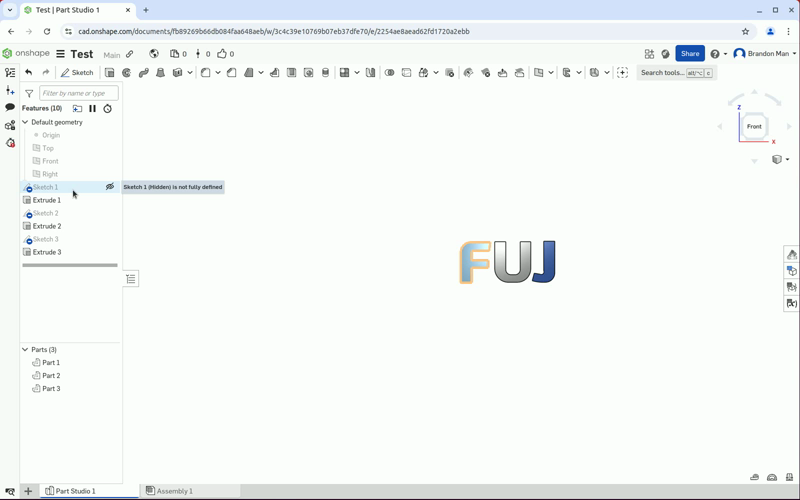
click(73, 189)
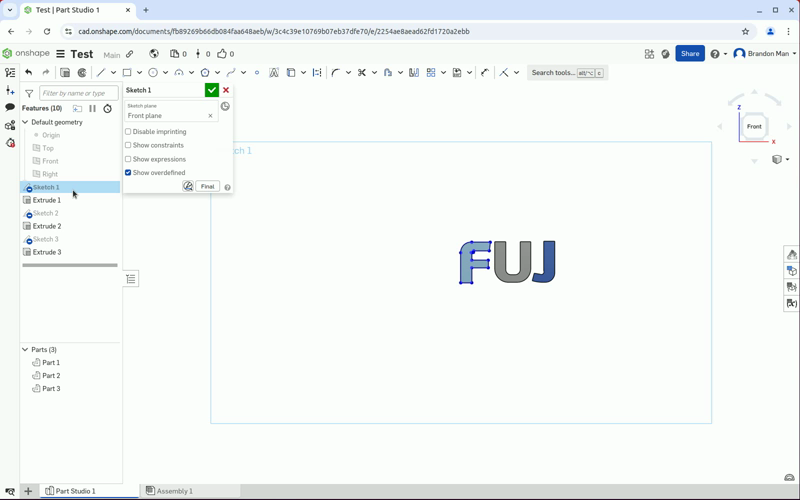
mouse_move(229, 92)
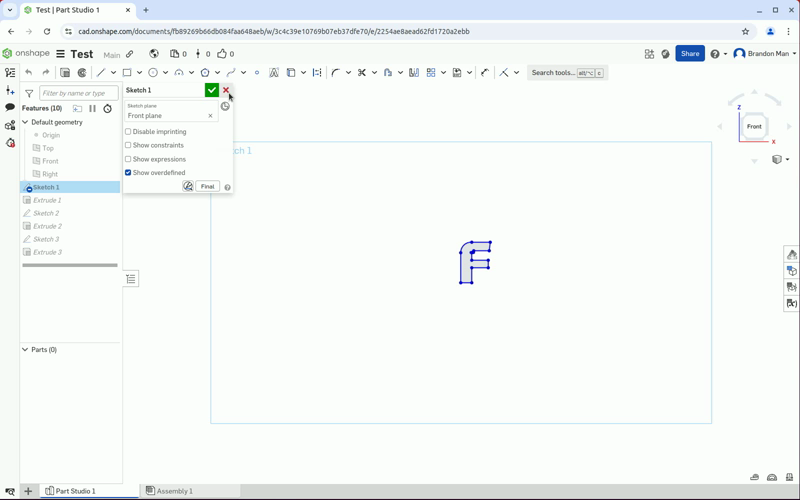
click(229, 92)
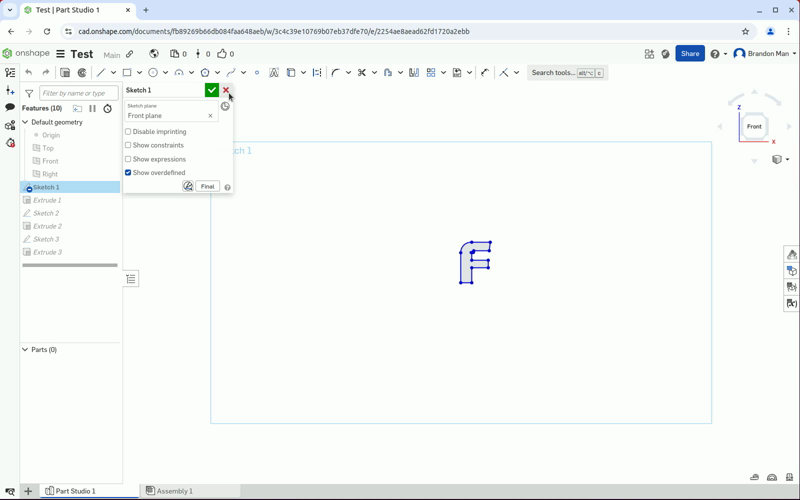
key(shift+s)
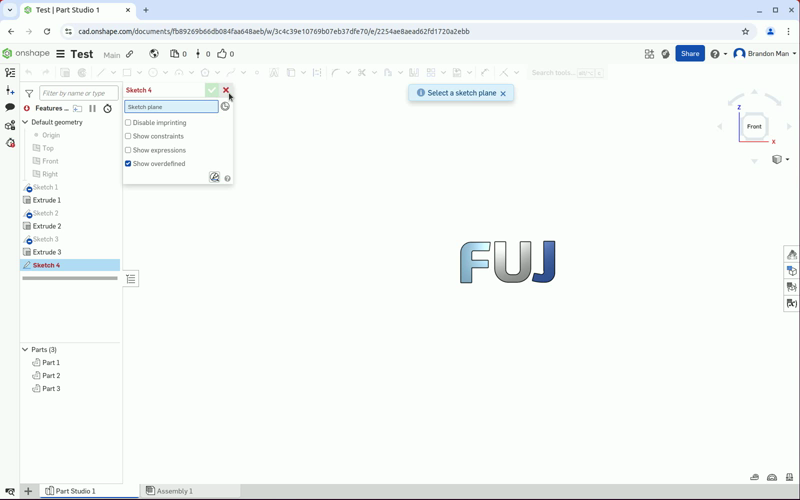
mouse_move(73, 163)
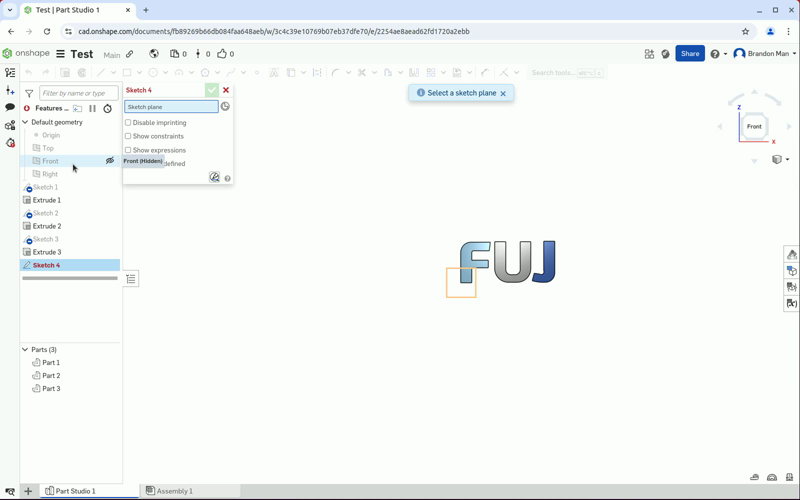
click(73, 163)
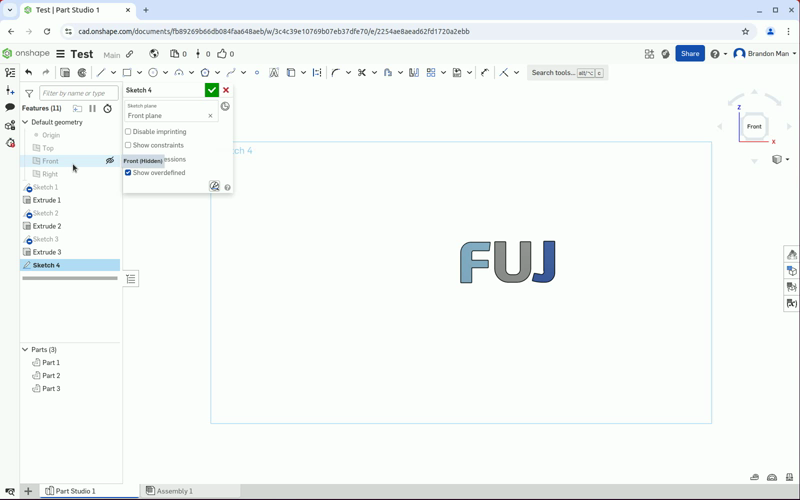
mouse_move(73, 352)
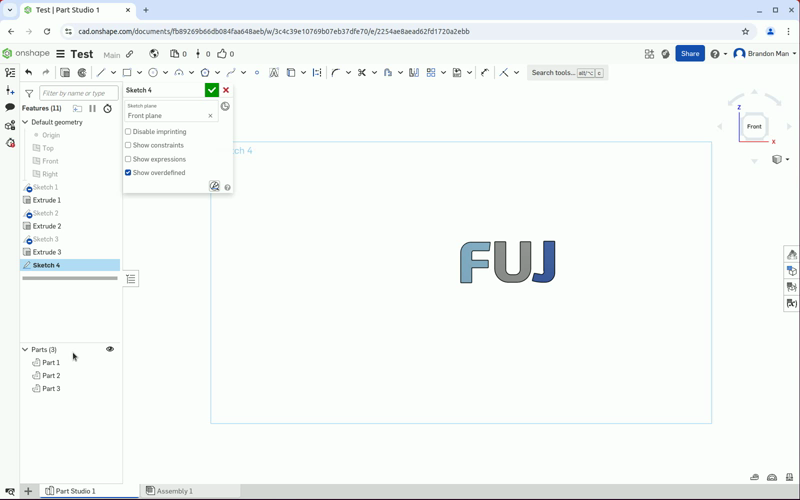
key(y)
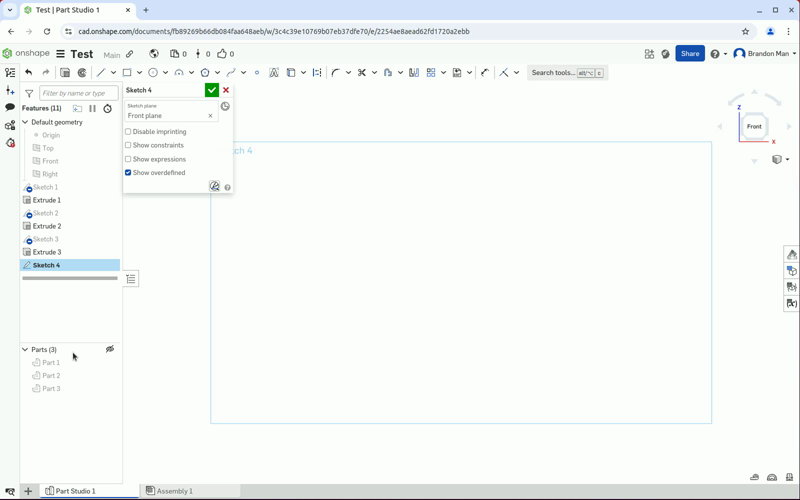
key(l)
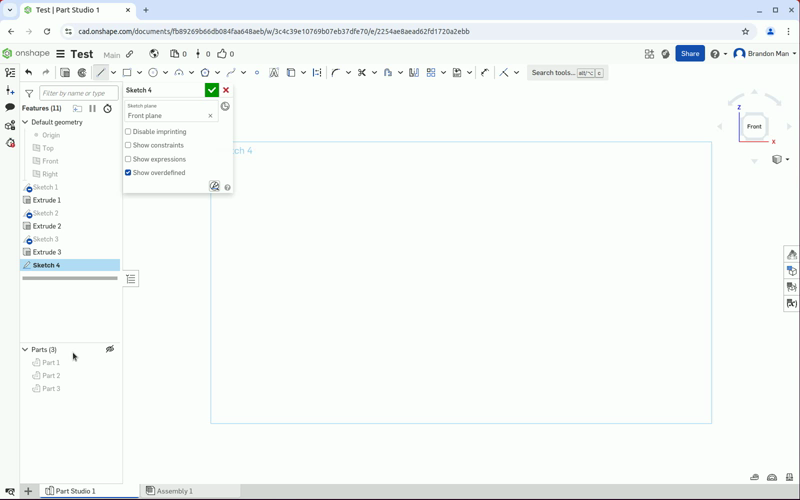
key_down(shift)
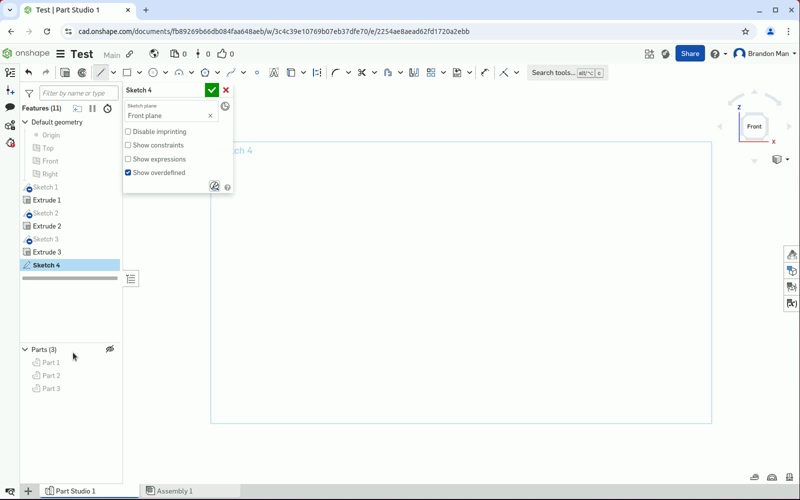
mouse_move(562, 282)
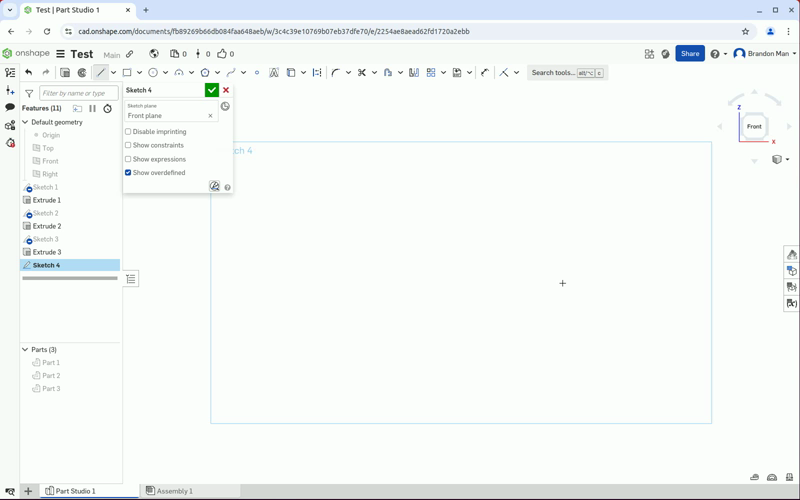
click(562, 282)
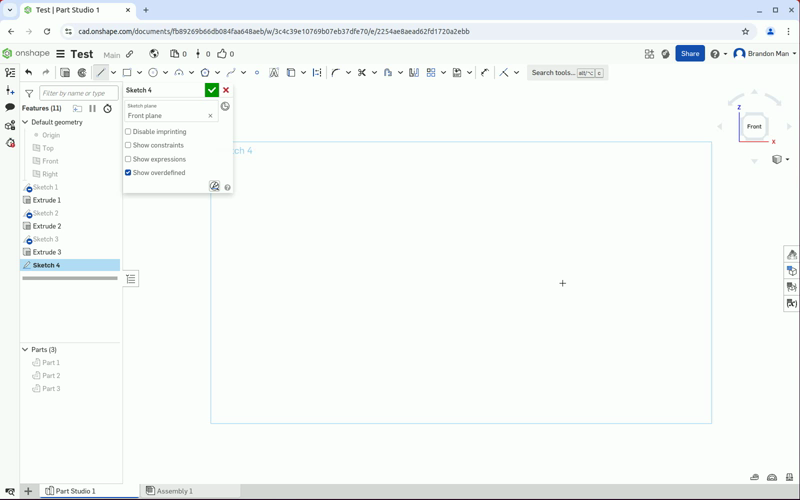
key_up(shift)
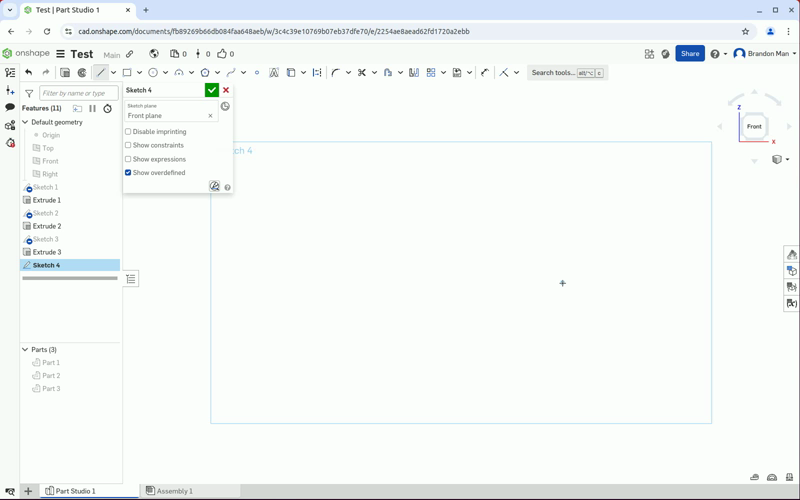
key_down(shift)
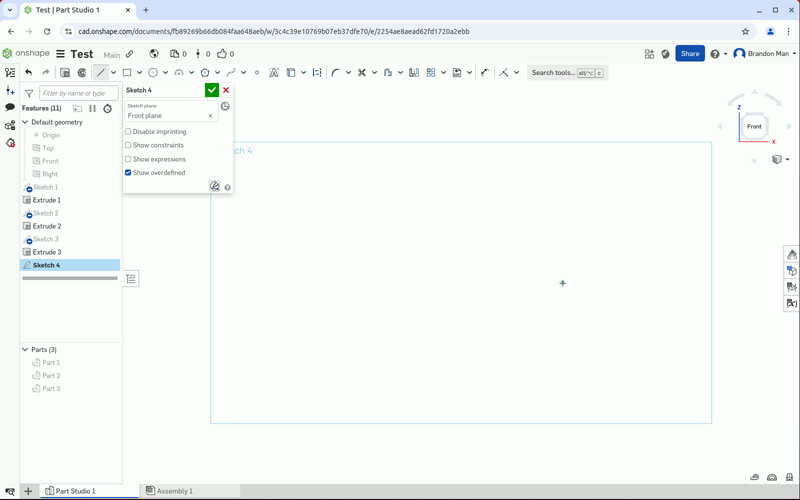
mouse_move(589, 282)
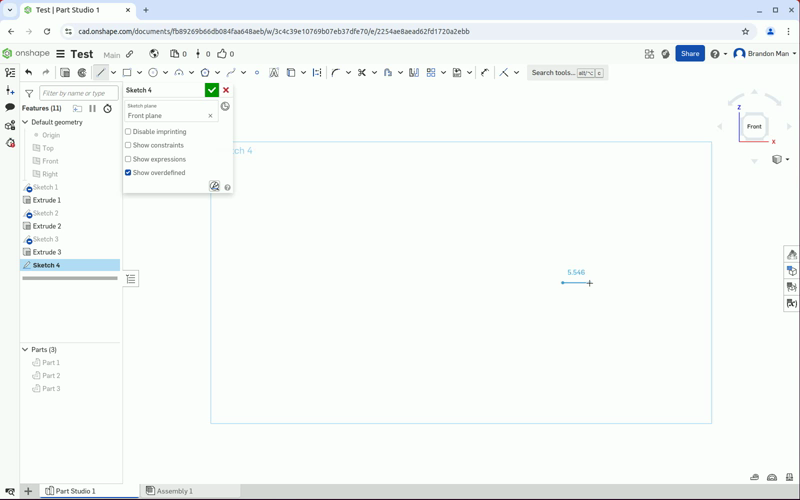
mouse_move(573, 282)
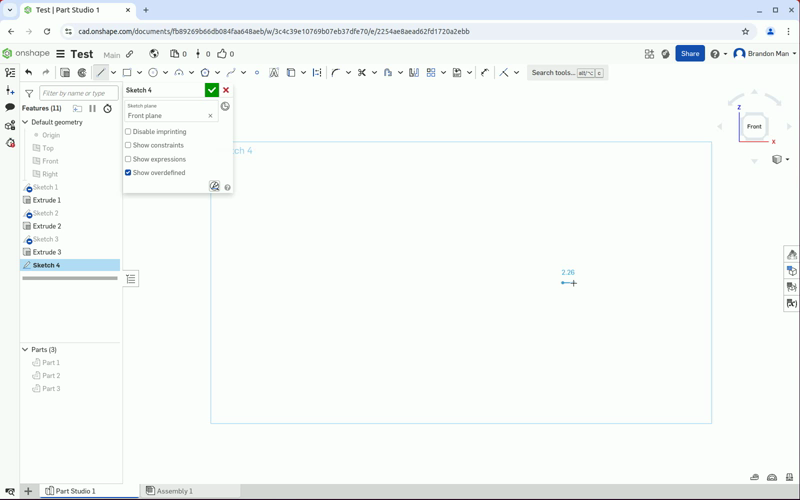
click(573, 282)
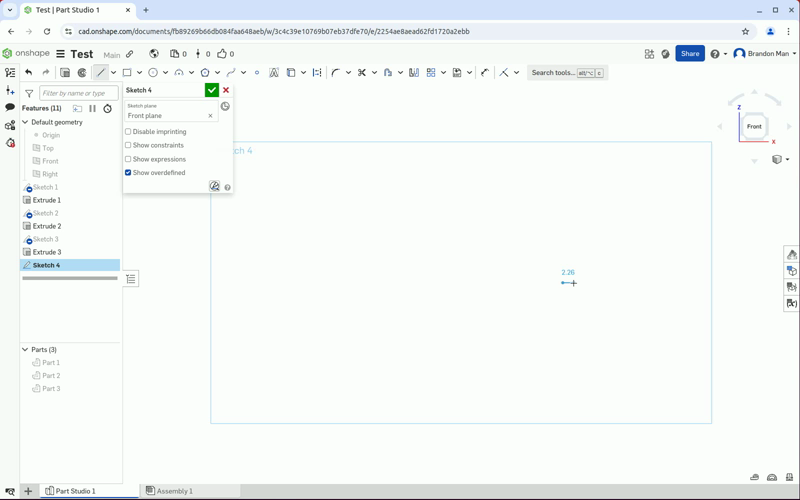
key_up(shift)
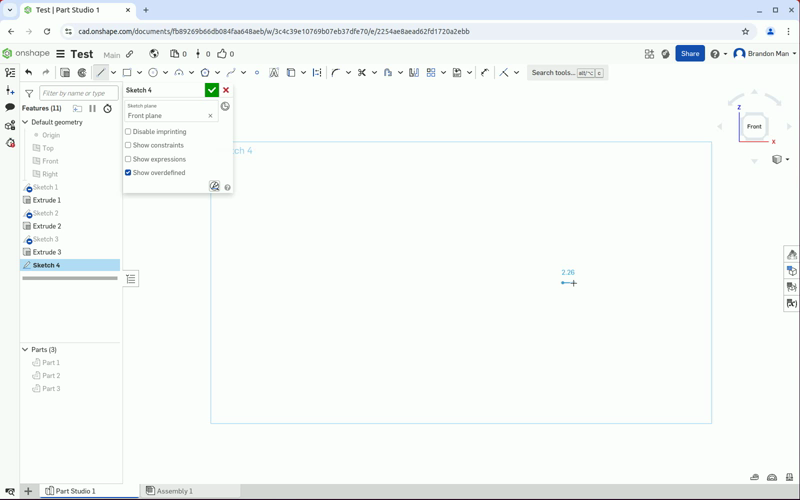
key_down(shift)
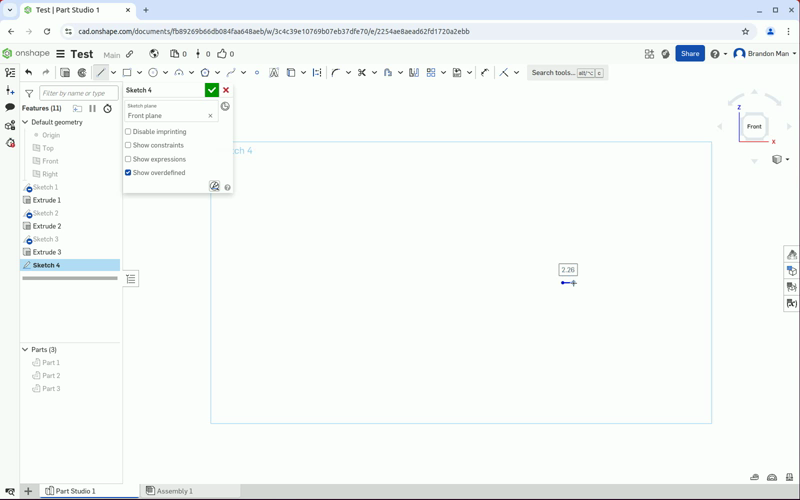
mouse_move(589, 282)
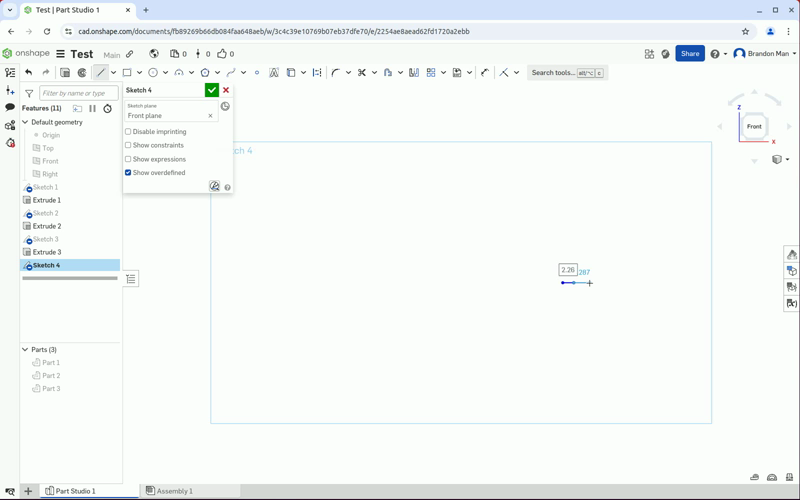
mouse_move(573, 242)
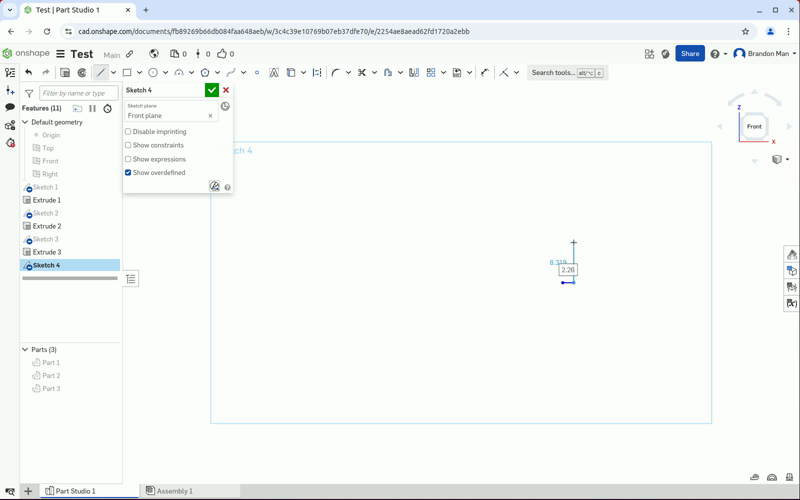
click(573, 242)
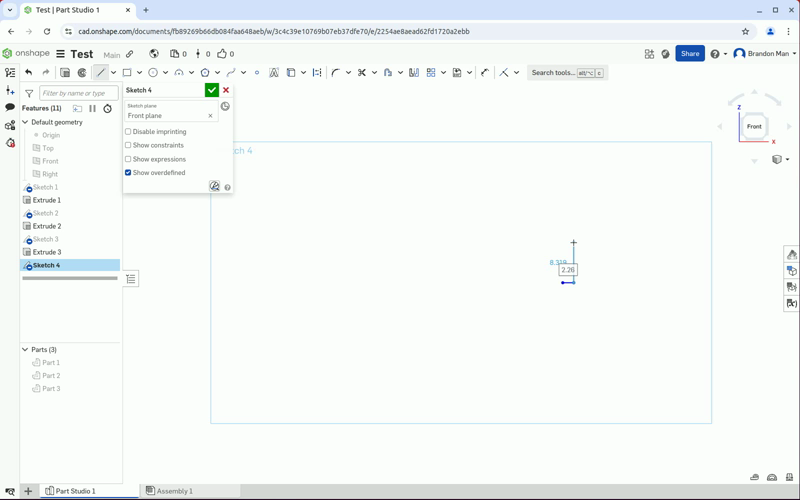
key_up(shift)
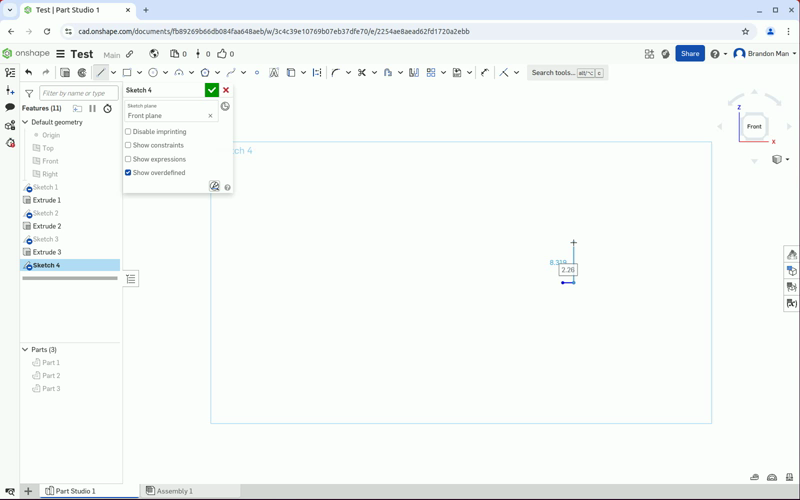
key_down(shift)
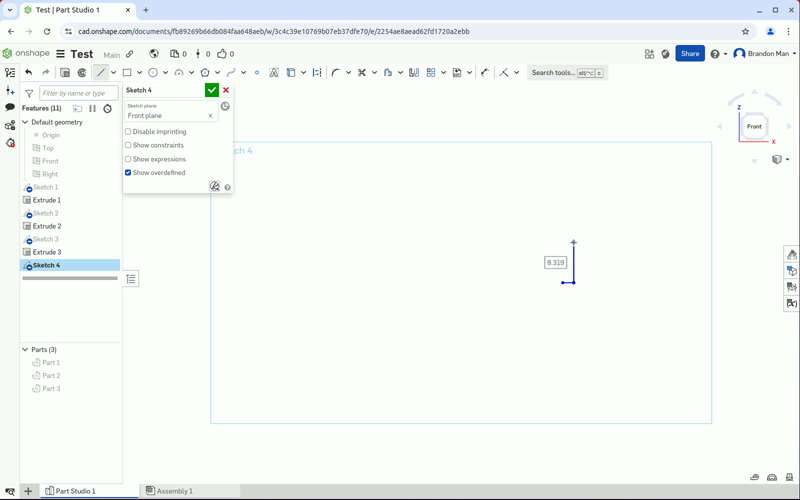
mouse_move(589, 242)
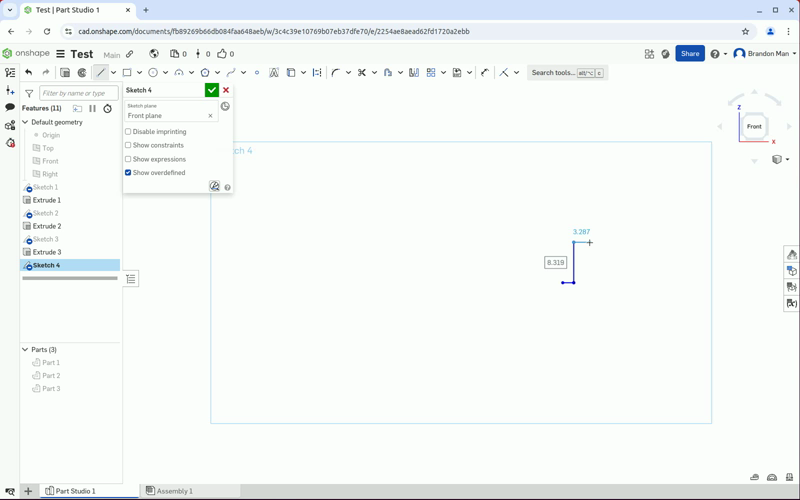
mouse_move(562, 242)
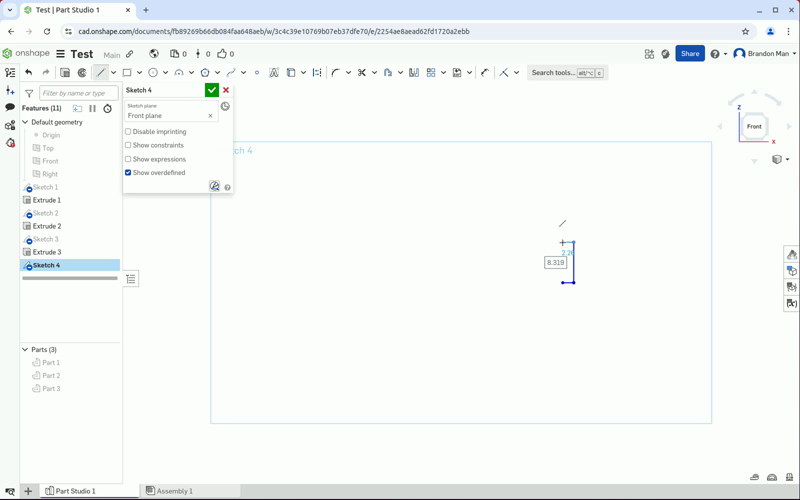
click(562, 242)
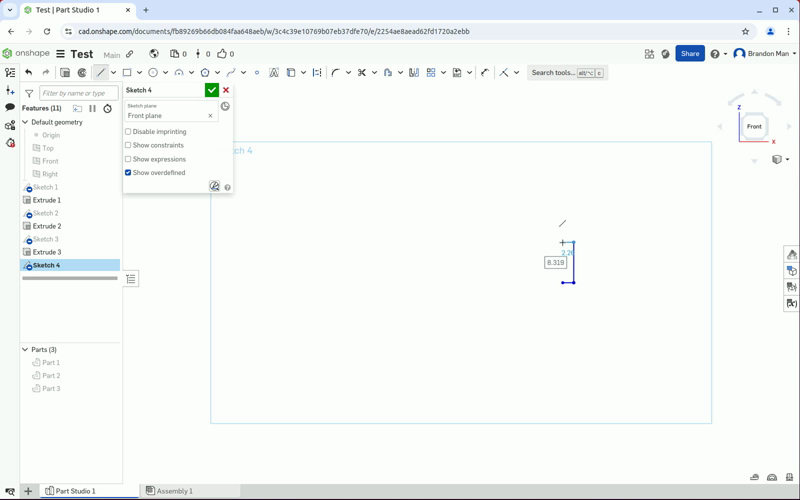
key_up(shift)
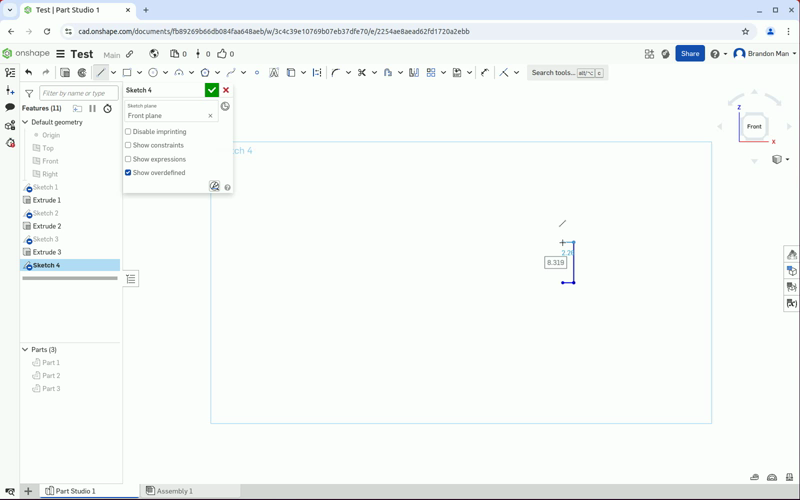
mouse_move(589, 242)
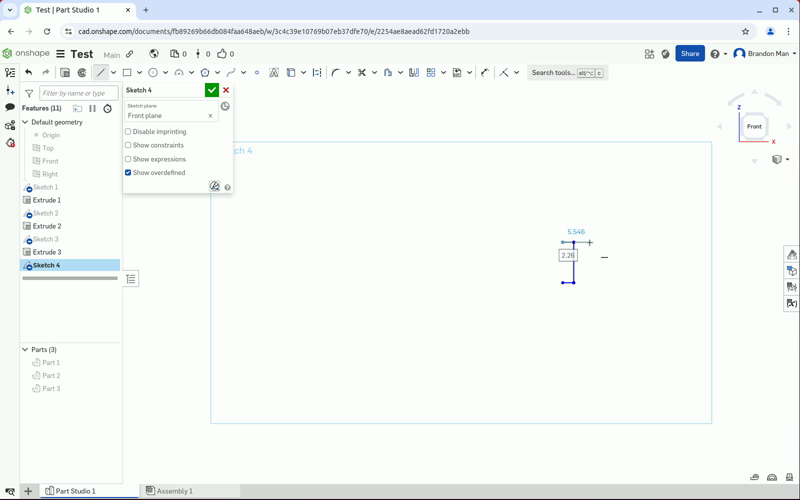
key_down(shift)
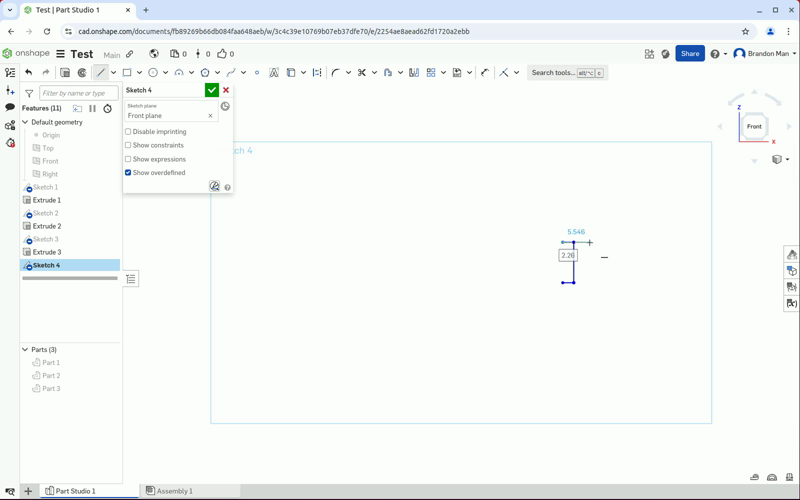
mouse_move(562, 282)
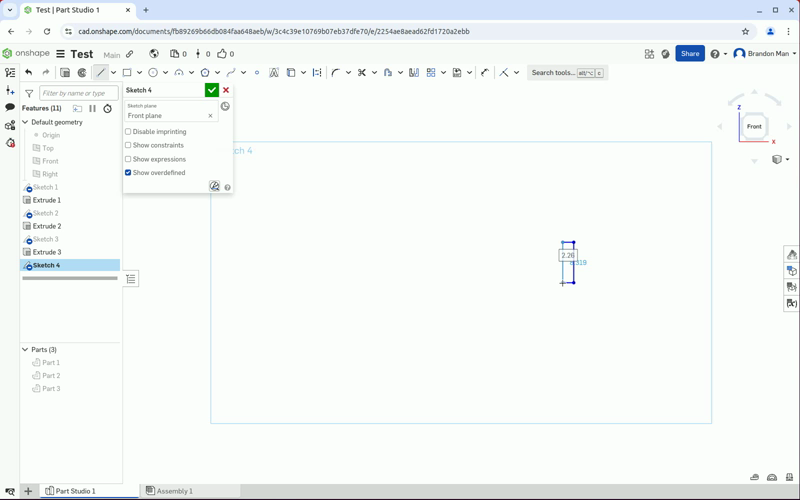
key_up(shift)
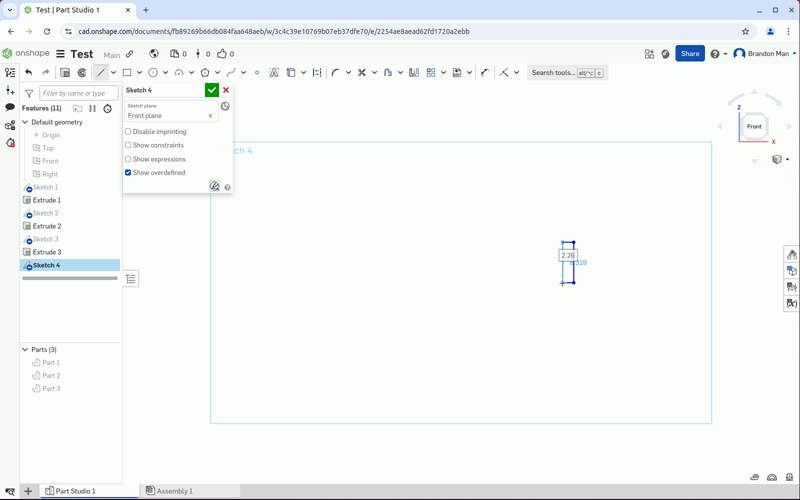
click(562, 282)
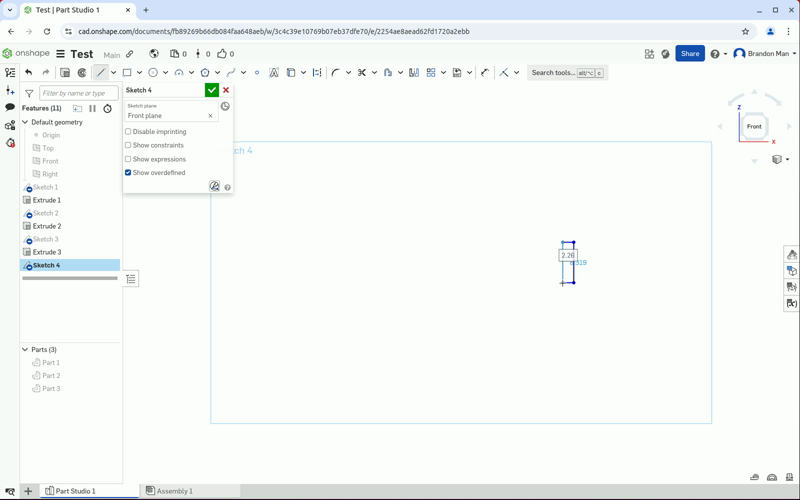
key(esc)
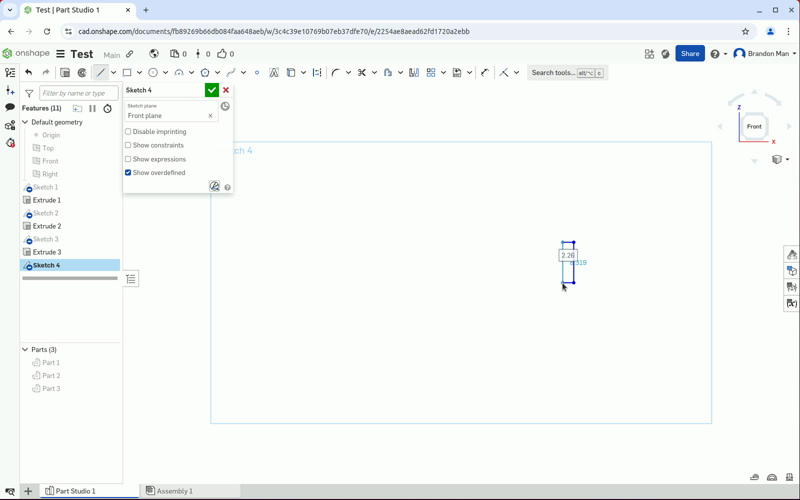
mouse_move(564, 250)
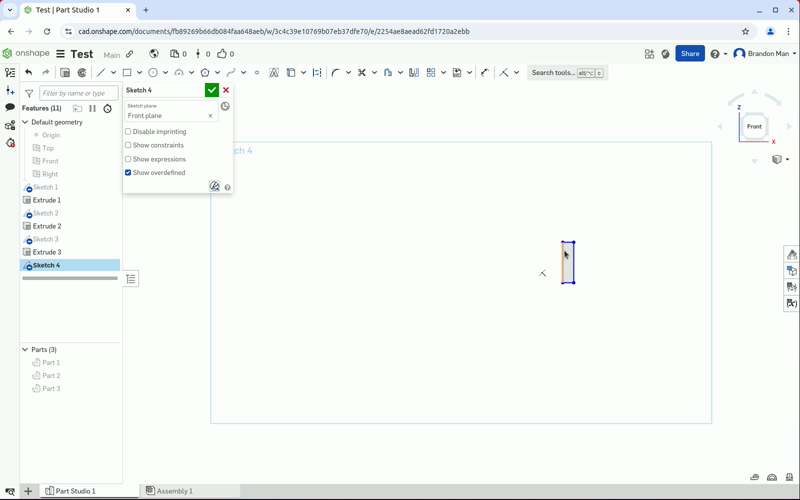
scroll(6)
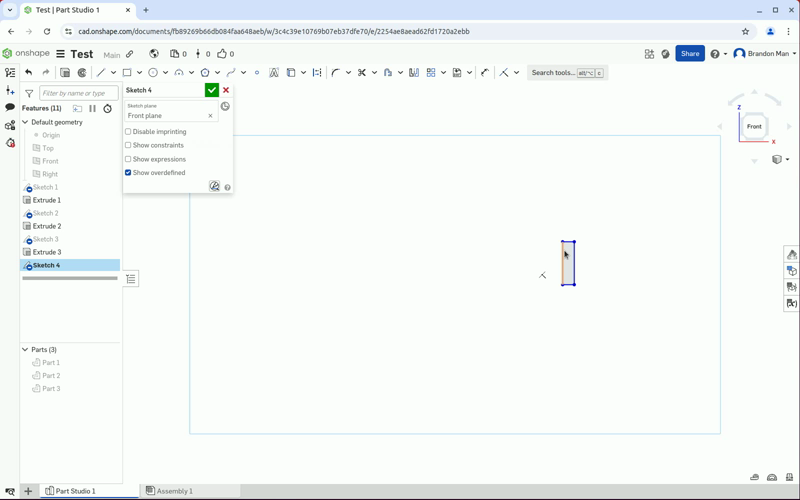
scroll(6)
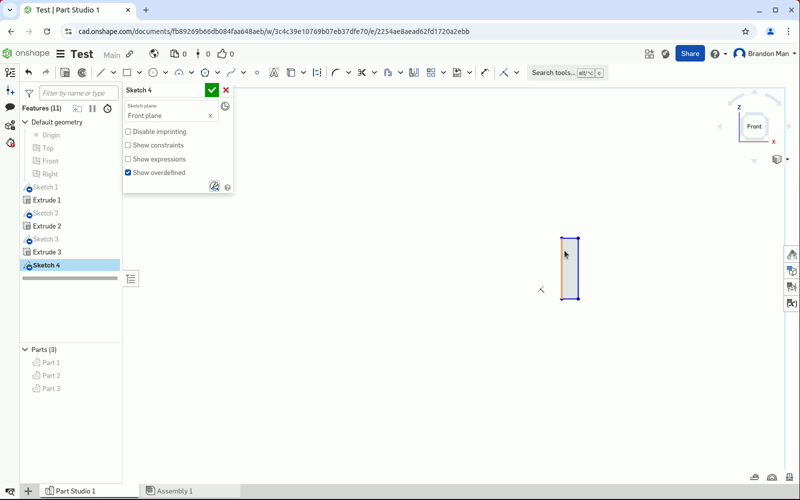
scroll(6)
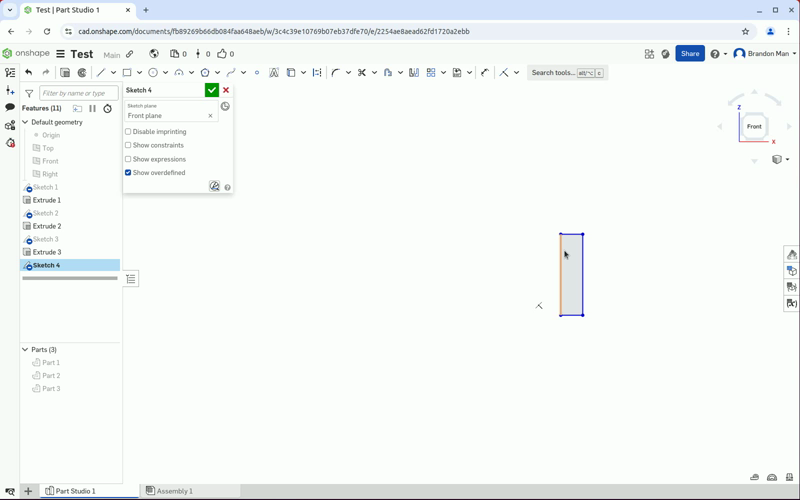
scroll(6)
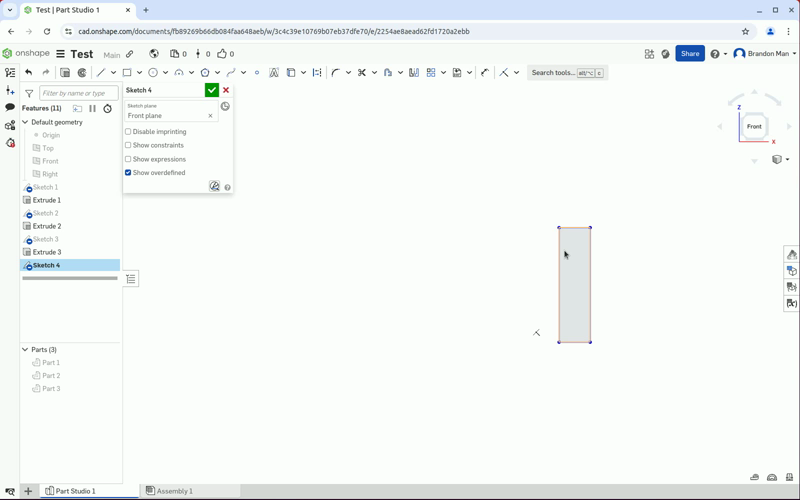
scroll(6)
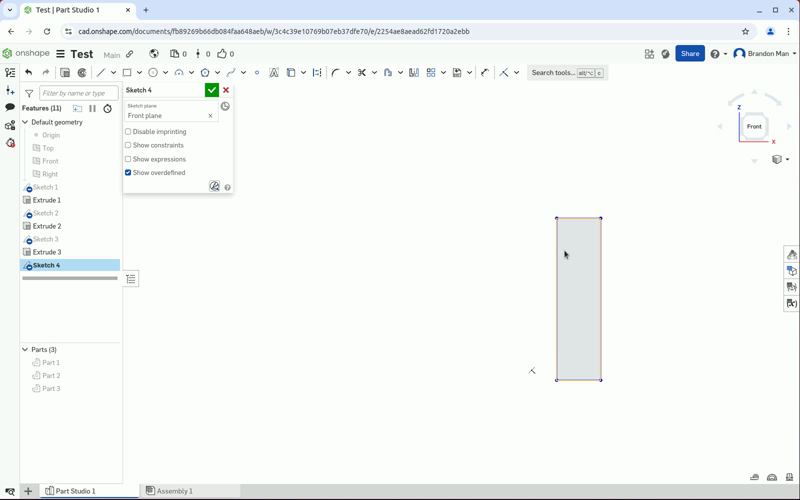
scroll(6)
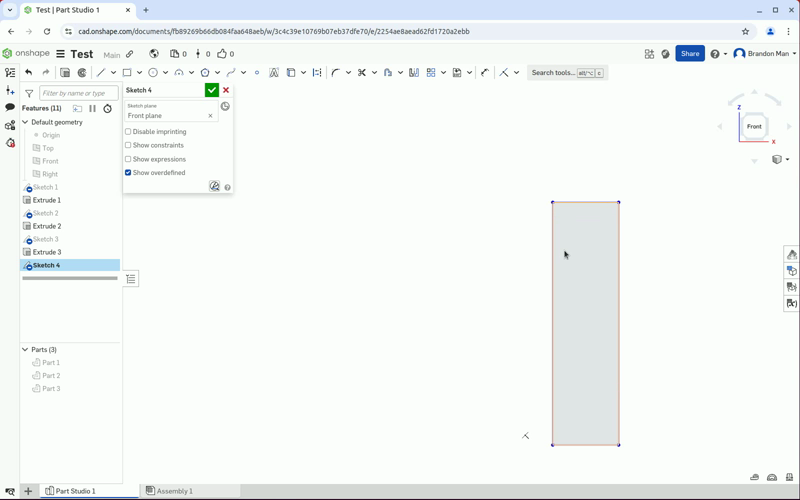
scroll(6)
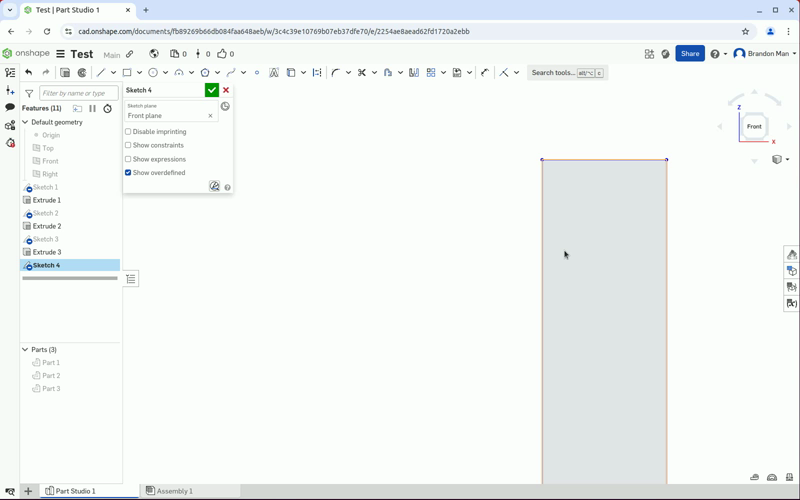
click(564, 250)
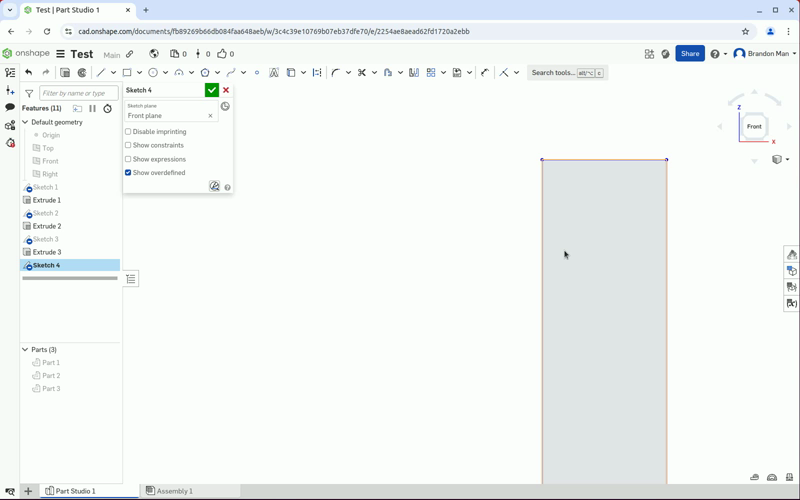
scroll(-6)
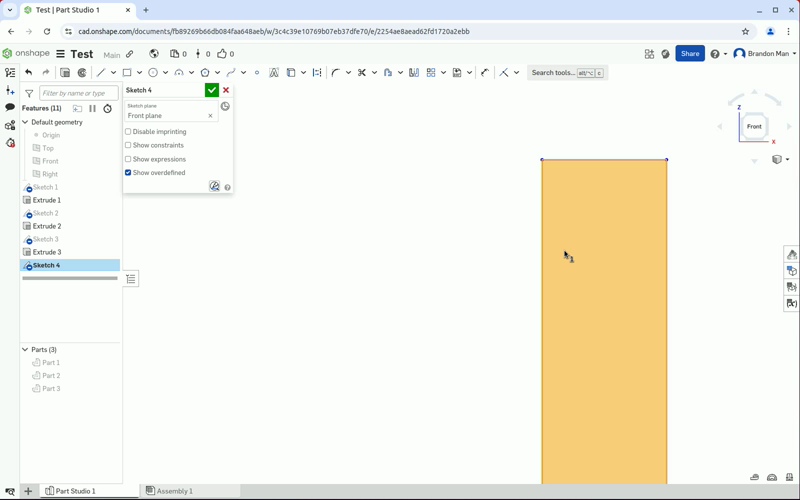
scroll(-6)
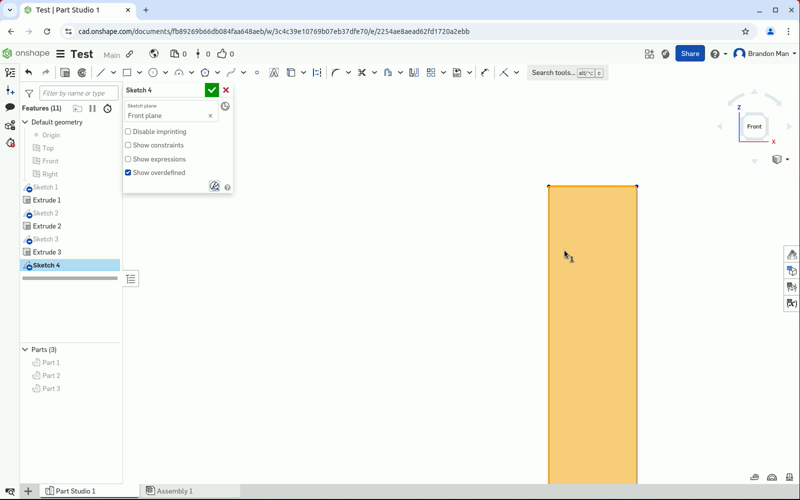
scroll(-6)
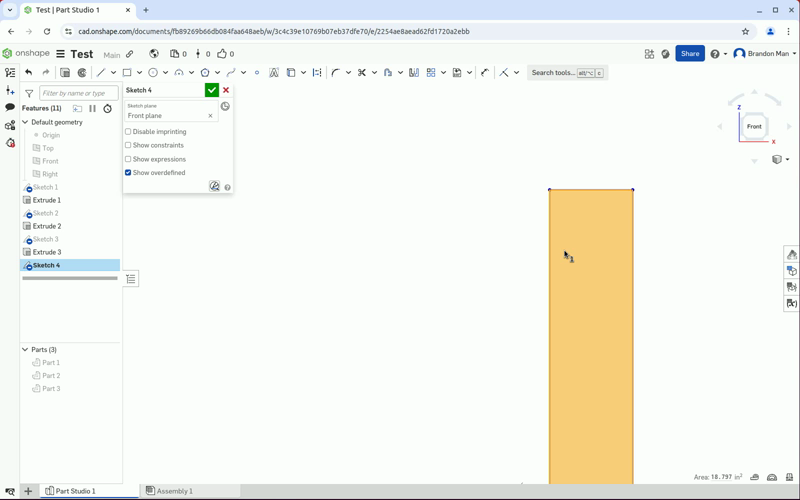
scroll(-6)
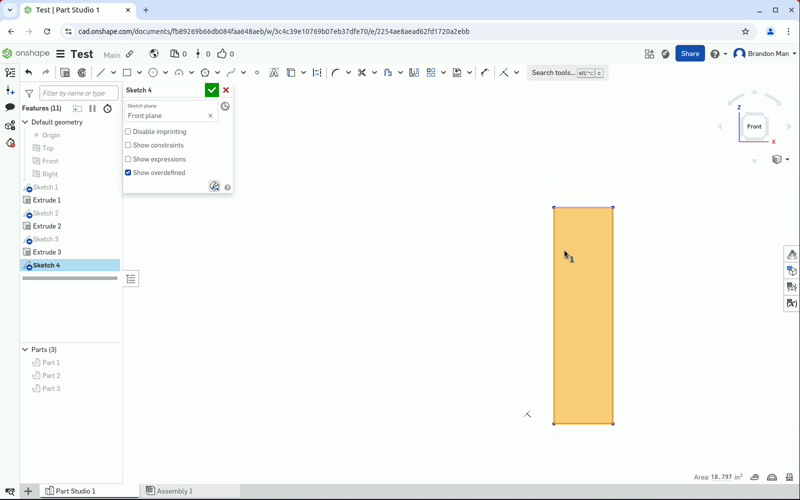
scroll(-6)
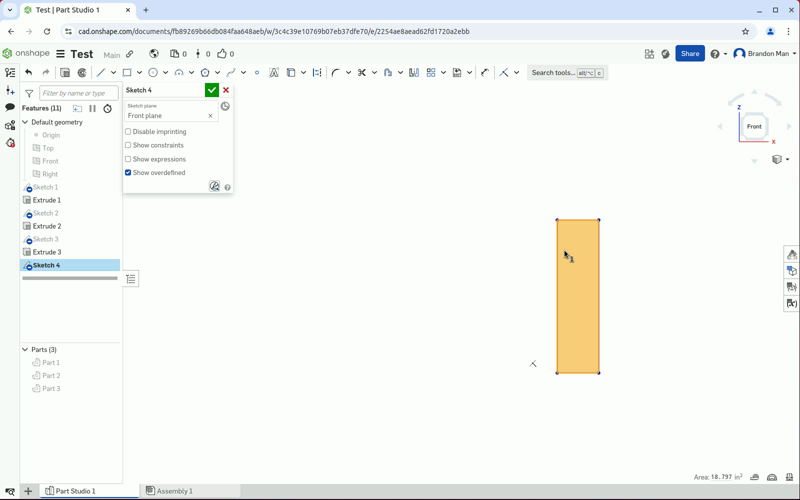
scroll(-6)
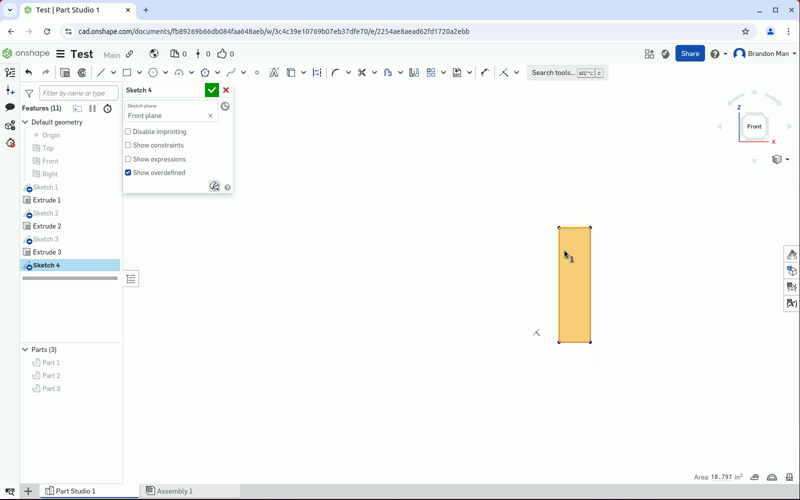
scroll(-6)
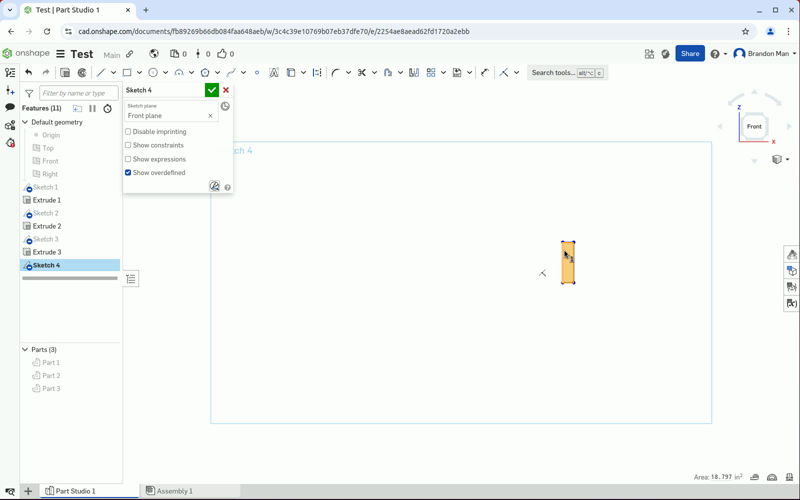
mouse_move(73, 352)
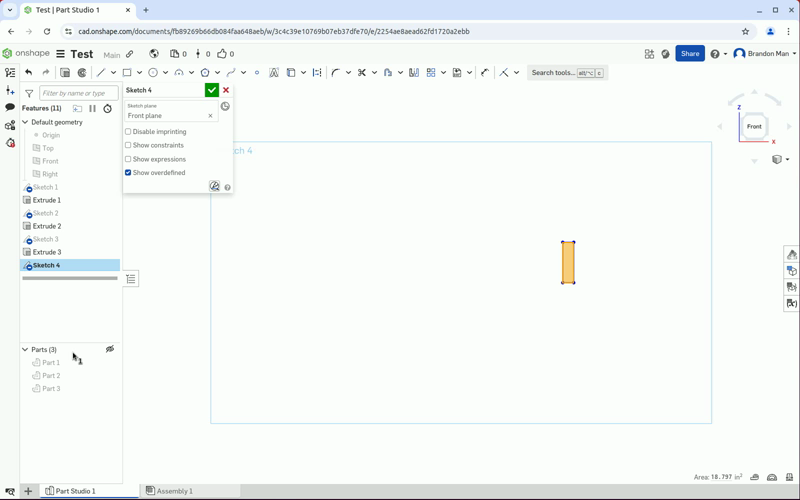
key(shift+y)
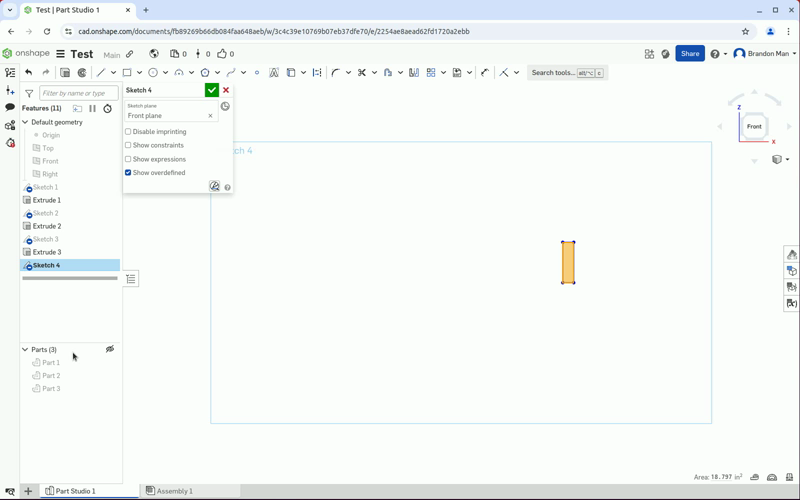
key(shift+e)
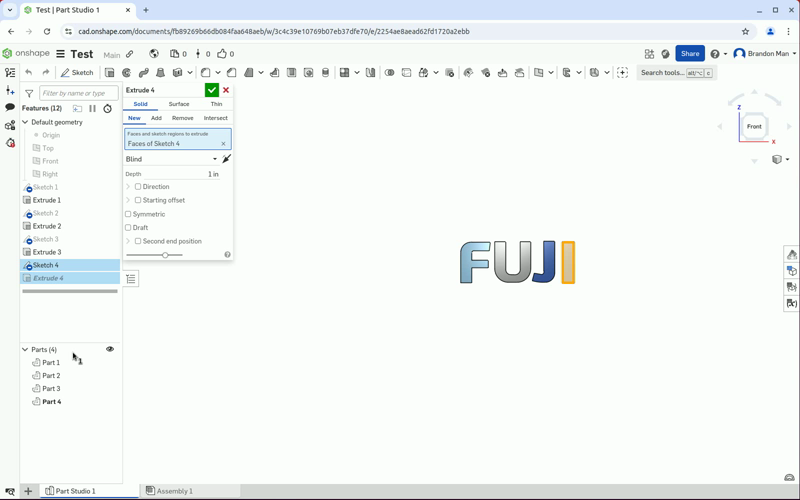
mouse_move(143, 106)
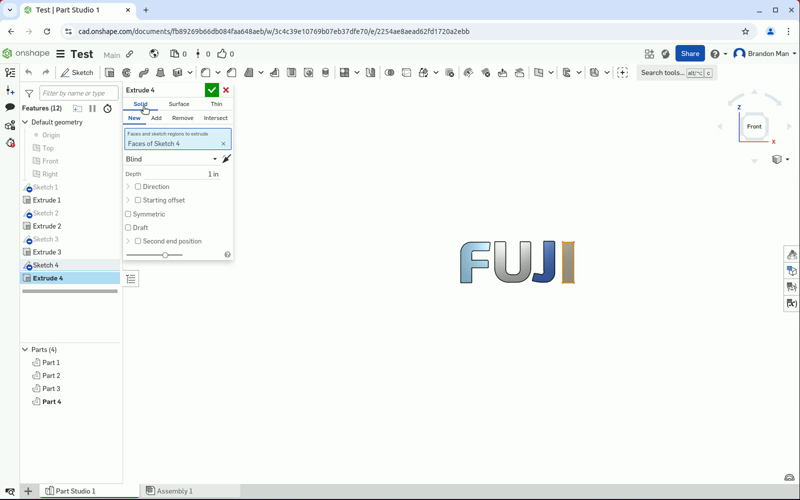
click(143, 106)
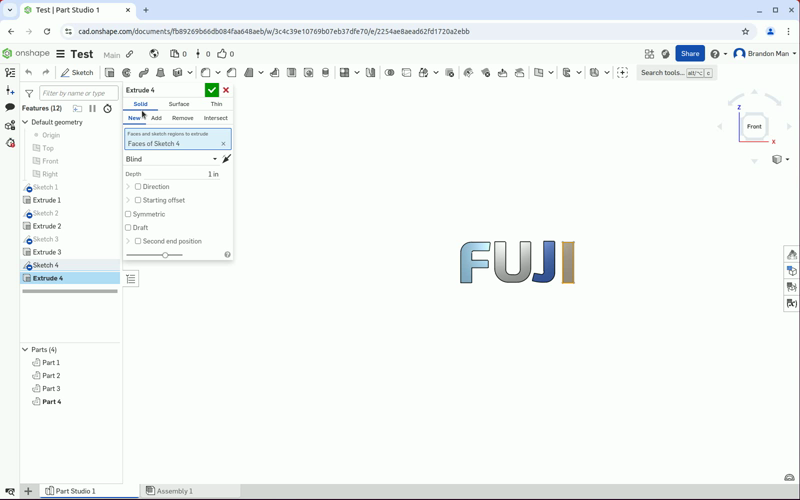
mouse_move(137, 120)
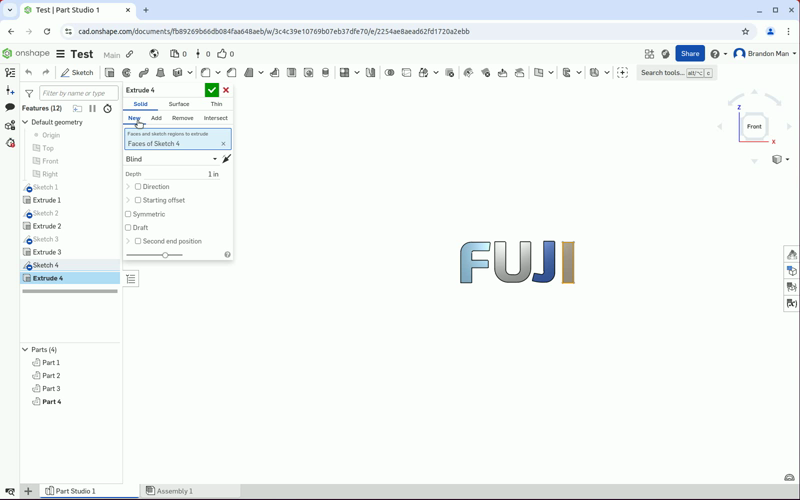
click(137, 120)
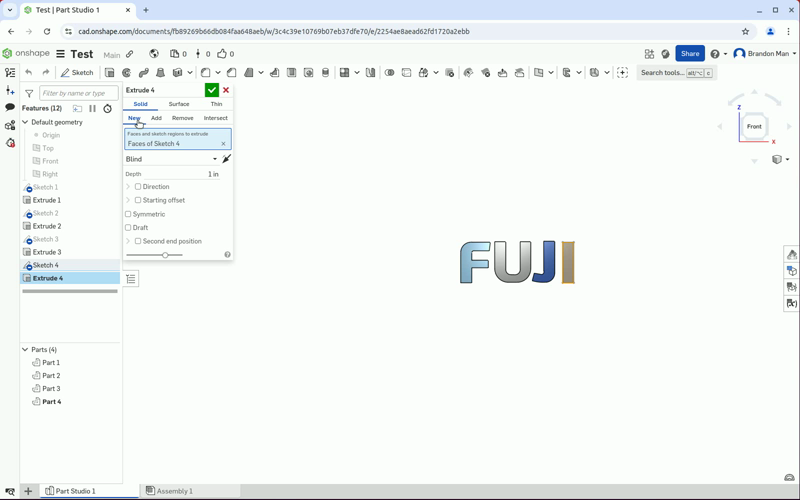
key(tab, 4)
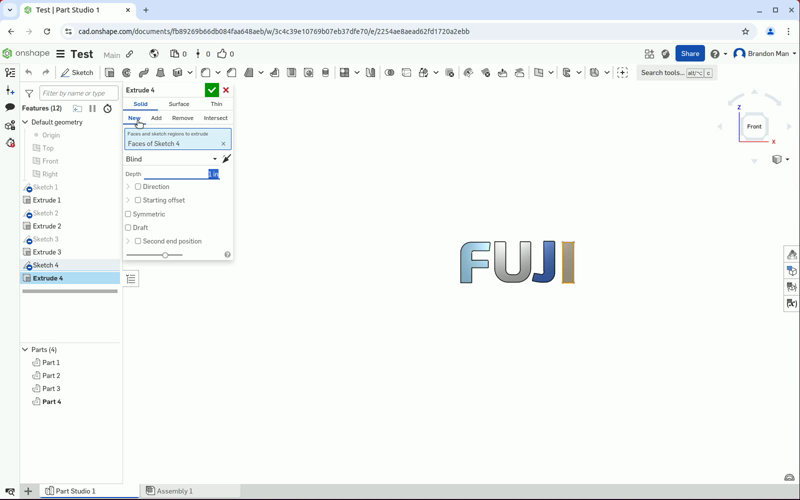
text(2.166)
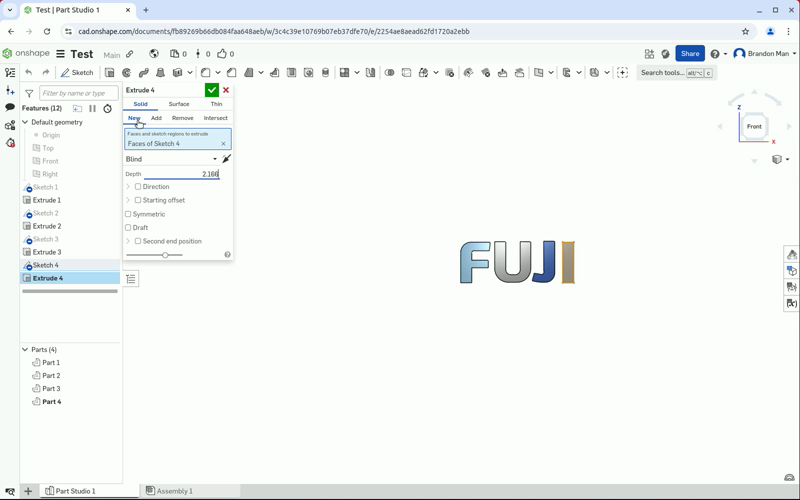
key(enter)
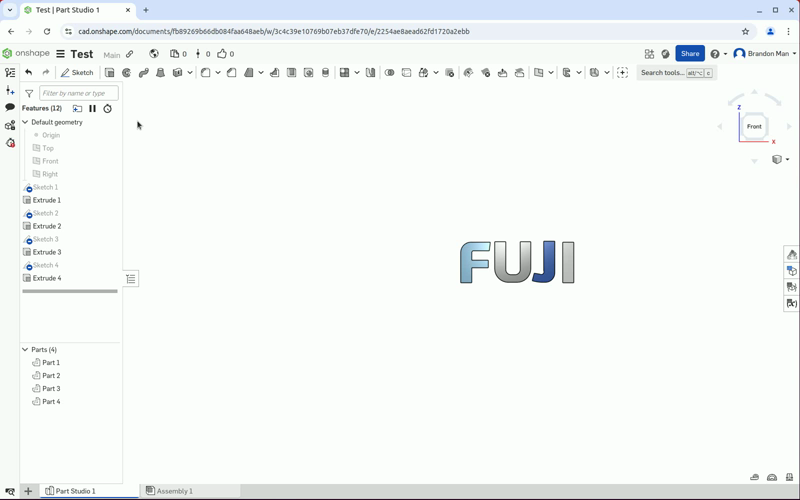
key(shift+h)
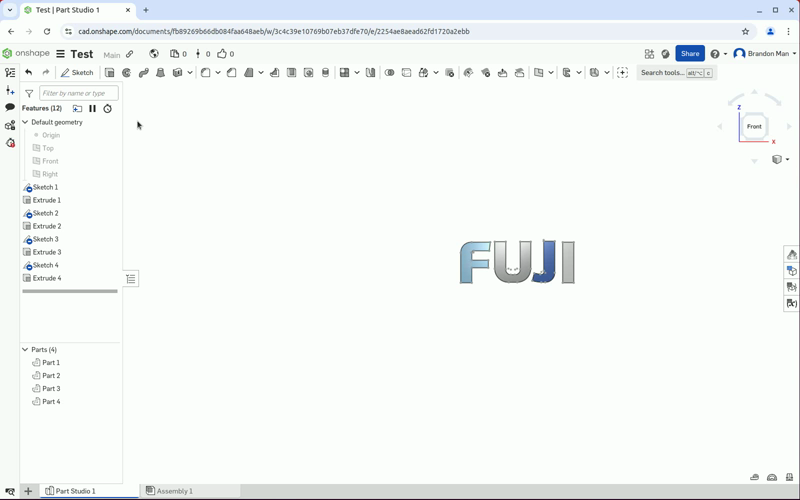
key(shift+h)
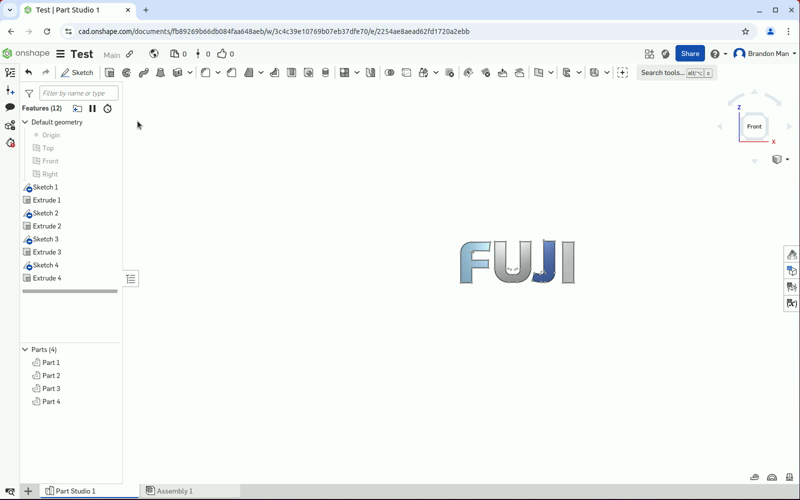
key(shift+7)
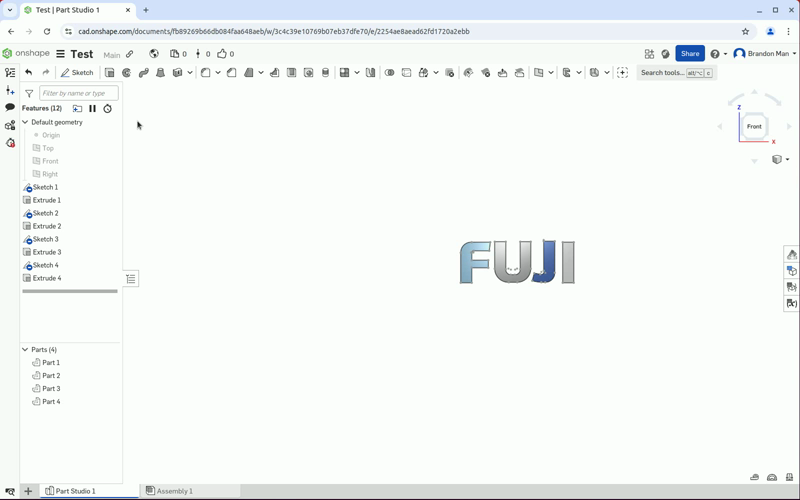
key(left, 2)
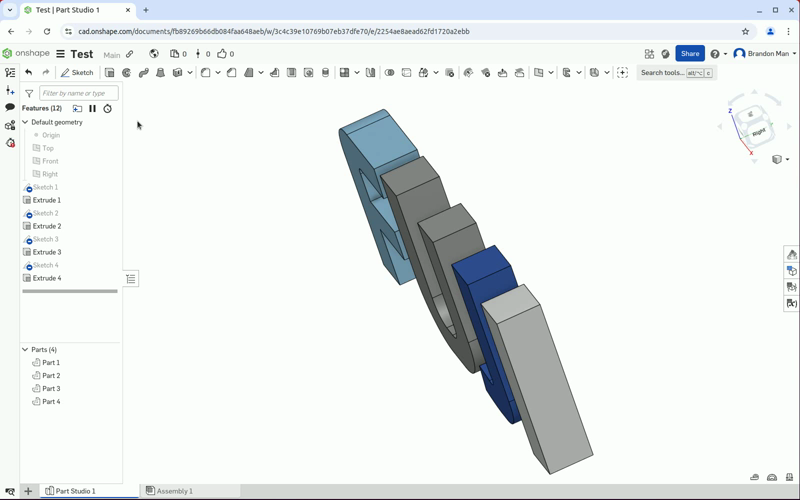
key(down, 2)
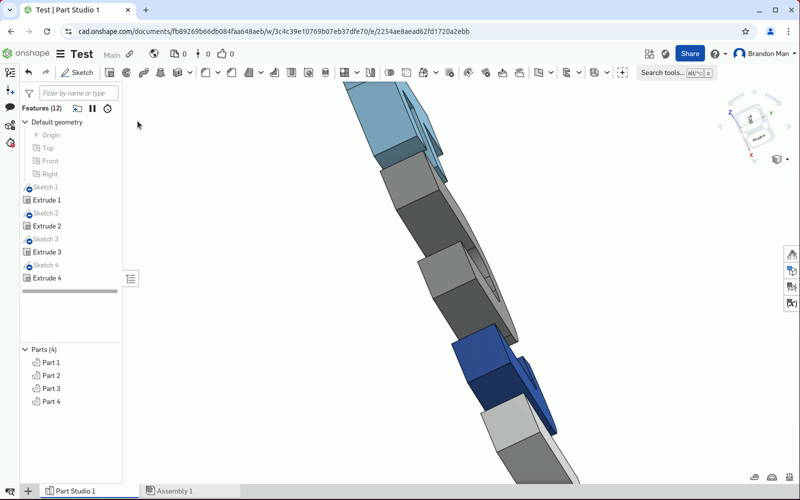
key(up, 2)
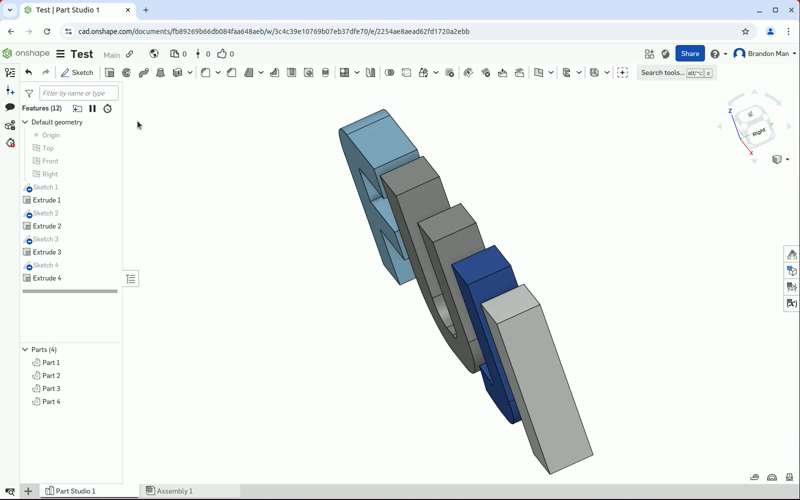
key(right, 2)
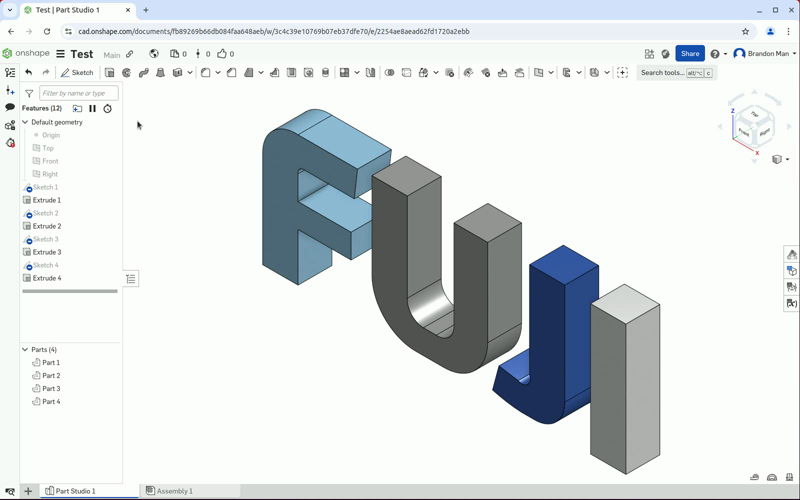
mouse_move(73, 189)
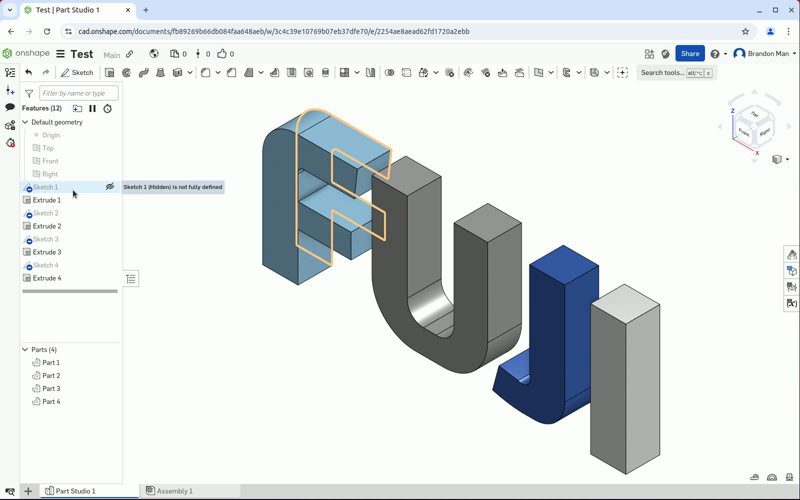
click(73, 189)